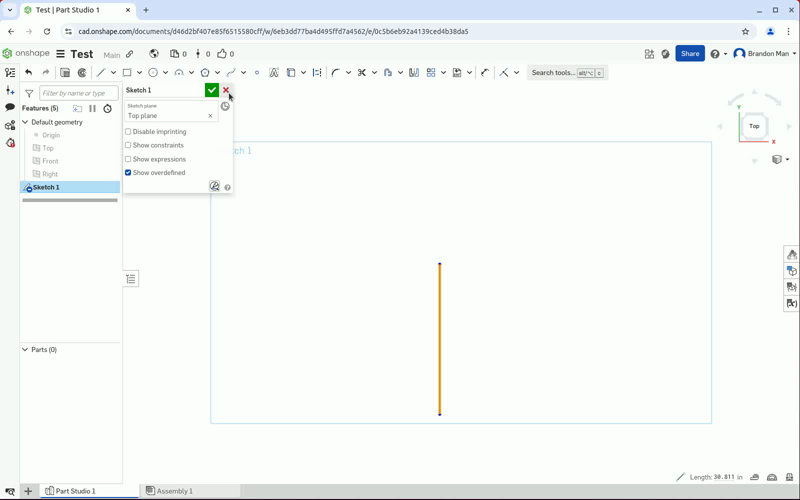
key(shift+h)
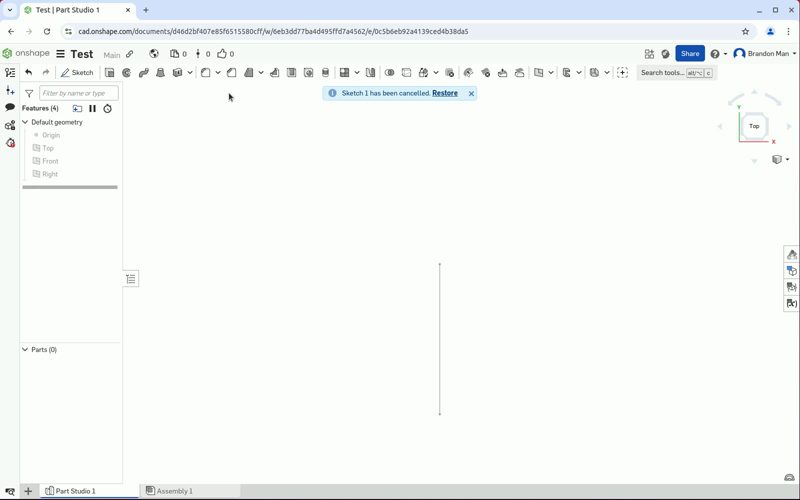
mouse_move(73, 352)
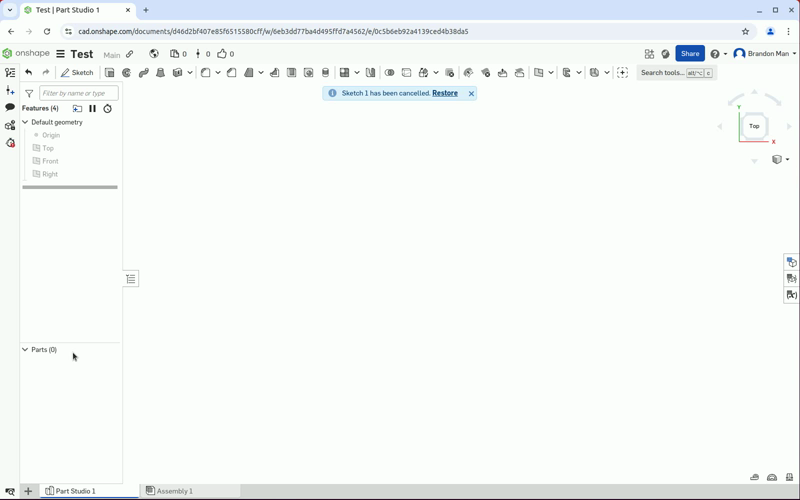
key(y)
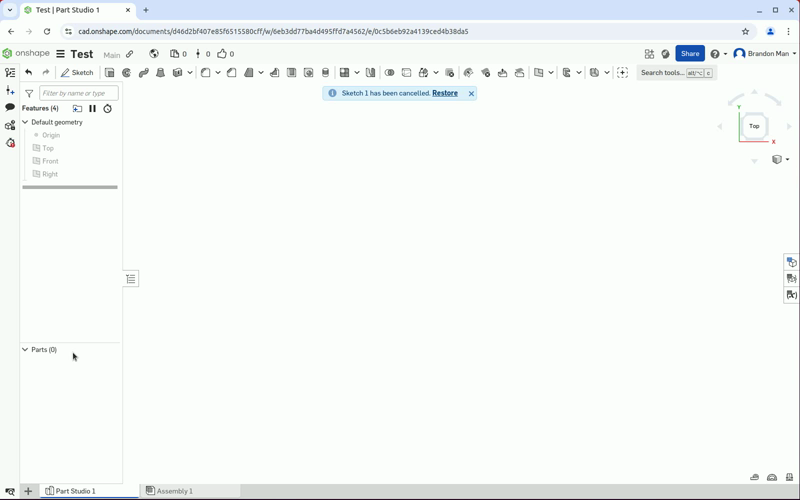
key(shift+p)
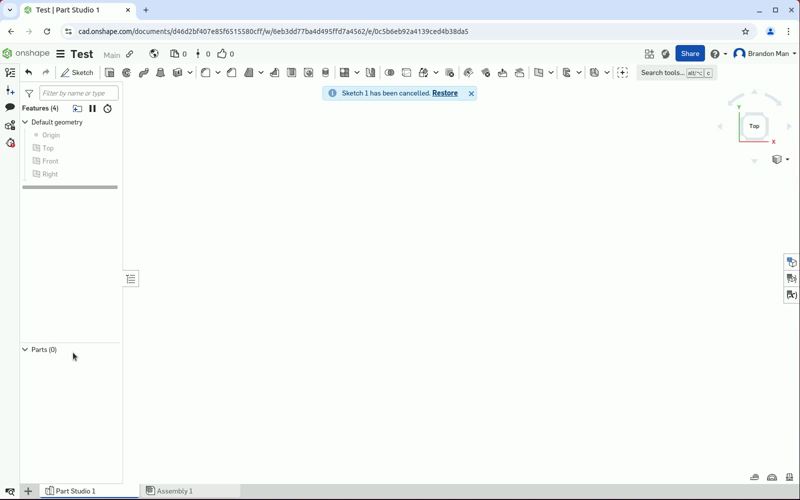
key(space)
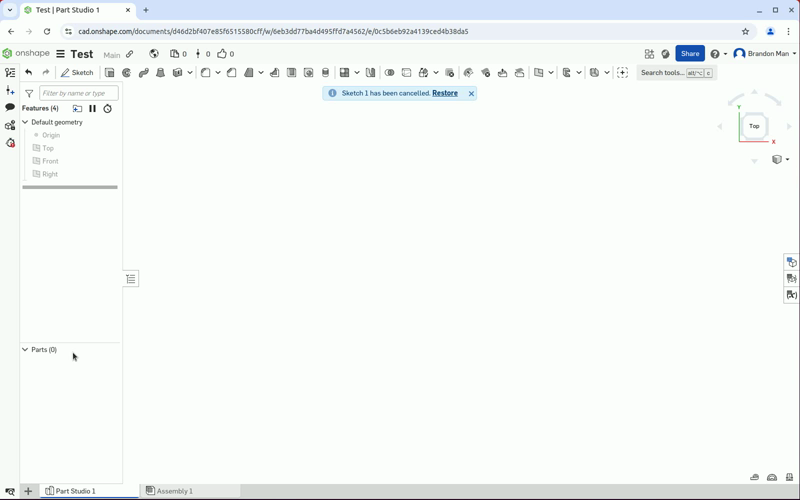
key_down(shift)
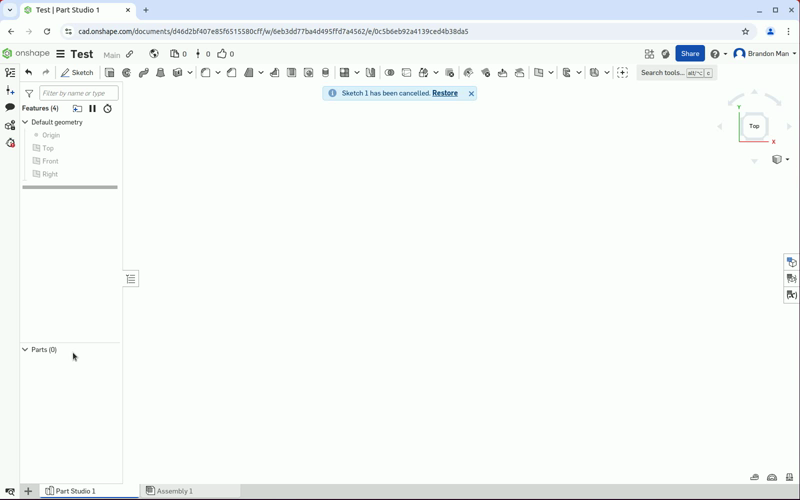
key(up)
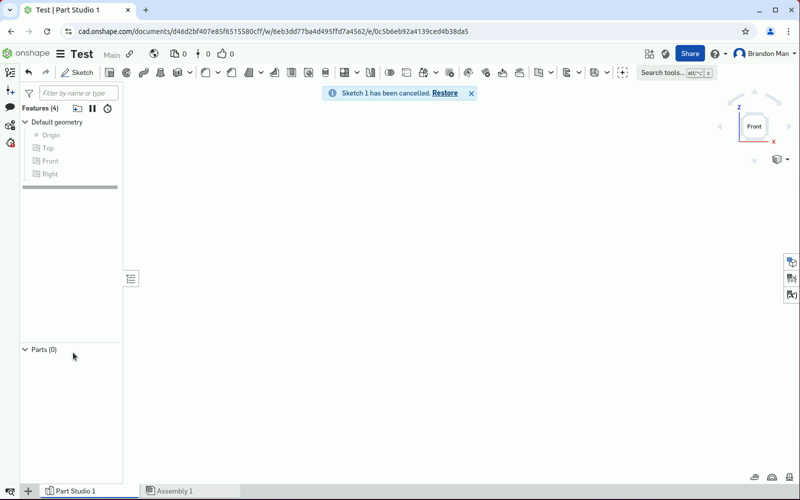
key_up(shift)
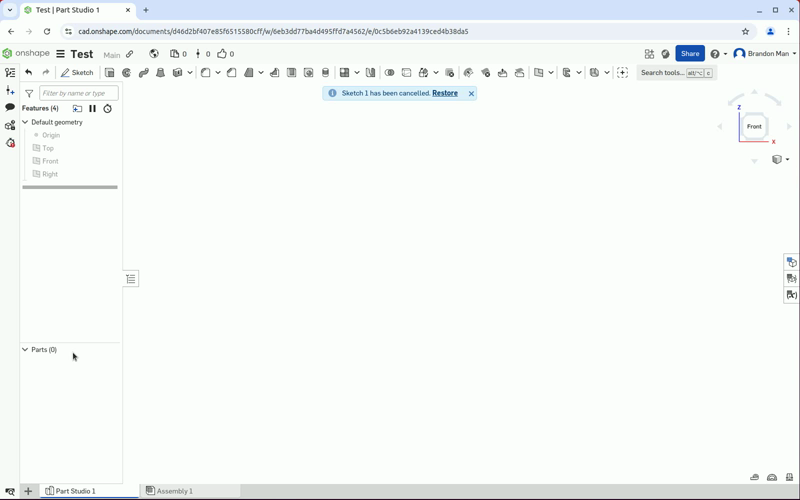
mouse_move(73, 352)
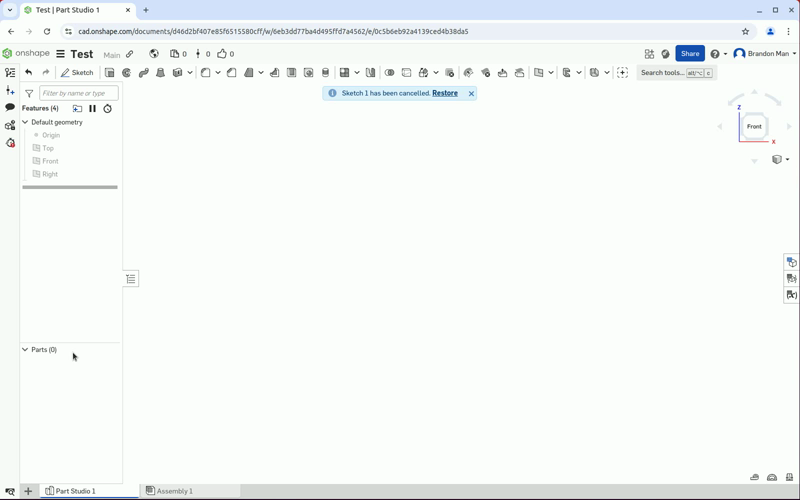
key(shift+y)
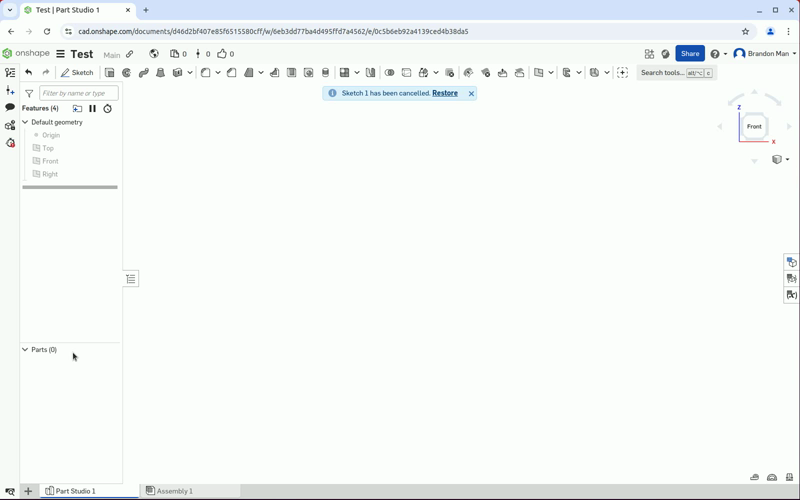
key(shift+s)
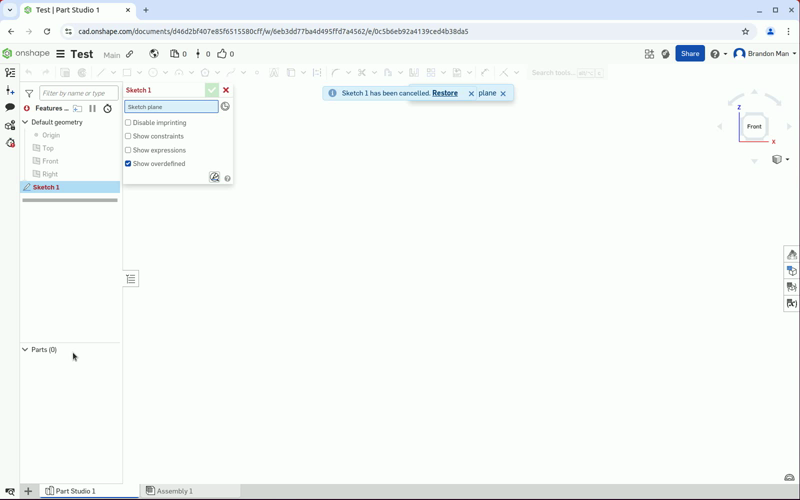
mouse_move(73, 163)
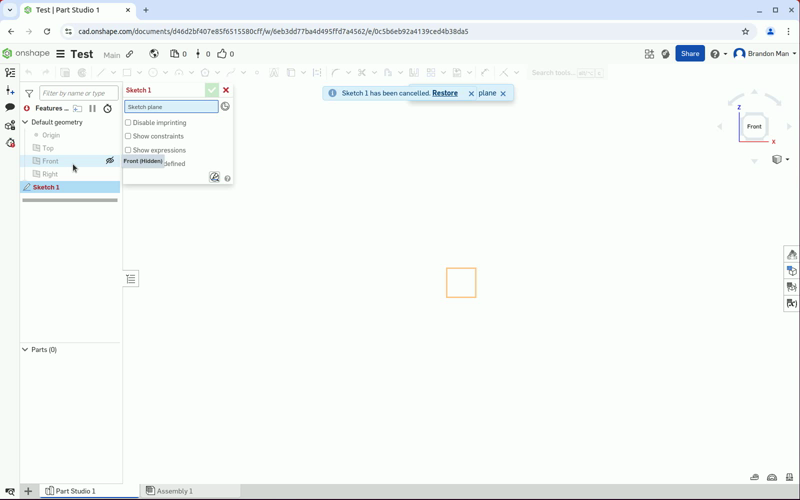
click(73, 163)
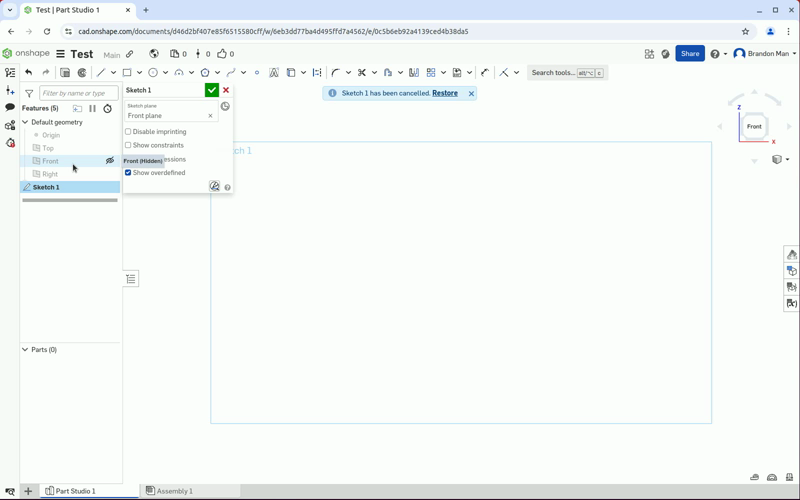
mouse_move(73, 352)
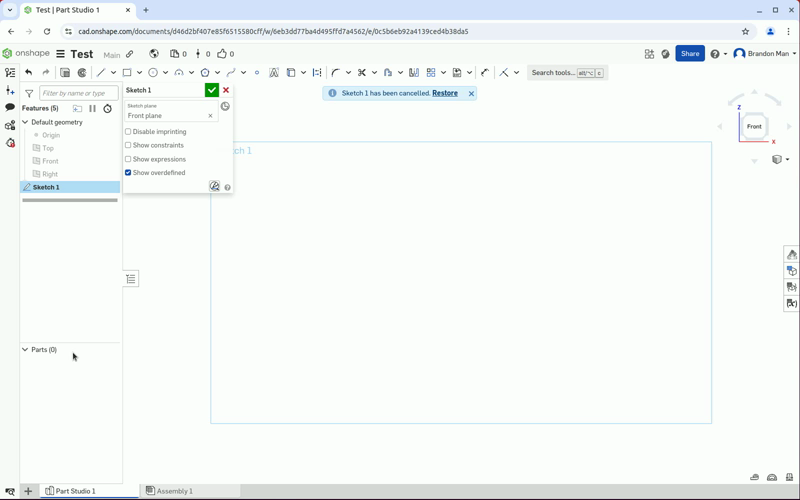
key(y)
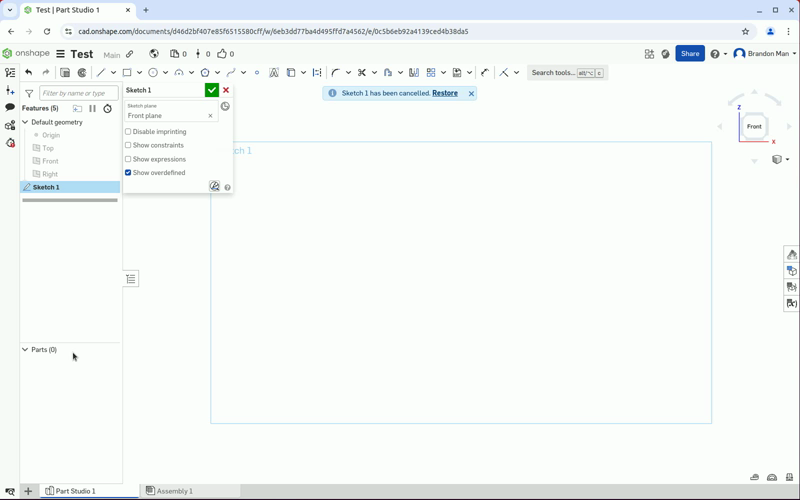
key(l)
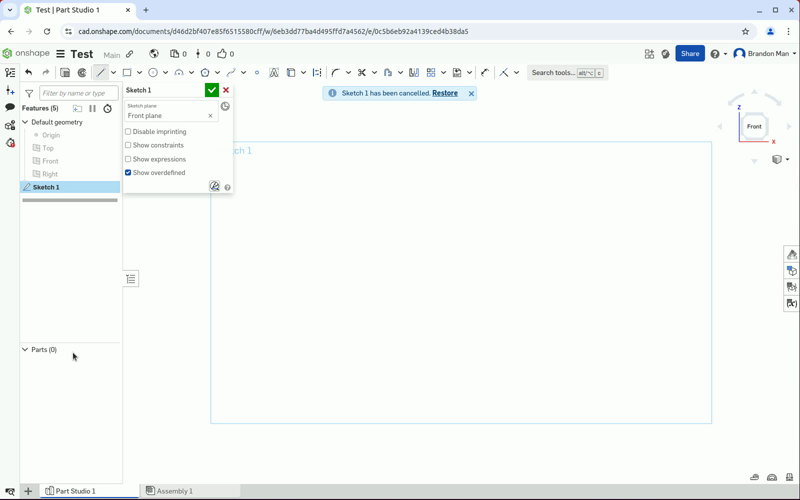
key_down(shift)
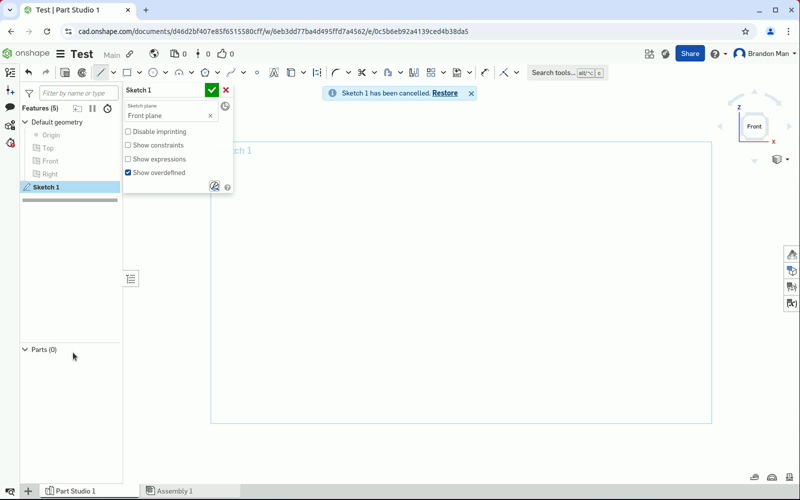
mouse_move(380, 203)
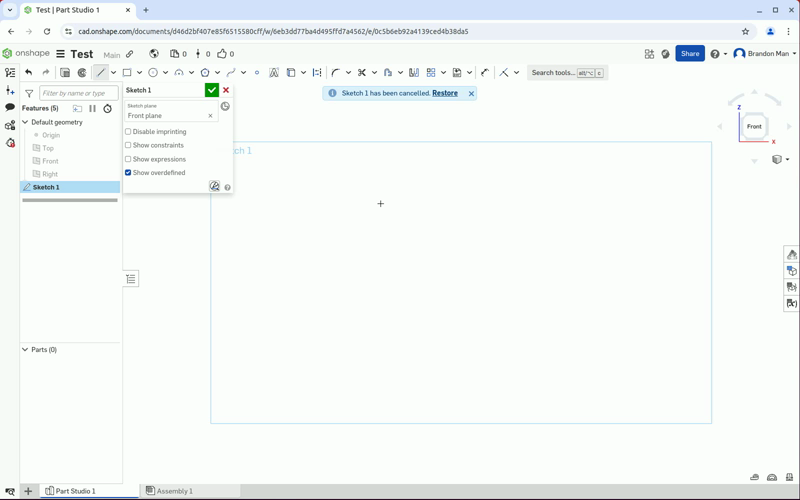
click(380, 203)
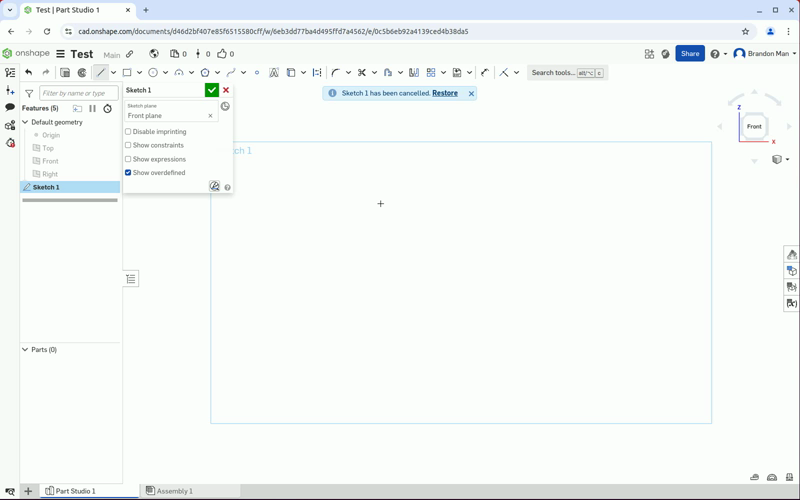
key_up(shift)
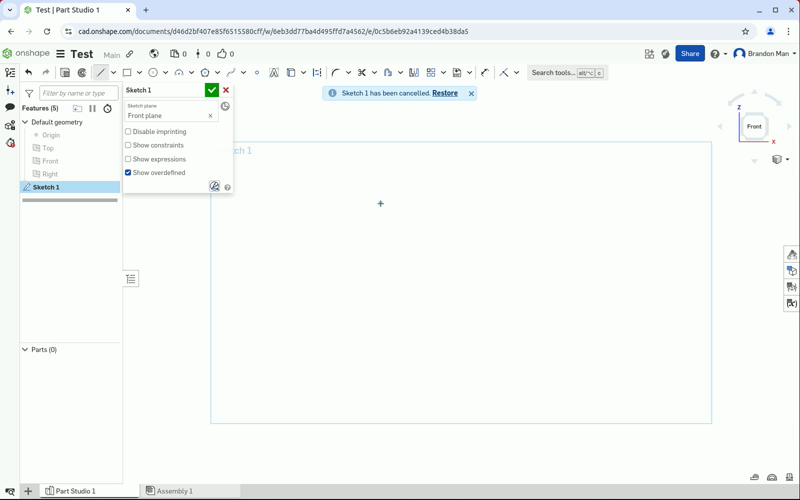
key_down(shift)
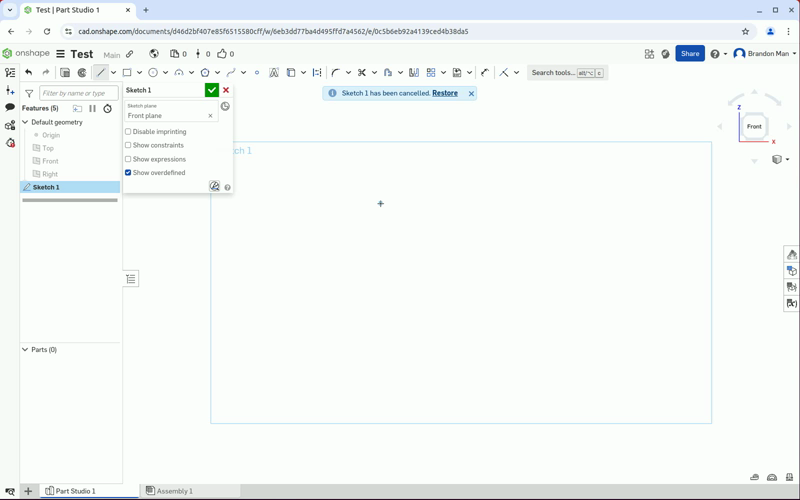
mouse_move(410, 203)
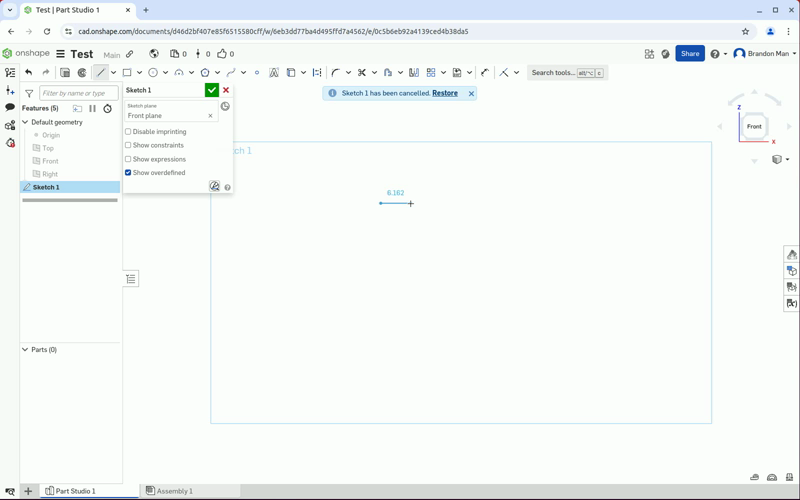
mouse_move(382, 204)
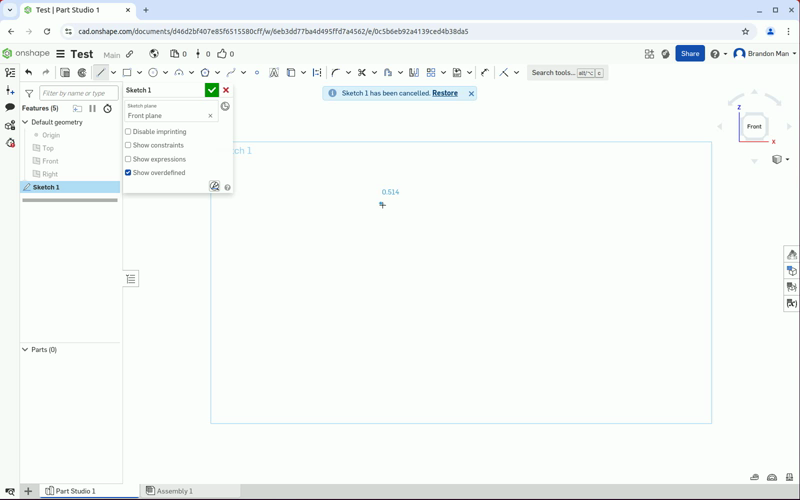
scroll(6)
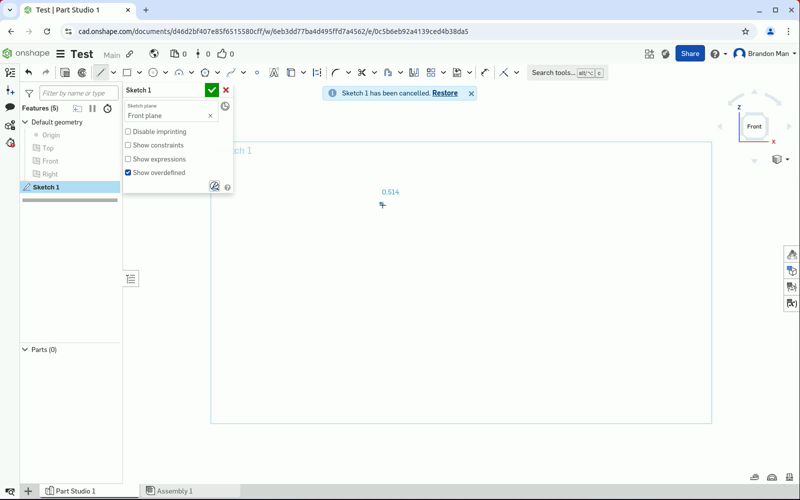
scroll(6)
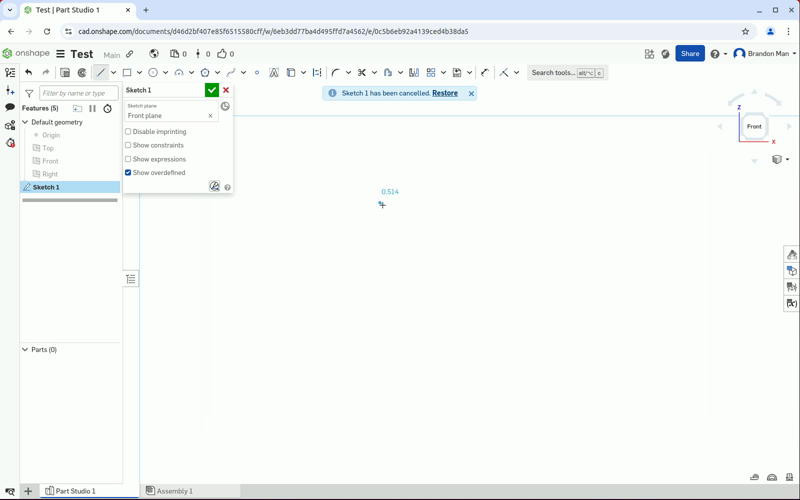
scroll(6)
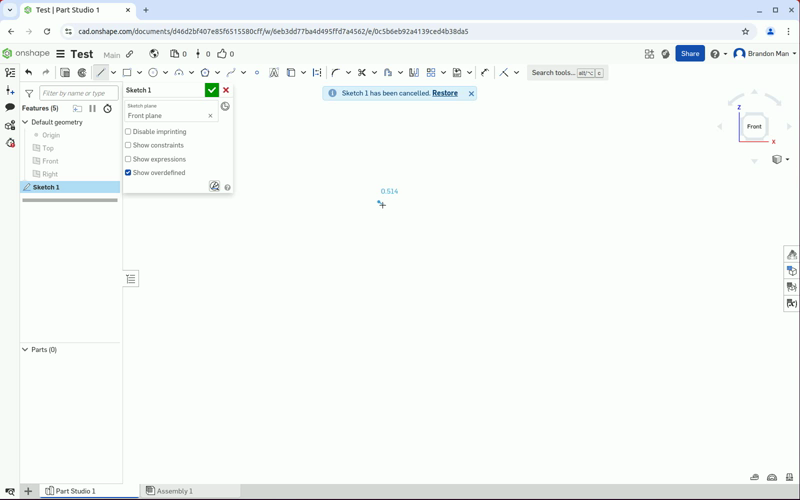
scroll(6)
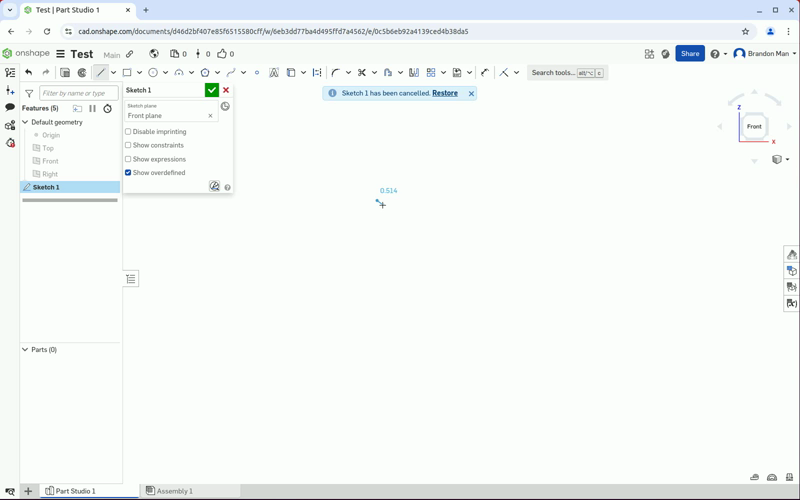
scroll(6)
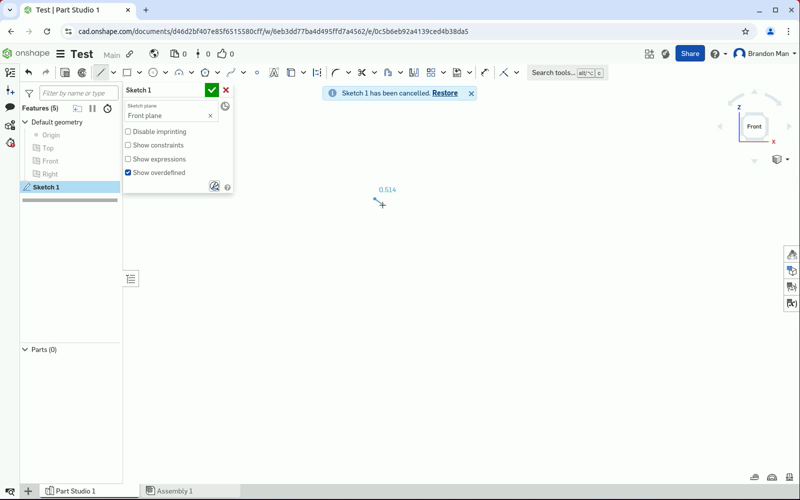
scroll(6)
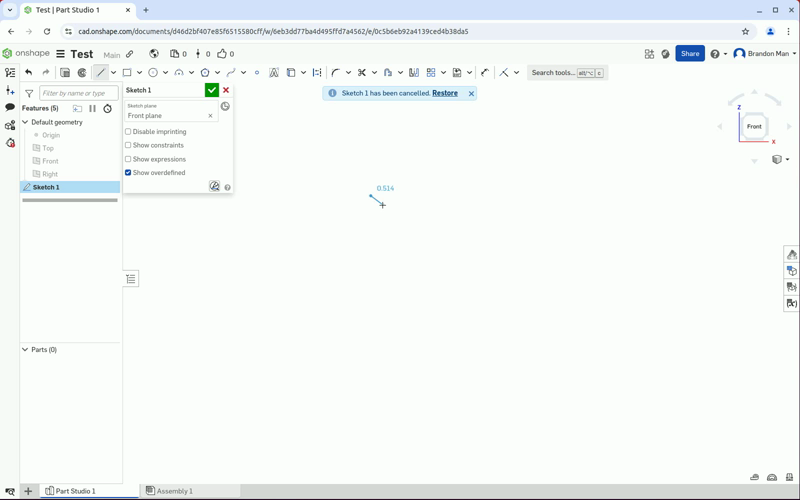
scroll(6)
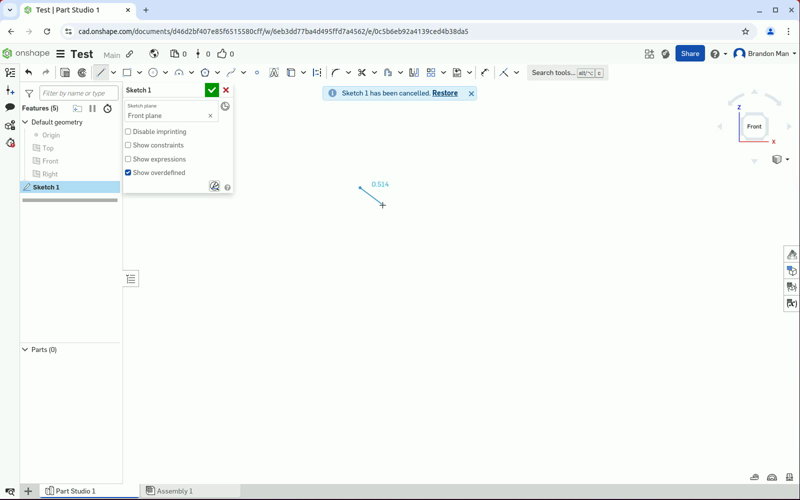
click(382, 204)
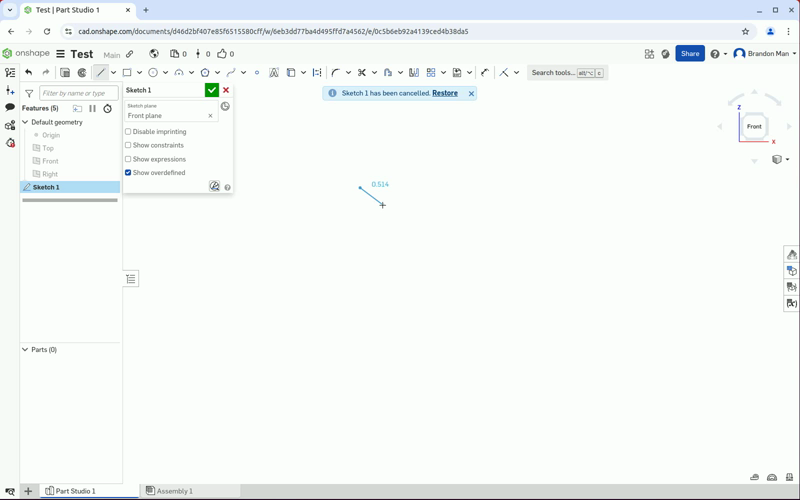
scroll(-6)
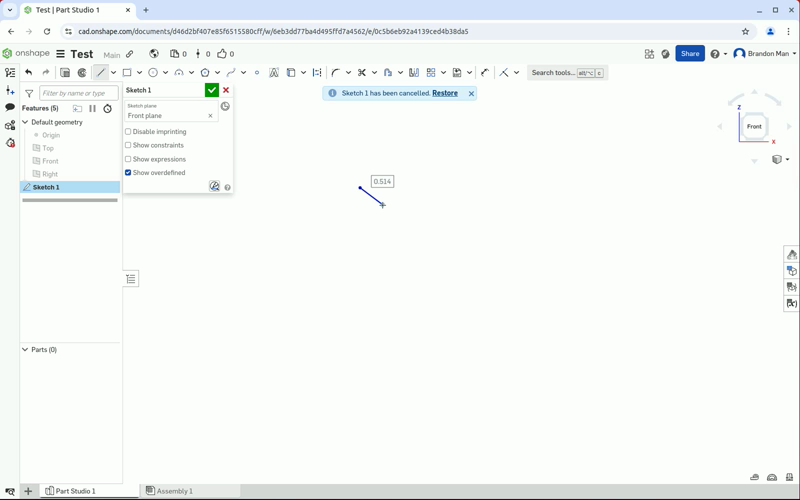
scroll(-6)
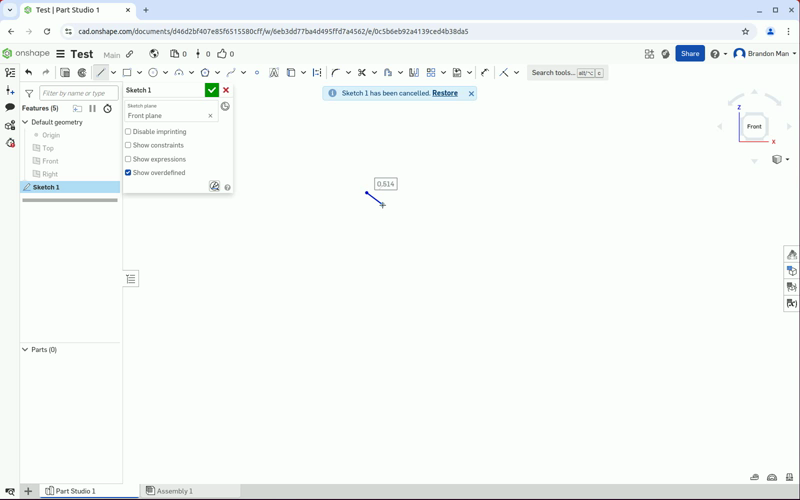
scroll(-6)
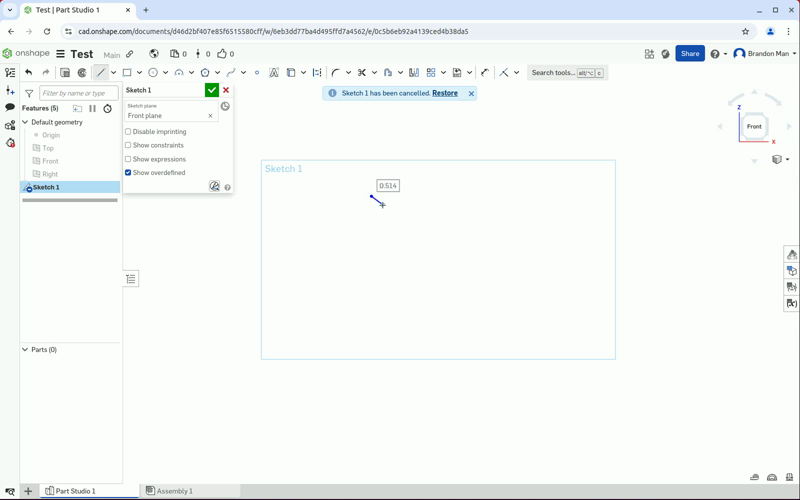
scroll(-6)
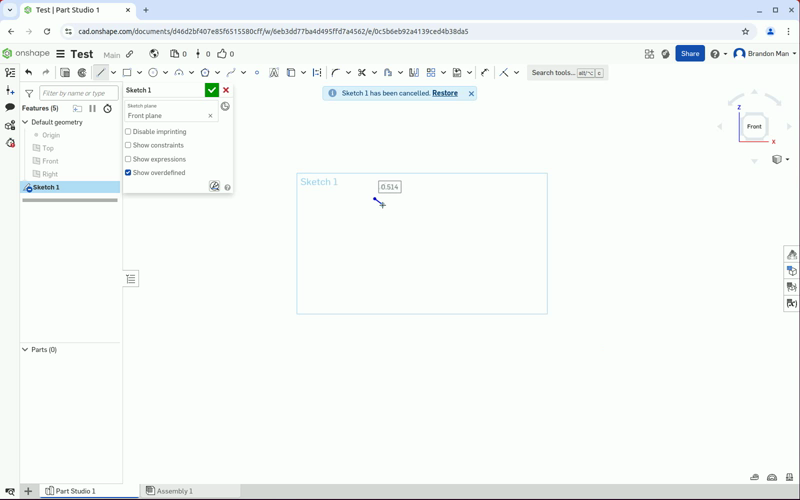
scroll(-6)
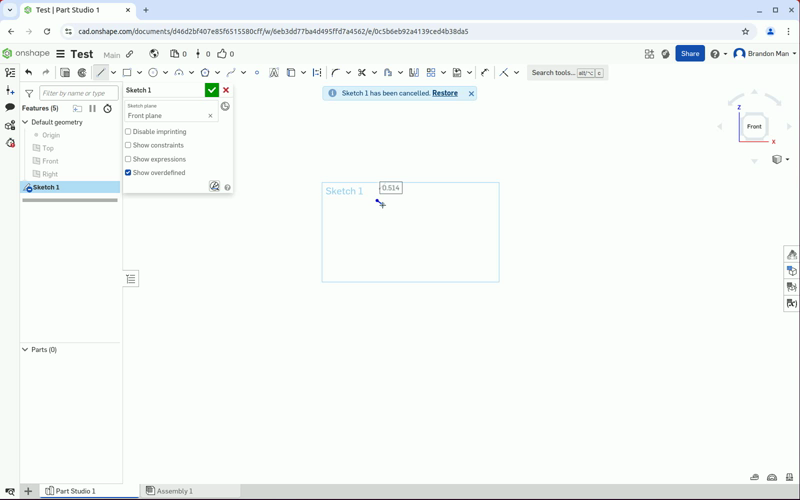
scroll(-6)
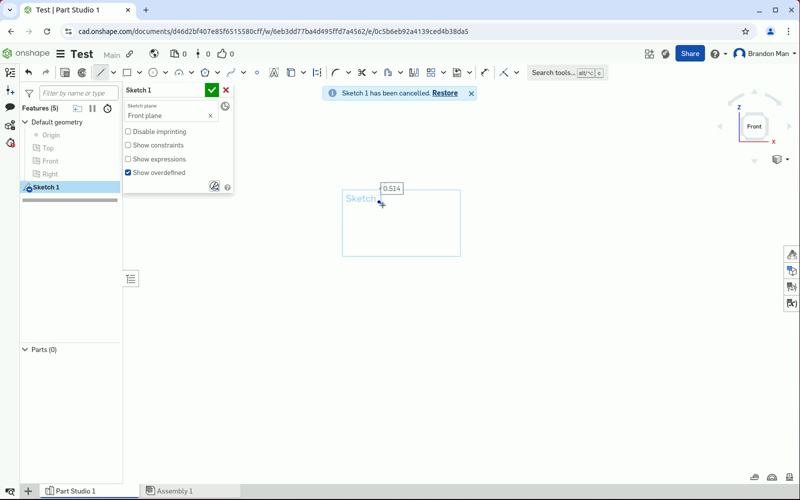
scroll(-6)
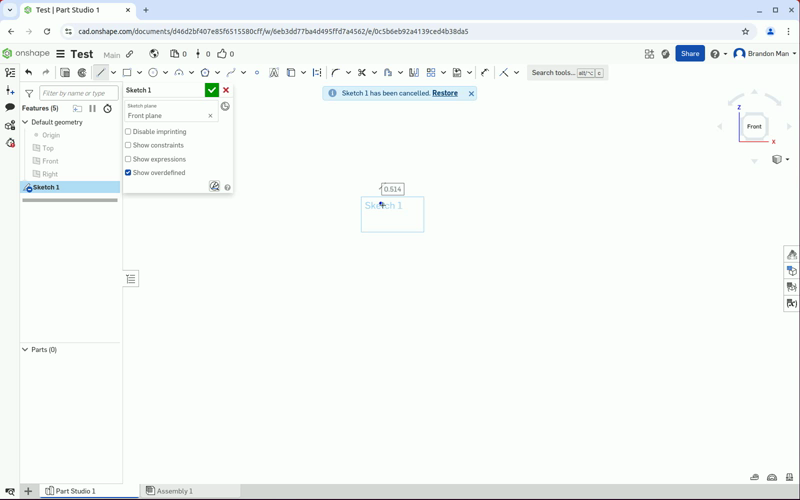
key_up(shift)
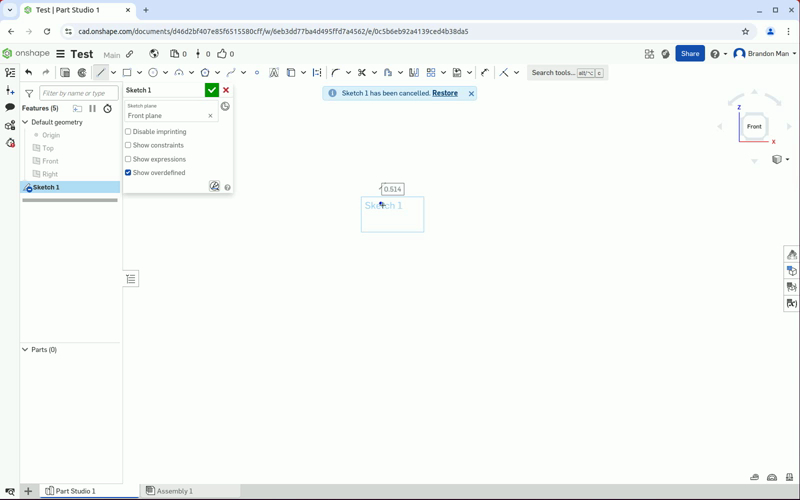
key(esc)
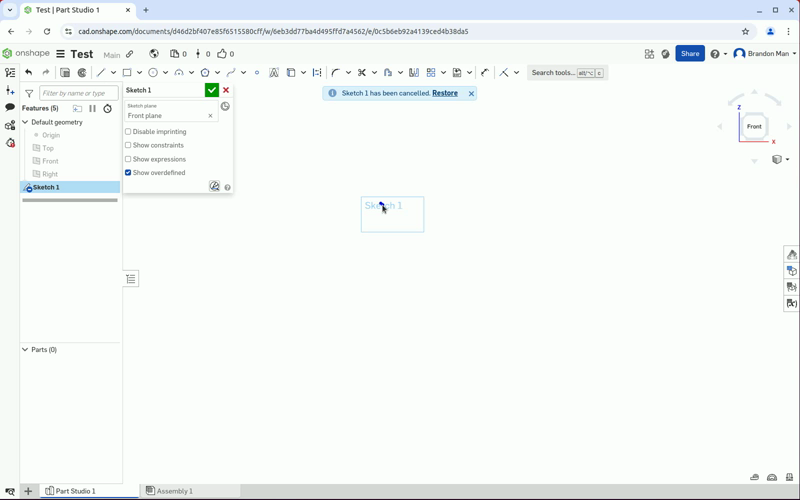
key(a)
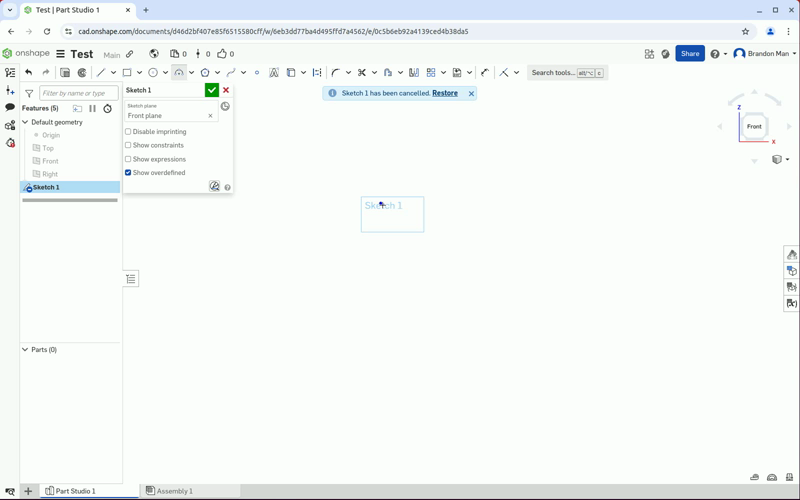
mouse_move(382, 204)
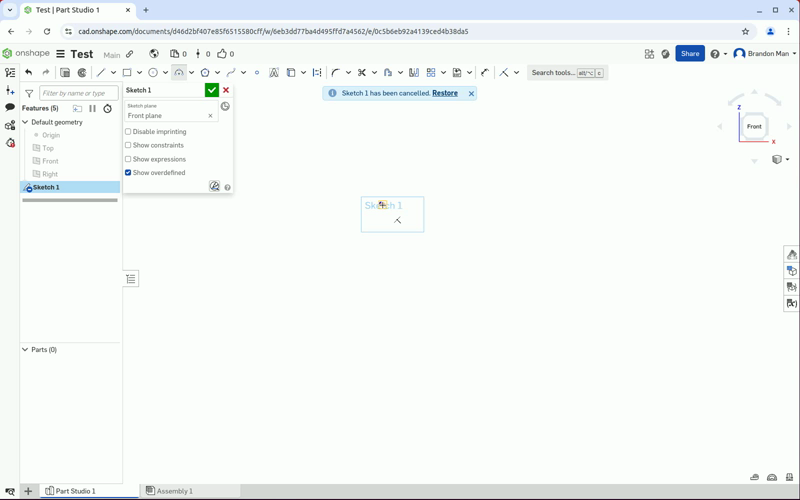
scroll(6)
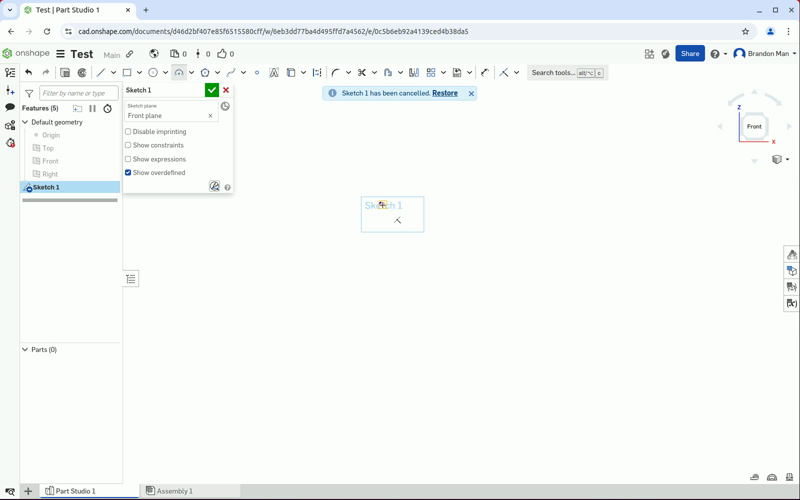
scroll(6)
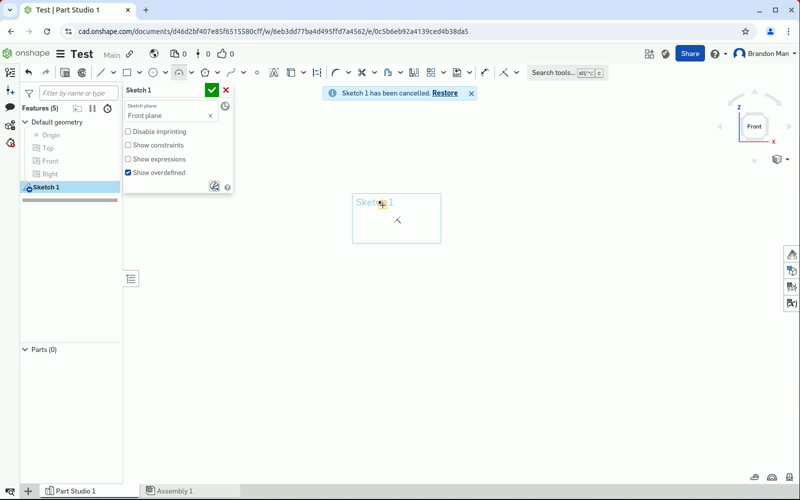
scroll(6)
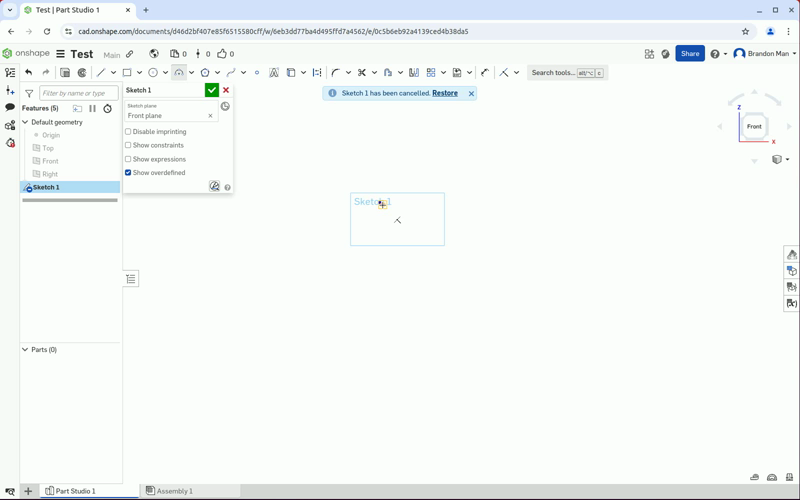
scroll(6)
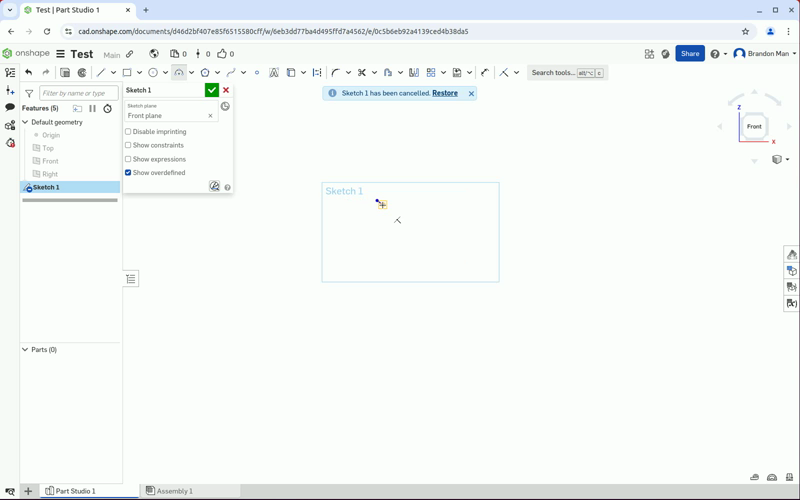
scroll(6)
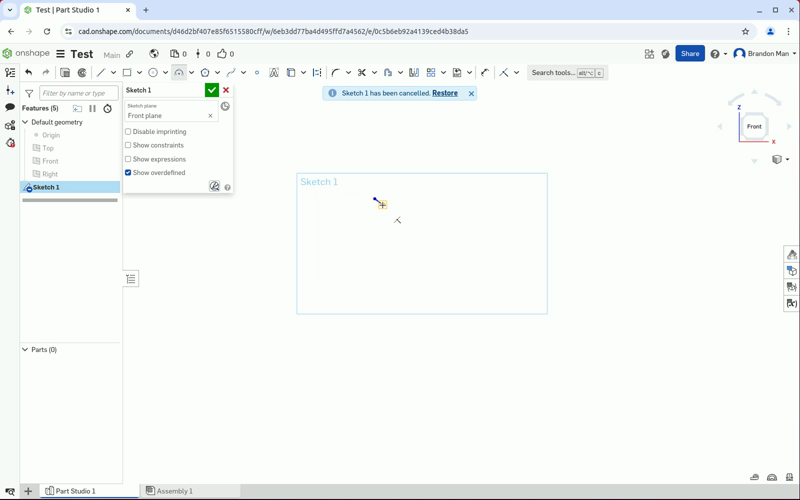
scroll(6)
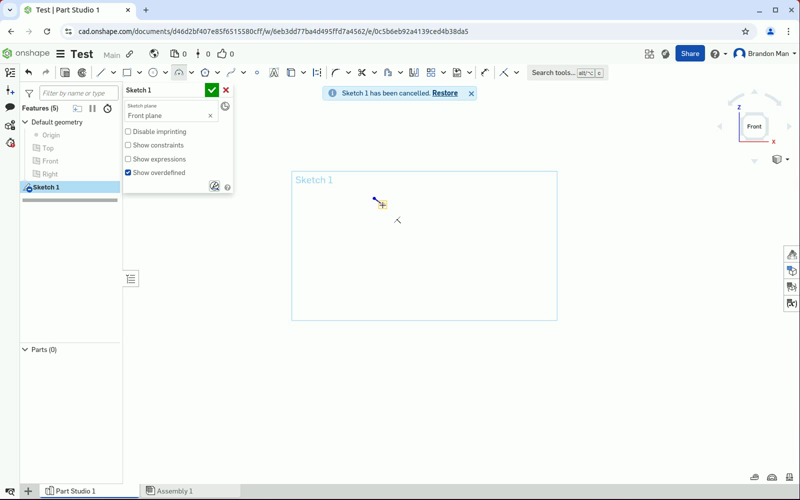
scroll(6)
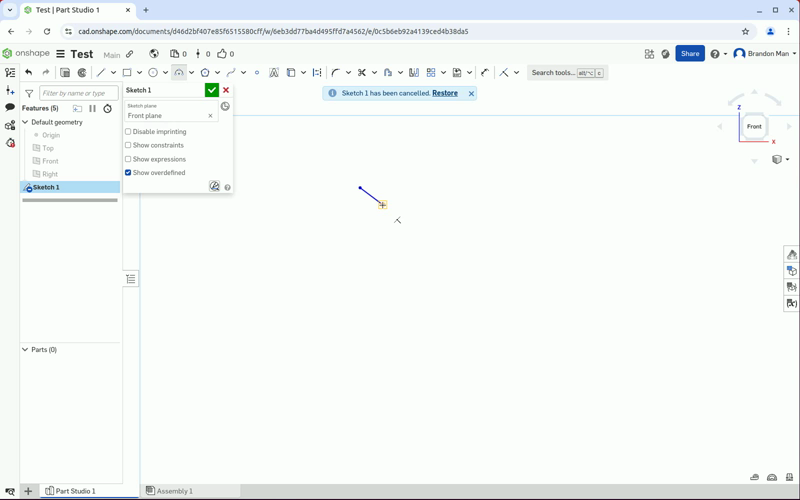
click(382, 204)
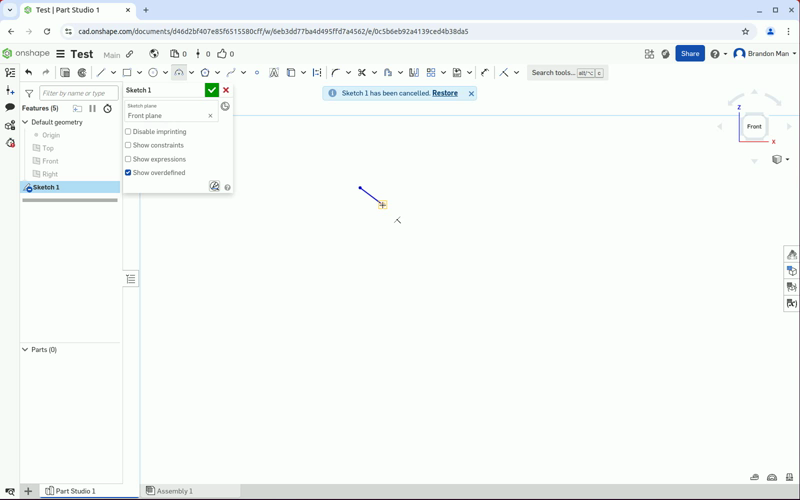
scroll(-6)
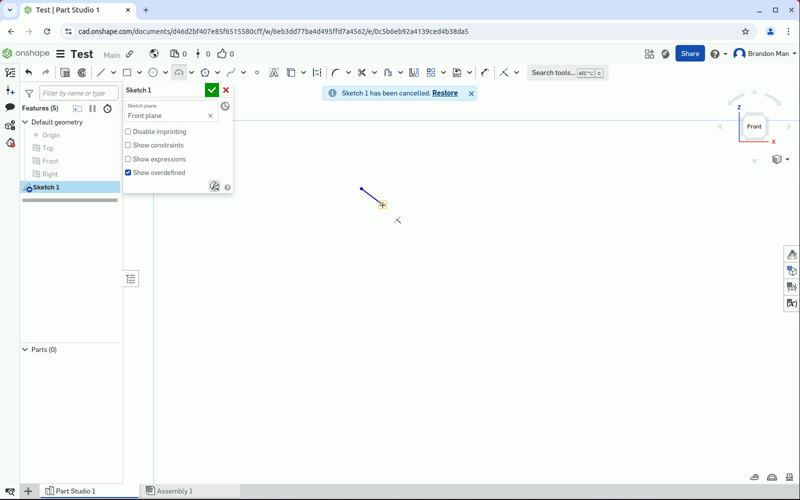
scroll(-6)
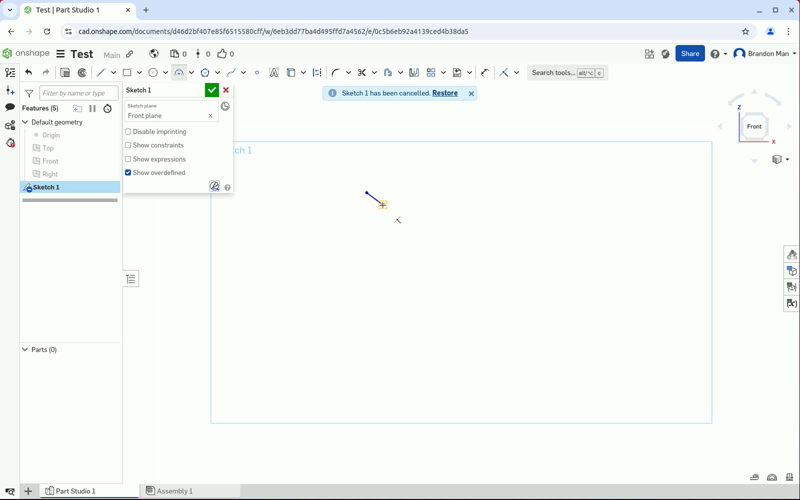
scroll(-6)
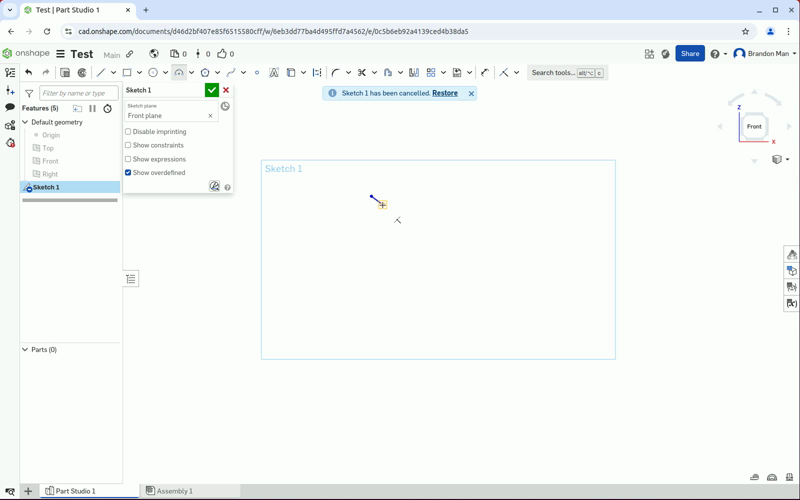
scroll(-6)
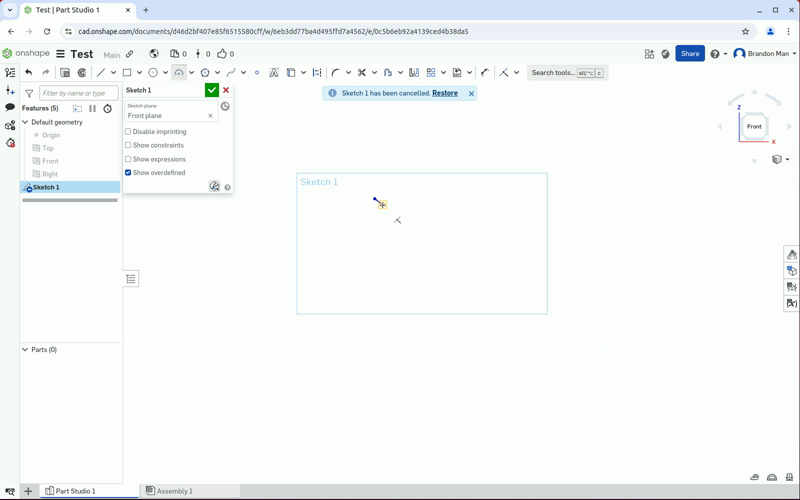
scroll(-6)
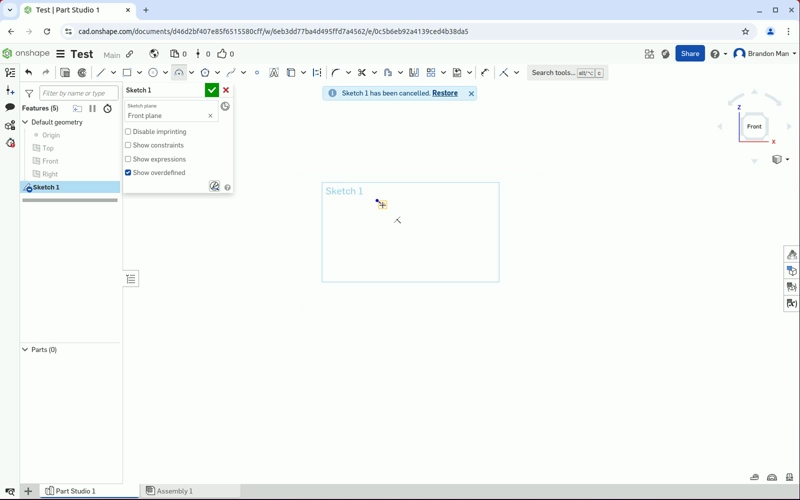
scroll(-6)
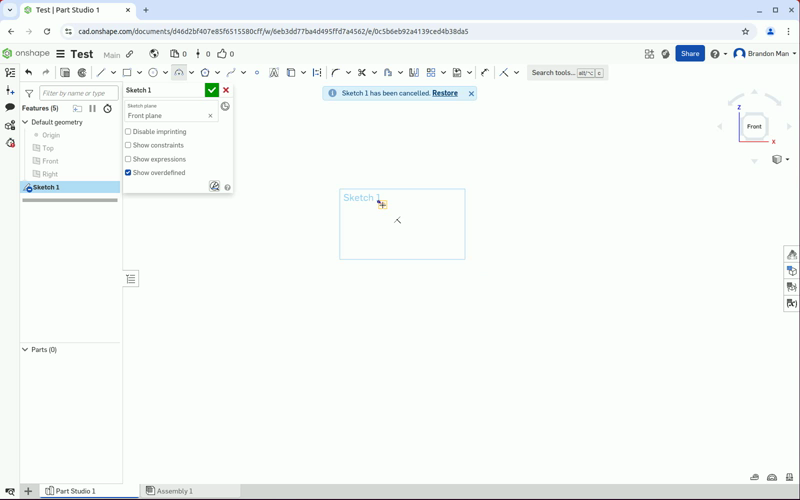
scroll(-6)
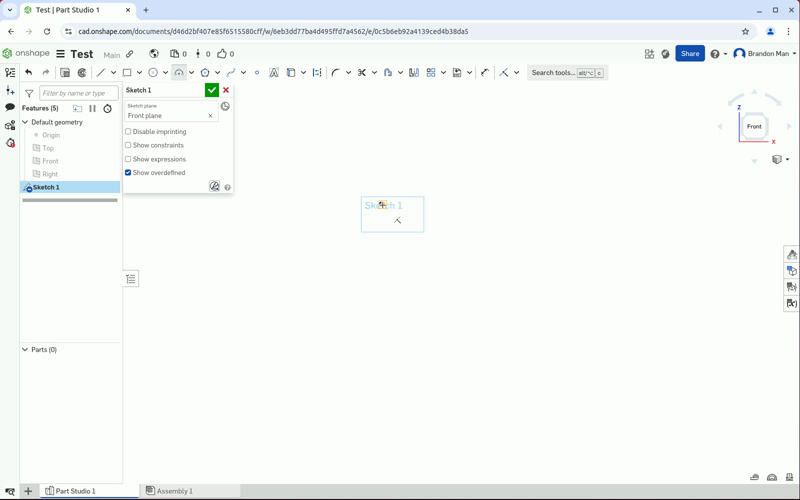
key_down(shift)
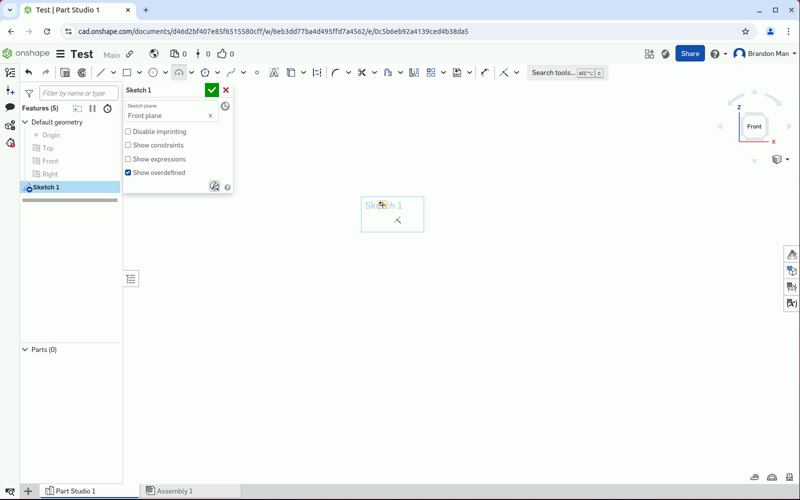
mouse_move(538, 204)
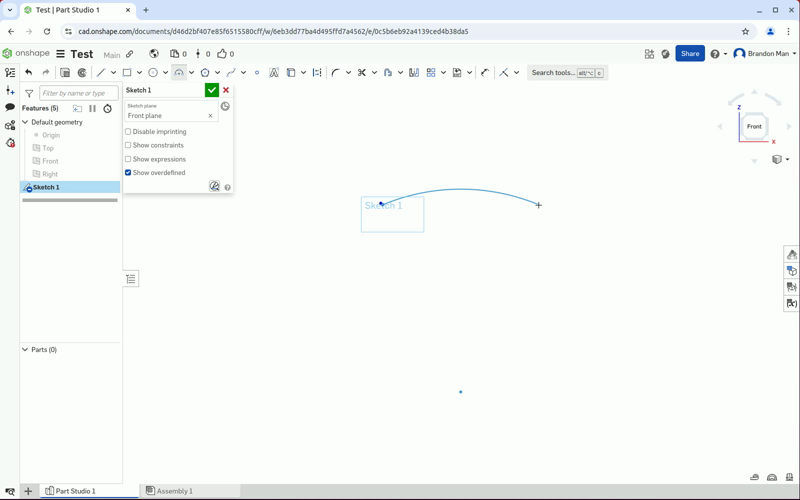
click(538, 204)
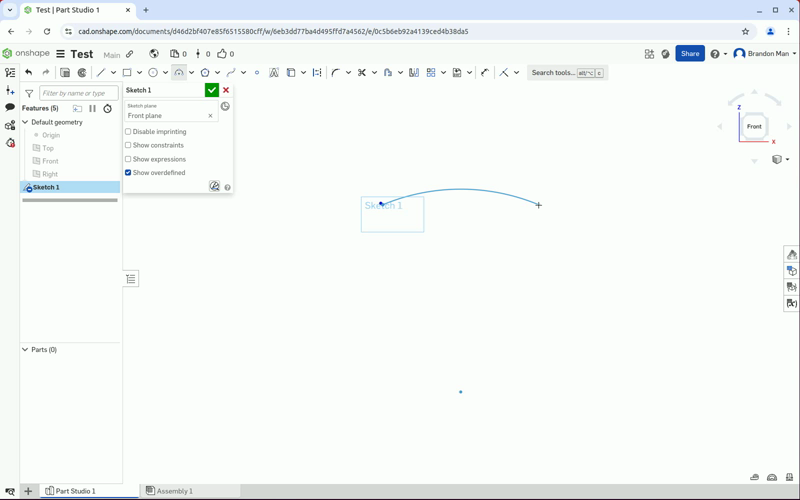
mouse_move(460, 172)
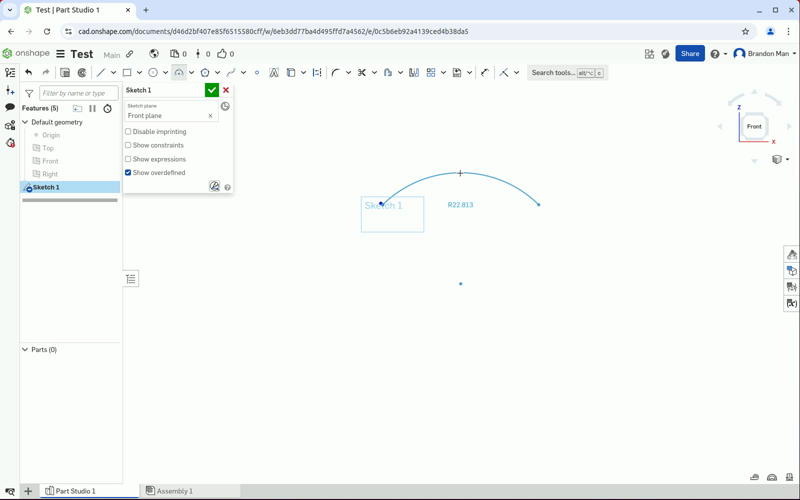
click(460, 172)
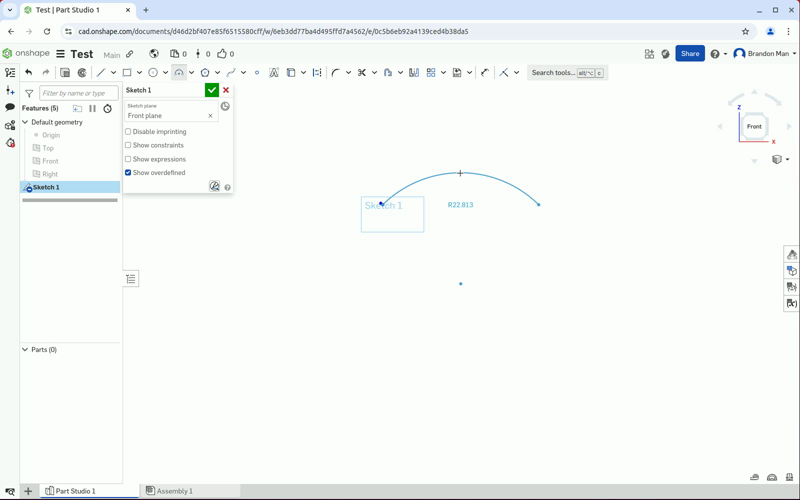
key_up(shift)
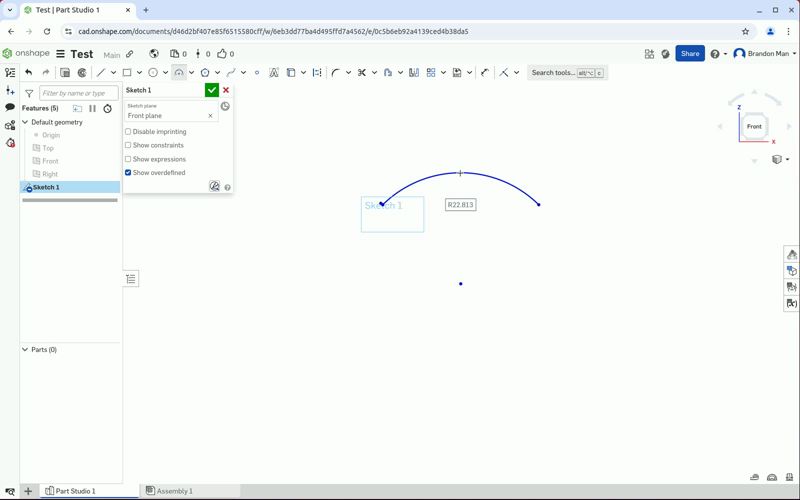
key(esc)
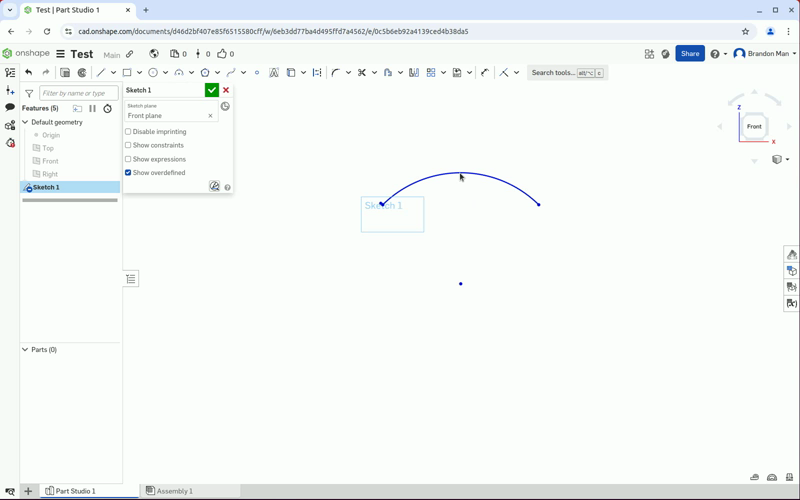
key(l)
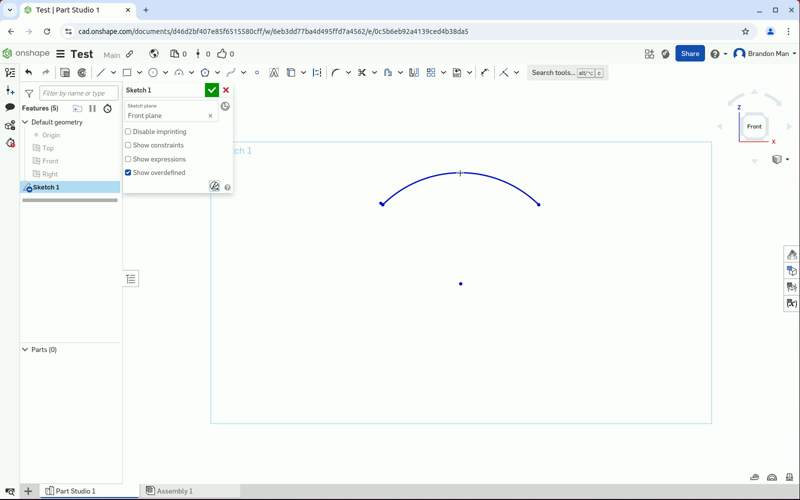
mouse_move(538, 204)
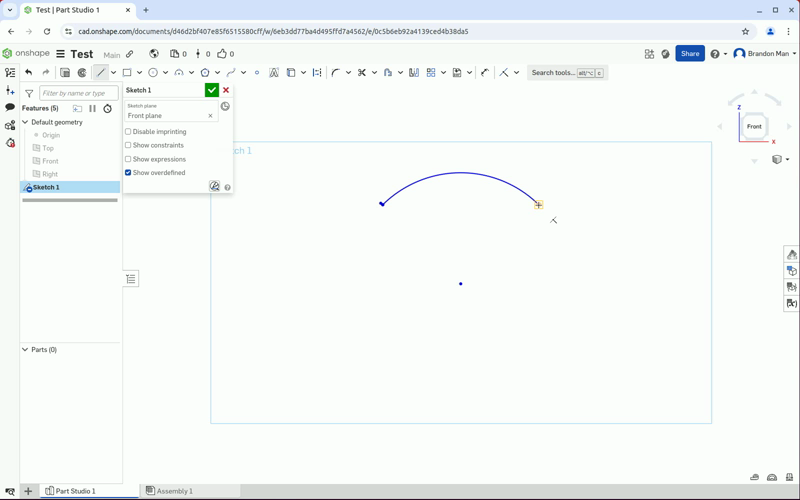
click(538, 204)
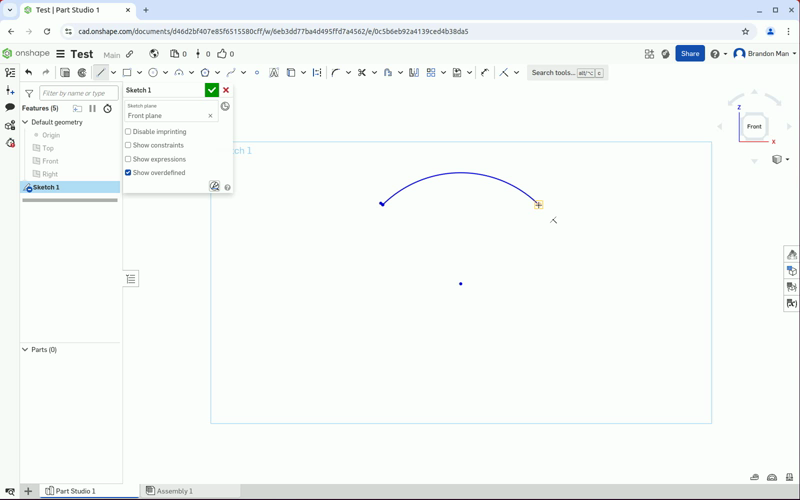
key_down(shift)
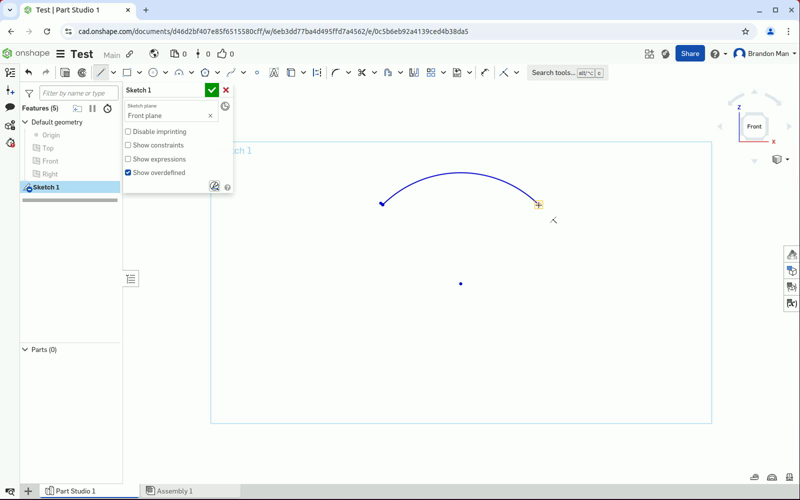
mouse_move(568, 204)
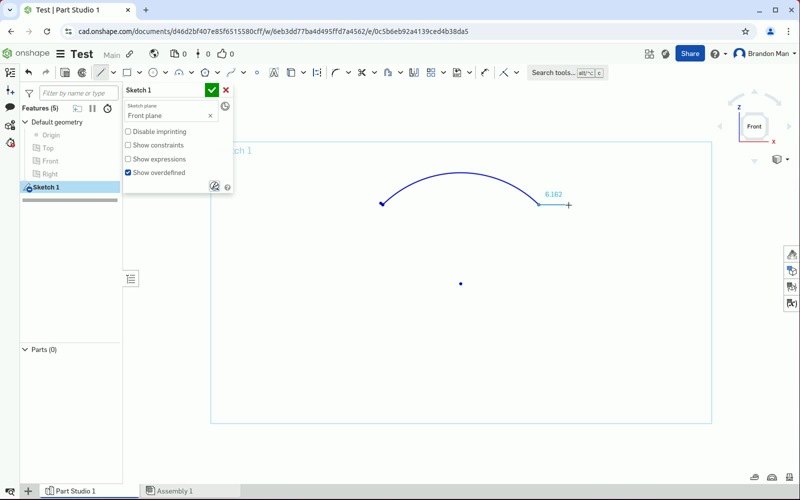
mouse_move(540, 203)
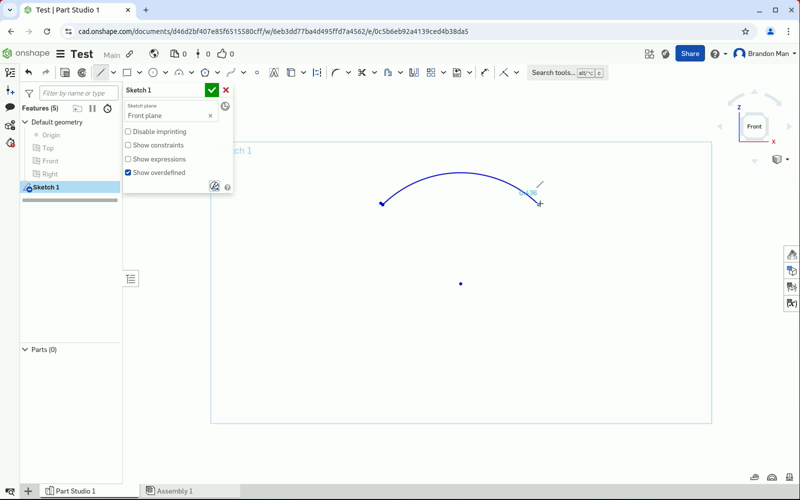
scroll(6)
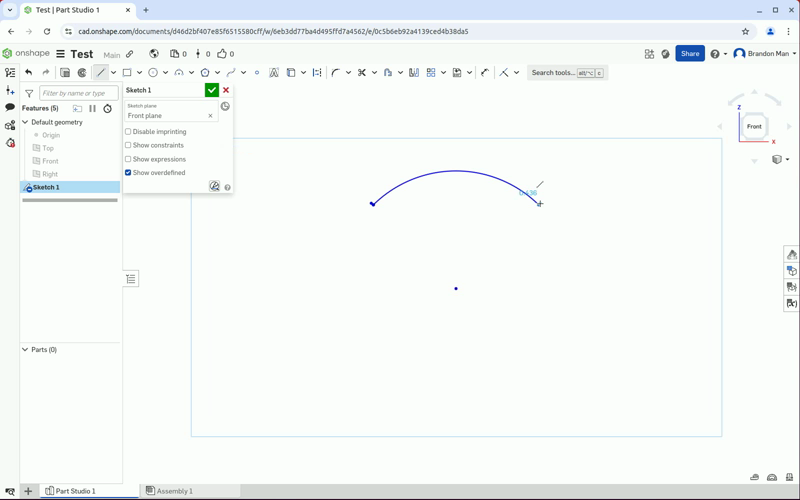
scroll(6)
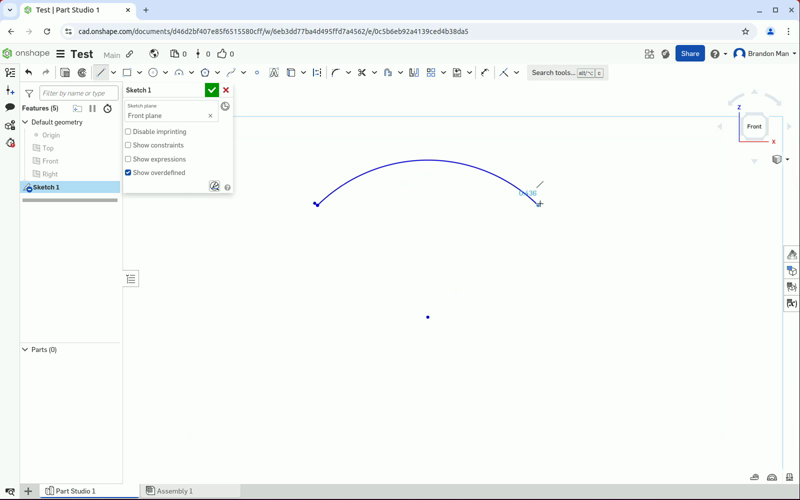
scroll(6)
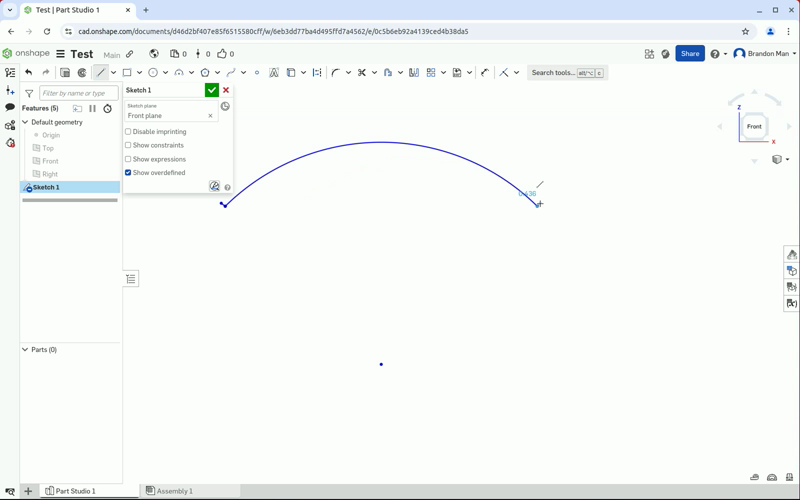
scroll(6)
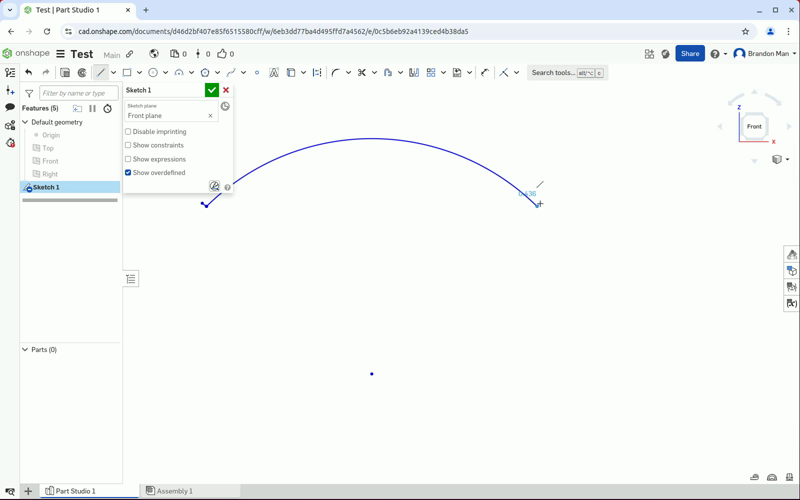
scroll(6)
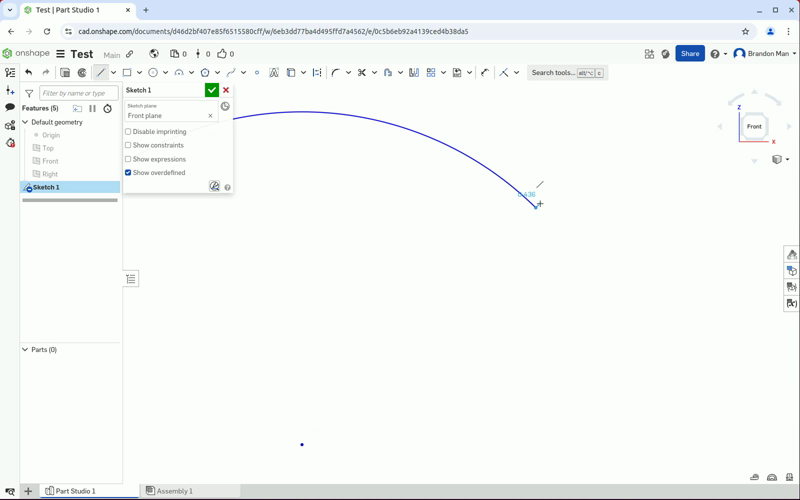
scroll(6)
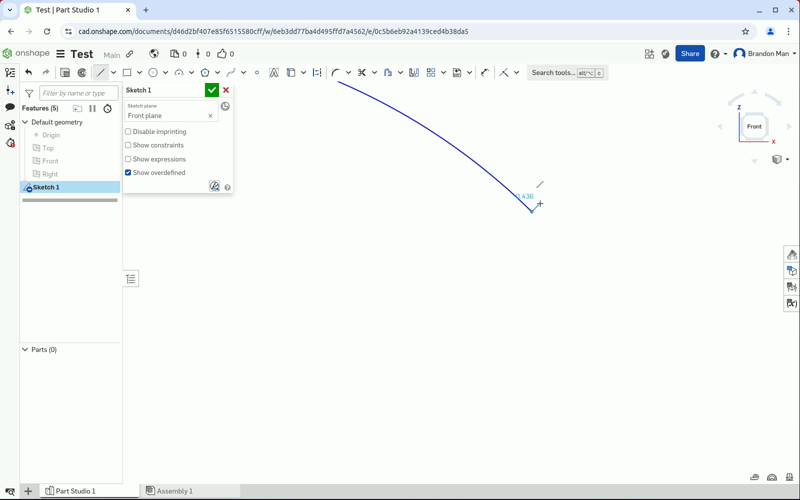
scroll(6)
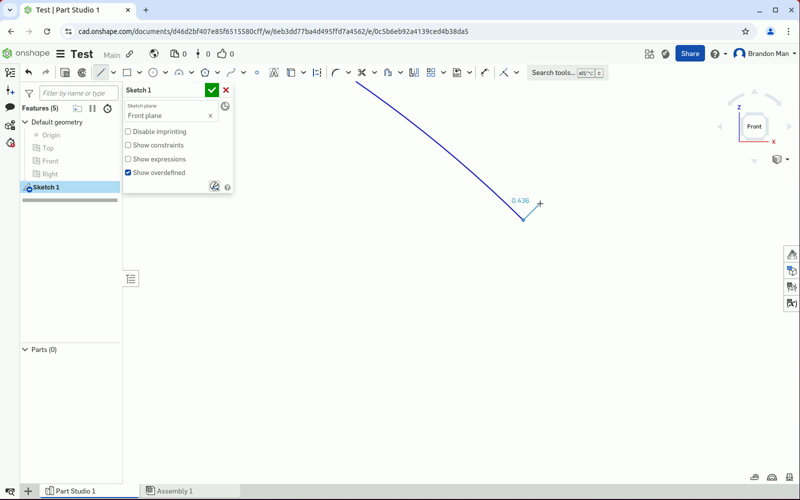
click(540, 203)
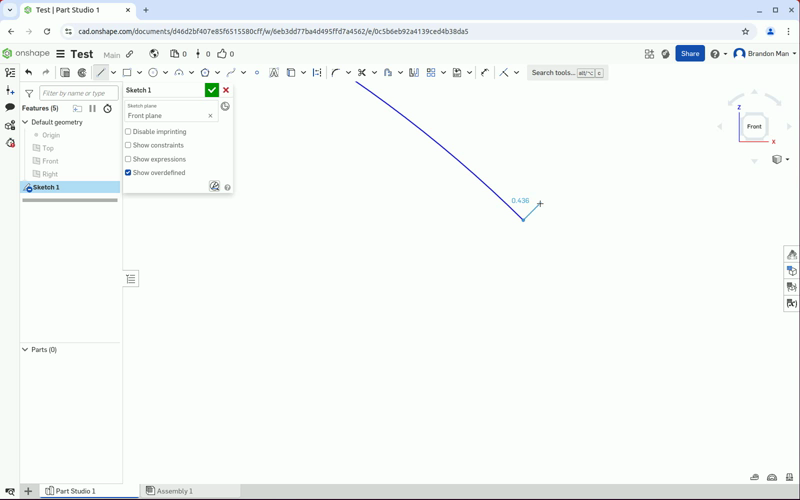
scroll(-6)
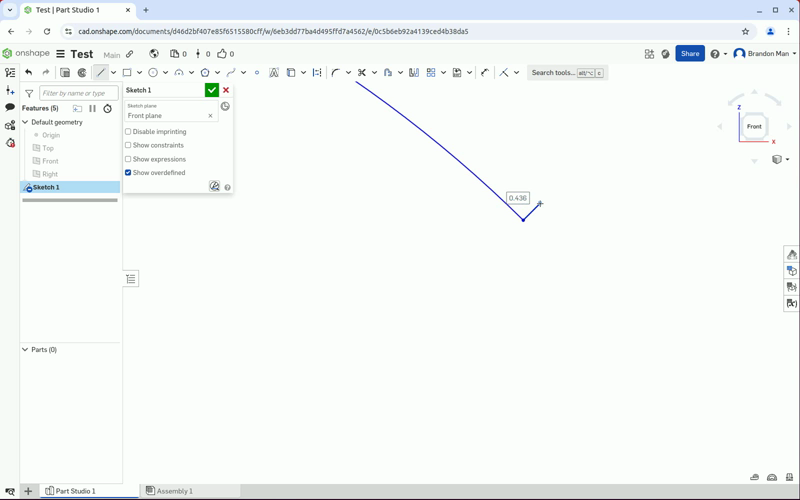
scroll(-6)
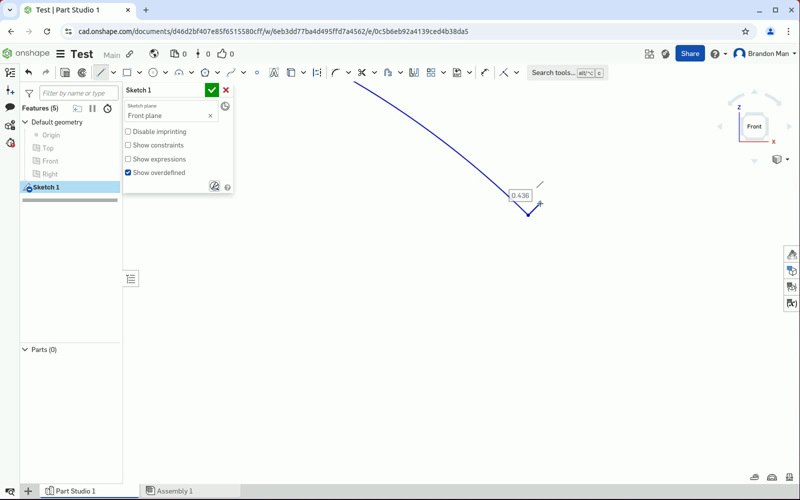
scroll(-6)
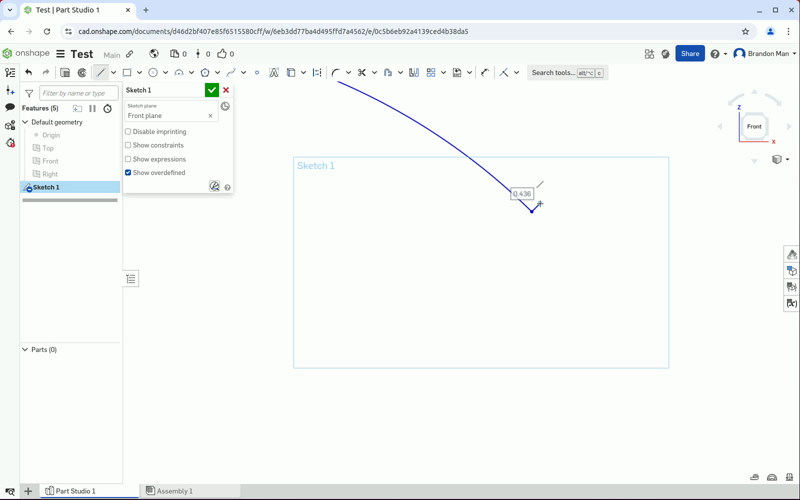
scroll(-6)
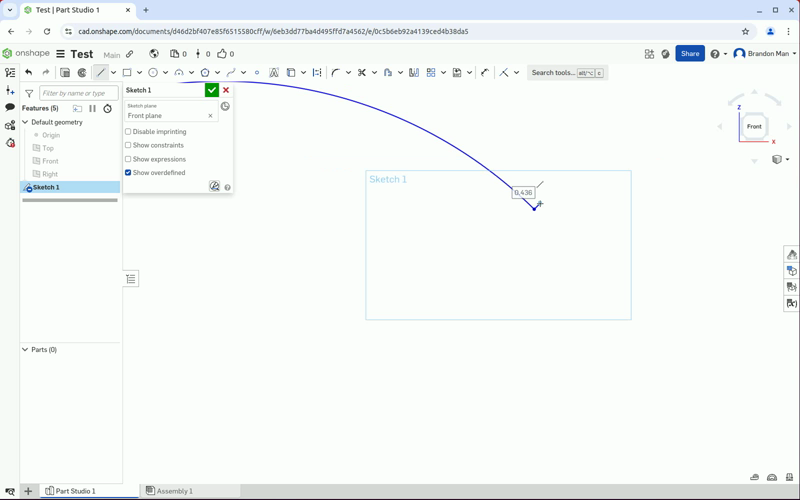
scroll(-6)
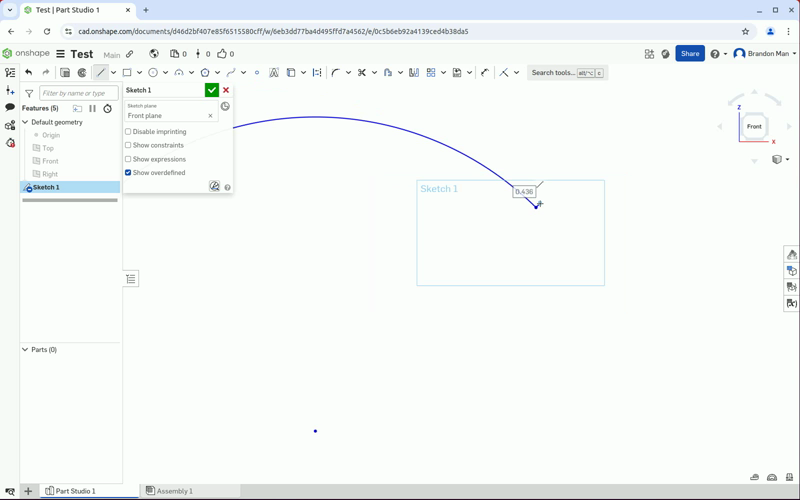
scroll(-6)
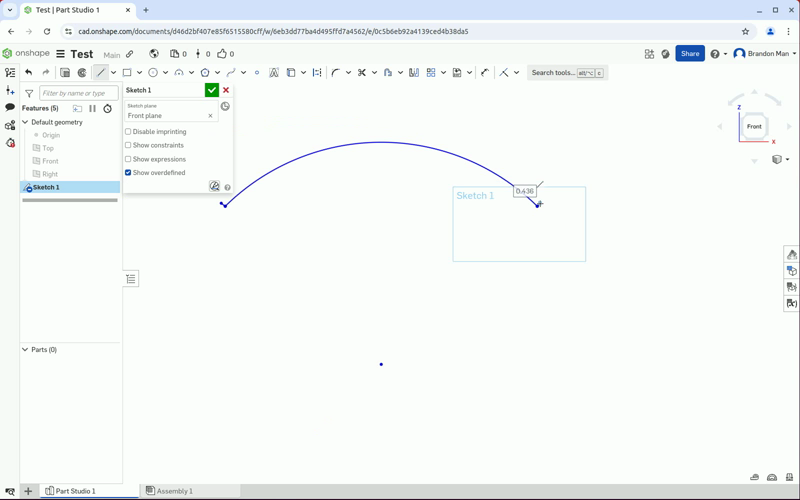
scroll(-6)
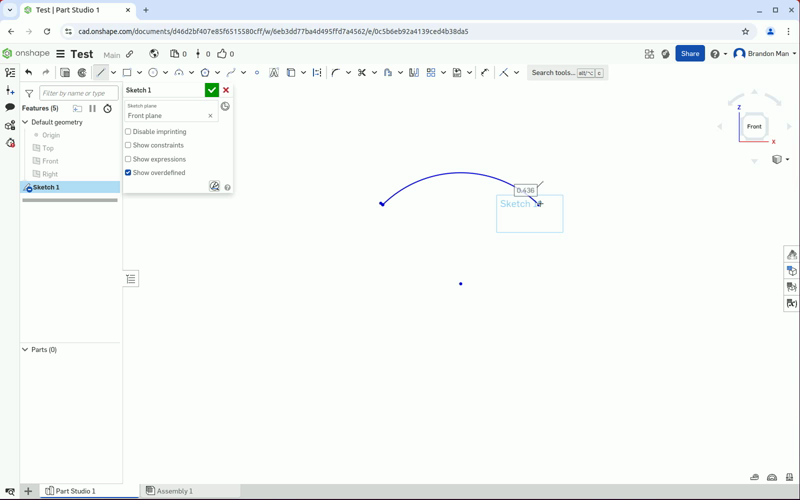
key_up(shift)
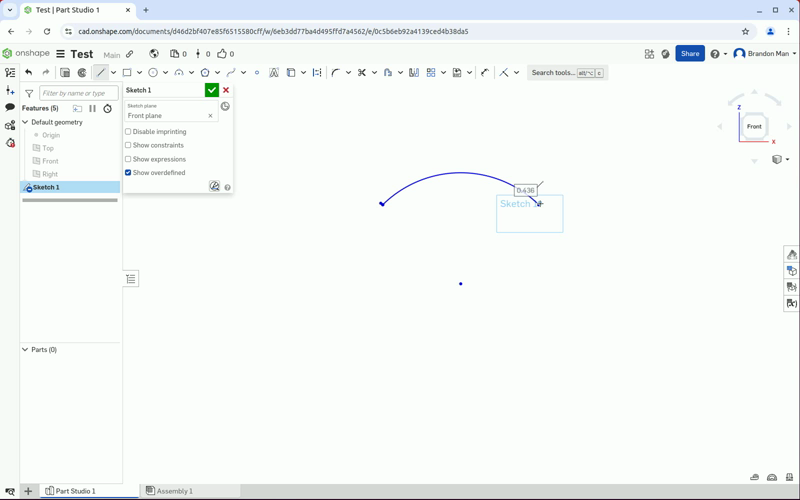
key(esc)
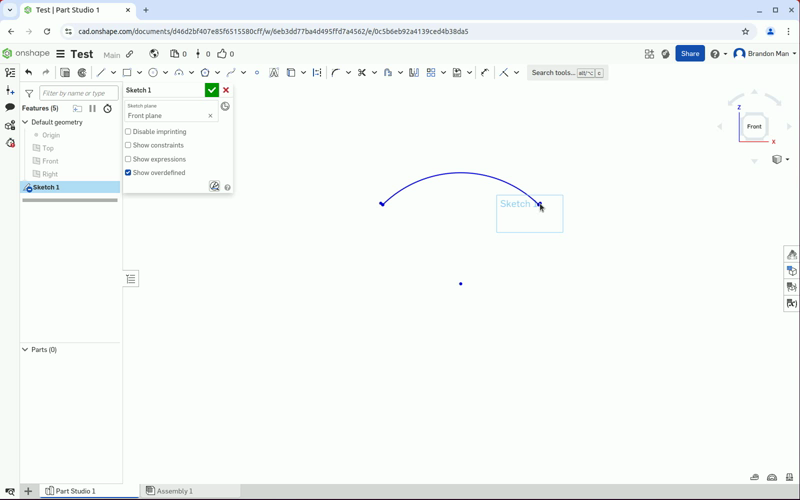
key(a)
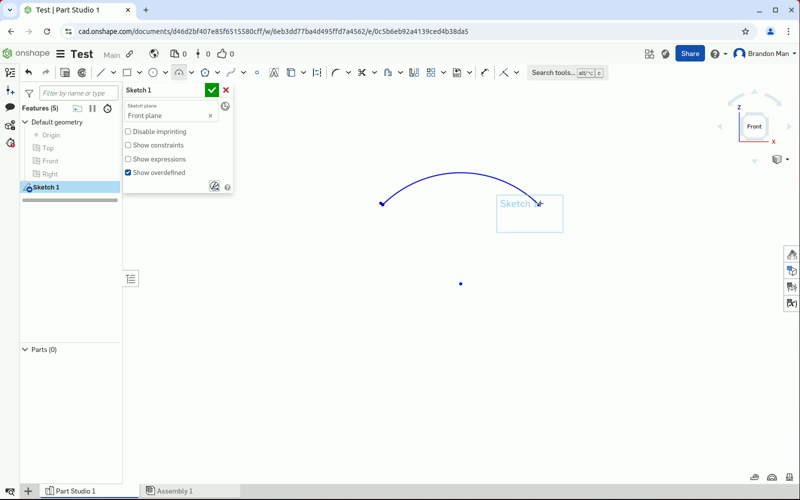
mouse_move(540, 203)
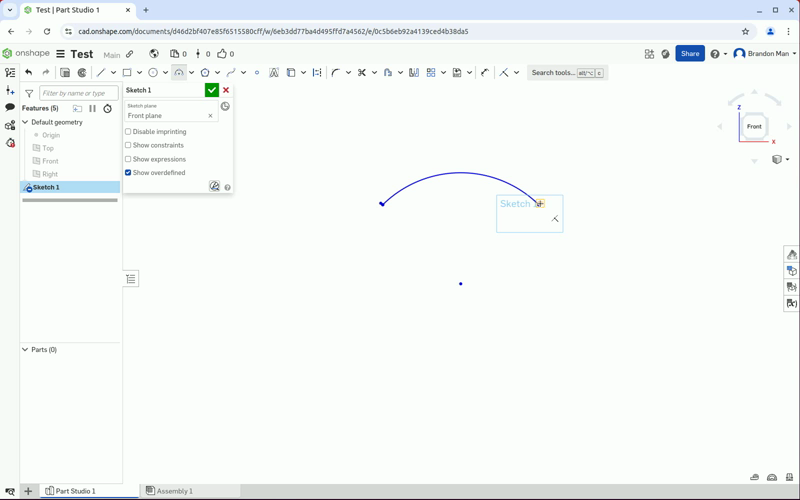
scroll(6)
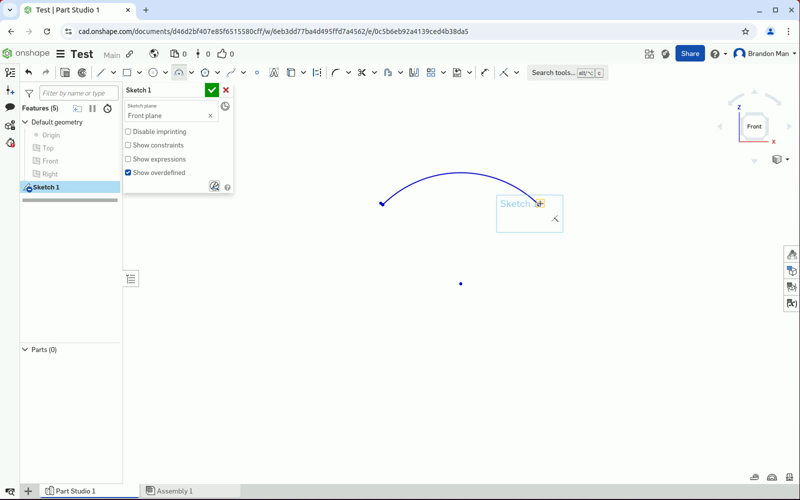
scroll(6)
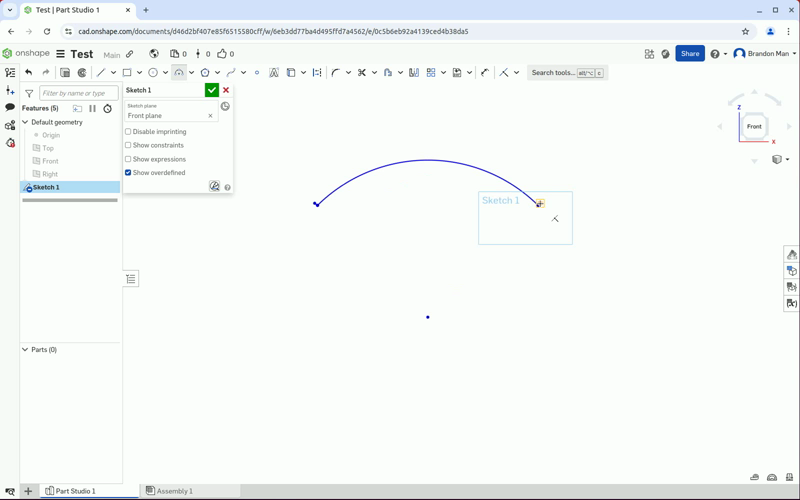
scroll(6)
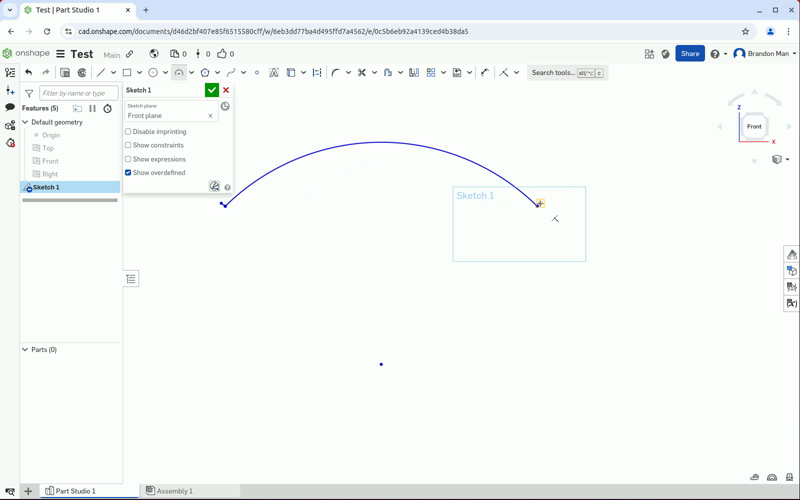
scroll(6)
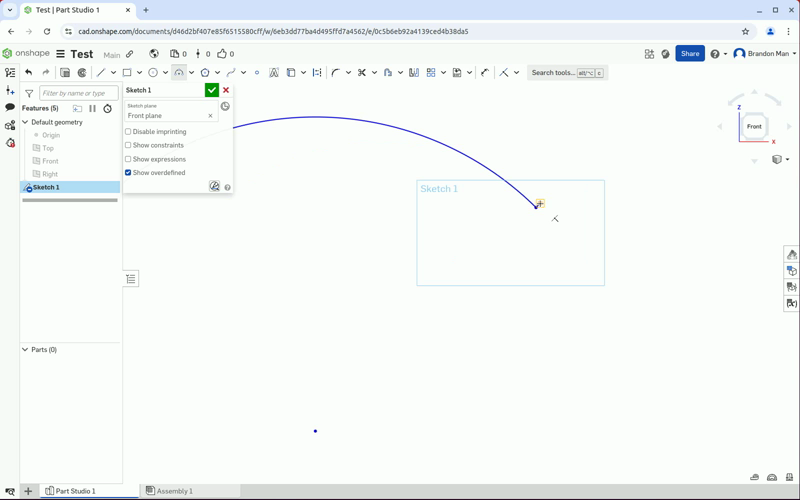
scroll(6)
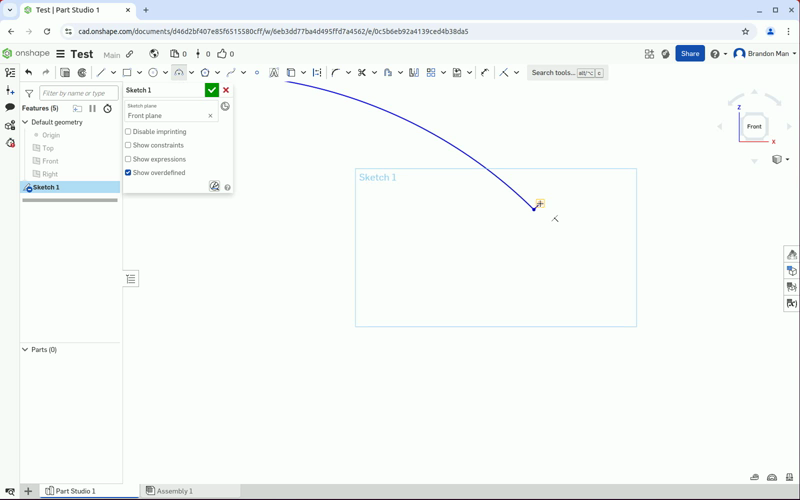
scroll(6)
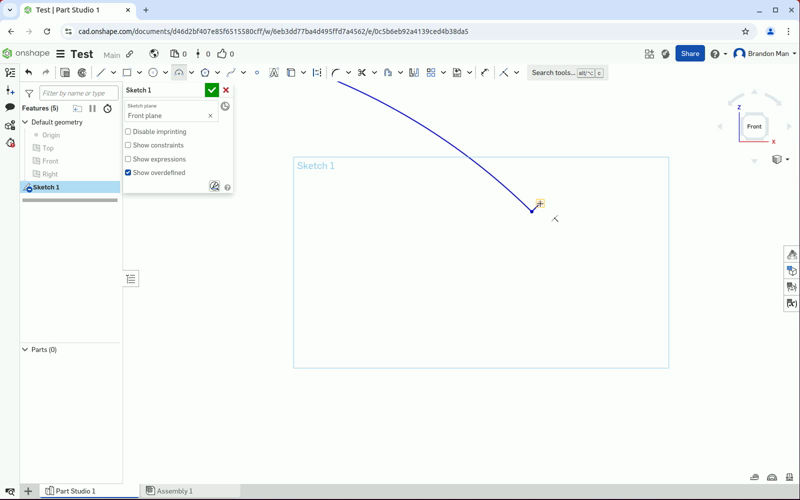
scroll(6)
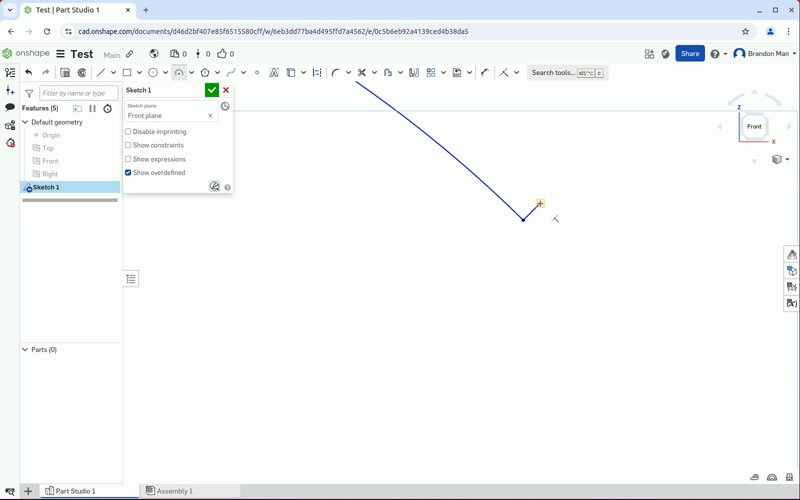
click(540, 203)
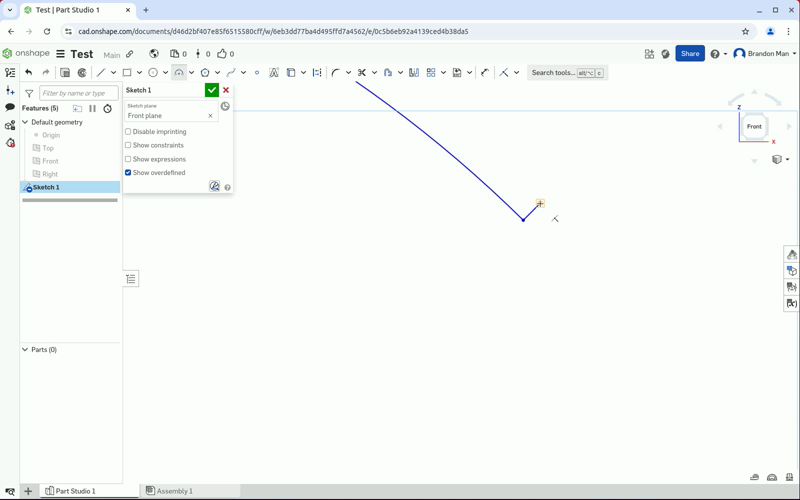
scroll(-6)
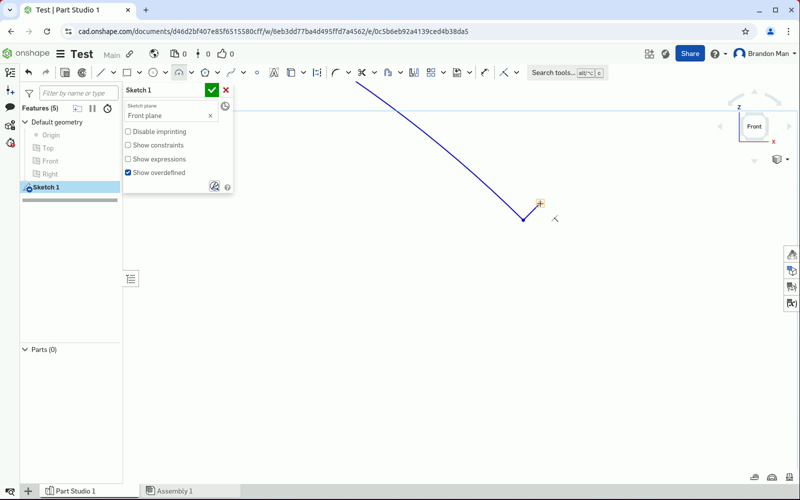
scroll(-6)
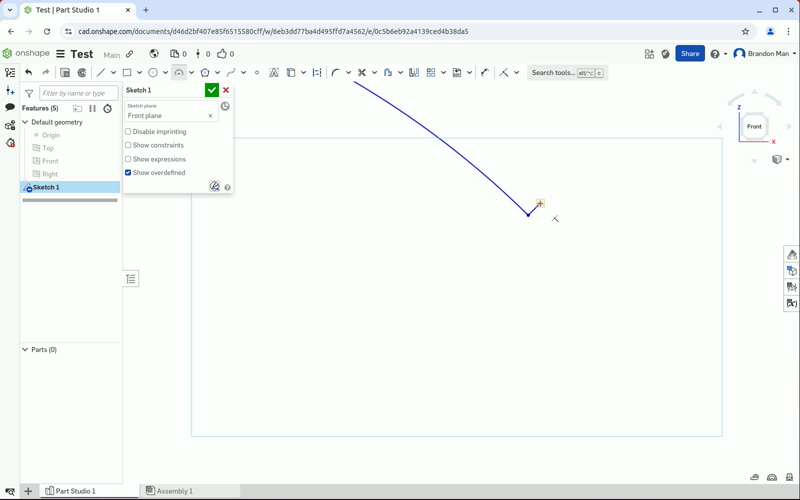
scroll(-6)
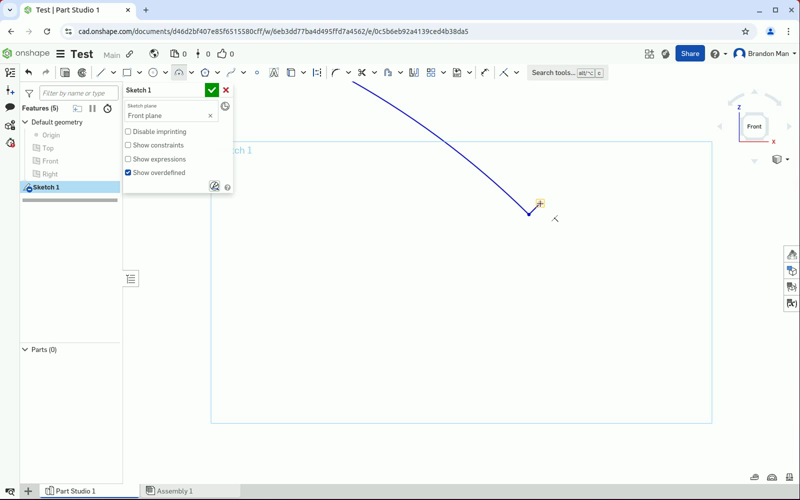
scroll(-6)
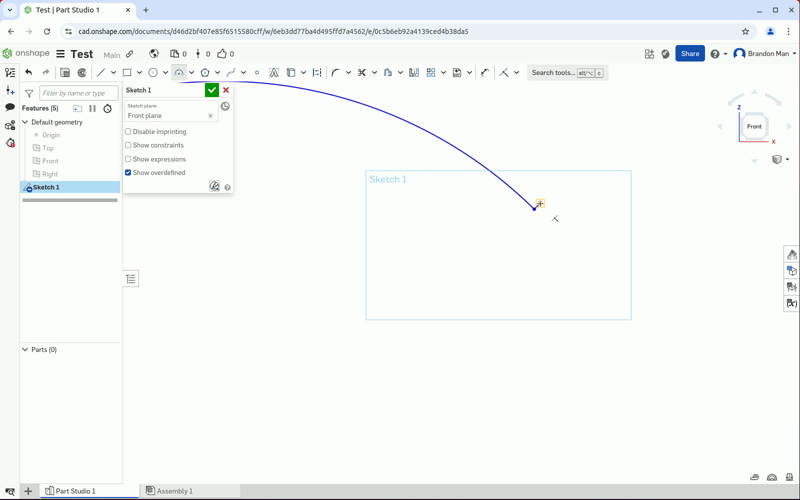
scroll(-6)
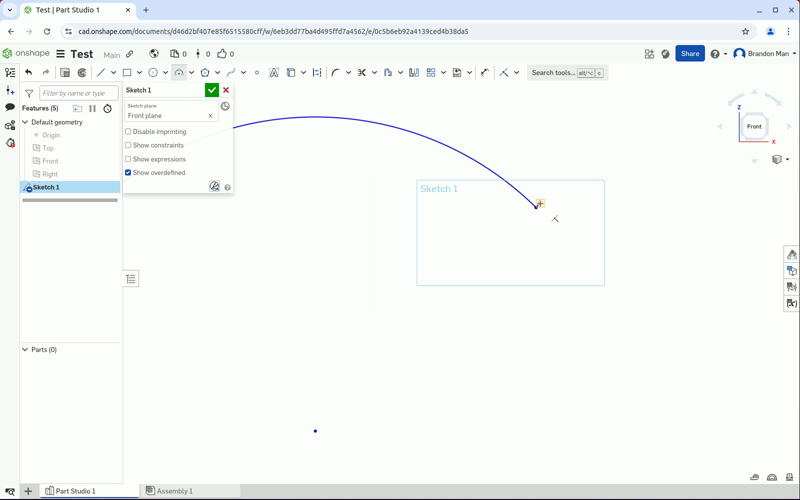
scroll(-6)
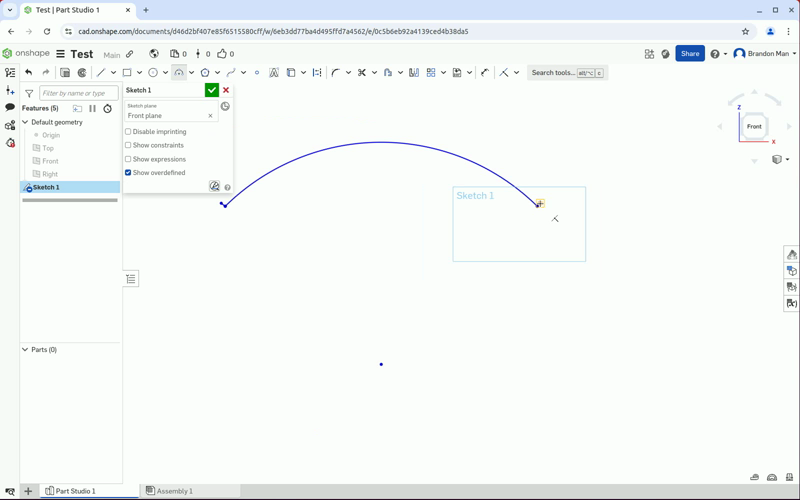
scroll(-6)
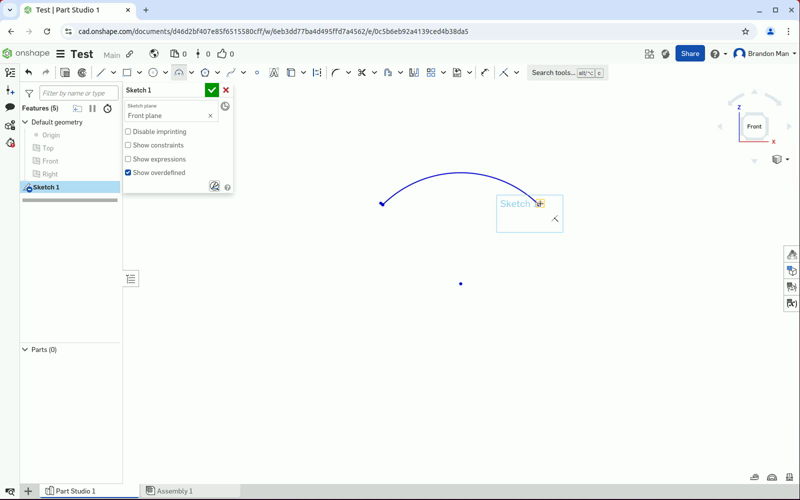
mouse_move(380, 203)
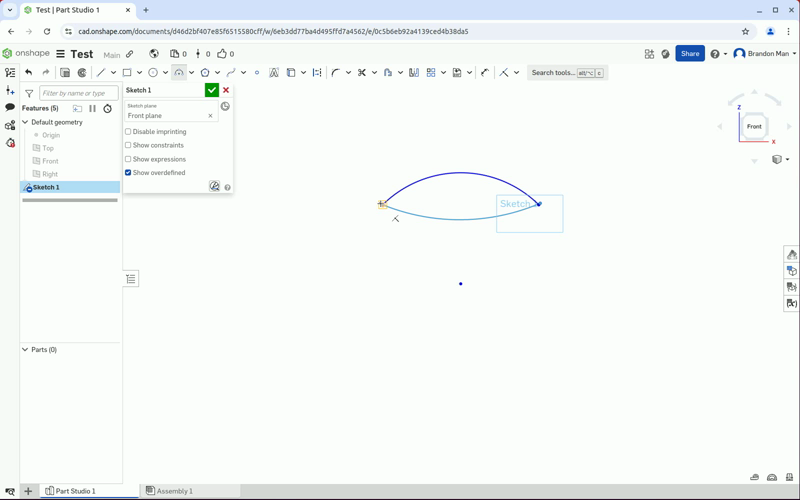
scroll(6)
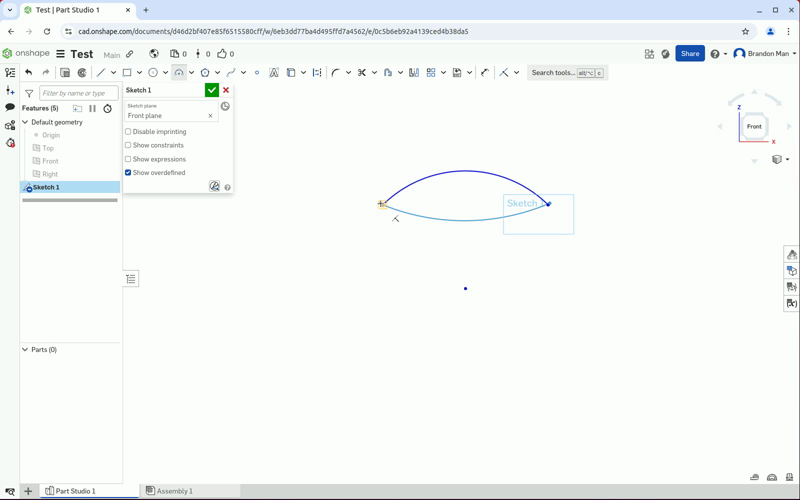
scroll(6)
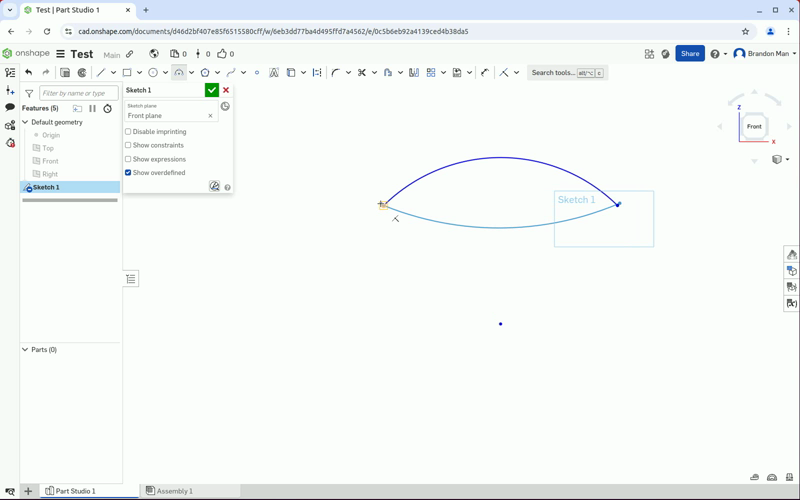
scroll(6)
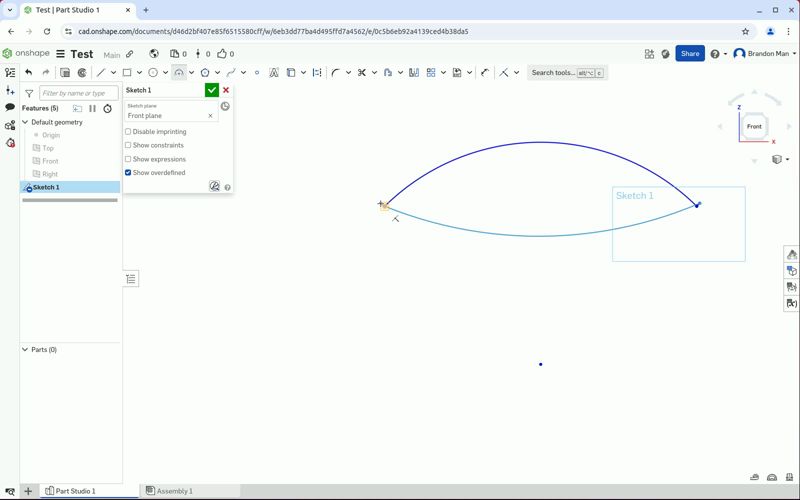
scroll(6)
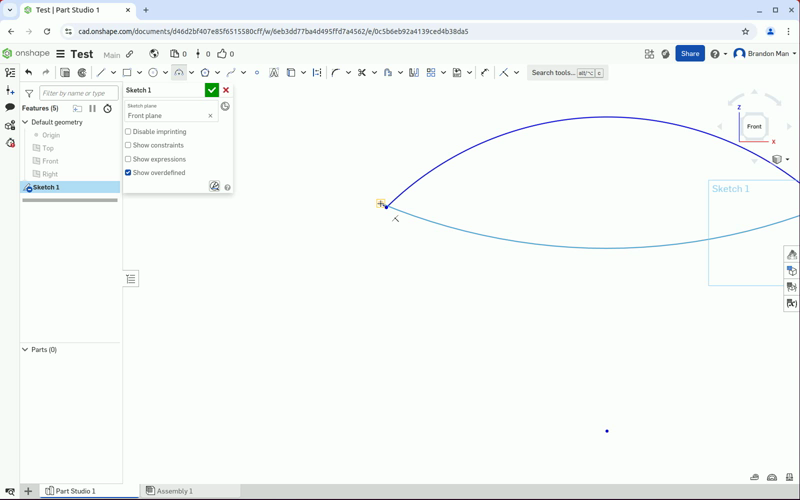
scroll(6)
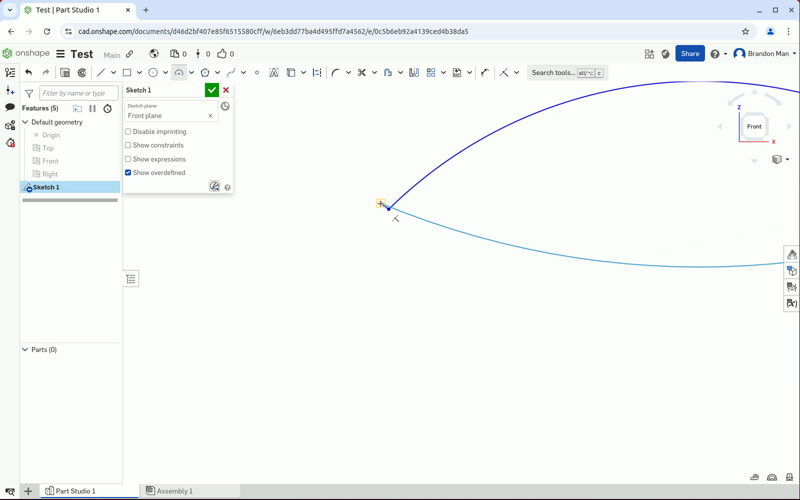
scroll(6)
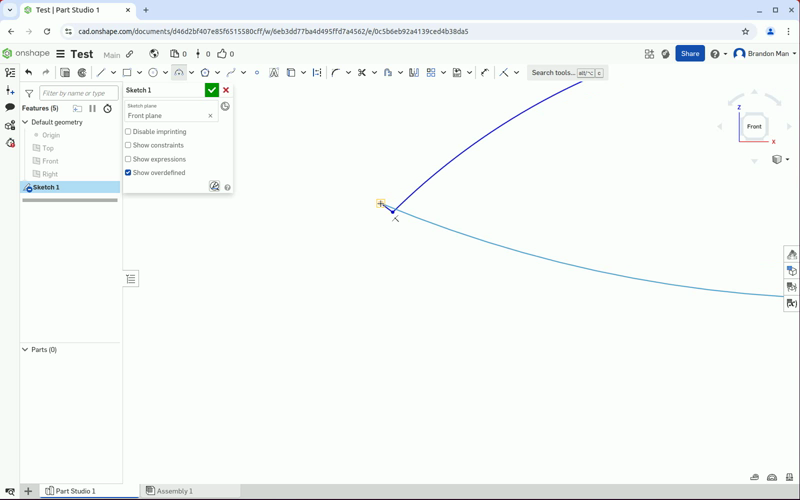
scroll(6)
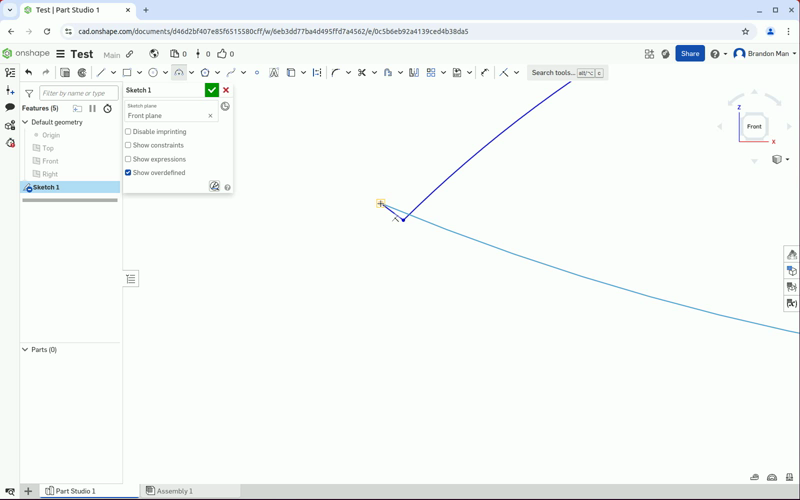
click(380, 203)
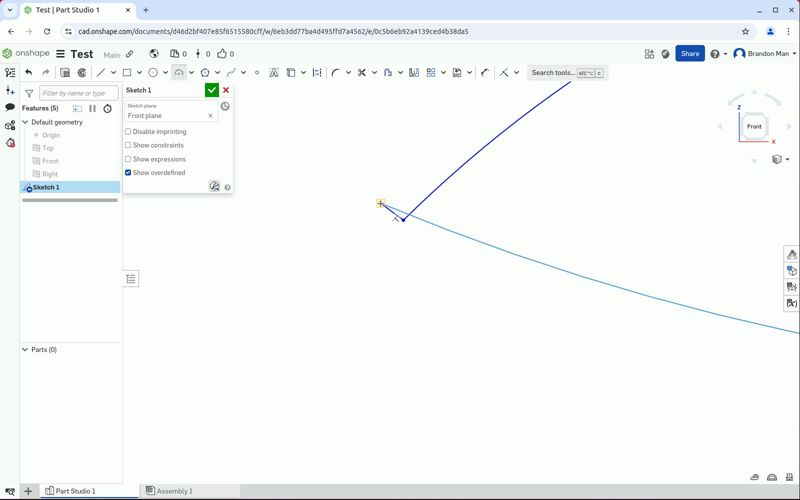
scroll(-6)
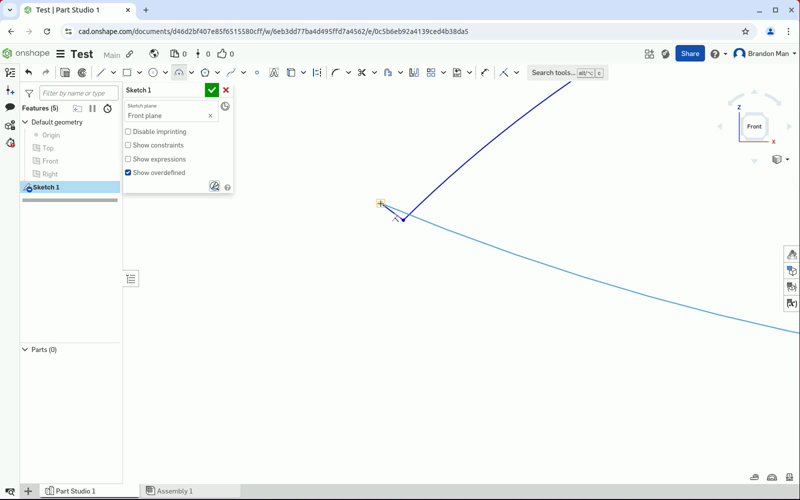
scroll(-6)
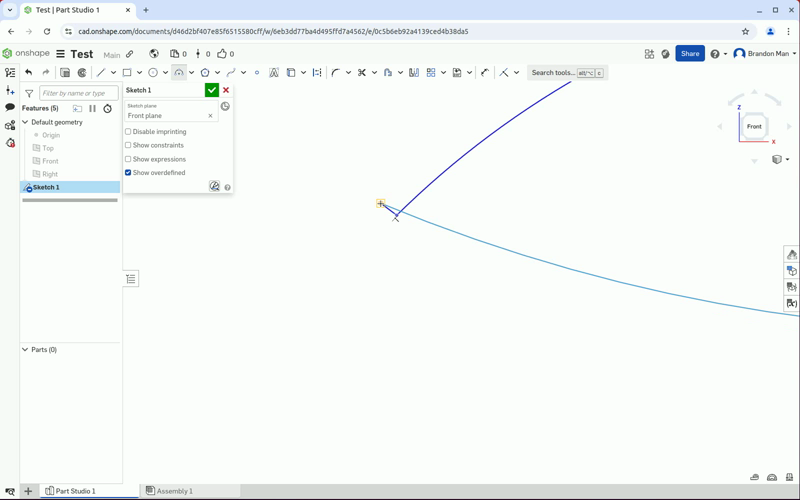
scroll(-6)
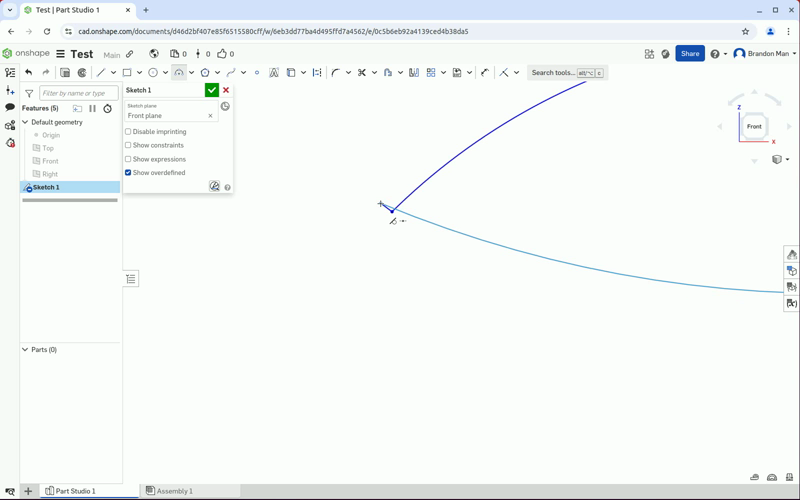
scroll(-6)
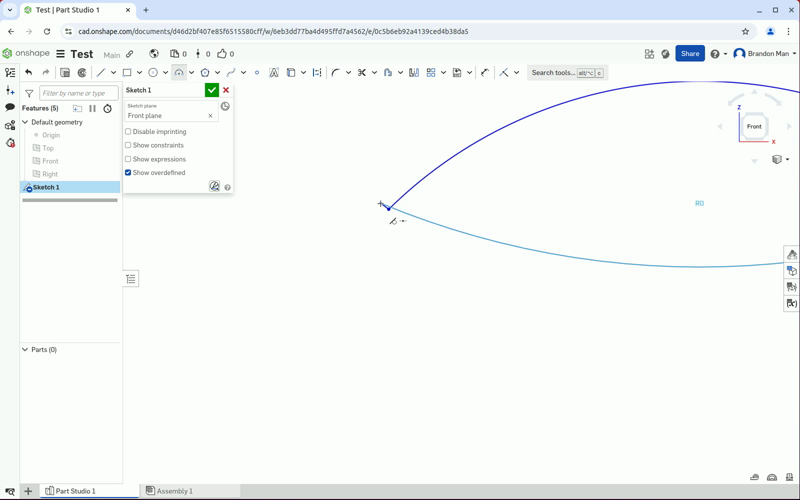
scroll(-6)
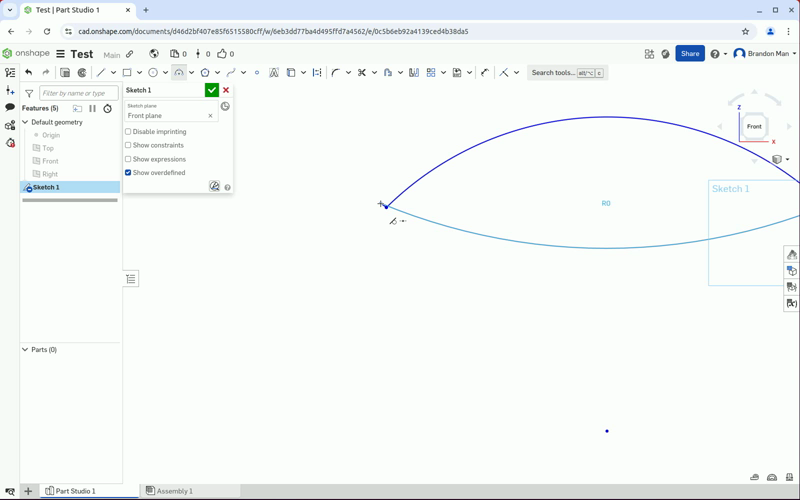
scroll(-6)
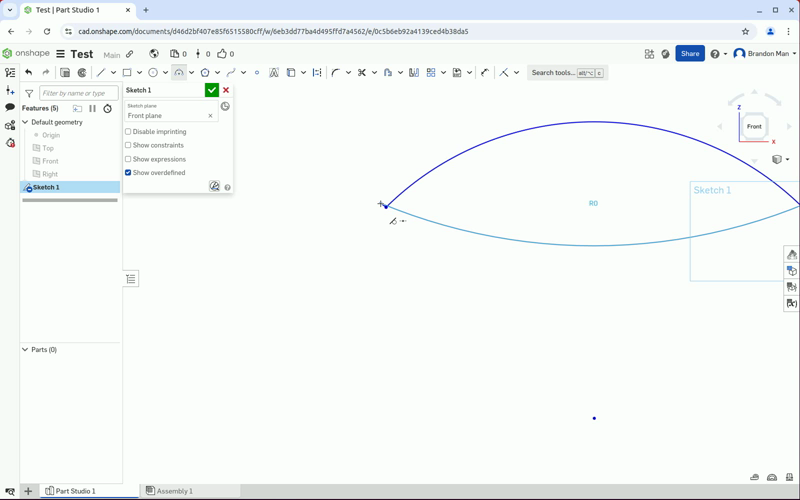
scroll(-6)
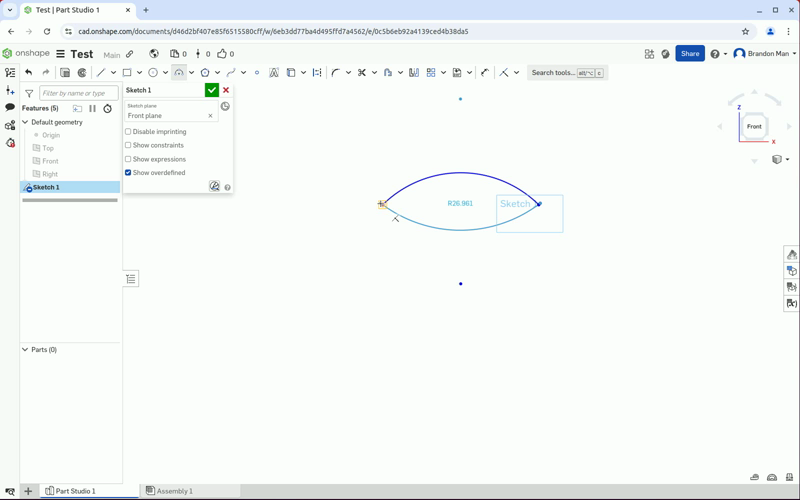
key_down(shift)
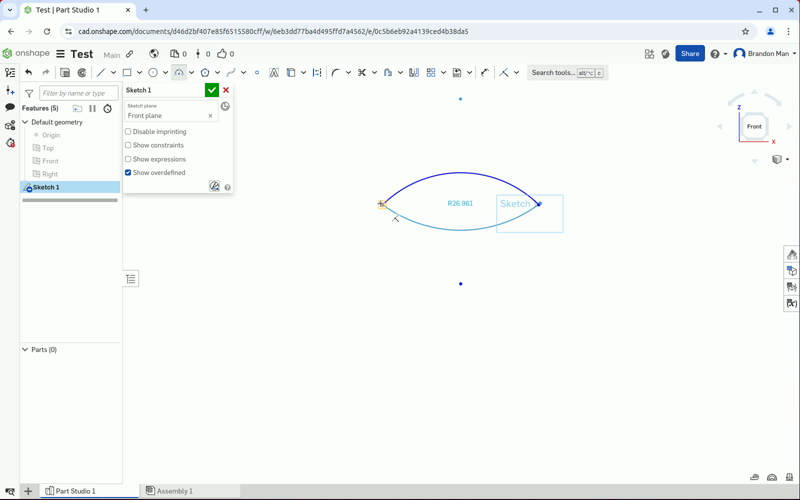
mouse_move(460, 170)
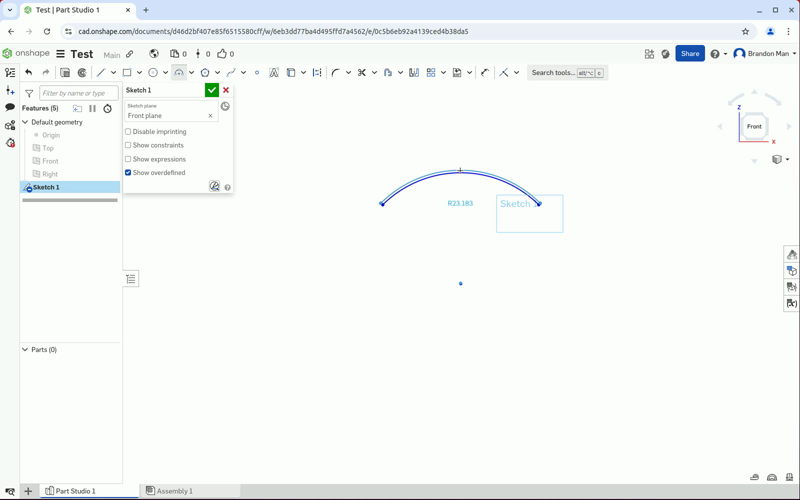
scroll(6)
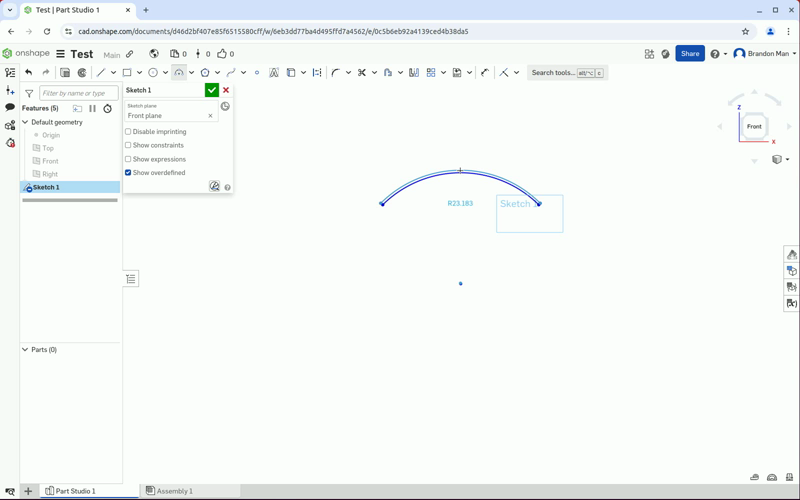
scroll(6)
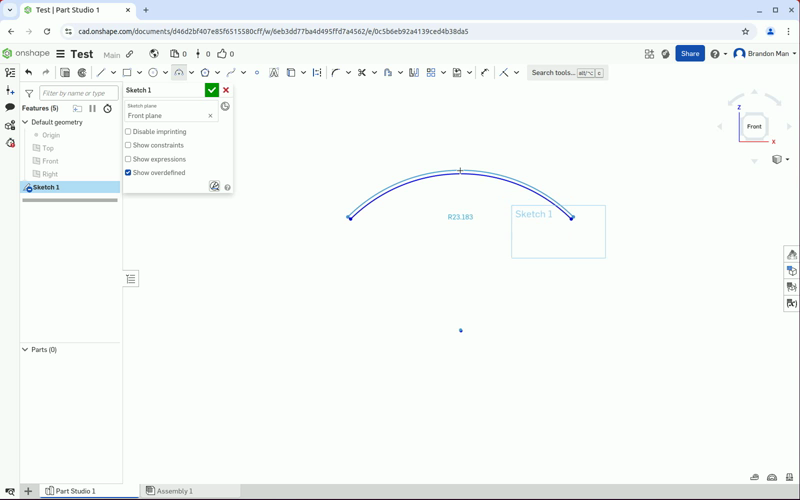
scroll(6)
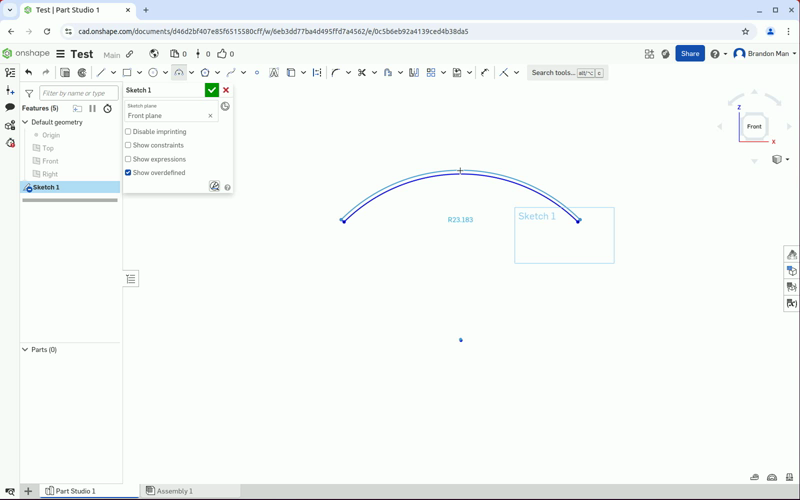
scroll(6)
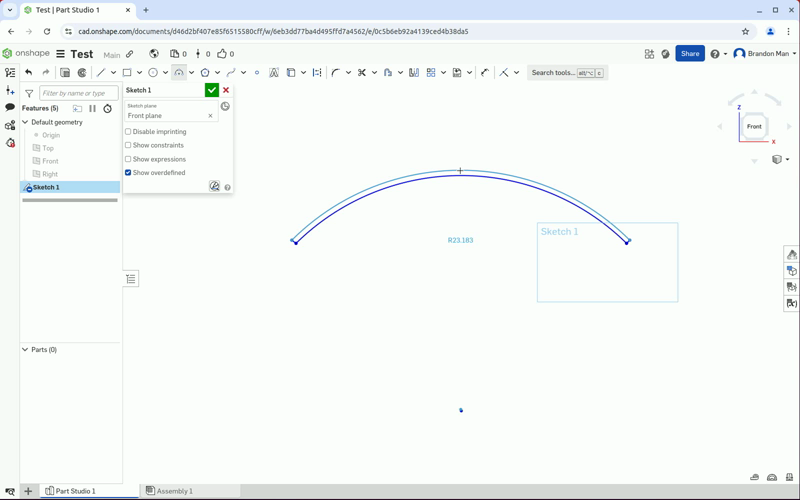
scroll(6)
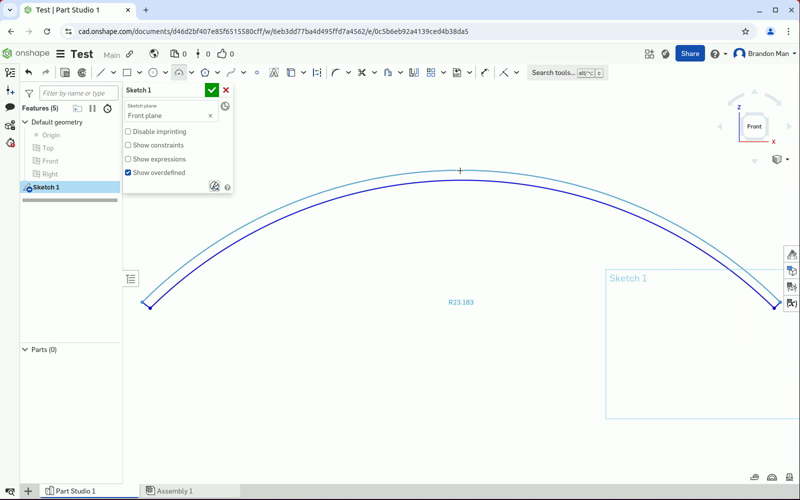
scroll(6)
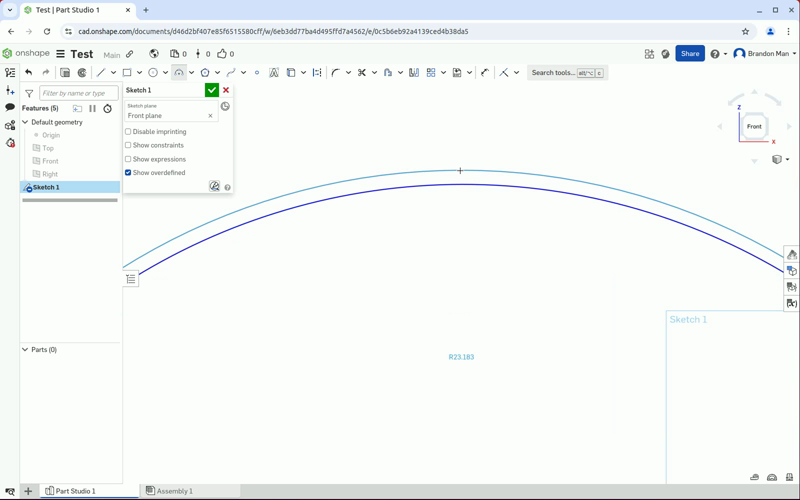
scroll(6)
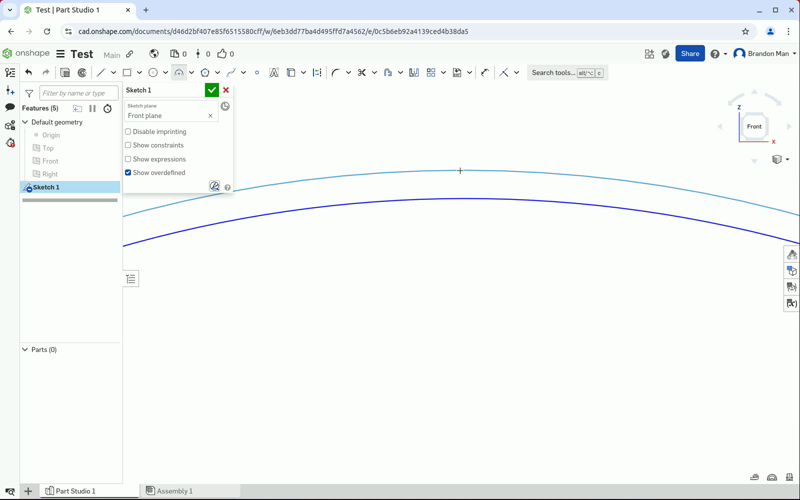
click(460, 170)
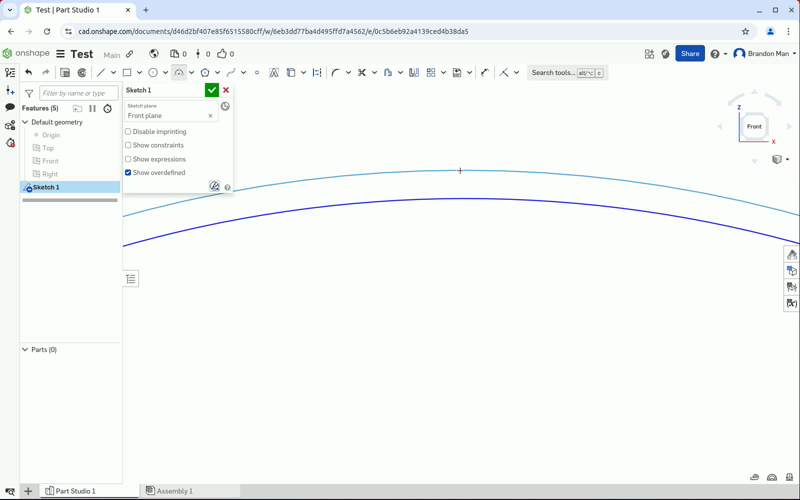
scroll(-6)
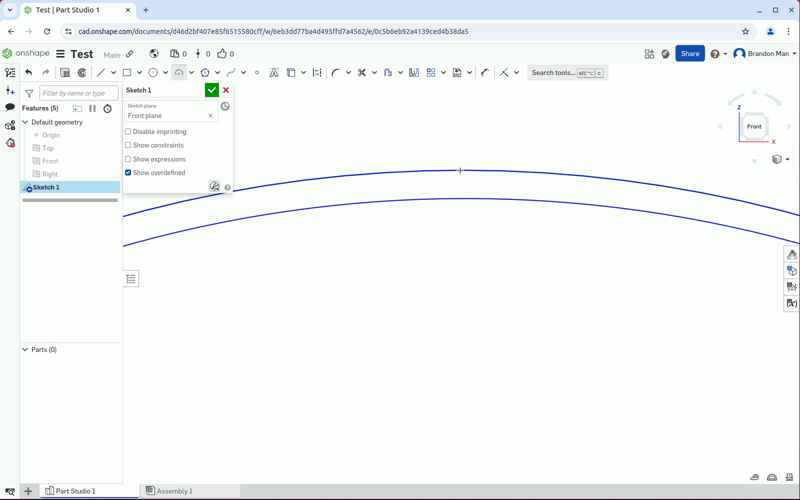
scroll(-6)
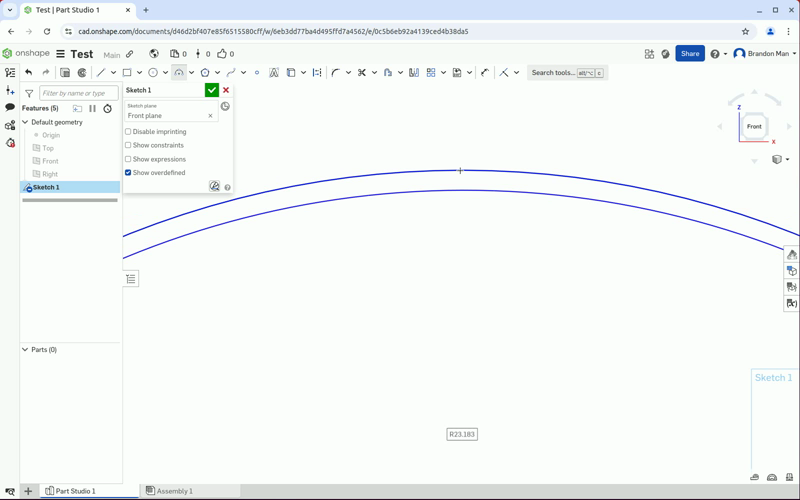
scroll(-6)
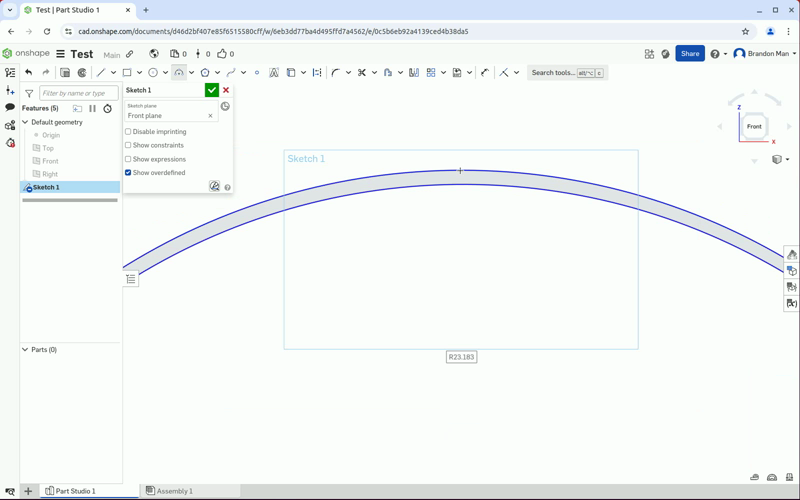
scroll(-6)
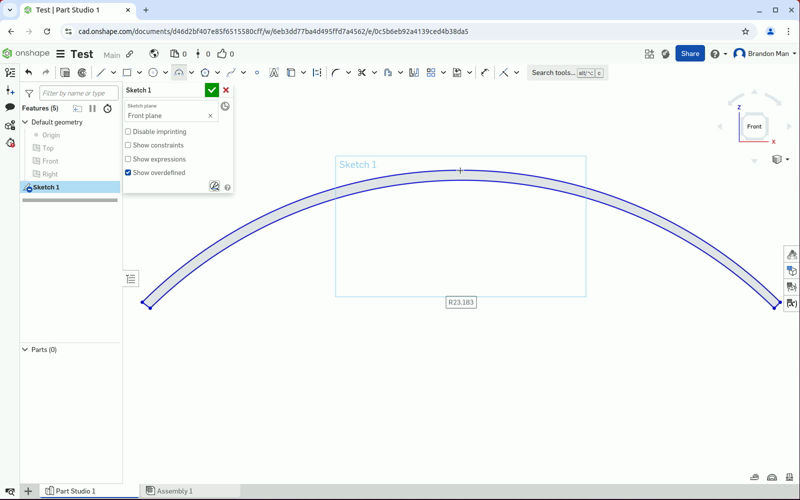
scroll(-6)
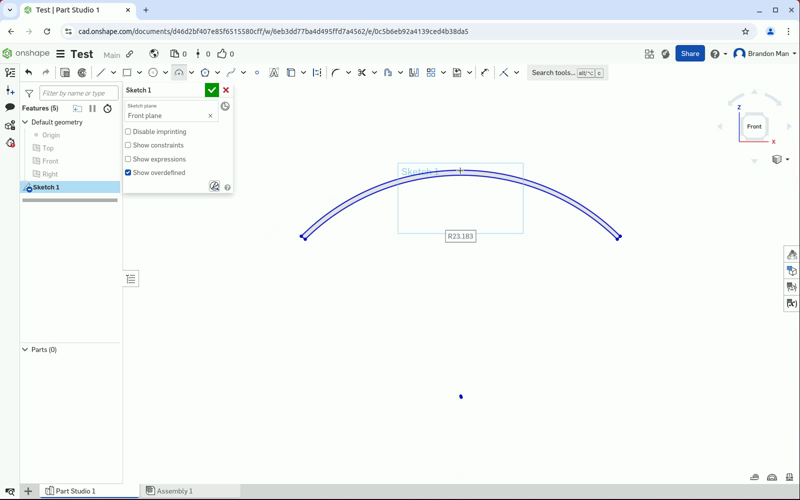
scroll(-6)
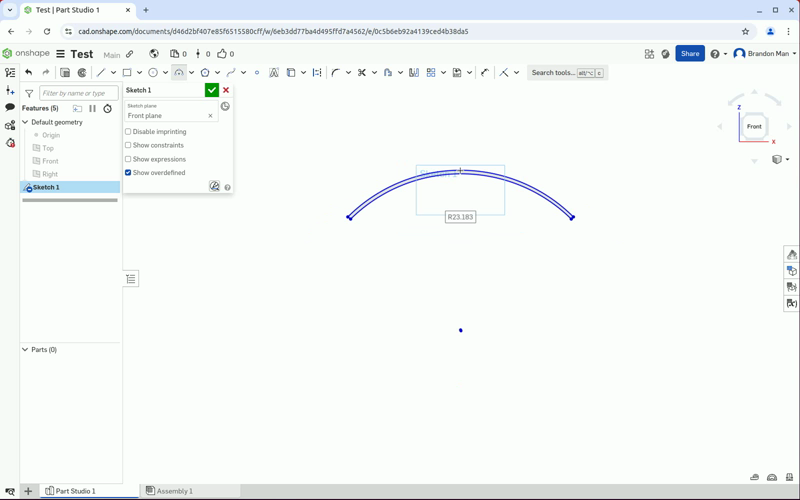
scroll(-6)
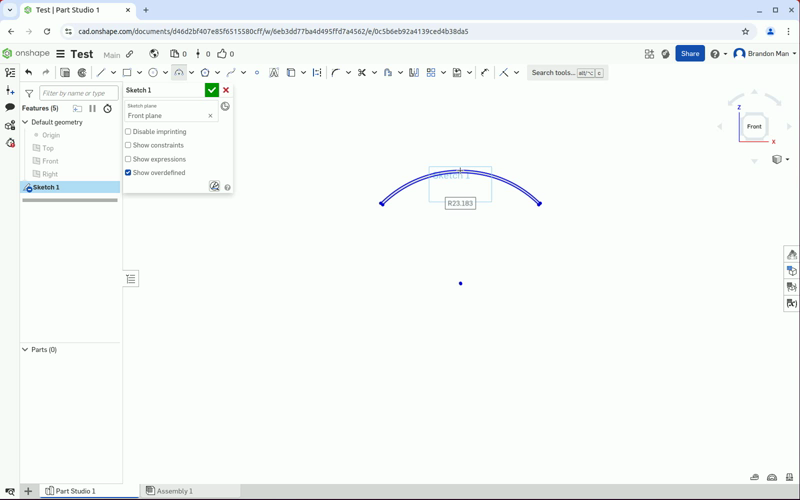
key_up(shift)
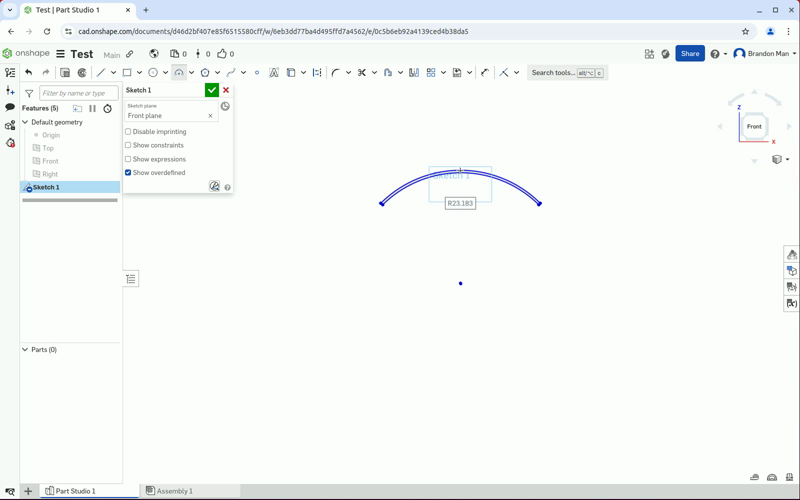
key(esc)
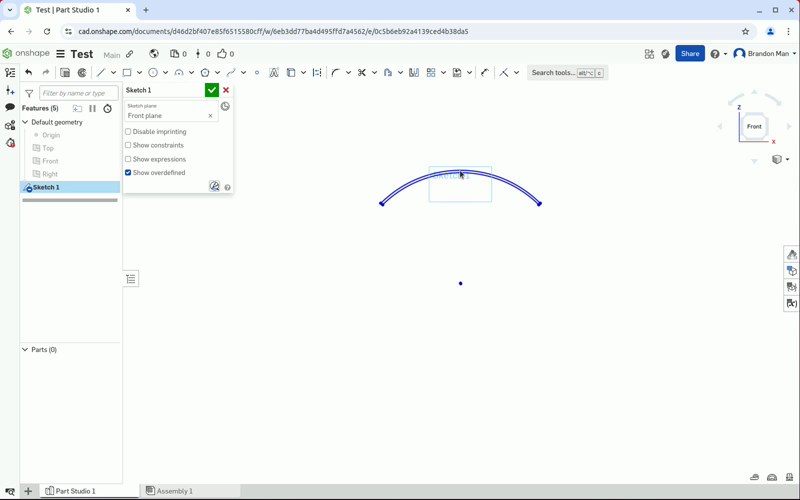
mouse_move(527, 195)
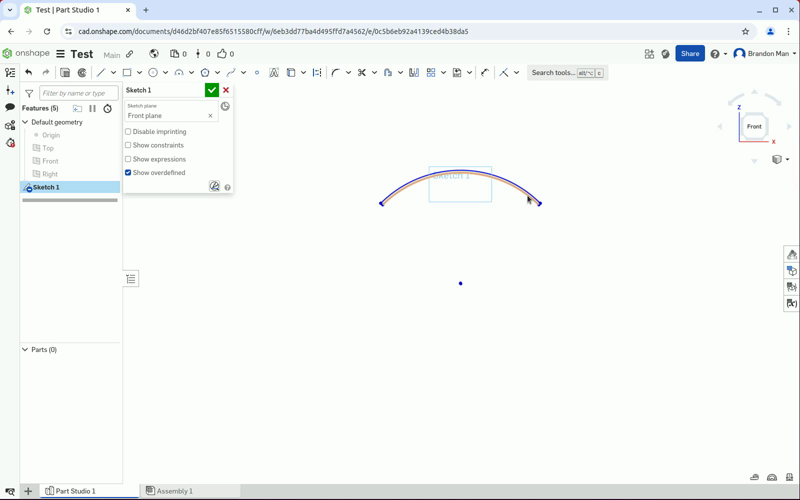
scroll(6)
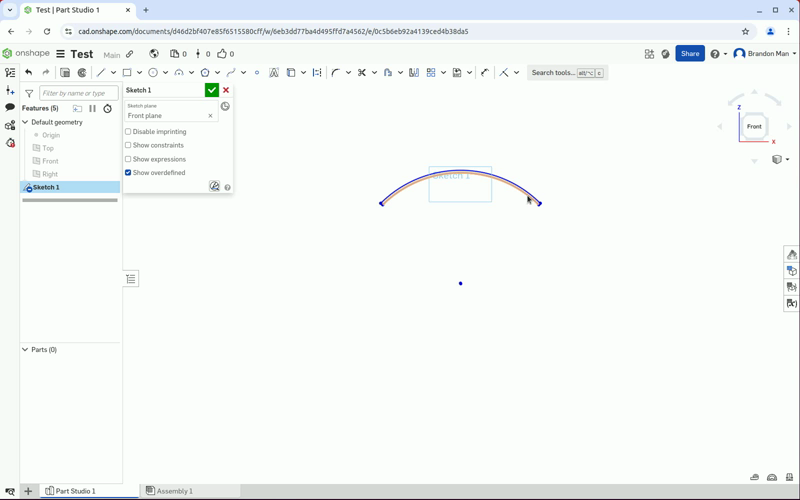
scroll(6)
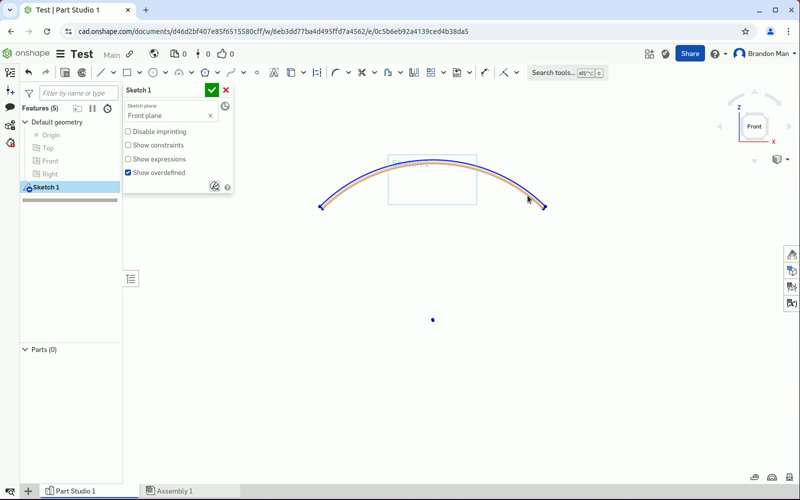
scroll(6)
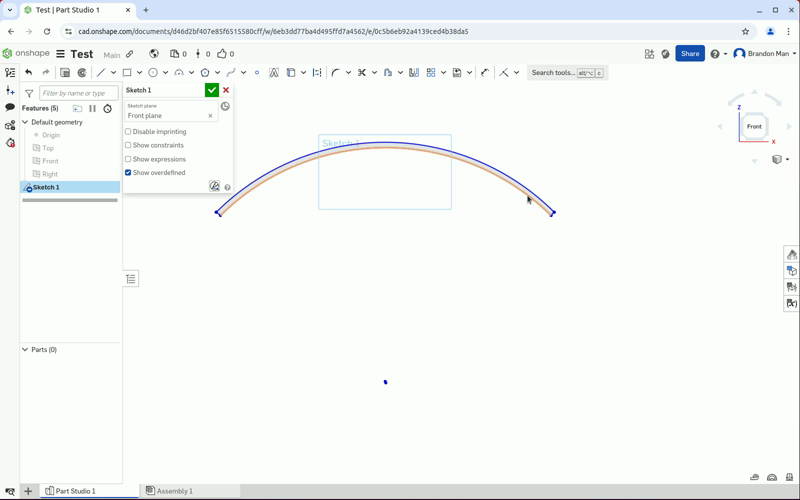
scroll(6)
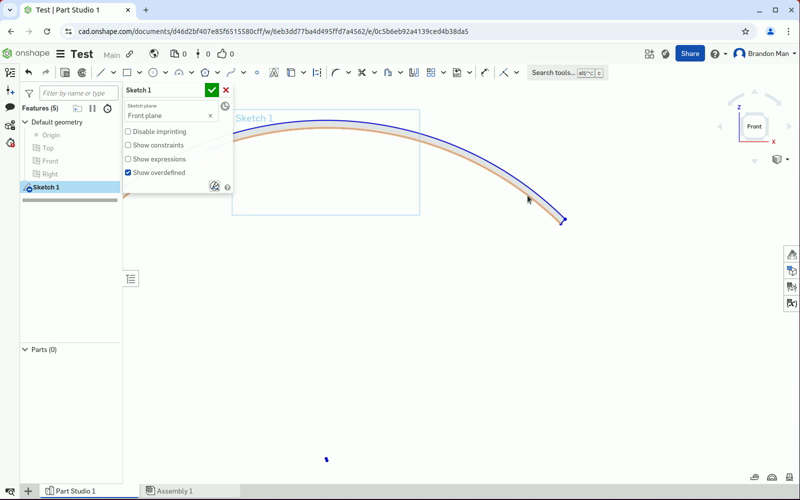
scroll(6)
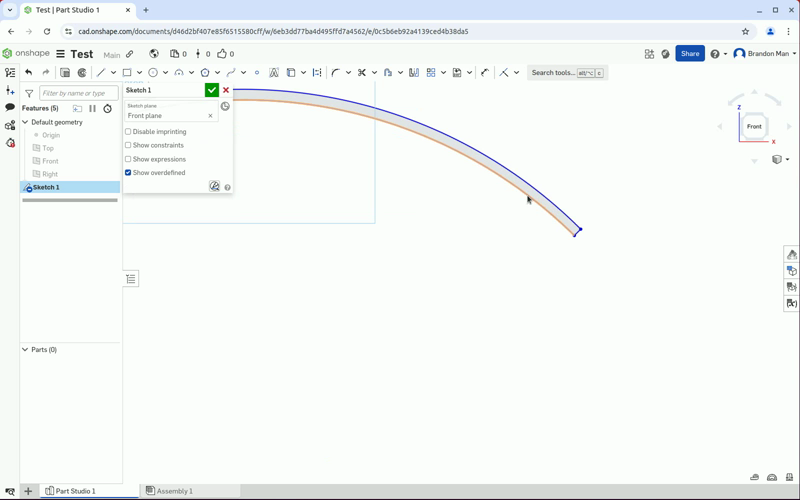
scroll(6)
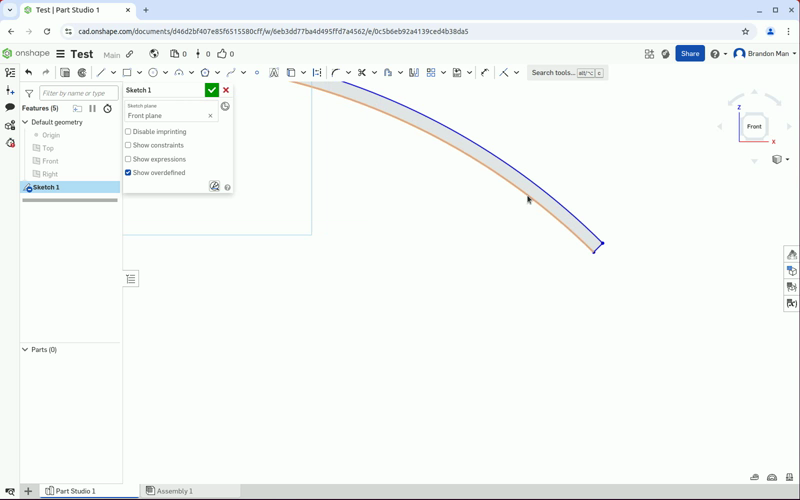
scroll(6)
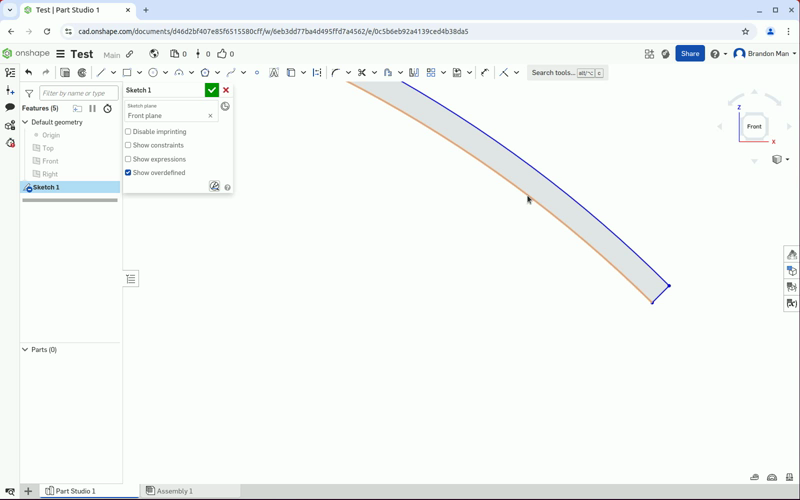
click(527, 195)
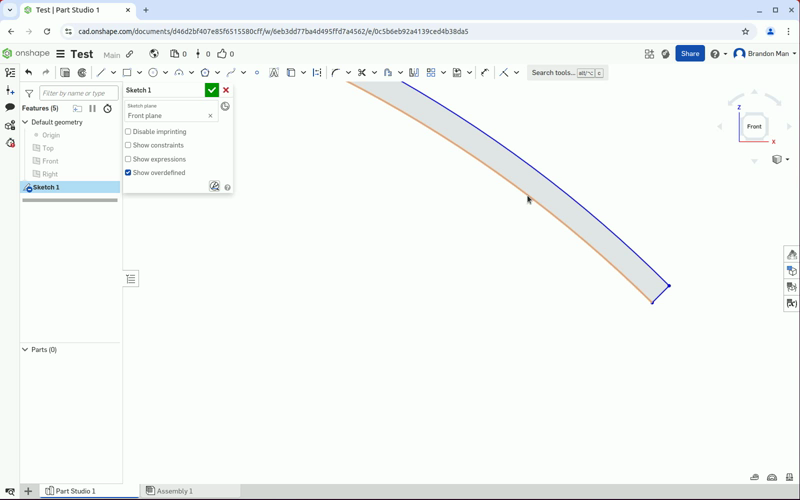
scroll(-6)
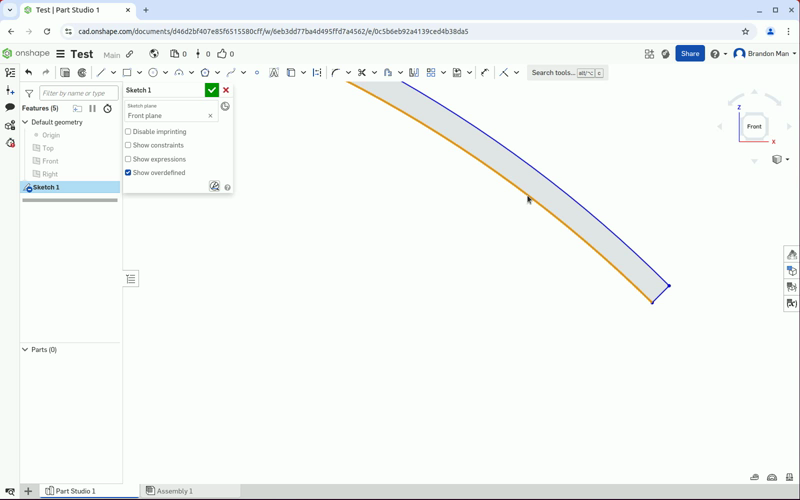
scroll(-6)
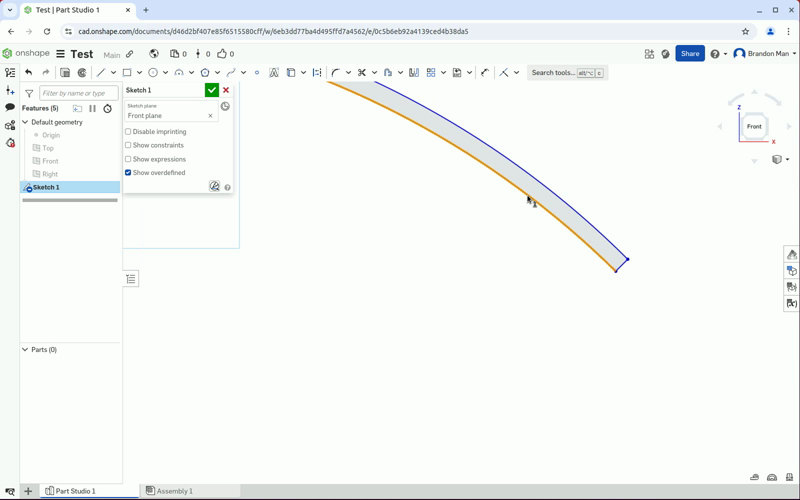
scroll(-6)
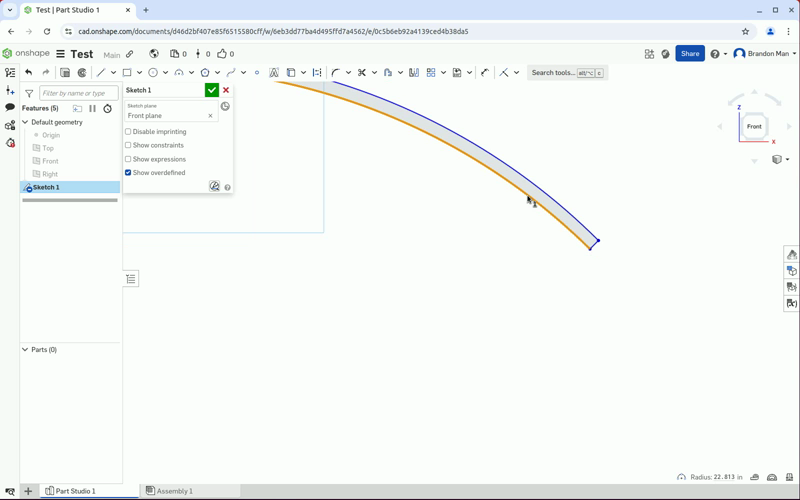
scroll(-6)
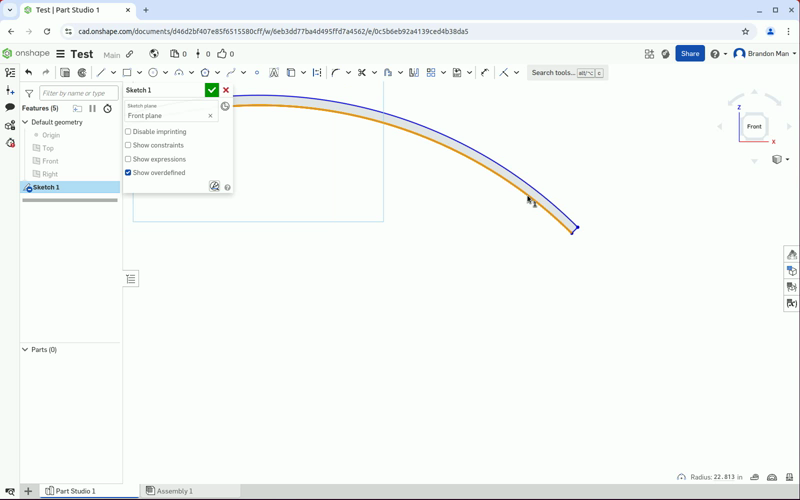
scroll(-6)
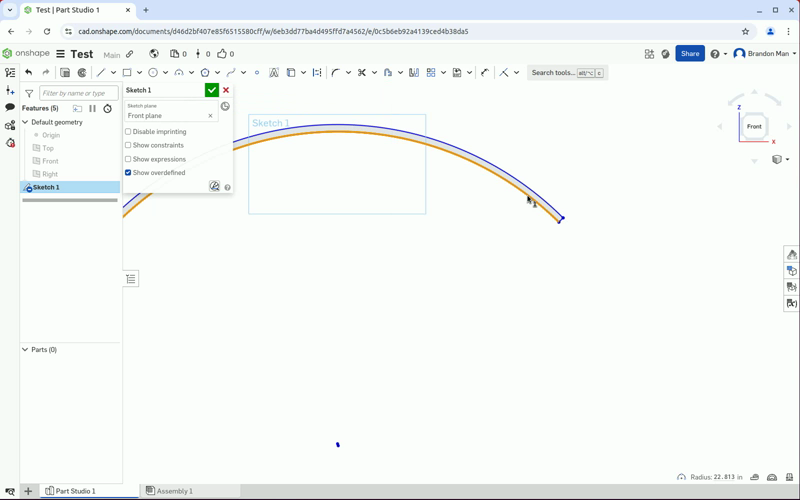
scroll(-6)
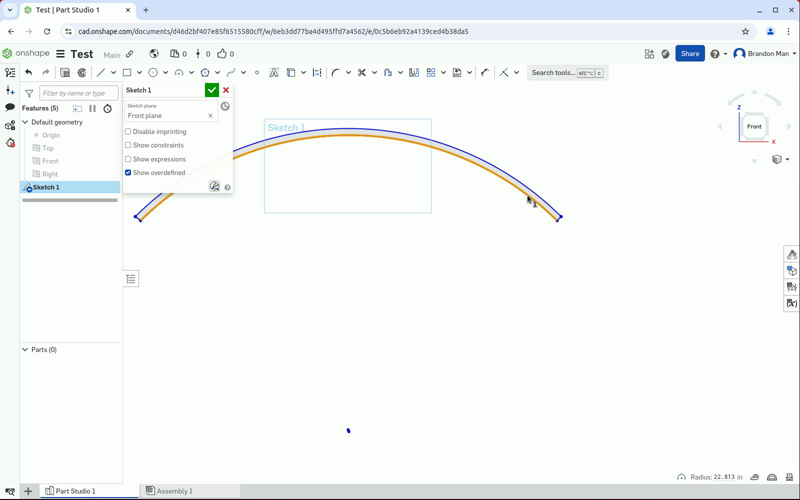
scroll(-6)
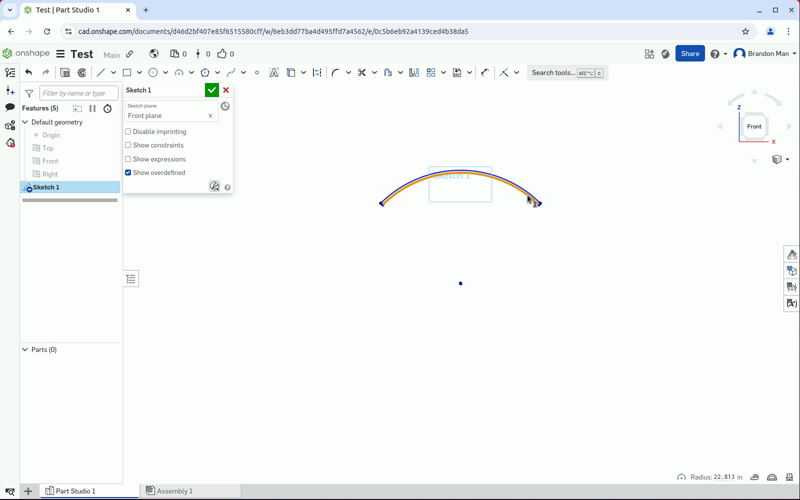
mouse_move(73, 352)
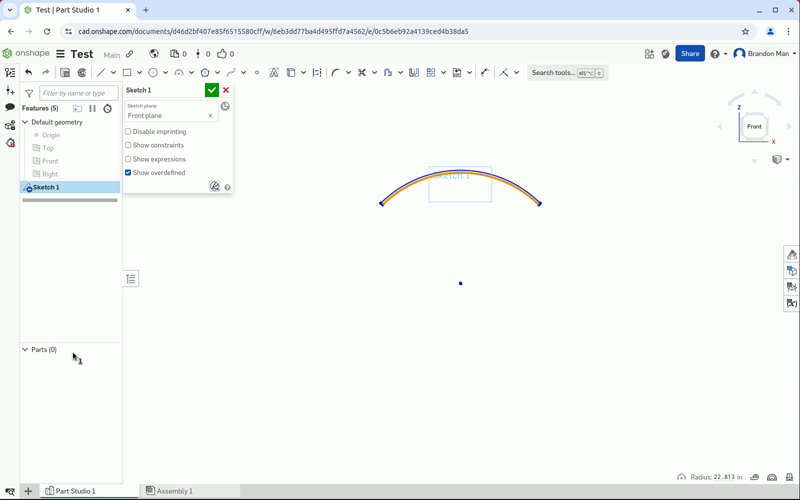
key(shift+y)
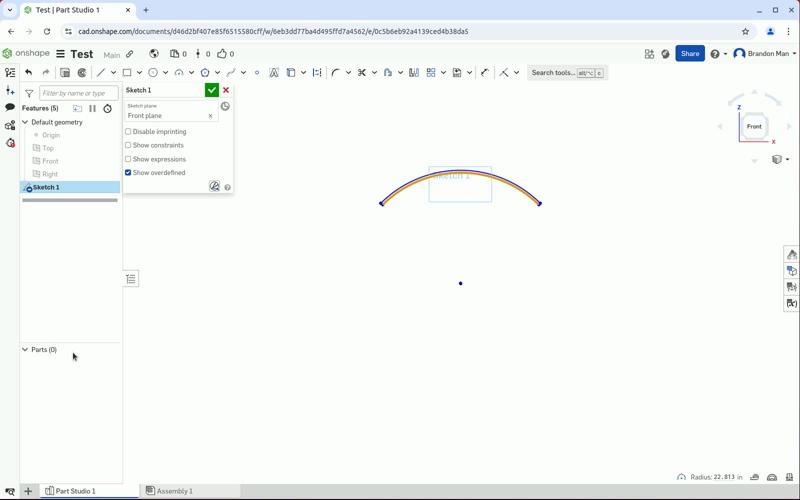
key(shift+e)
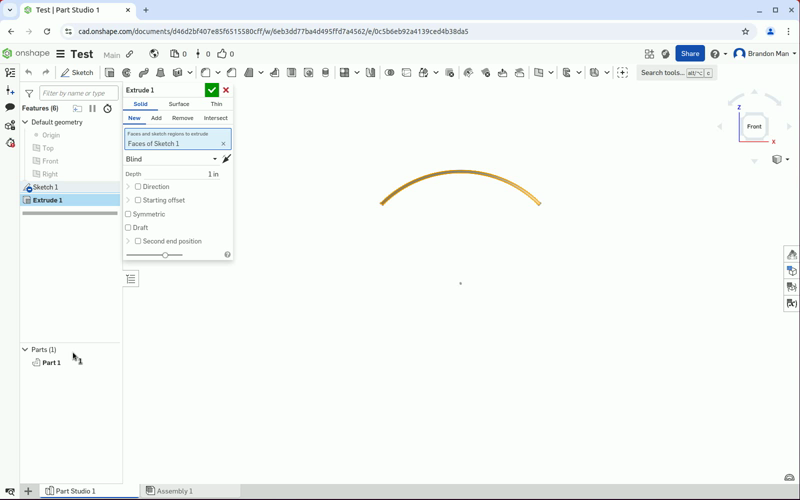
mouse_move(143, 106)
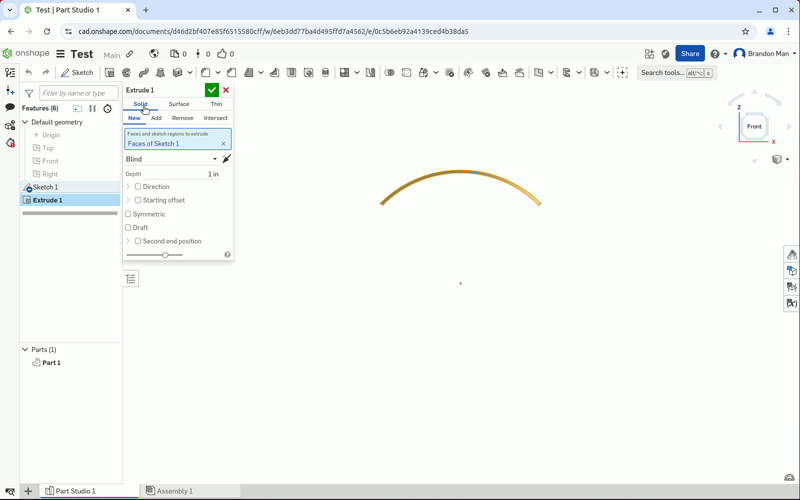
click(143, 106)
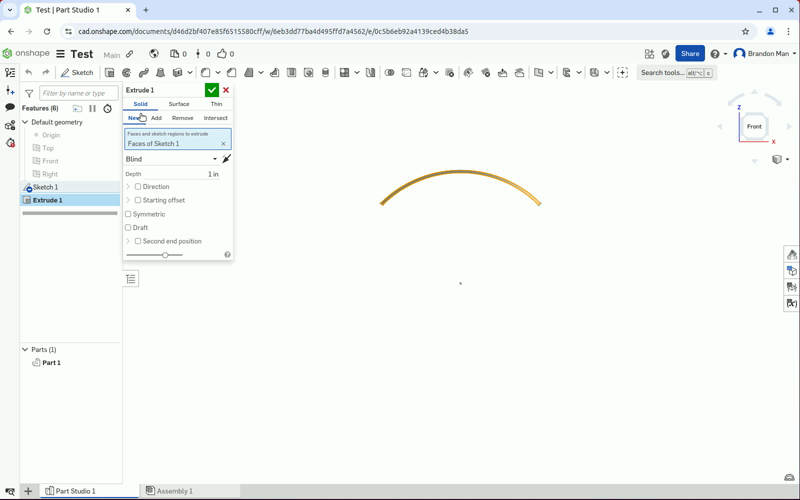
mouse_move(137, 120)
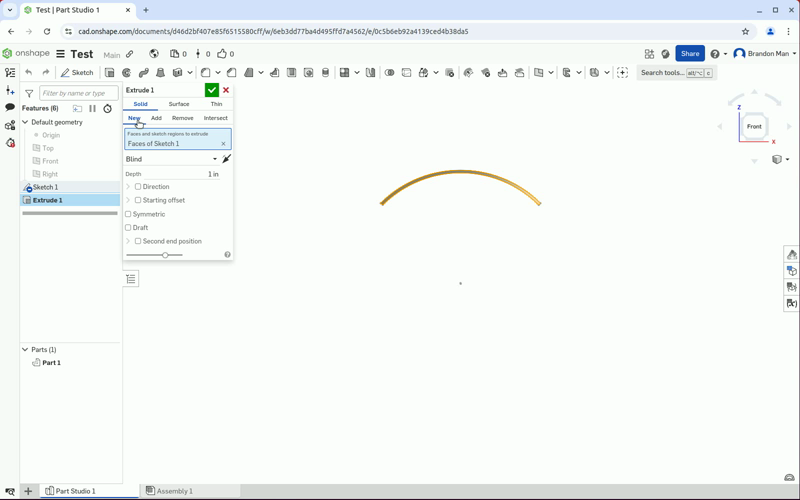
click(137, 120)
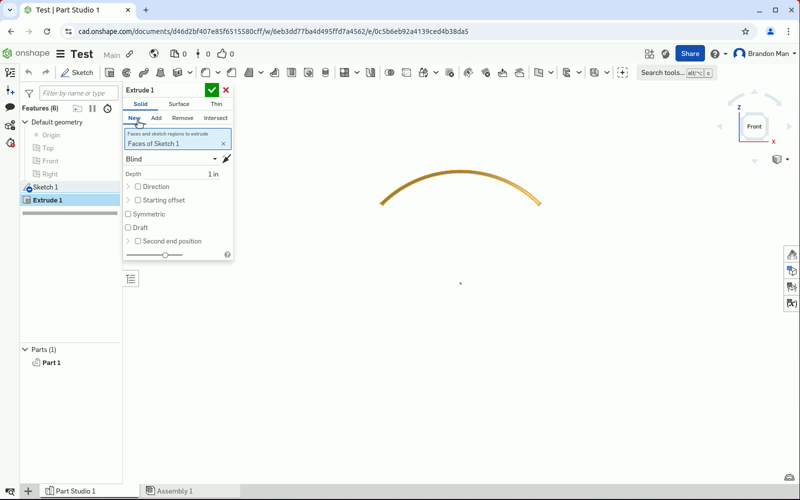
key(tab, 4)
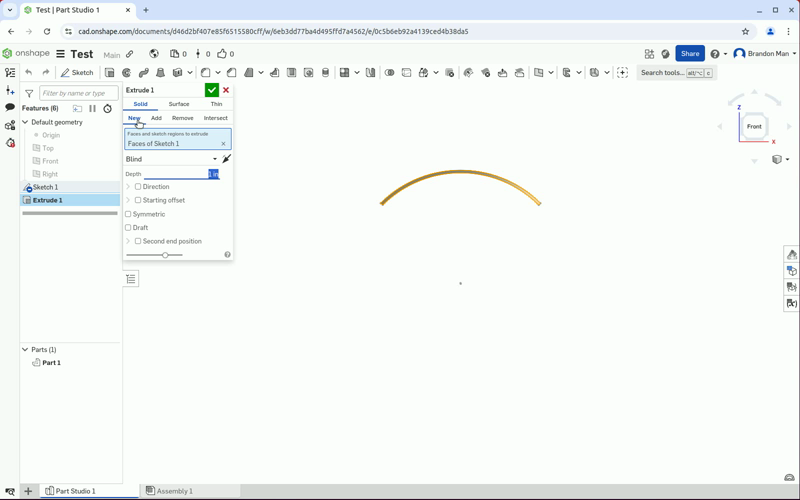
text(0.722)
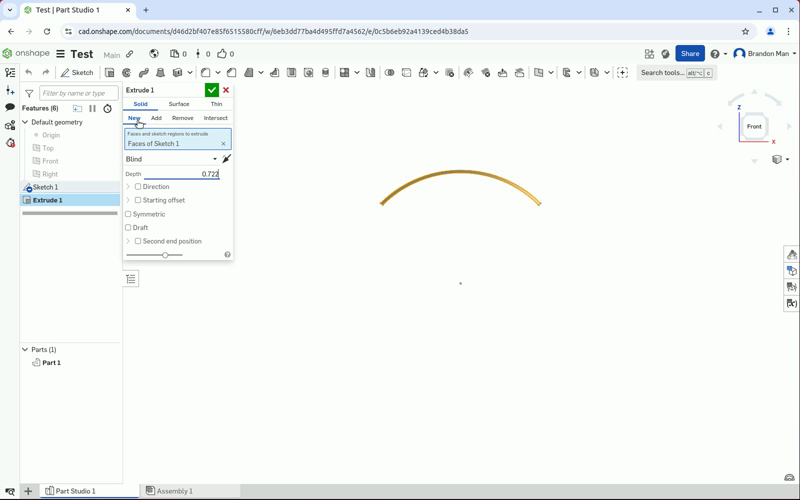
key(tab, 3)
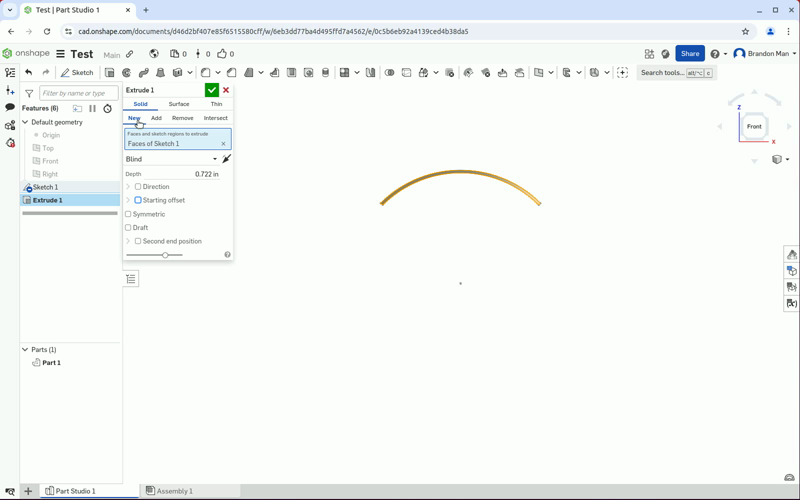
key(tab, 2)
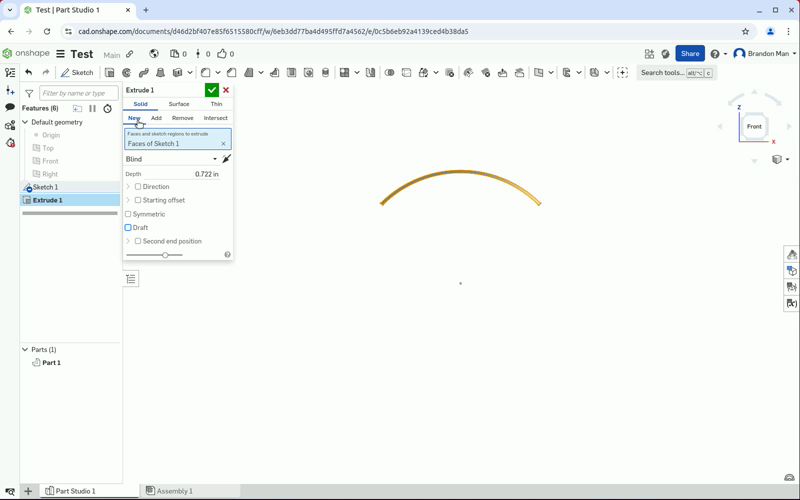
key(space)
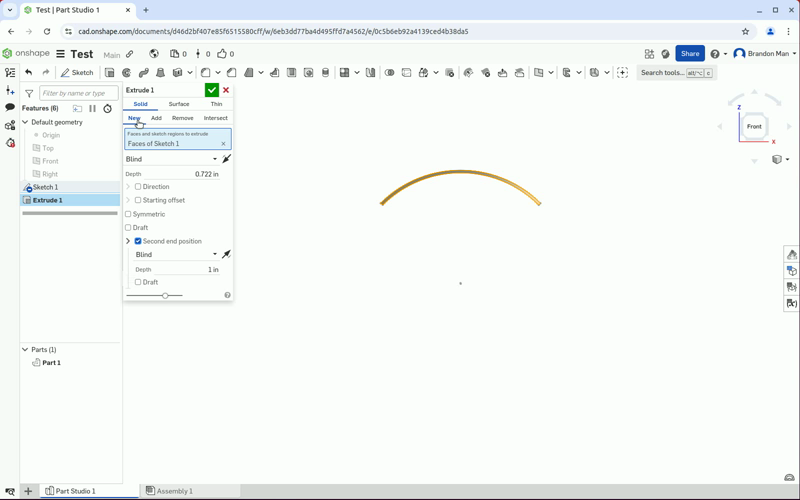
key(tab, 3)
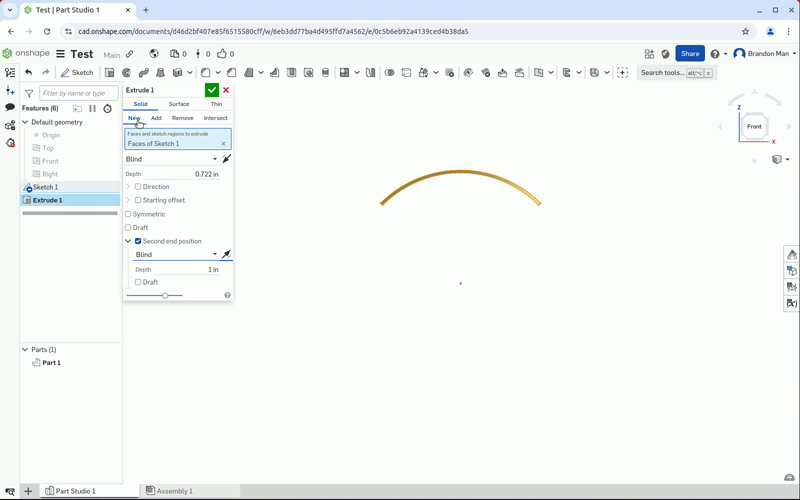
text(0.722)
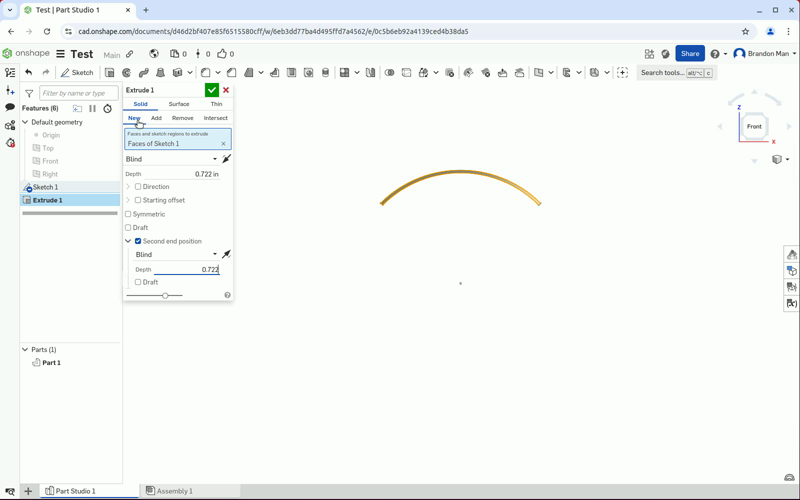
key(enter)
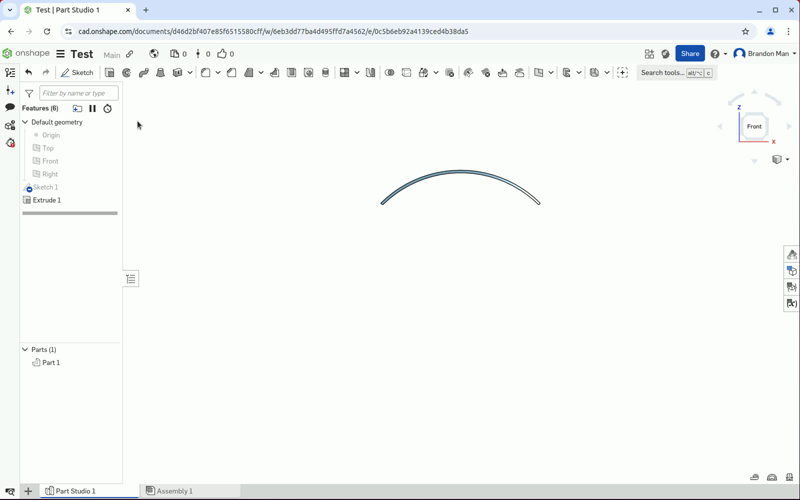
key(shift+h)
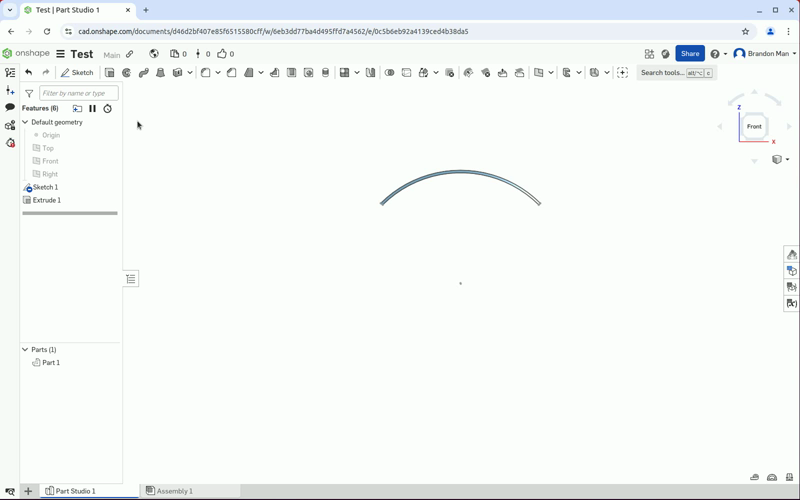
key(shift+h)
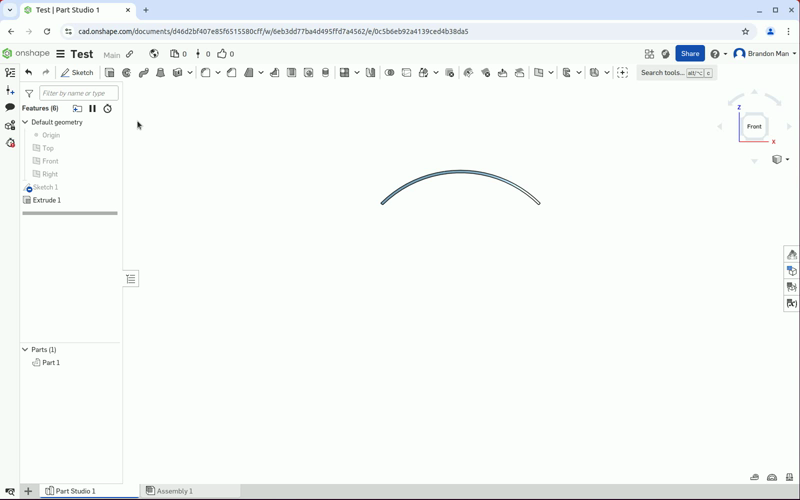
mouse_move(73, 189)
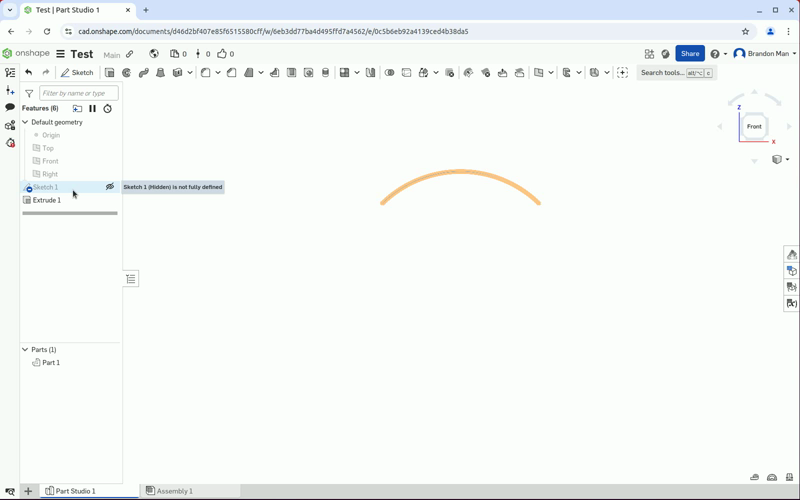
click(73, 189)
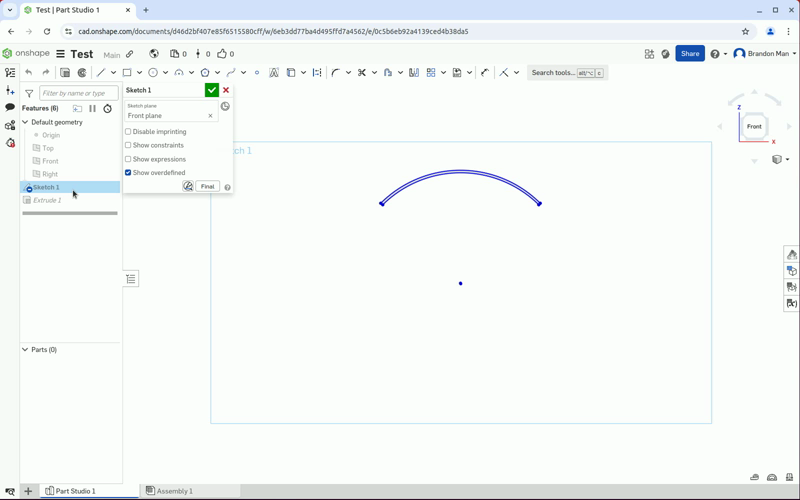
mouse_move(229, 92)
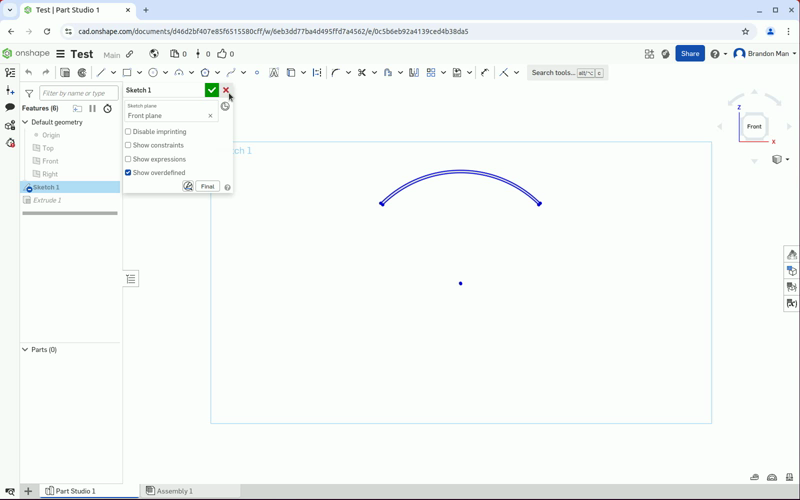
click(229, 92)
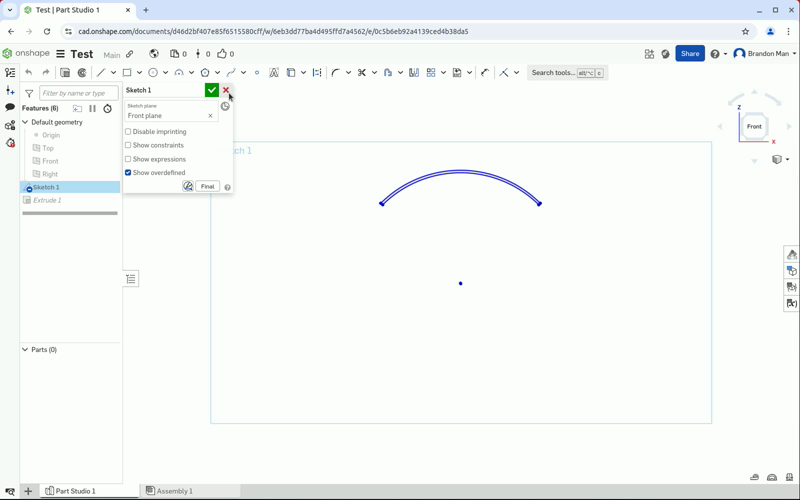
key(shift+s)
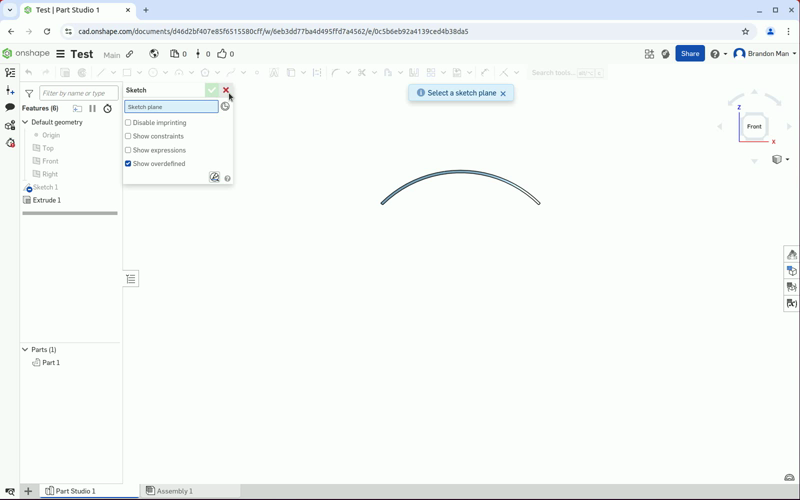
mouse_move(73, 163)
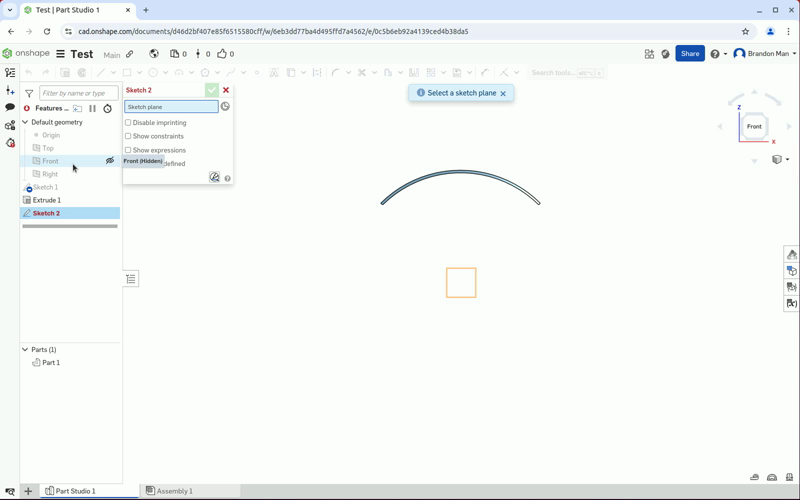
click(73, 163)
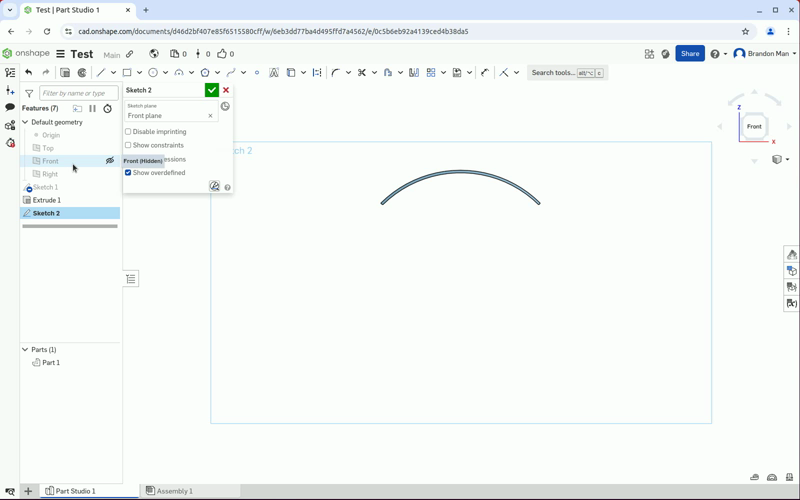
mouse_move(73, 352)
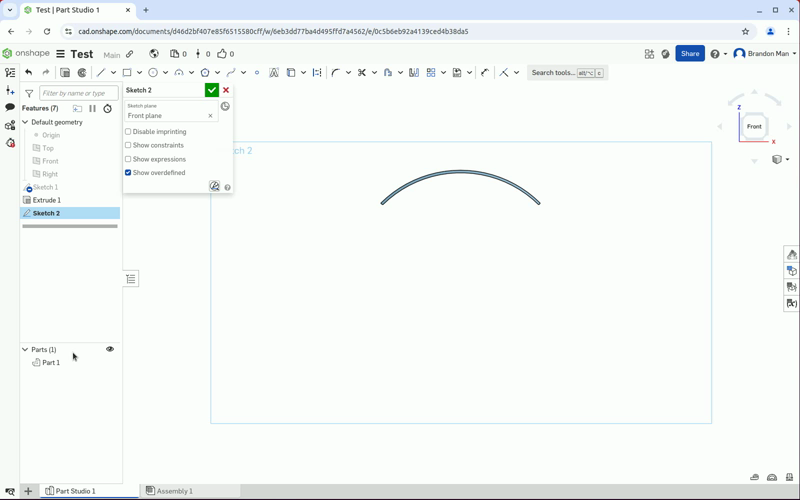
key(y)
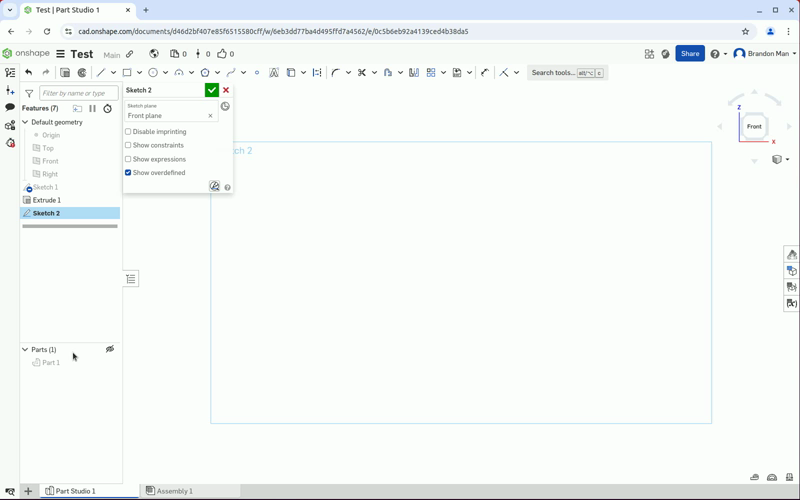
key(l)
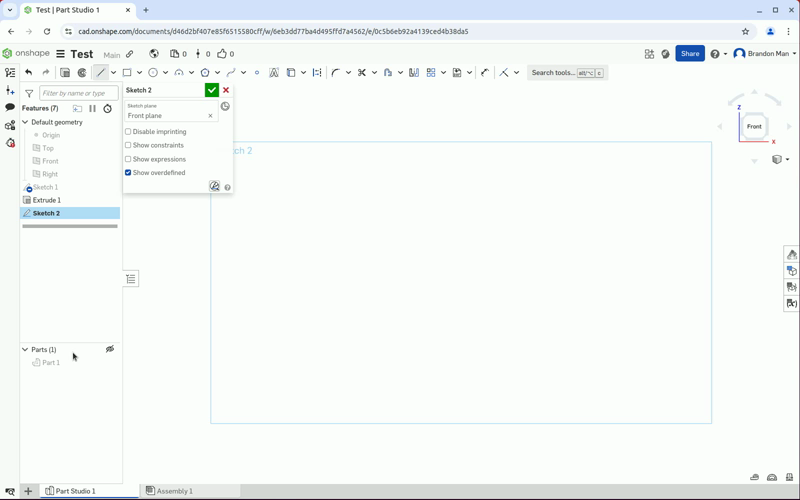
key_down(shift)
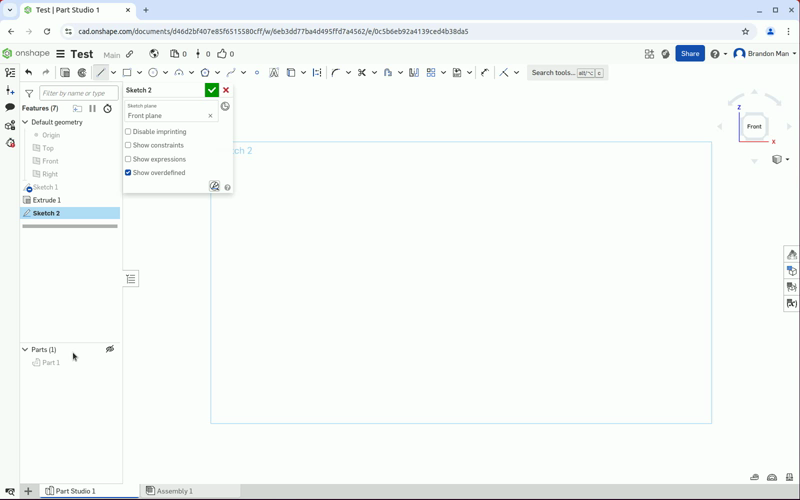
mouse_move(398, 220)
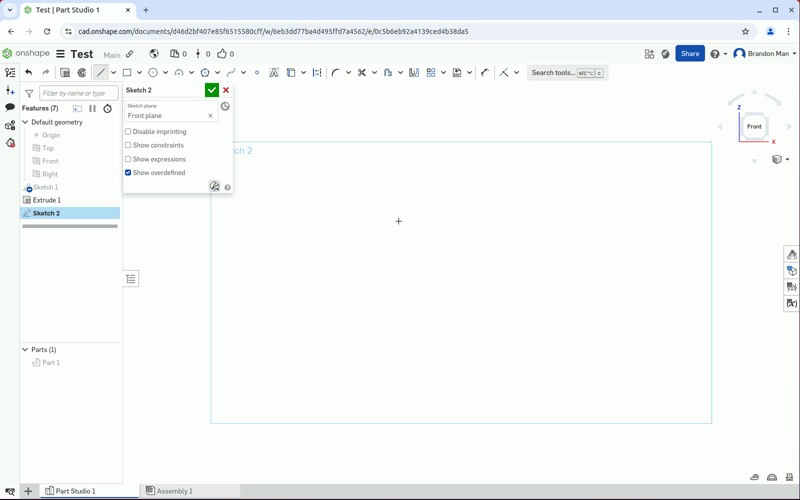
click(398, 220)
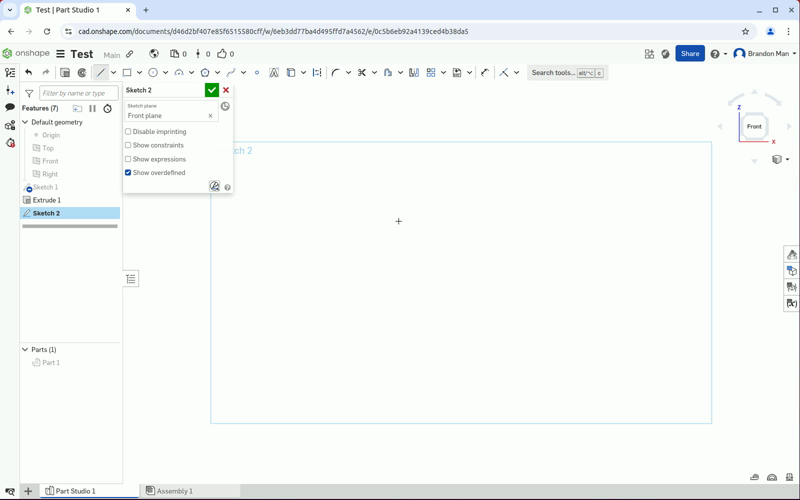
key_up(shift)
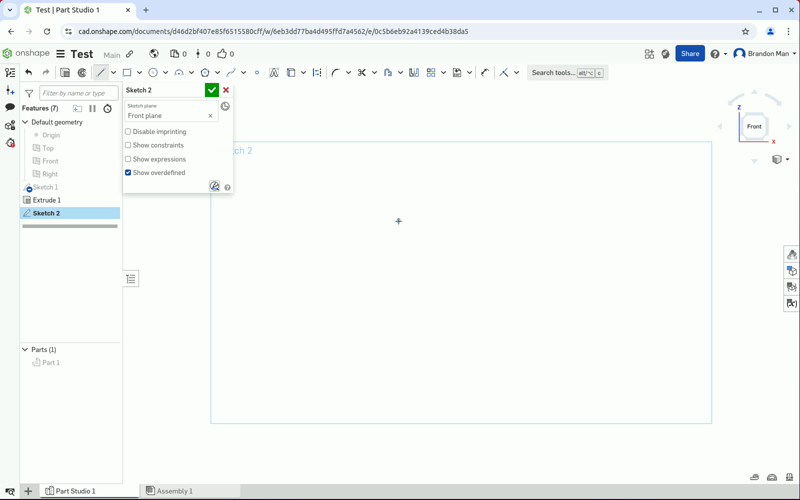
key_down(shift)
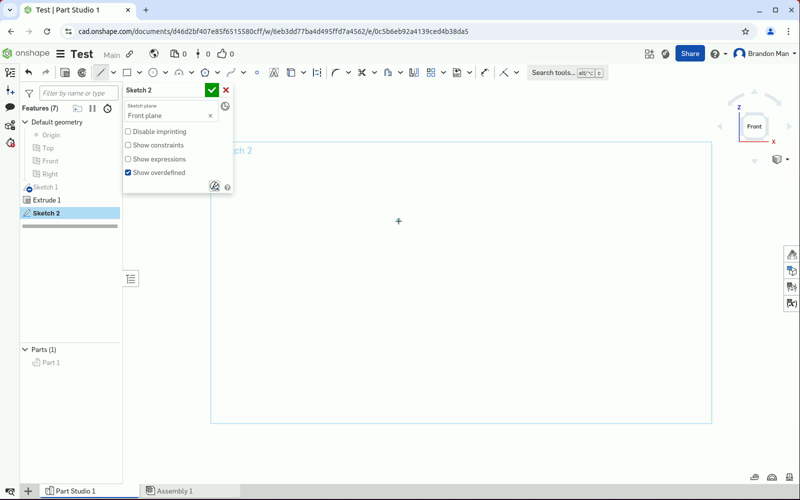
mouse_move(428, 220)
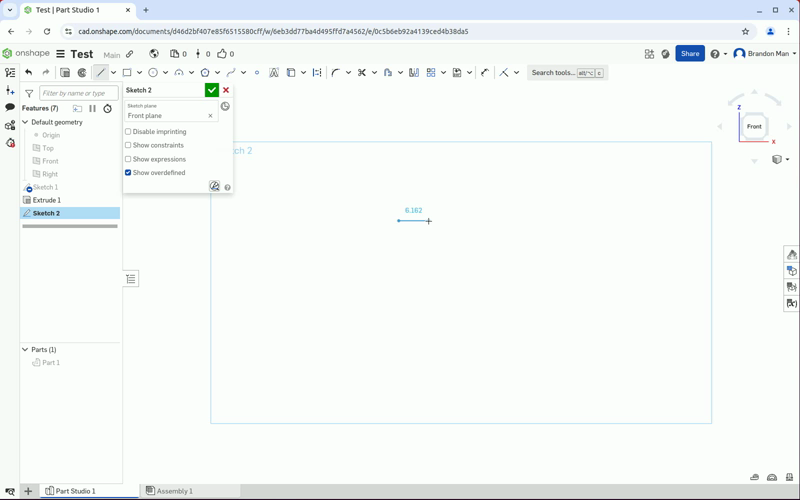
mouse_move(399, 222)
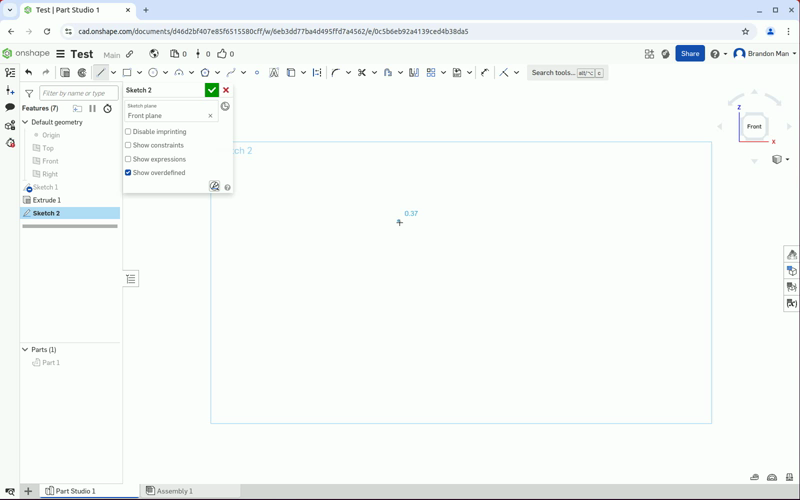
scroll(6)
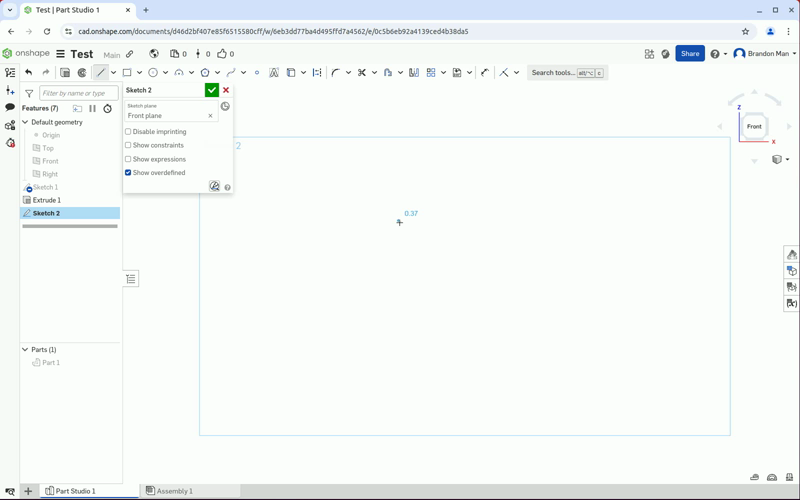
scroll(6)
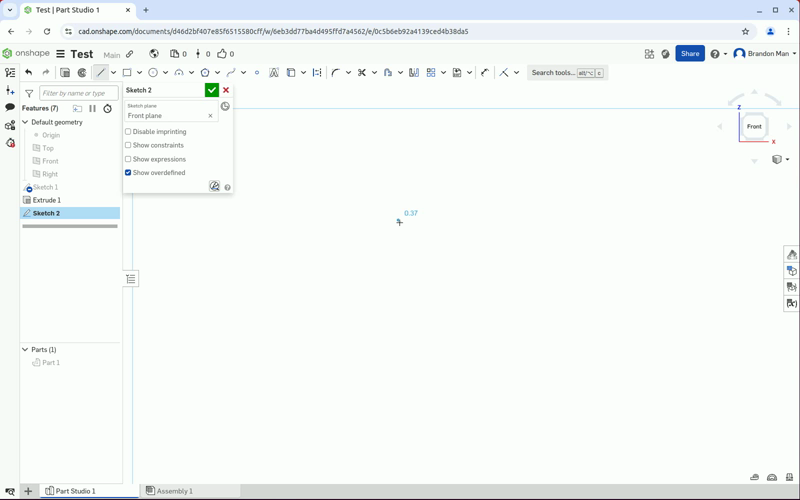
scroll(6)
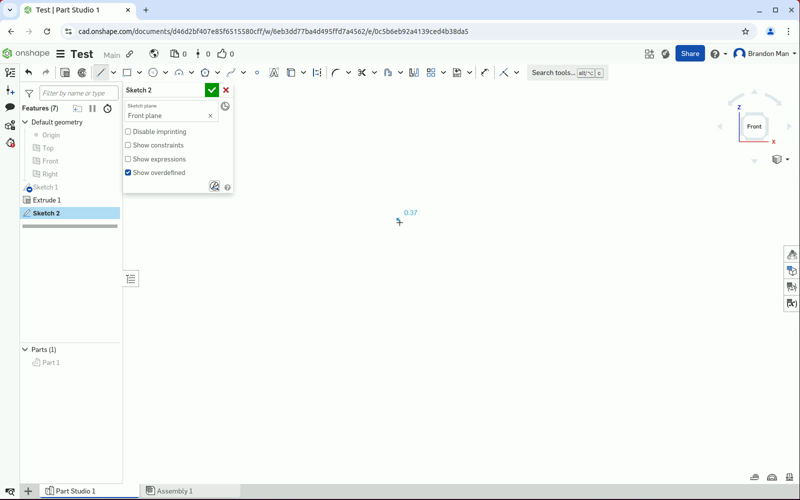
scroll(6)
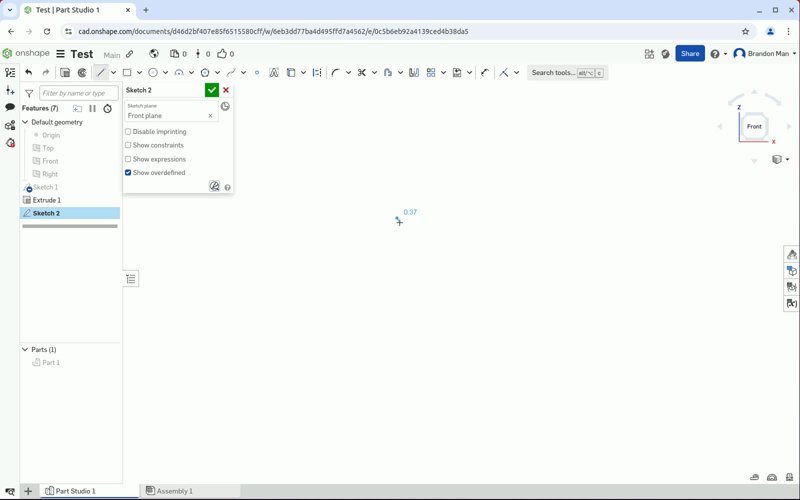
scroll(6)
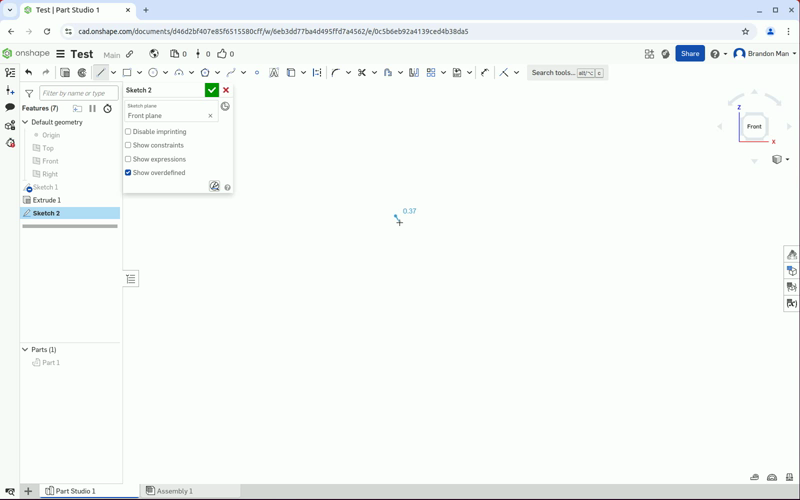
scroll(6)
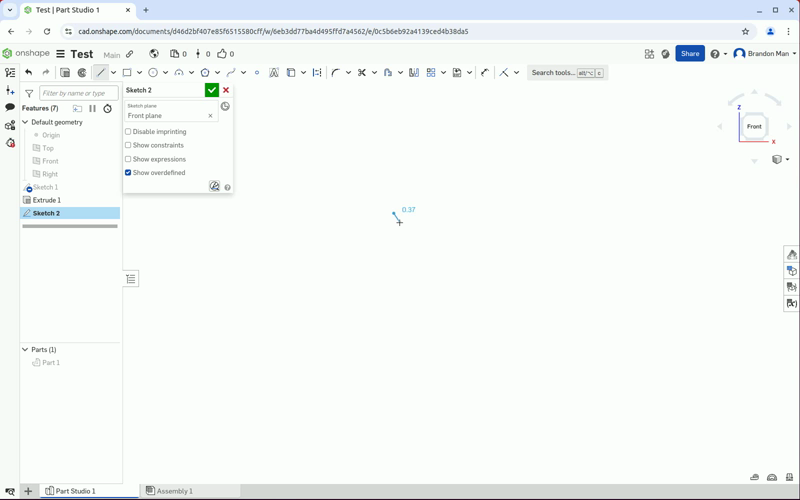
scroll(6)
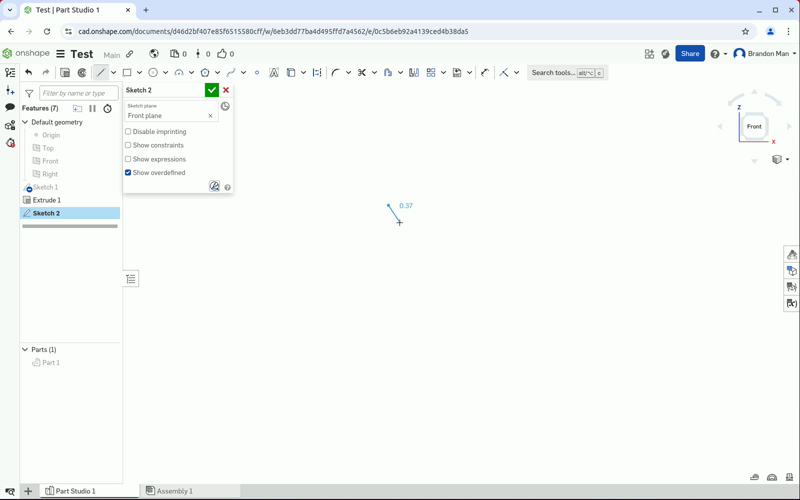
click(399, 222)
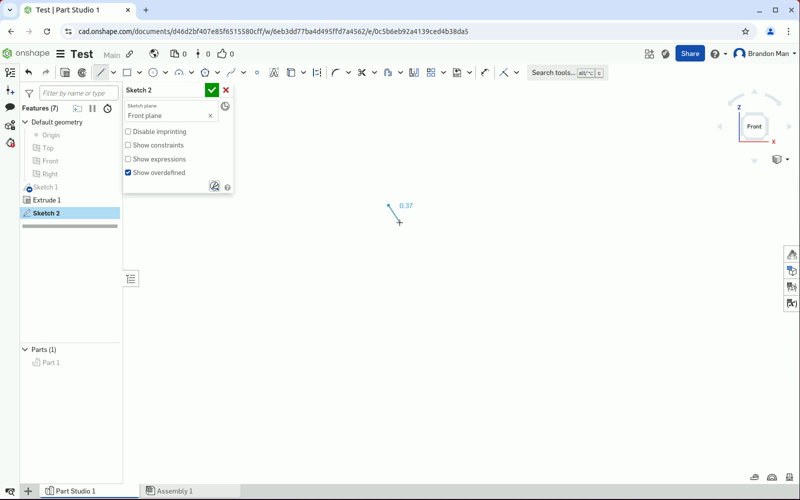
scroll(-6)
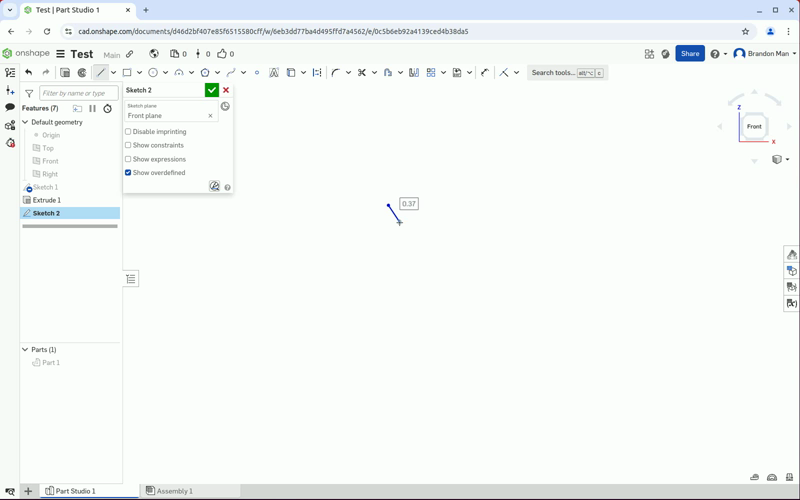
scroll(-6)
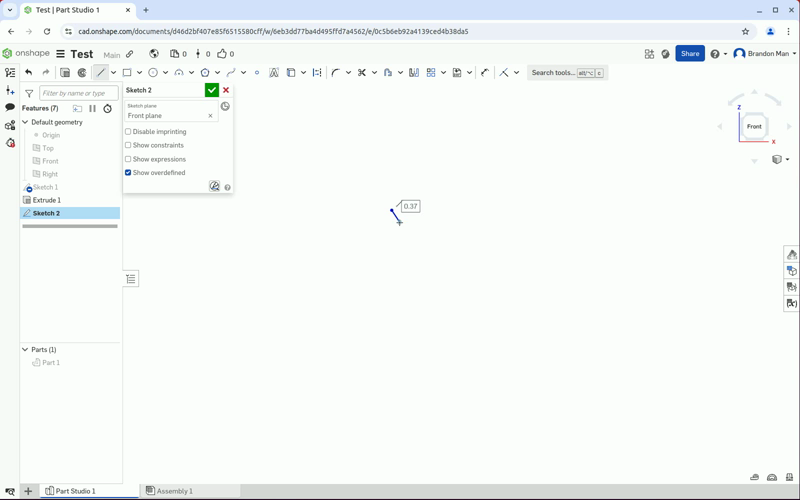
scroll(-6)
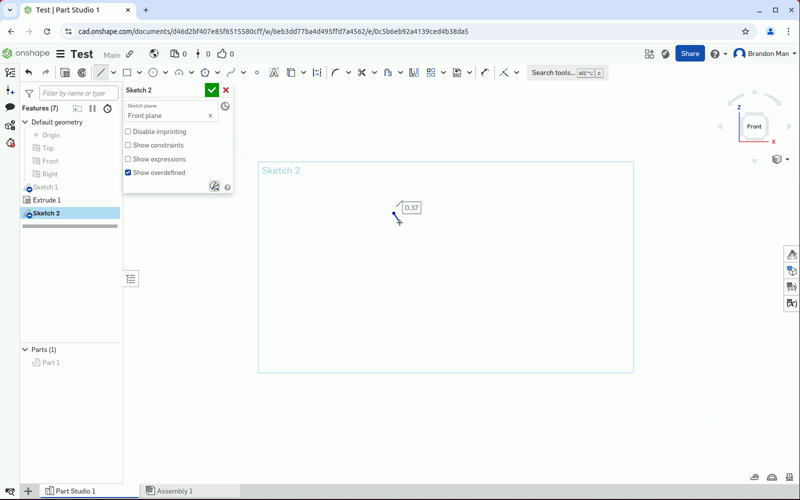
scroll(-6)
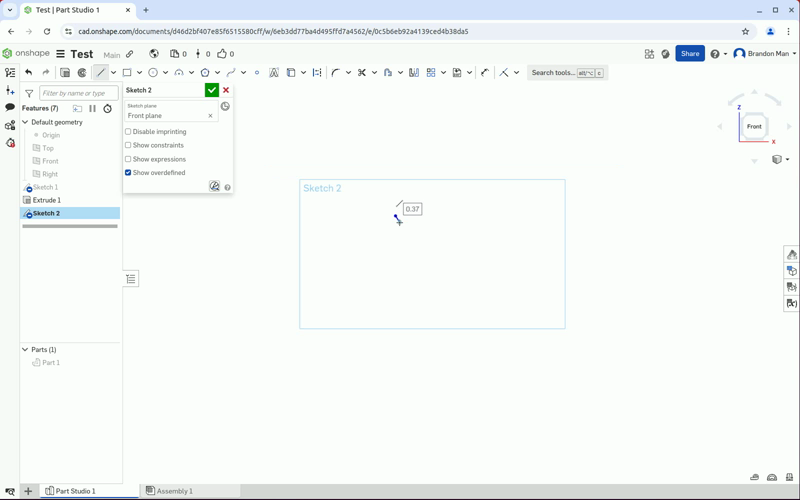
scroll(-6)
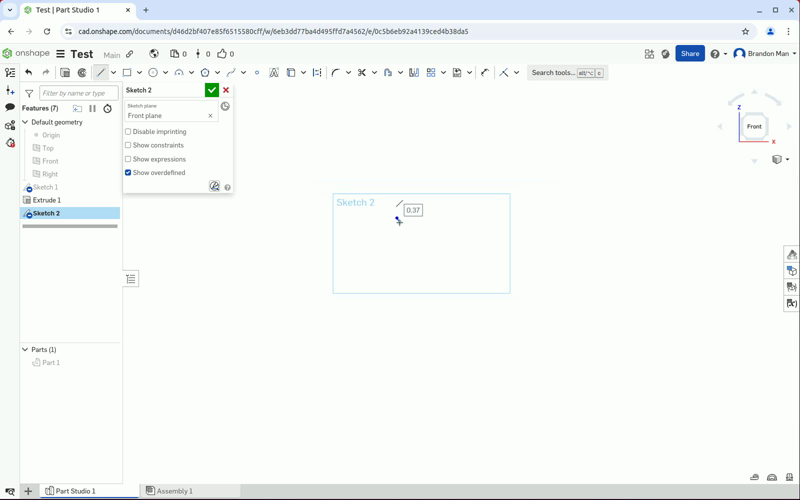
scroll(-6)
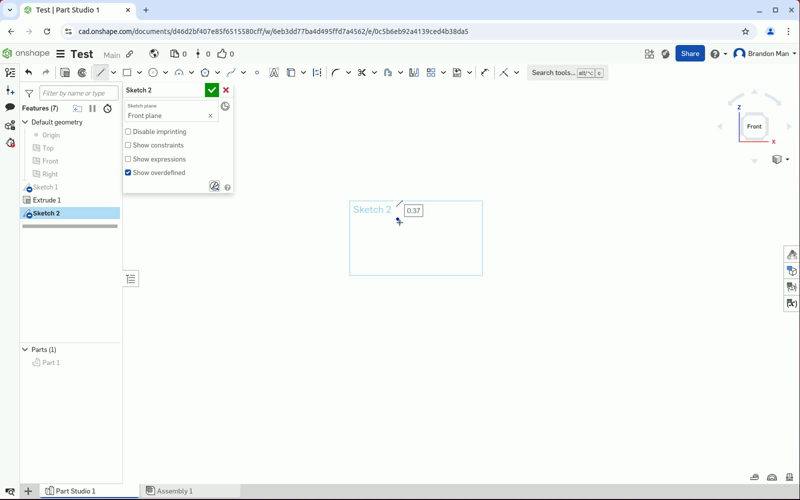
scroll(-6)
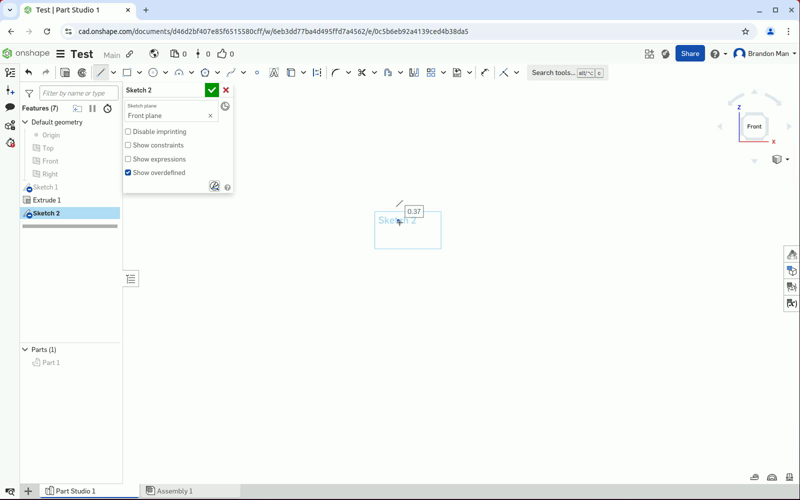
key_up(shift)
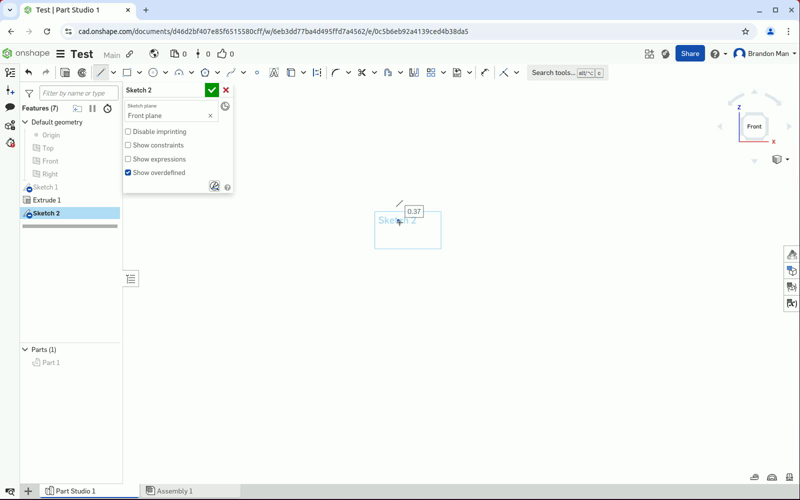
key(esc)
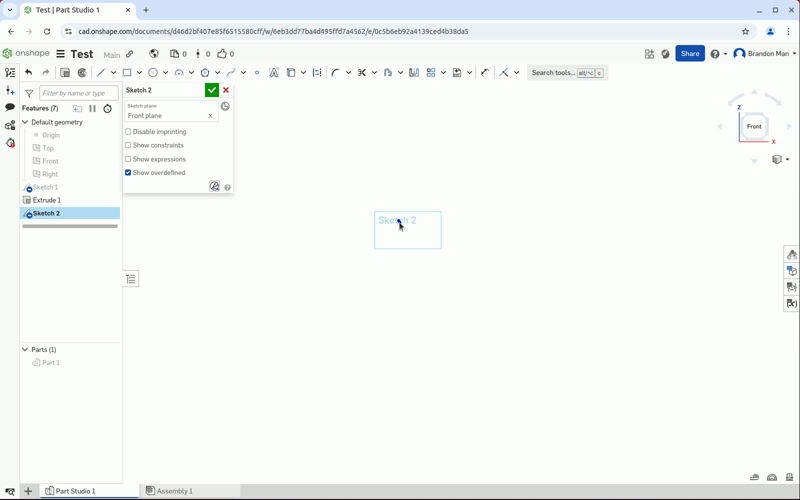
key(a)
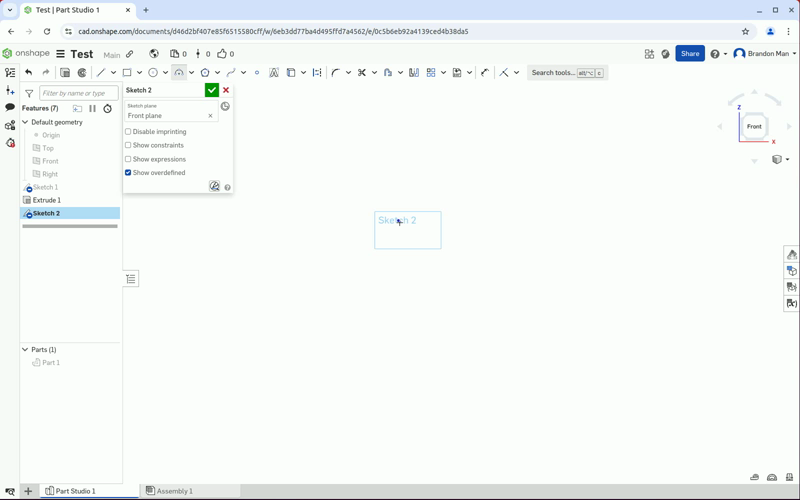
mouse_move(399, 222)
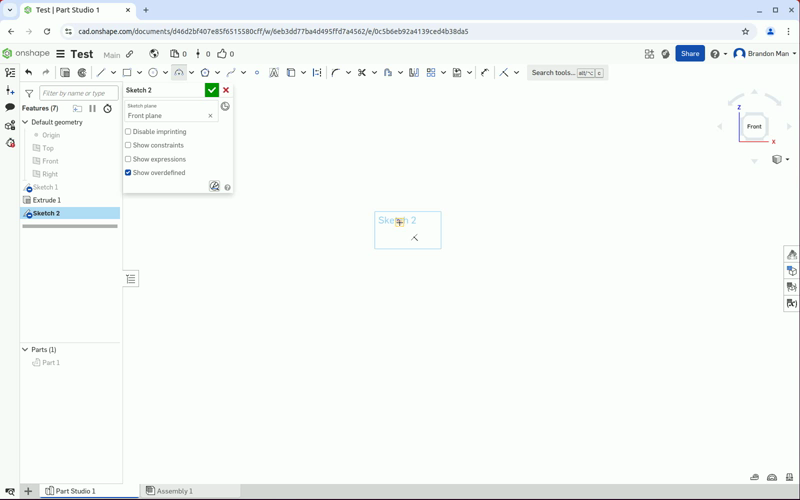
scroll(6)
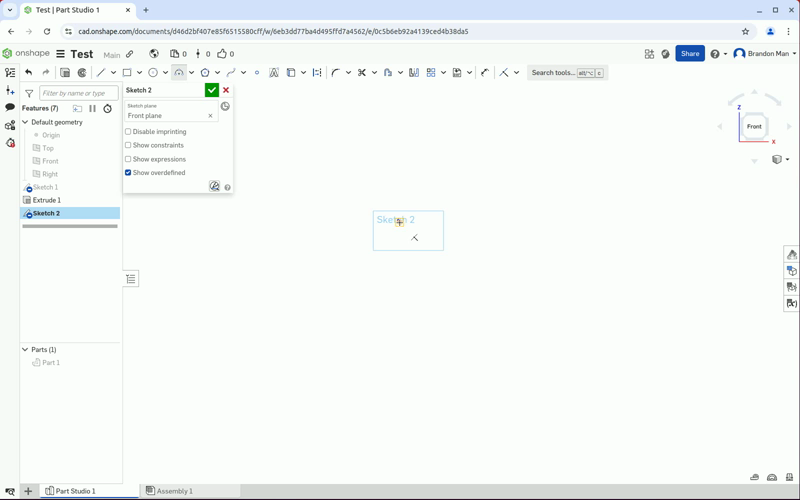
scroll(6)
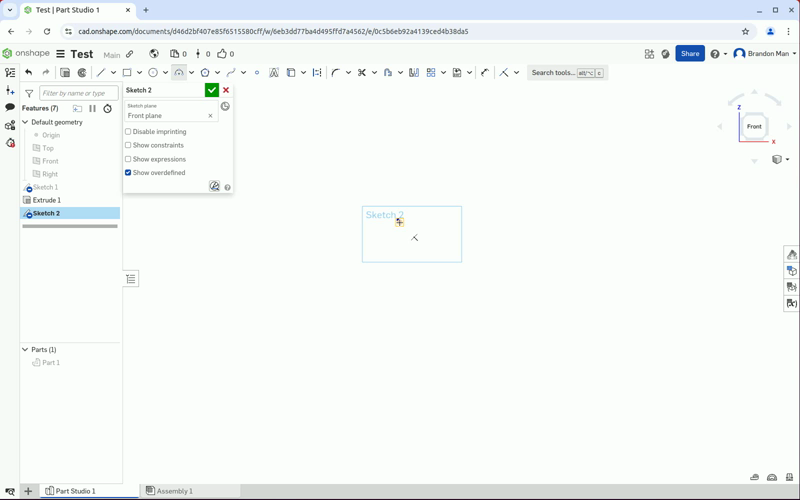
scroll(6)
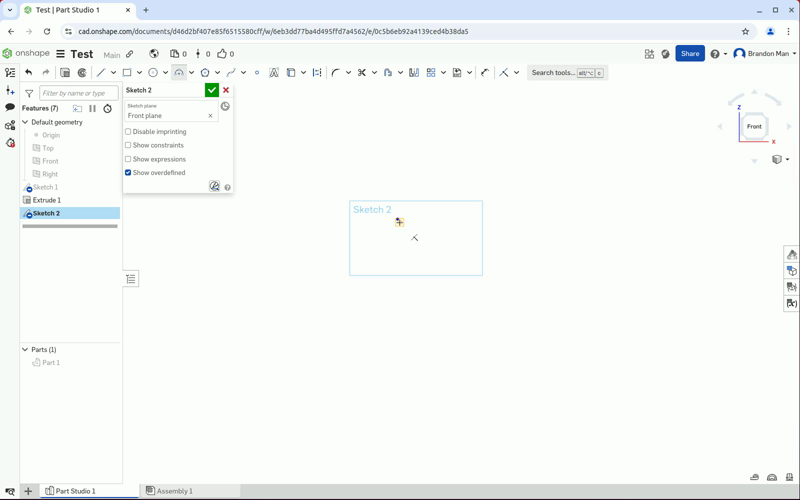
scroll(6)
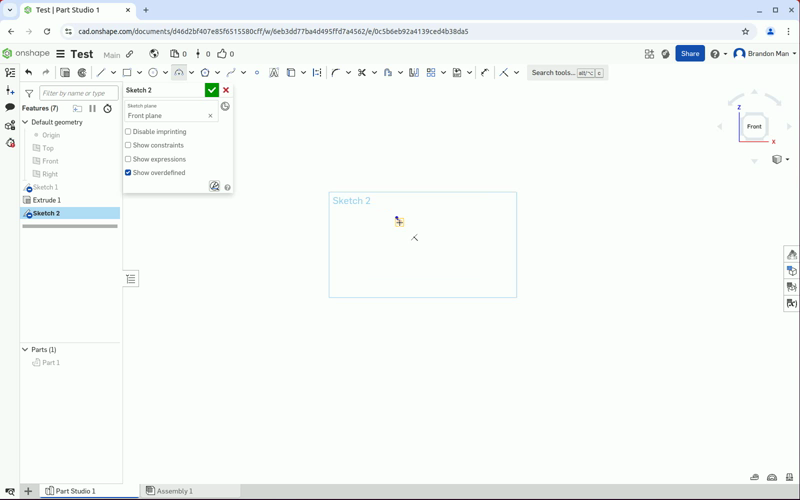
scroll(6)
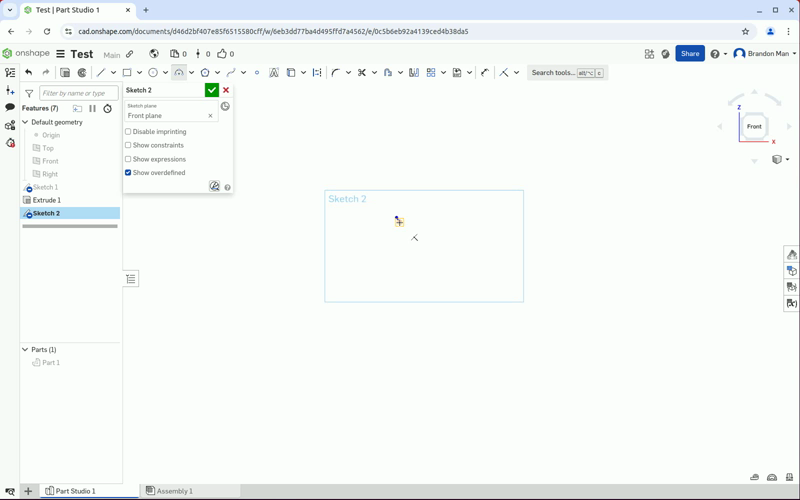
scroll(6)
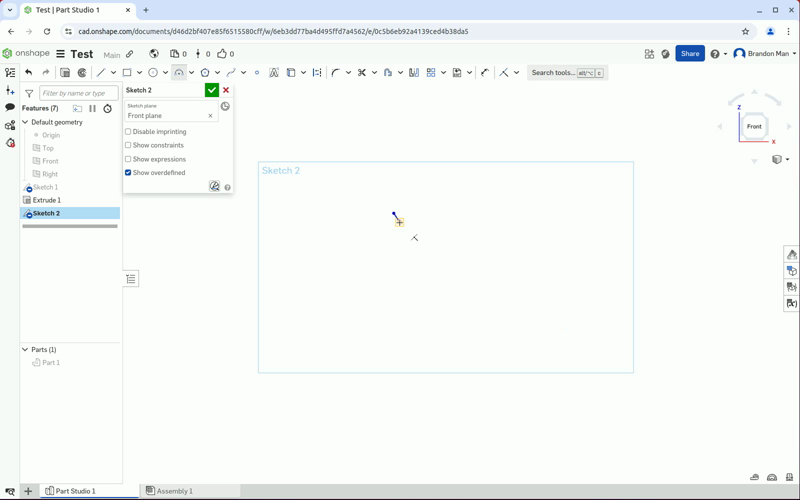
scroll(6)
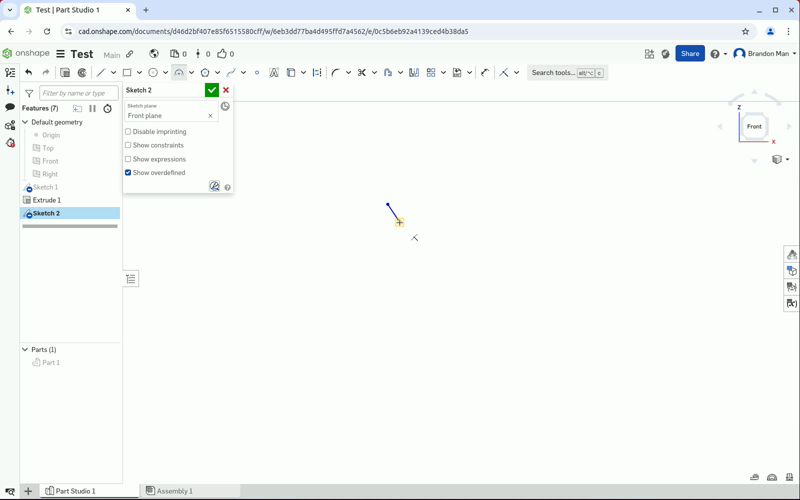
click(399, 222)
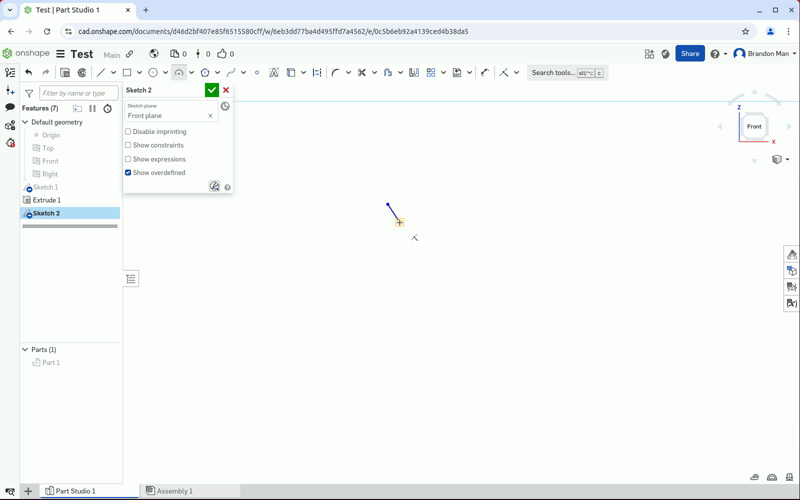
scroll(-6)
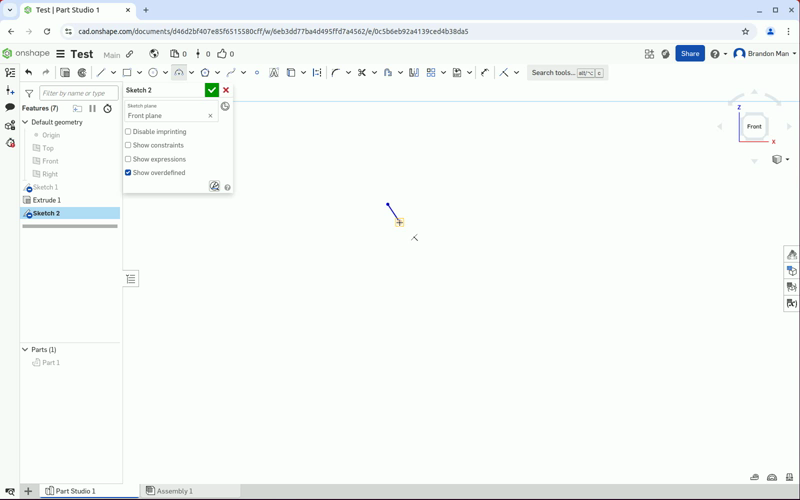
scroll(-6)
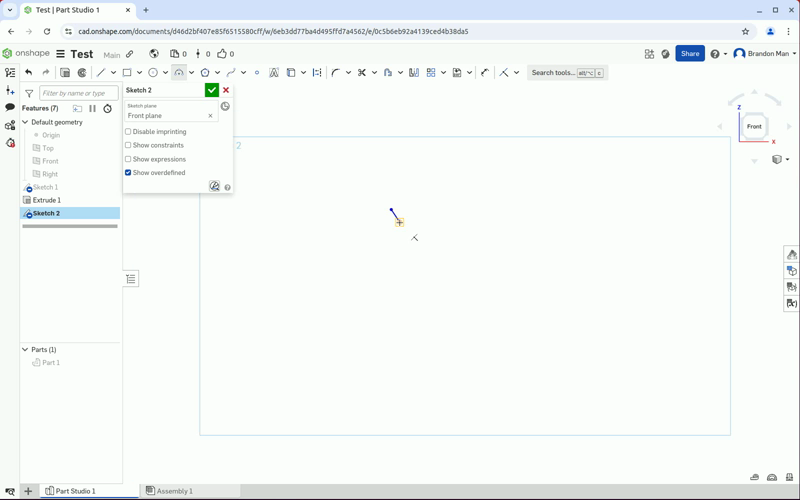
scroll(-6)
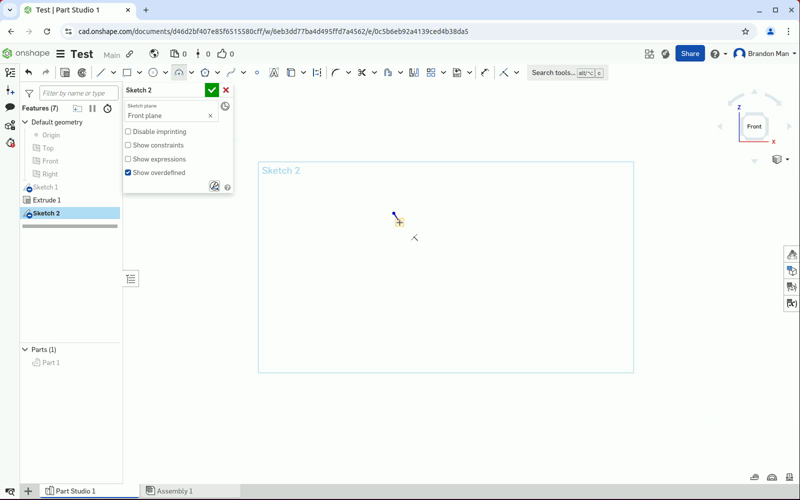
scroll(-6)
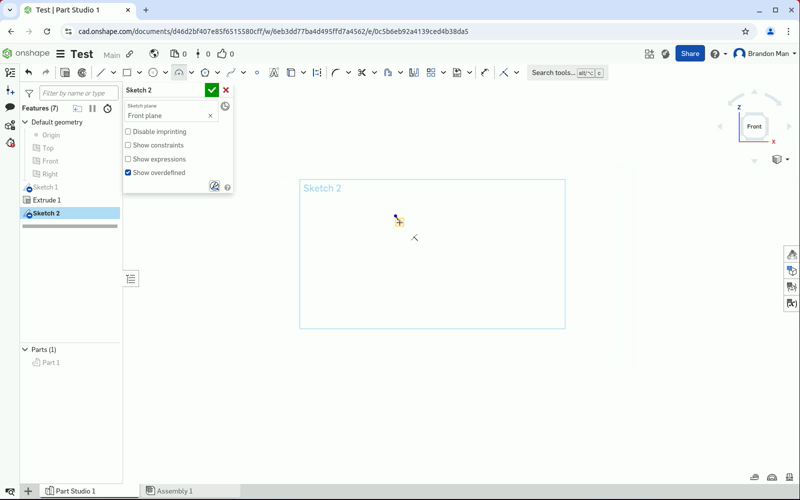
scroll(-6)
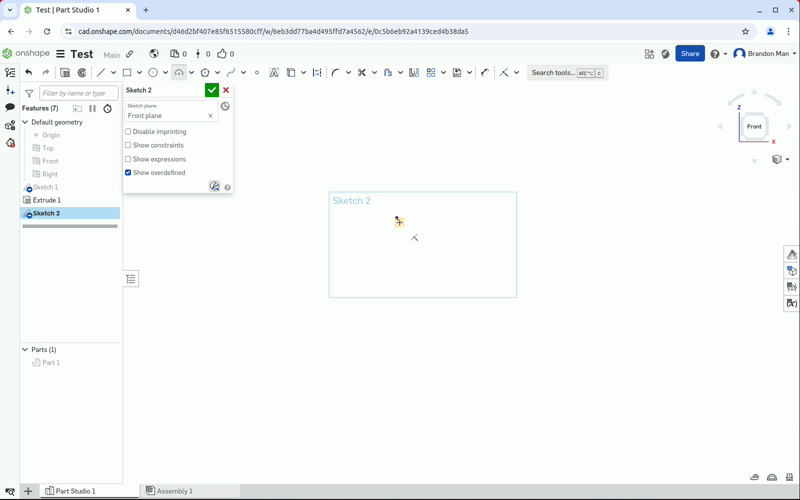
scroll(-6)
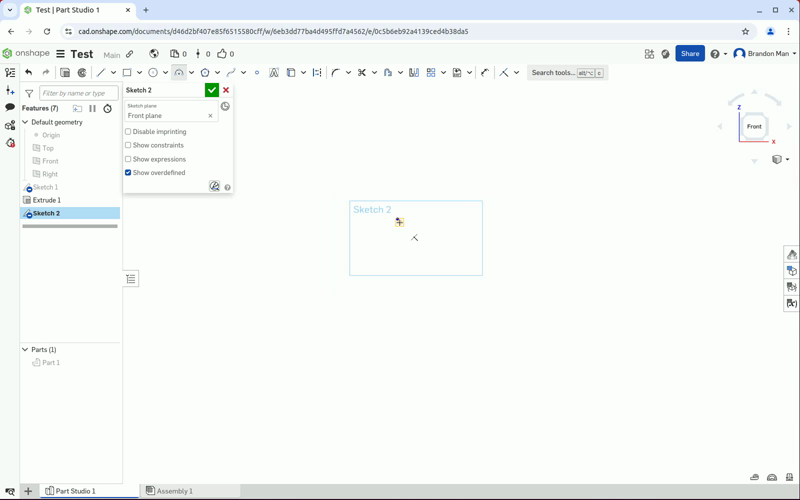
scroll(-6)
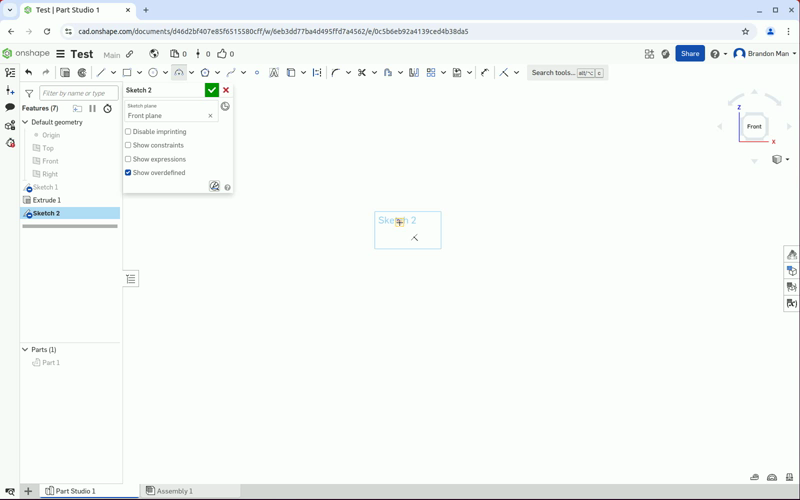
key_down(shift)
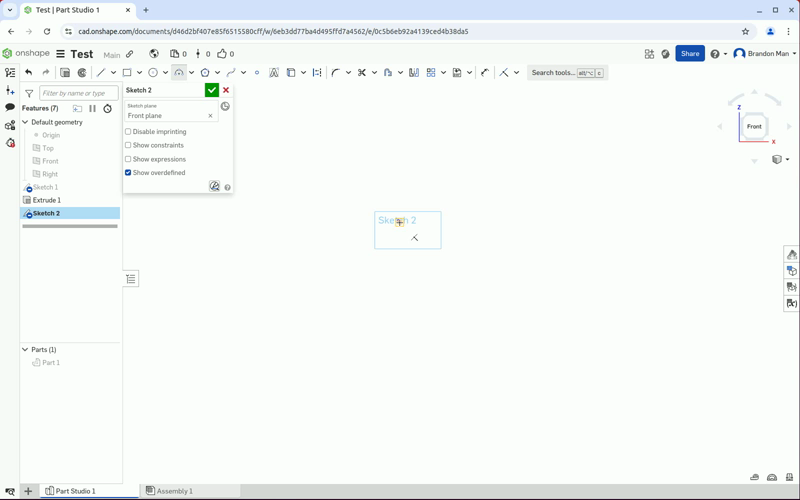
mouse_move(521, 222)
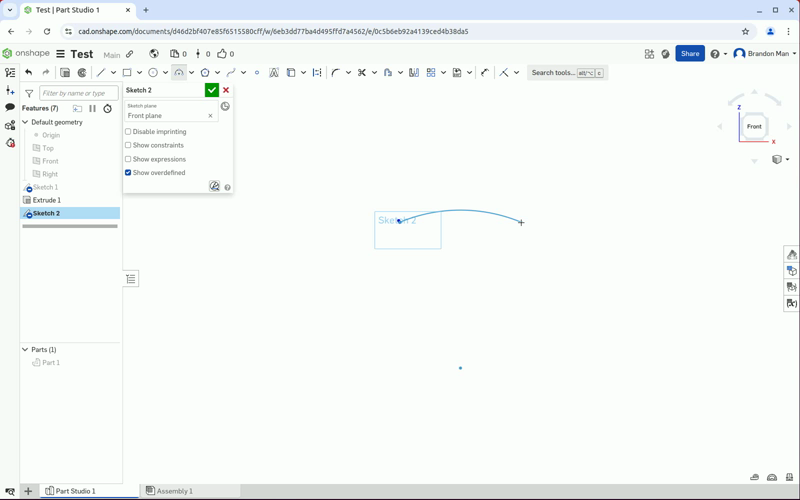
click(521, 222)
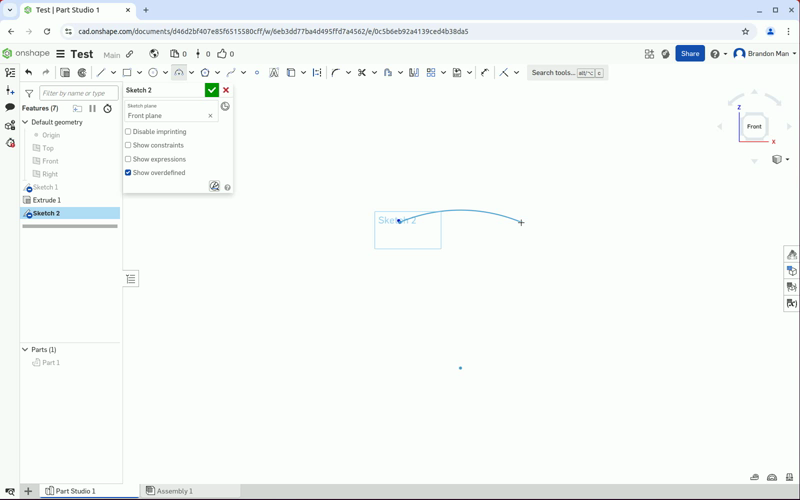
mouse_move(460, 196)
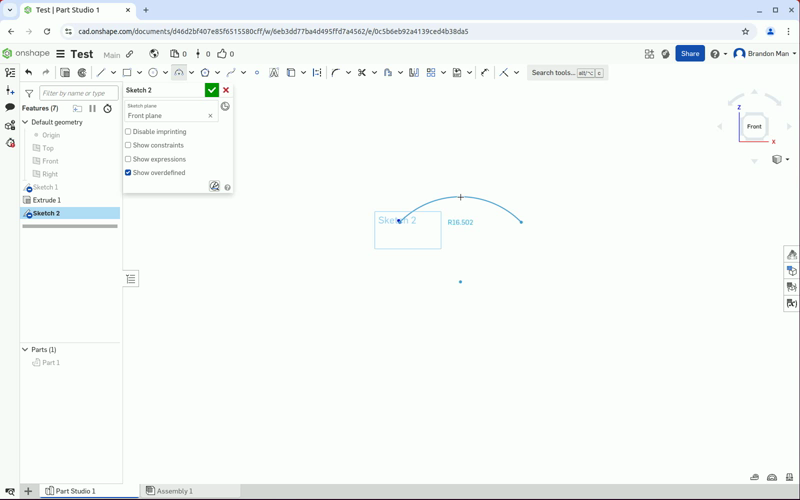
click(460, 196)
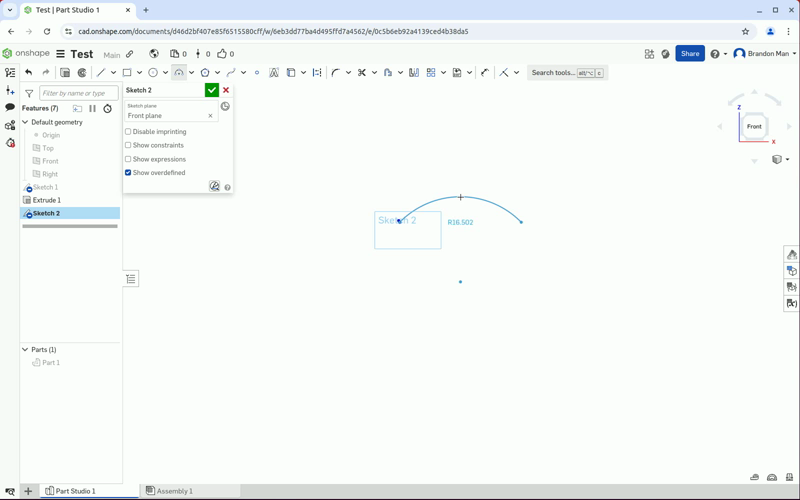
key_up(shift)
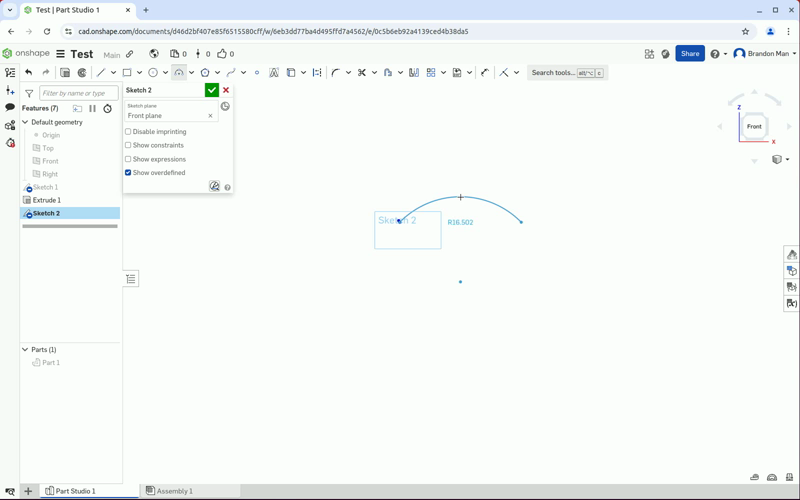
key(esc)
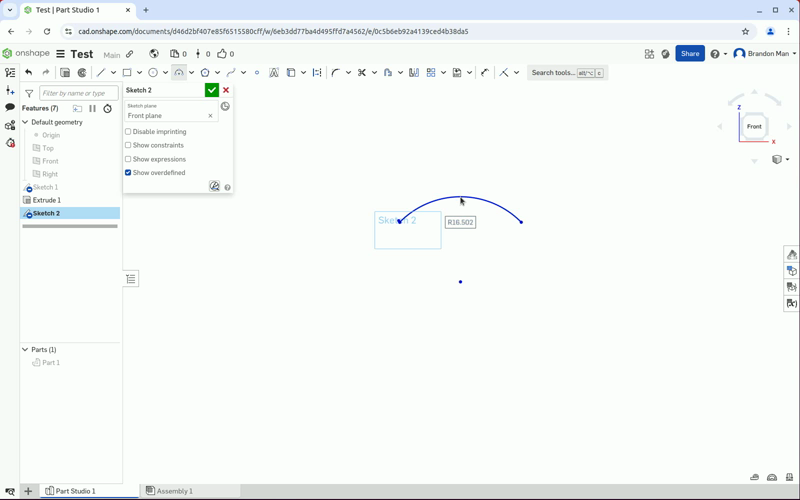
key(l)
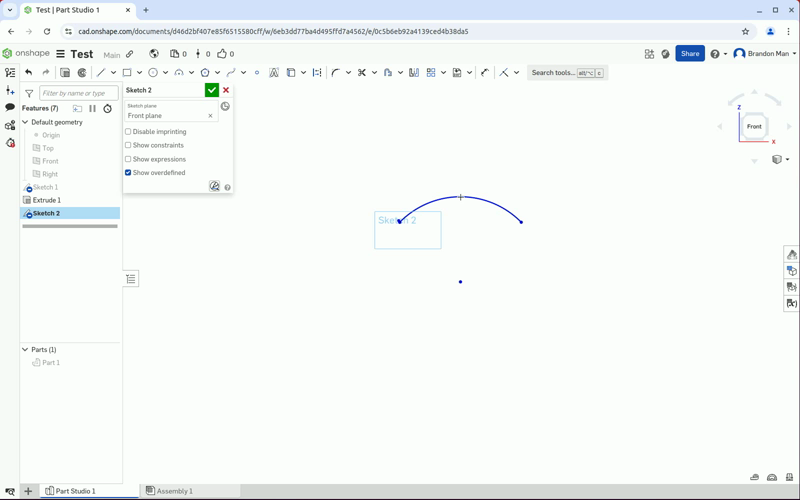
mouse_move(521, 222)
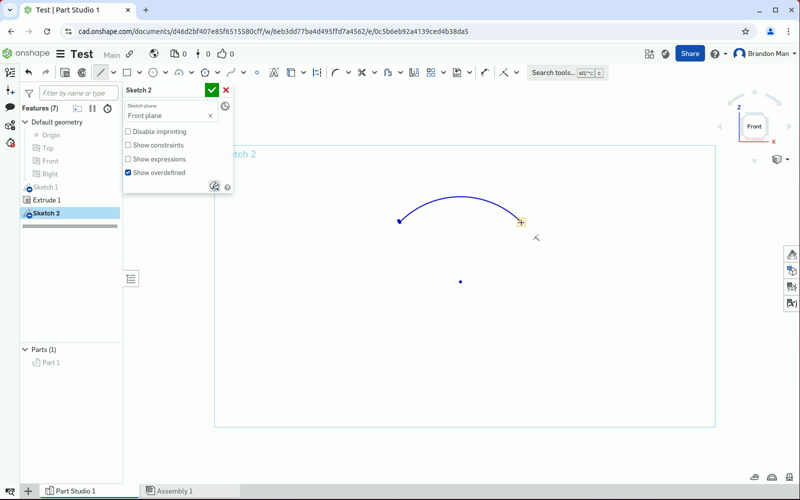
click(521, 222)
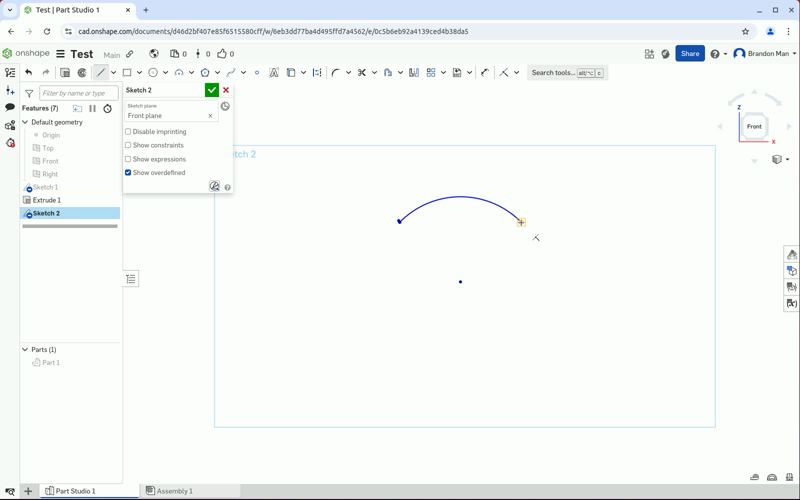
key_down(shift)
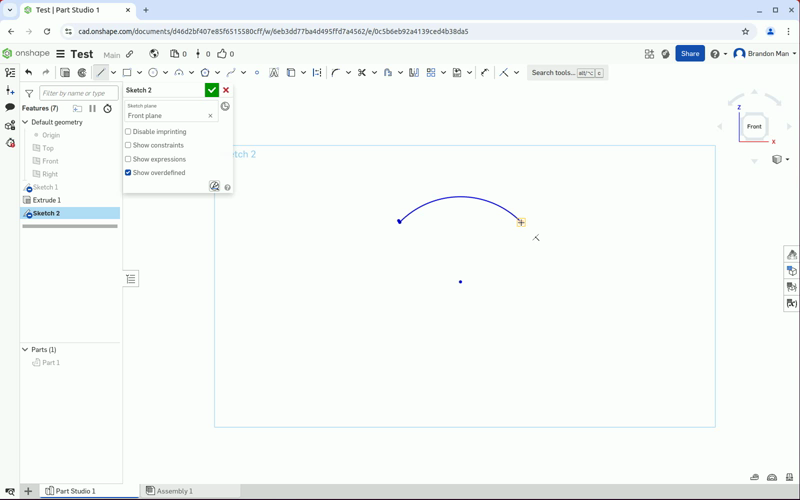
mouse_move(551, 222)
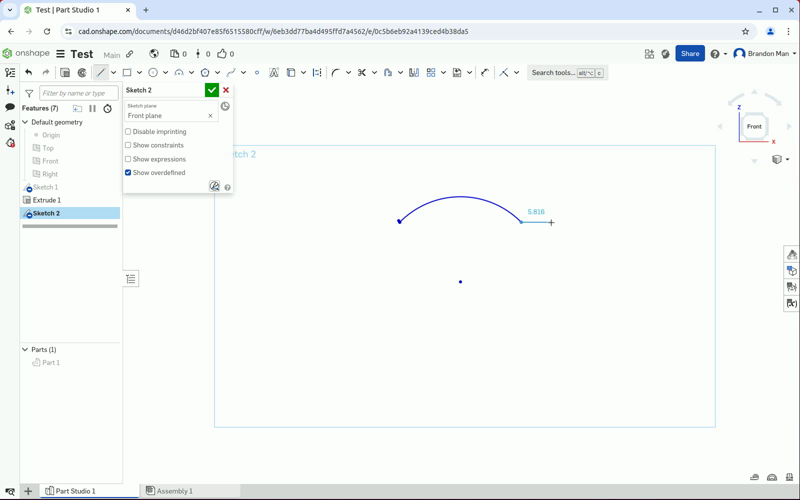
mouse_move(522, 220)
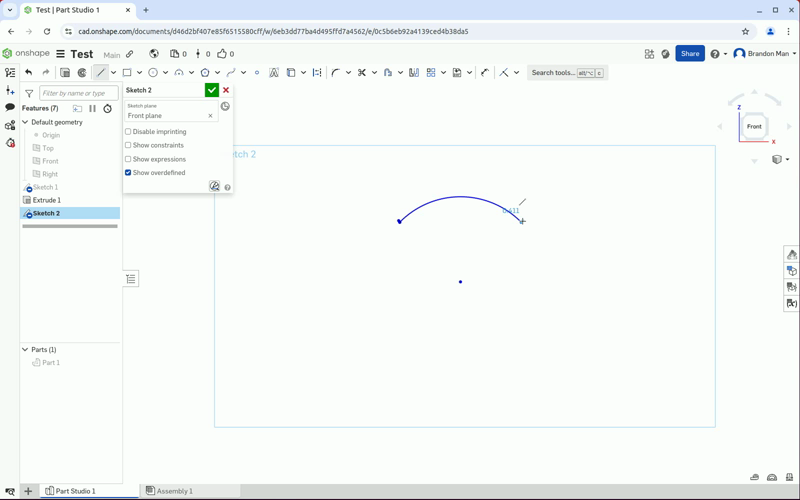
scroll(6)
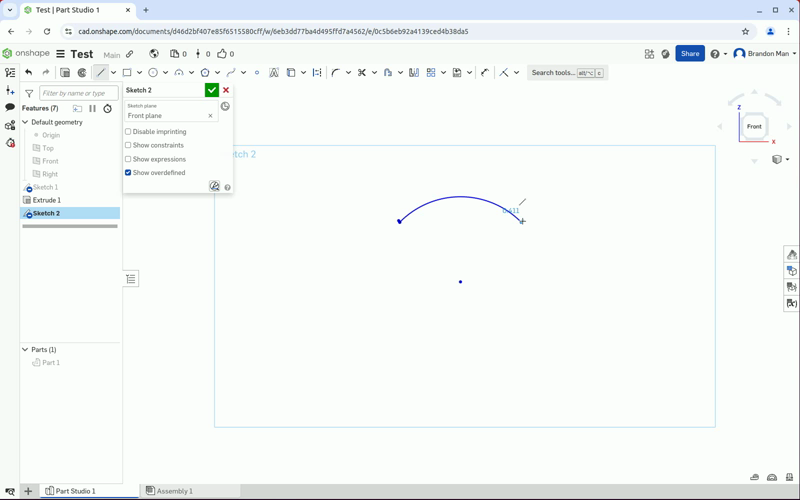
scroll(6)
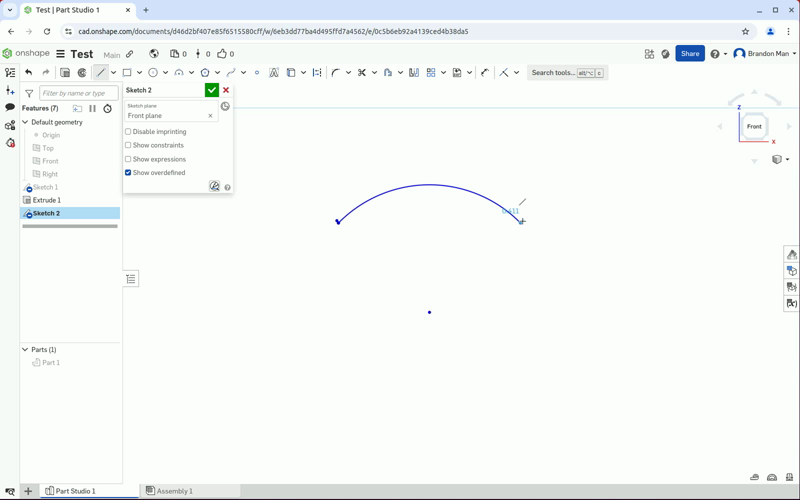
scroll(6)
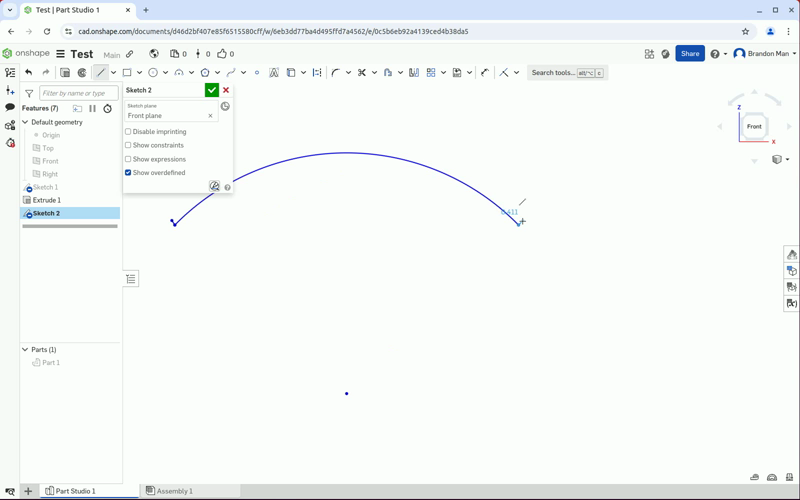
scroll(6)
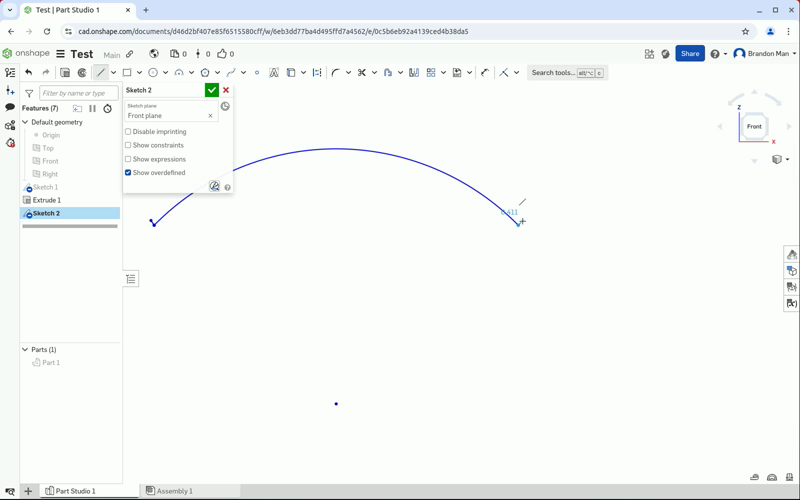
scroll(6)
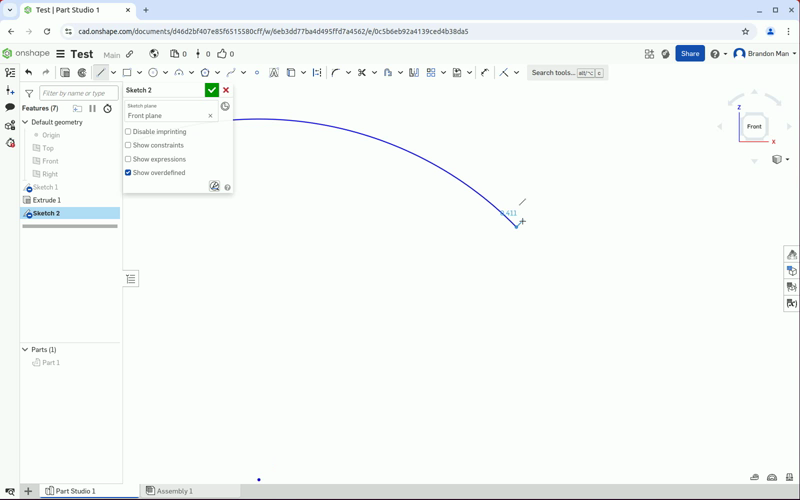
scroll(6)
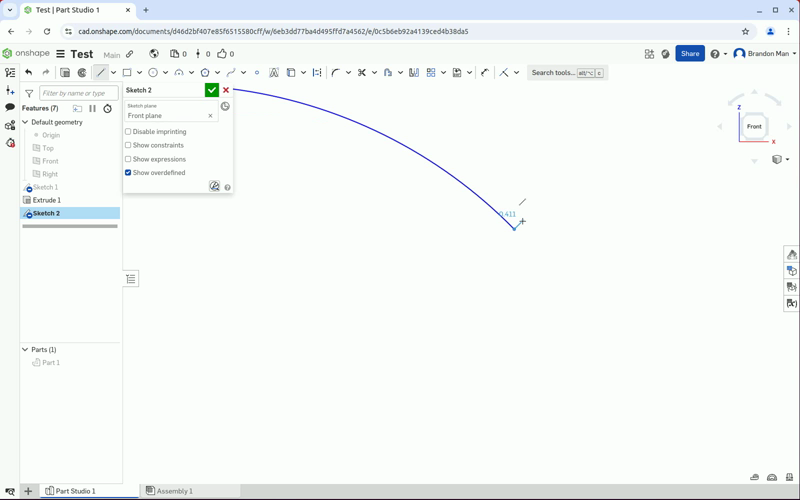
scroll(6)
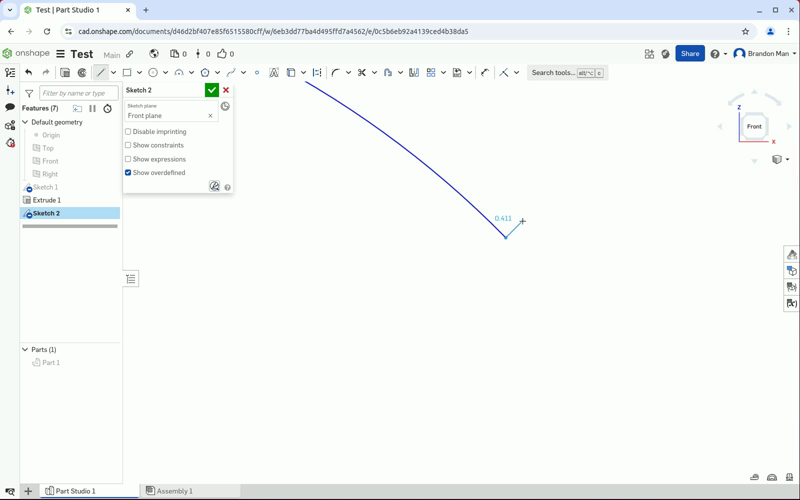
click(522, 220)
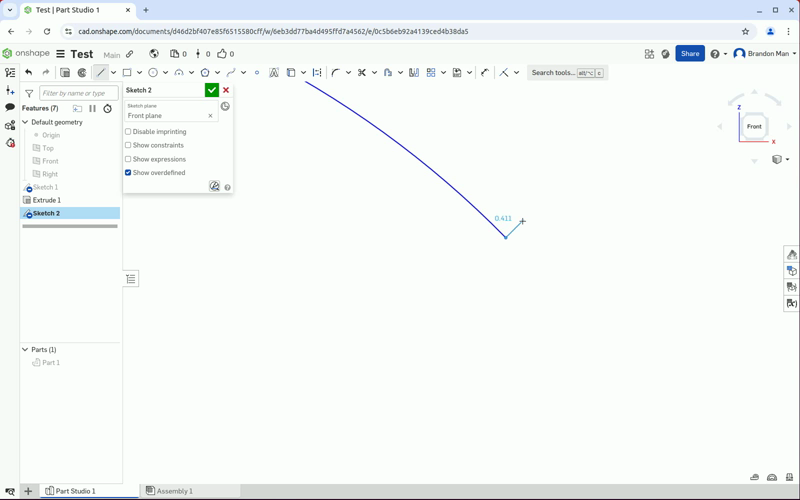
scroll(-6)
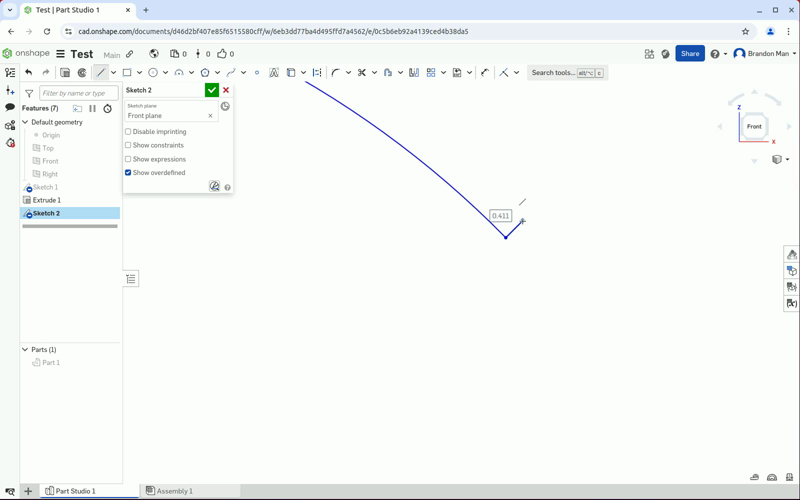
scroll(-6)
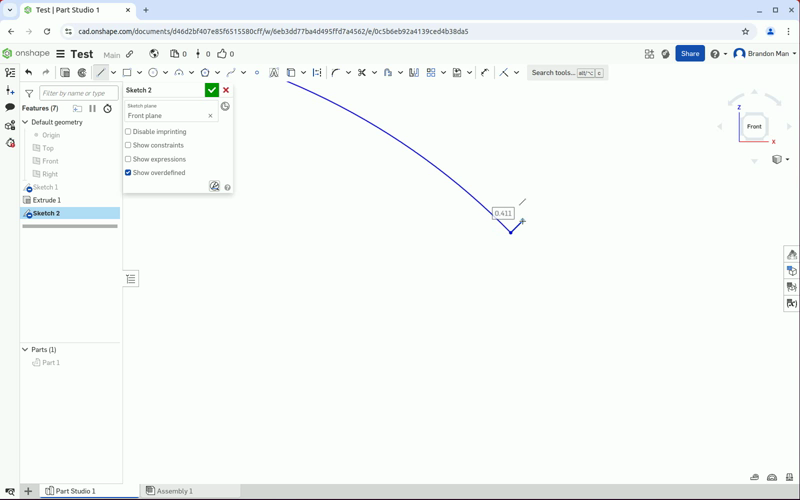
scroll(-6)
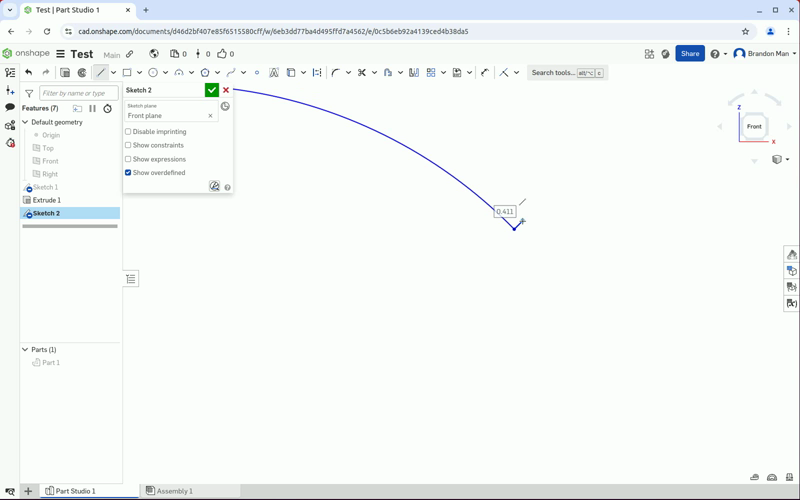
scroll(-6)
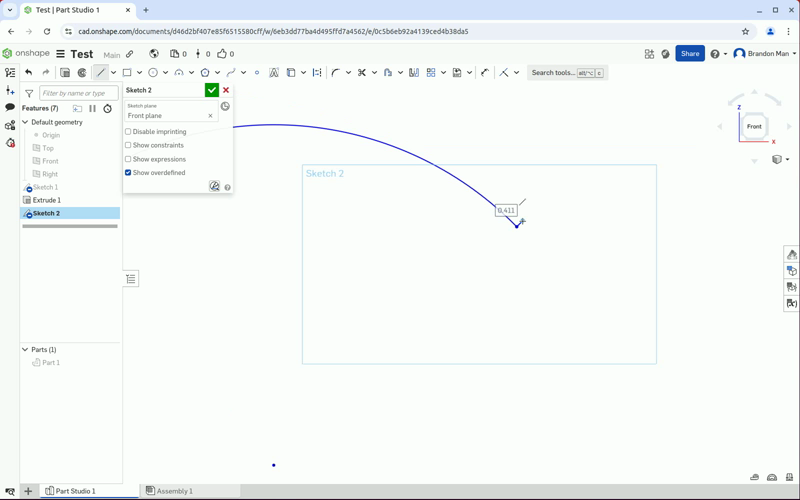
scroll(-6)
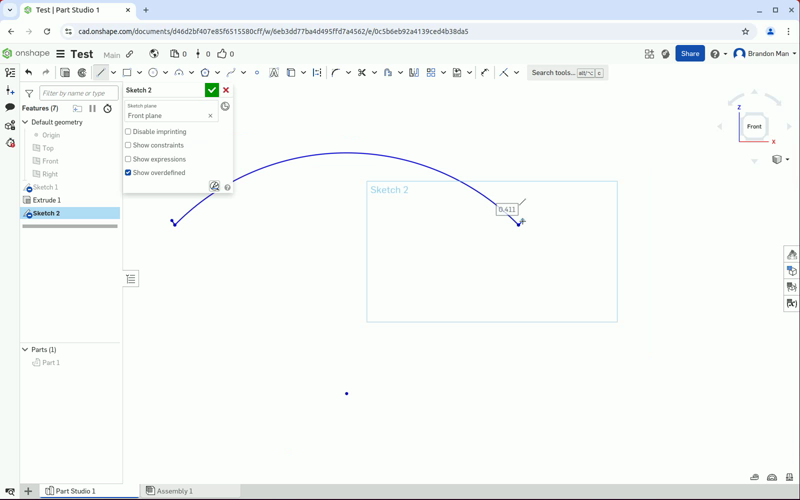
scroll(-6)
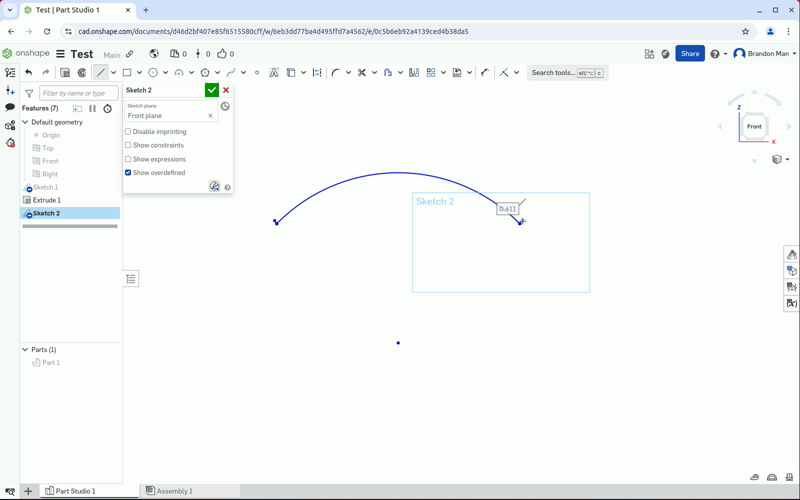
scroll(-6)
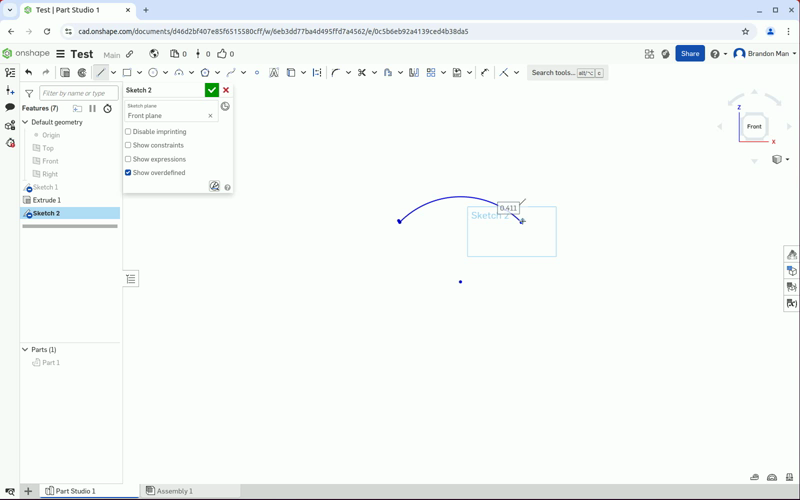
key_up(shift)
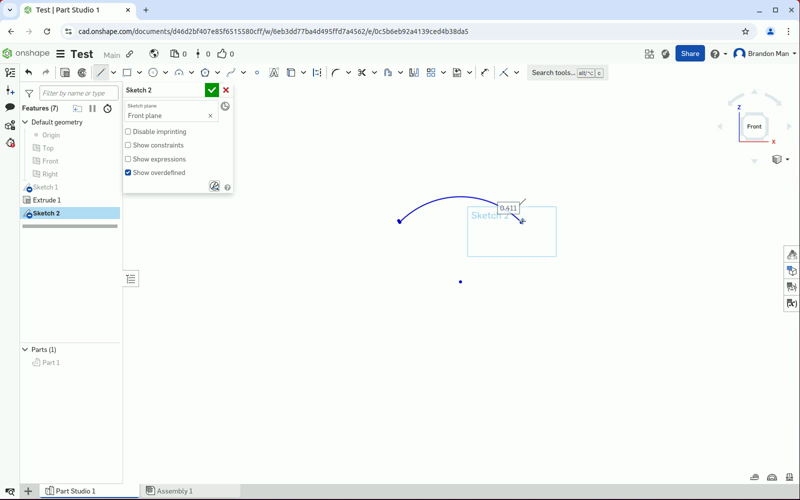
key(esc)
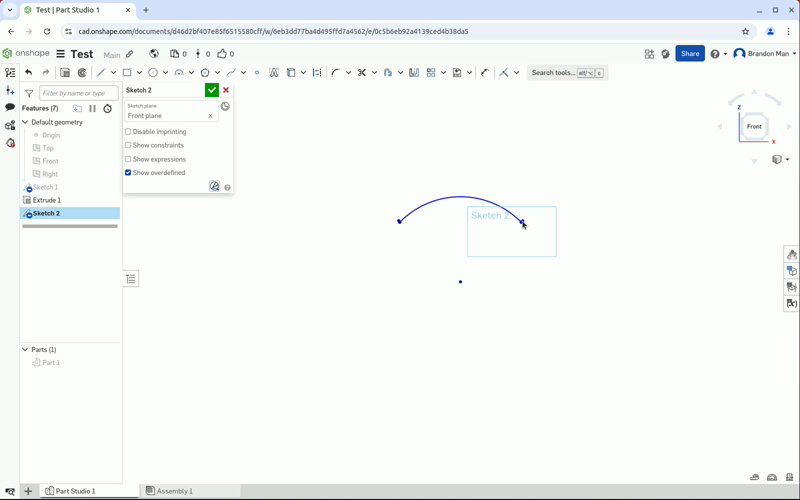
key(a)
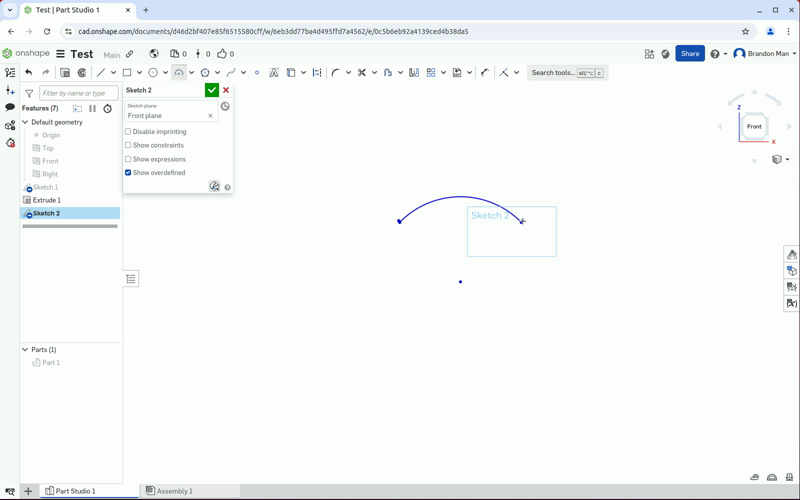
mouse_move(522, 220)
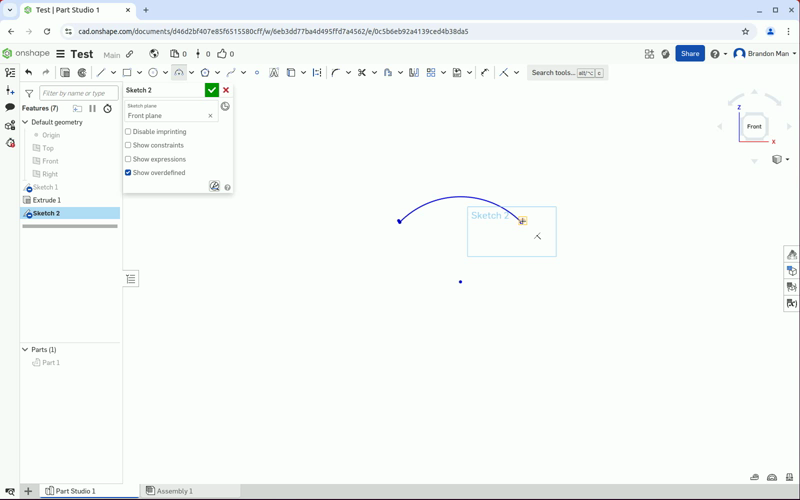
scroll(6)
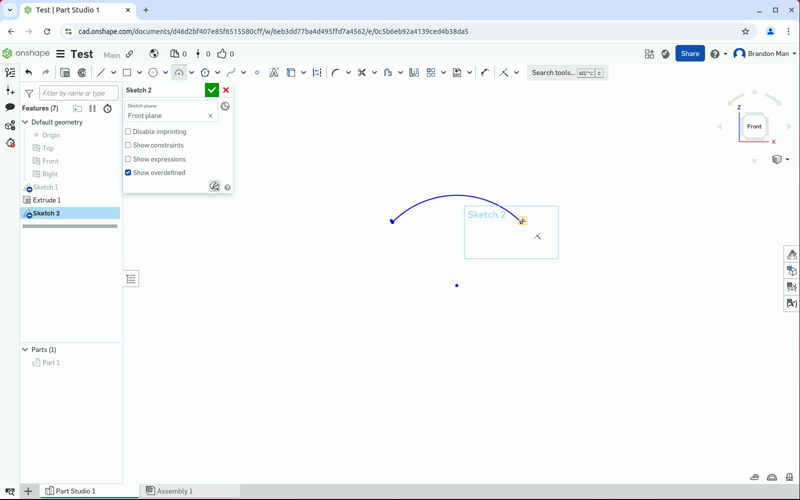
scroll(6)
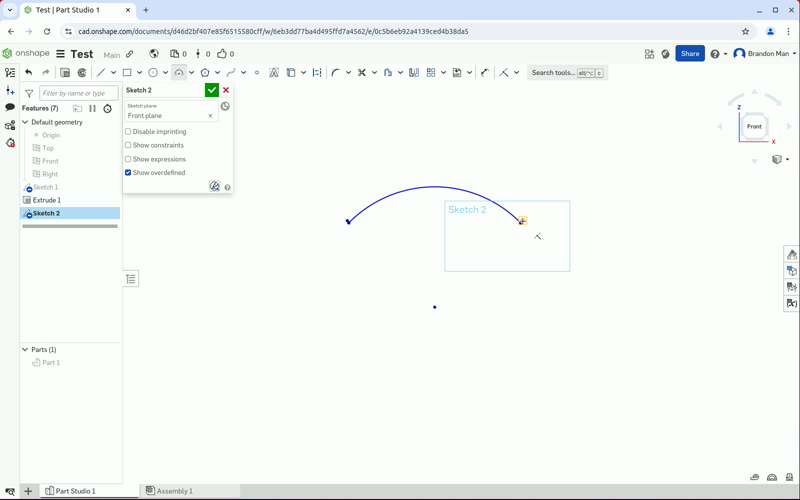
scroll(6)
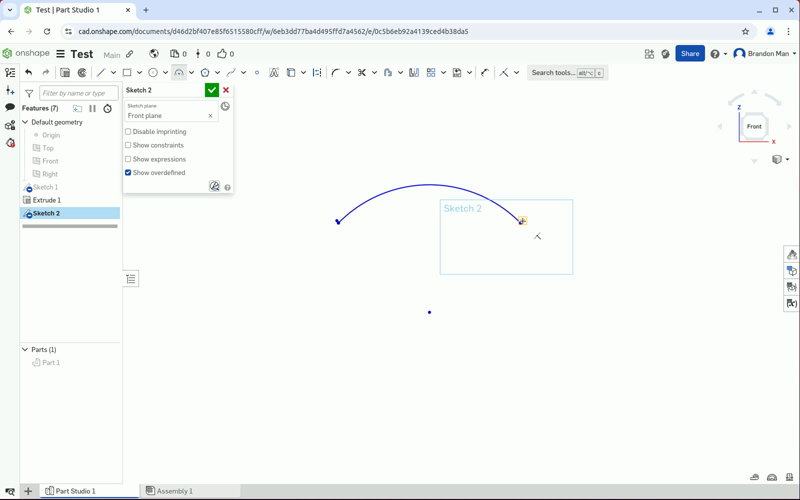
scroll(6)
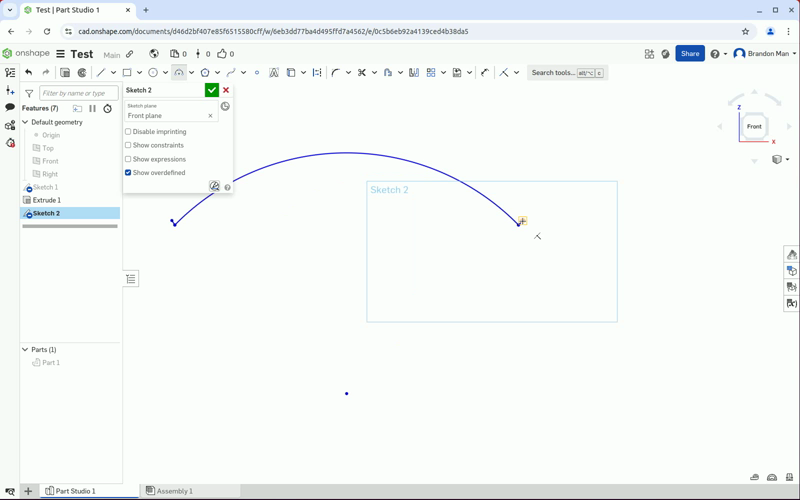
scroll(6)
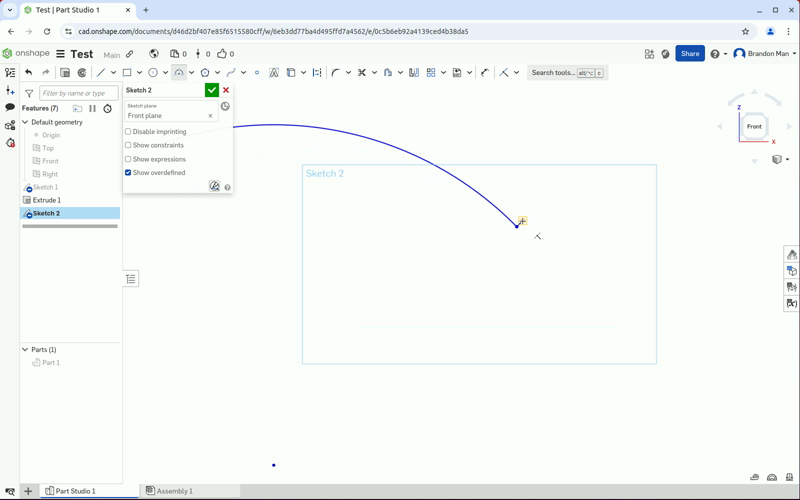
scroll(6)
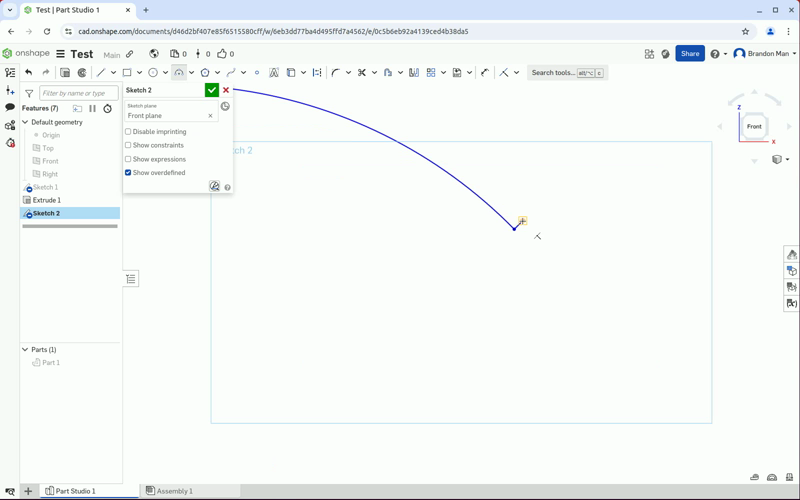
scroll(6)
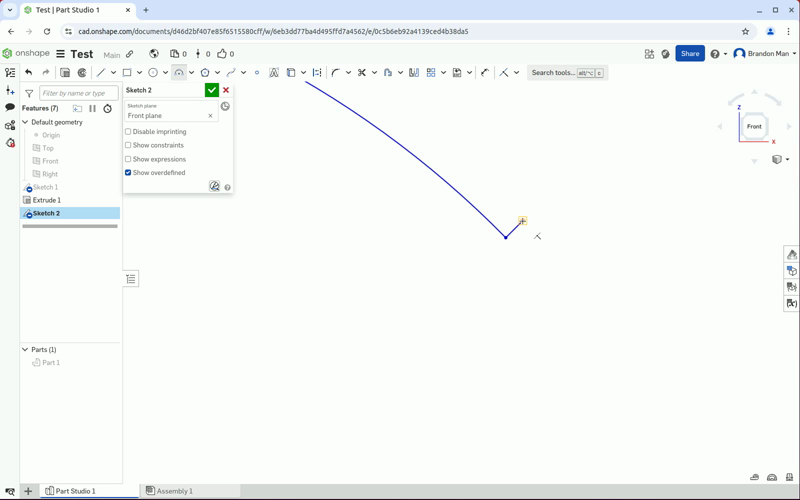
click(522, 220)
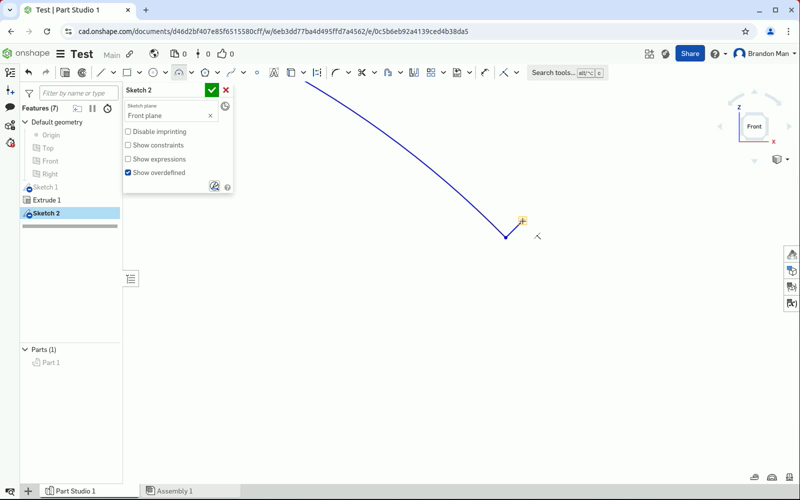
scroll(-6)
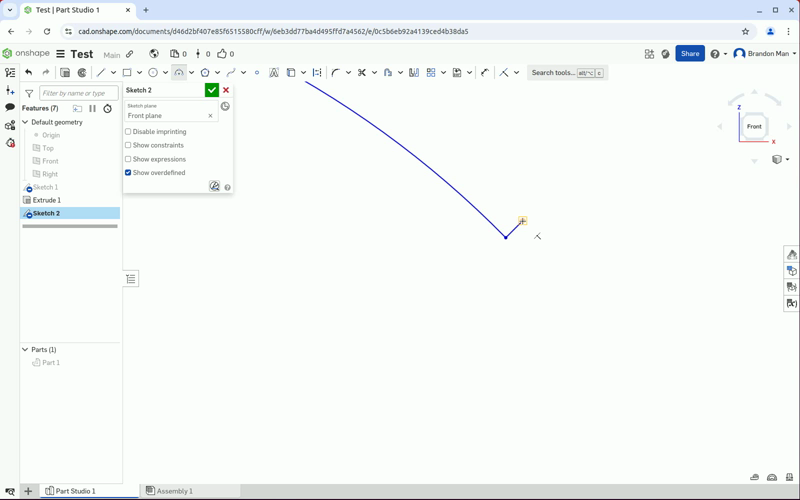
scroll(-6)
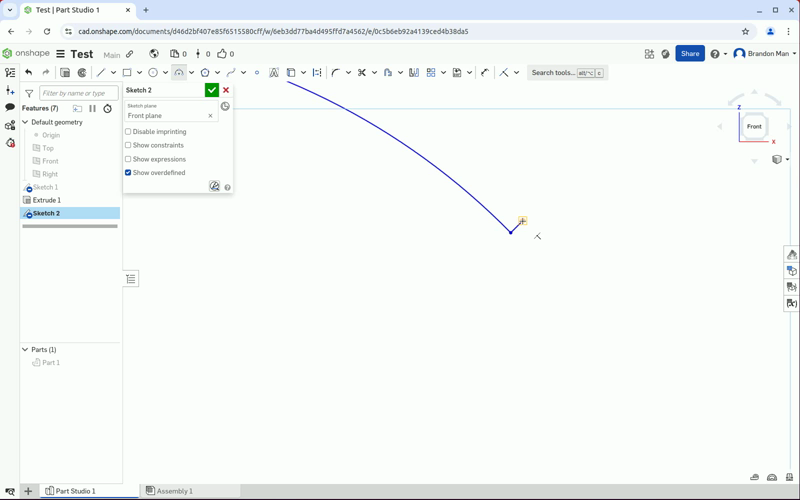
scroll(-6)
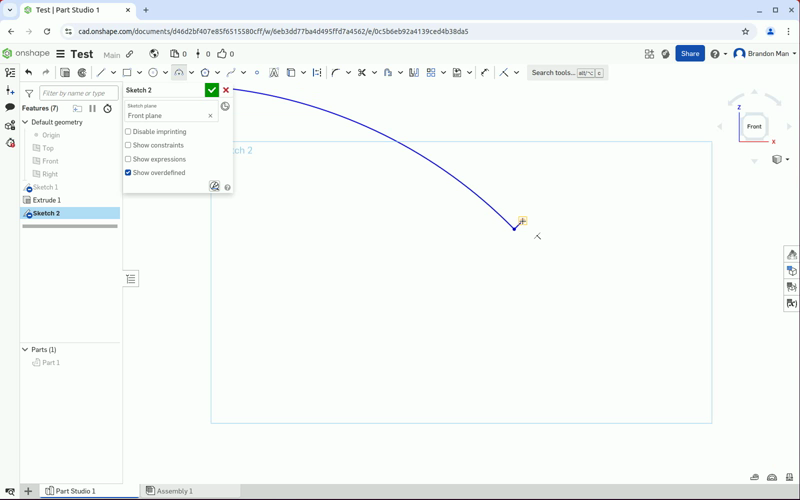
scroll(-6)
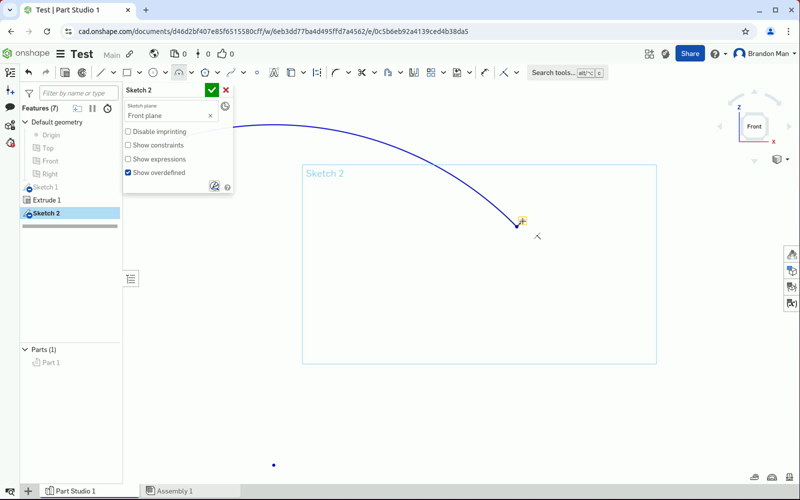
scroll(-6)
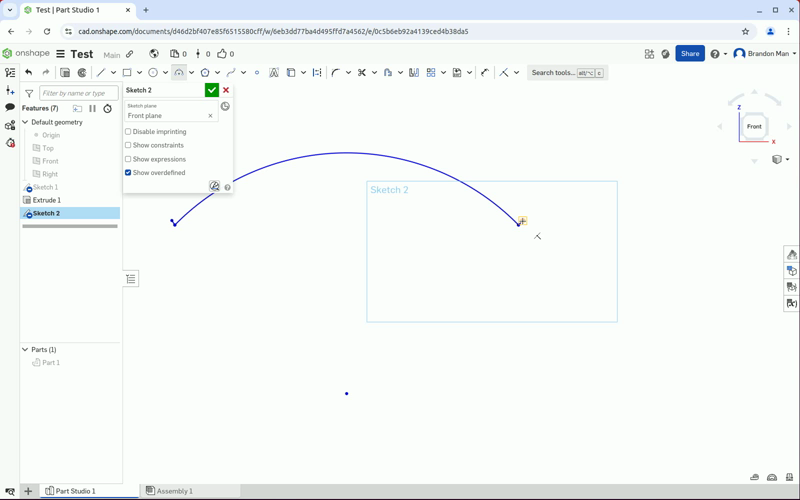
scroll(-6)
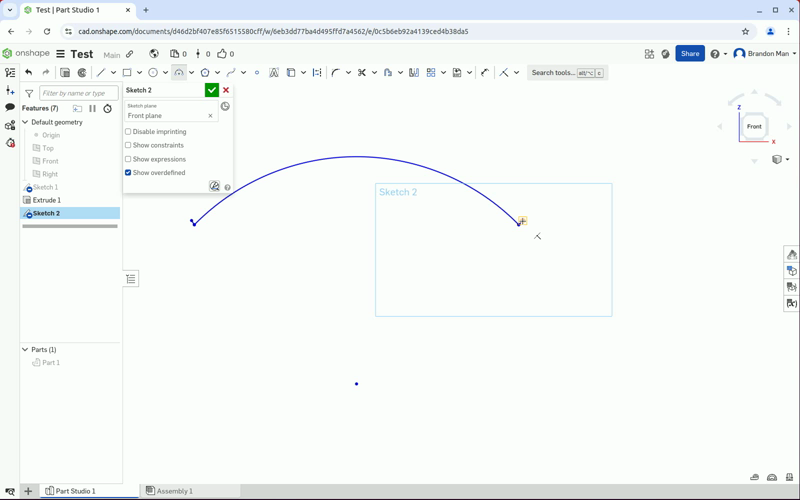
scroll(-6)
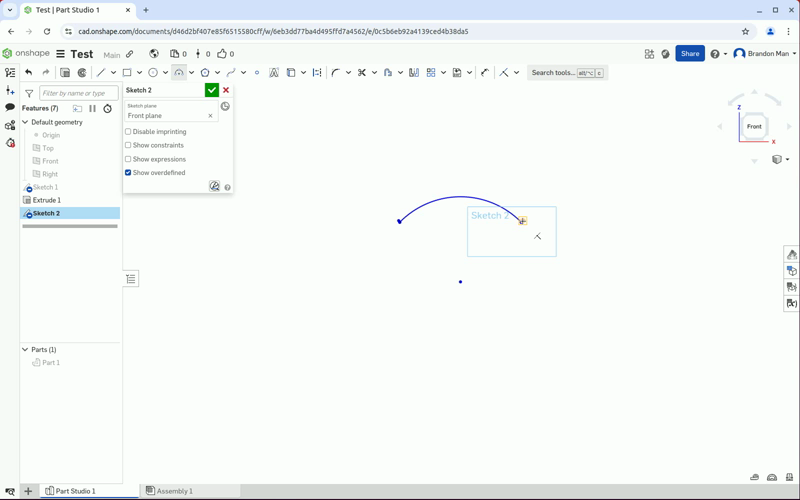
mouse_move(398, 220)
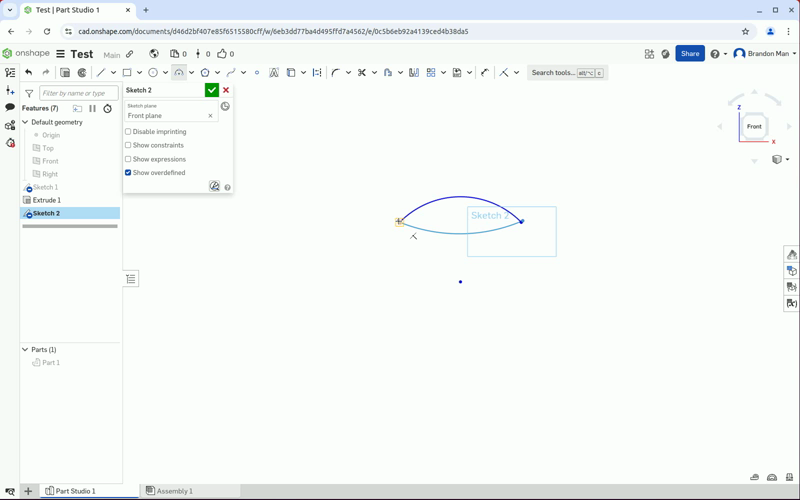
scroll(6)
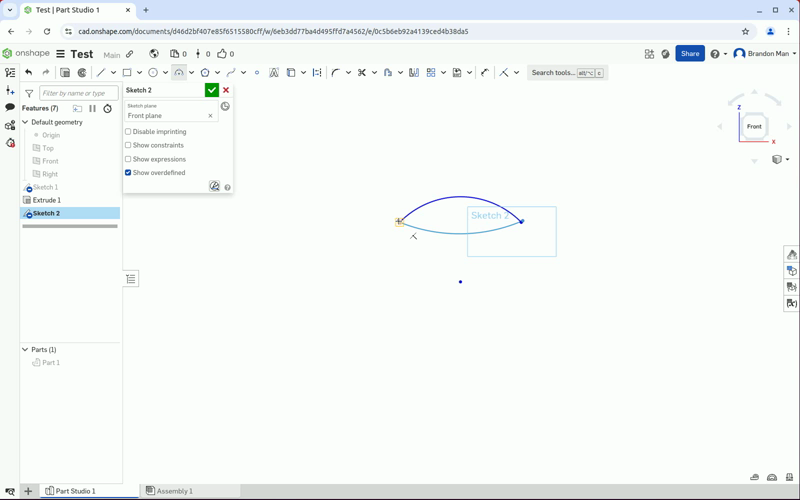
scroll(6)
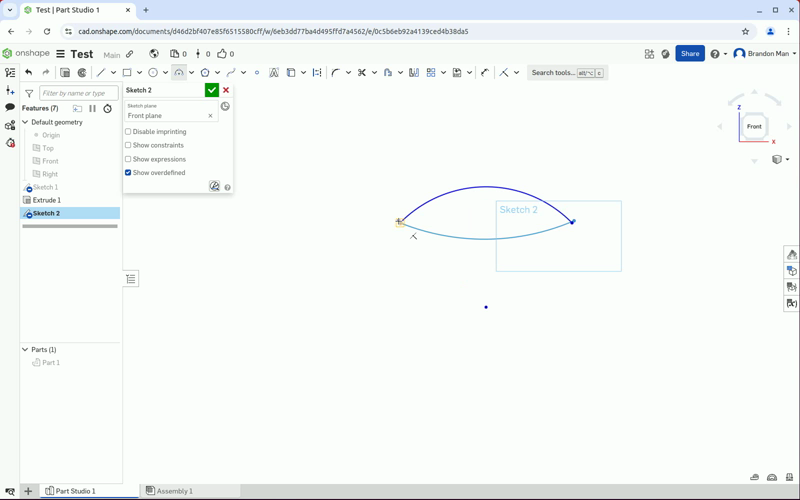
scroll(6)
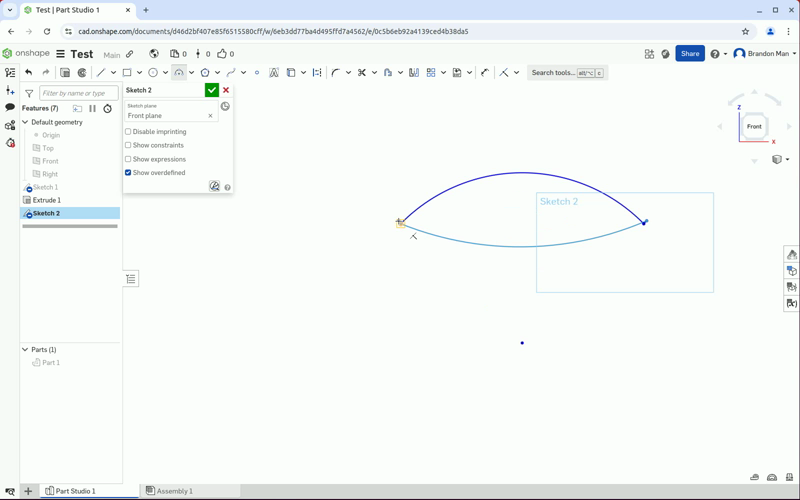
scroll(6)
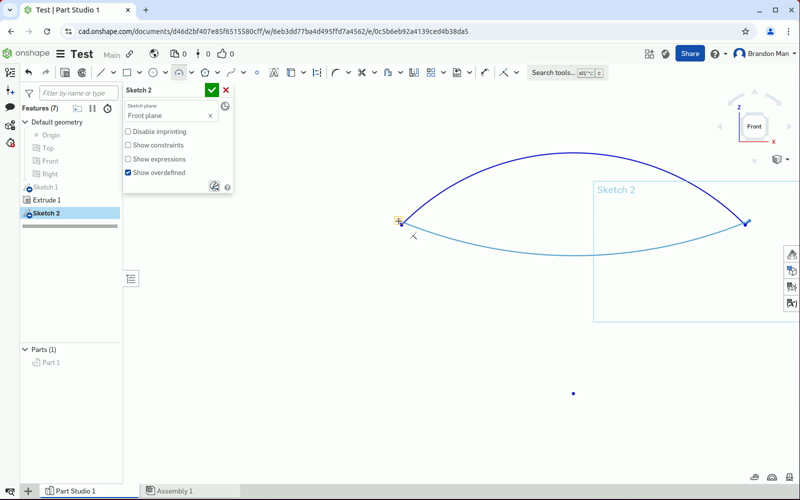
scroll(6)
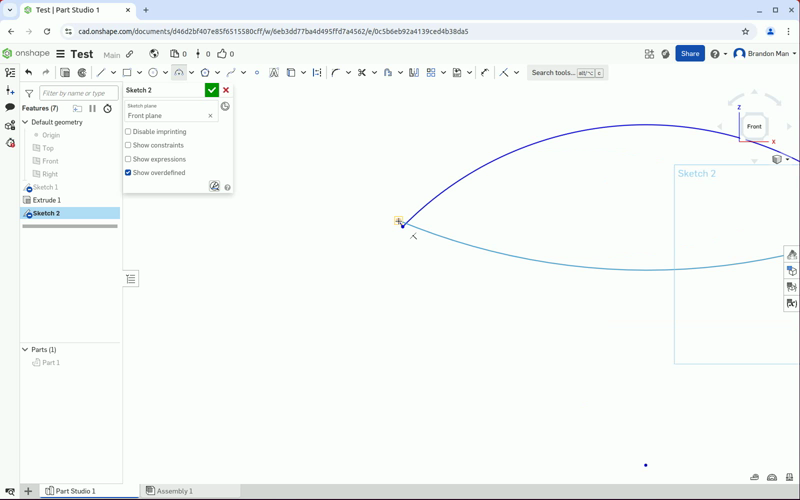
scroll(6)
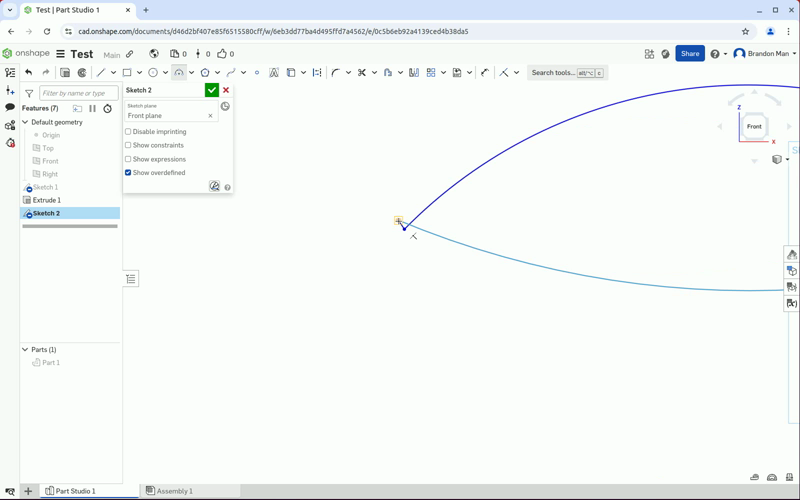
scroll(6)
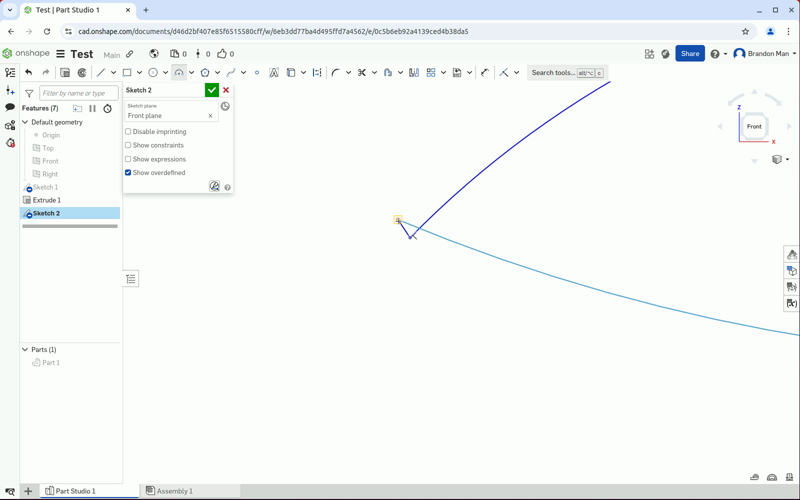
click(398, 220)
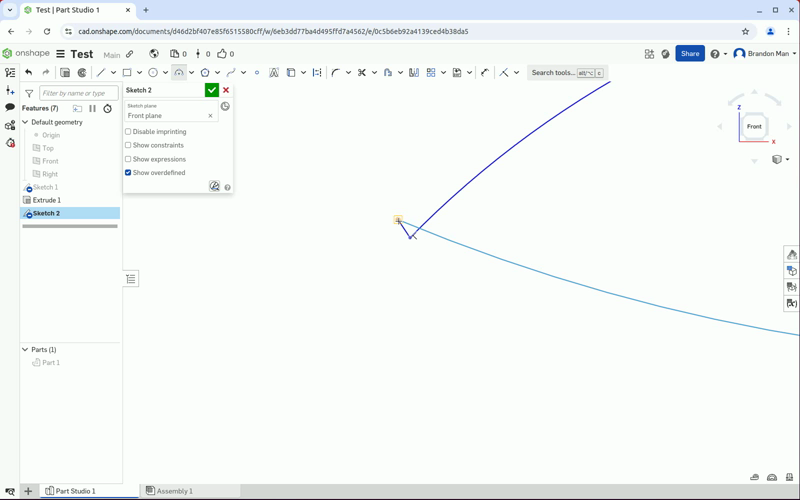
scroll(-6)
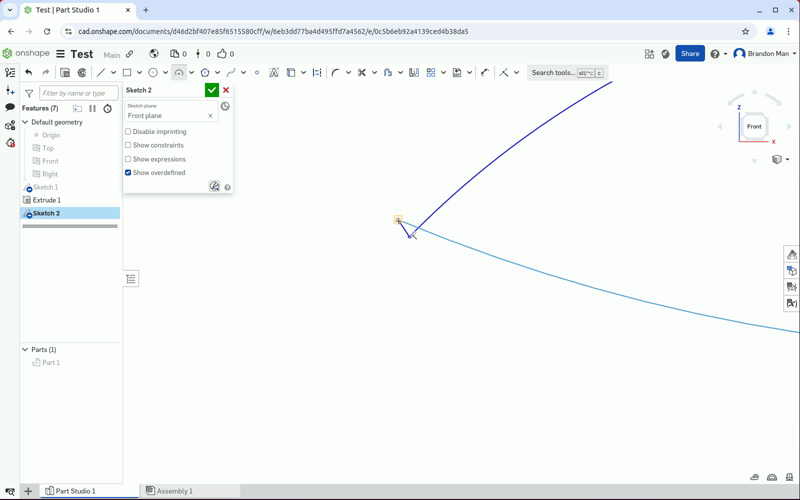
scroll(-6)
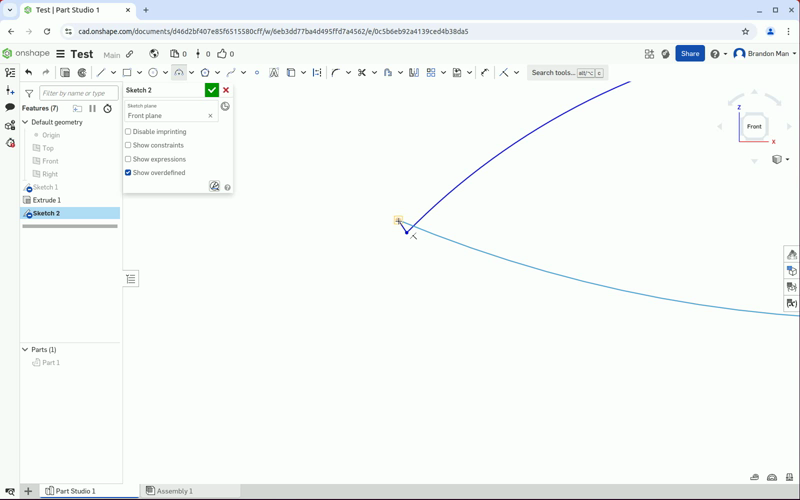
scroll(-6)
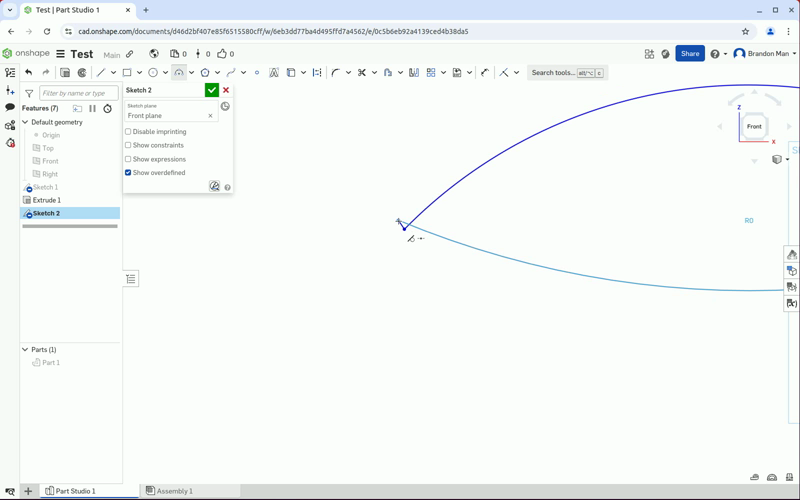
scroll(-6)
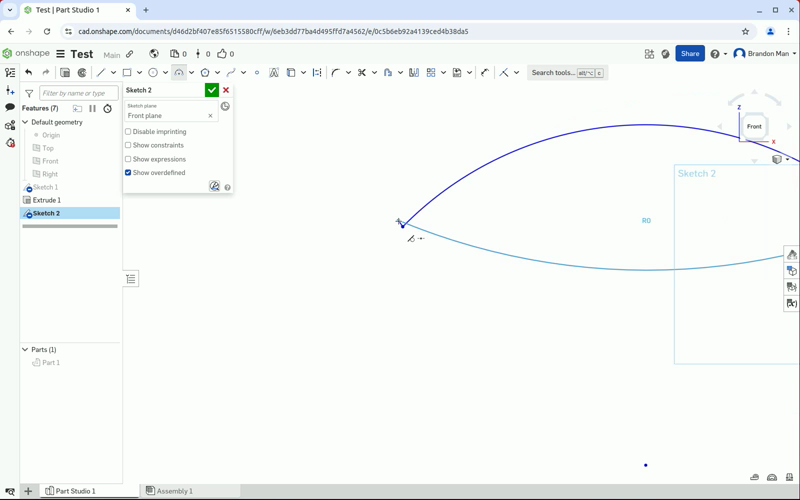
scroll(-6)
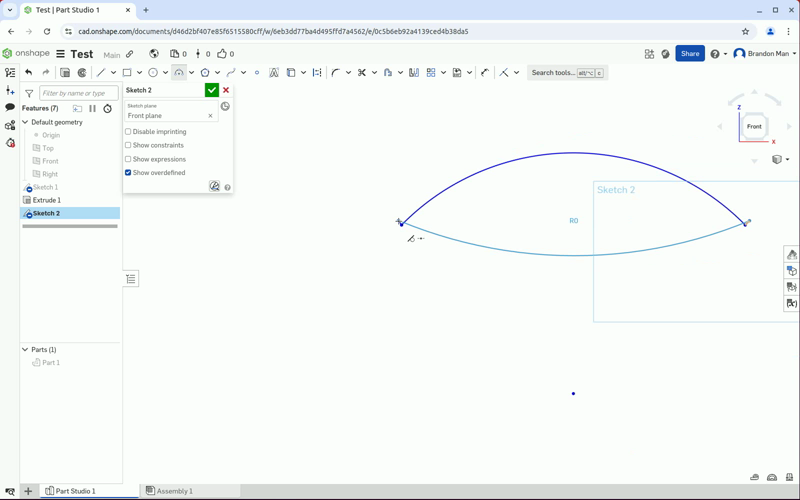
scroll(-6)
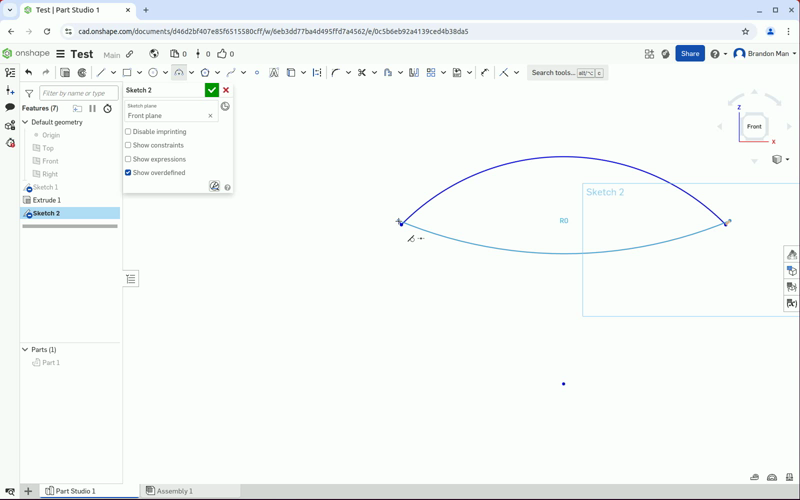
scroll(-6)
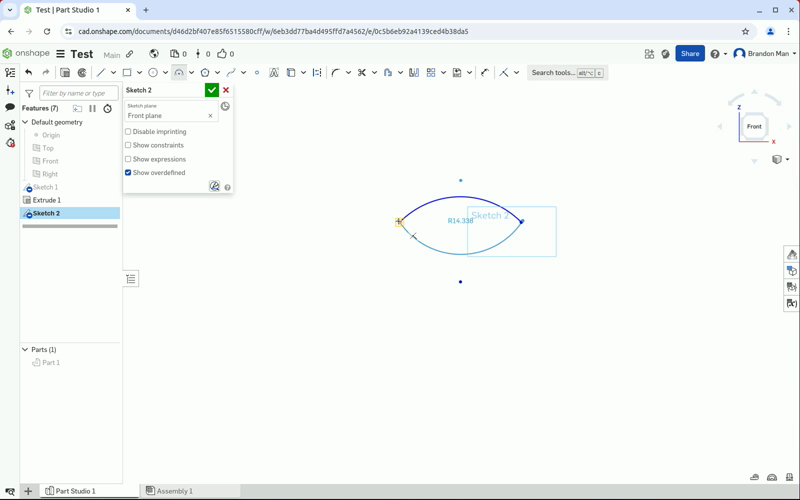
key_down(shift)
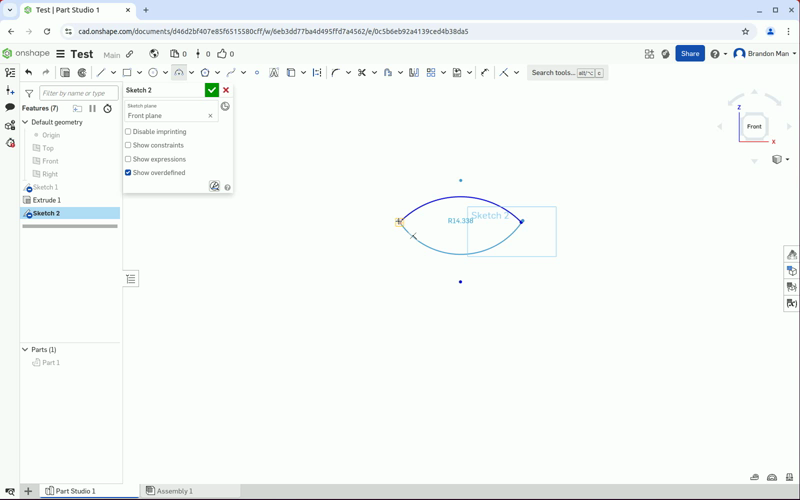
mouse_move(460, 195)
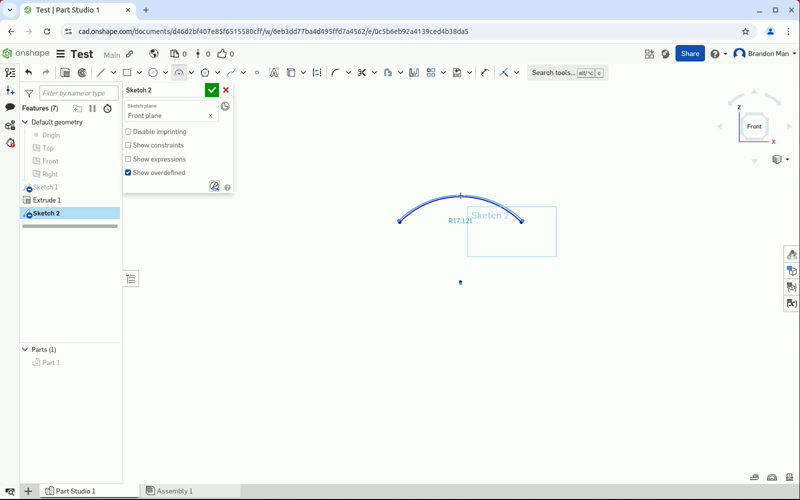
scroll(6)
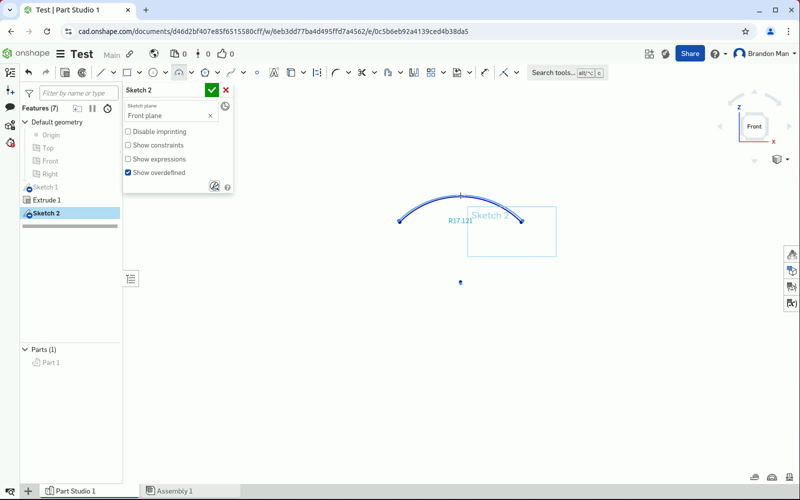
scroll(6)
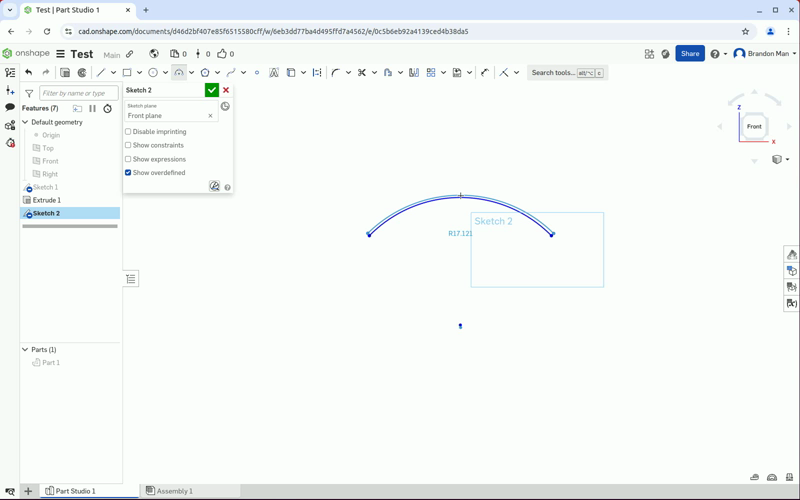
scroll(6)
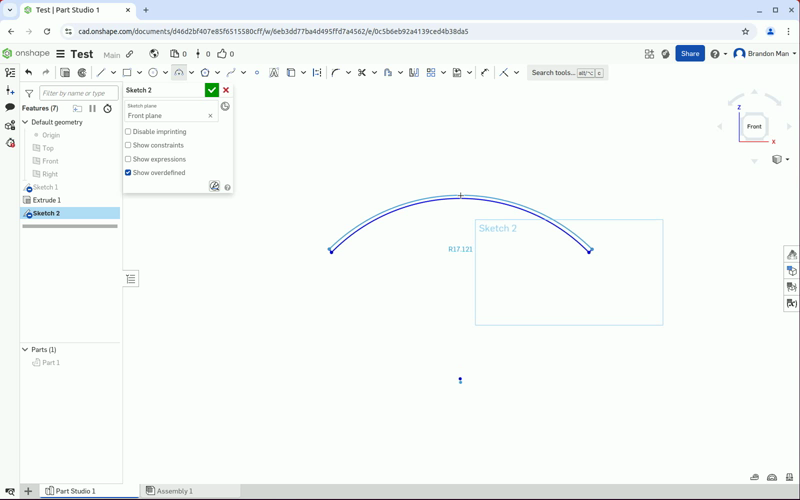
scroll(6)
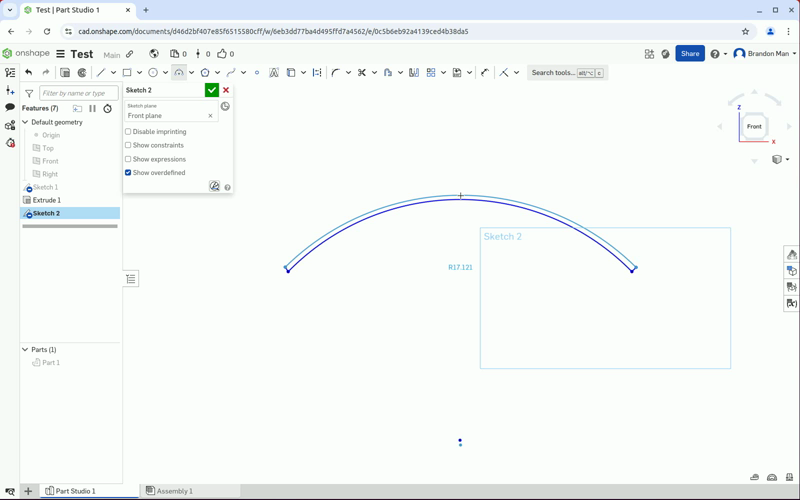
scroll(6)
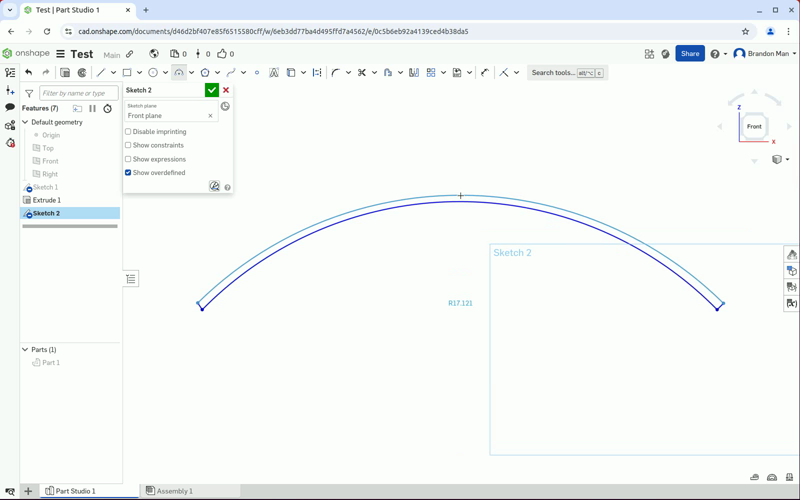
scroll(6)
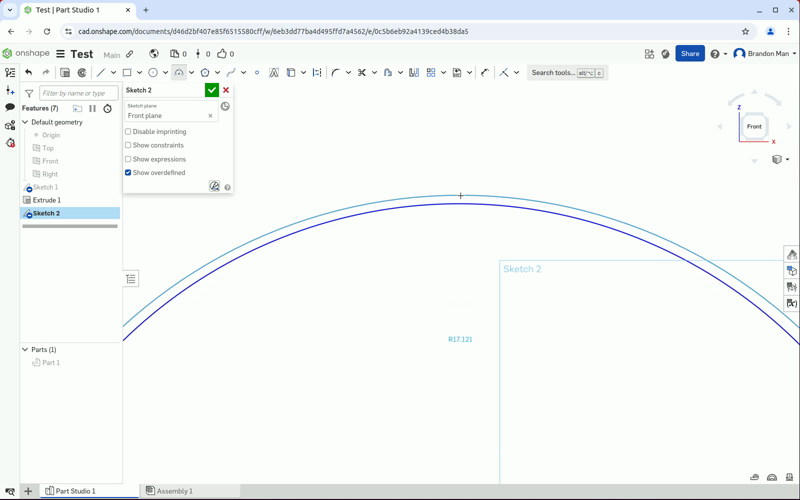
scroll(6)
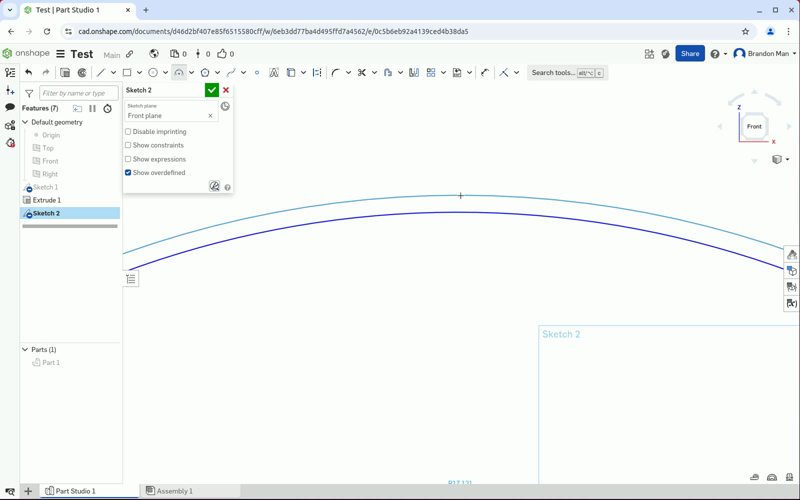
click(460, 195)
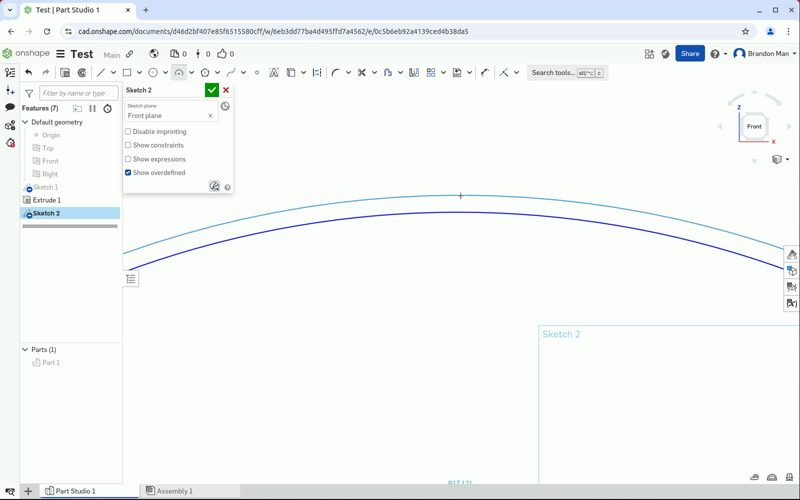
scroll(-6)
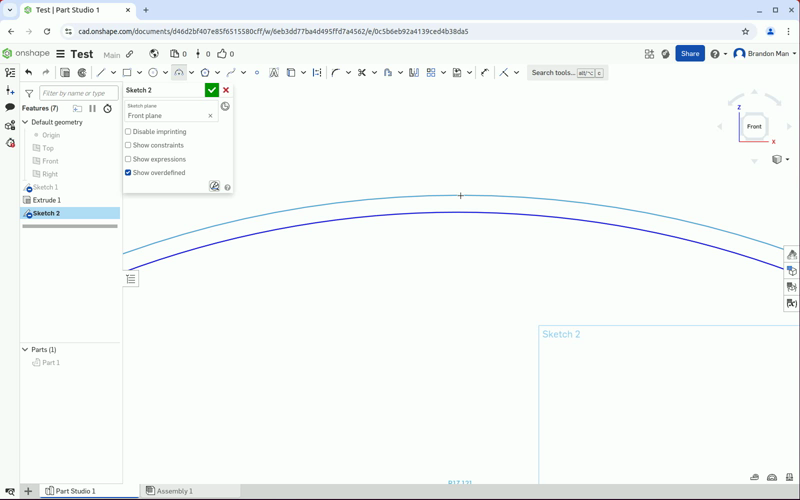
scroll(-6)
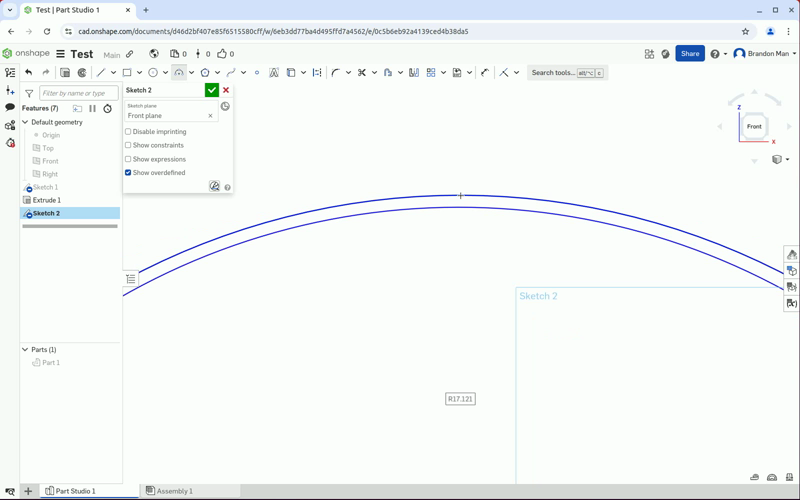
scroll(-6)
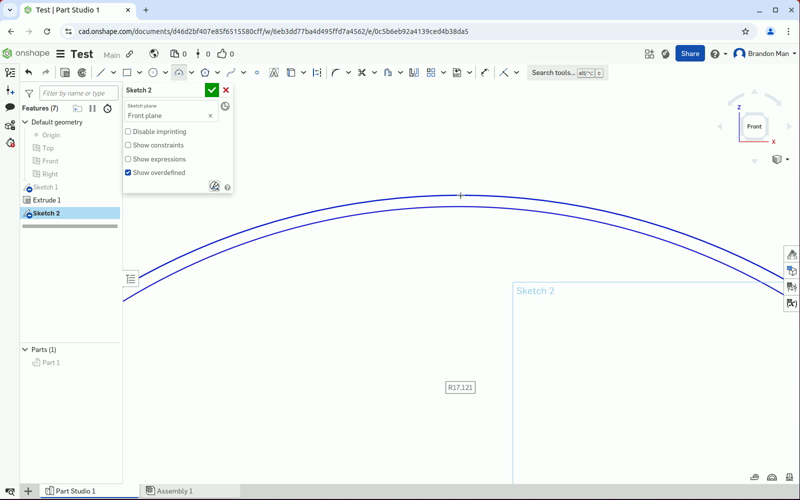
scroll(-6)
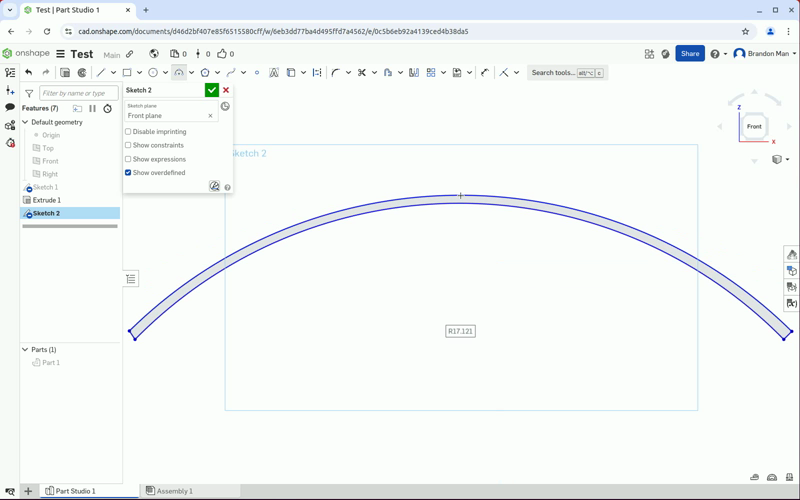
scroll(-6)
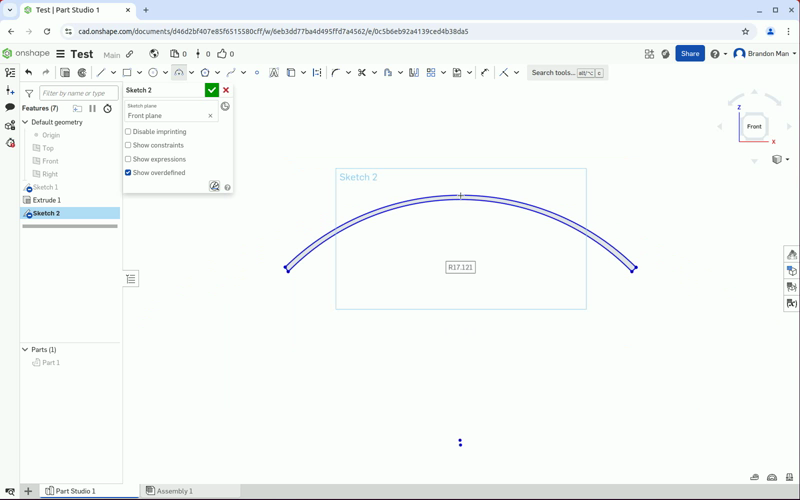
scroll(-6)
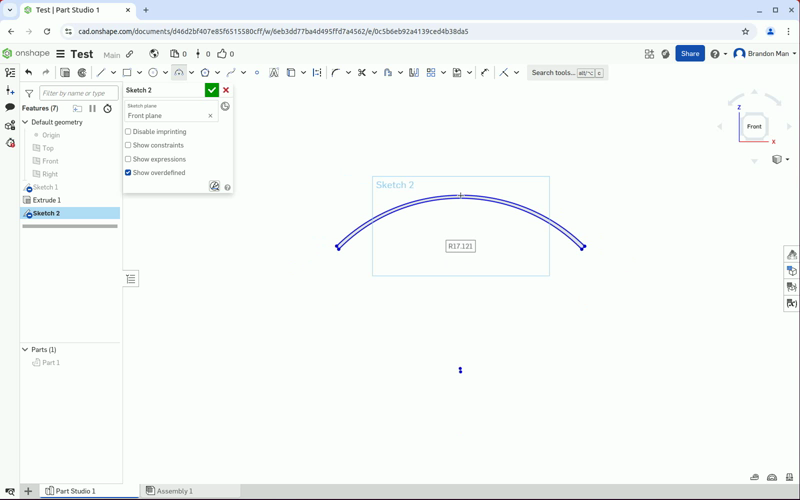
scroll(-6)
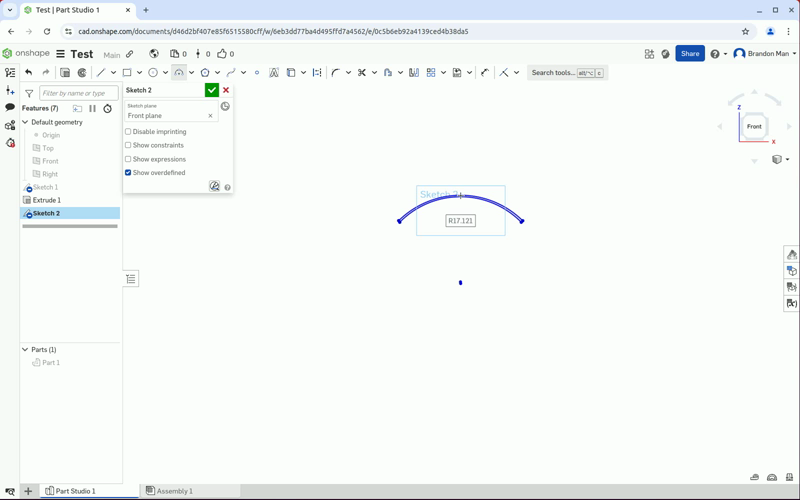
key_up(shift)
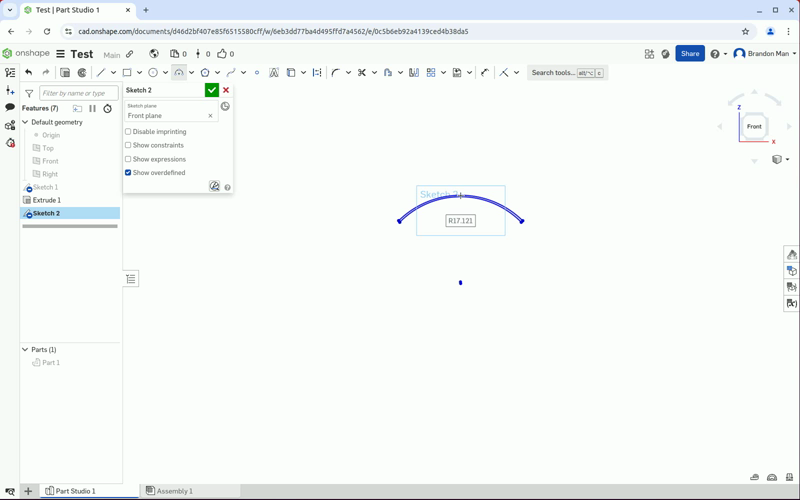
key(esc)
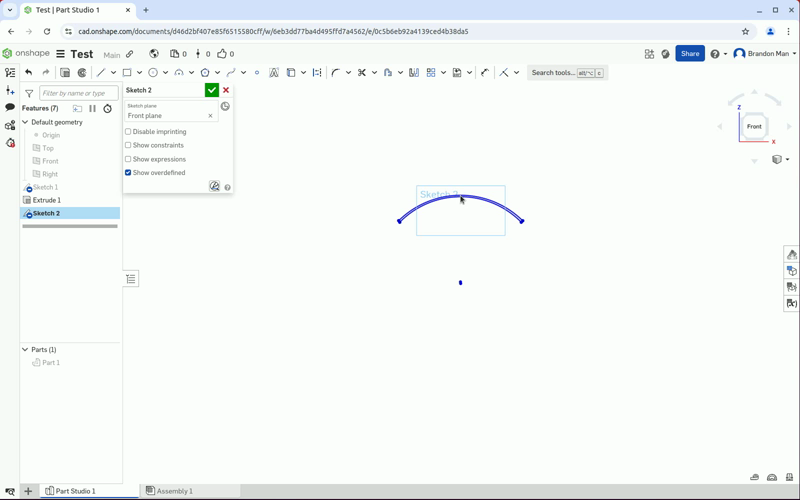
mouse_move(481, 198)
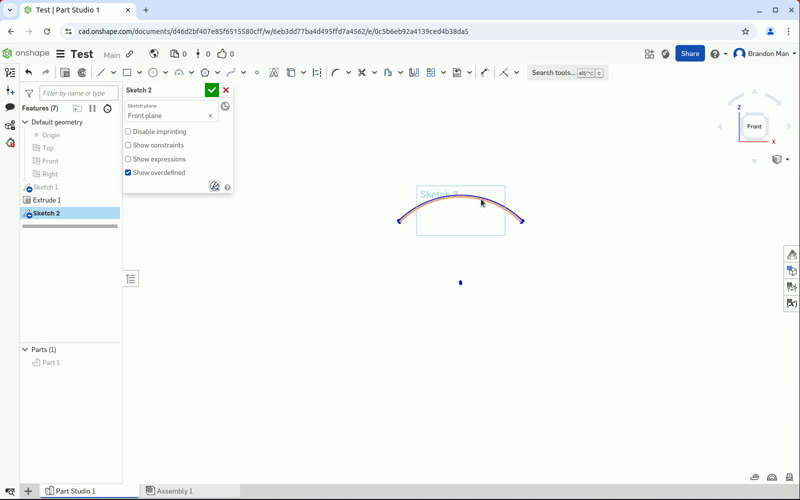
scroll(6)
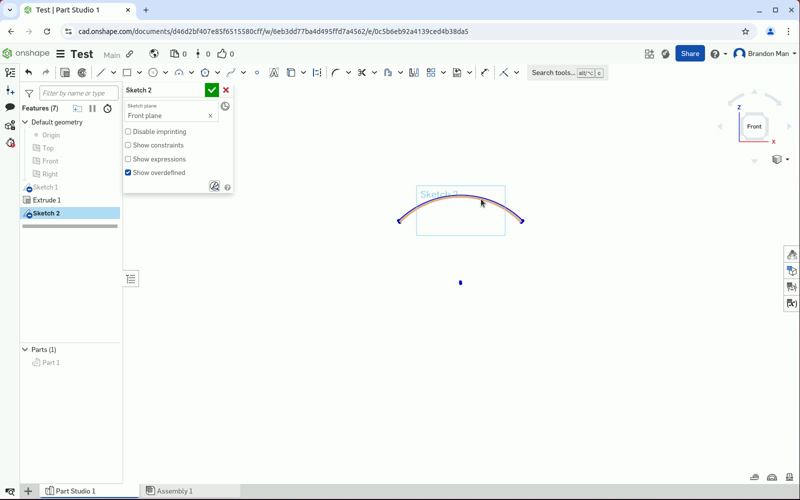
scroll(6)
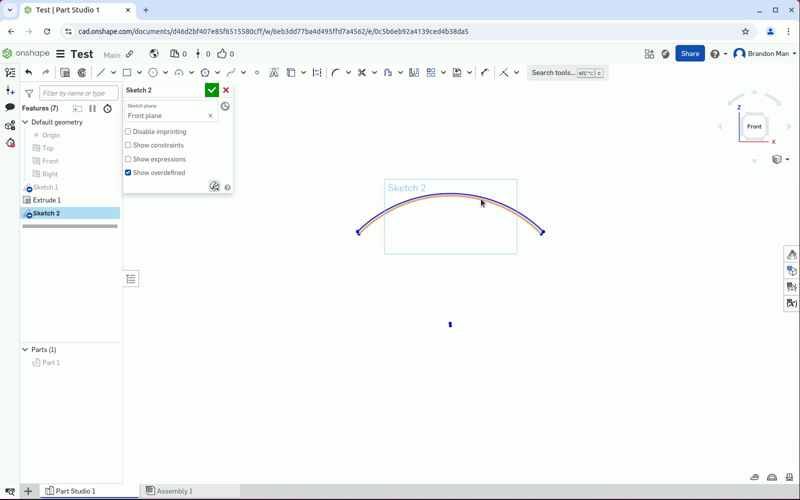
scroll(6)
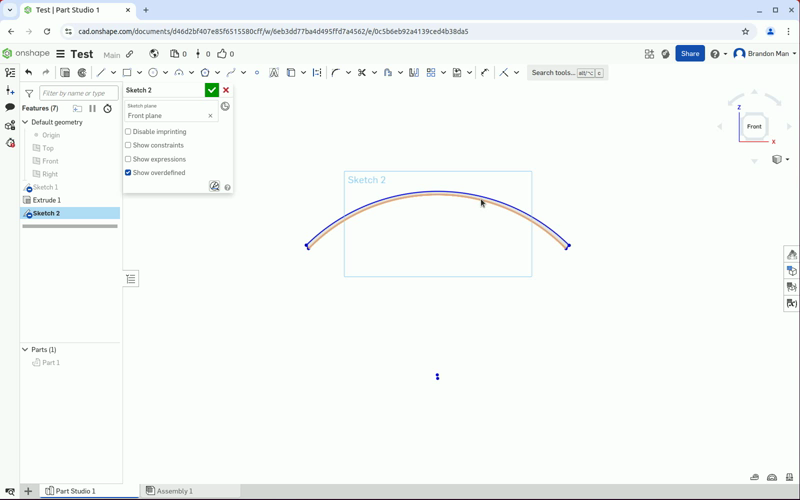
scroll(6)
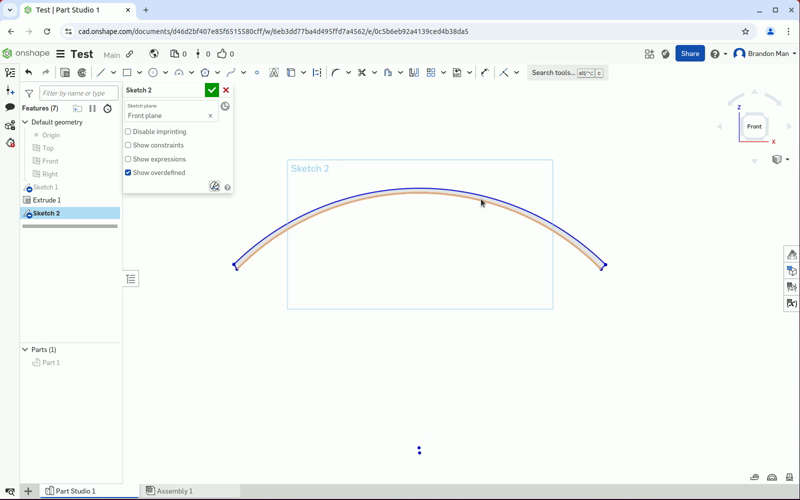
scroll(6)
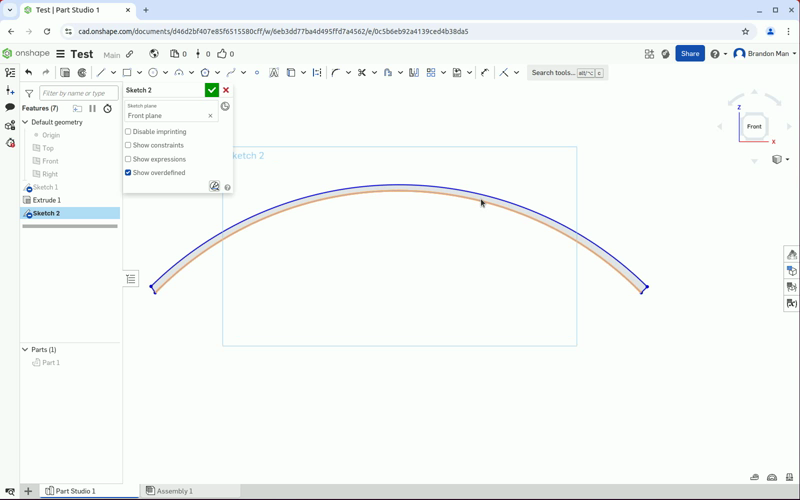
scroll(6)
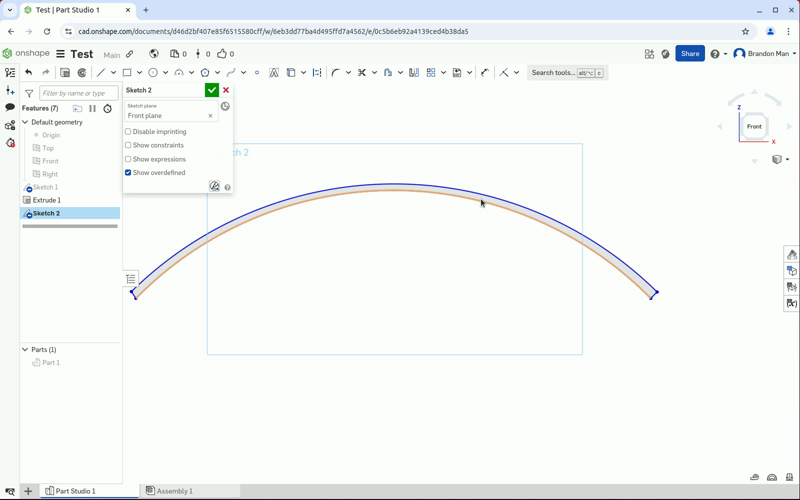
scroll(6)
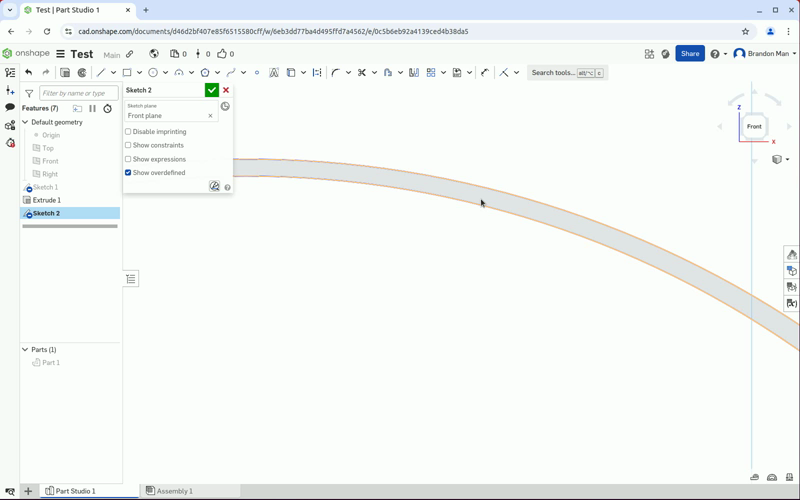
click(481, 198)
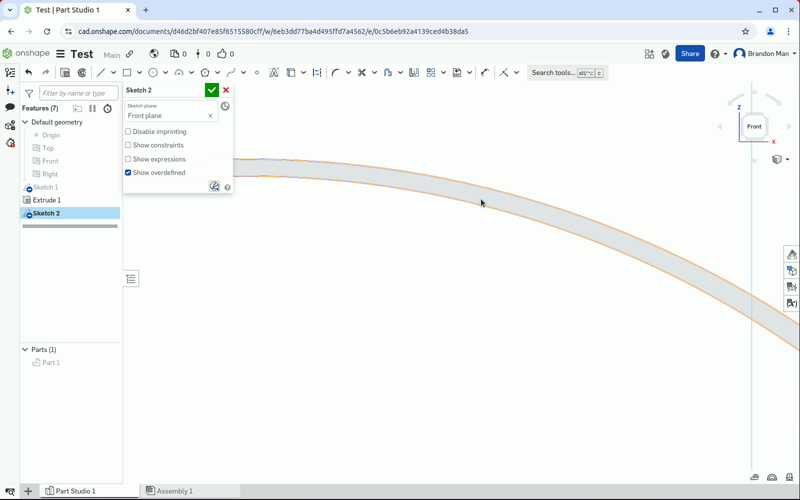
scroll(-6)
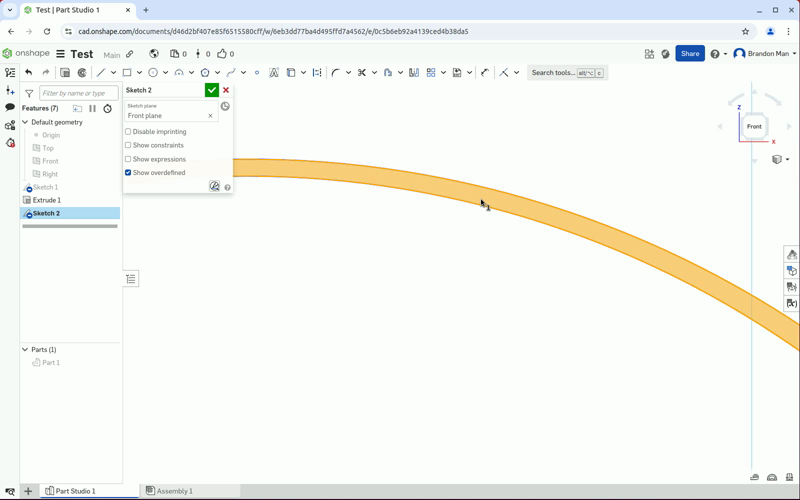
scroll(-6)
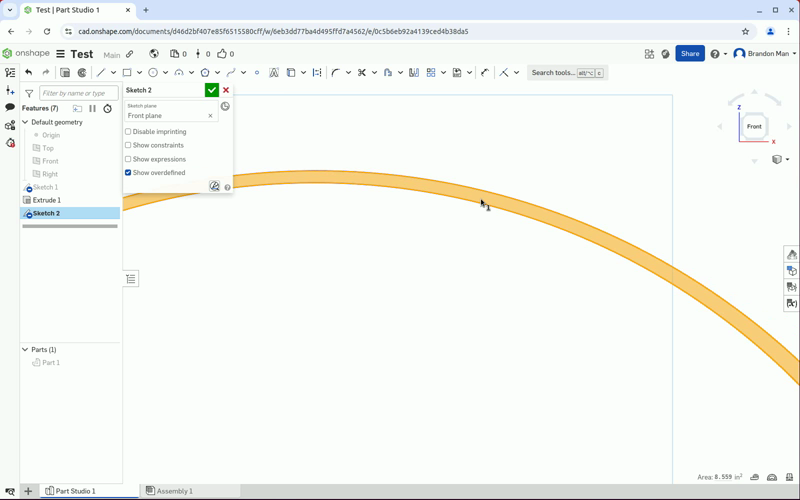
scroll(-6)
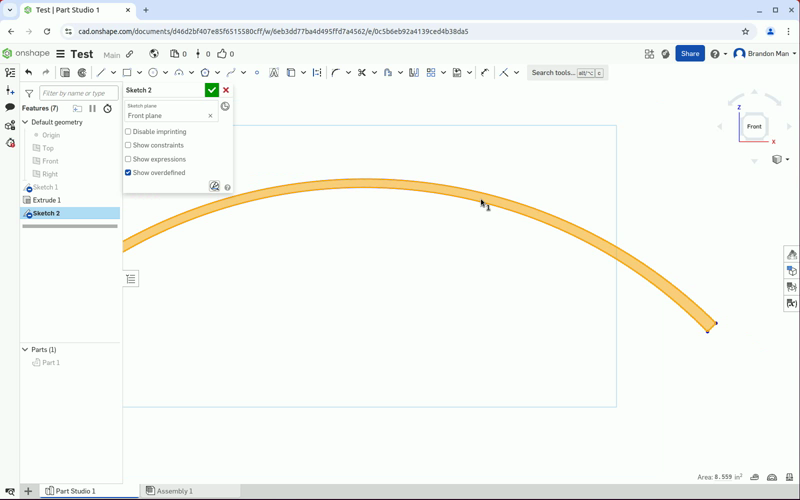
scroll(-6)
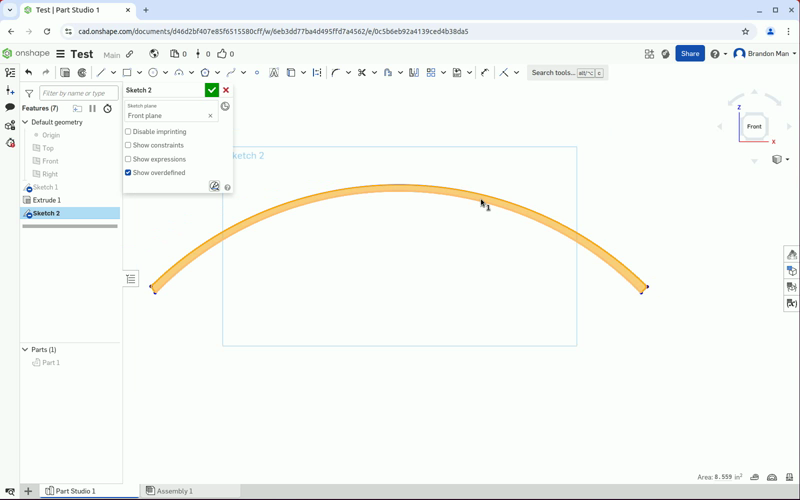
scroll(-6)
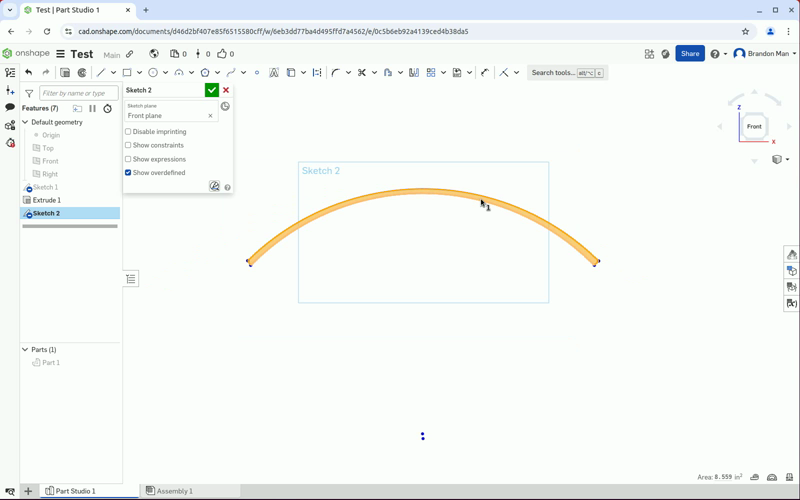
scroll(-6)
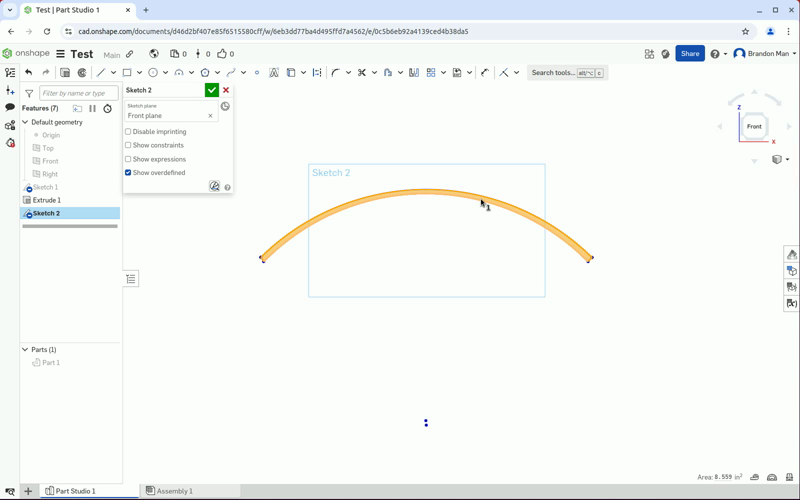
scroll(-6)
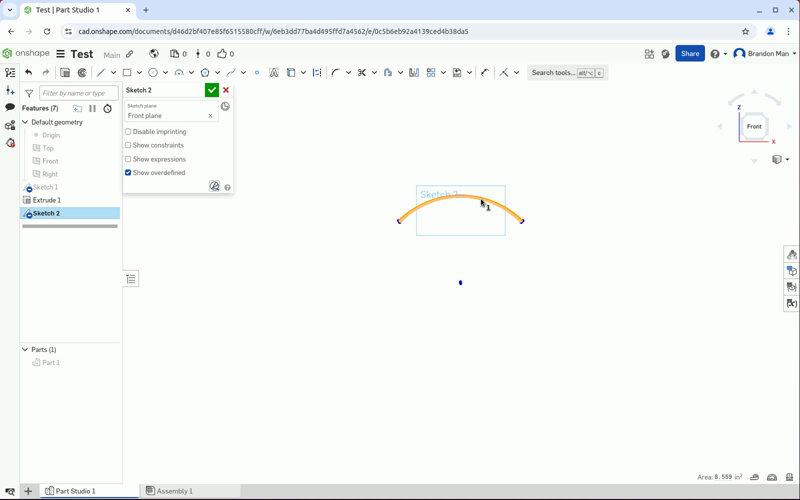
mouse_move(73, 352)
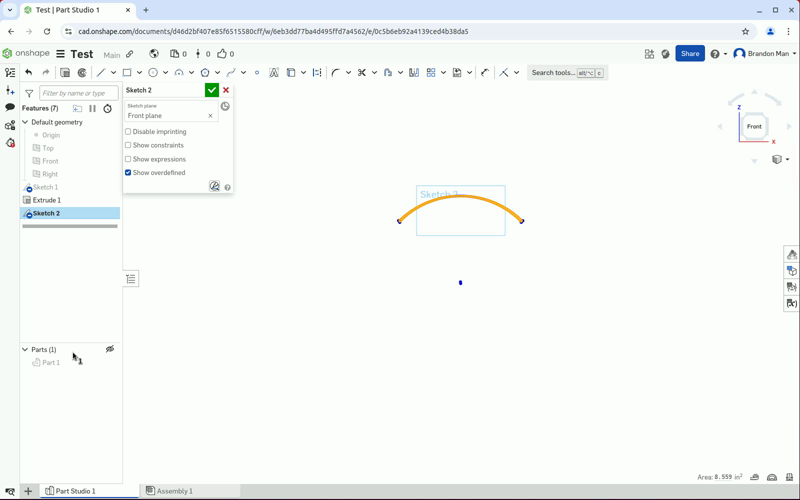
key(shift+y)
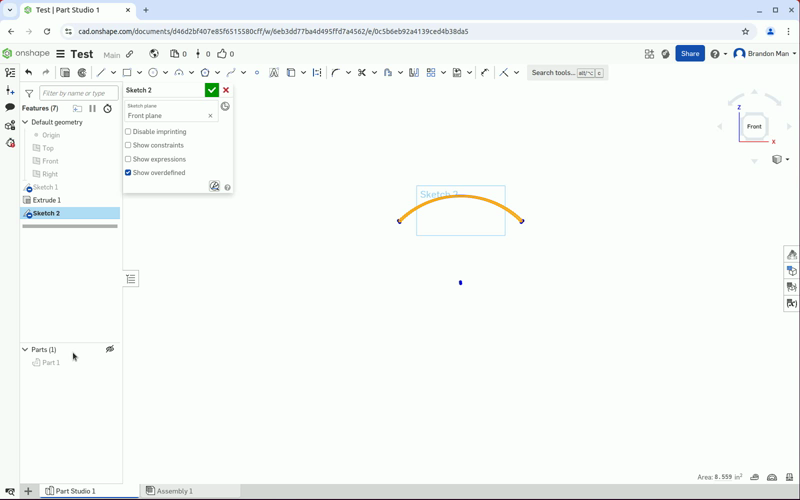
key(shift+e)
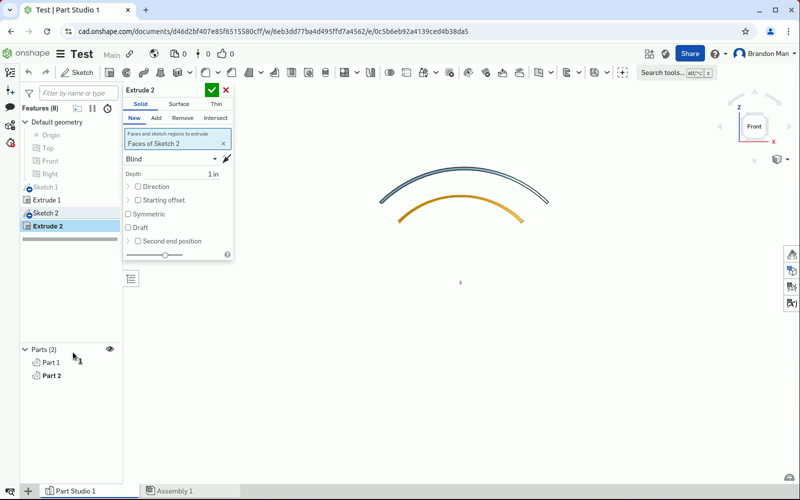
mouse_move(143, 106)
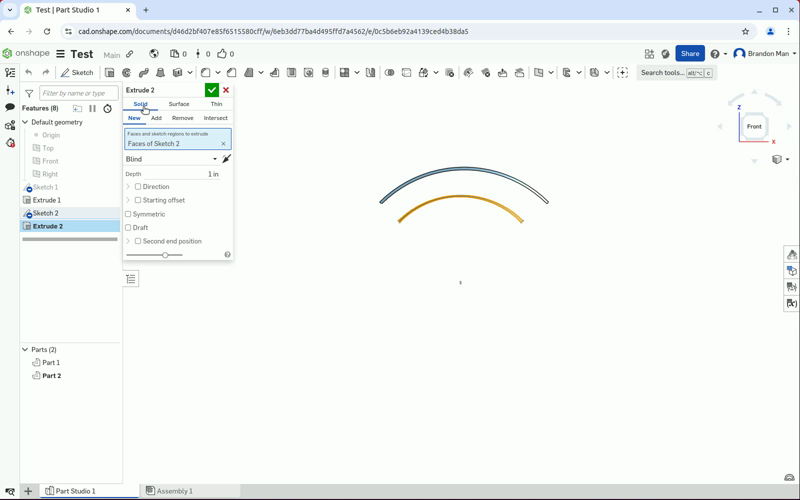
click(143, 106)
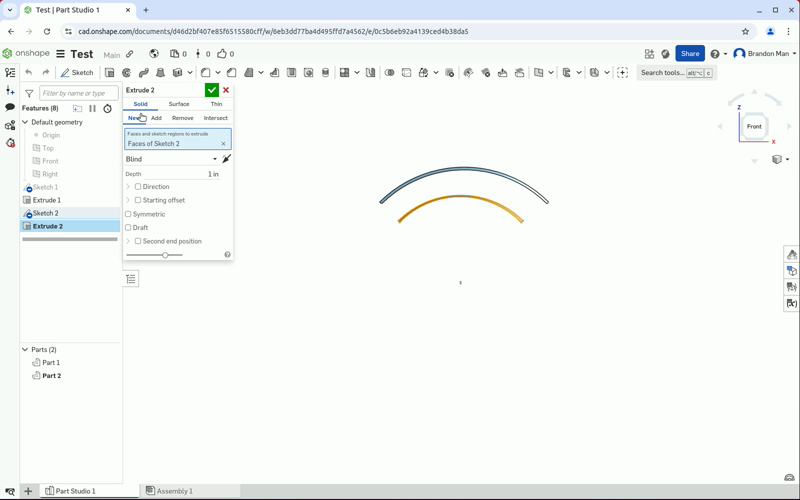
mouse_move(137, 120)
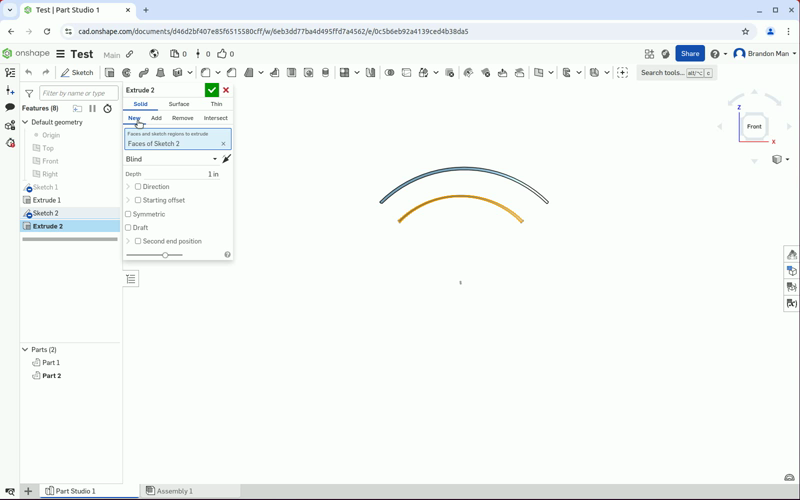
click(137, 120)
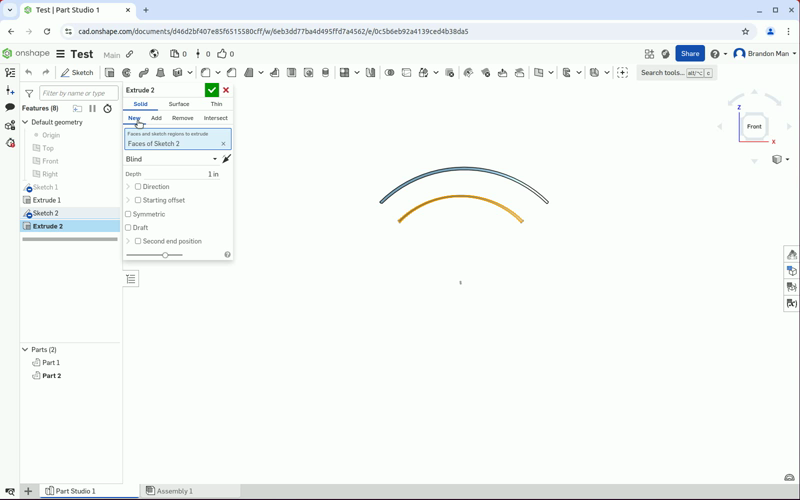
key(tab, 4)
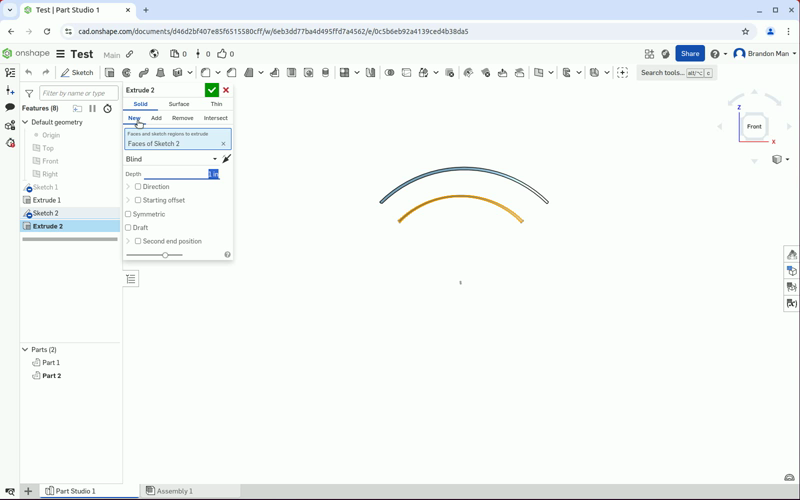
text(0.722)
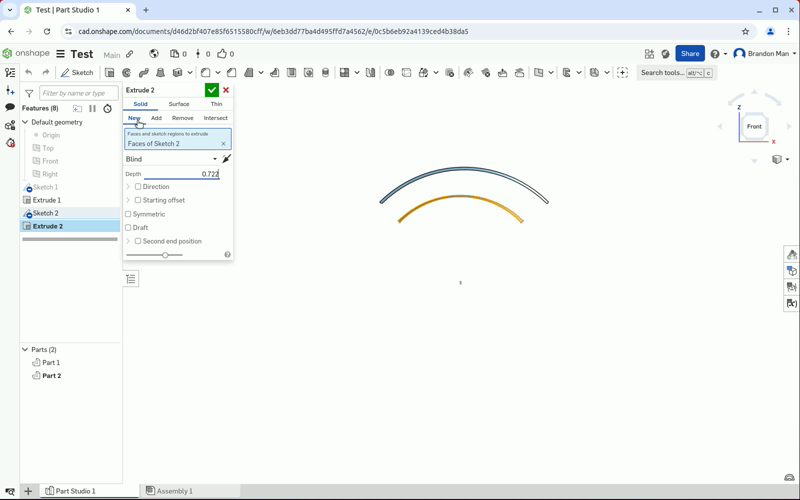
key(tab, 3)
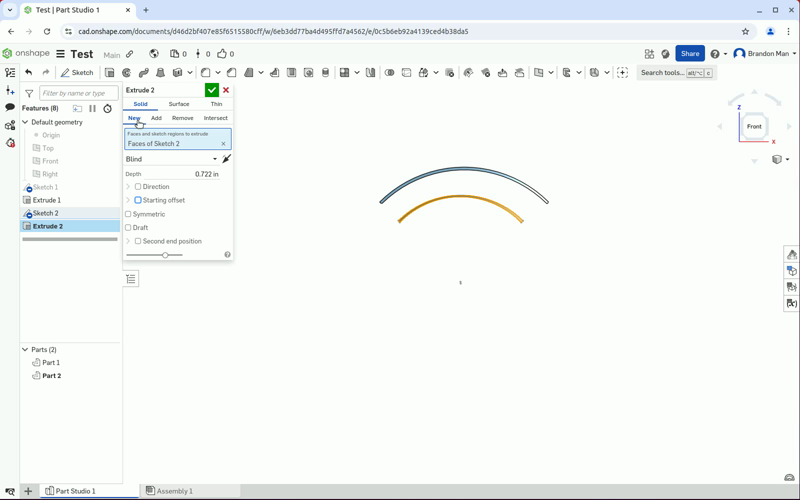
key(tab, 2)
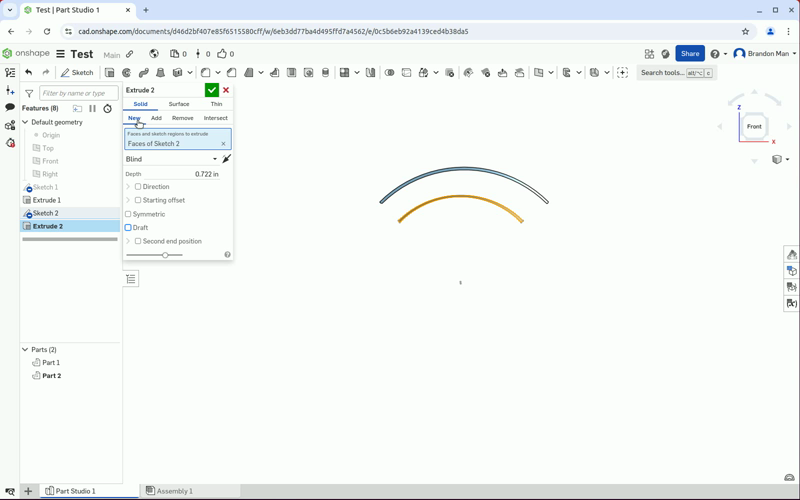
key(space)
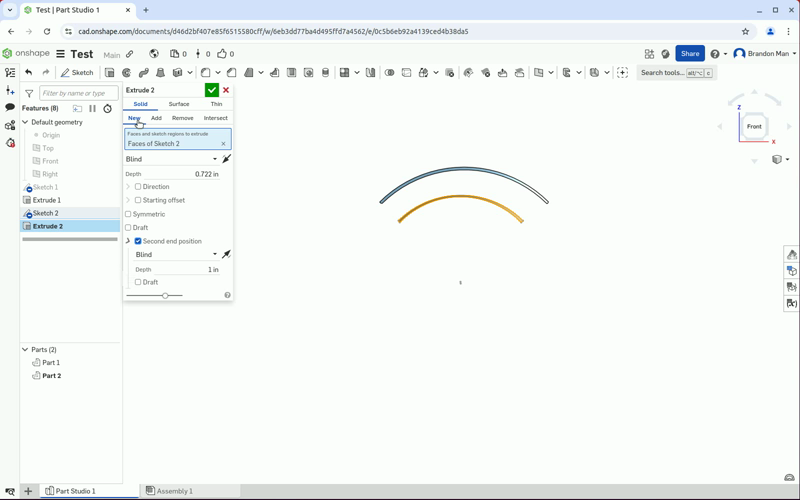
key(tab, 3)
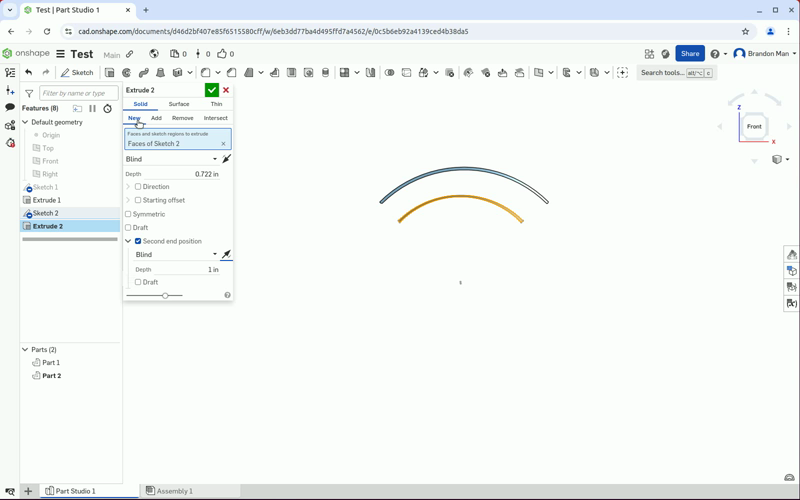
text(0.722)
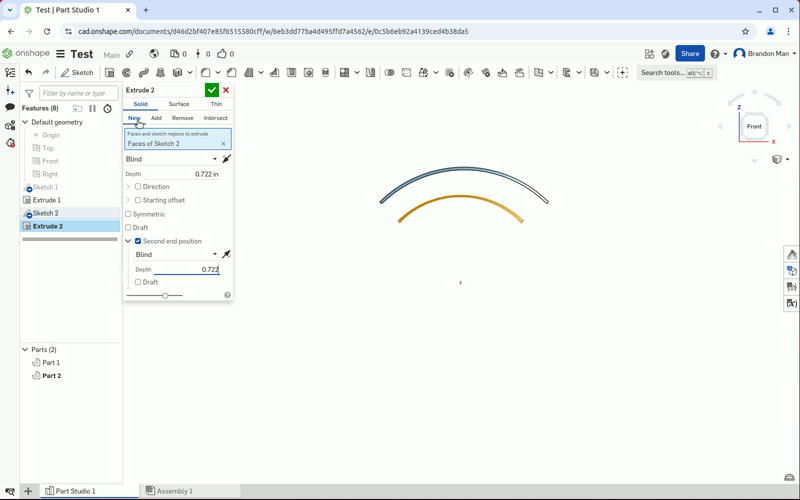
key(enter)
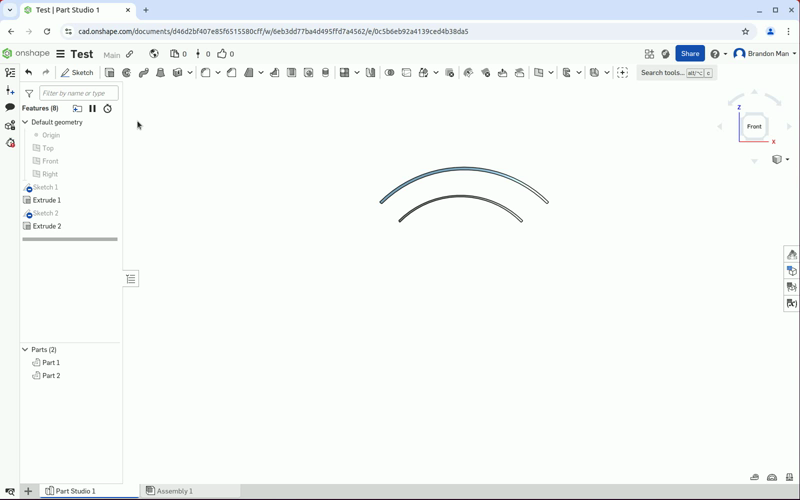
key(shift+h)
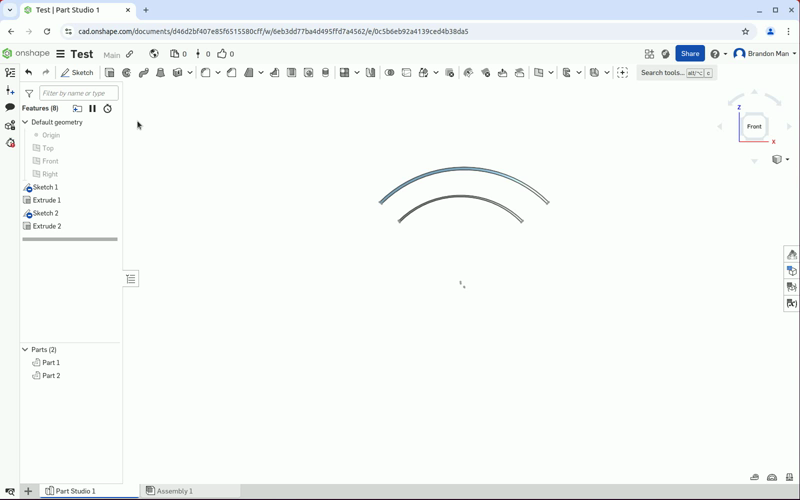
key(shift+h)
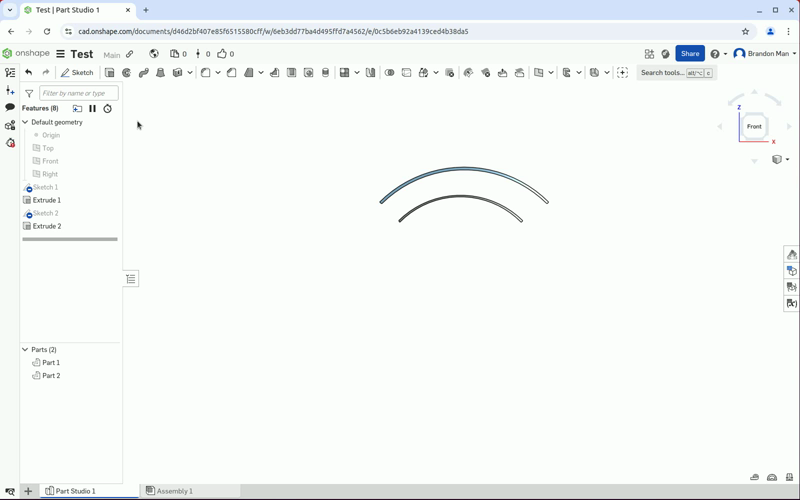
mouse_move(73, 189)
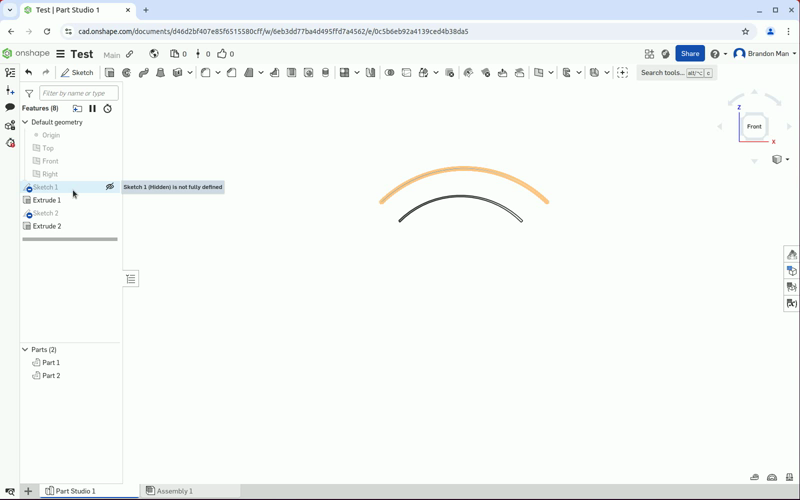
click(73, 189)
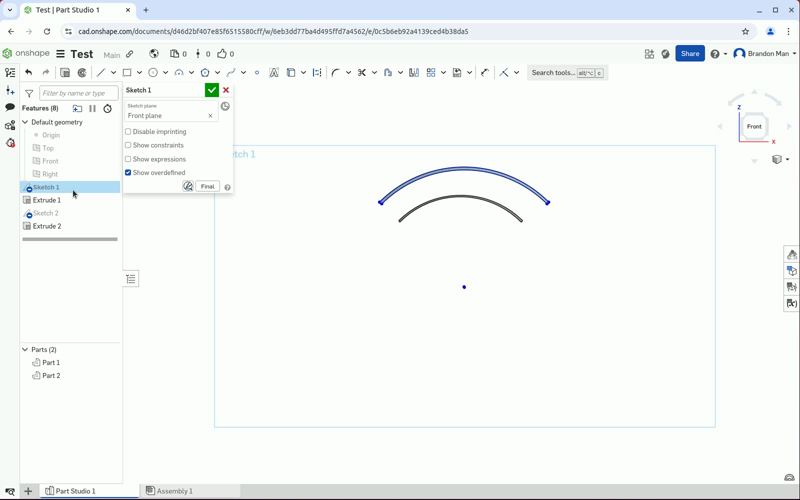
mouse_move(229, 92)
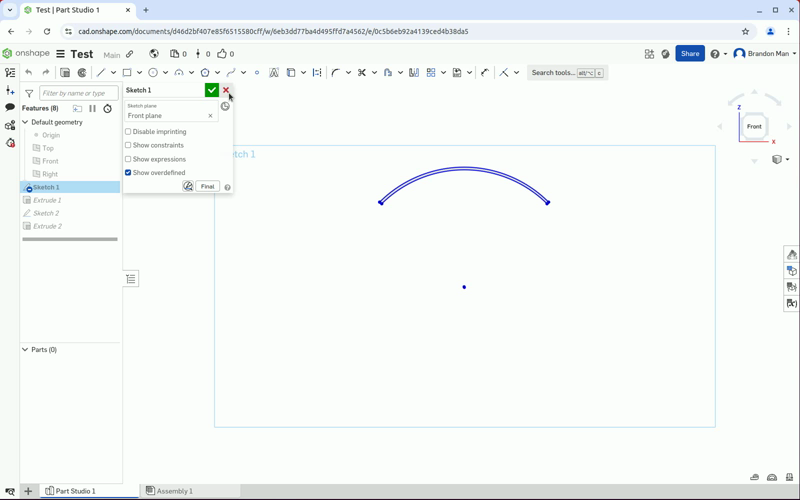
click(229, 92)
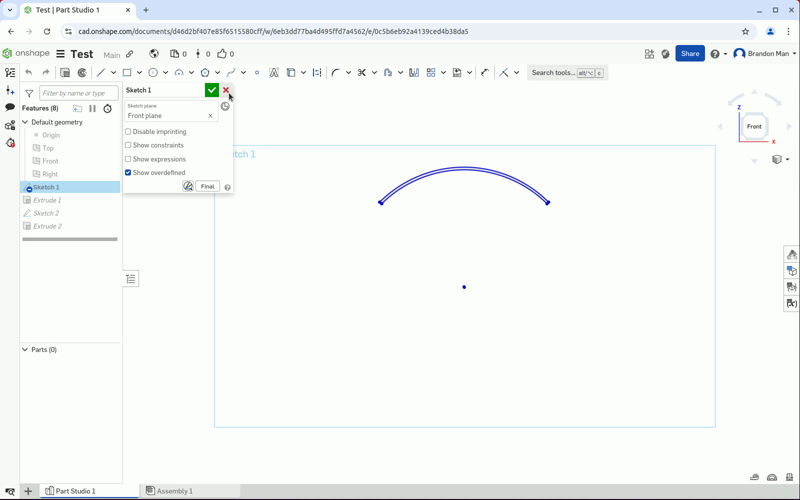
key(shift+s)
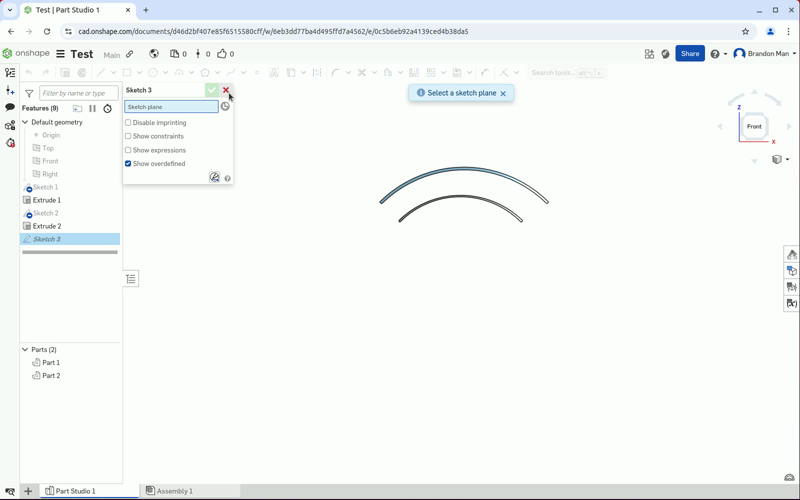
mouse_move(73, 163)
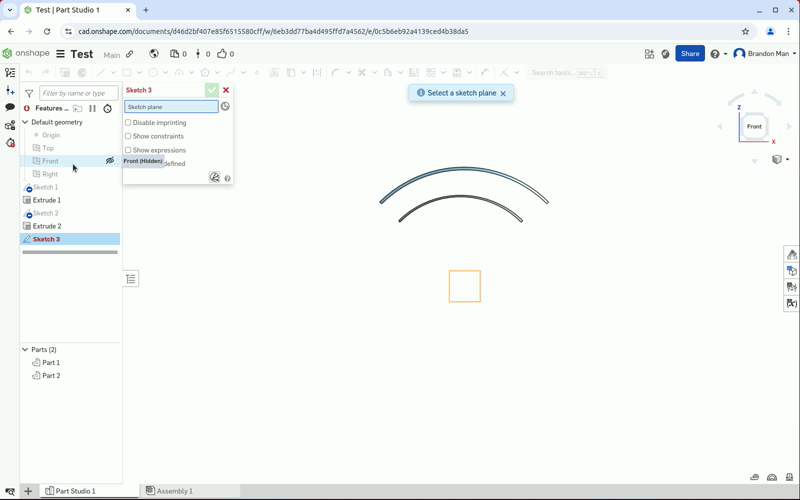
click(73, 163)
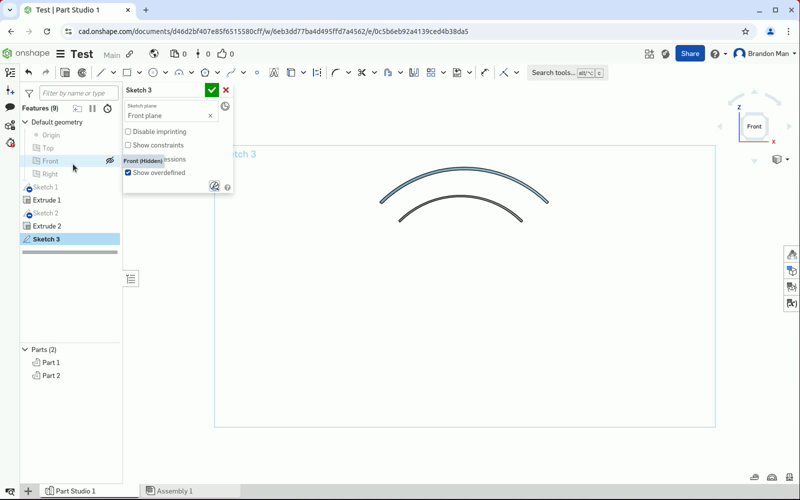
mouse_move(73, 352)
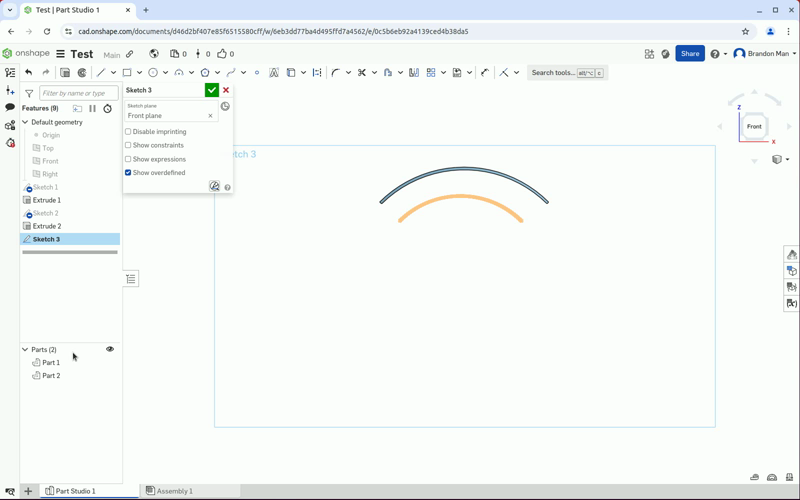
key(y)
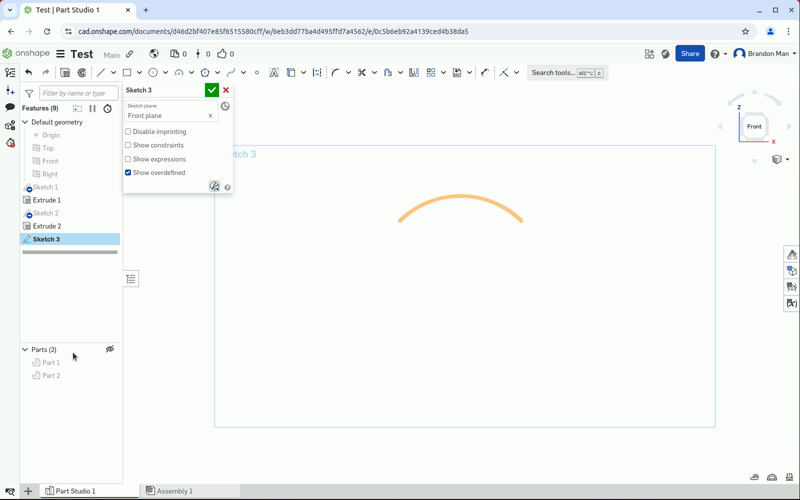
key(l)
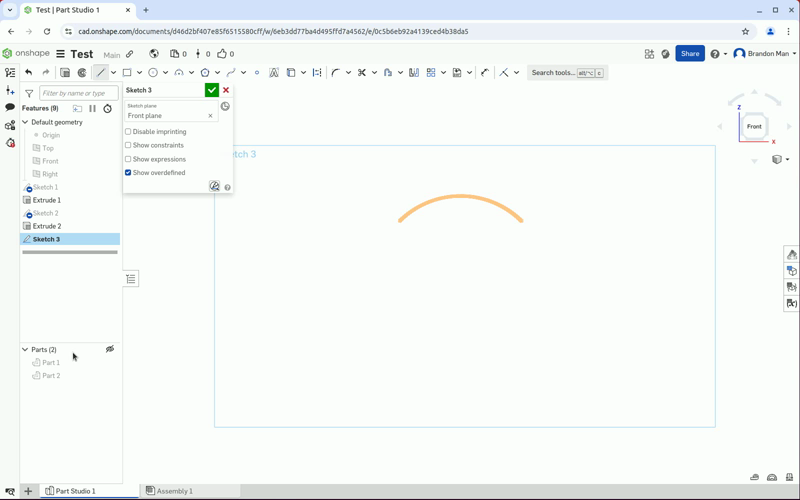
key_down(shift)
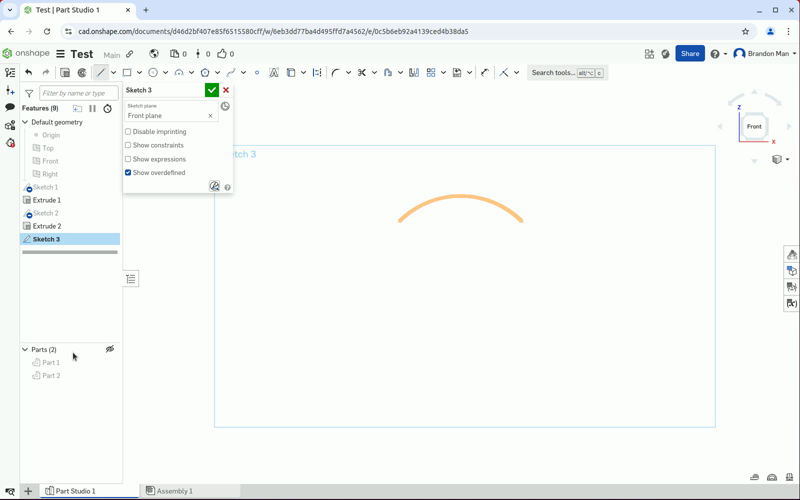
mouse_move(416, 238)
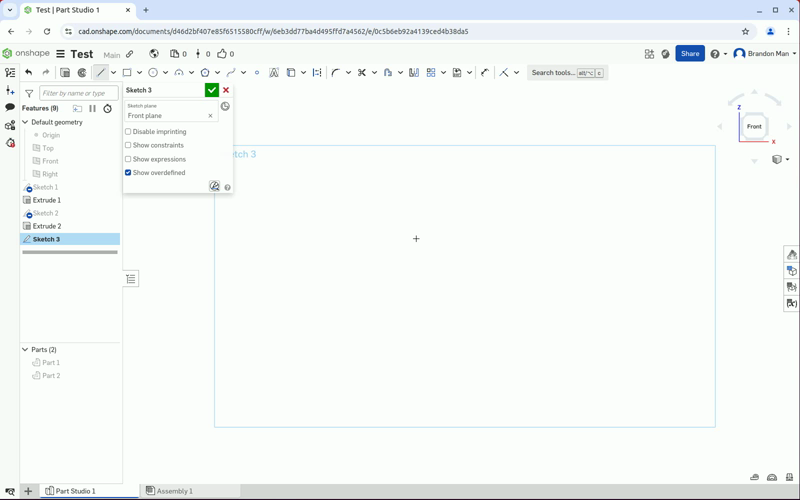
click(416, 238)
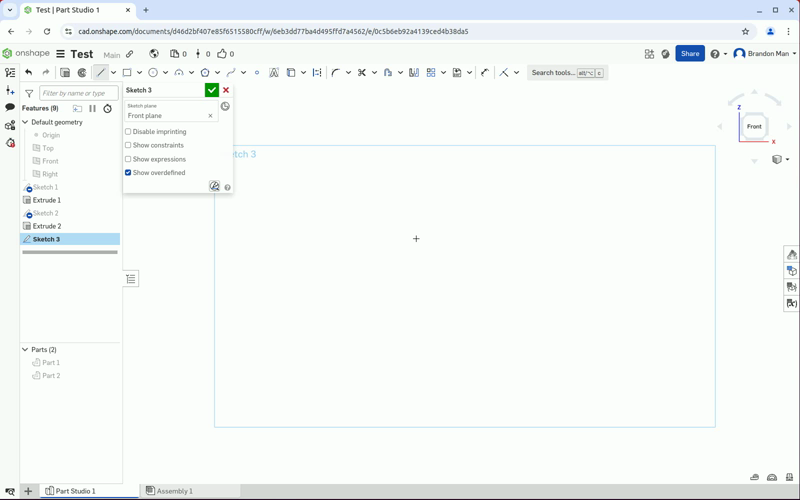
key_up(shift)
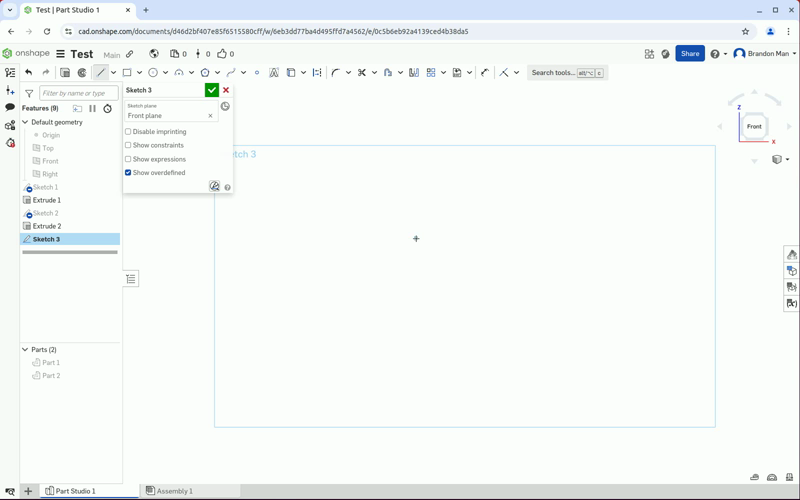
key_down(shift)
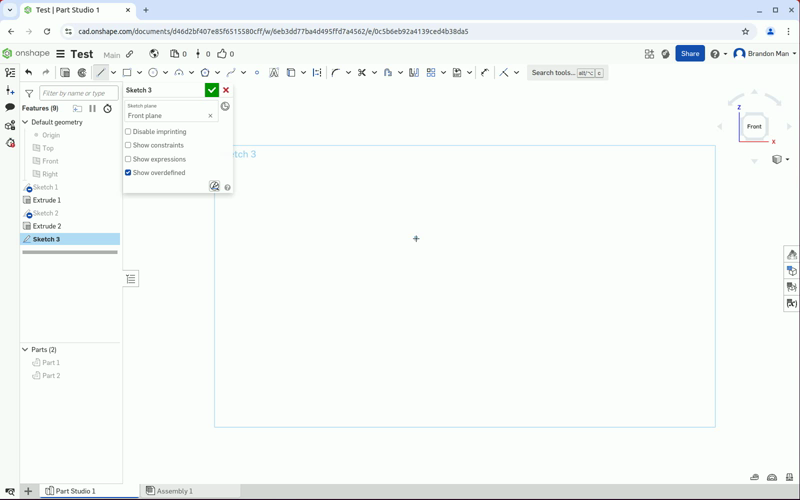
mouse_move(446, 238)
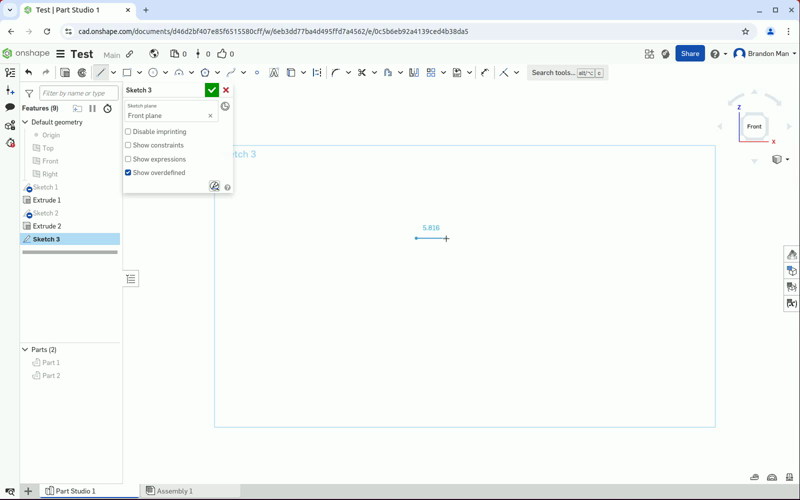
mouse_move(418, 240)
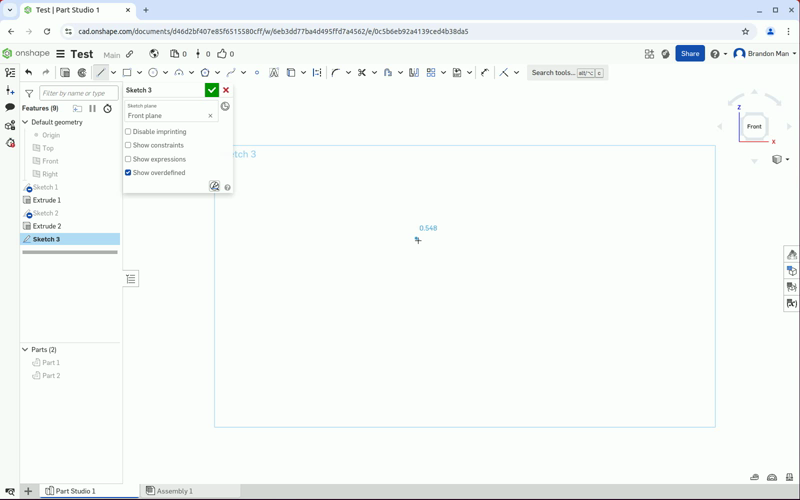
scroll(6)
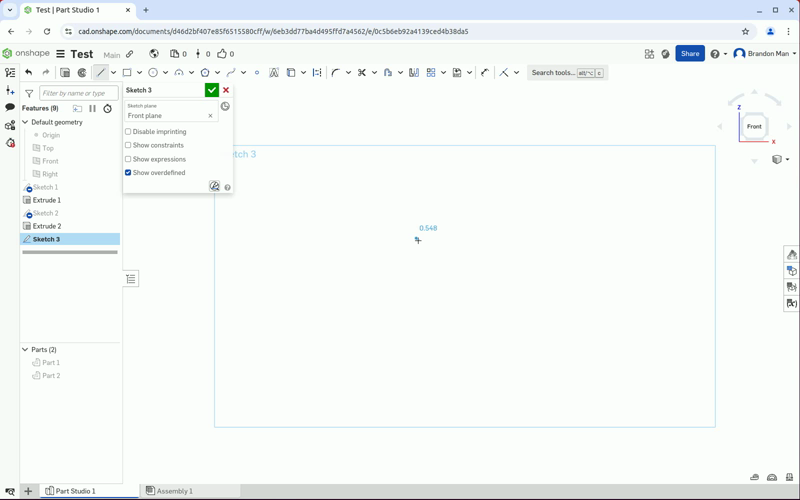
scroll(6)
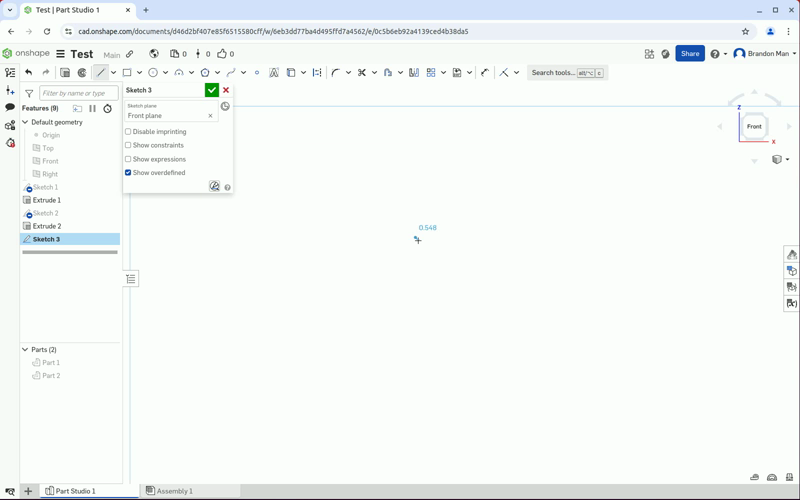
scroll(6)
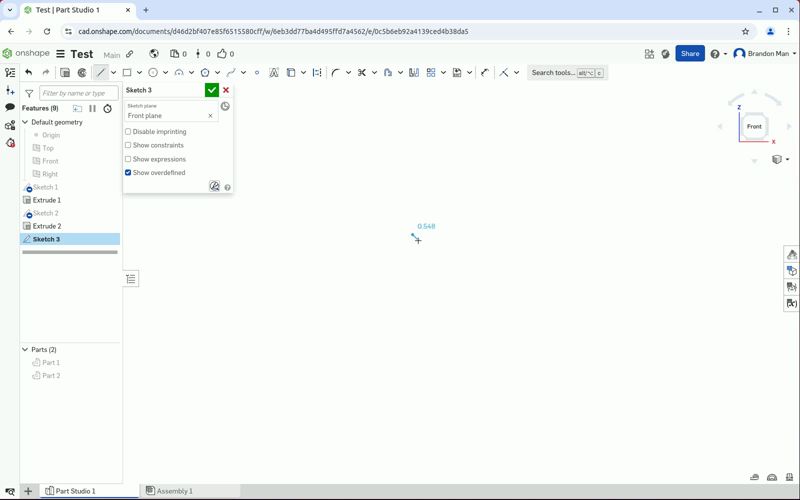
scroll(6)
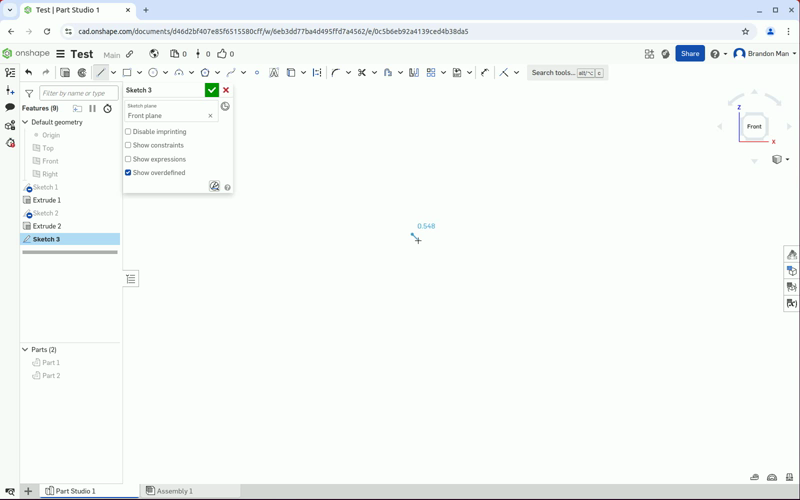
scroll(6)
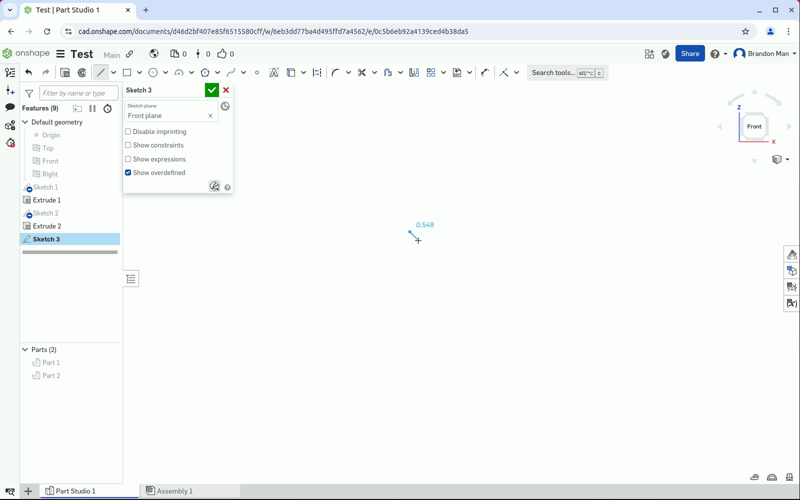
scroll(6)
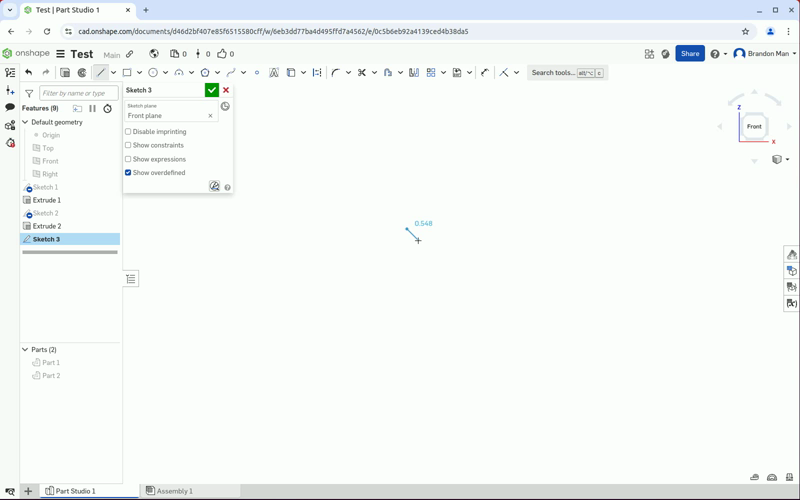
scroll(6)
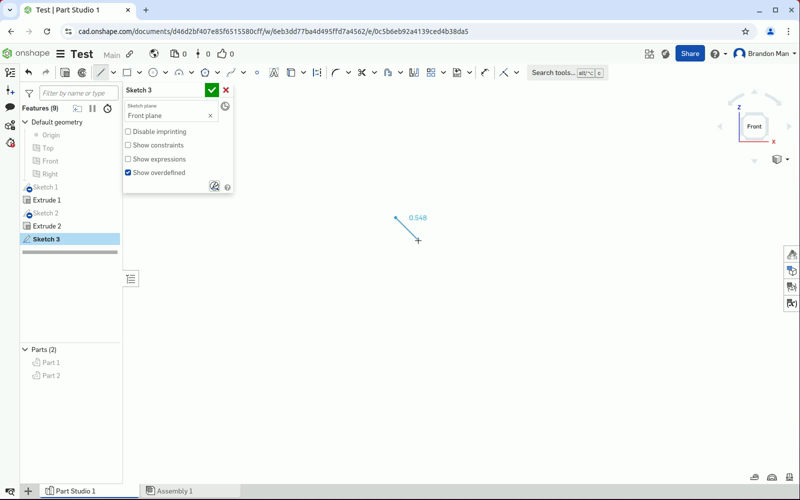
click(418, 240)
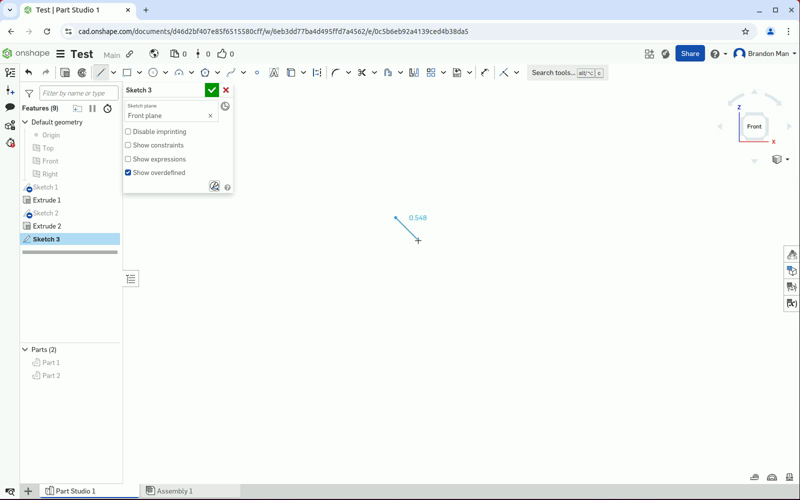
scroll(-6)
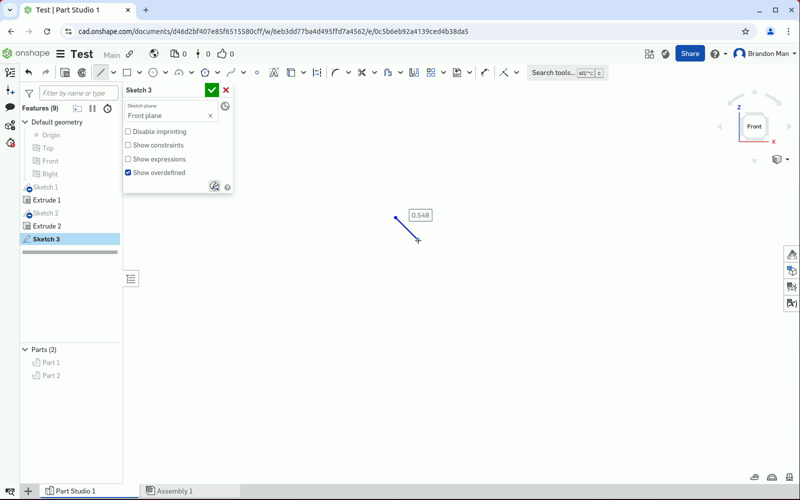
scroll(-6)
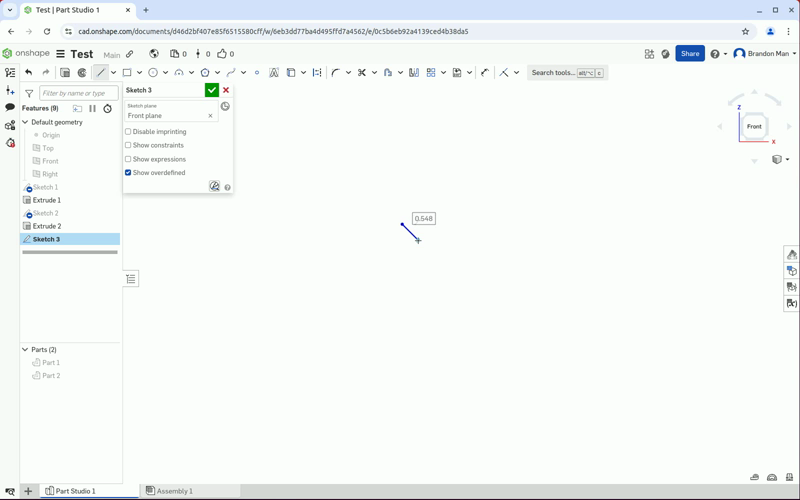
scroll(-6)
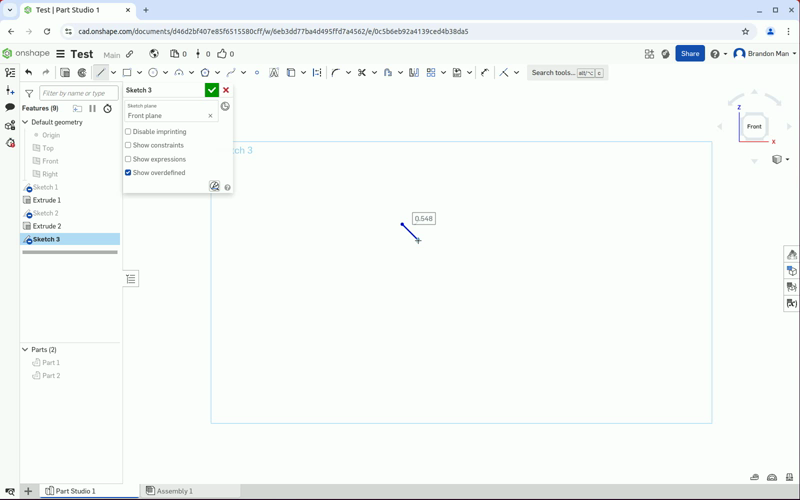
scroll(-6)
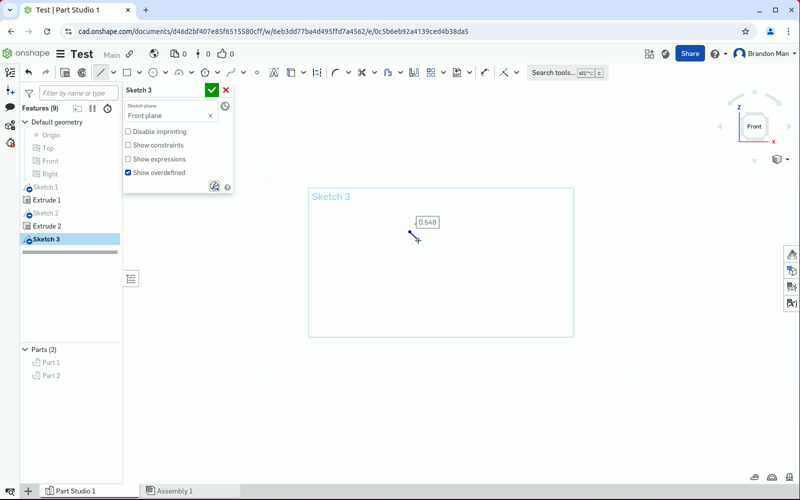
scroll(-6)
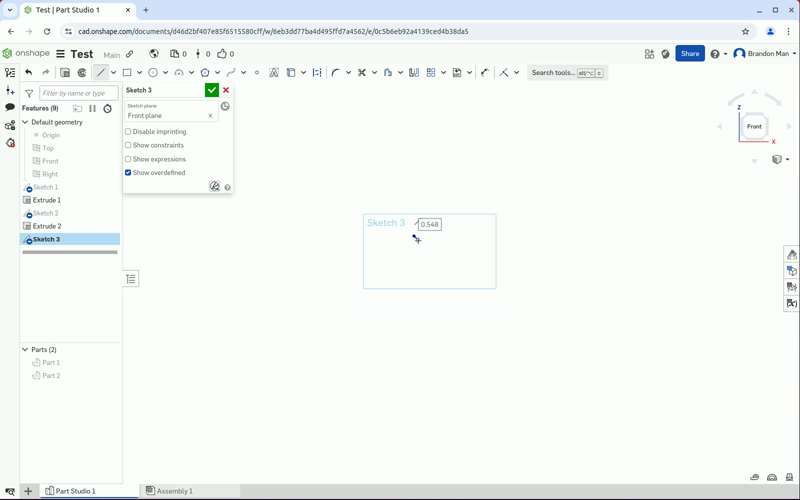
scroll(-6)
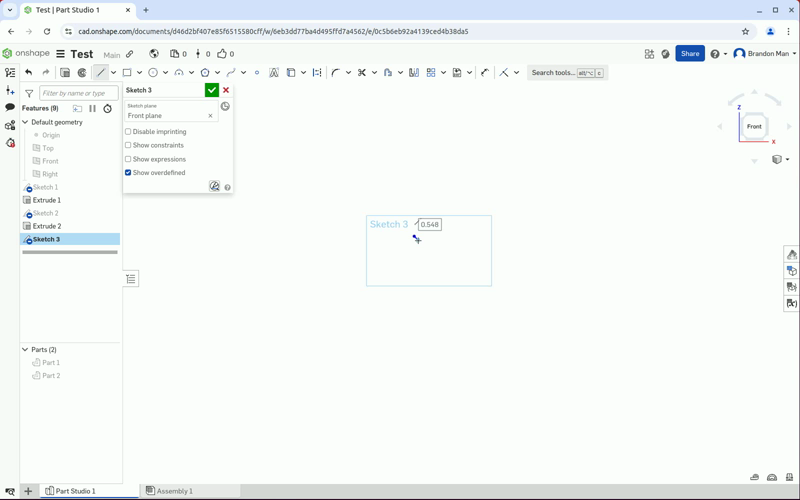
scroll(-6)
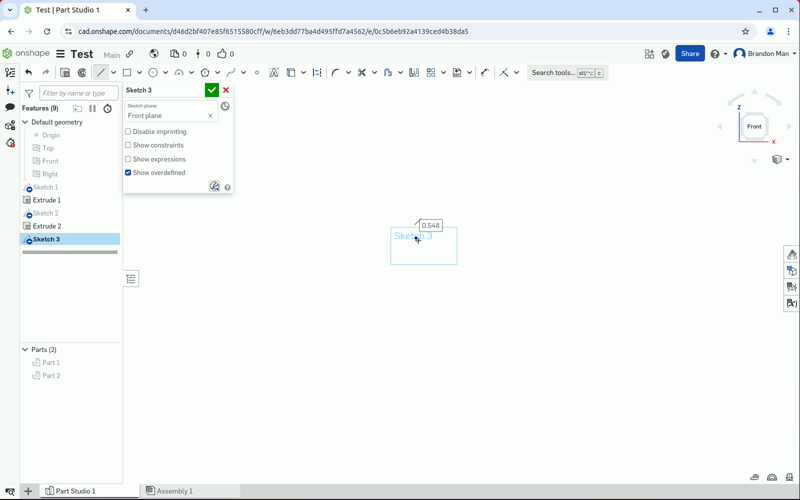
key_up(shift)
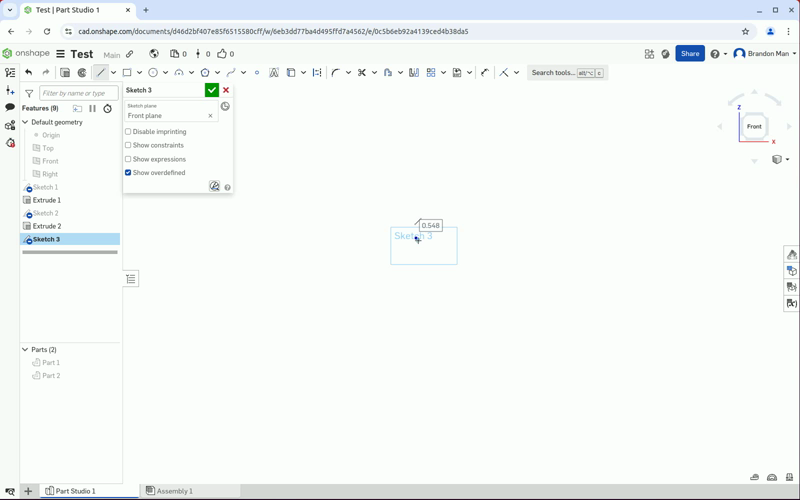
key(esc)
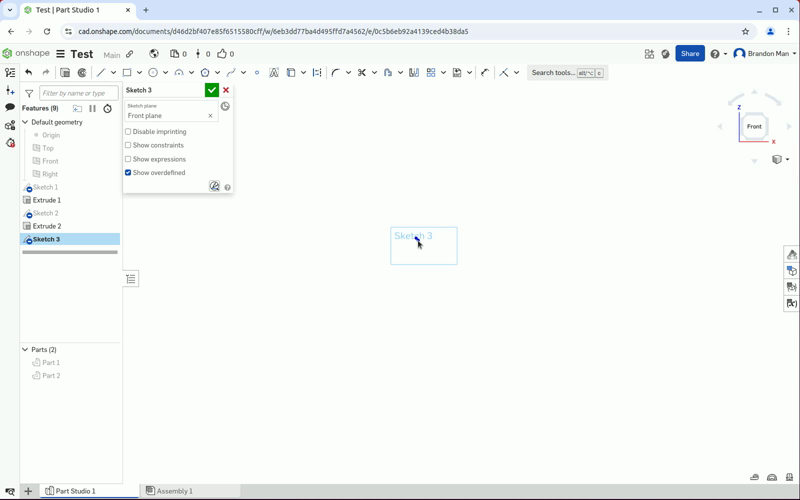
key(a)
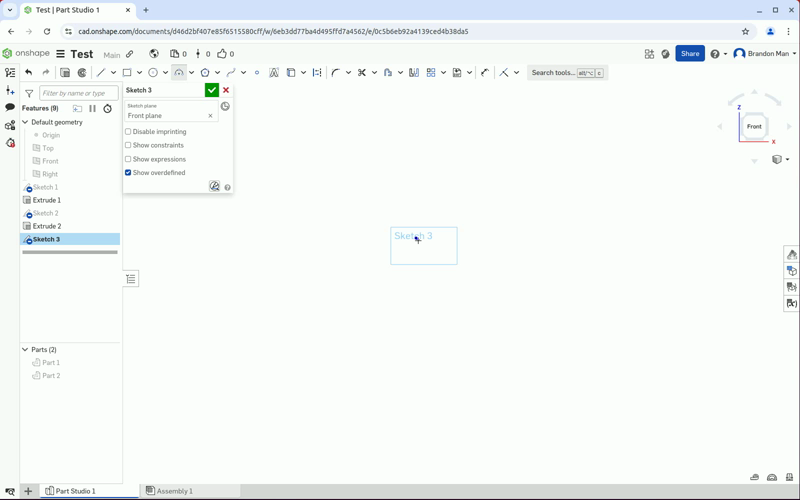
mouse_move(418, 240)
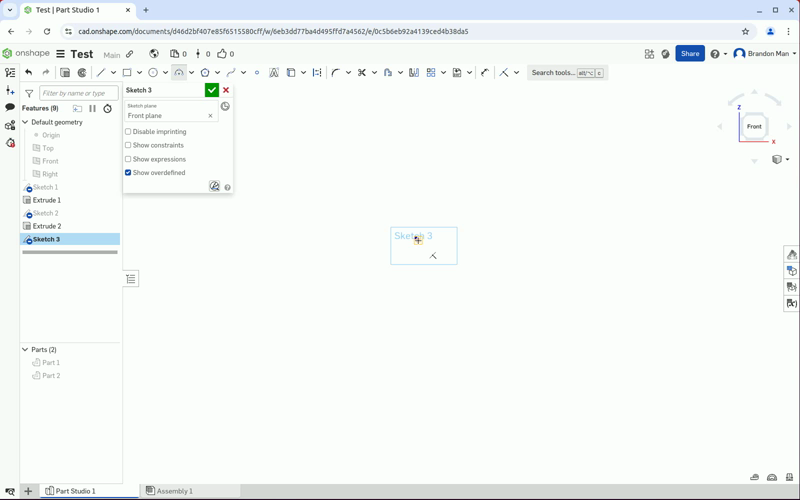
scroll(6)
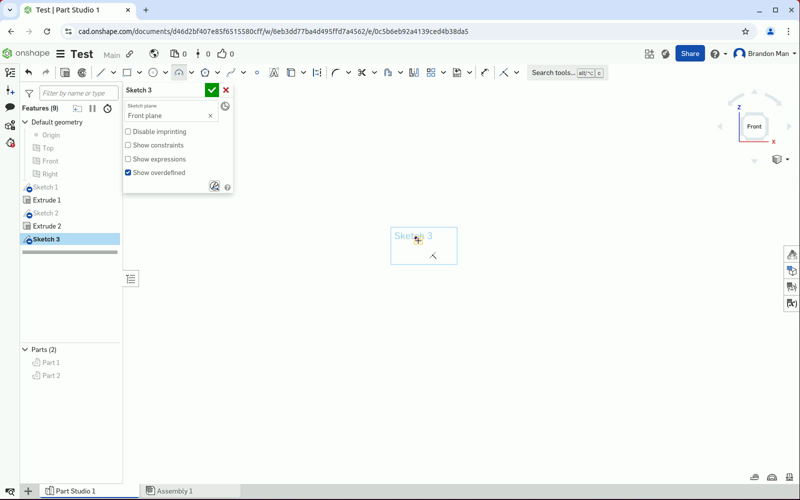
scroll(6)
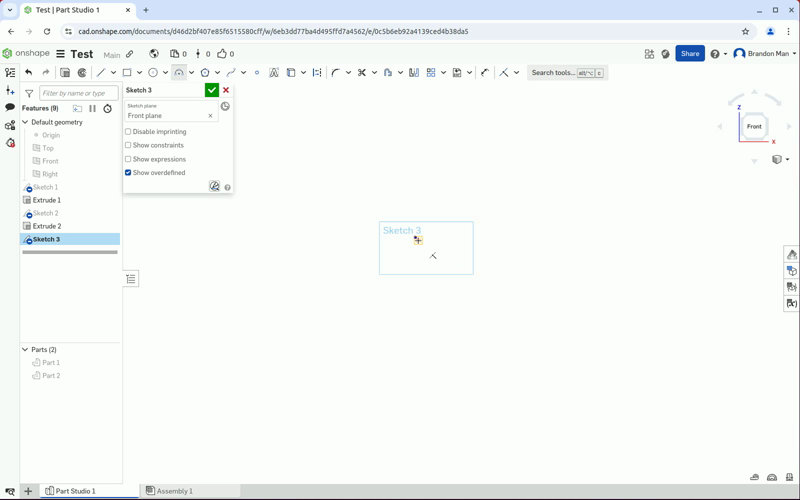
scroll(6)
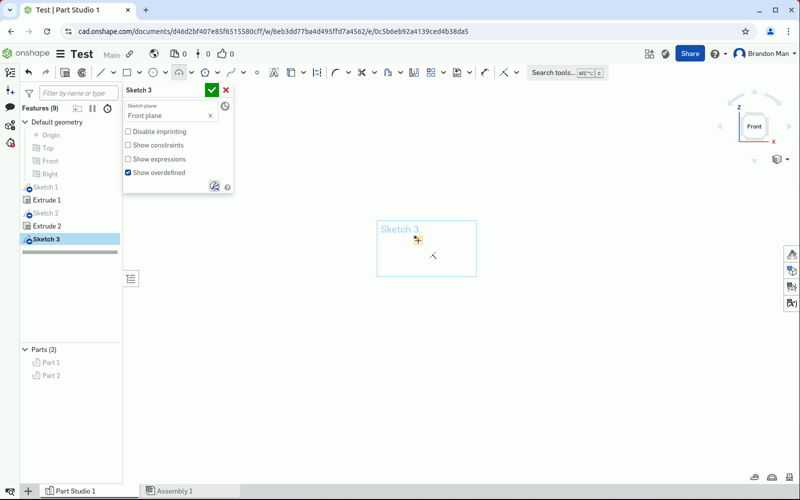
scroll(6)
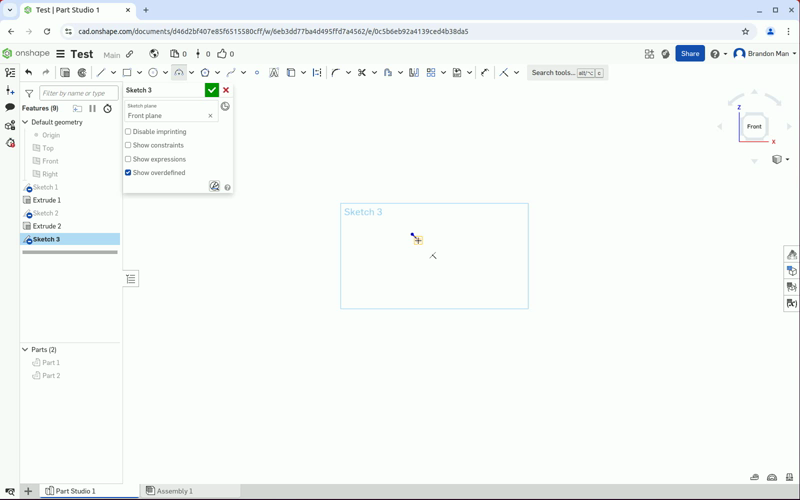
scroll(6)
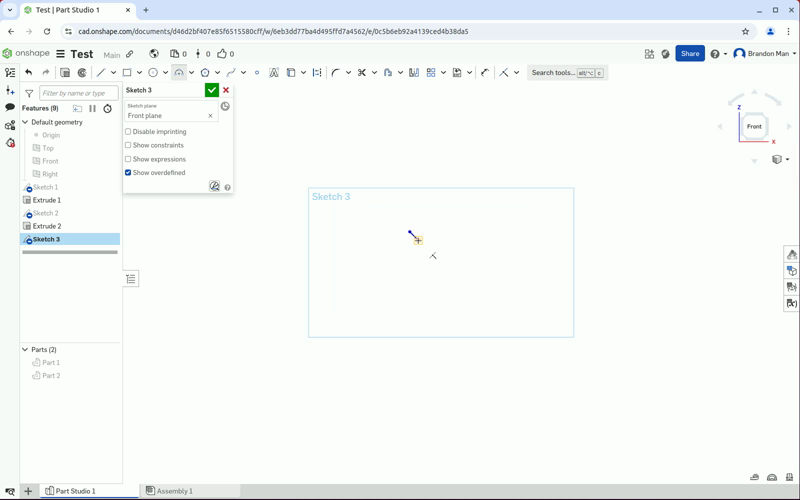
scroll(6)
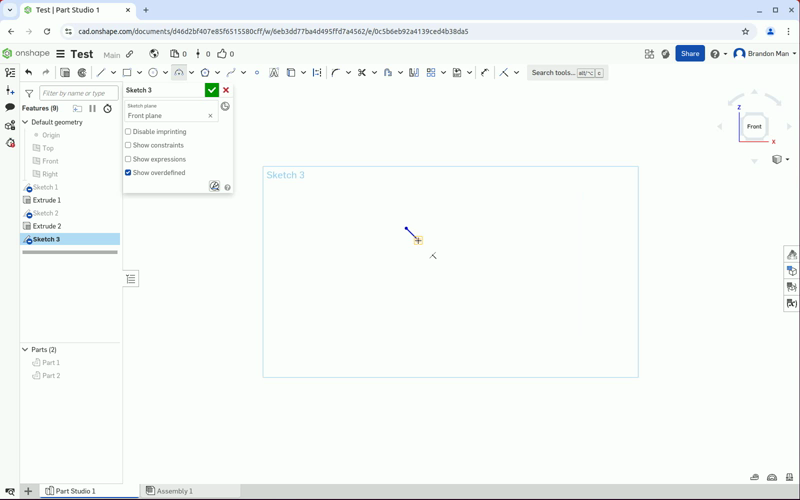
scroll(6)
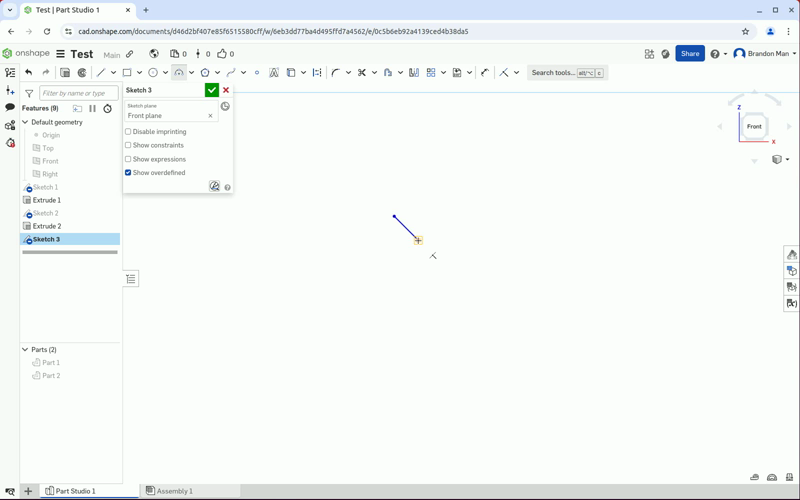
click(418, 240)
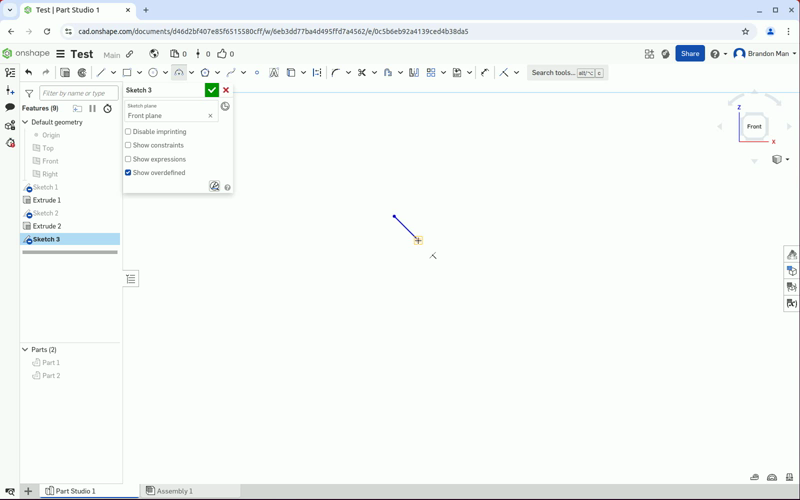
scroll(-6)
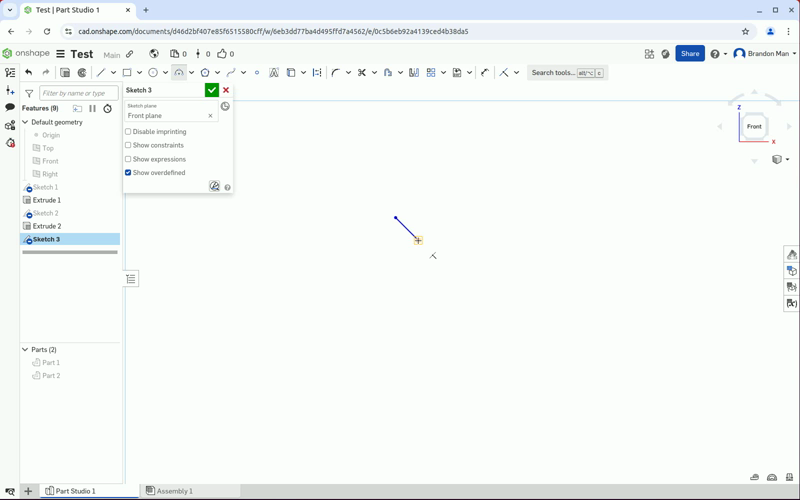
scroll(-6)
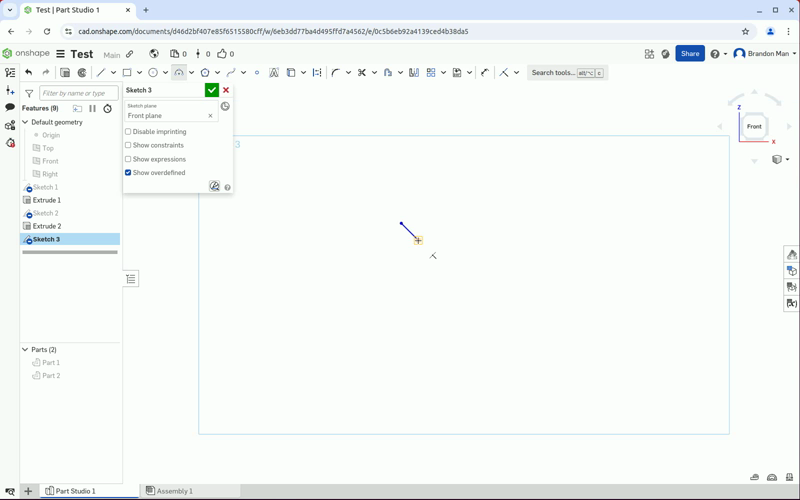
scroll(-6)
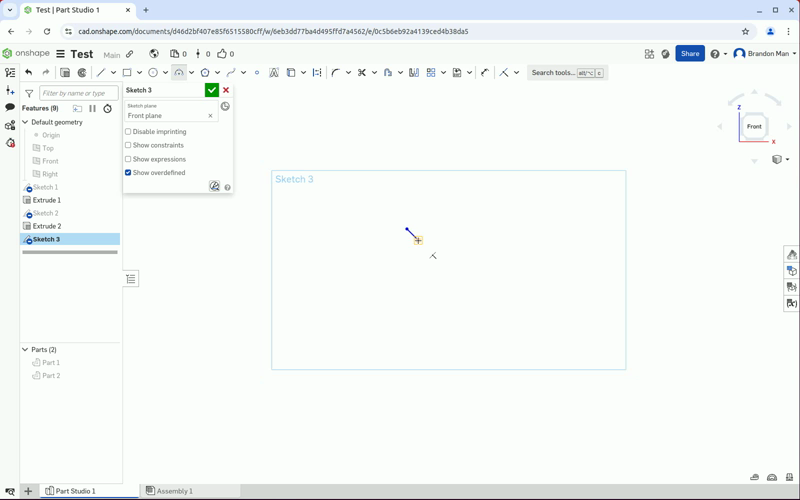
scroll(-6)
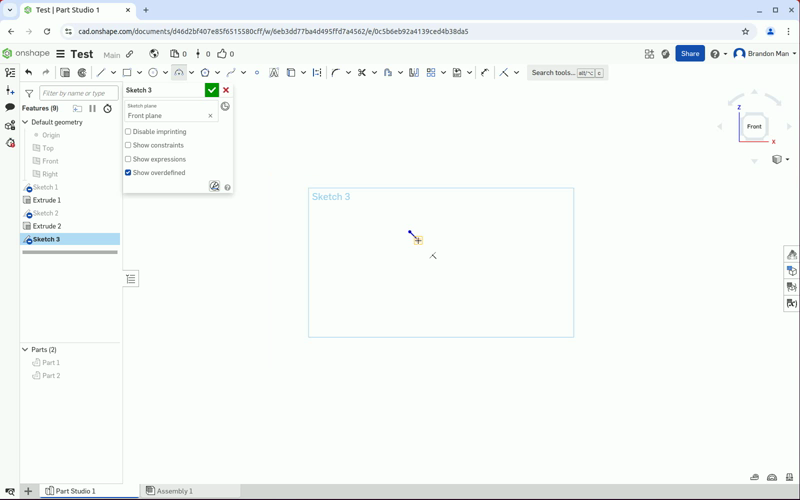
scroll(-6)
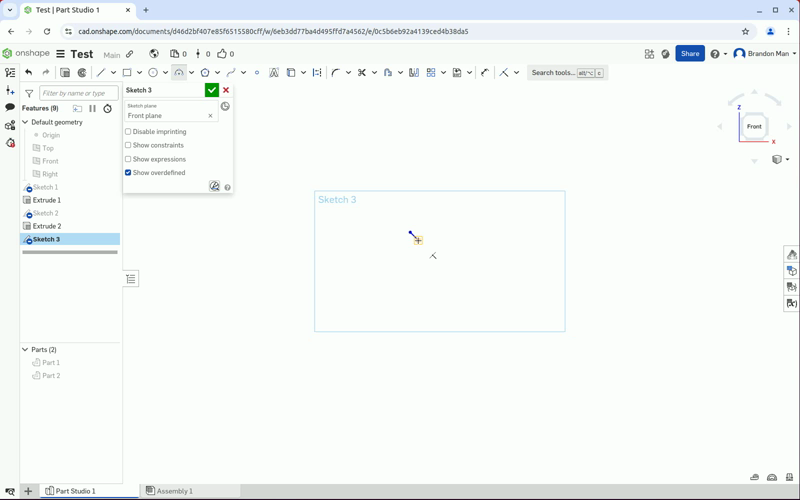
scroll(-6)
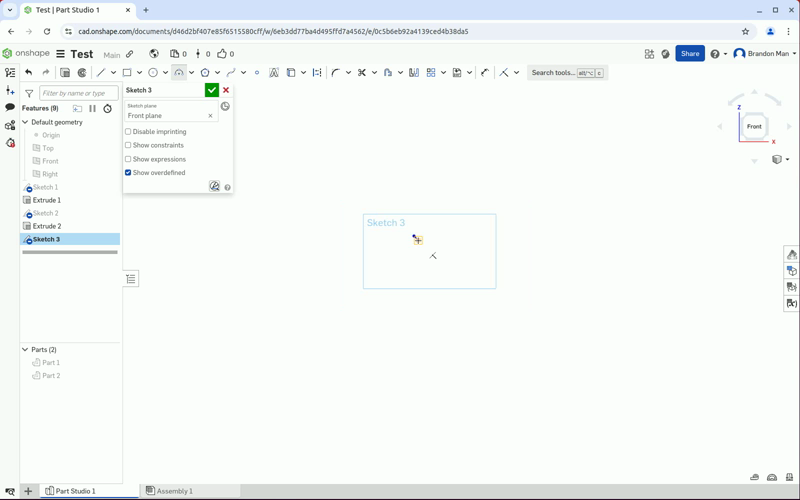
scroll(-6)
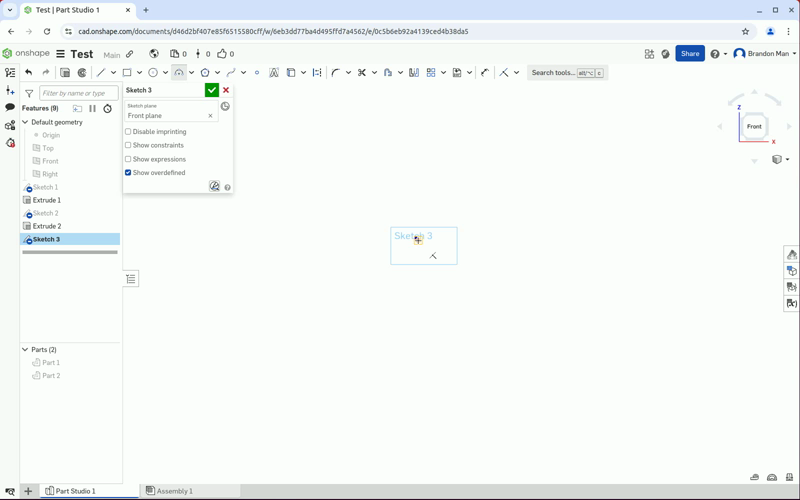
key_down(shift)
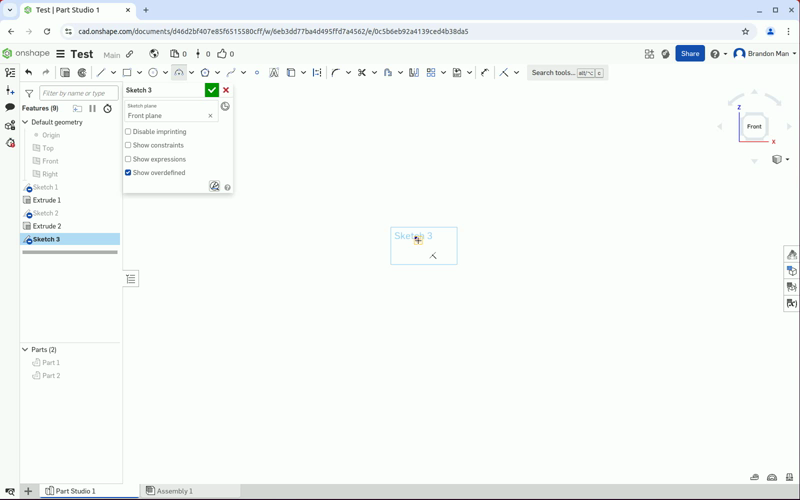
mouse_move(502, 240)
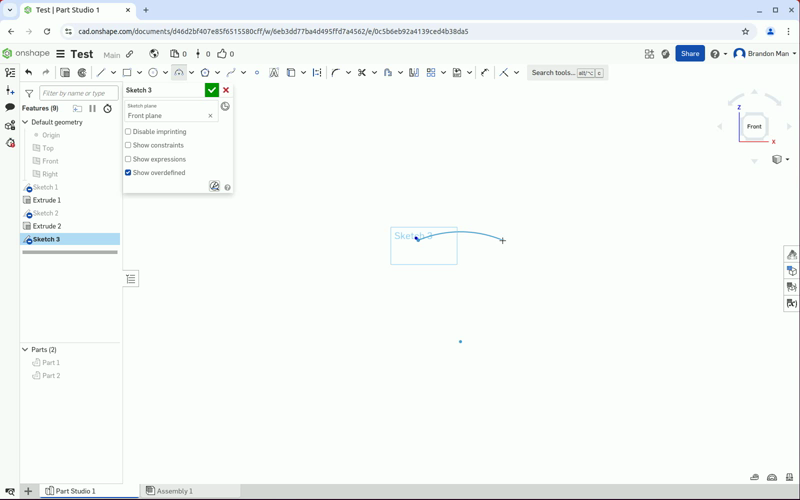
click(502, 240)
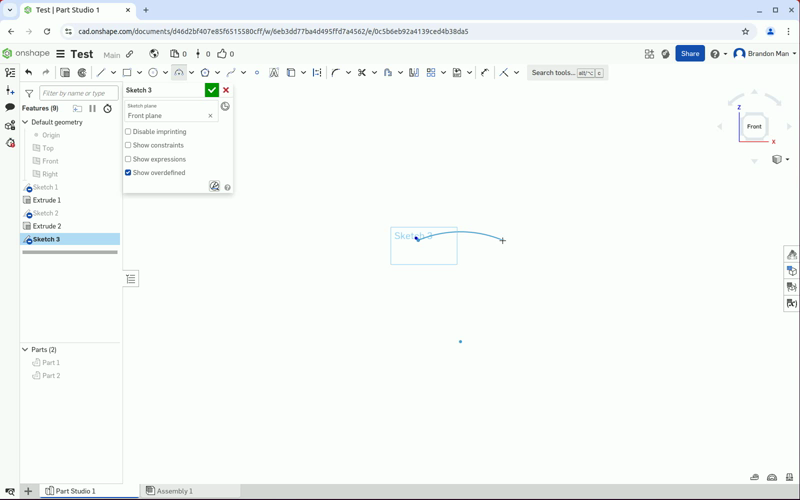
mouse_move(460, 222)
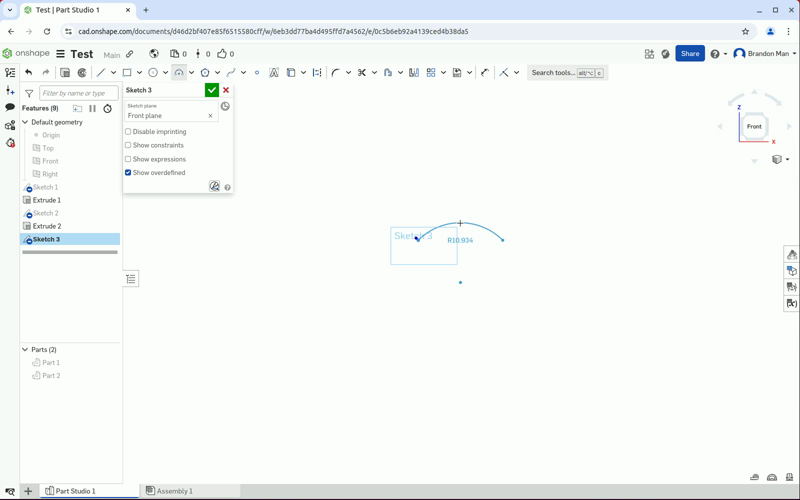
click(460, 222)
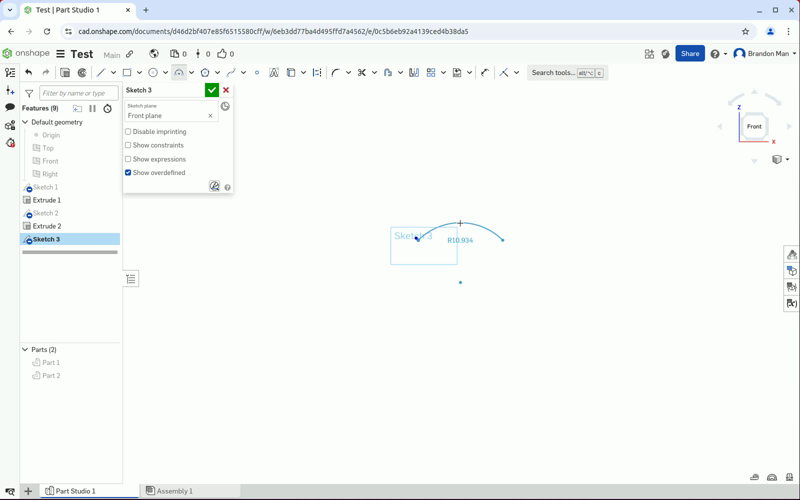
key_up(shift)
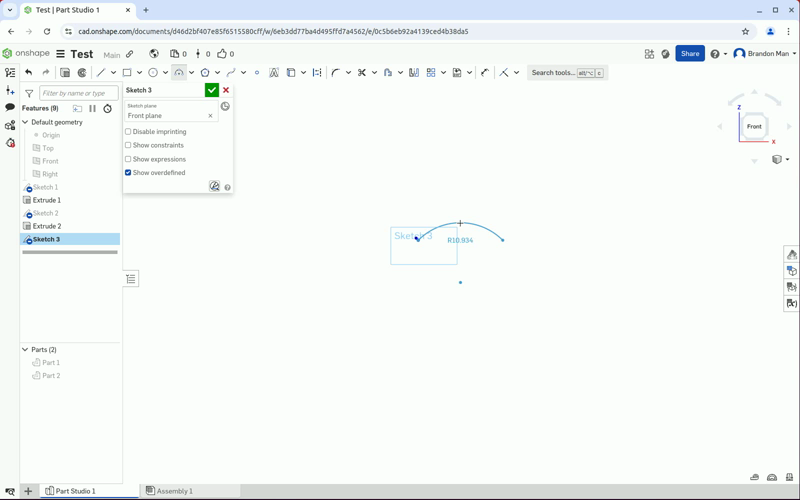
key(esc)
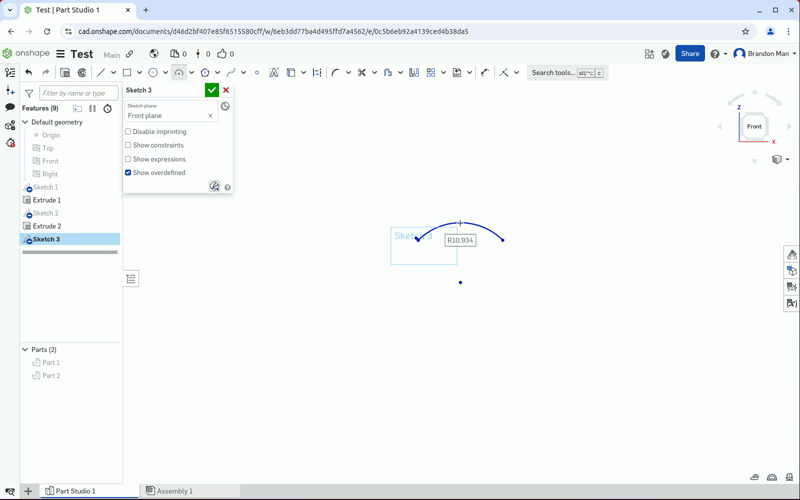
key(l)
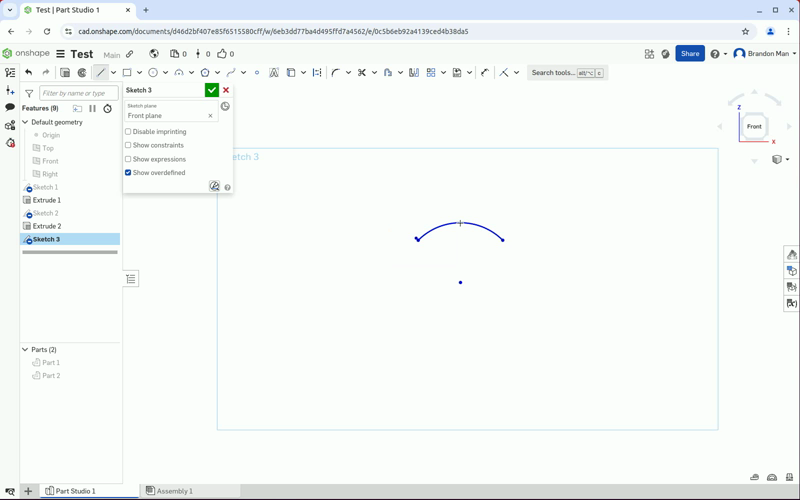
mouse_move(502, 240)
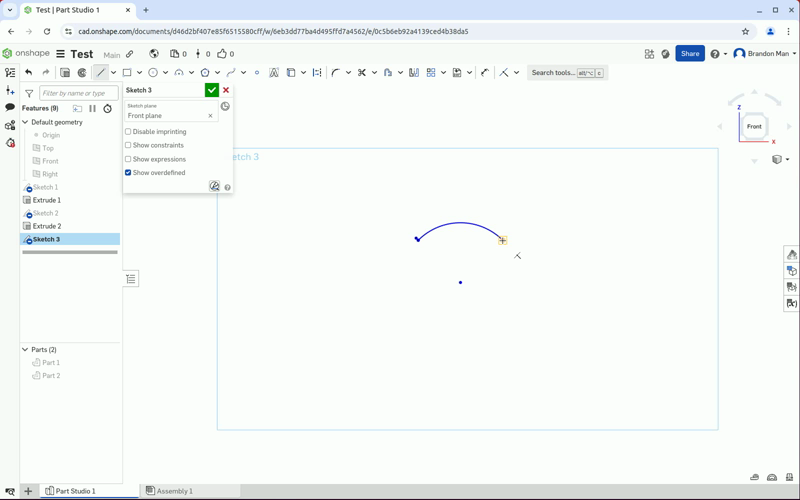
click(502, 240)
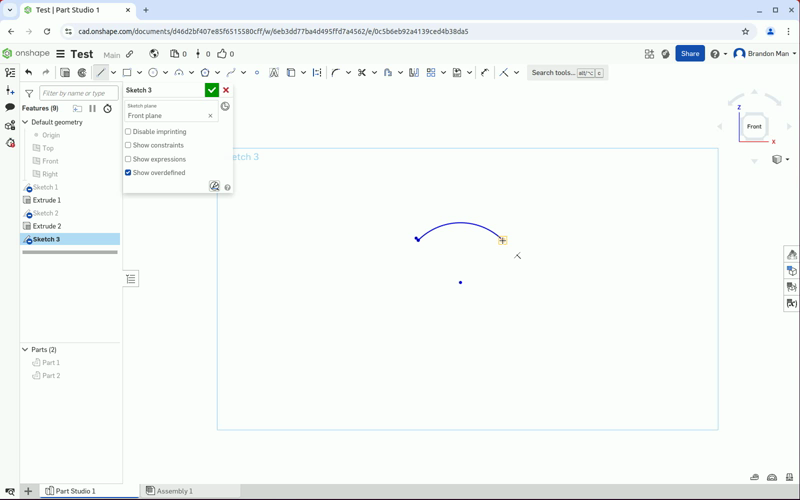
key_down(shift)
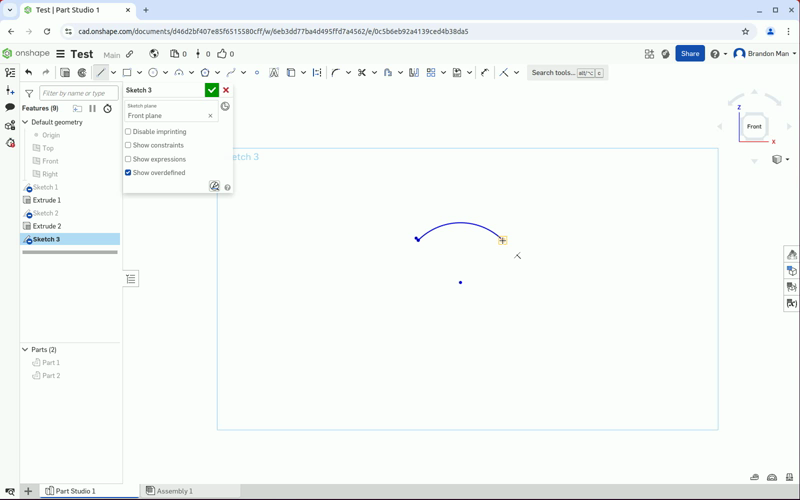
mouse_move(532, 240)
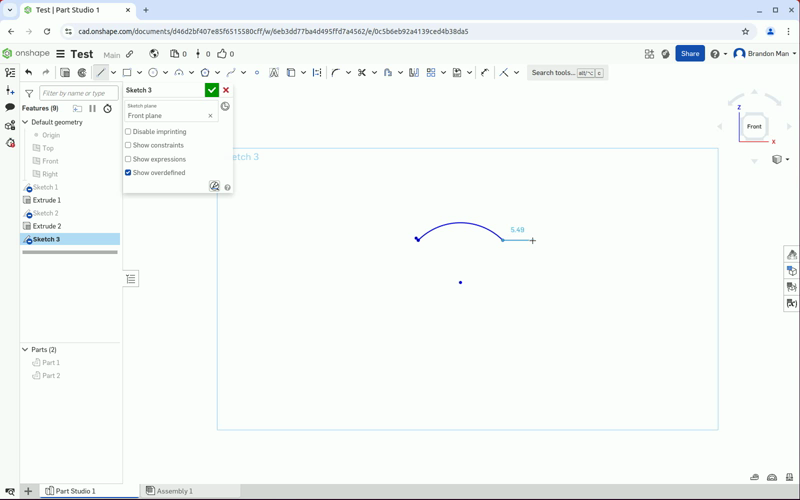
mouse_move(504, 238)
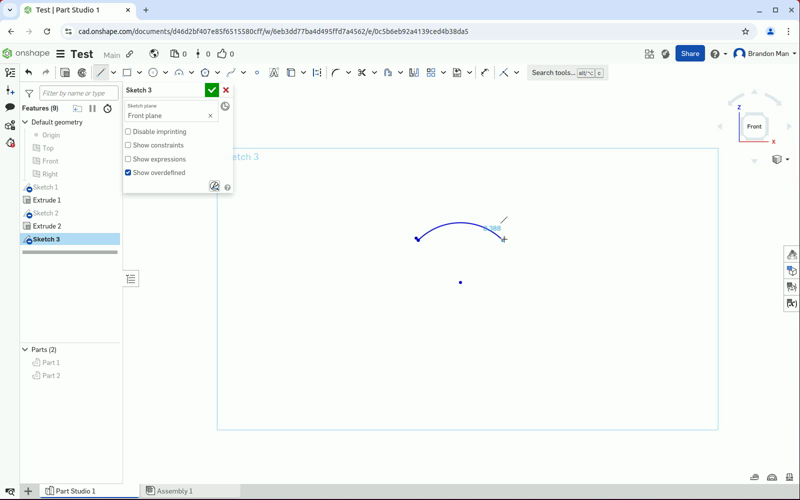
scroll(6)
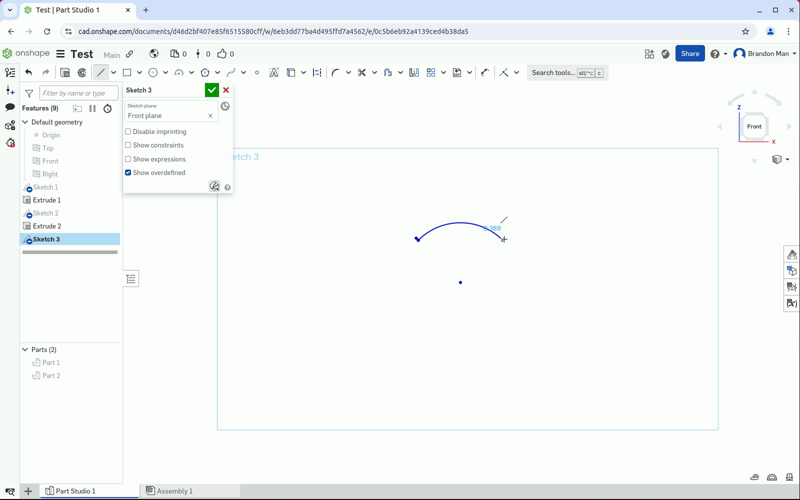
scroll(6)
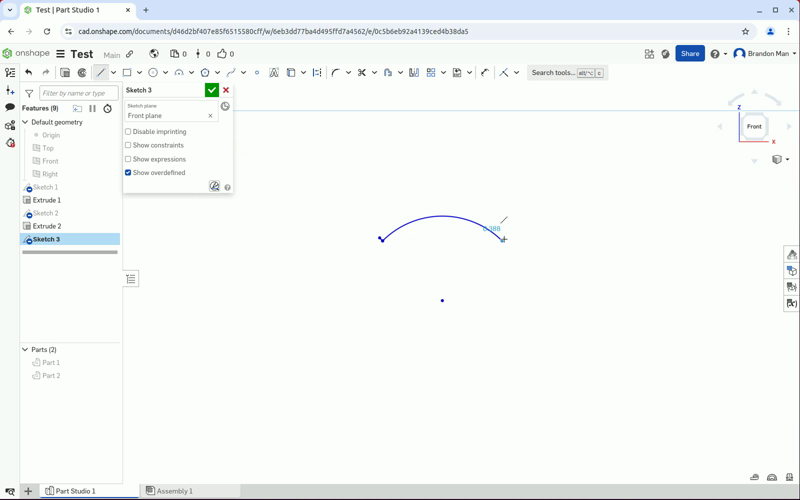
scroll(6)
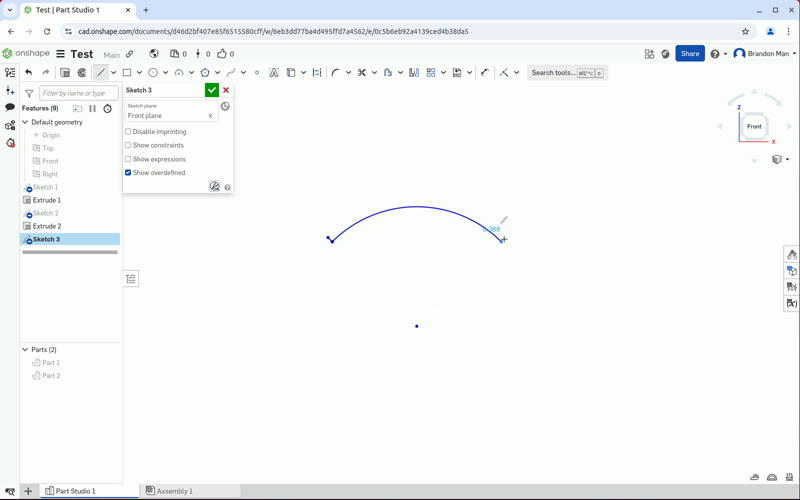
scroll(6)
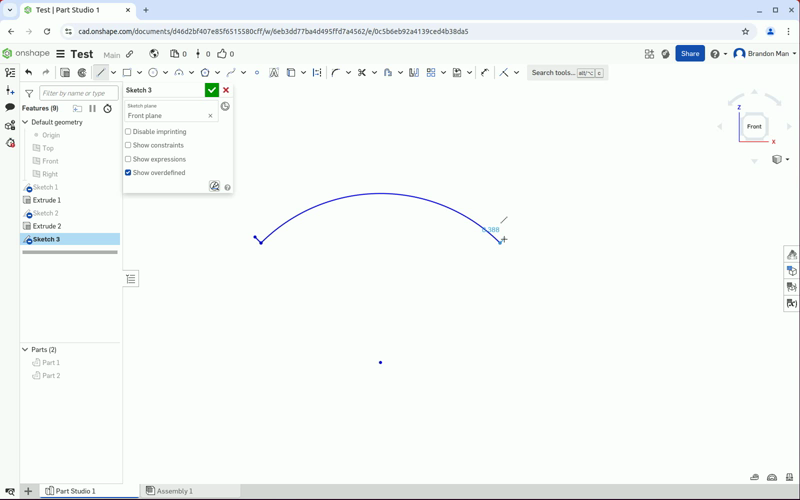
scroll(6)
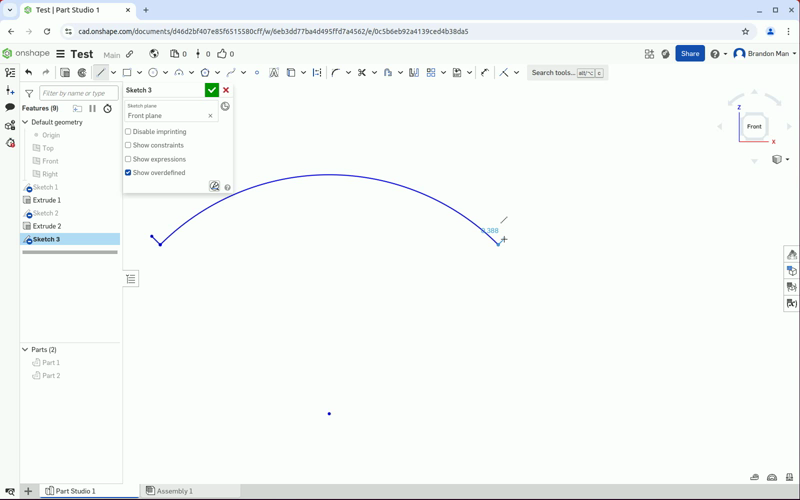
scroll(6)
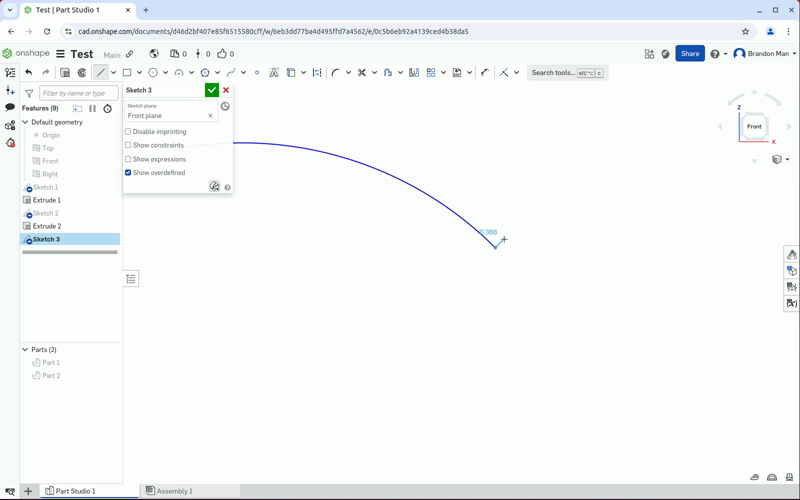
scroll(6)
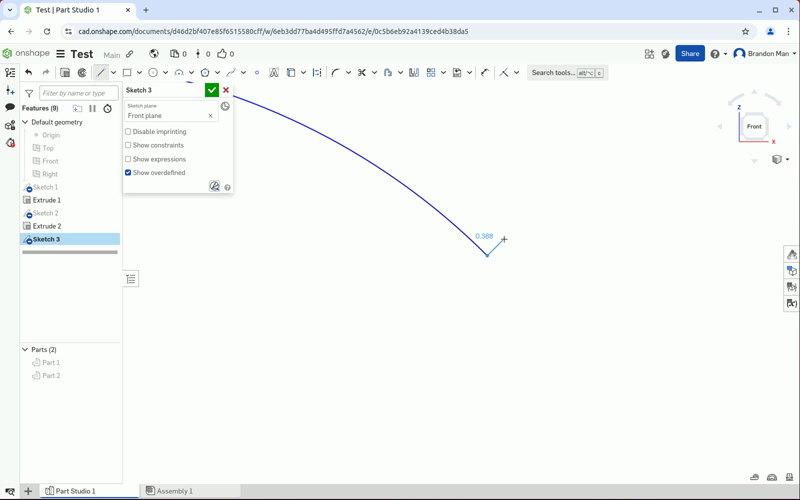
click(504, 238)
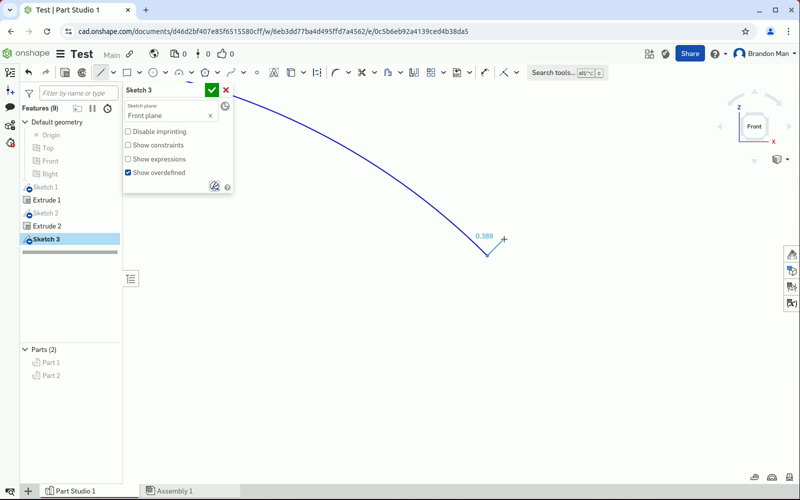
scroll(-6)
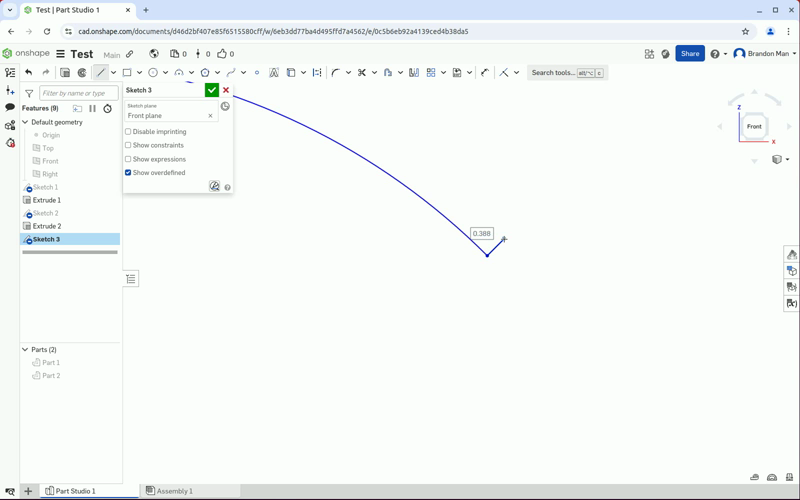
scroll(-6)
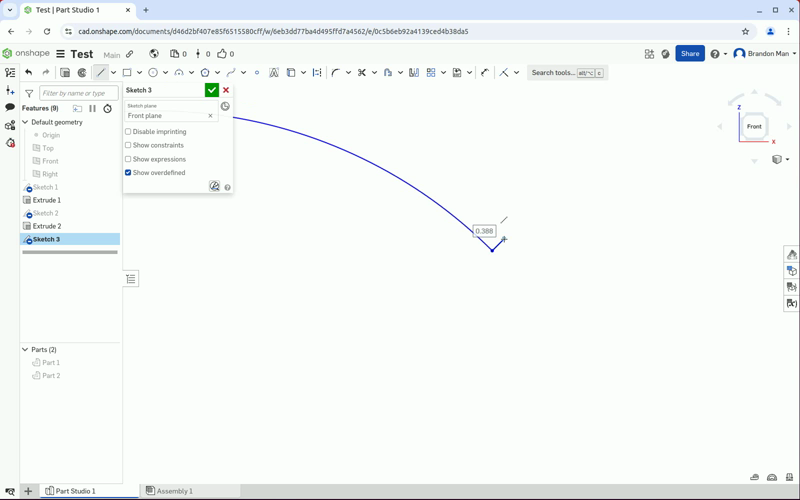
scroll(-6)
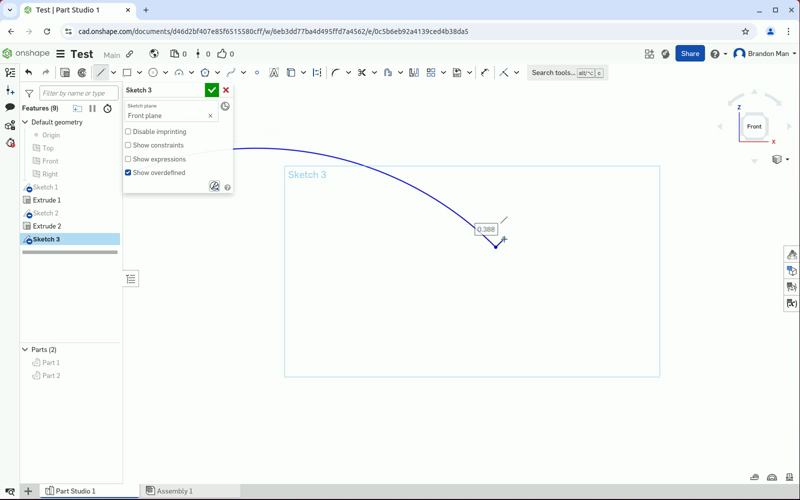
scroll(-6)
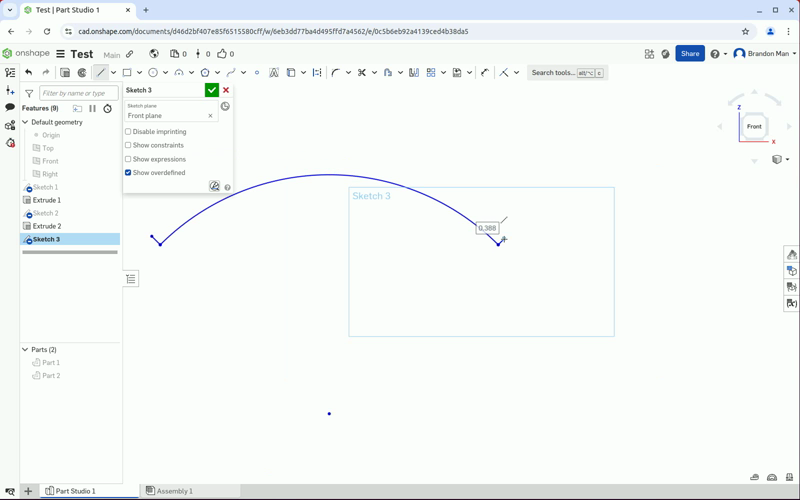
scroll(-6)
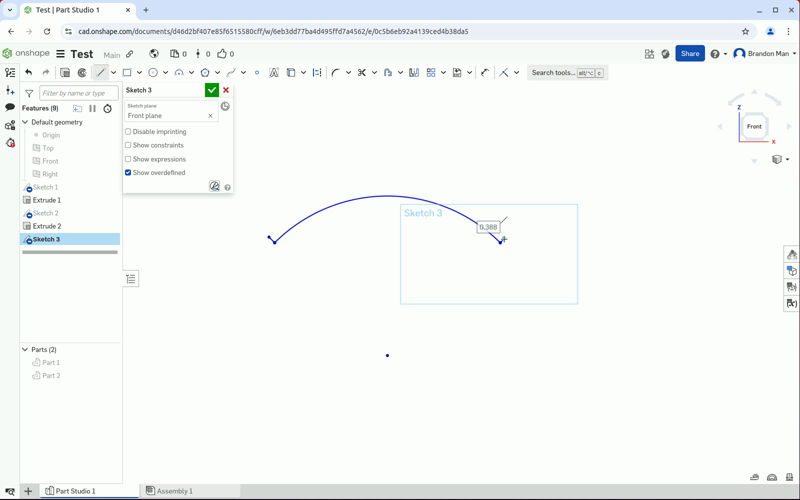
scroll(-6)
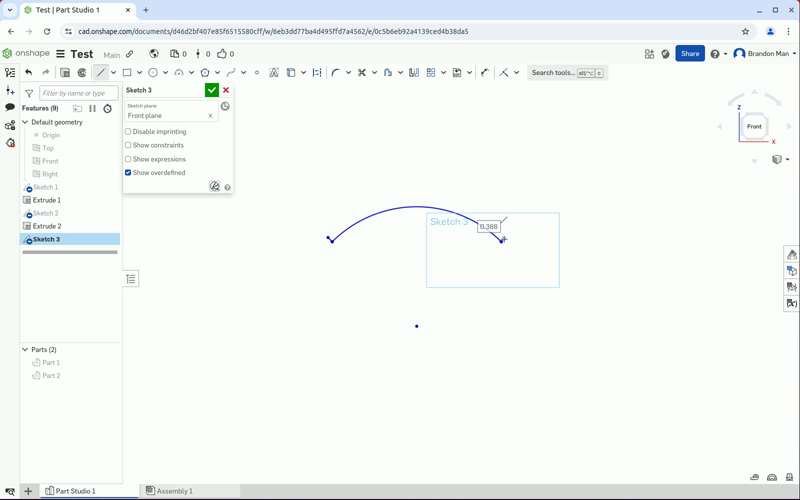
scroll(-6)
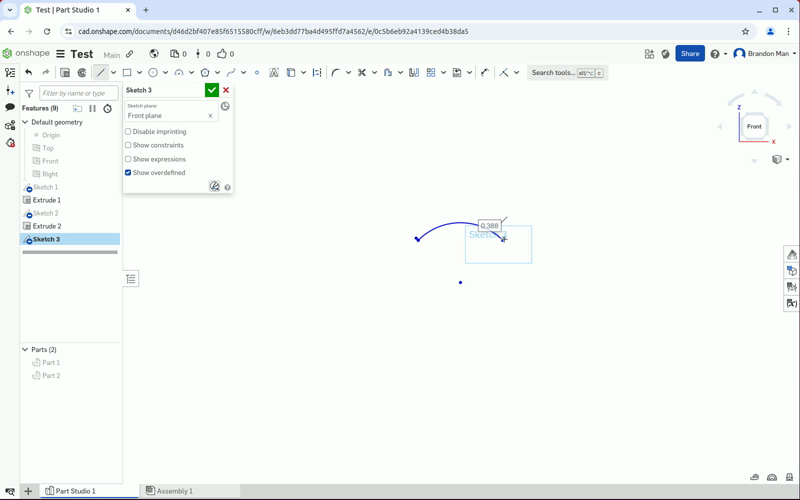
key_up(shift)
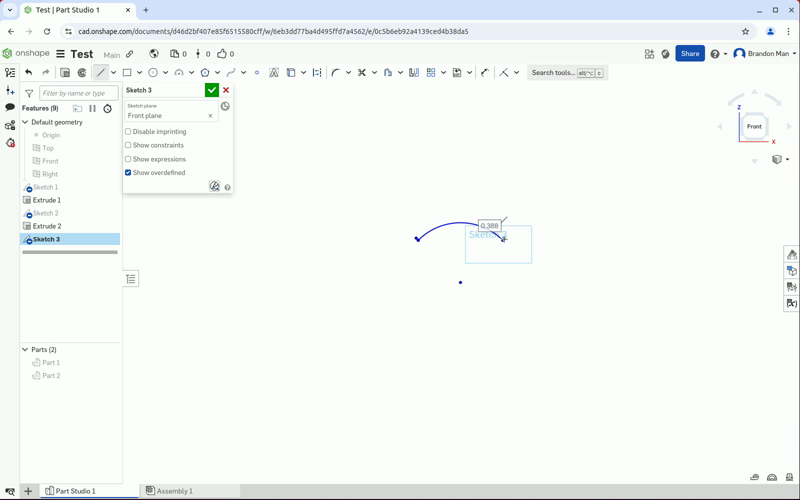
key(esc)
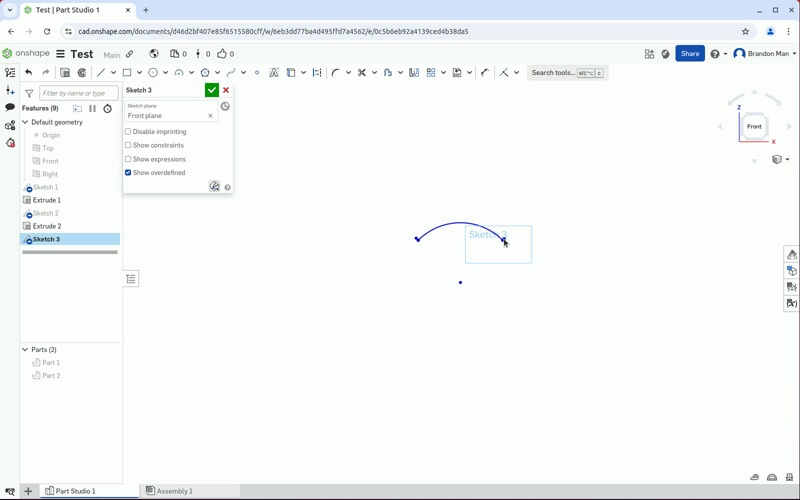
key(a)
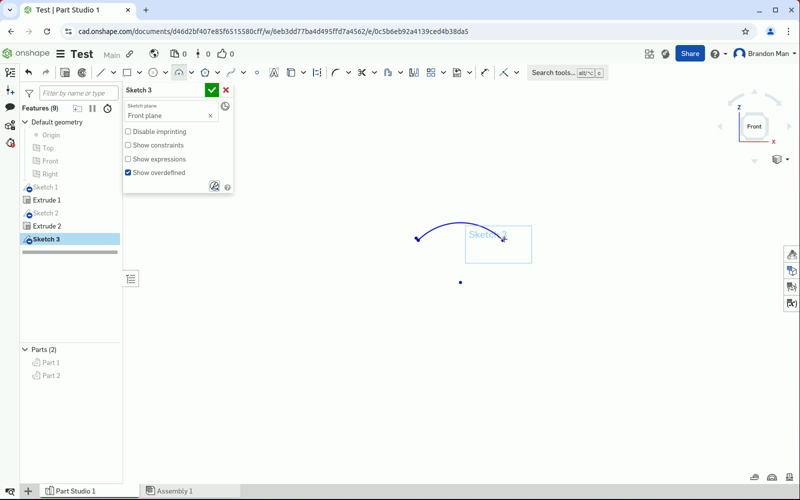
mouse_move(504, 238)
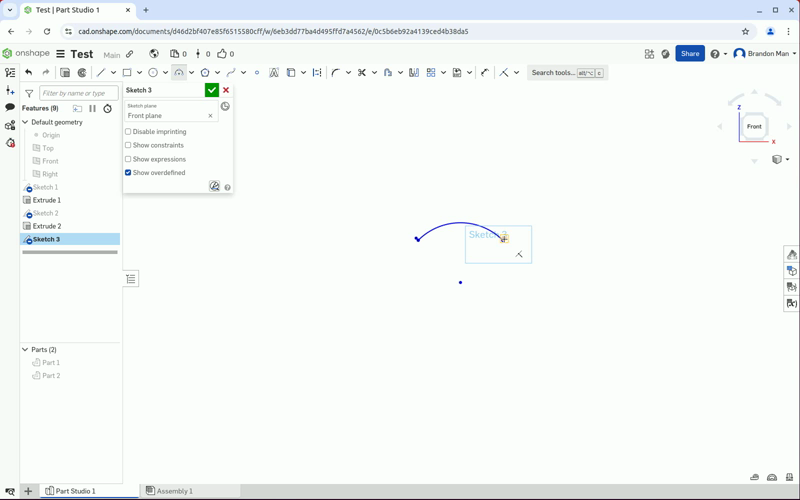
scroll(6)
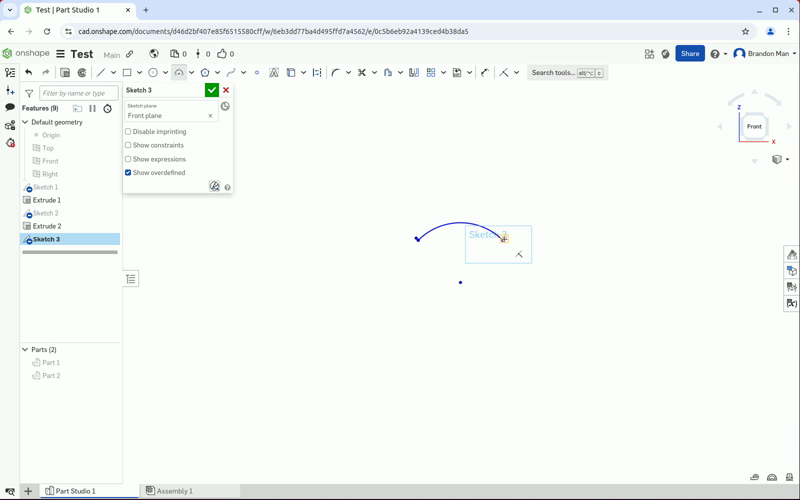
scroll(6)
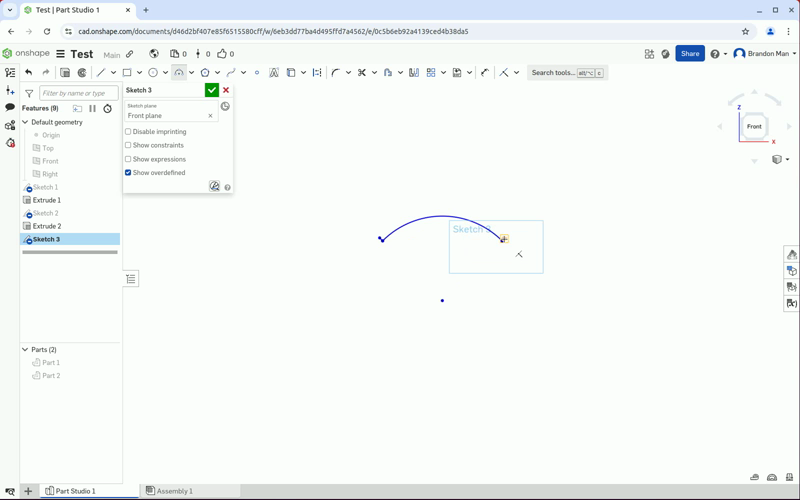
scroll(6)
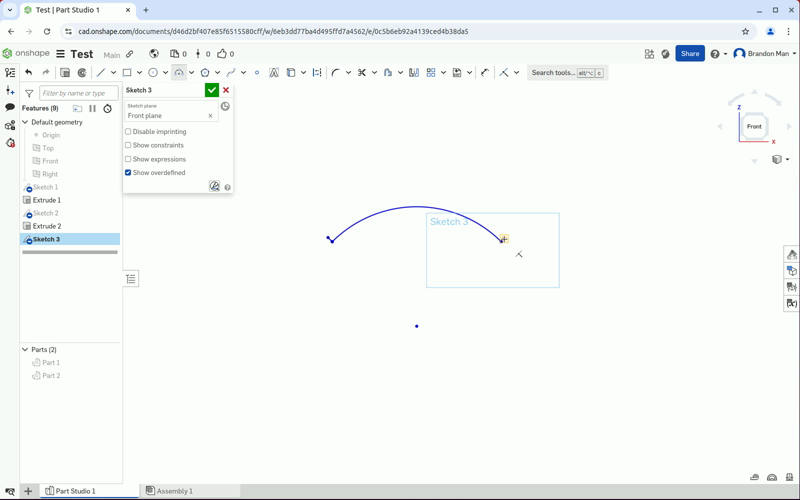
scroll(6)
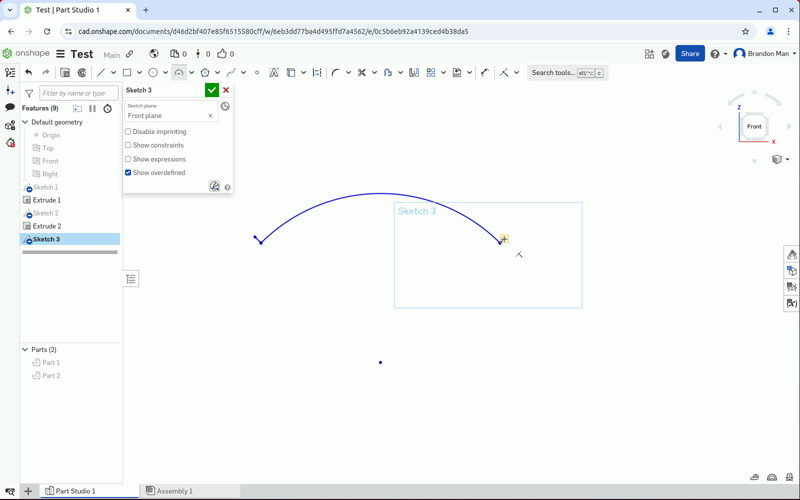
scroll(6)
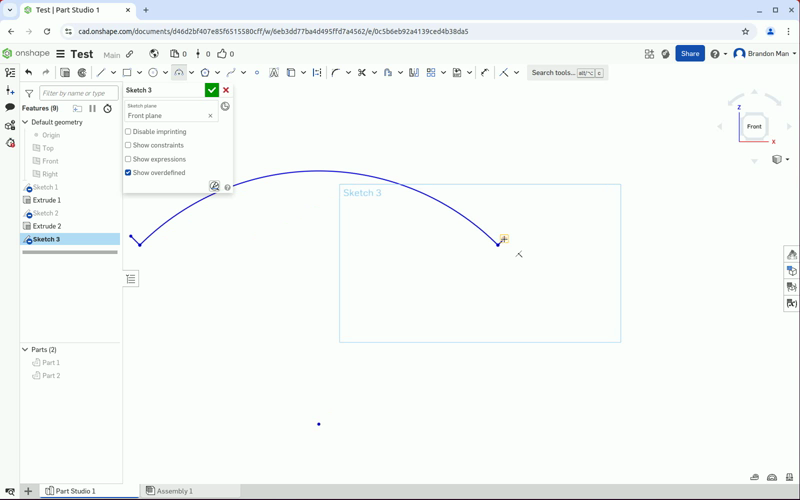
scroll(6)
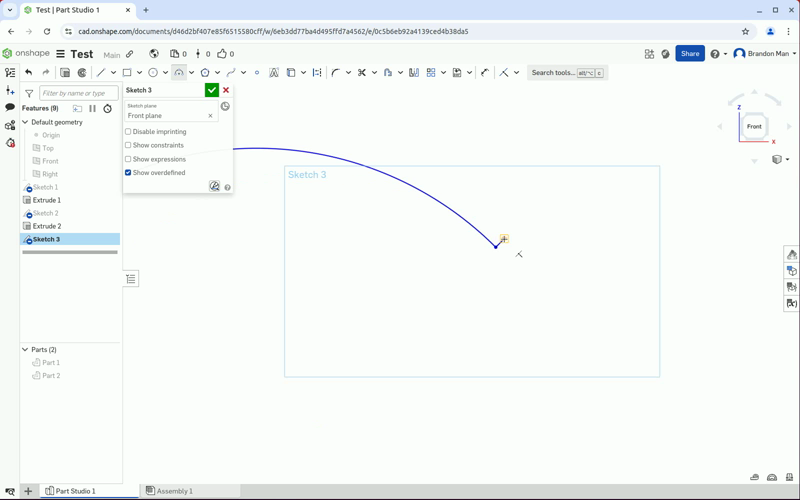
scroll(6)
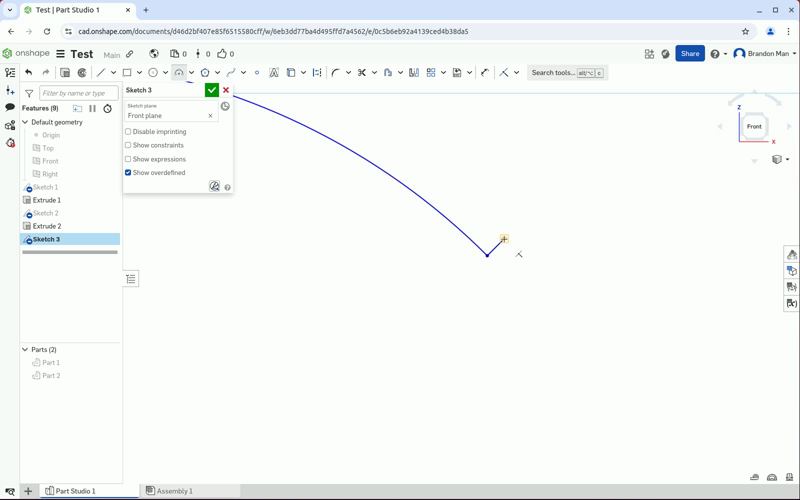
click(504, 238)
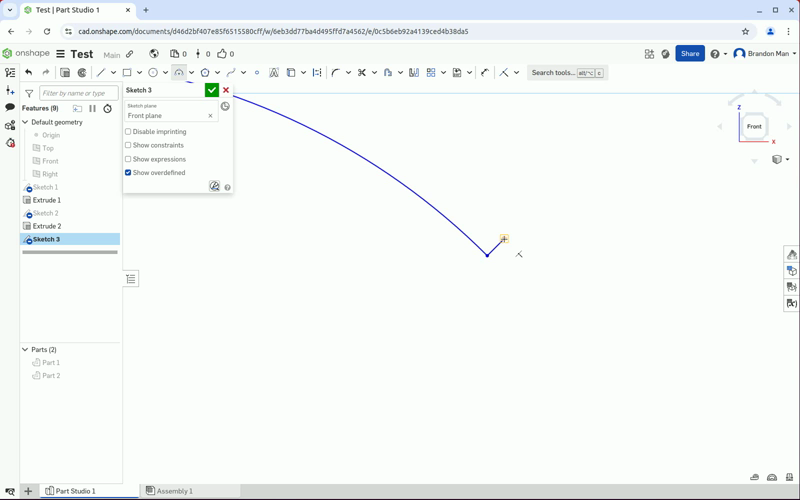
scroll(-6)
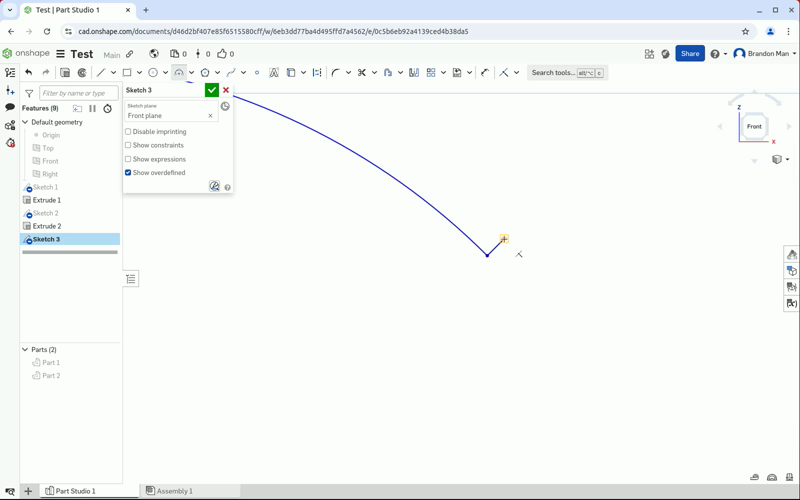
scroll(-6)
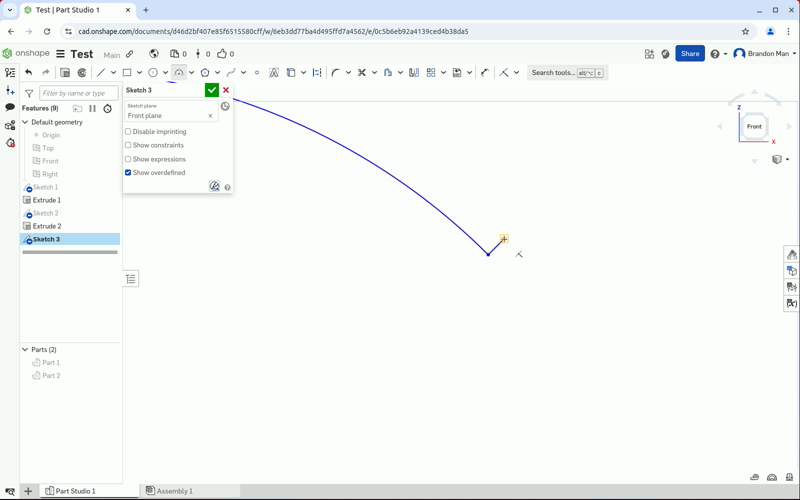
scroll(-6)
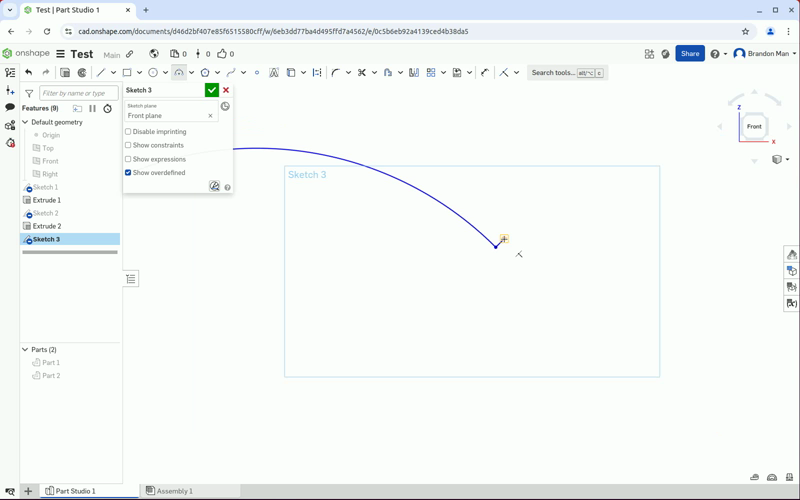
scroll(-6)
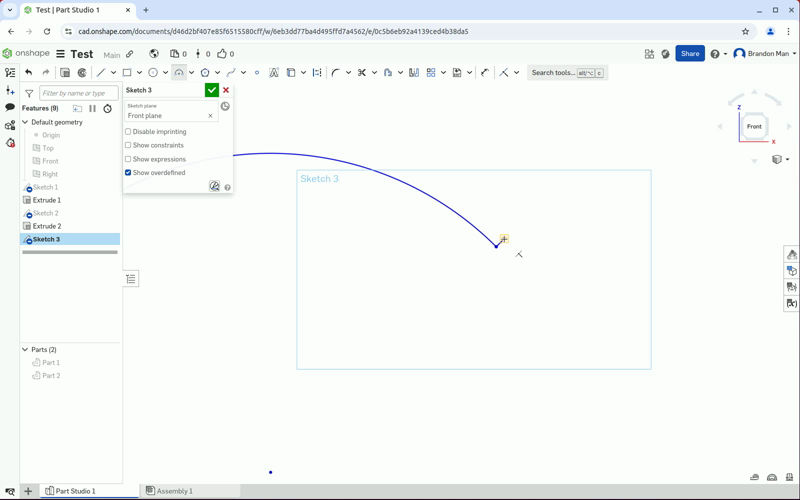
scroll(-6)
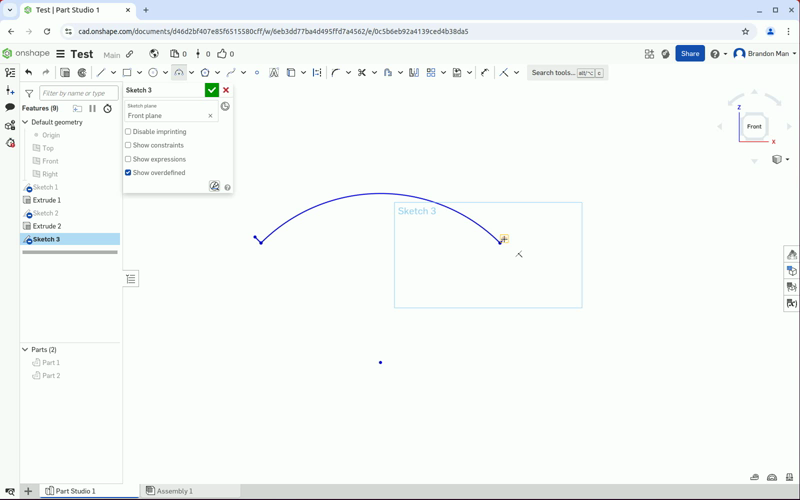
scroll(-6)
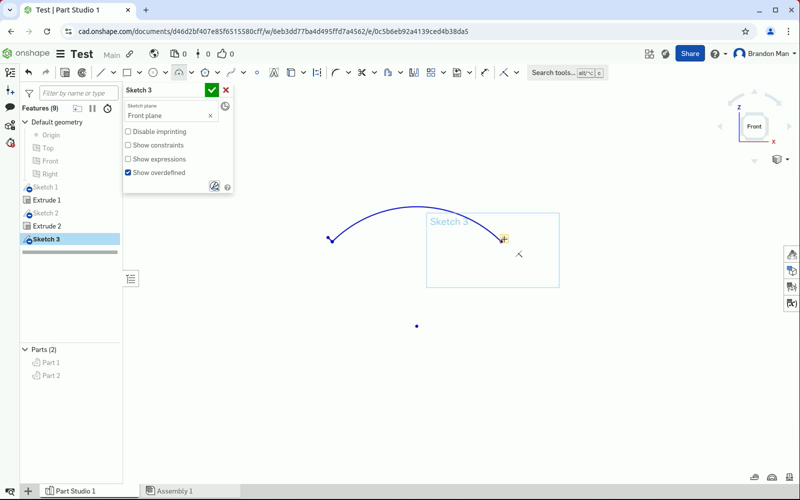
scroll(-6)
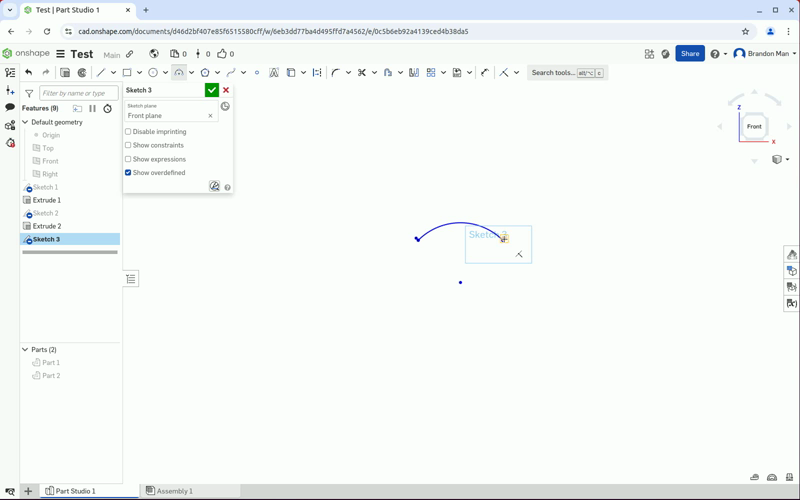
mouse_move(416, 238)
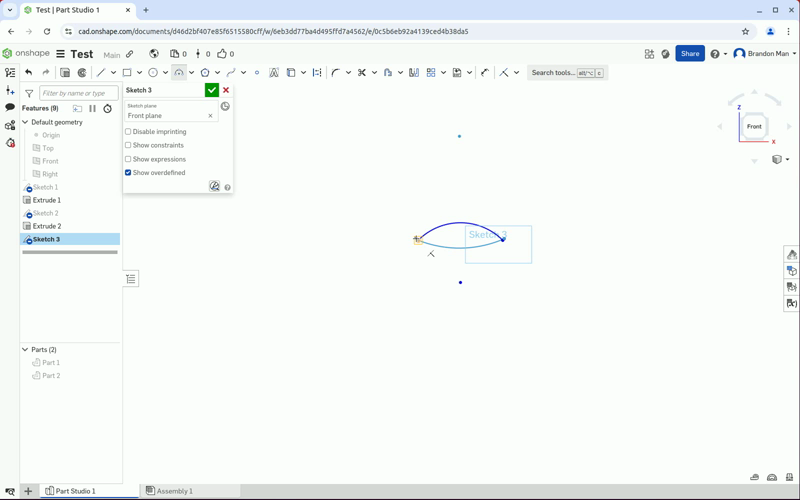
scroll(6)
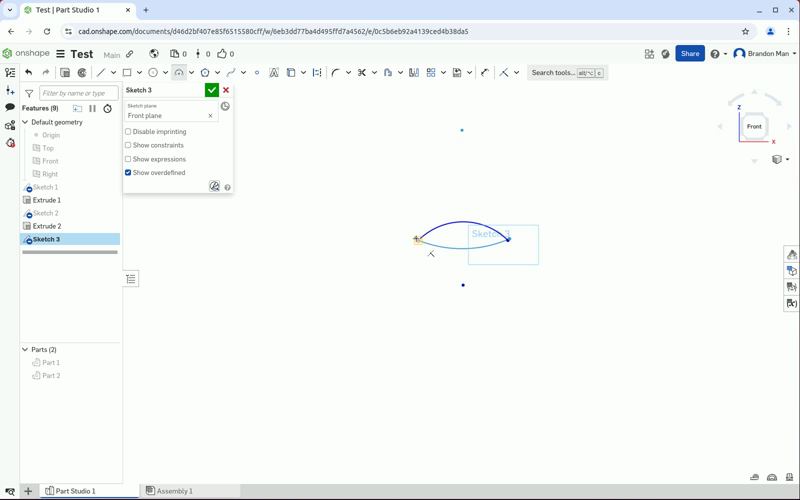
scroll(6)
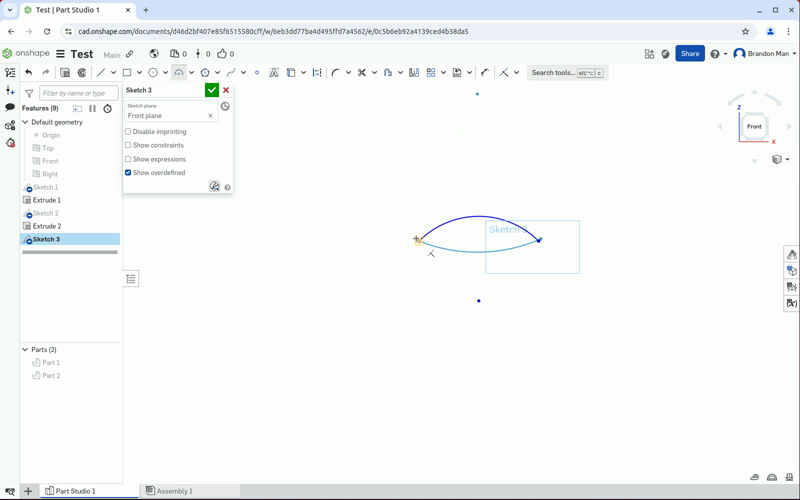
scroll(6)
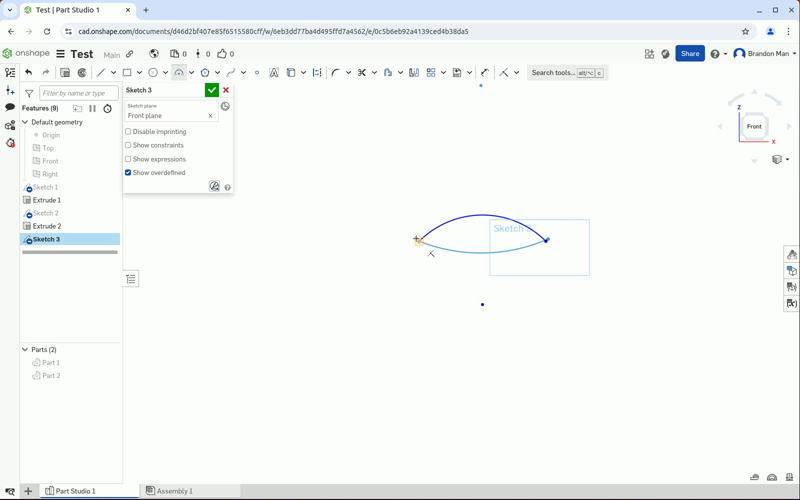
scroll(6)
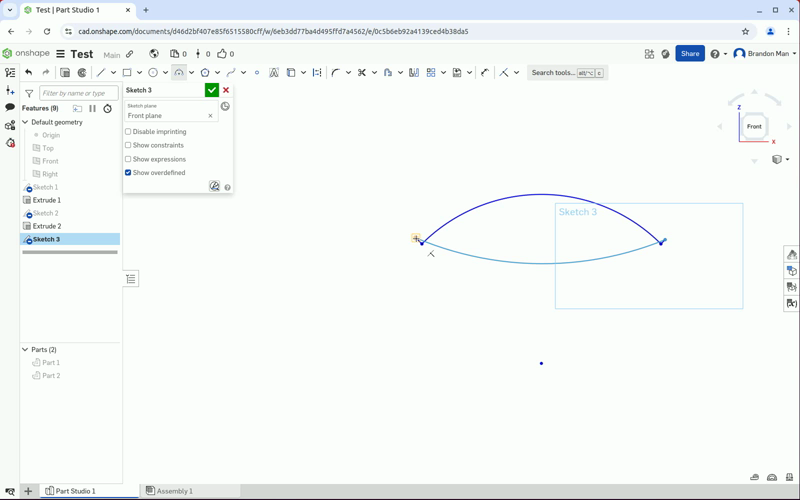
scroll(6)
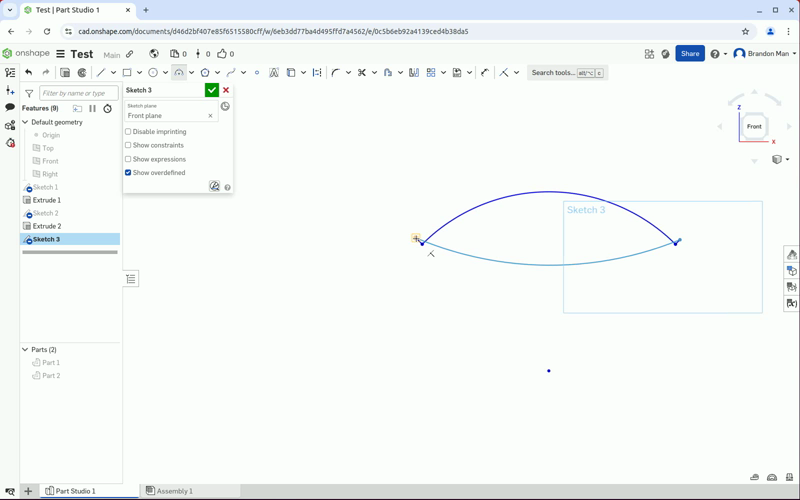
scroll(6)
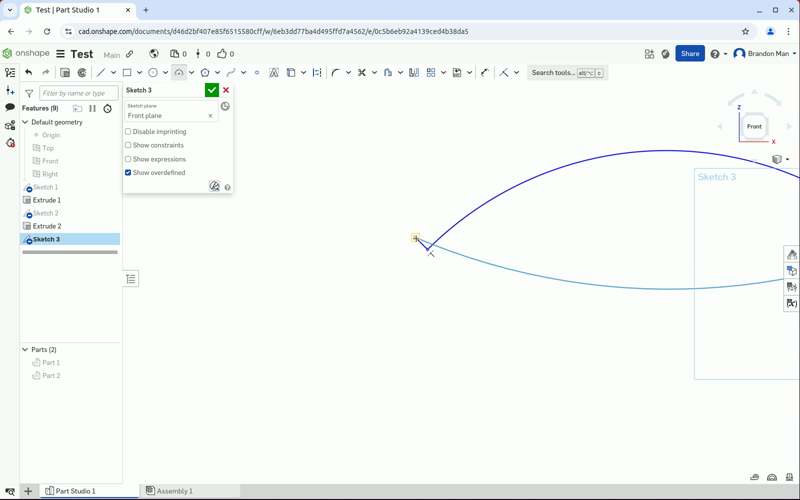
scroll(6)
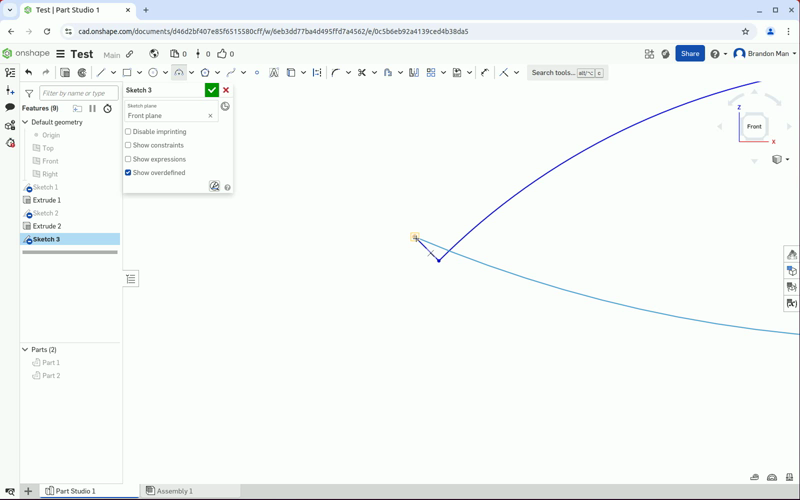
click(416, 238)
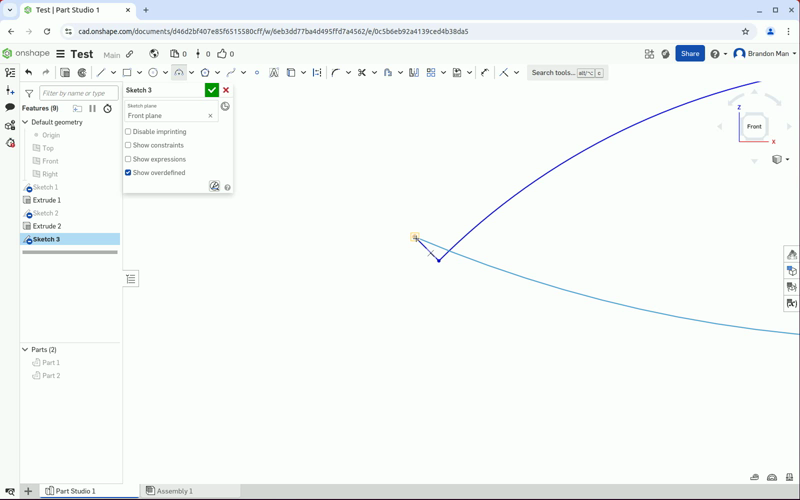
scroll(-6)
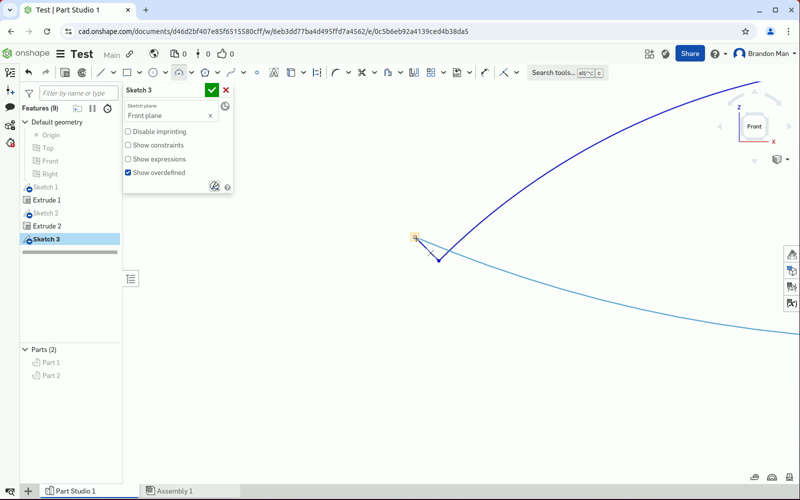
scroll(-6)
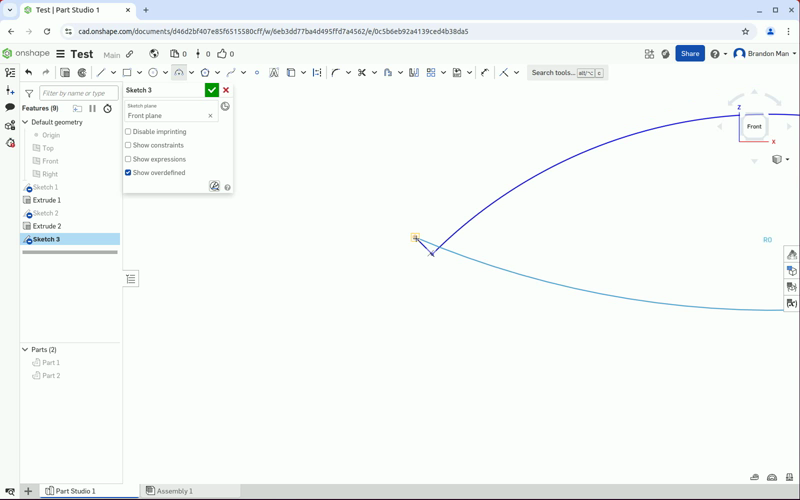
scroll(-6)
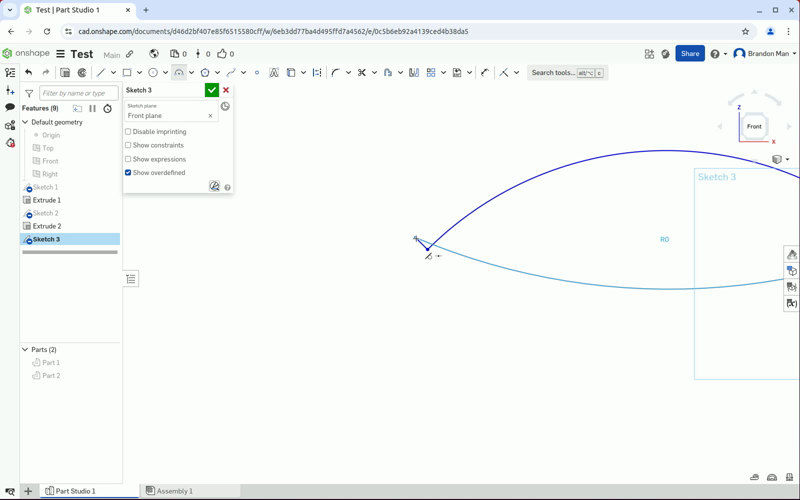
scroll(-6)
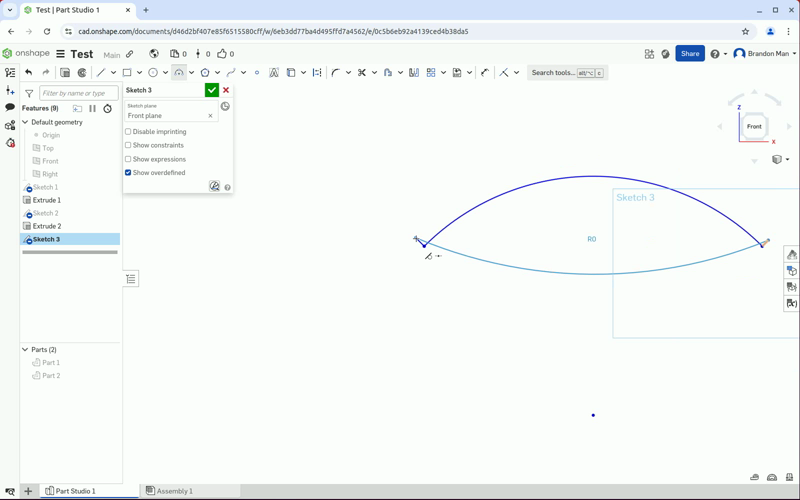
scroll(-6)
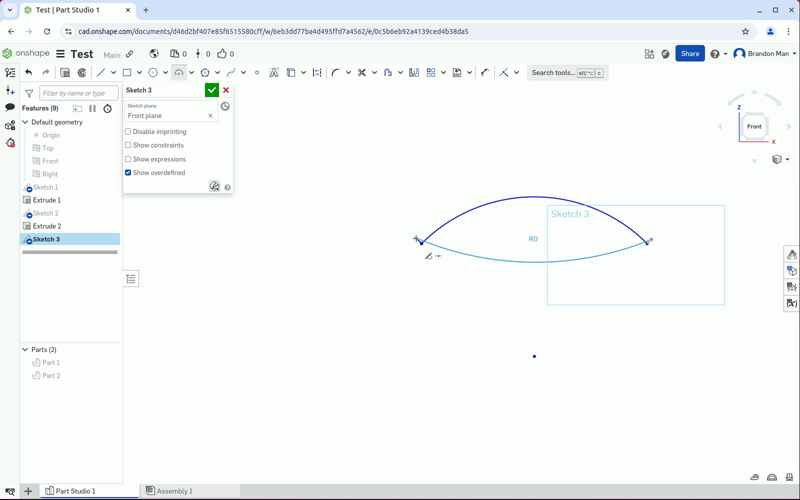
scroll(-6)
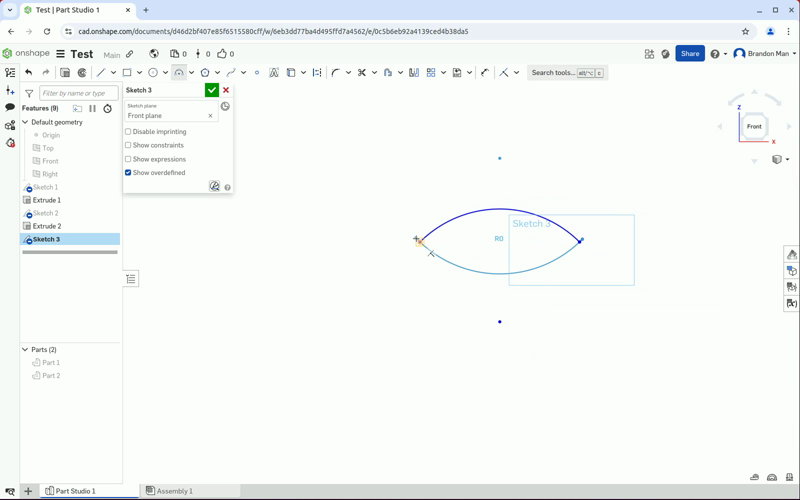
scroll(-6)
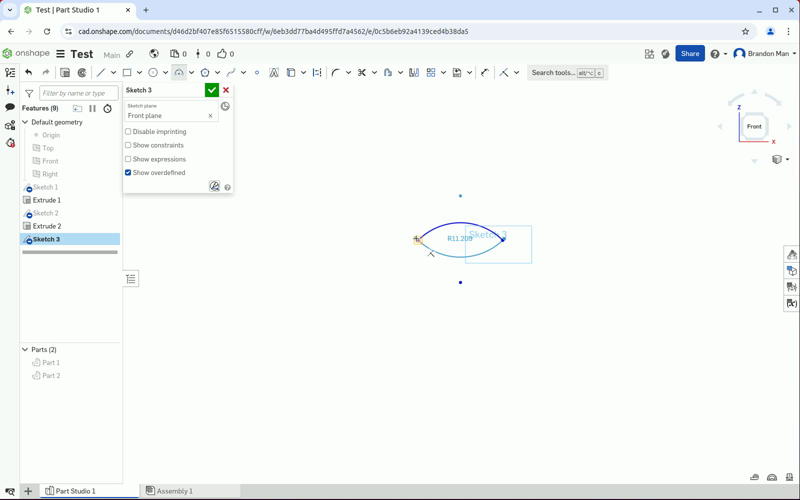
key_down(shift)
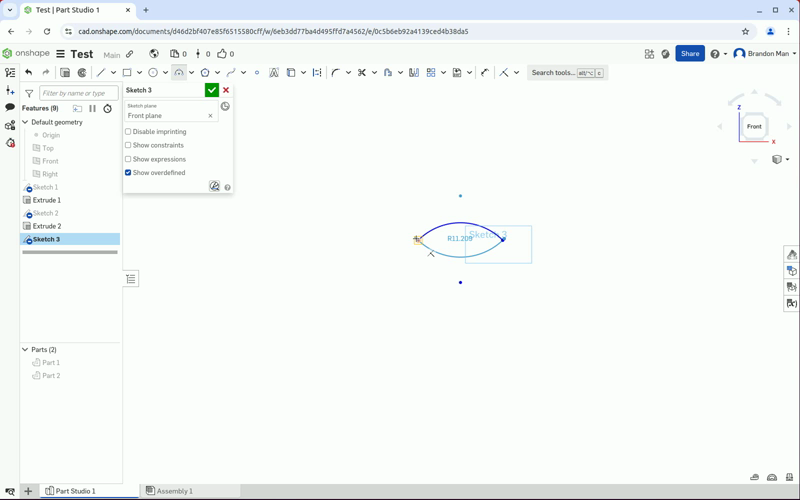
mouse_move(460, 220)
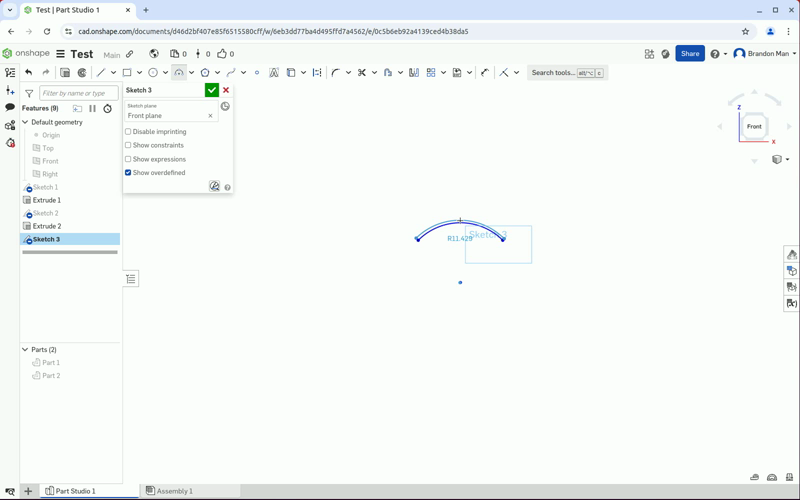
scroll(6)
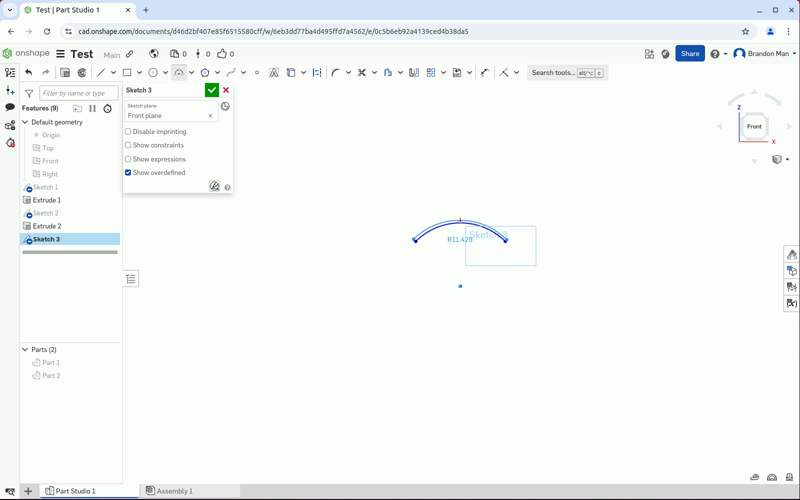
scroll(6)
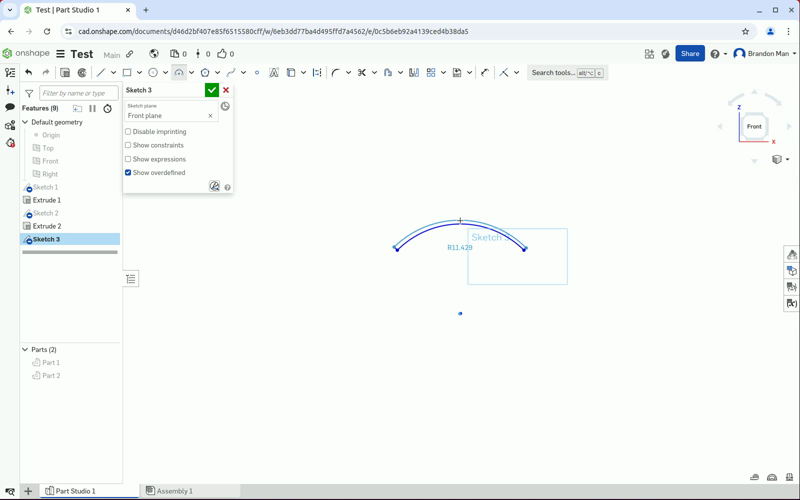
scroll(6)
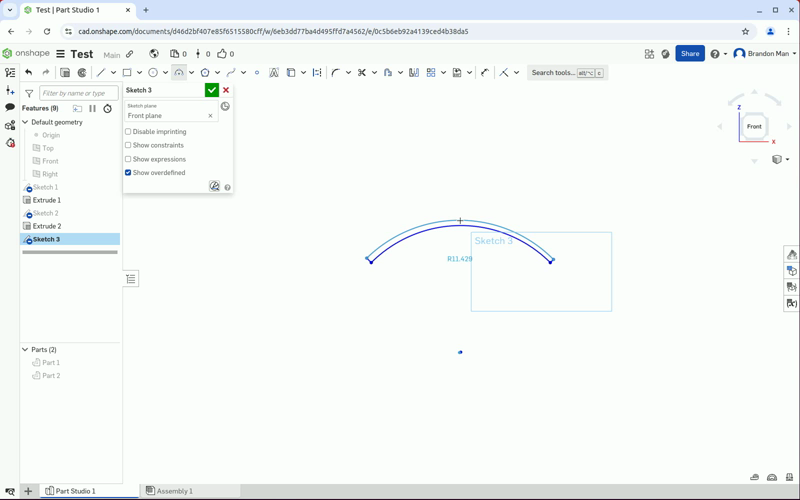
scroll(6)
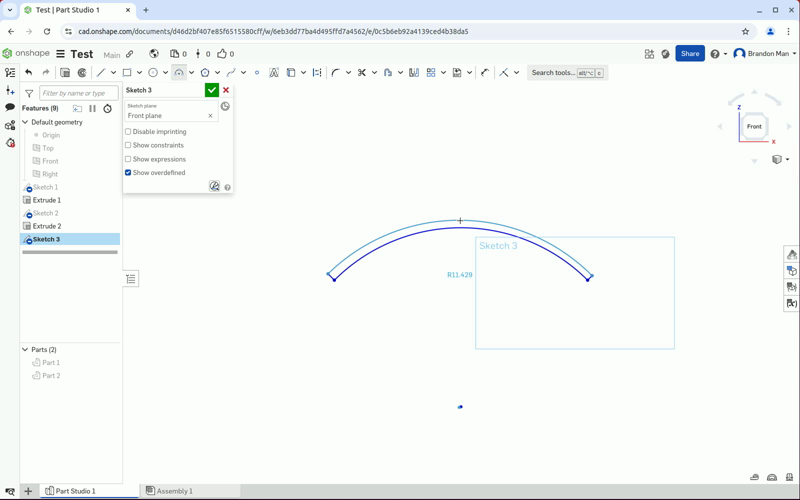
scroll(6)
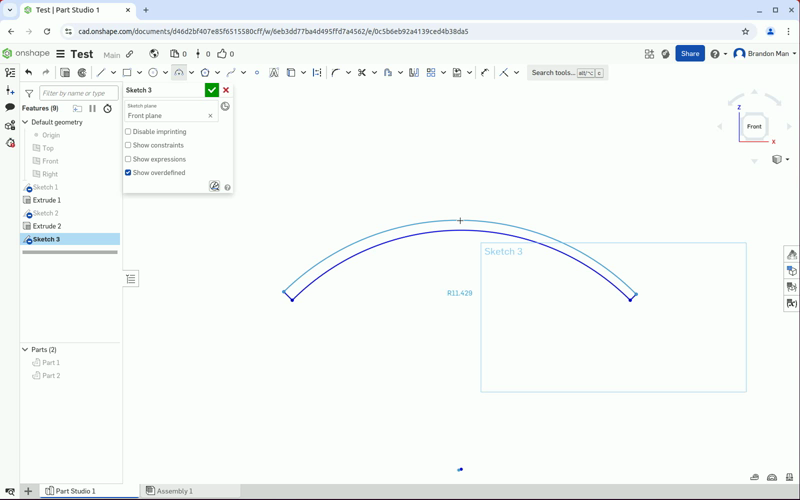
scroll(6)
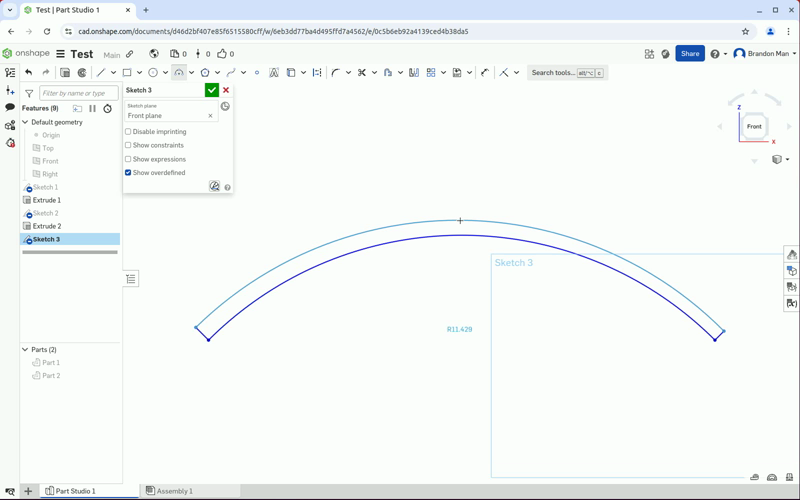
scroll(6)
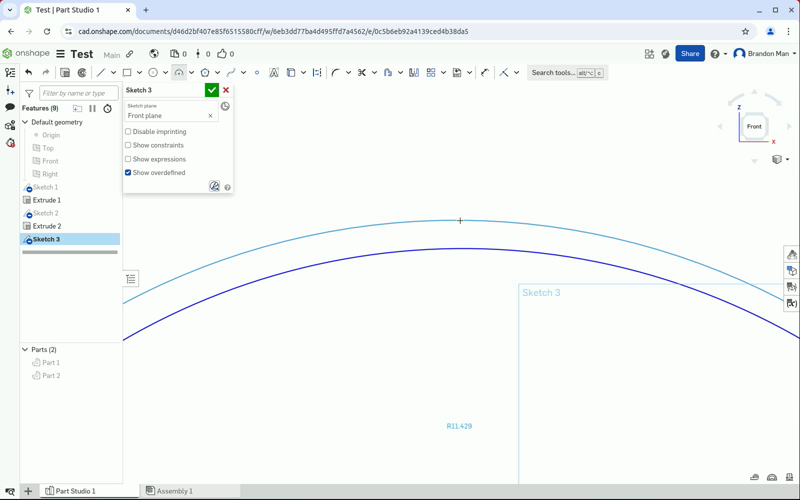
click(460, 220)
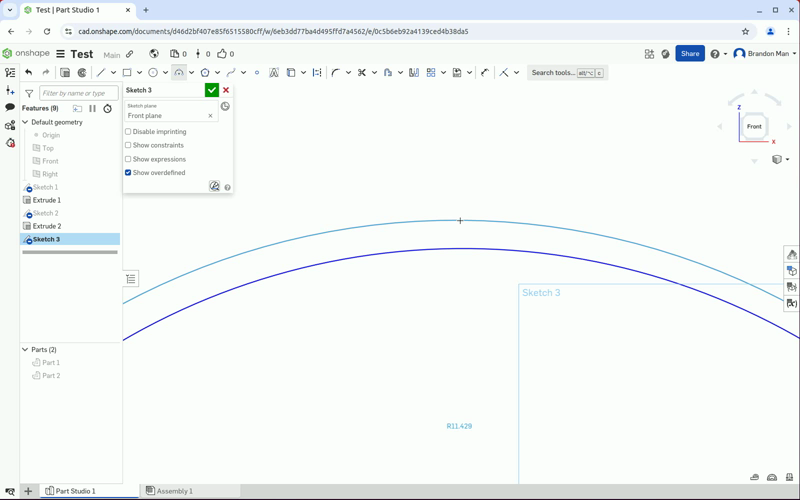
scroll(-6)
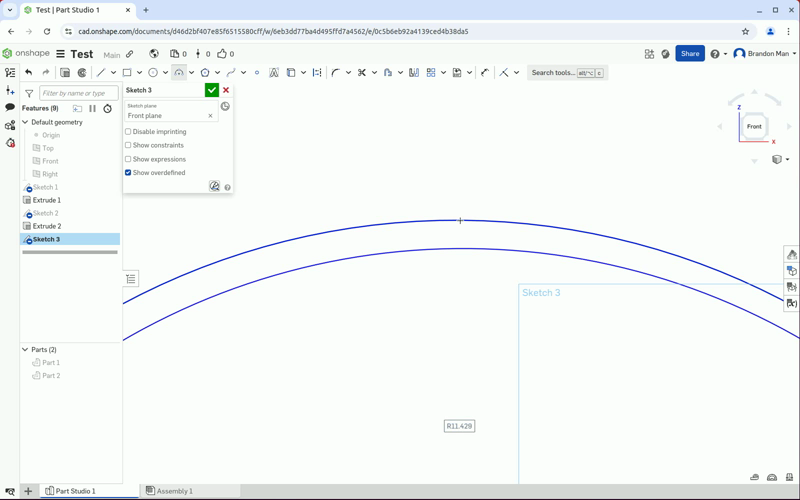
scroll(-6)
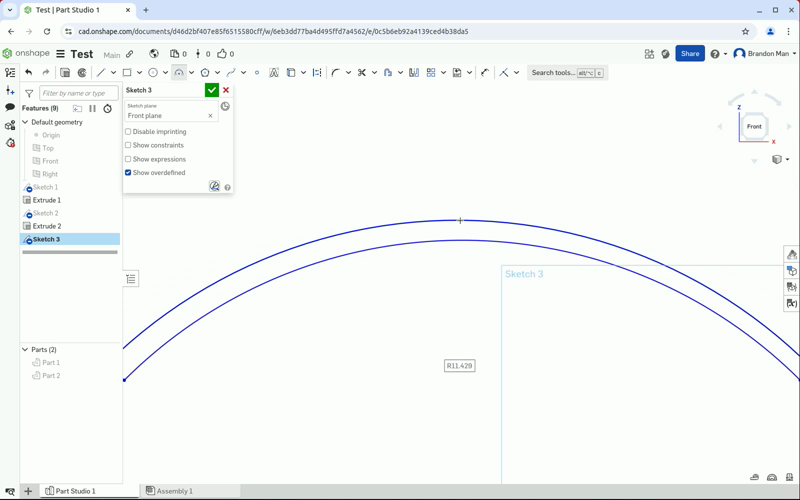
scroll(-6)
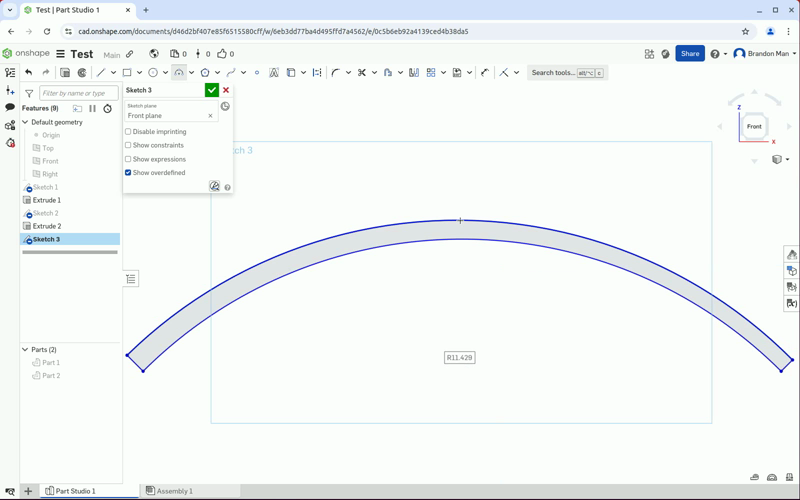
scroll(-6)
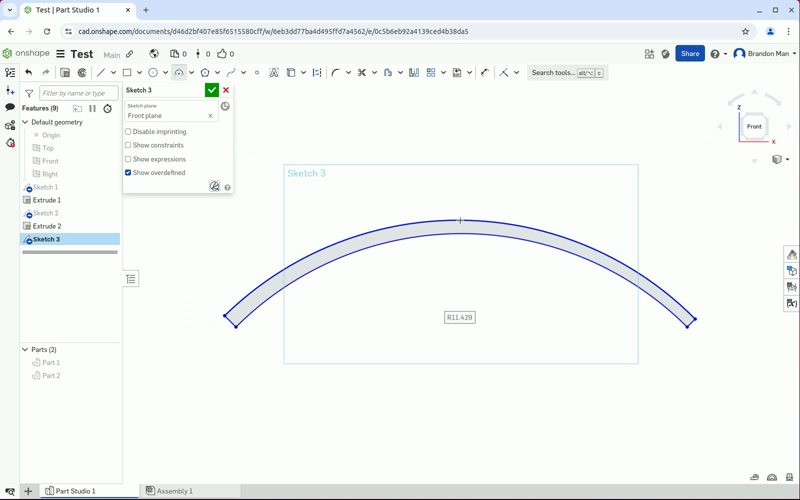
scroll(-6)
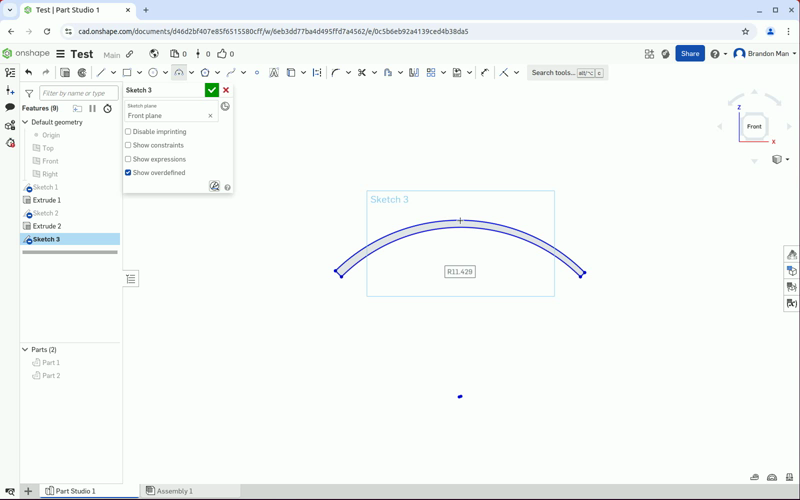
scroll(-6)
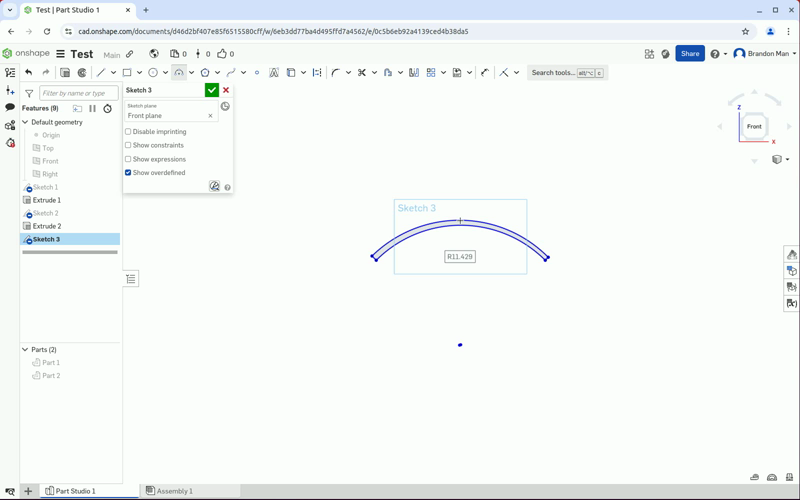
scroll(-6)
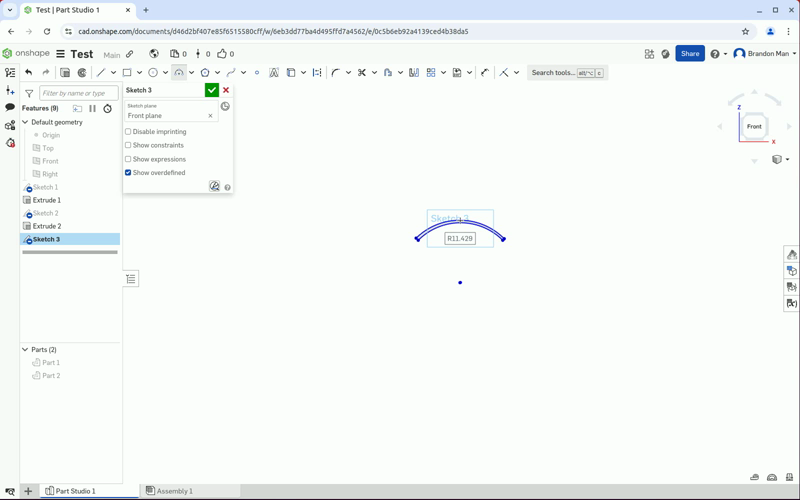
key_up(shift)
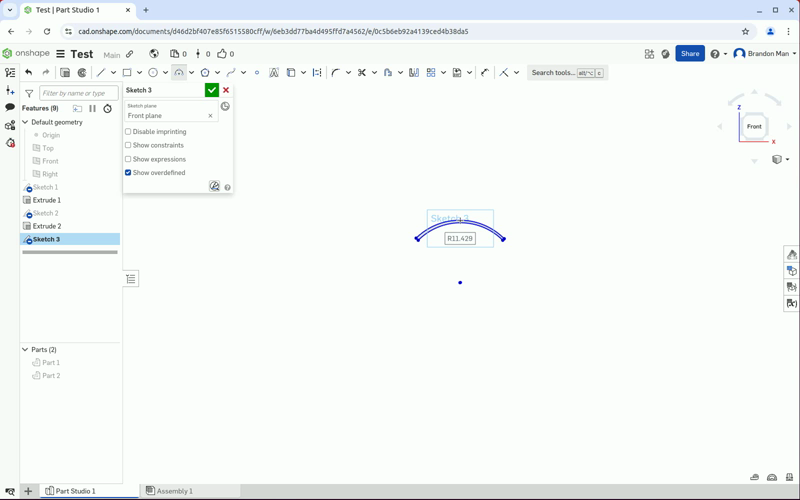
key(esc)
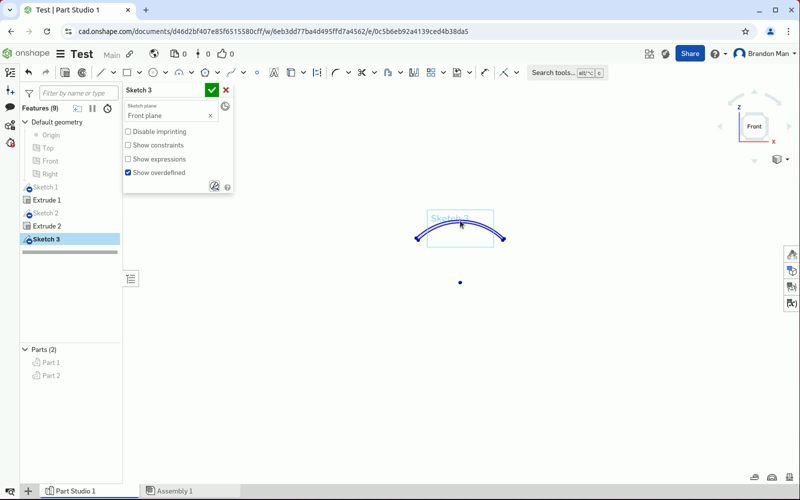
mouse_move(450, 222)
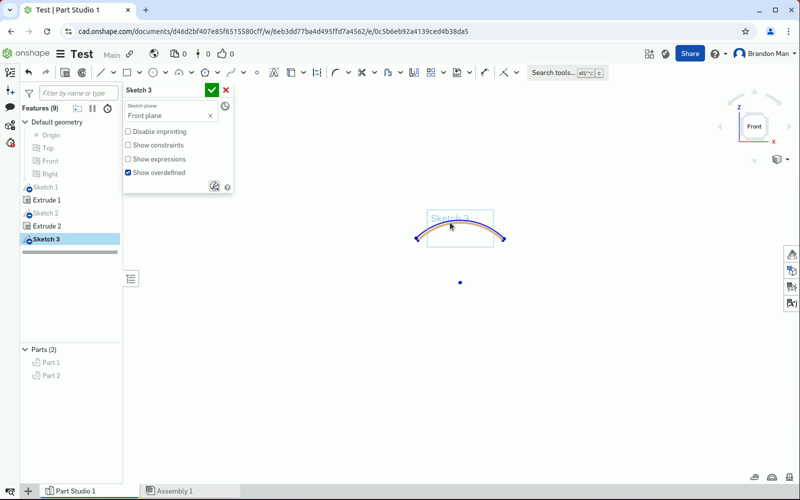
scroll(6)
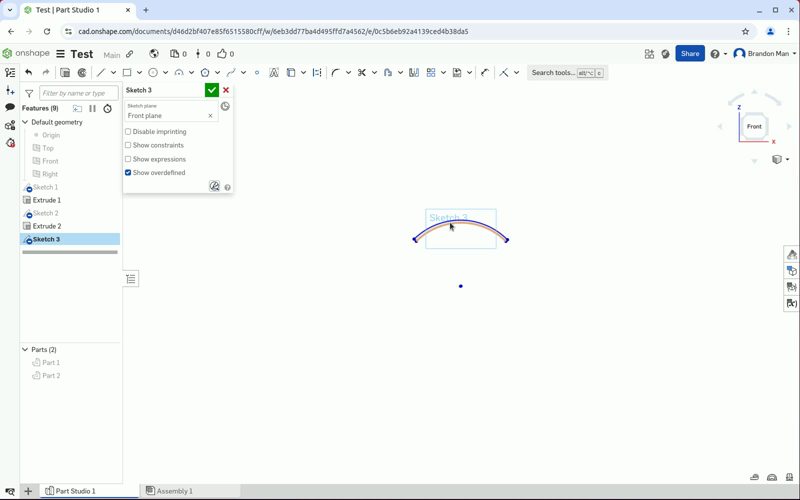
scroll(6)
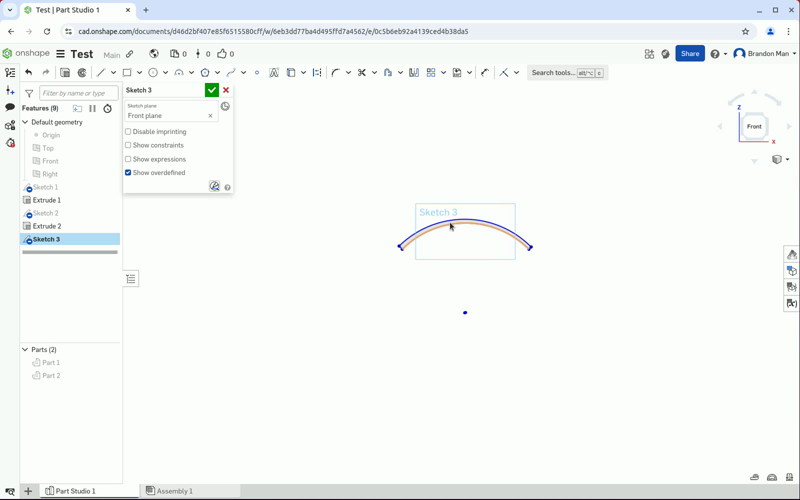
scroll(6)
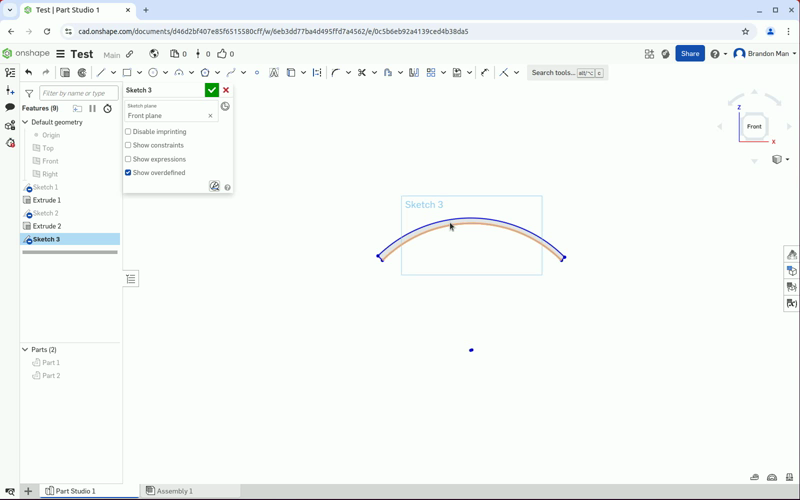
scroll(6)
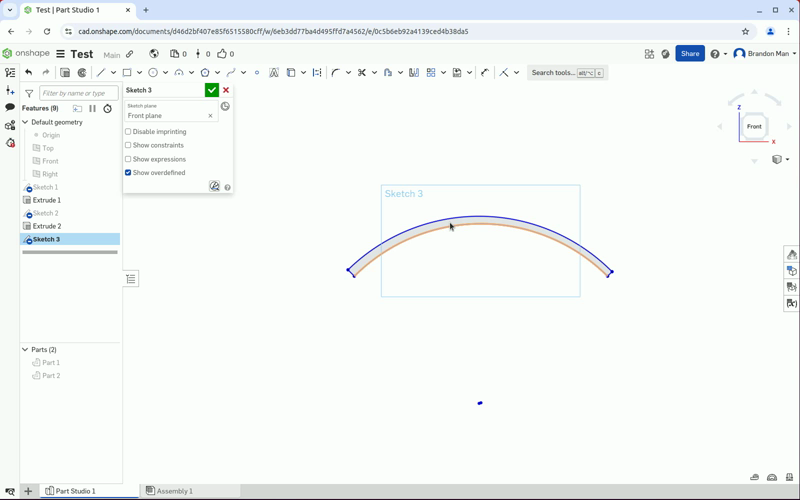
scroll(6)
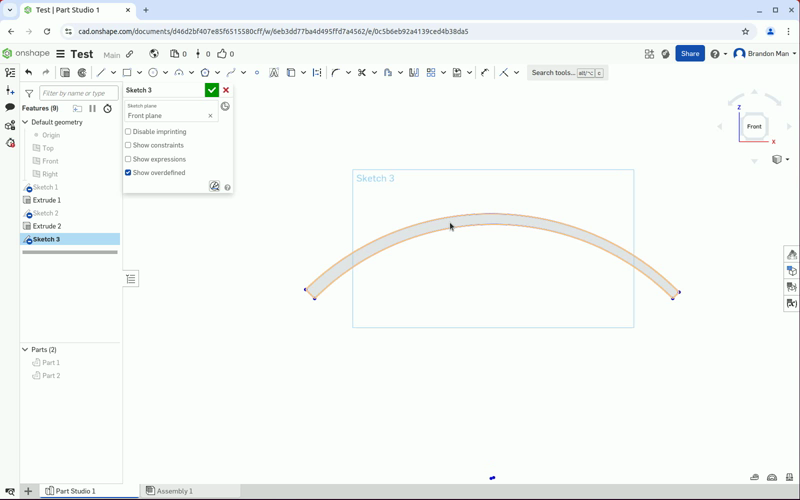
scroll(6)
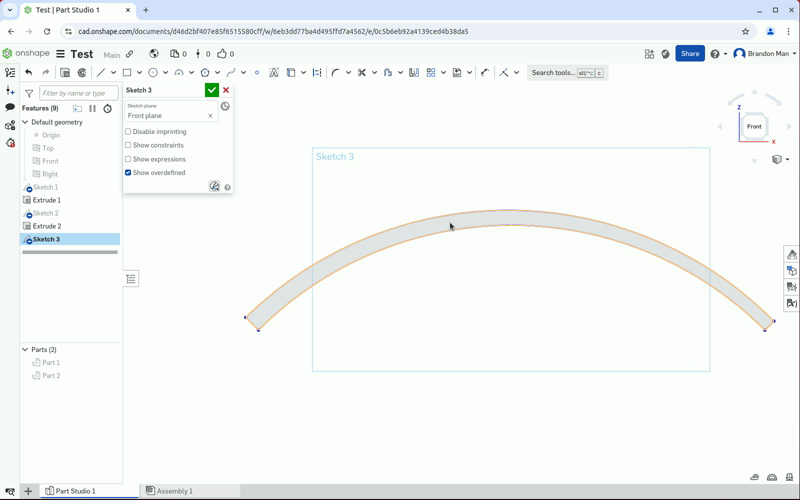
scroll(6)
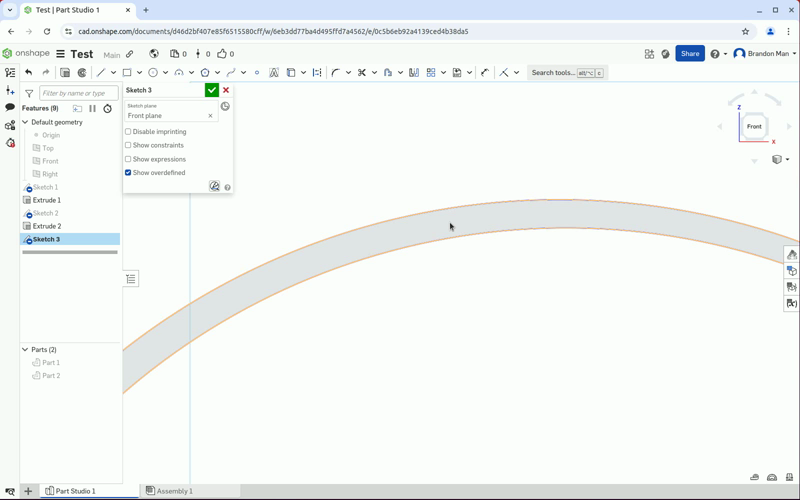
click(450, 222)
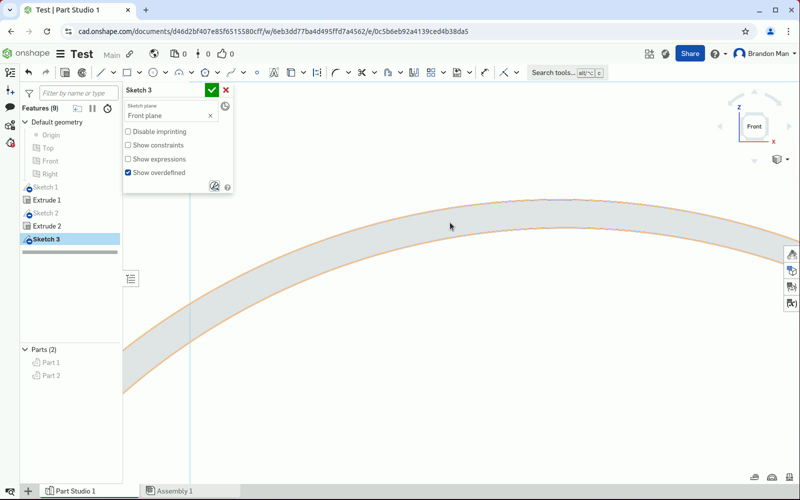
scroll(-6)
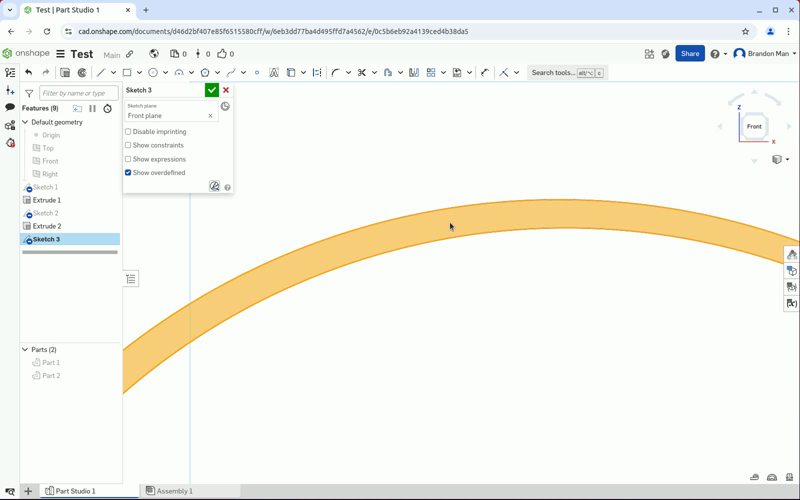
scroll(-6)
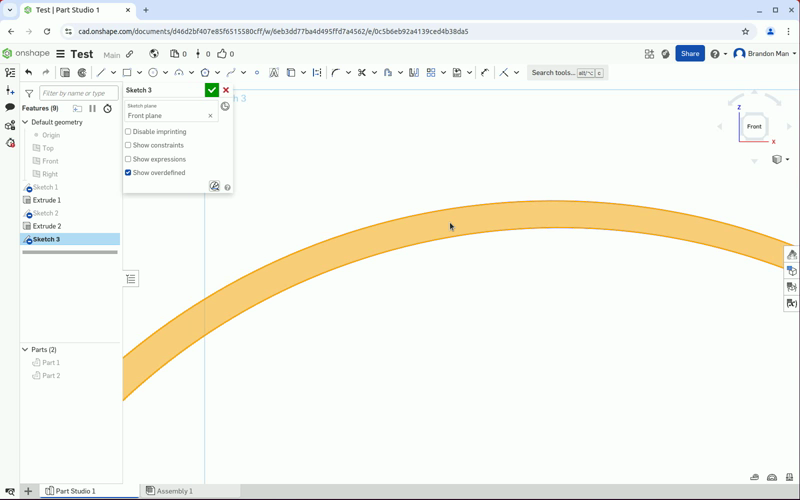
scroll(-6)
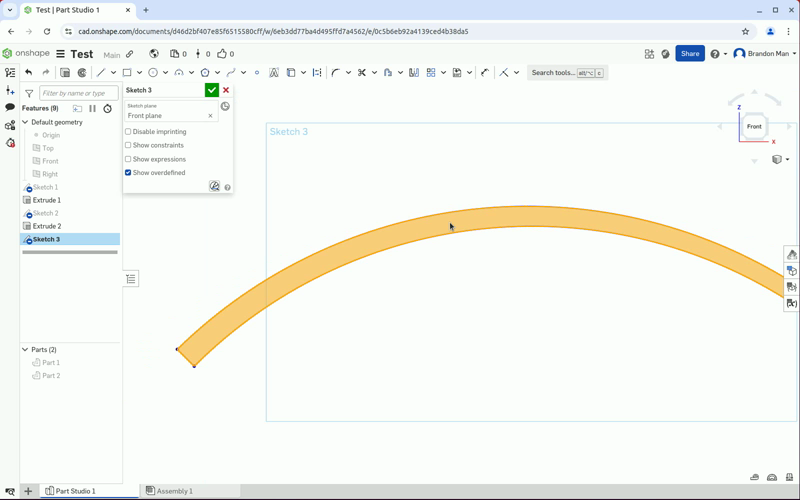
scroll(-6)
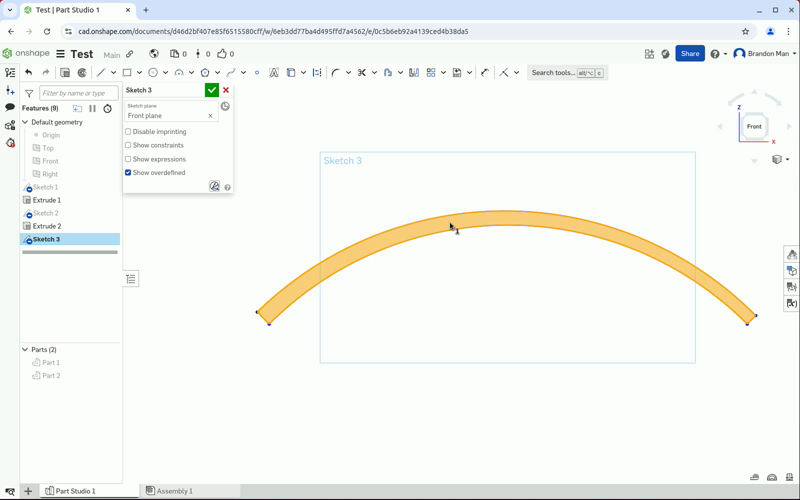
scroll(-6)
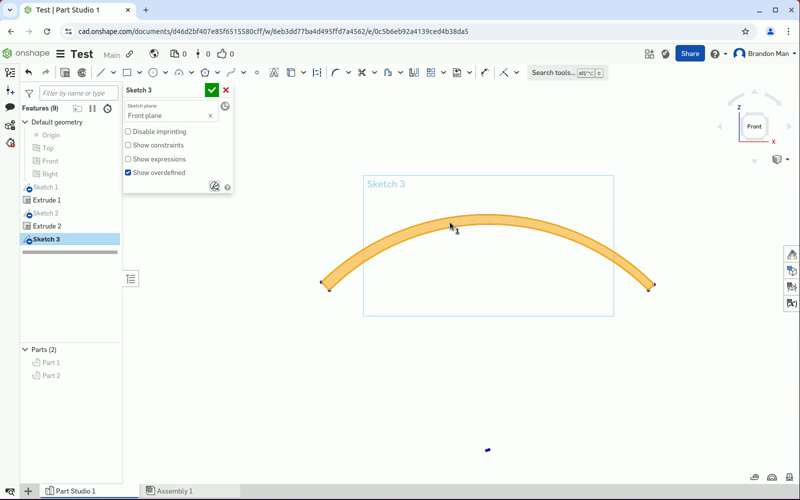
scroll(-6)
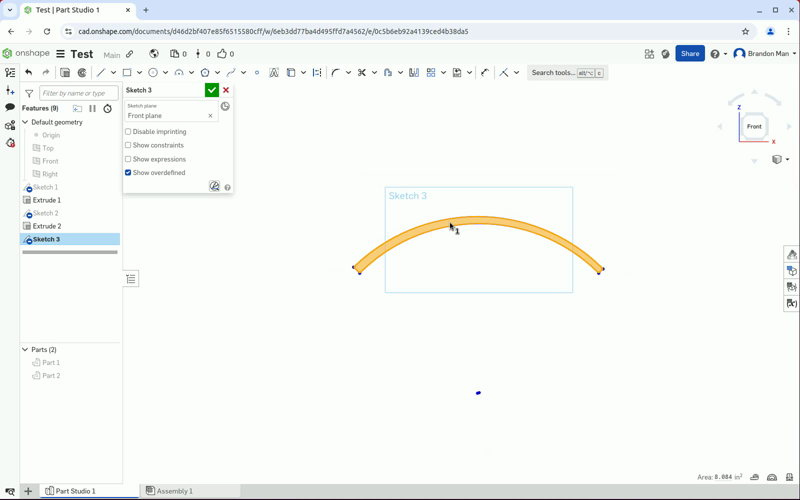
scroll(-6)
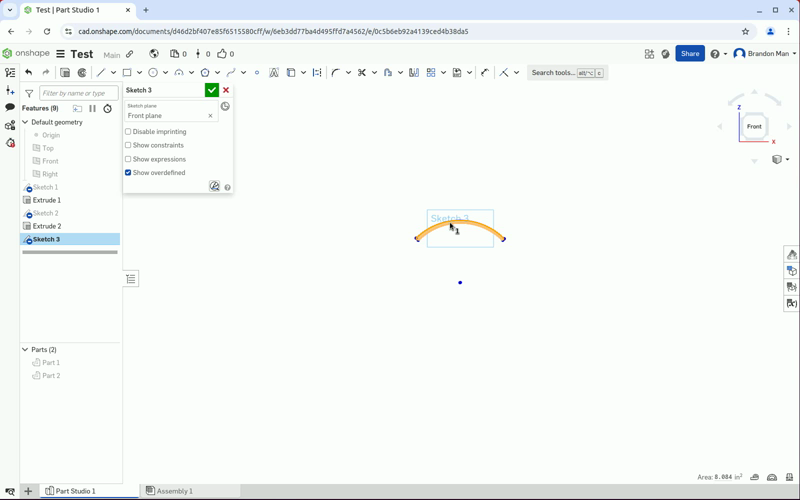
mouse_move(73, 352)
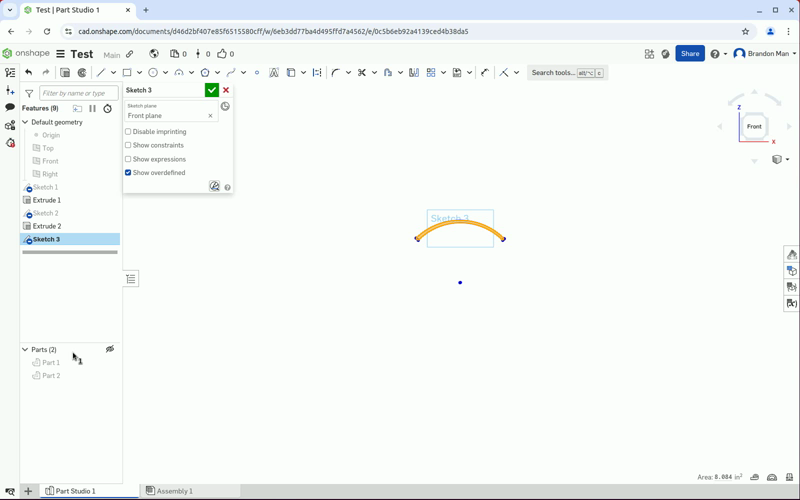
key(shift+y)
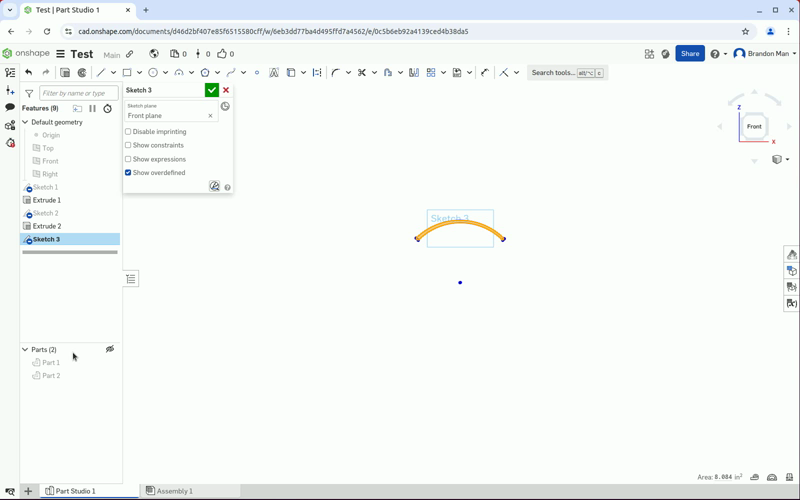
key(shift+e)
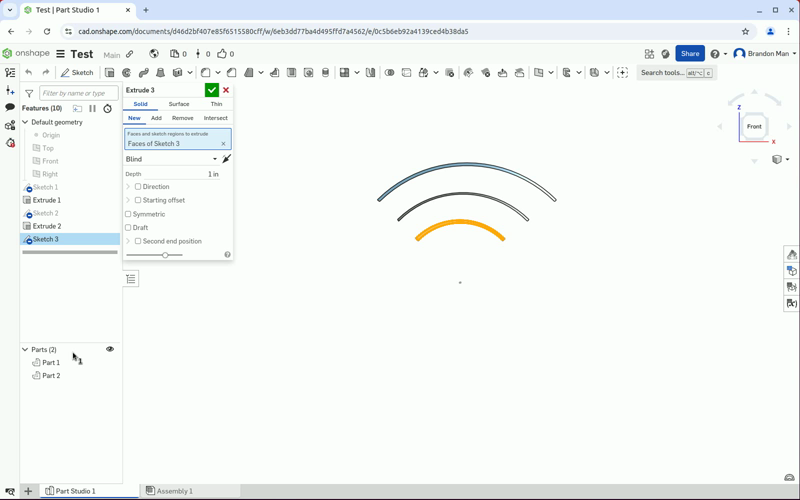
mouse_move(143, 106)
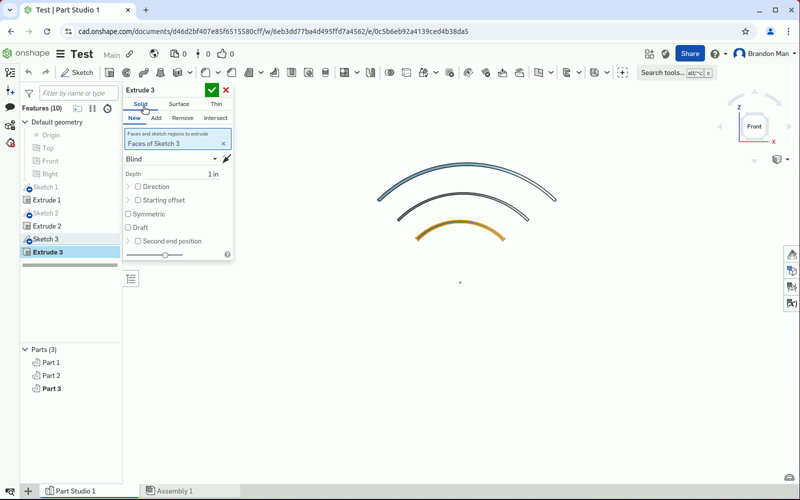
click(143, 106)
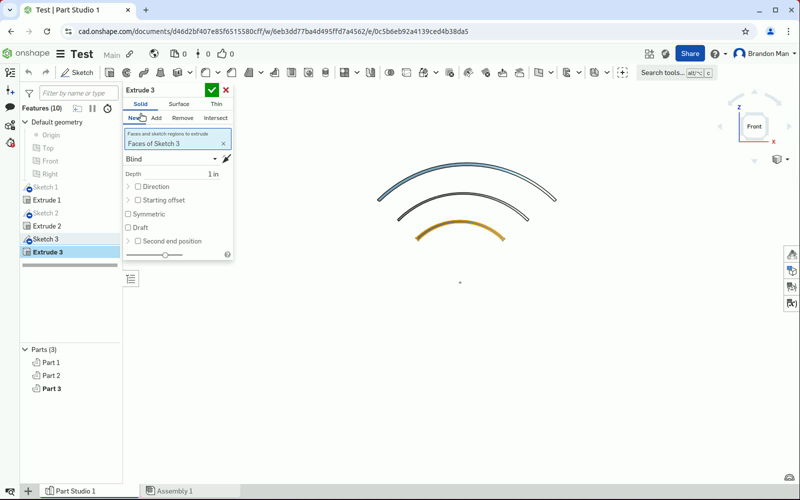
mouse_move(137, 120)
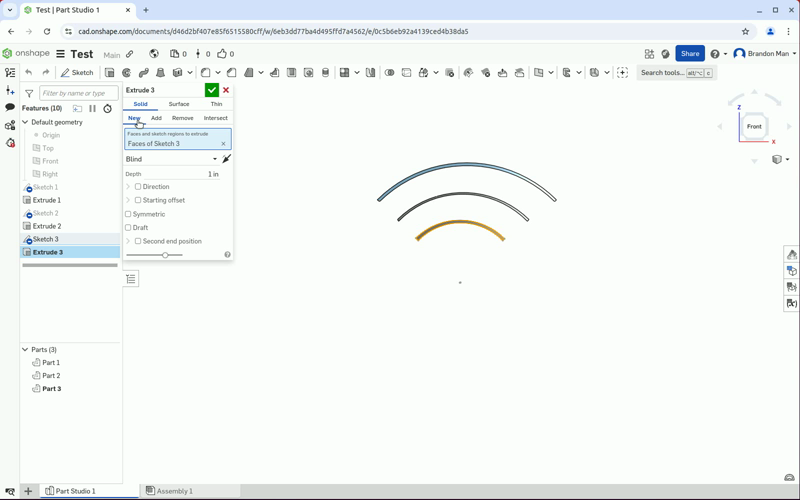
click(137, 120)
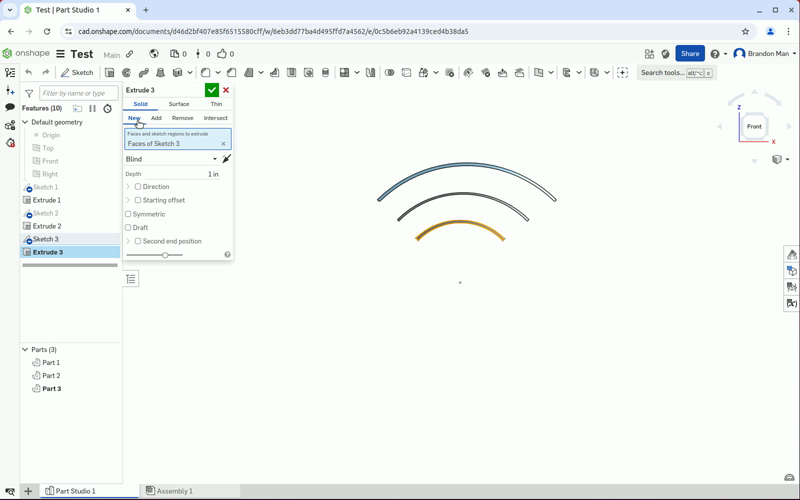
key(tab, 4)
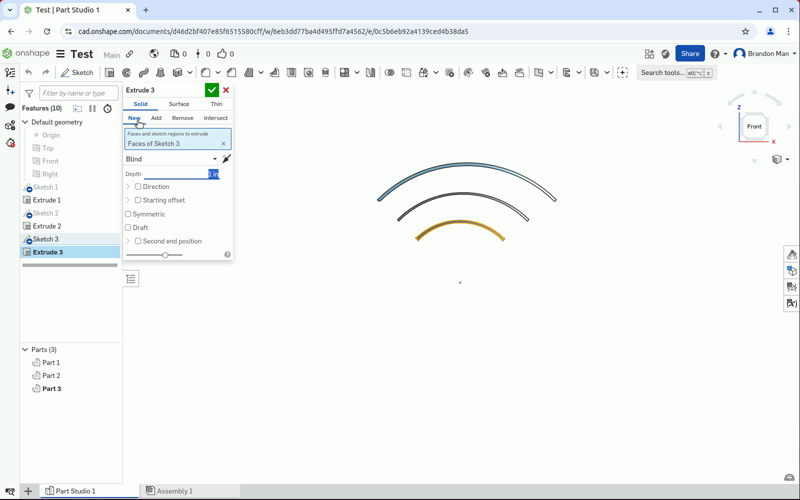
text(0.722)
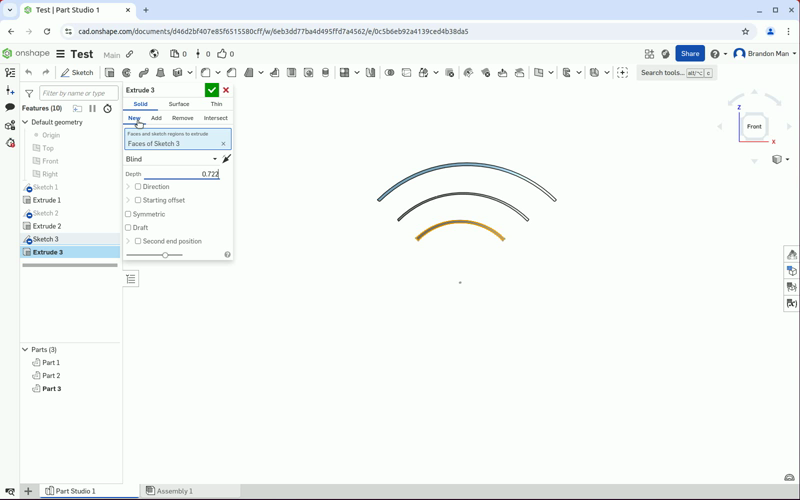
key(tab, 3)
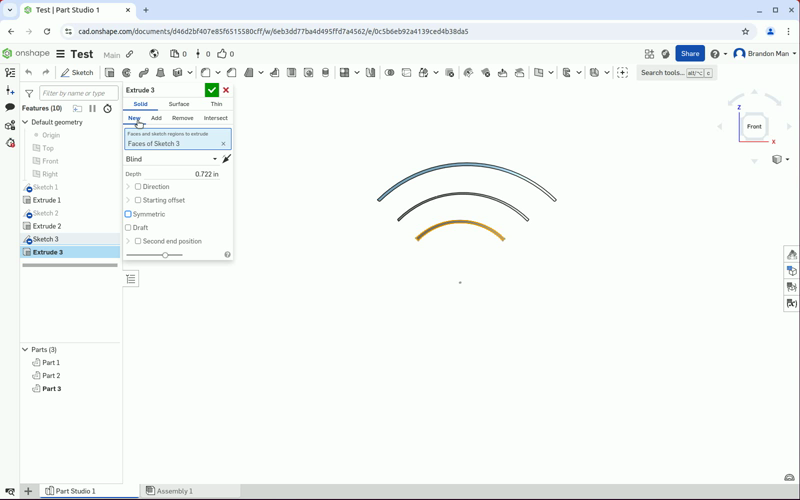
key(tab, 2)
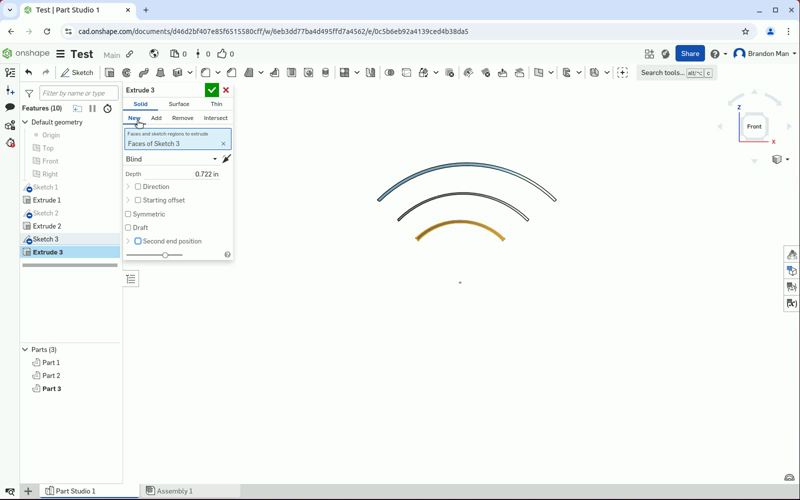
key(space)
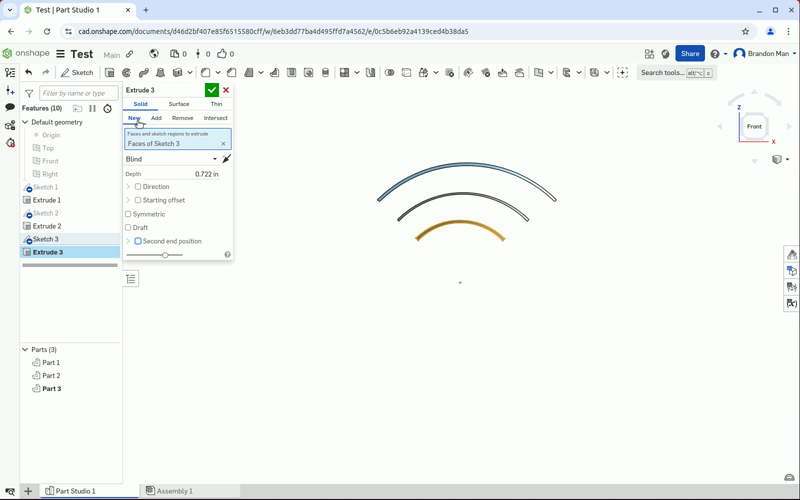
key(tab, 3)
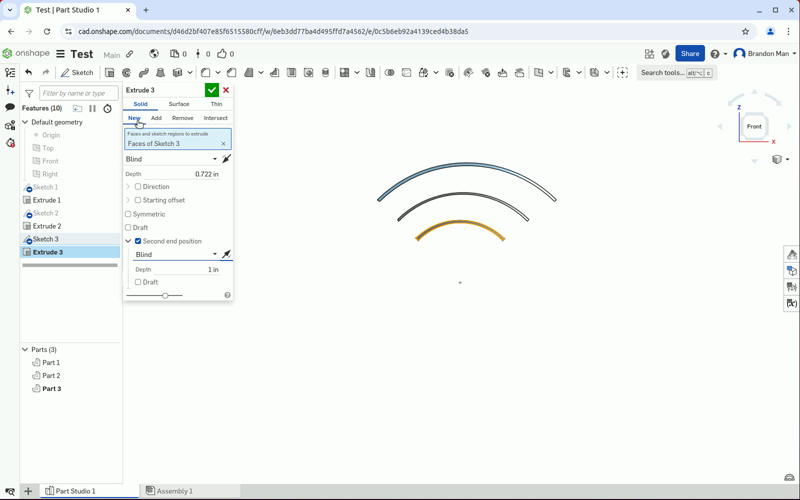
text(0.722)
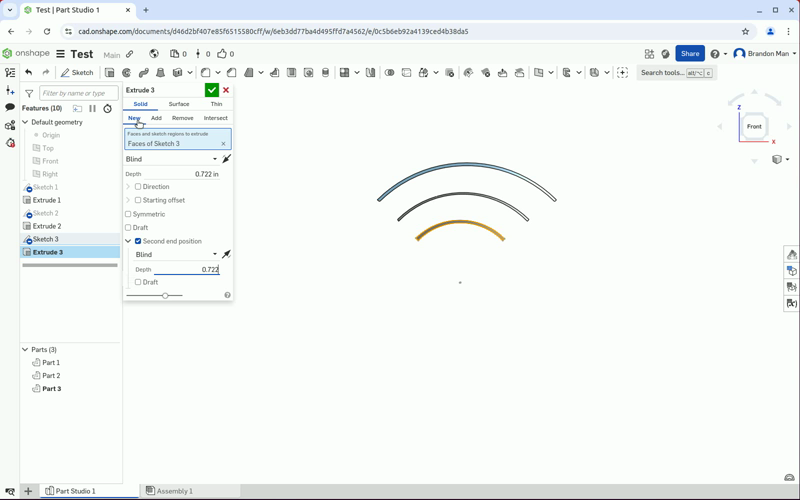
key(enter)
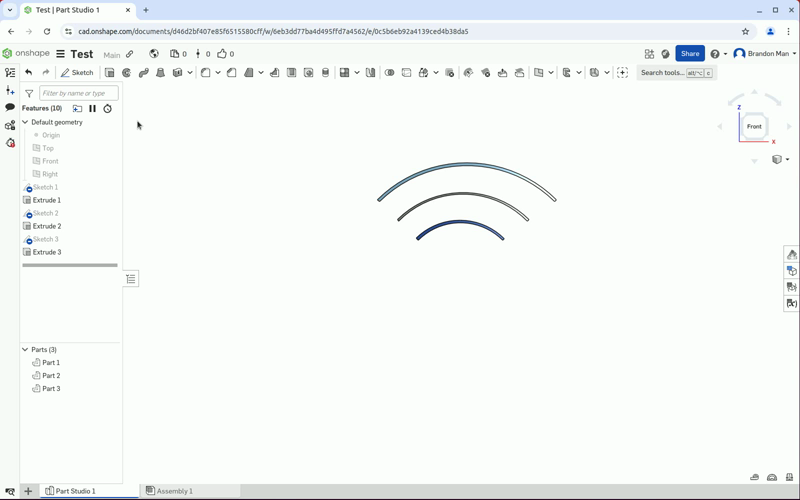
key(shift+h)
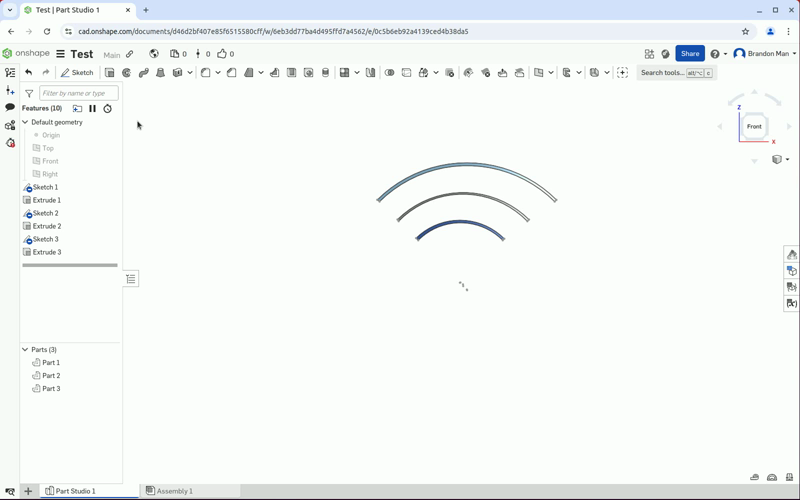
key(shift+h)
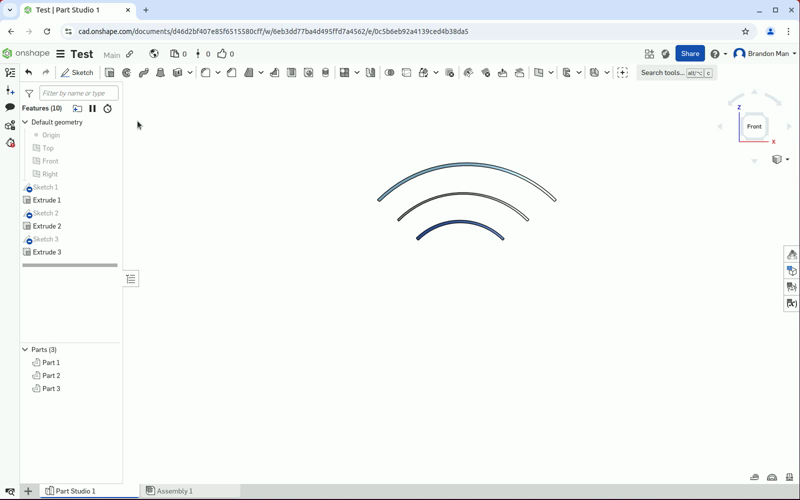
mouse_move(73, 189)
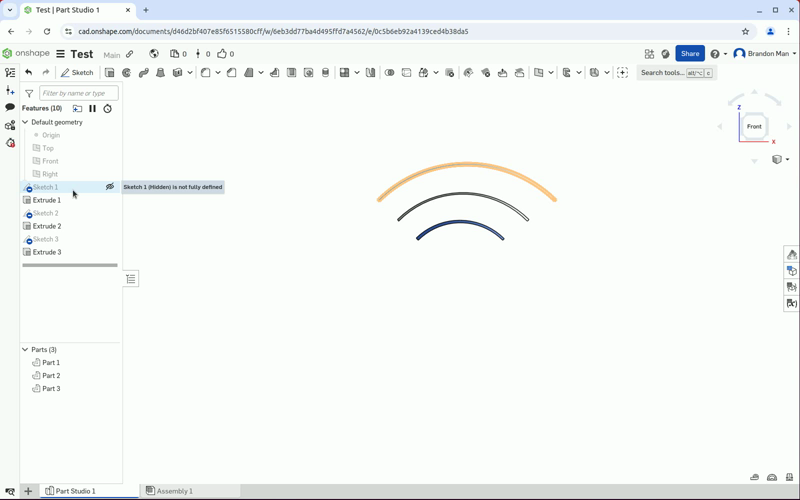
click(73, 189)
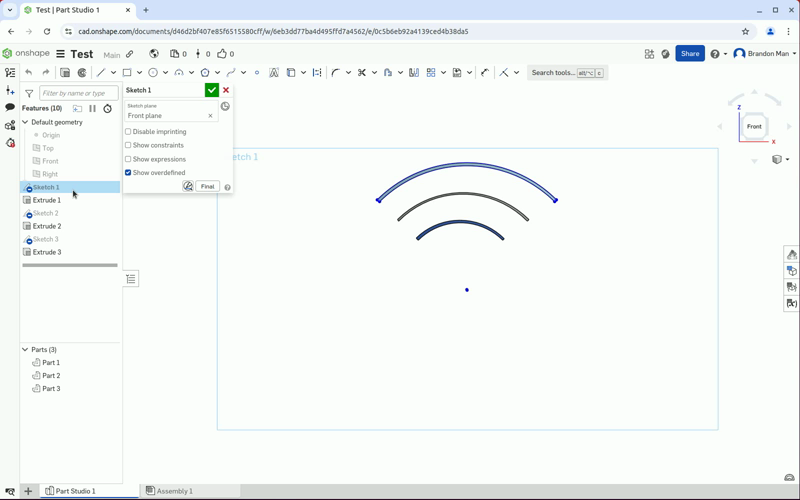
mouse_move(229, 92)
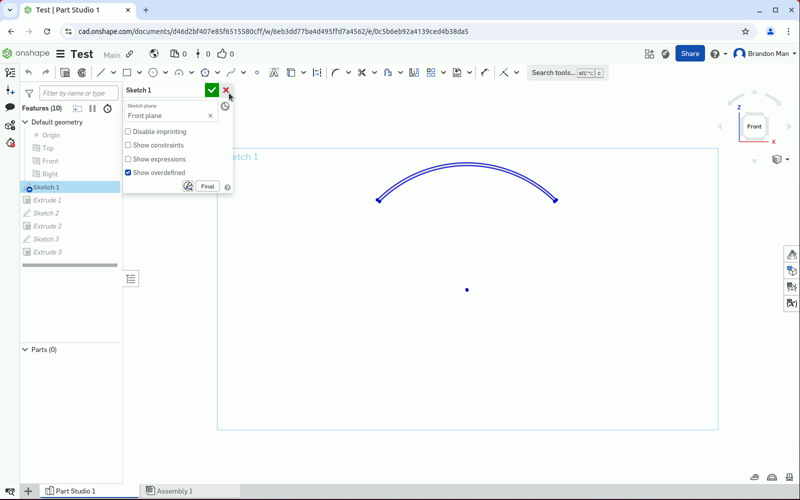
click(229, 92)
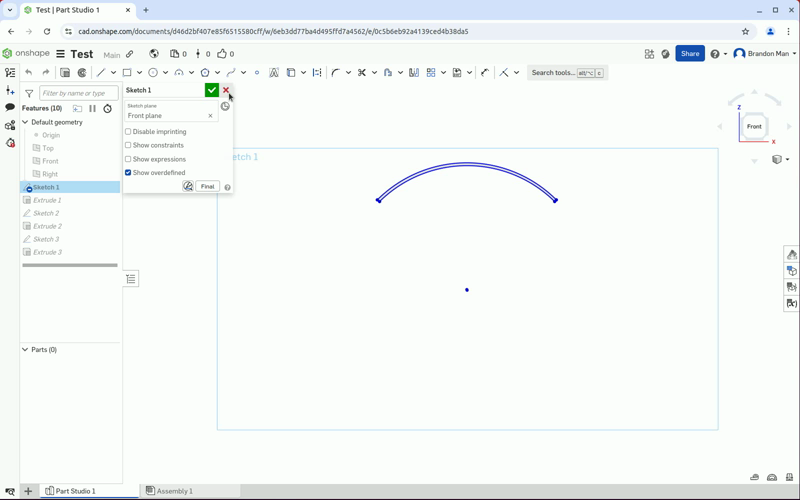
key(shift+s)
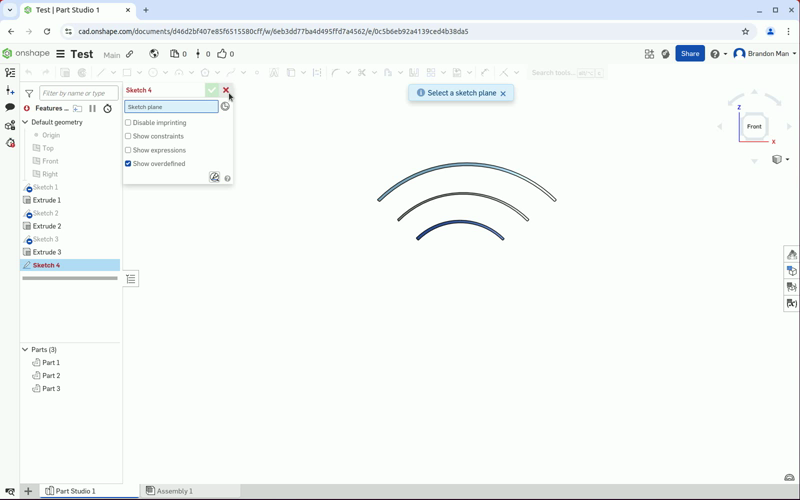
mouse_move(73, 163)
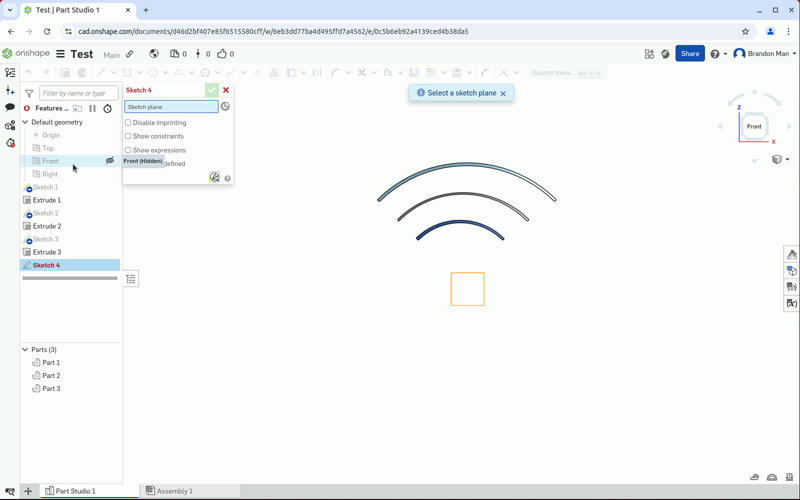
click(73, 163)
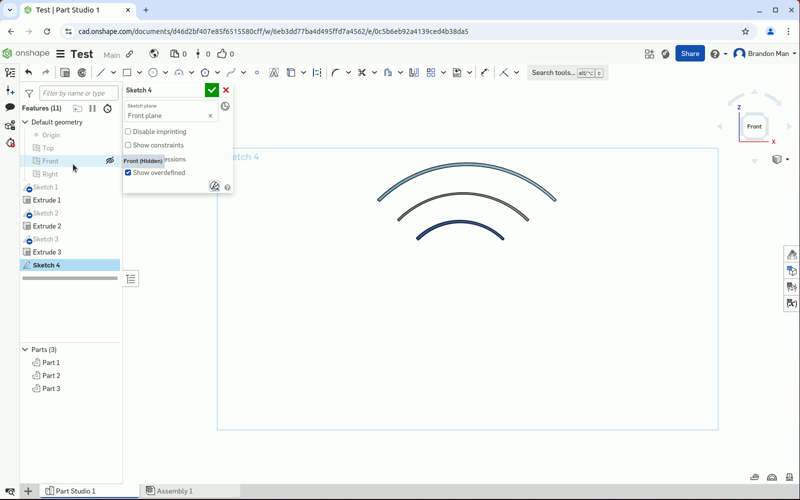
mouse_move(73, 352)
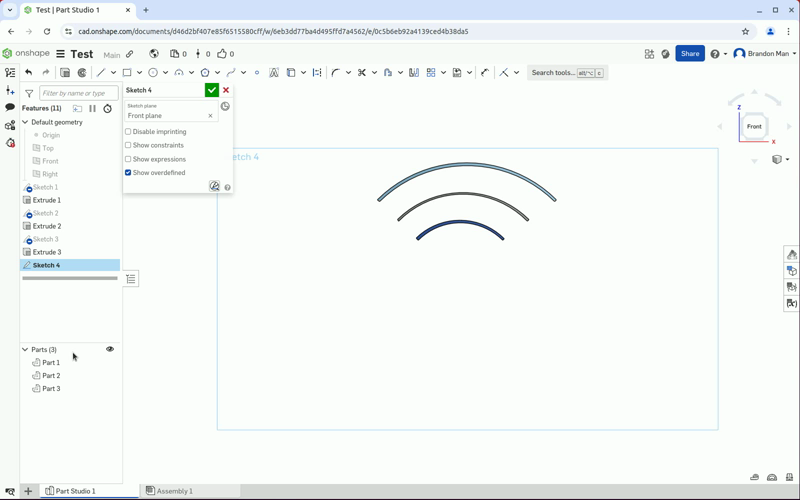
key(y)
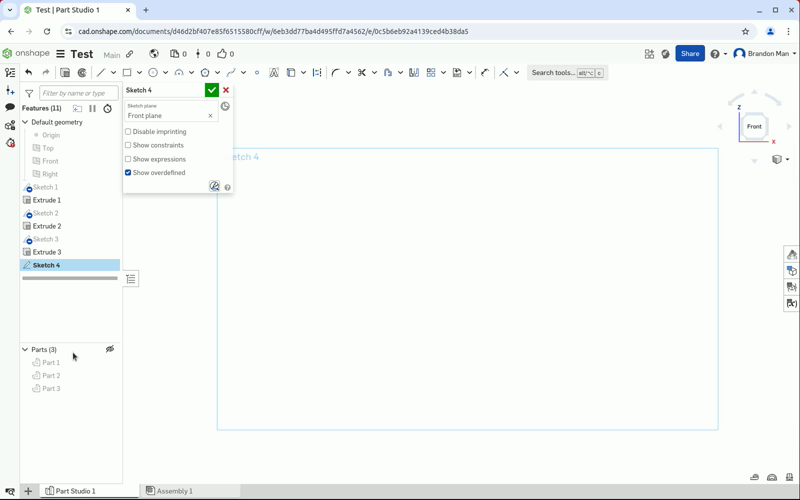
key(l)
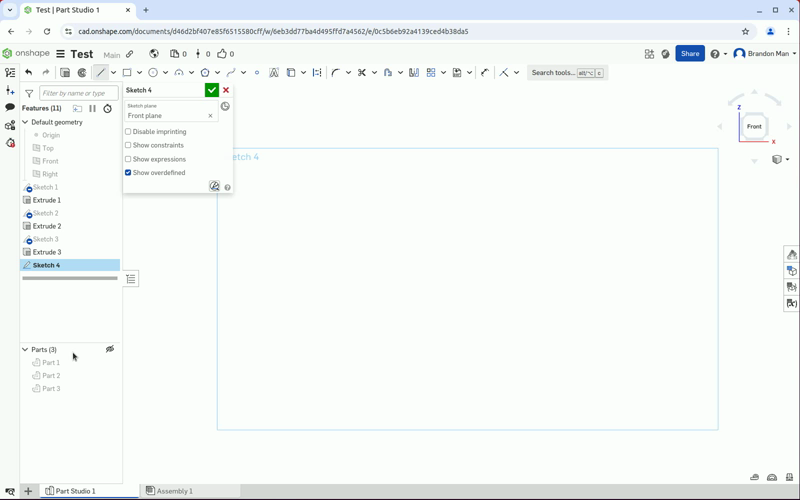
key_down(shift)
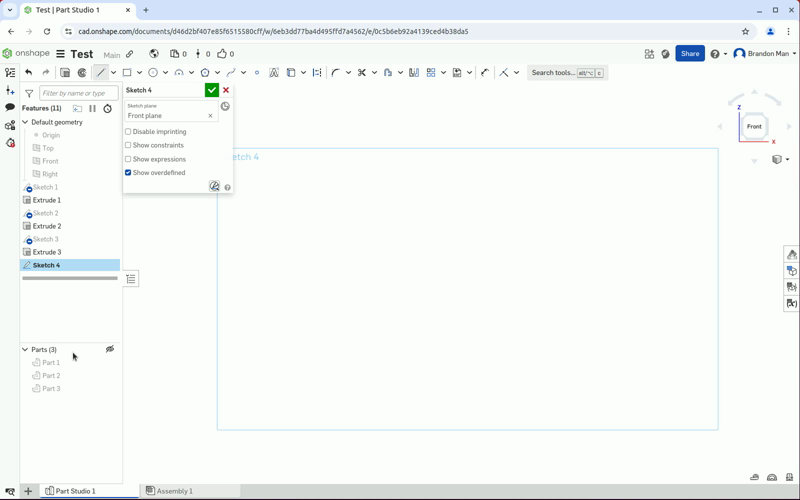
mouse_move(433, 255)
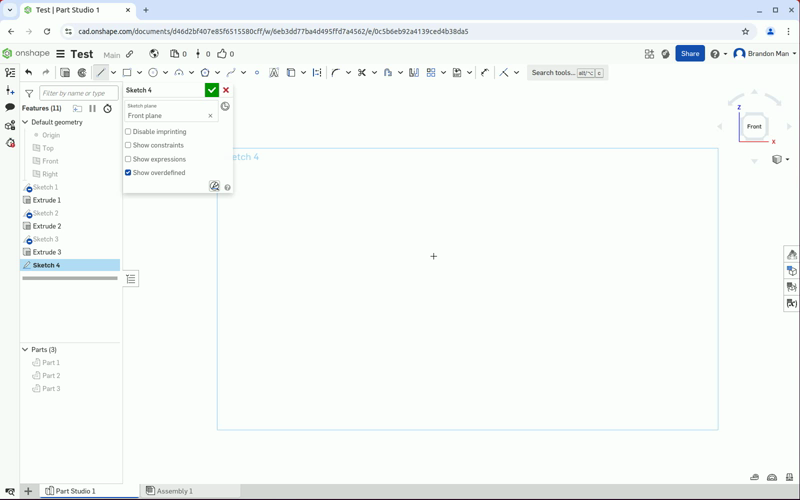
click(433, 255)
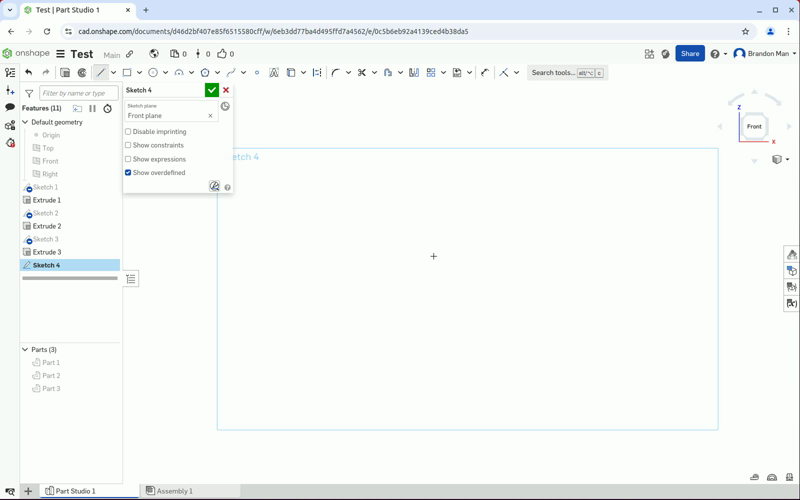
key_up(shift)
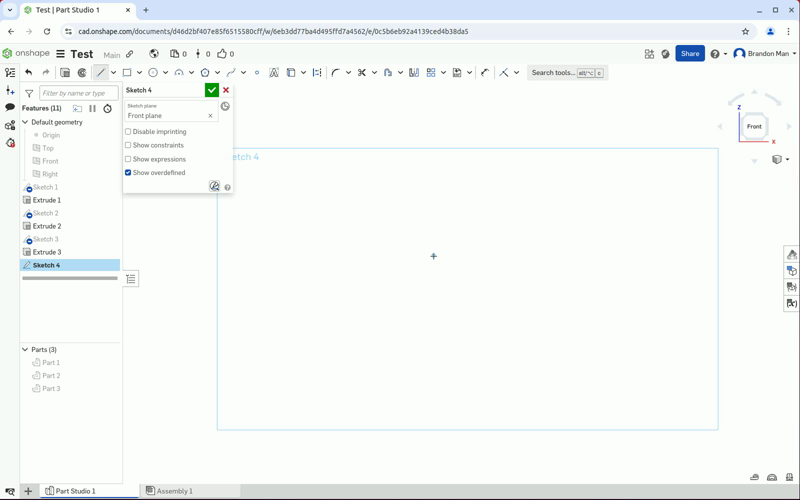
key_down(shift)
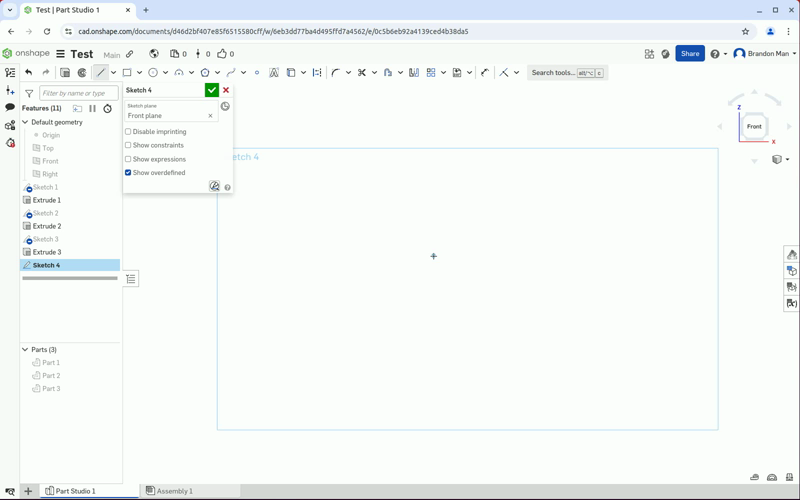
mouse_move(463, 255)
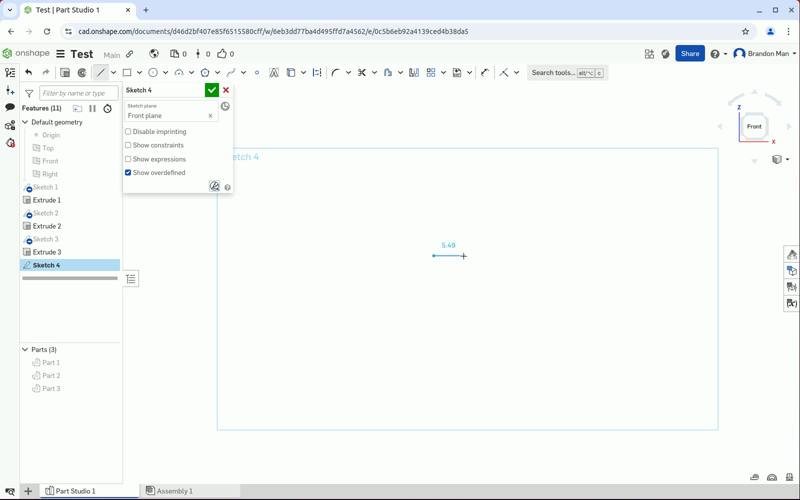
mouse_move(435, 257)
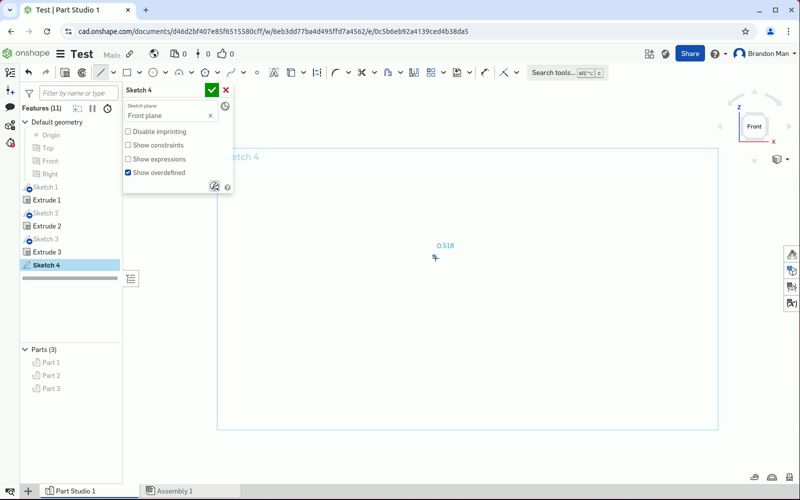
scroll(6)
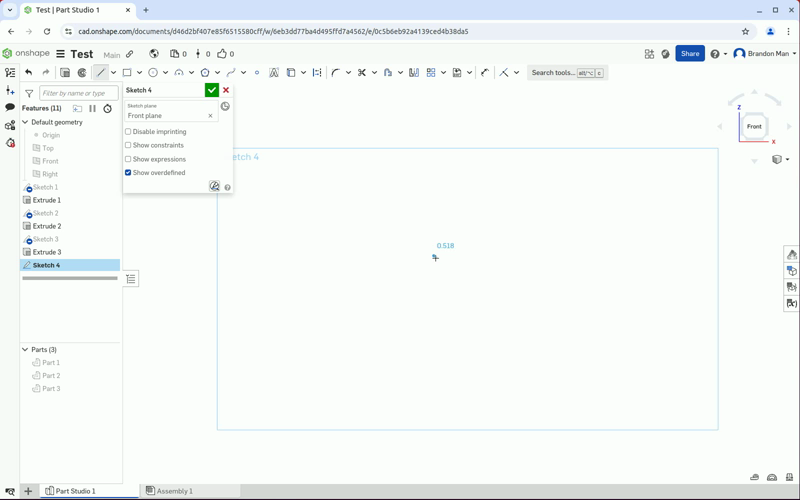
scroll(6)
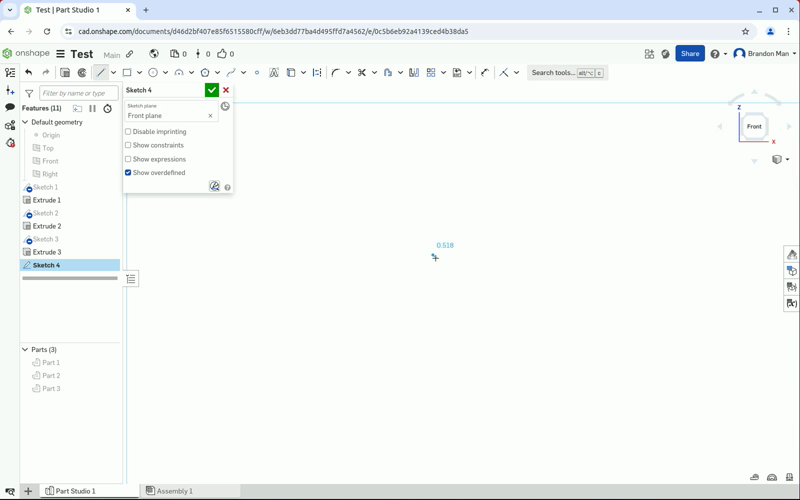
scroll(6)
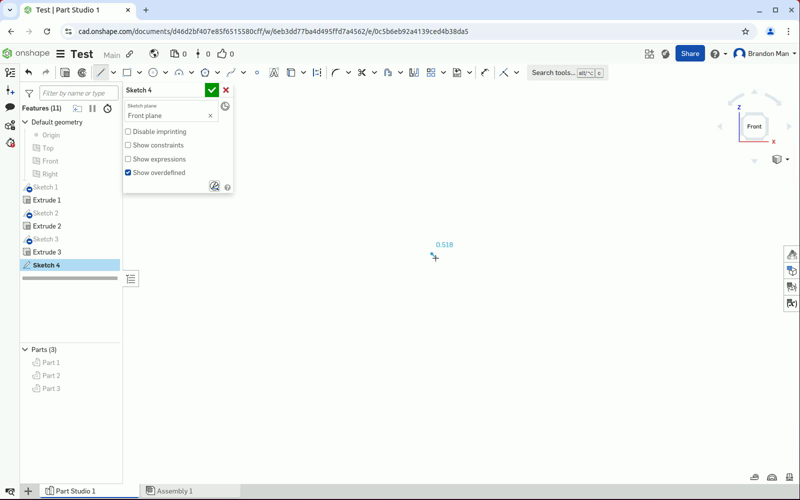
scroll(6)
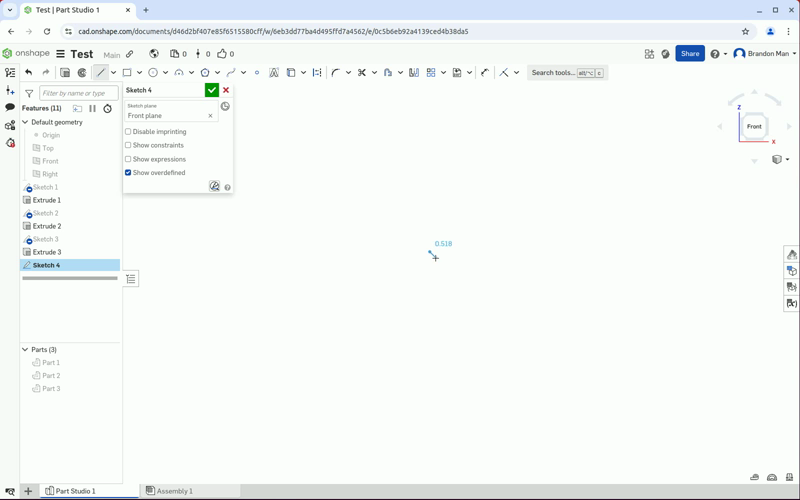
scroll(6)
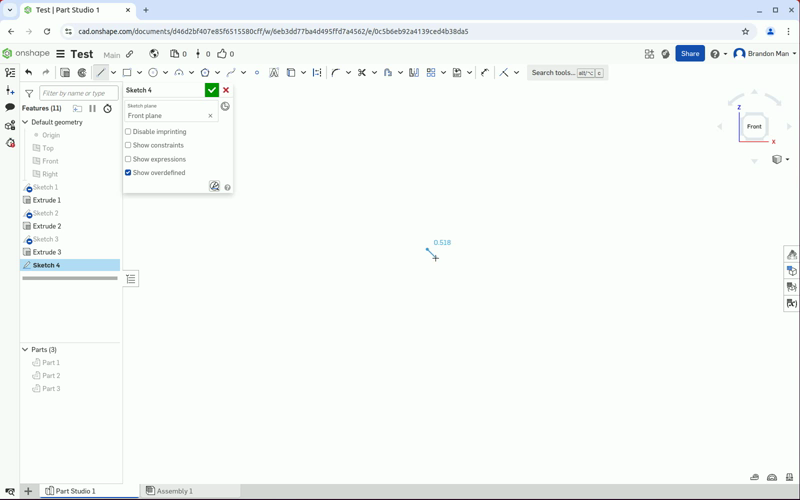
scroll(6)
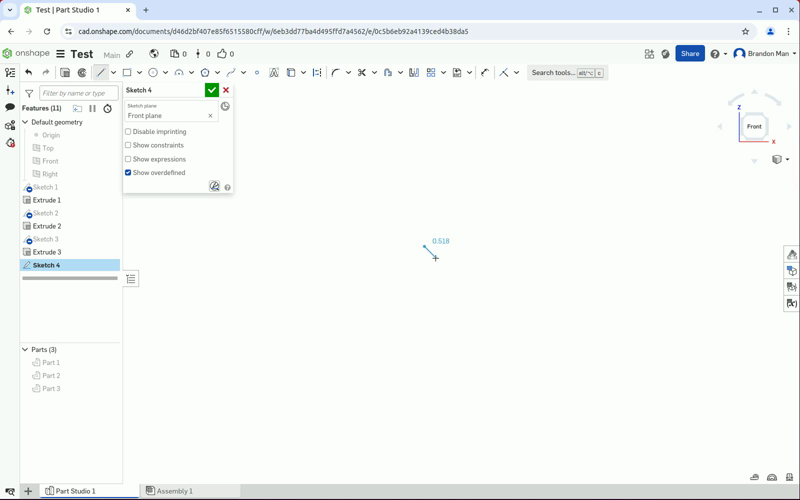
scroll(6)
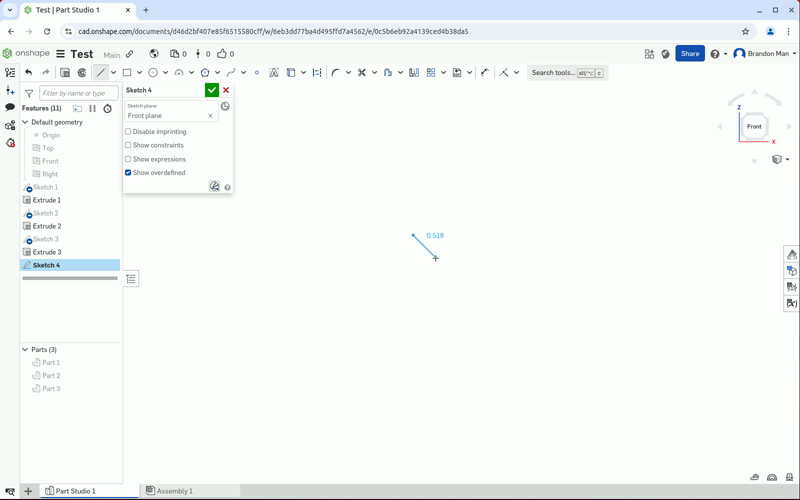
click(435, 257)
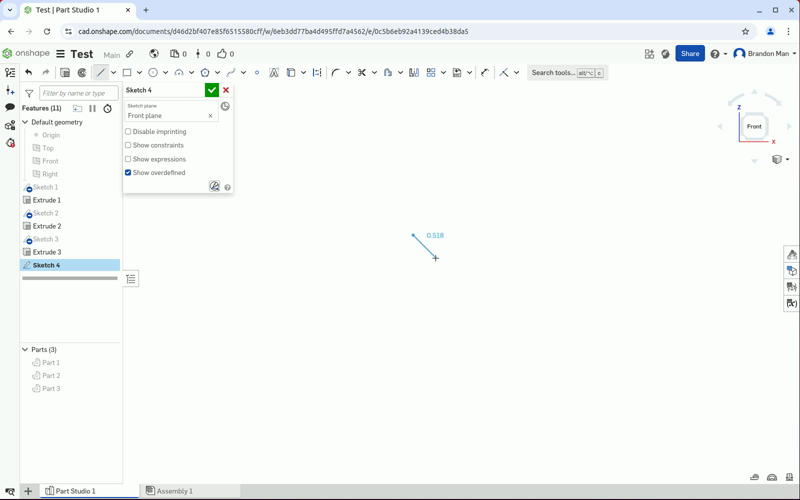
scroll(-6)
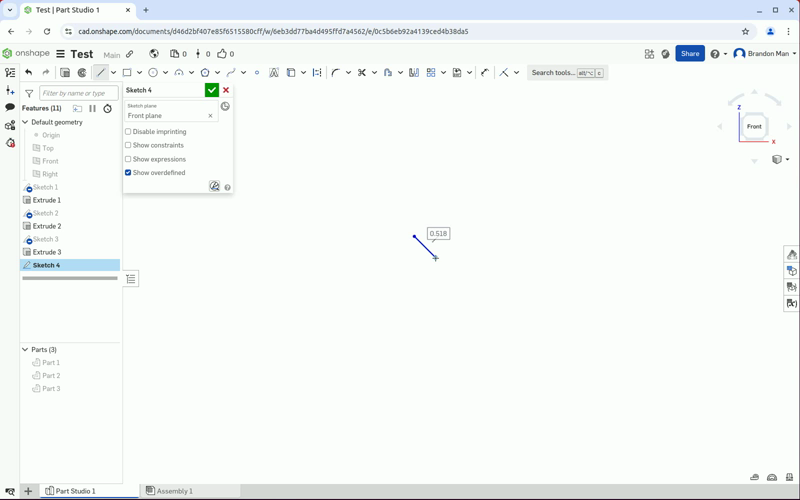
scroll(-6)
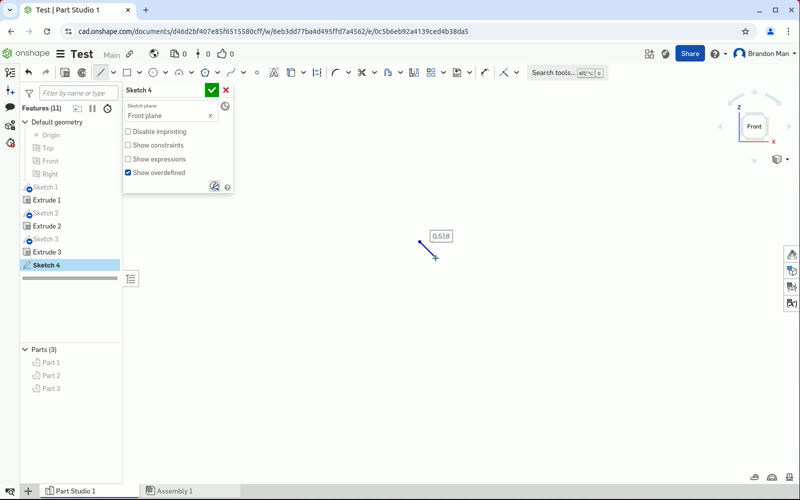
scroll(-6)
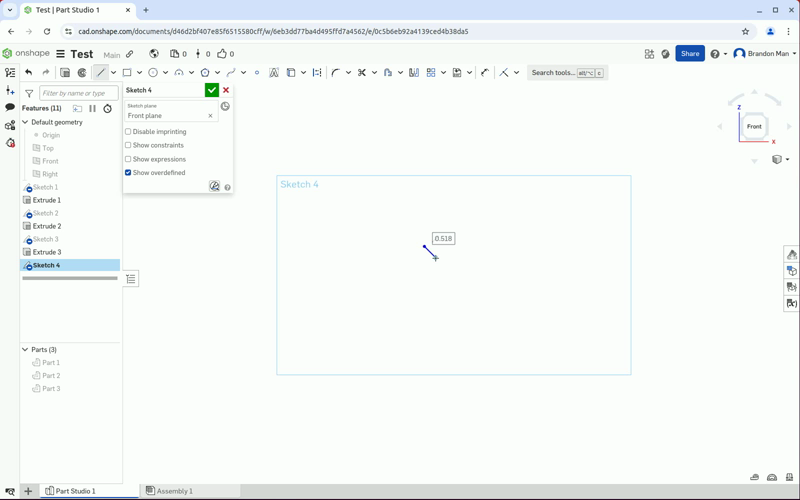
scroll(-6)
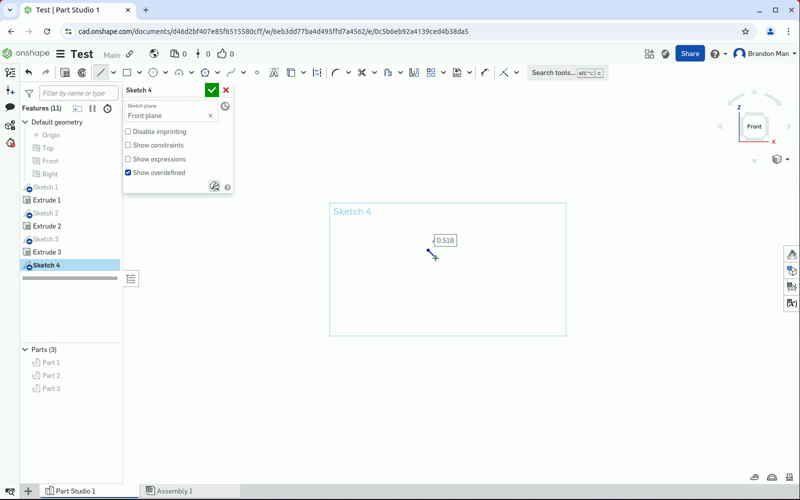
scroll(-6)
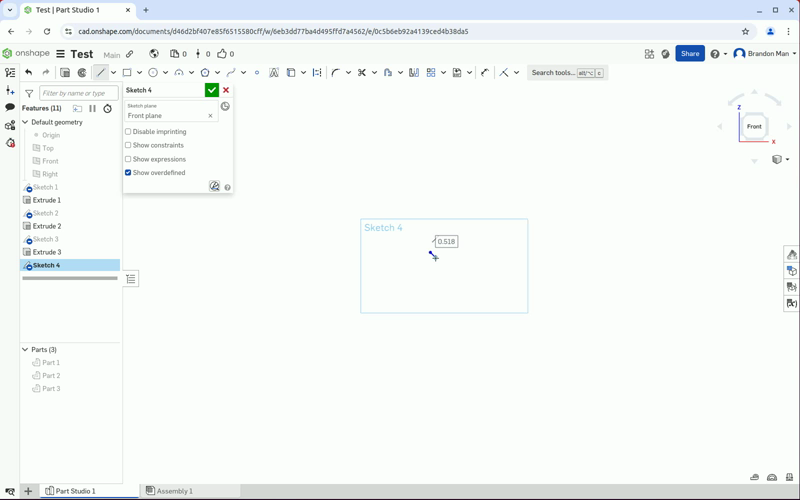
scroll(-6)
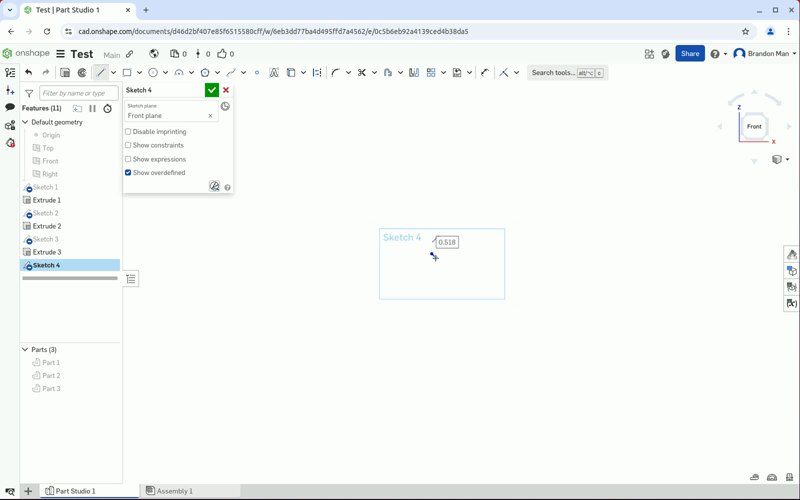
scroll(-6)
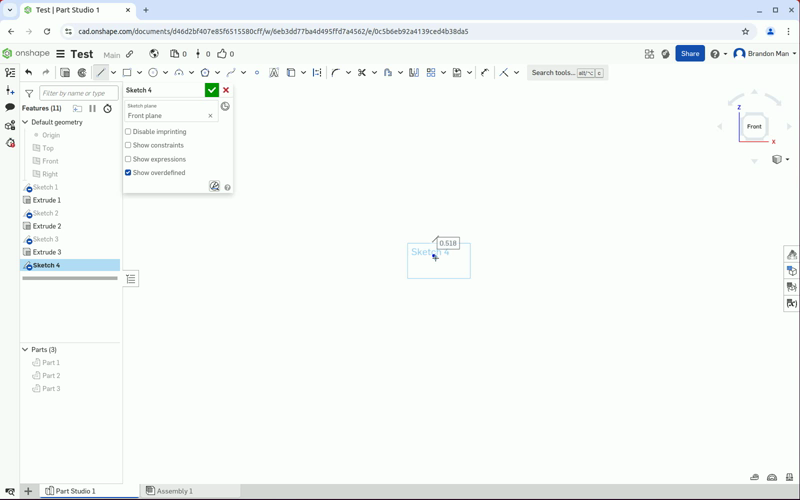
key_up(shift)
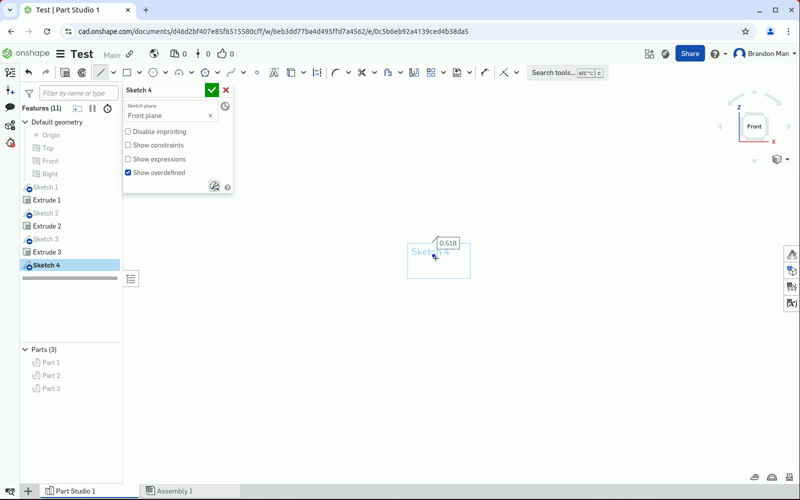
key(esc)
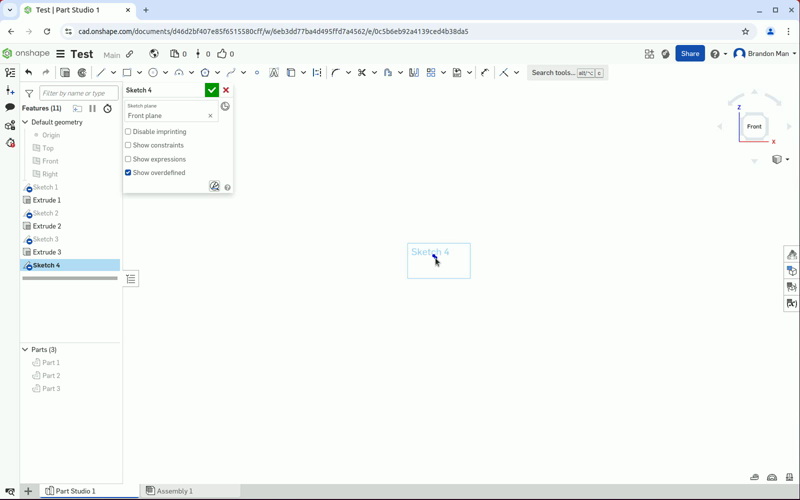
key(a)
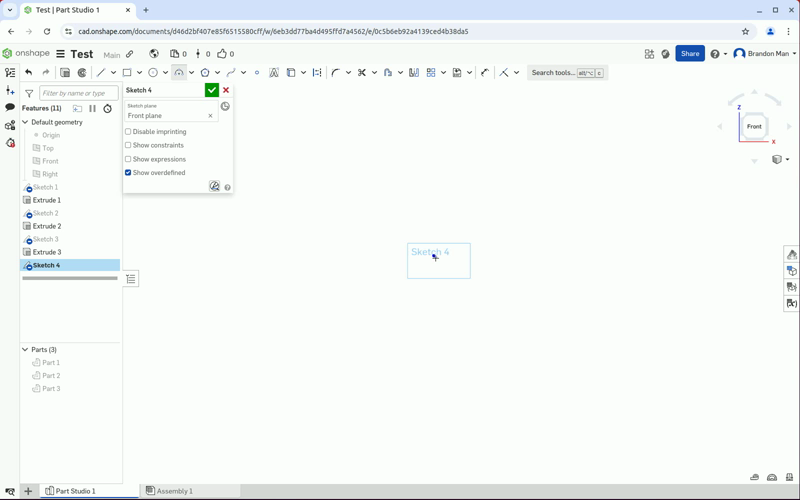
mouse_move(435, 257)
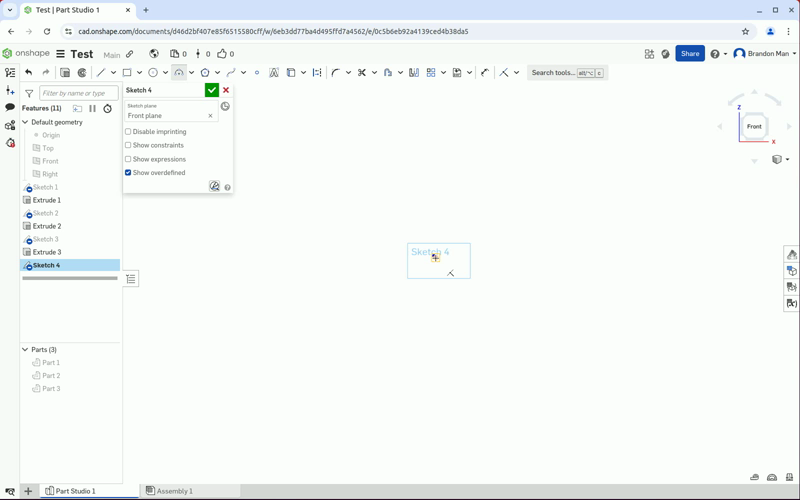
scroll(6)
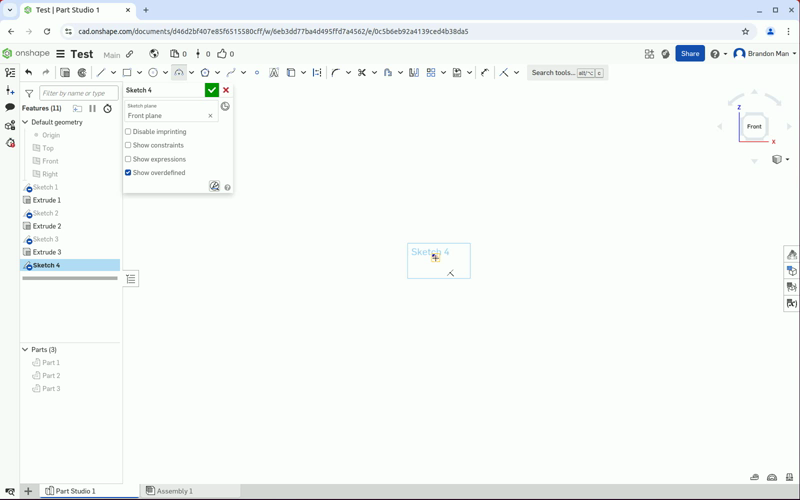
scroll(6)
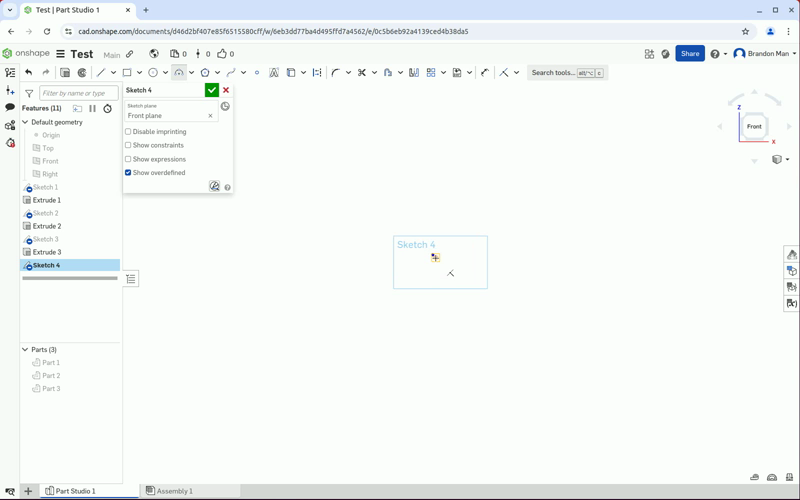
scroll(6)
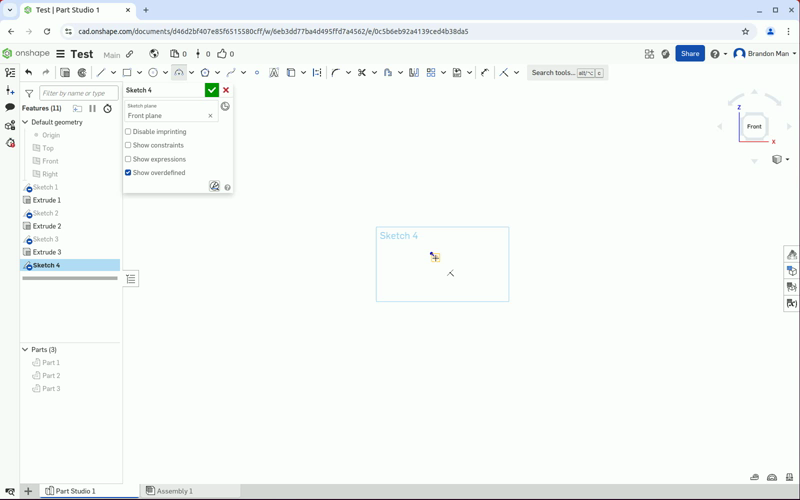
scroll(6)
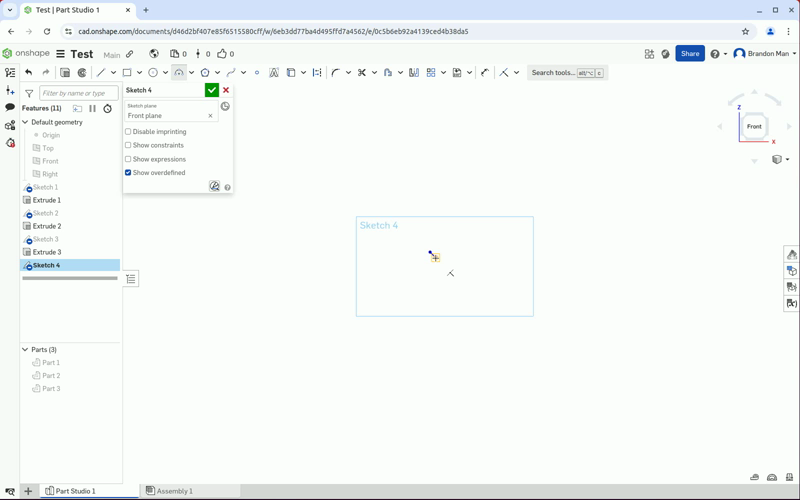
scroll(6)
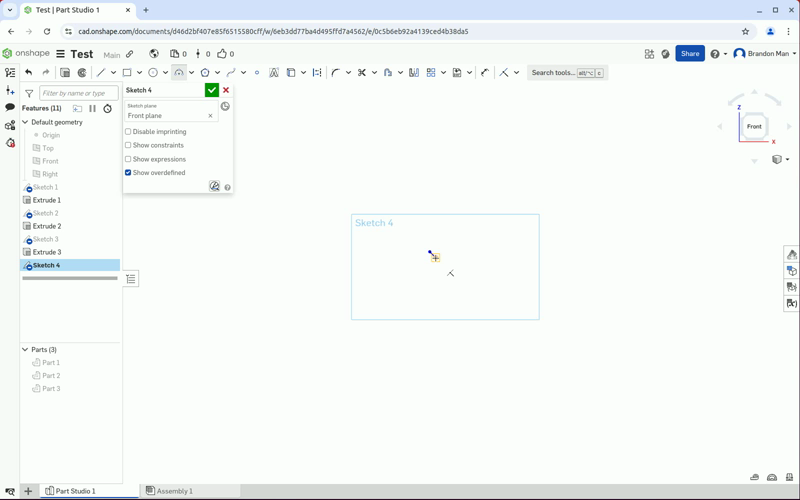
scroll(6)
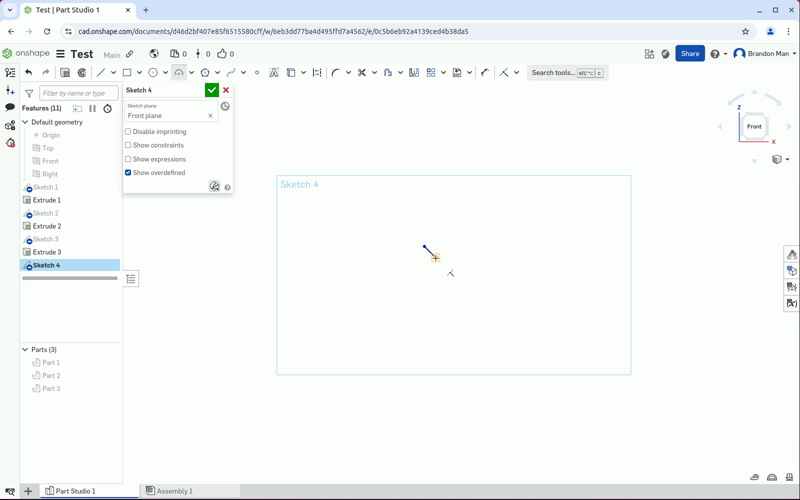
scroll(6)
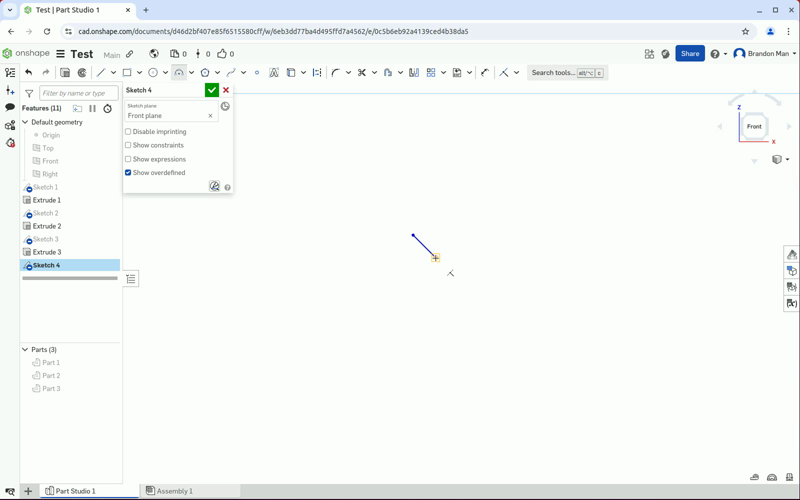
click(435, 257)
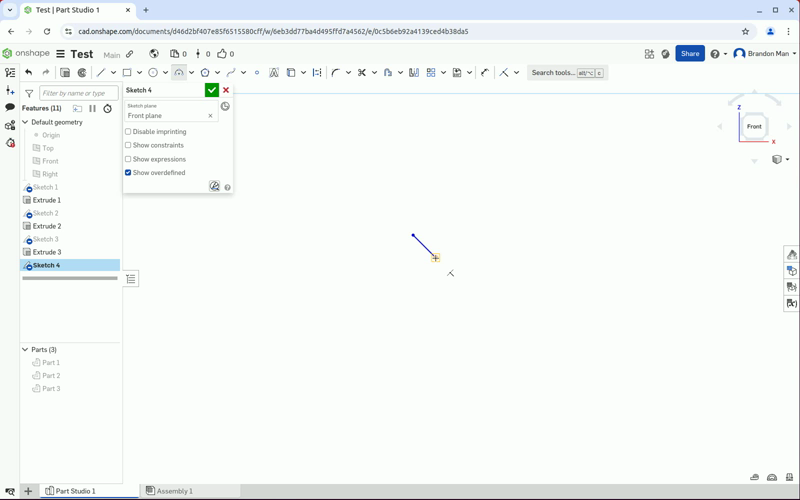
scroll(-6)
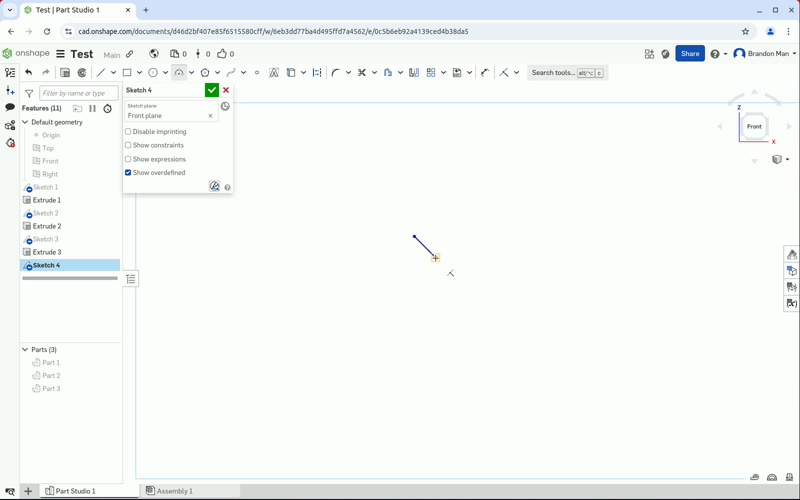
scroll(-6)
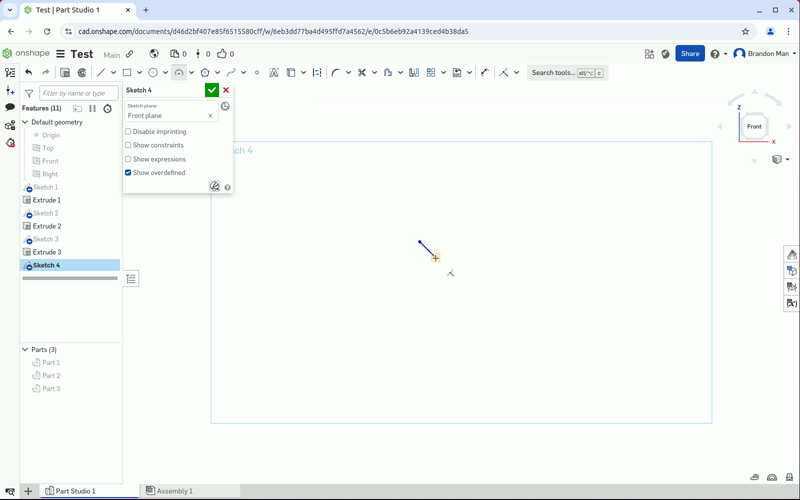
scroll(-6)
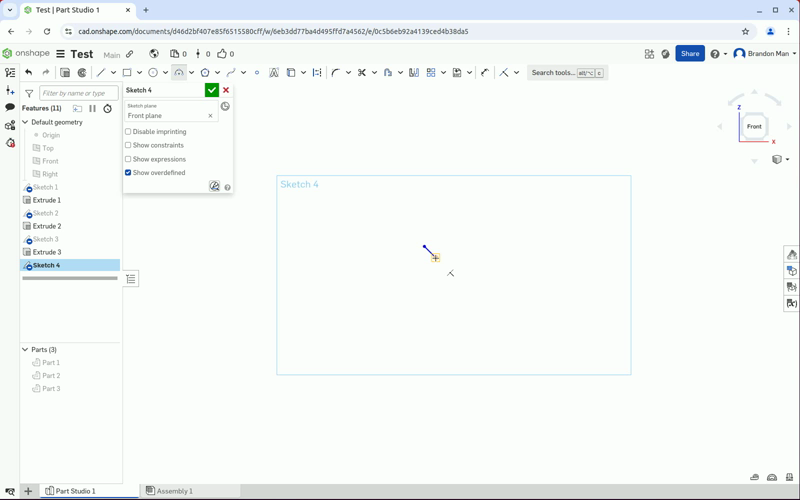
scroll(-6)
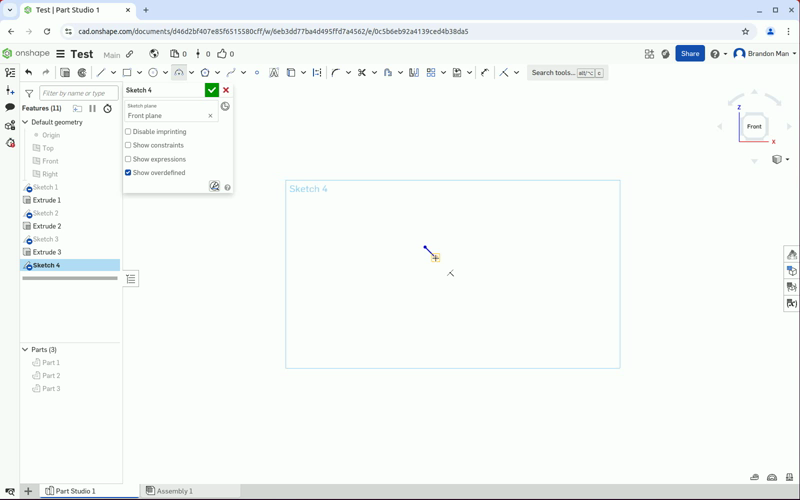
scroll(-6)
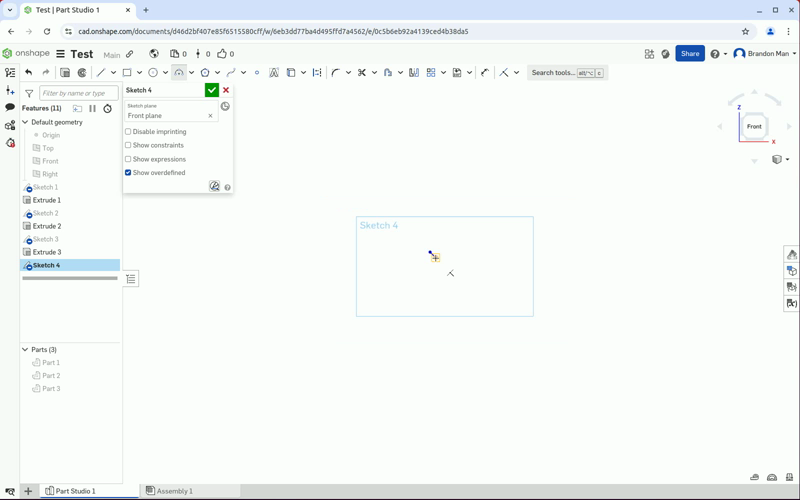
scroll(-6)
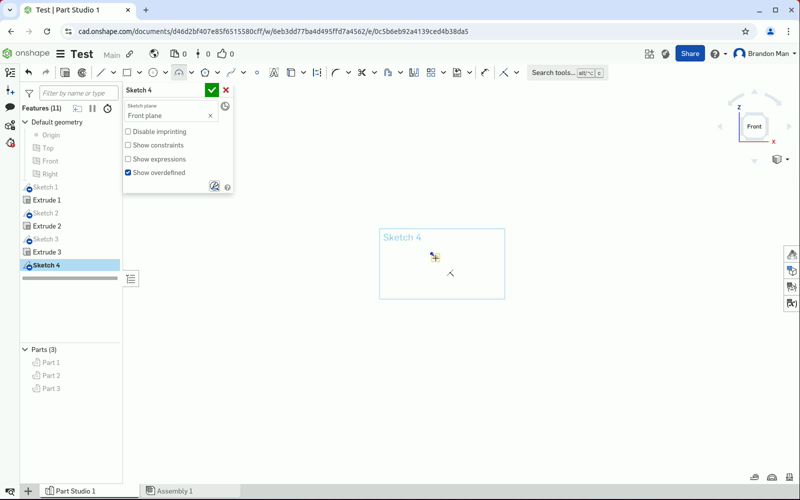
scroll(-6)
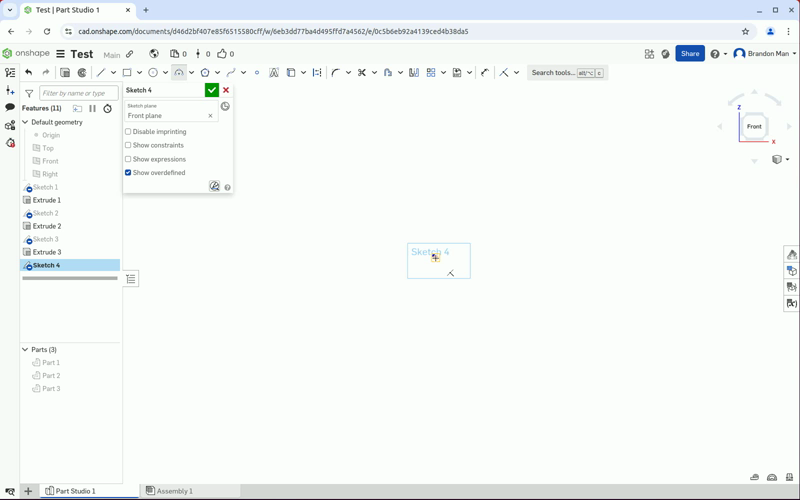
key_down(shift)
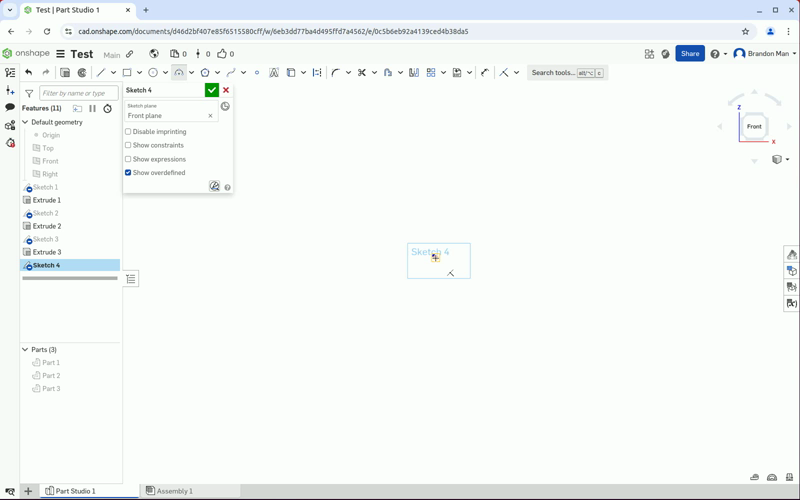
mouse_move(485, 257)
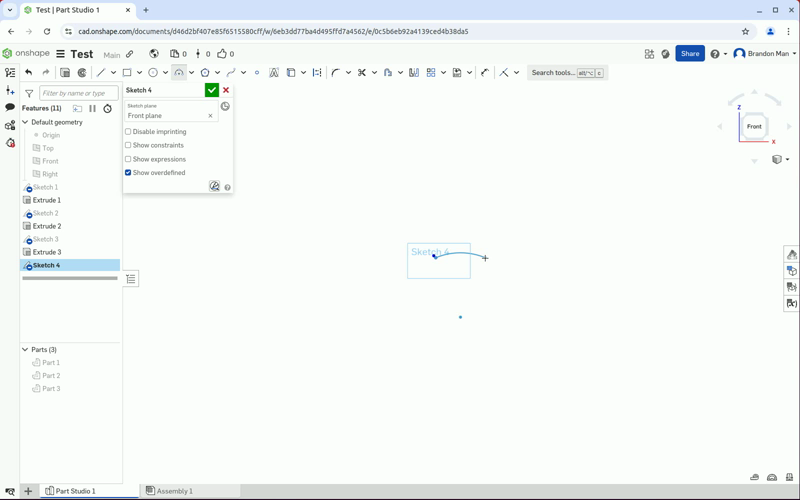
click(485, 257)
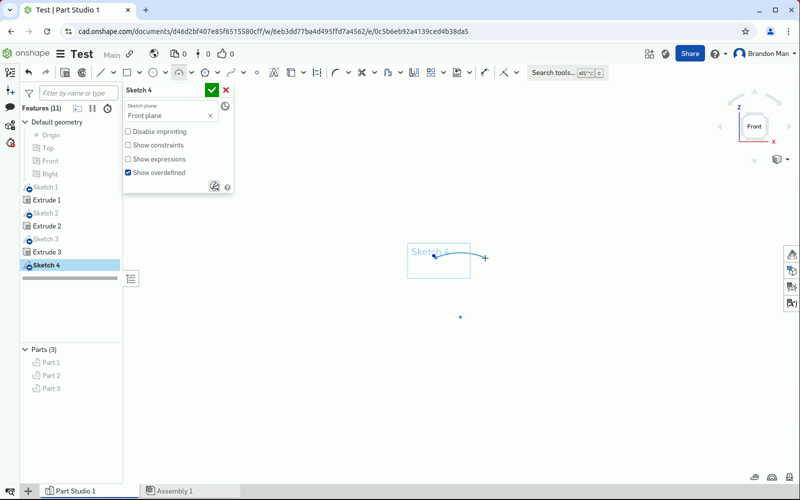
mouse_move(460, 247)
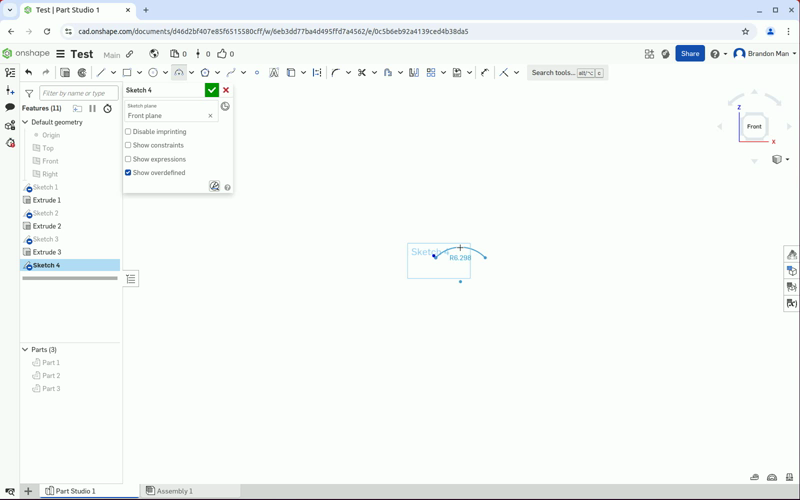
click(460, 247)
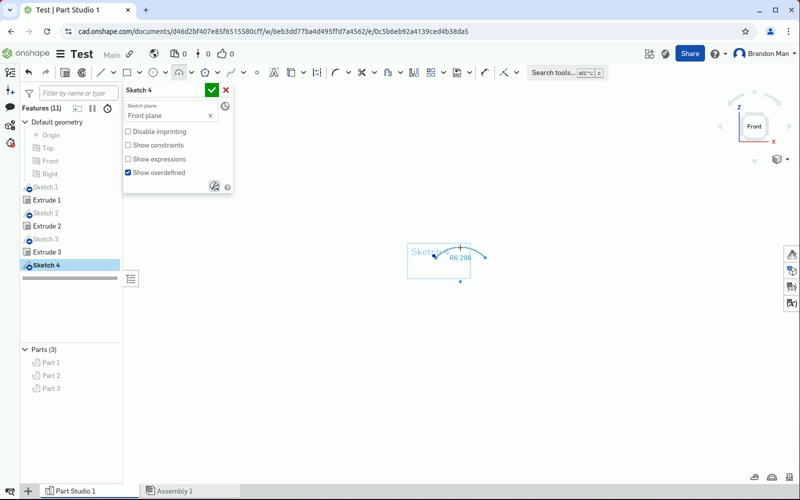
key_up(shift)
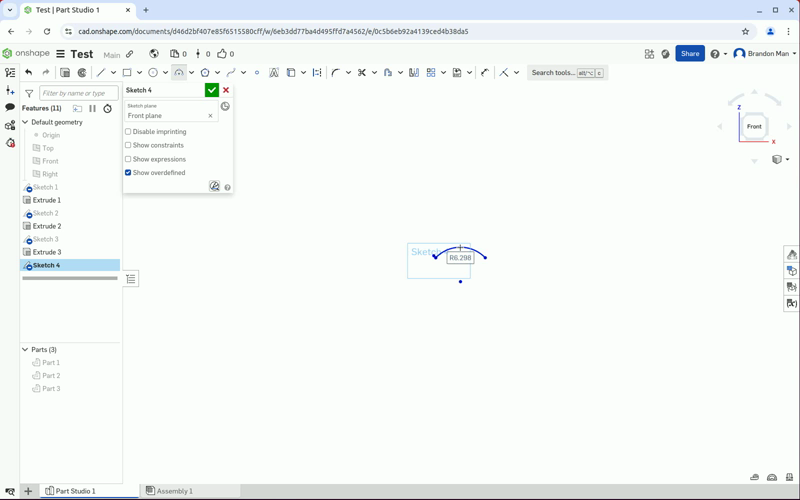
key(esc)
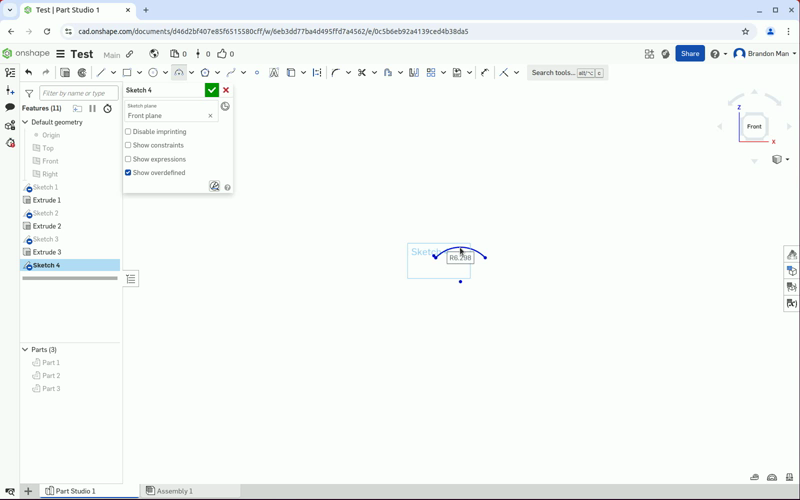
key(l)
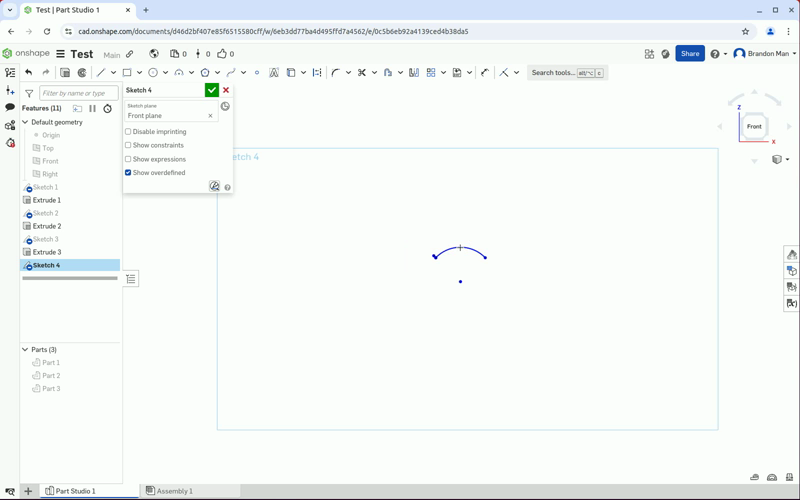
mouse_move(485, 257)
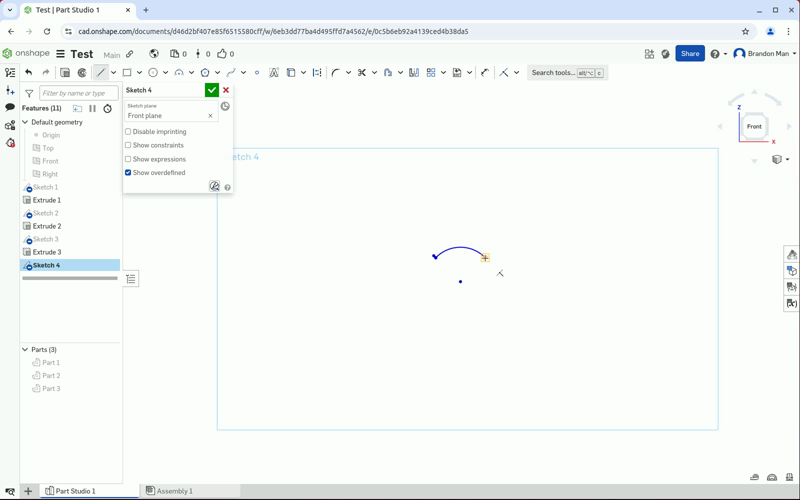
click(485, 257)
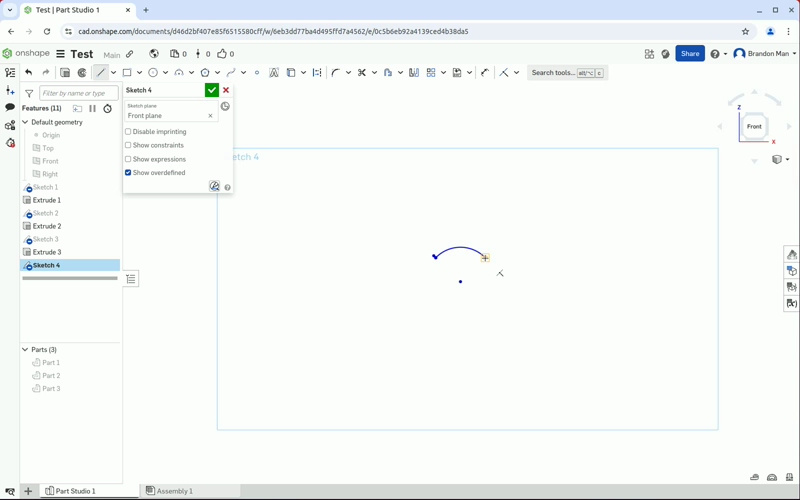
key_down(shift)
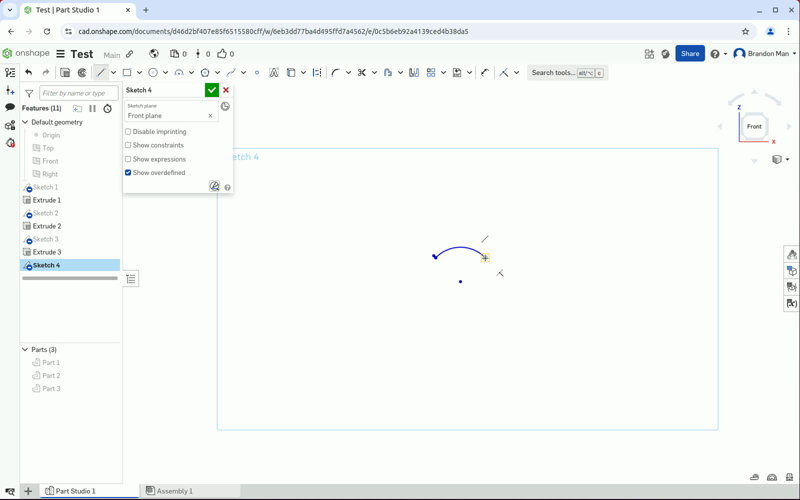
mouse_move(515, 257)
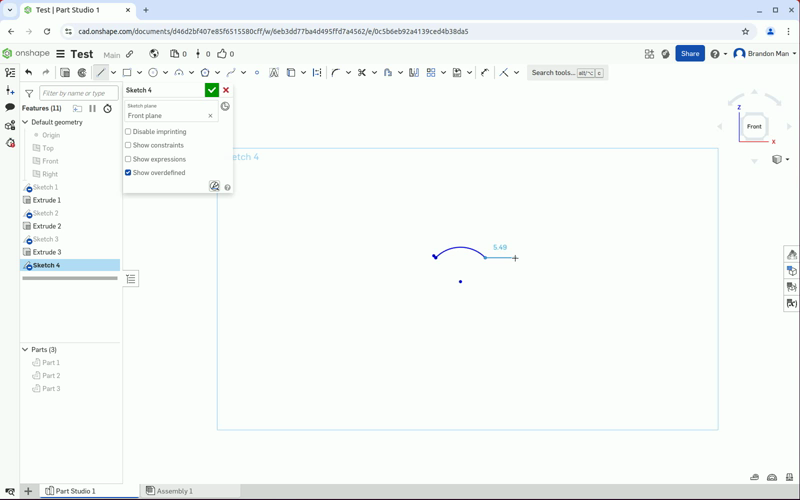
mouse_move(487, 255)
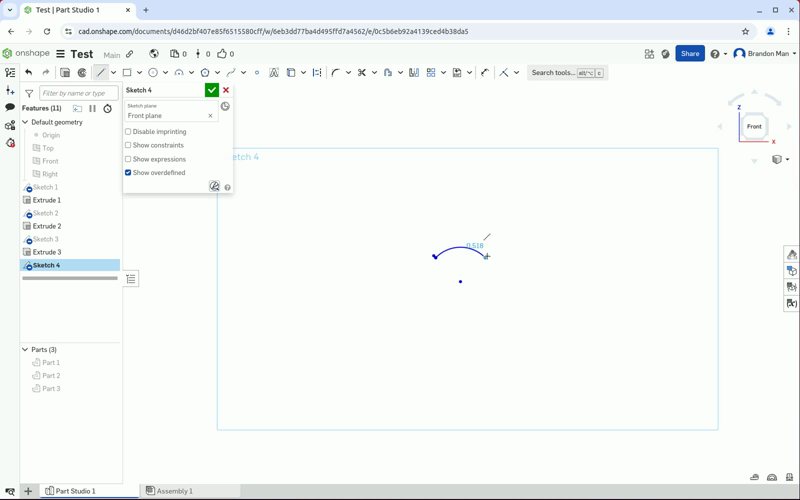
scroll(6)
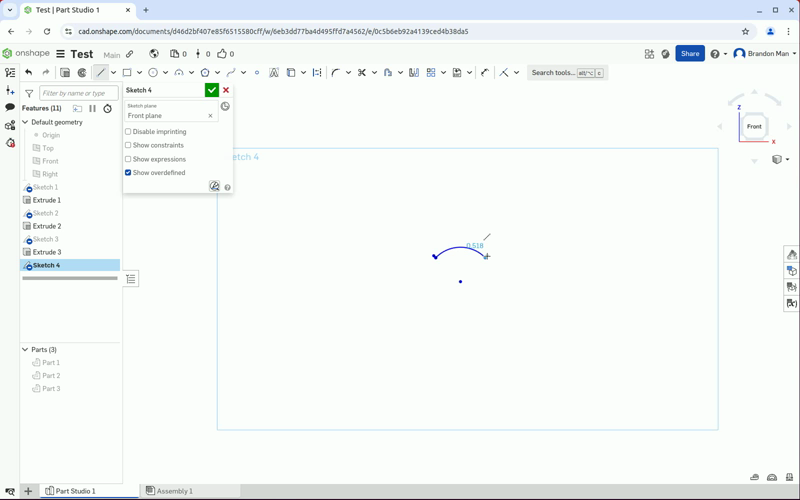
scroll(6)
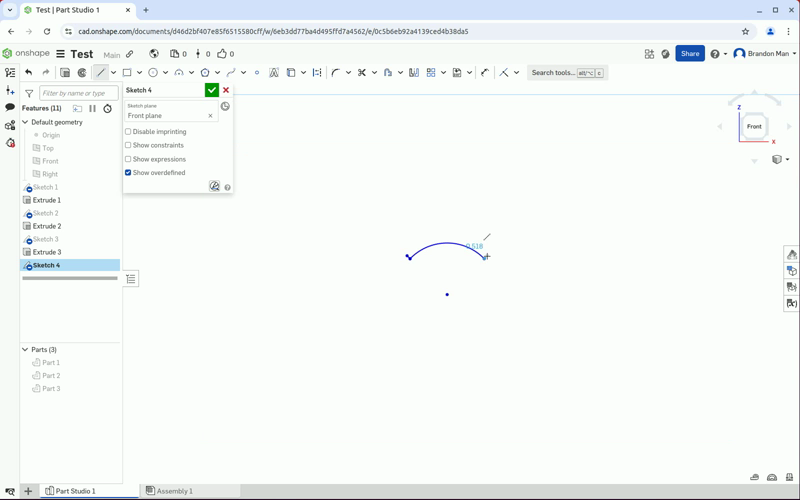
scroll(6)
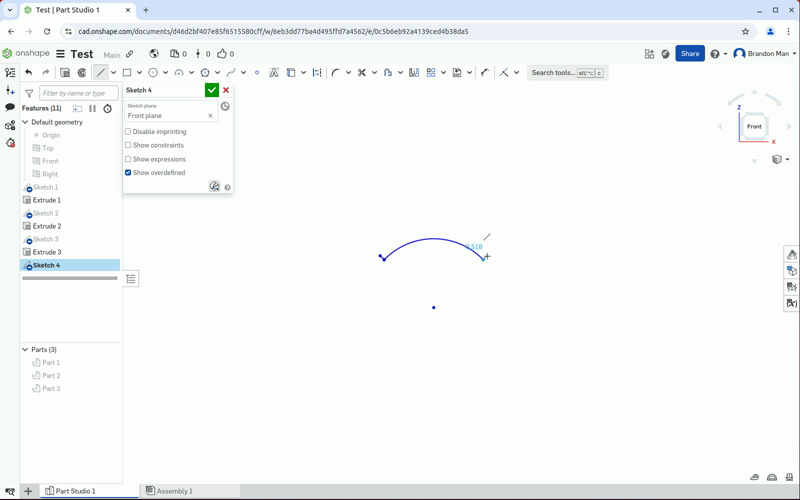
scroll(6)
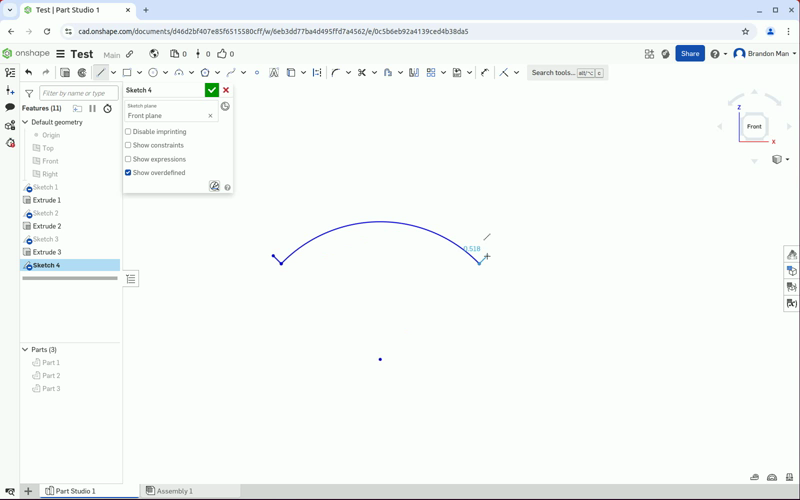
scroll(6)
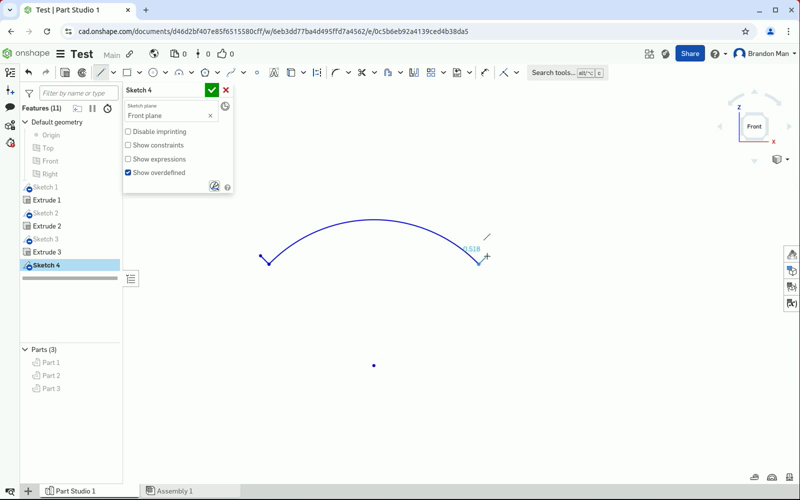
scroll(6)
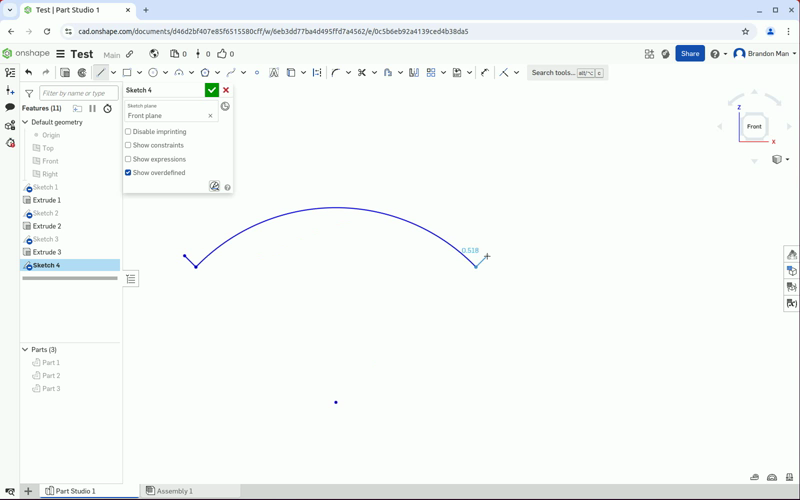
scroll(6)
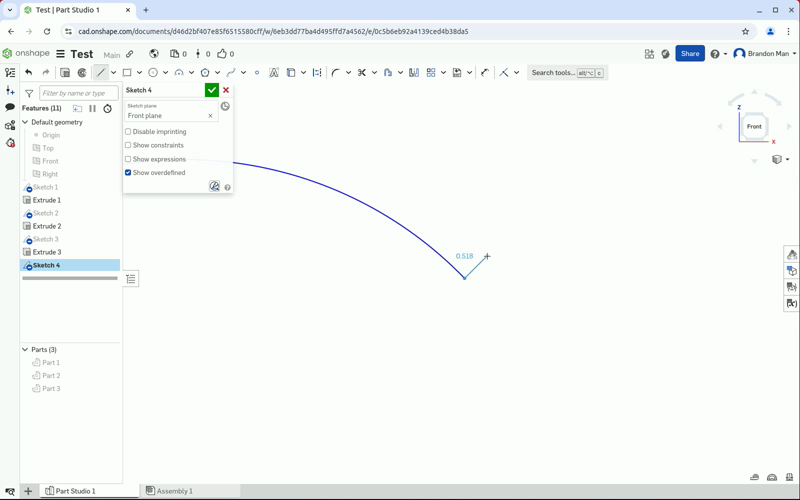
click(487, 255)
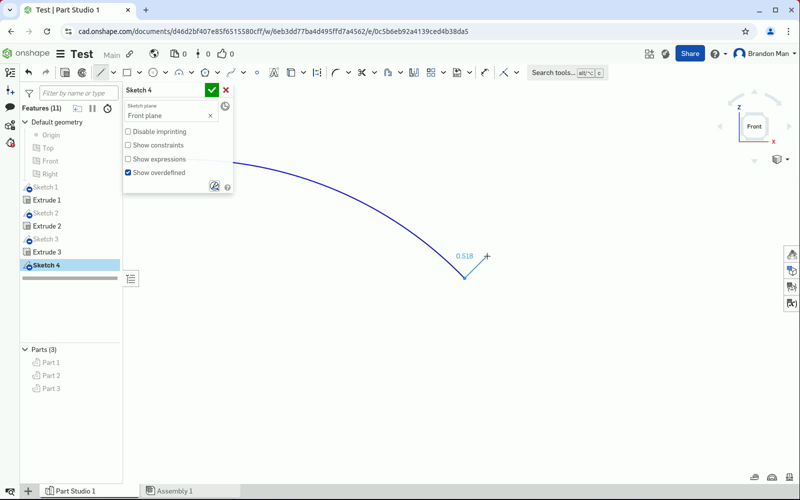
scroll(-6)
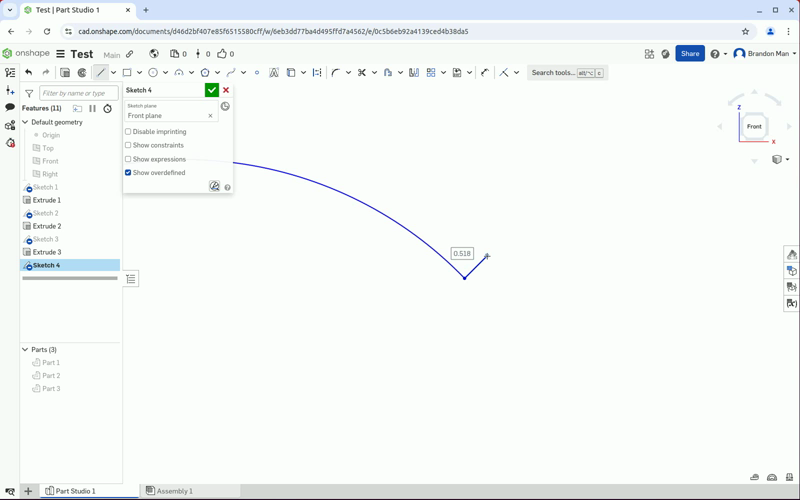
scroll(-6)
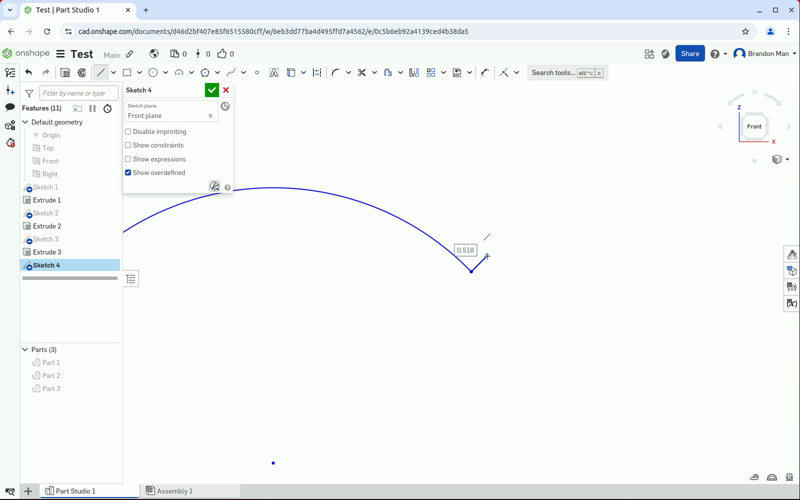
scroll(-6)
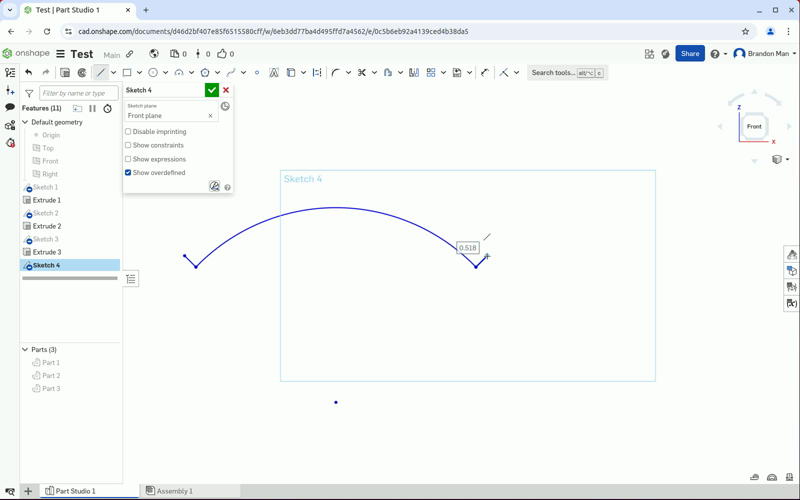
scroll(-6)
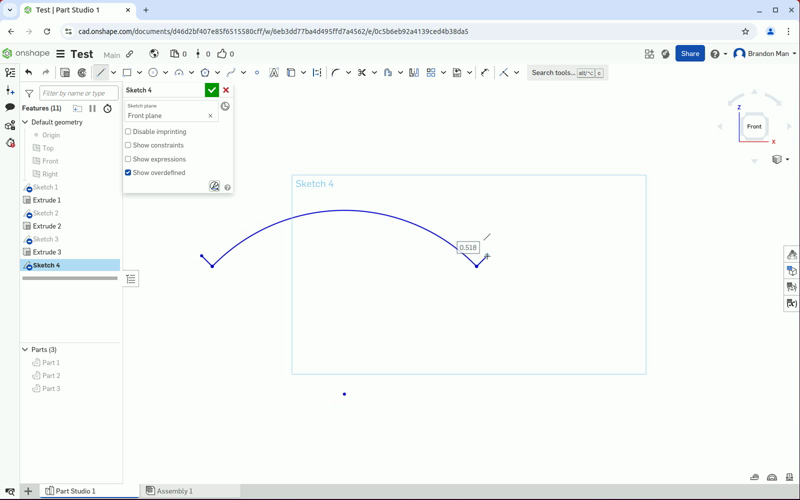
scroll(-6)
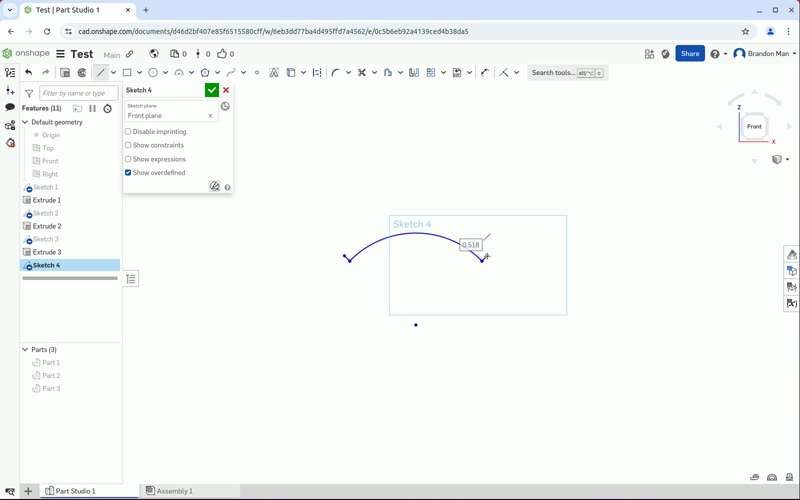
scroll(-6)
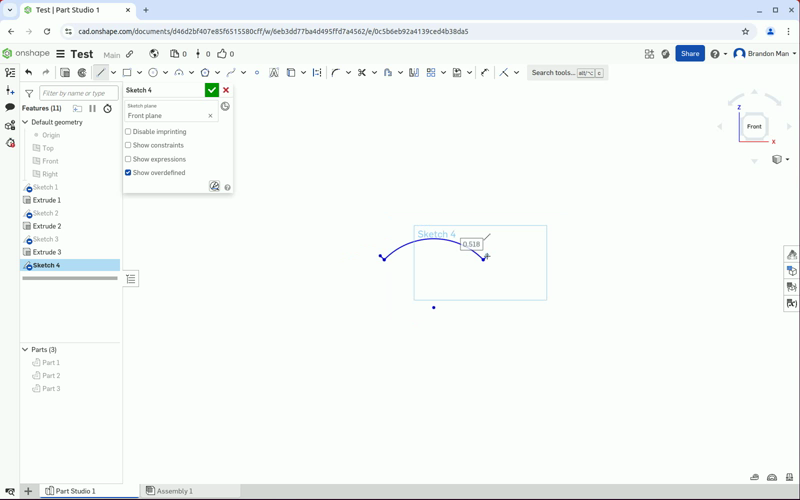
scroll(-6)
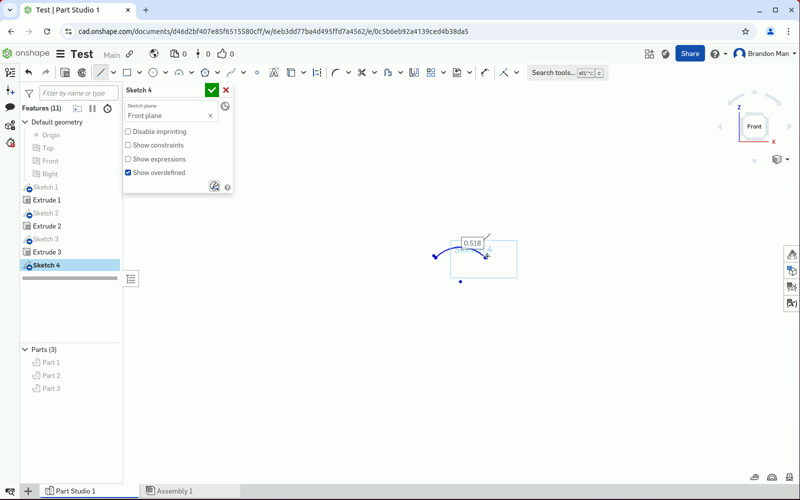
key_up(shift)
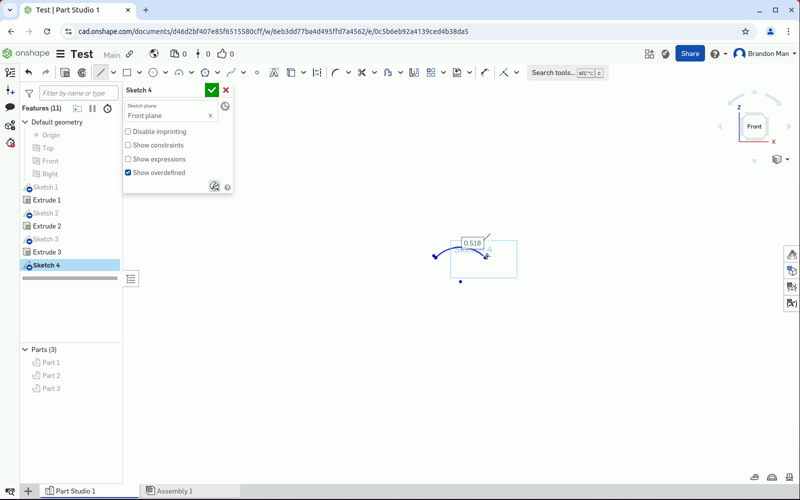
key(esc)
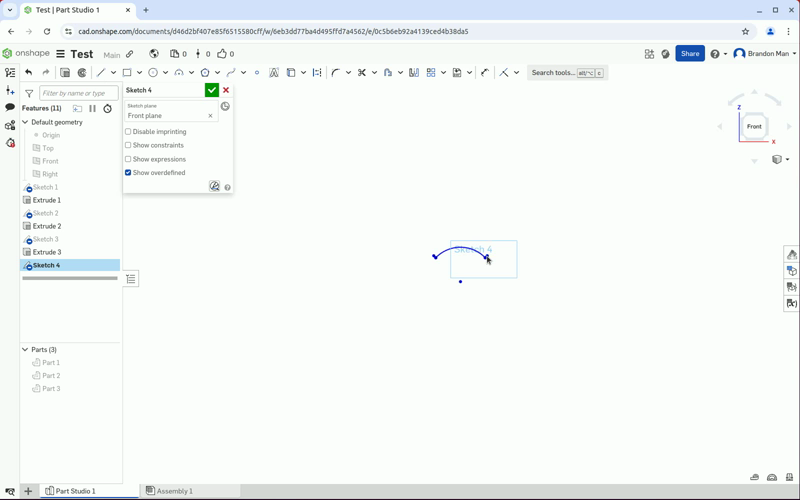
key(a)
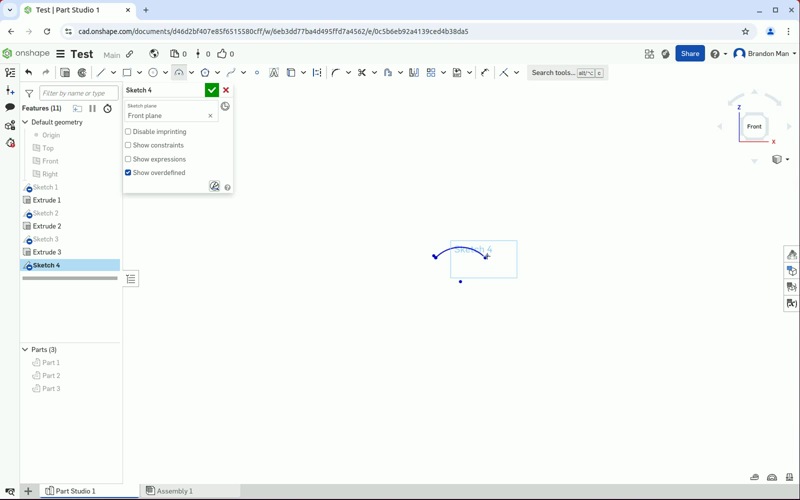
mouse_move(487, 255)
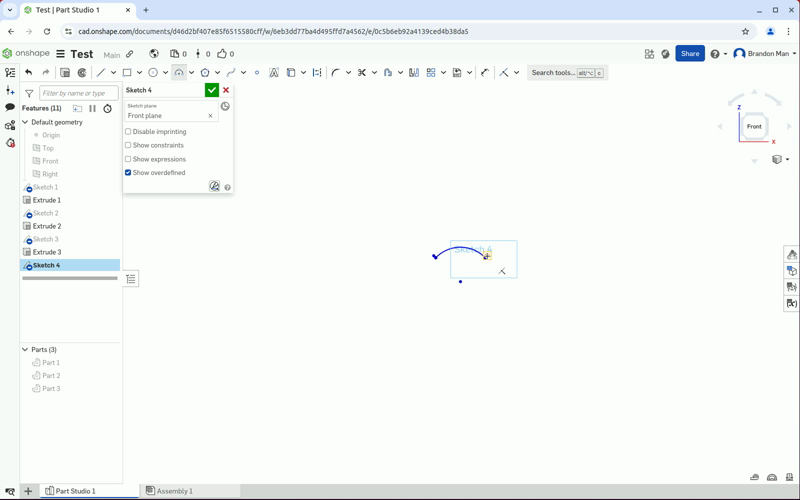
scroll(6)
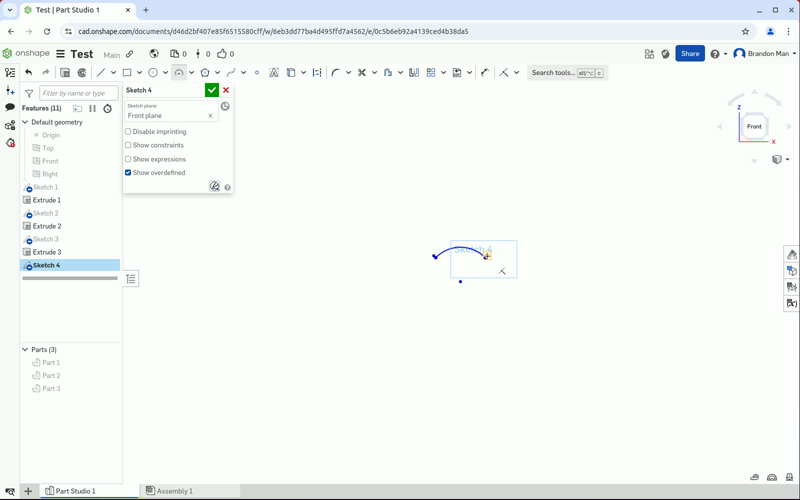
scroll(6)
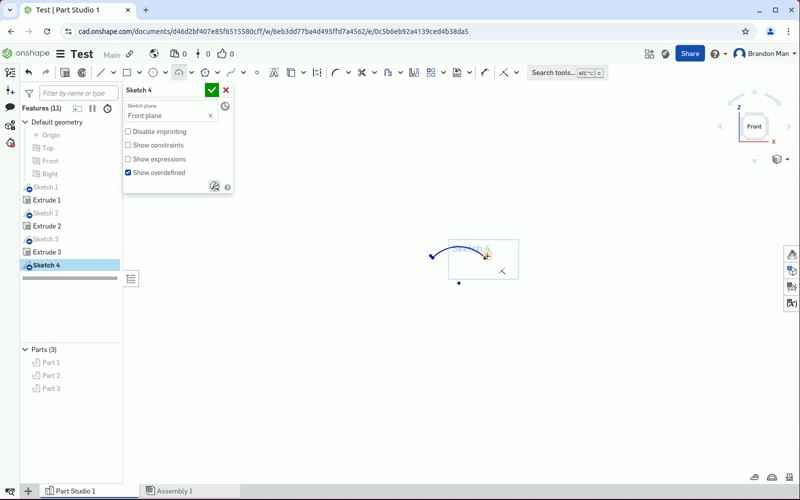
scroll(6)
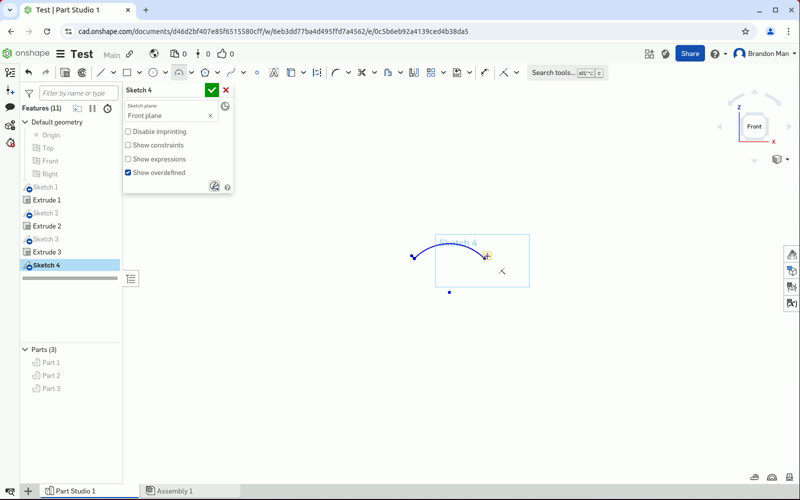
scroll(6)
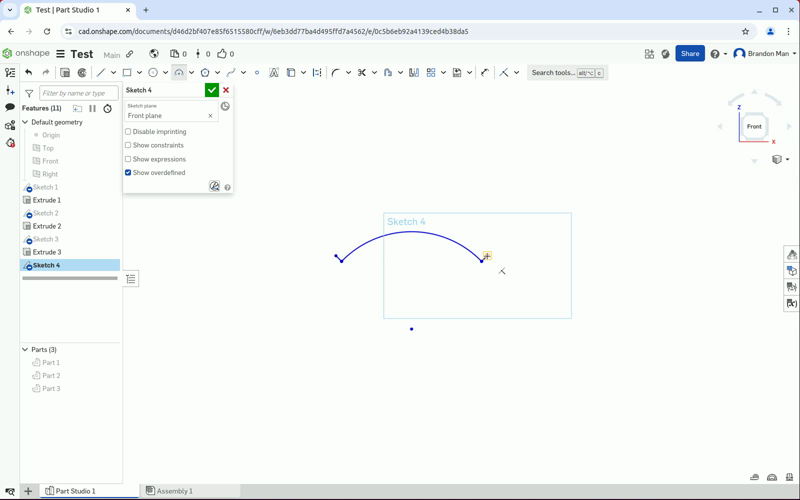
scroll(6)
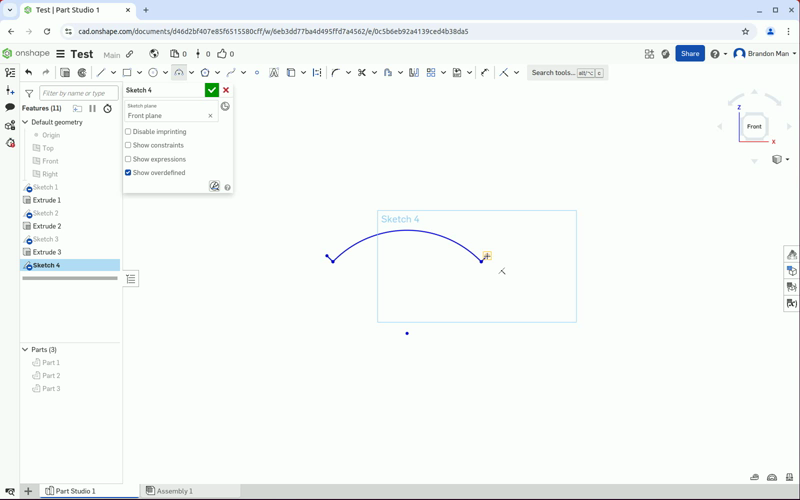
scroll(6)
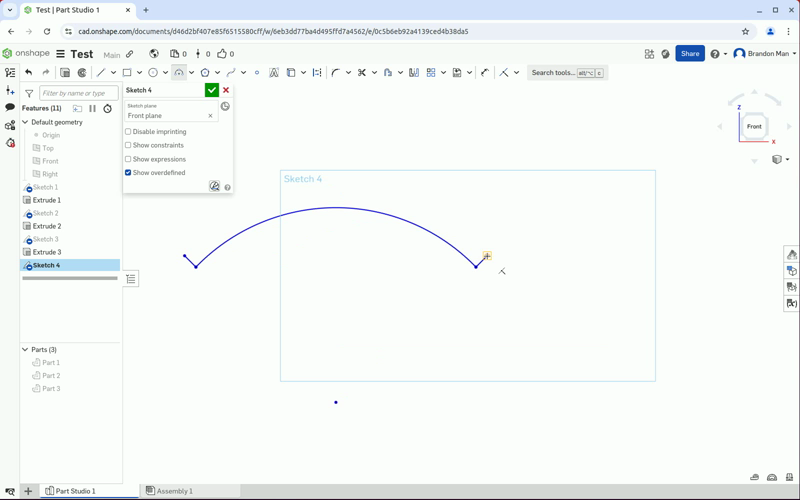
scroll(6)
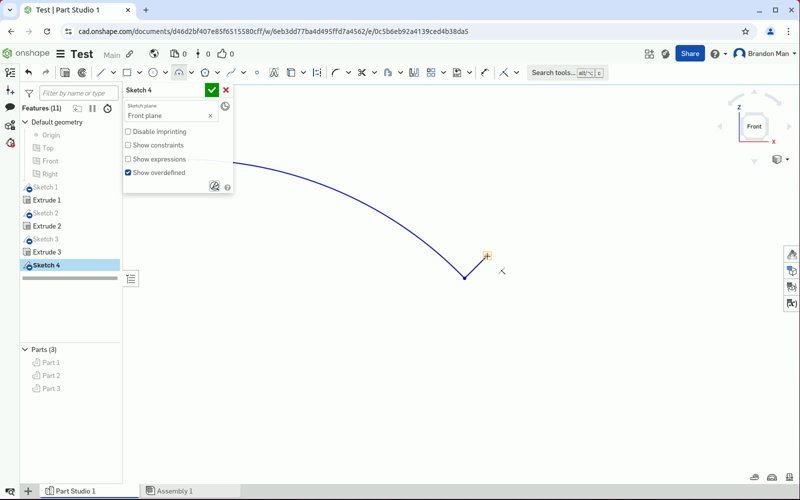
click(487, 255)
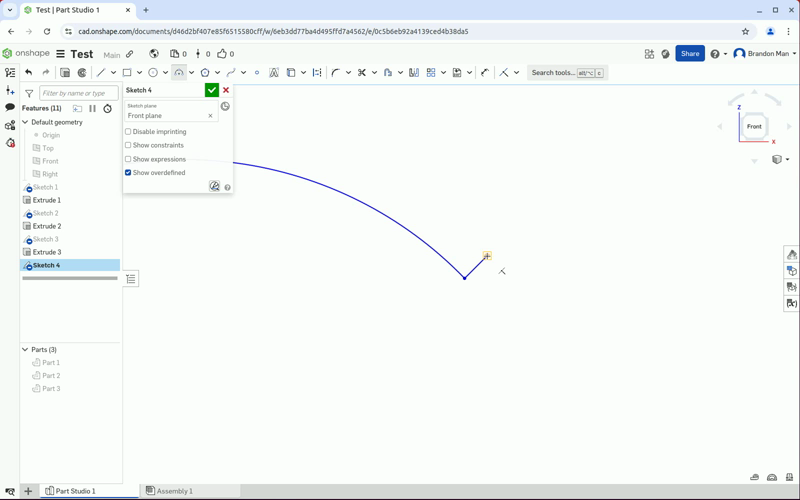
scroll(-6)
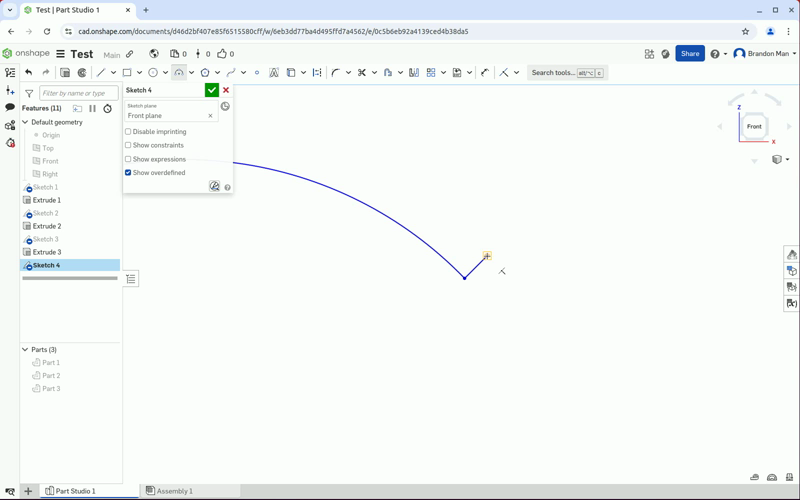
scroll(-6)
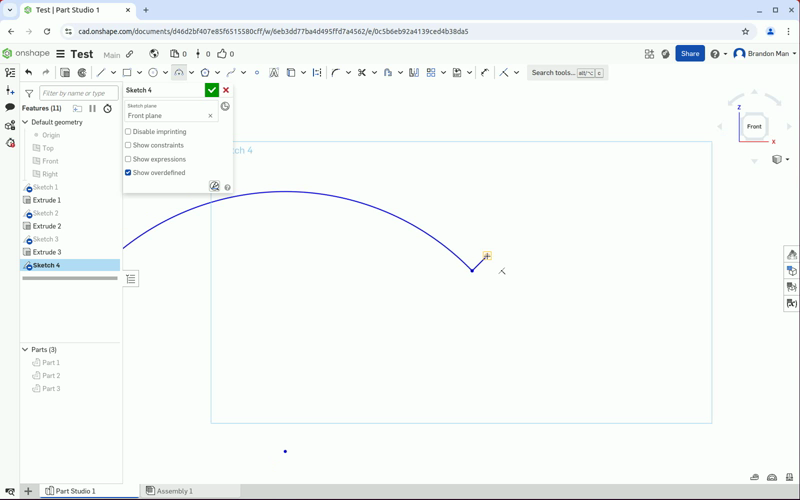
scroll(-6)
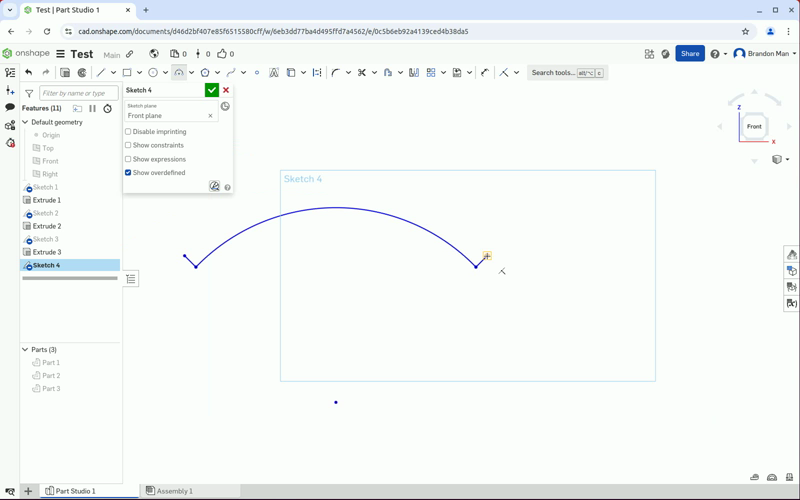
scroll(-6)
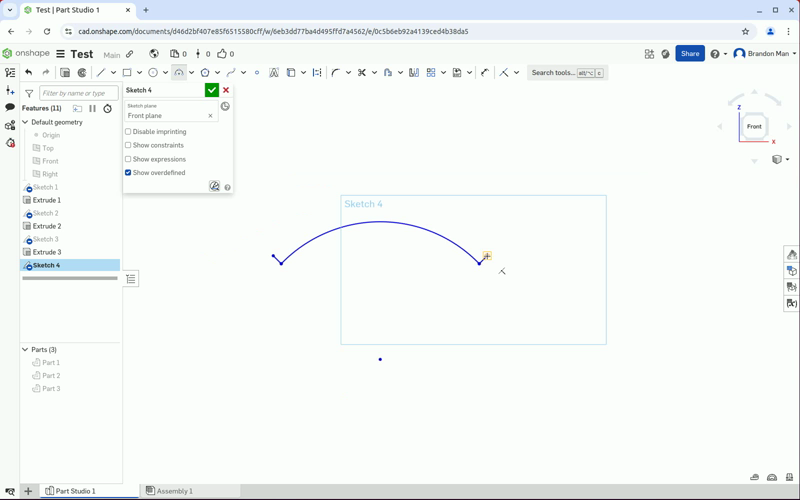
scroll(-6)
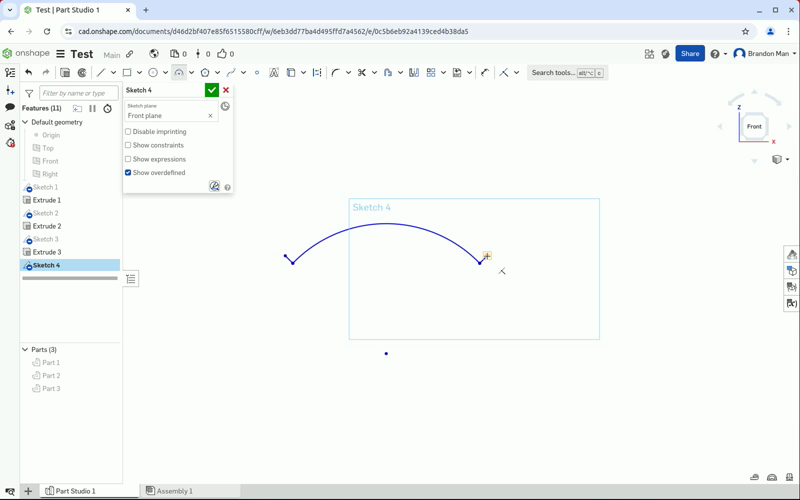
scroll(-6)
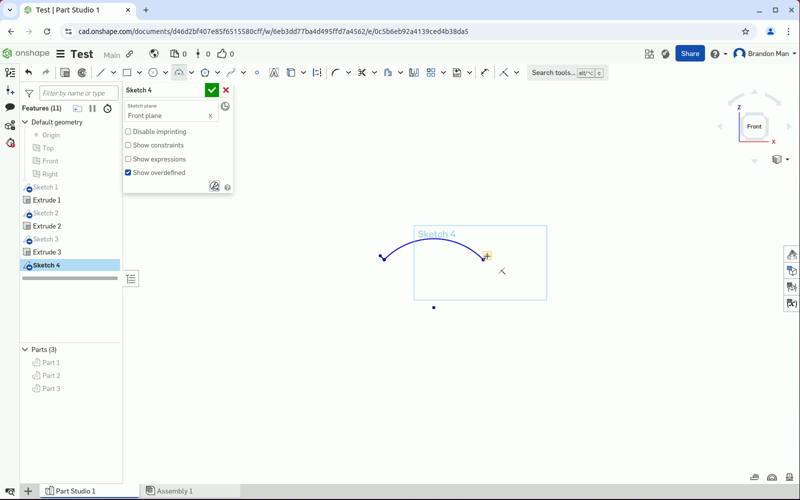
scroll(-6)
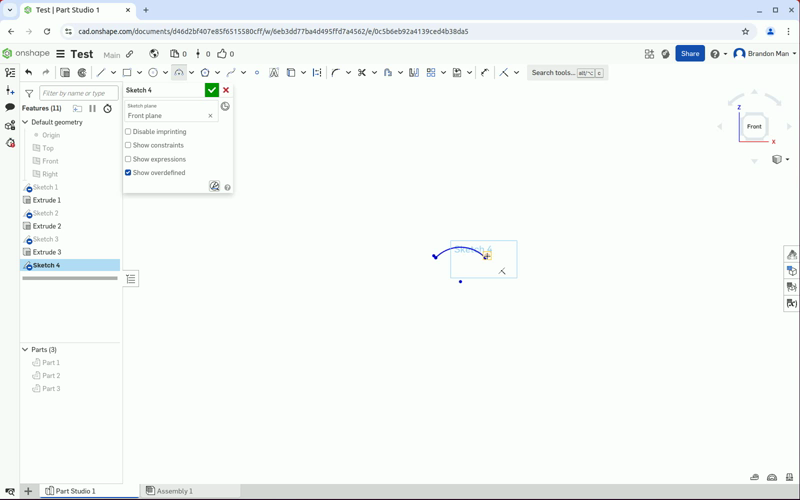
mouse_move(433, 255)
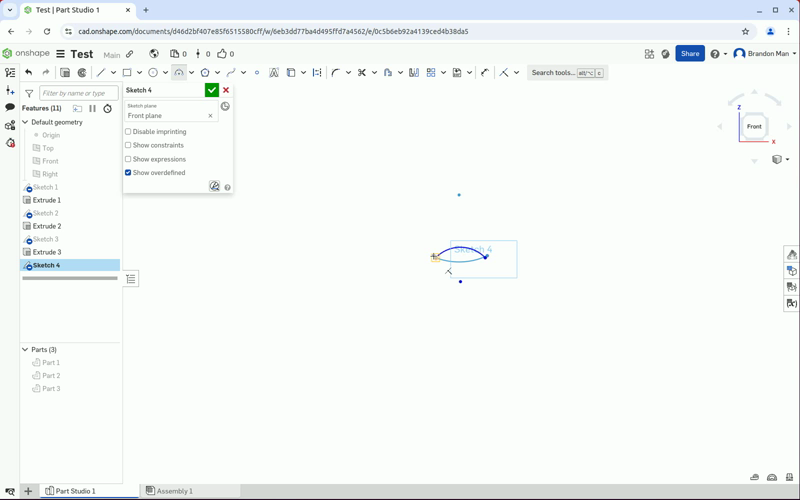
scroll(6)
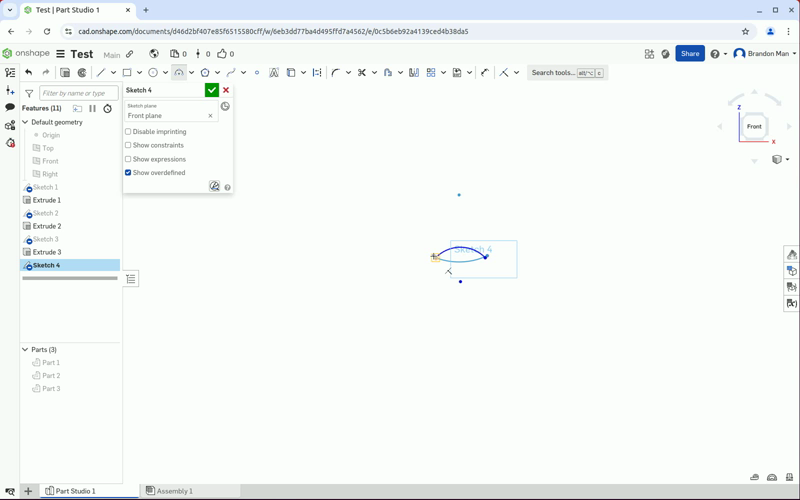
scroll(6)
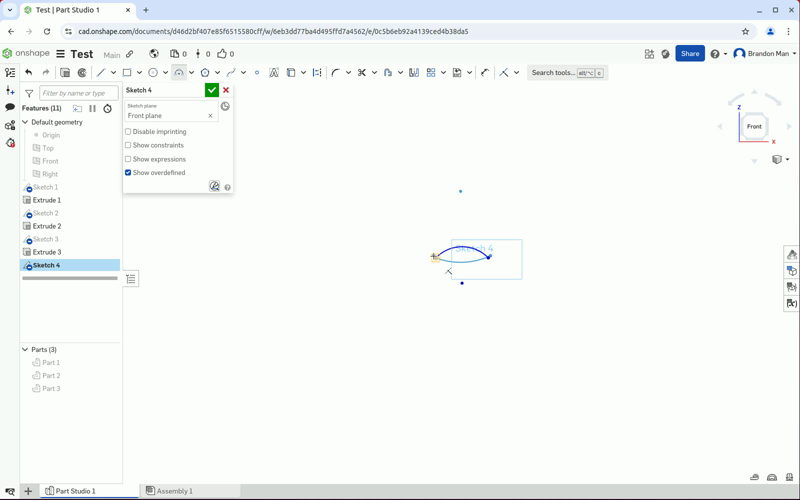
scroll(6)
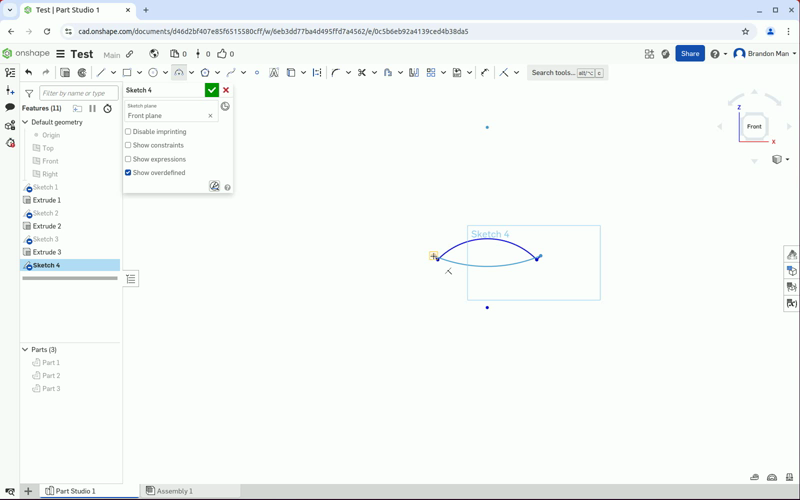
scroll(6)
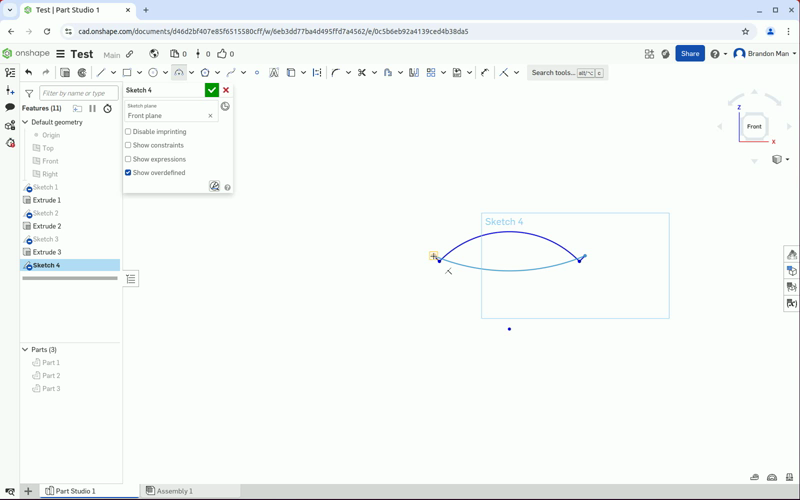
scroll(6)
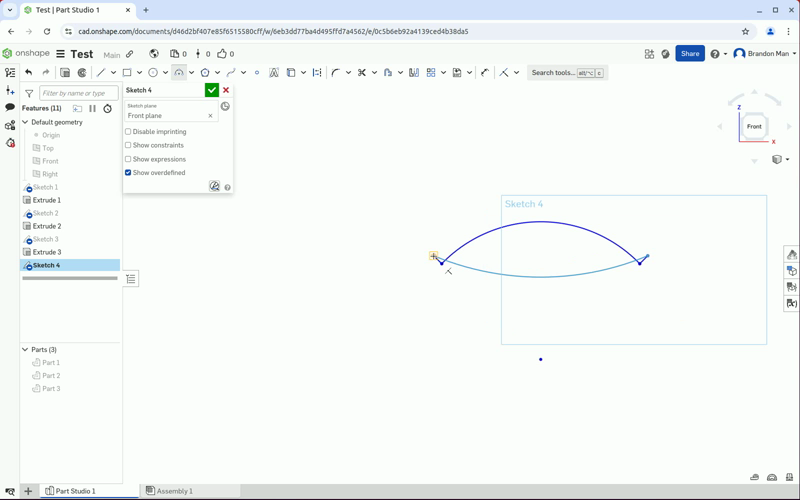
scroll(6)
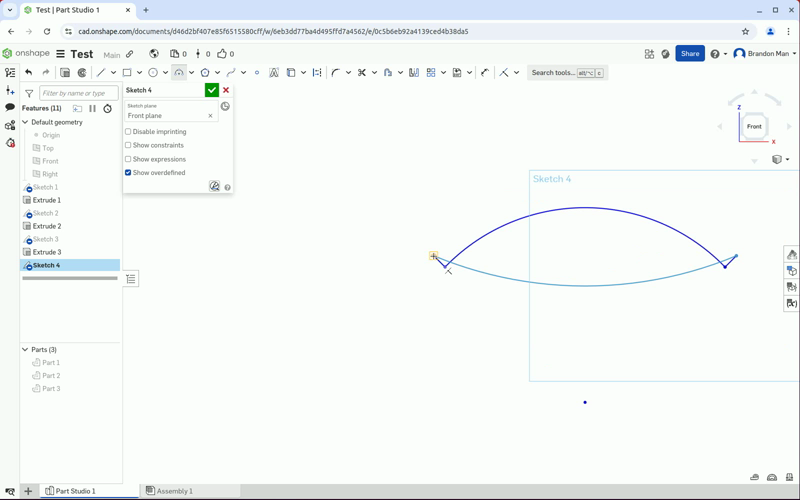
scroll(6)
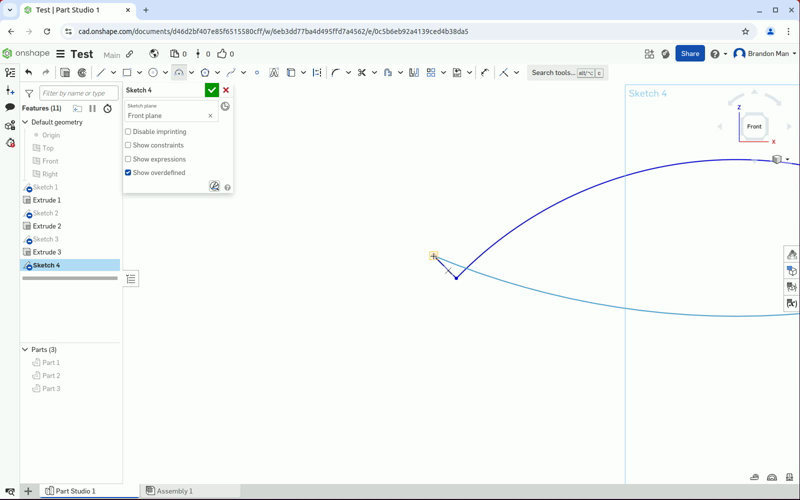
click(433, 255)
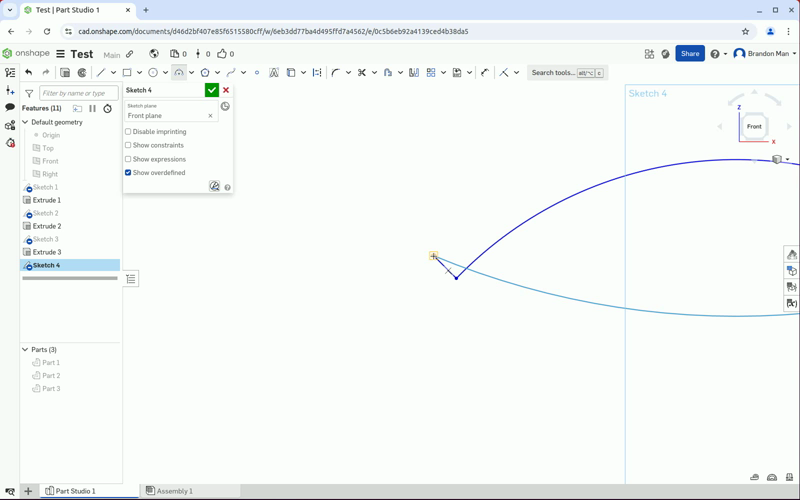
scroll(-6)
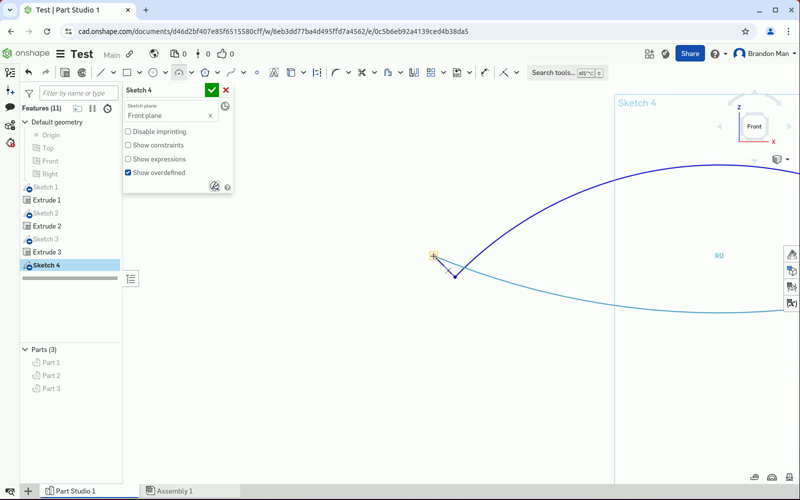
scroll(-6)
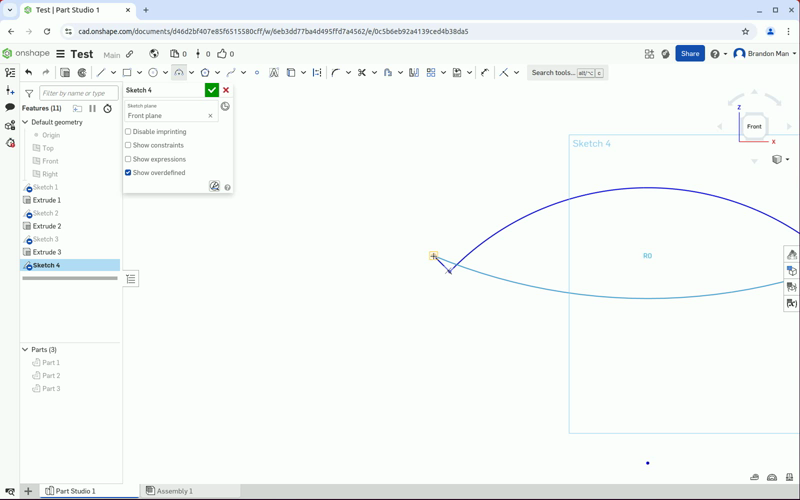
scroll(-6)
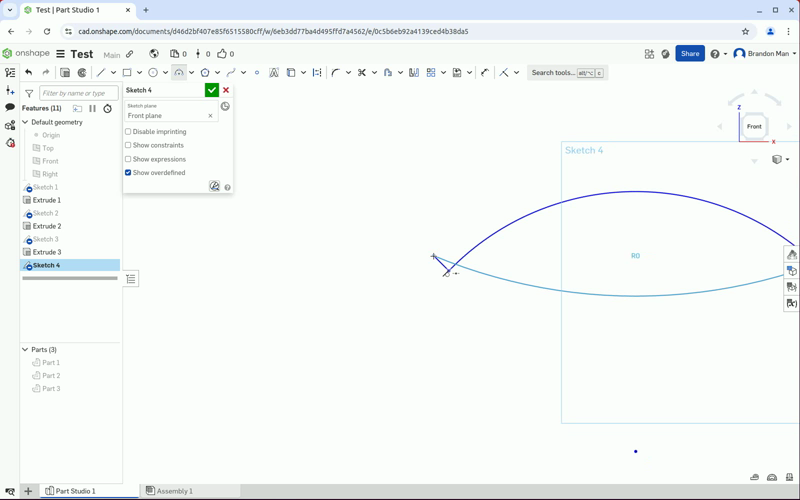
scroll(-6)
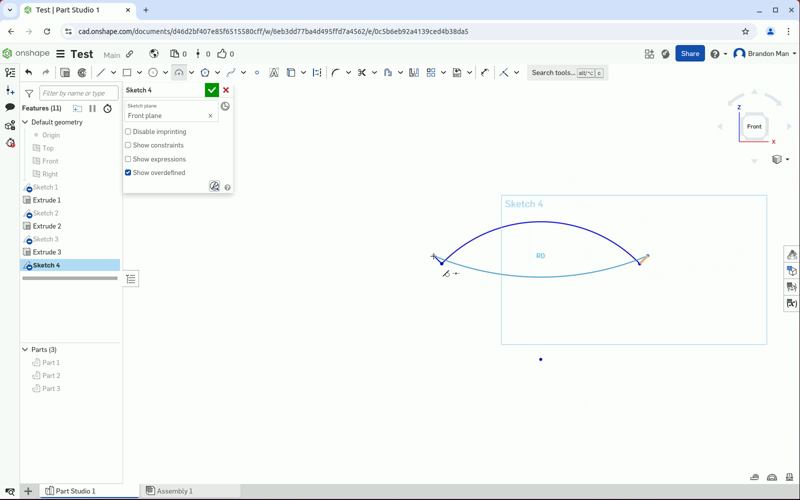
scroll(-6)
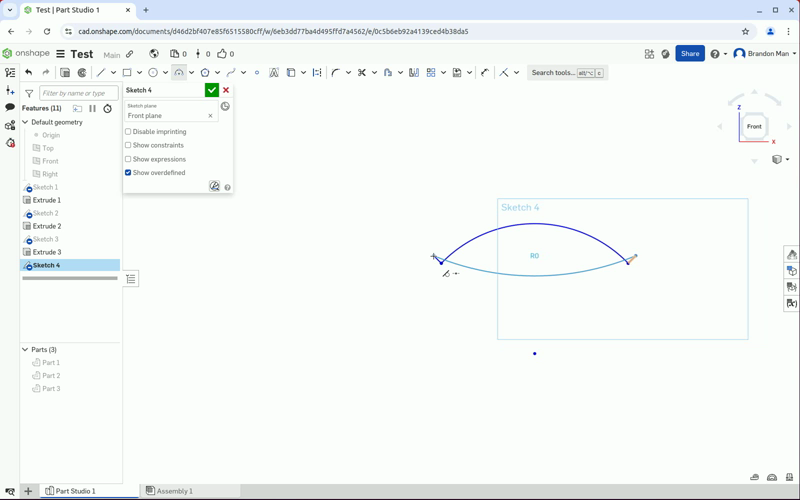
scroll(-6)
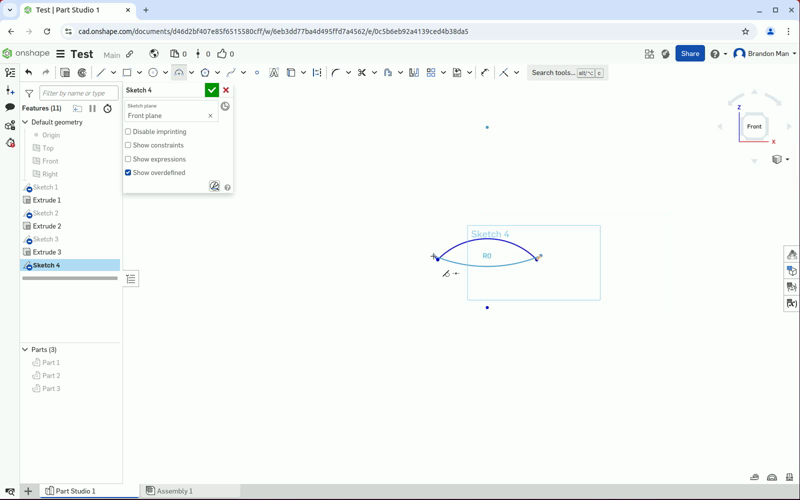
scroll(-6)
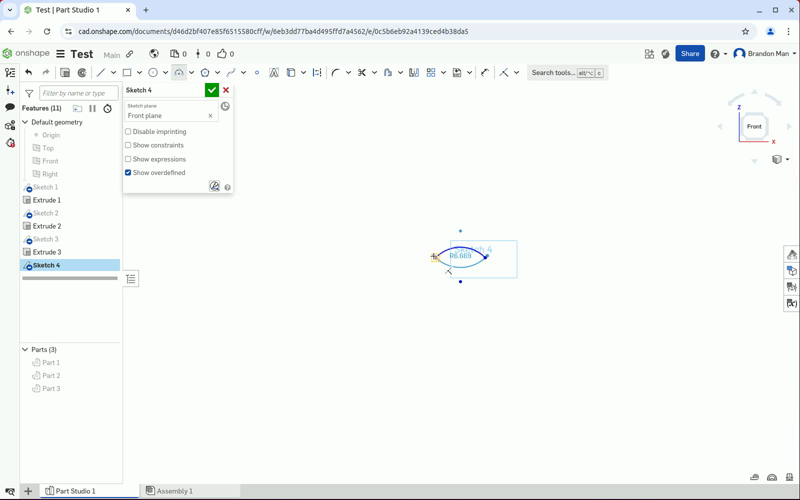
key_down(shift)
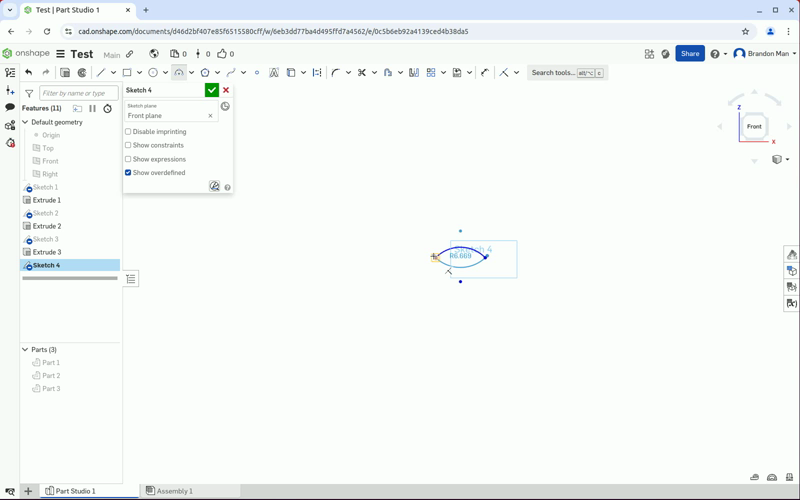
mouse_move(460, 244)
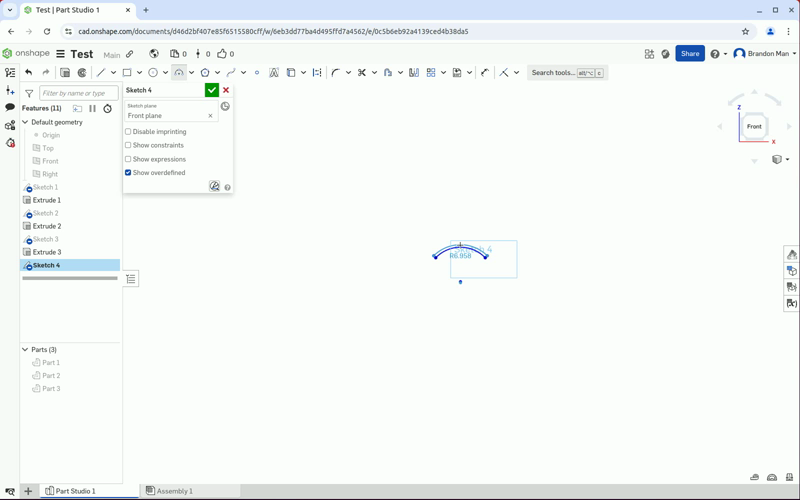
scroll(6)
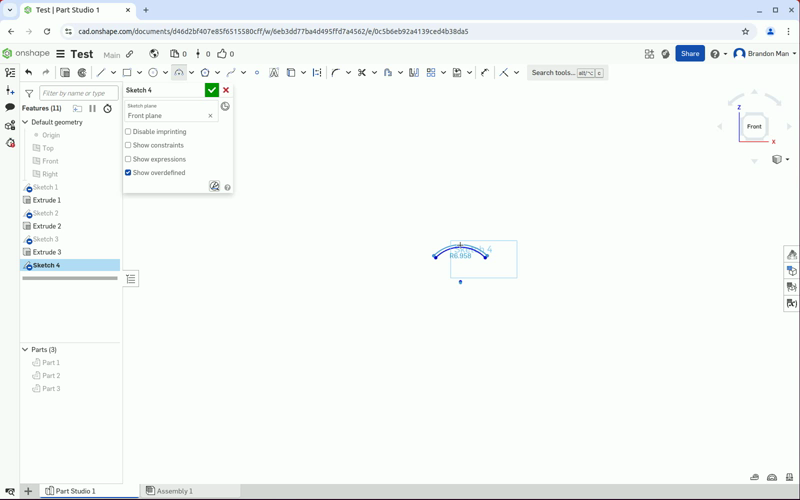
scroll(6)
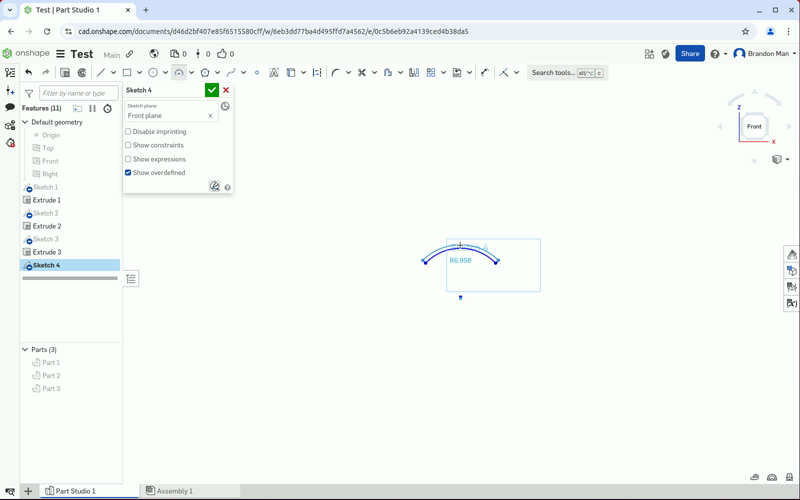
scroll(6)
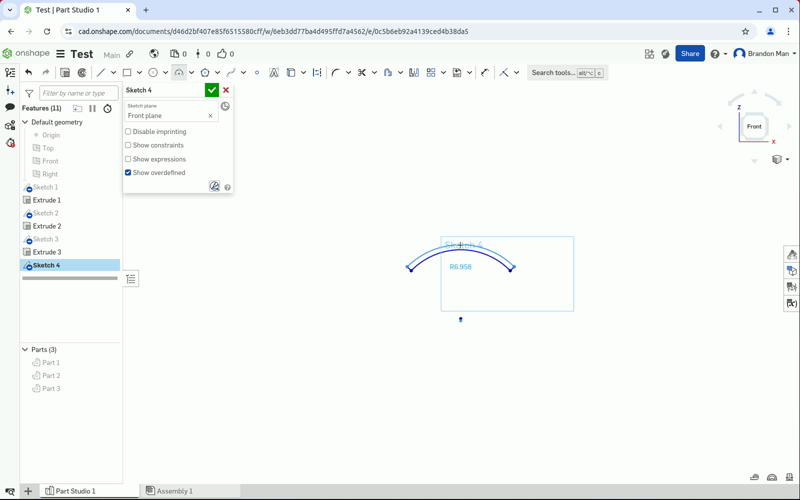
scroll(6)
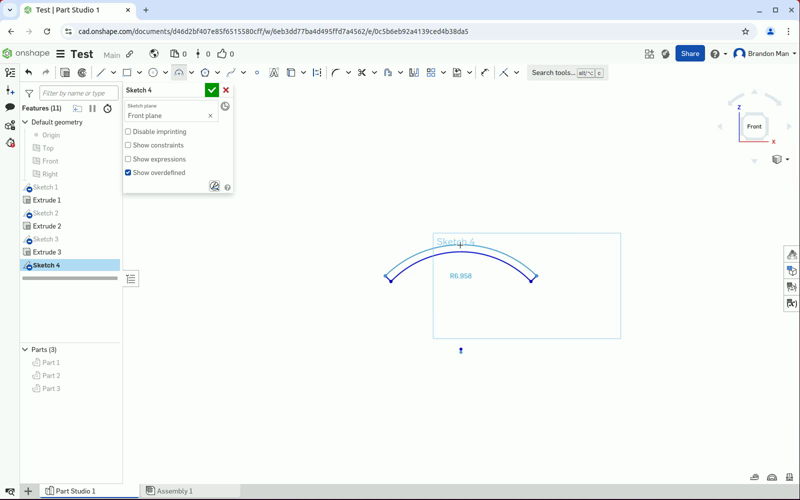
scroll(6)
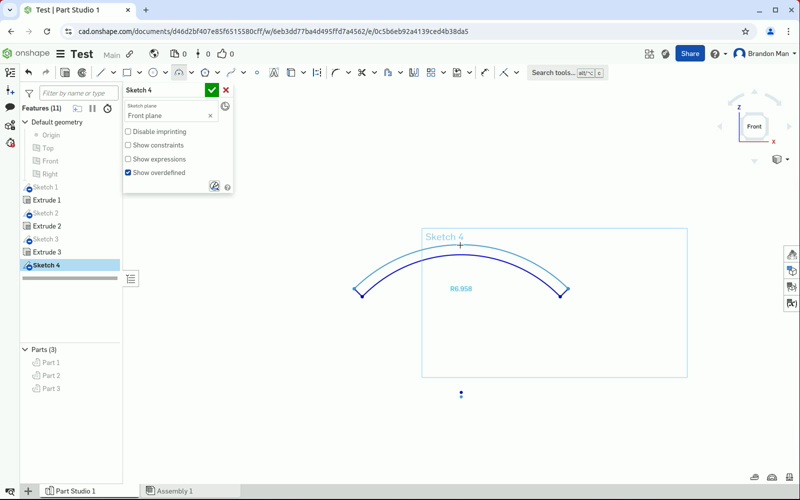
scroll(6)
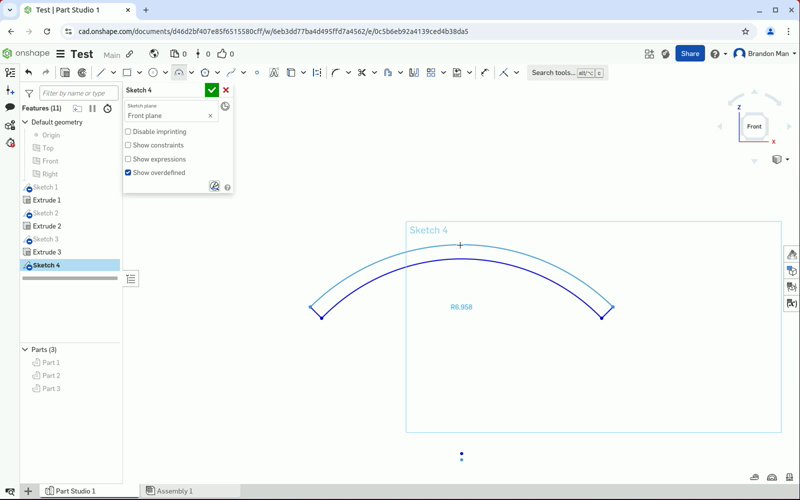
scroll(6)
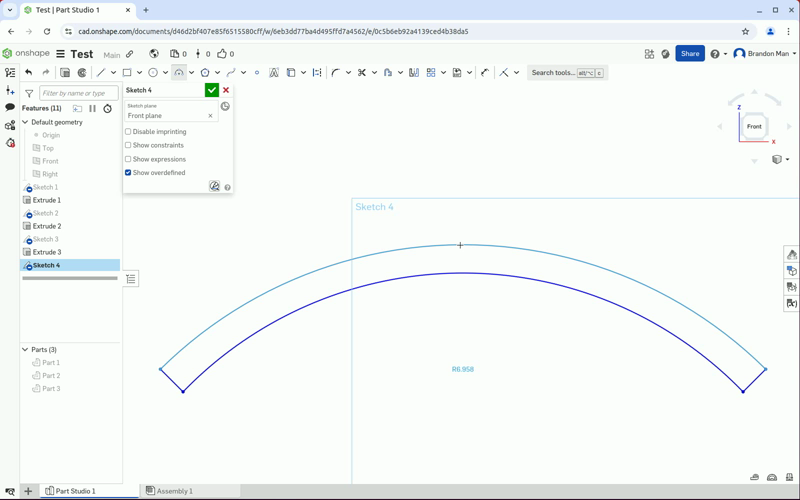
click(460, 244)
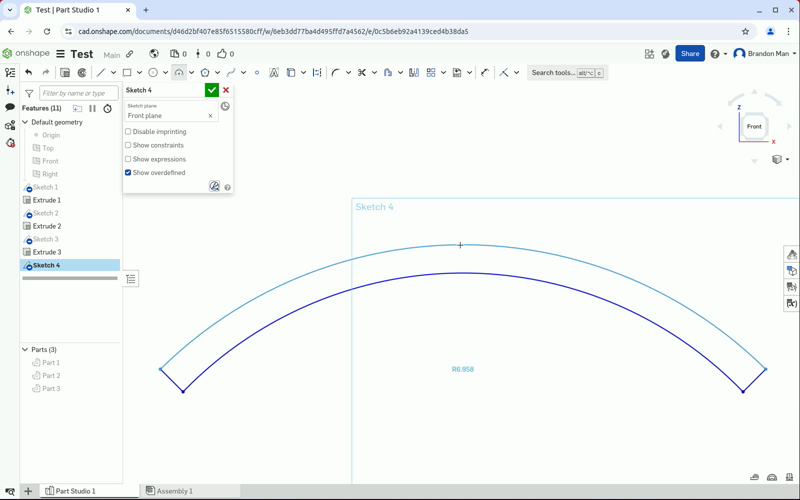
scroll(-6)
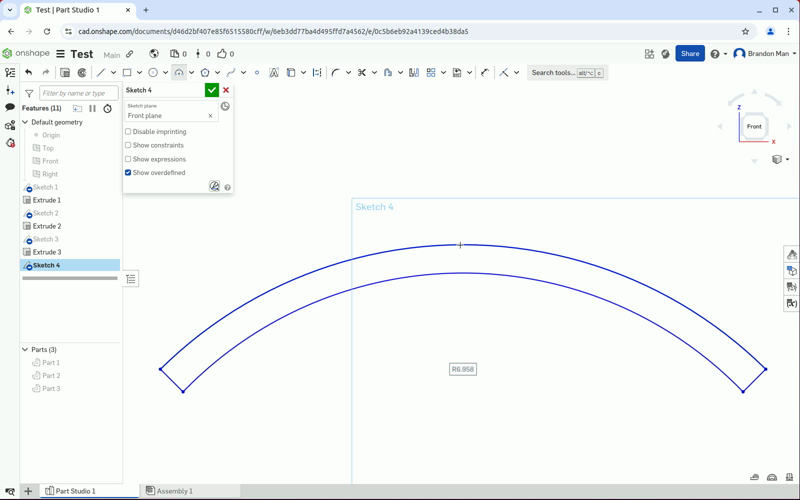
scroll(-6)
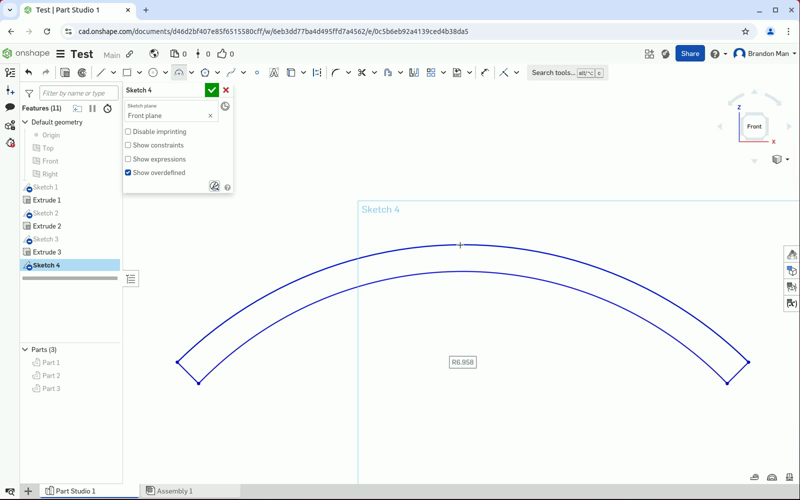
scroll(-6)
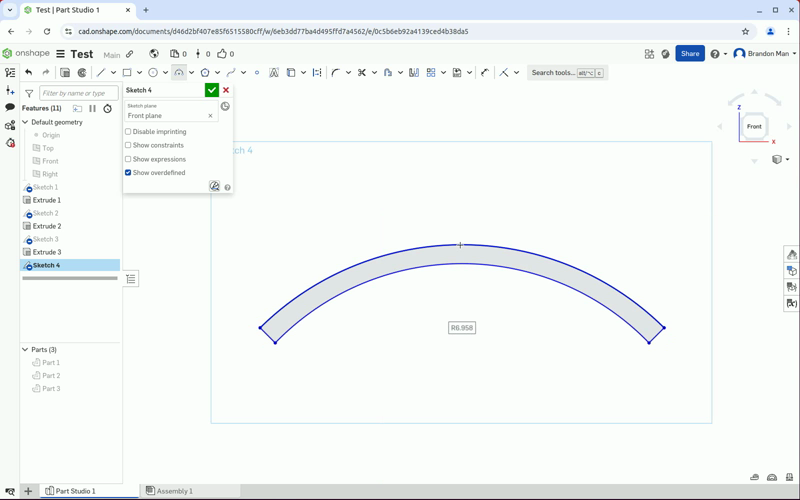
scroll(-6)
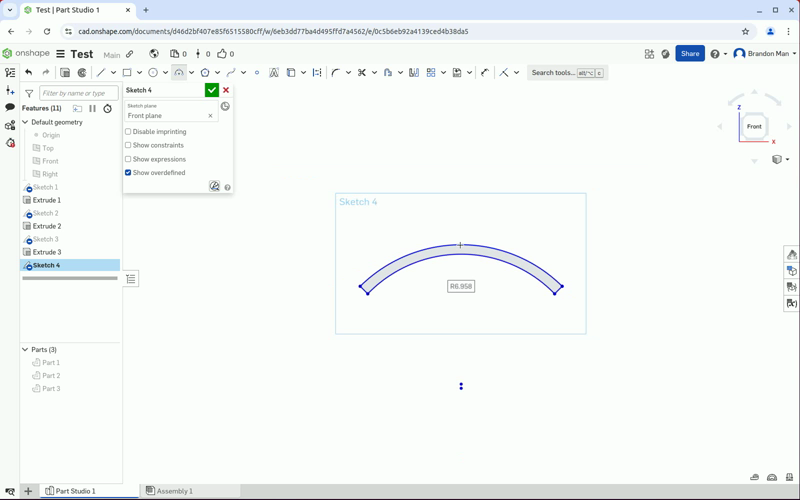
scroll(-6)
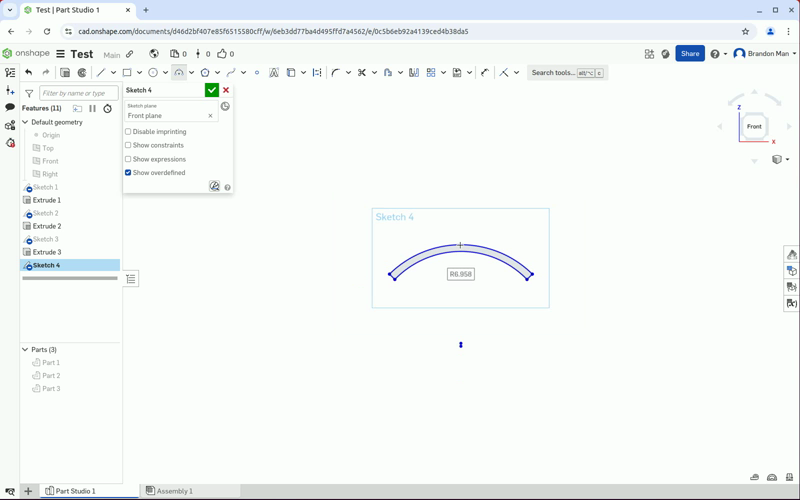
scroll(-6)
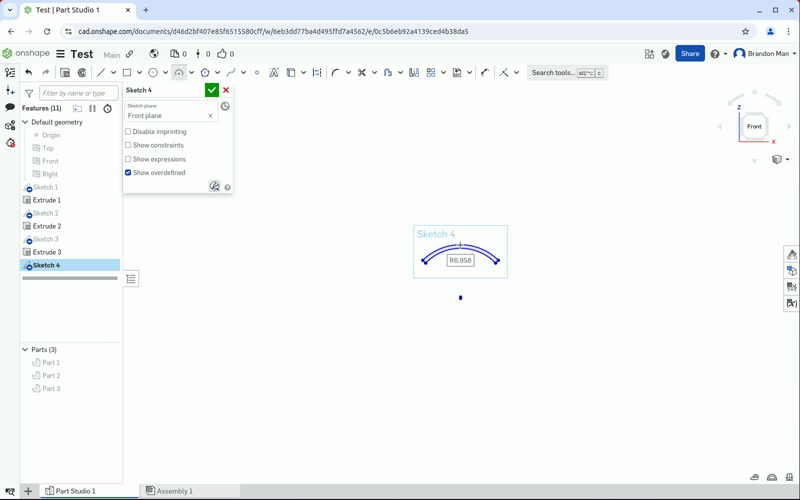
scroll(-6)
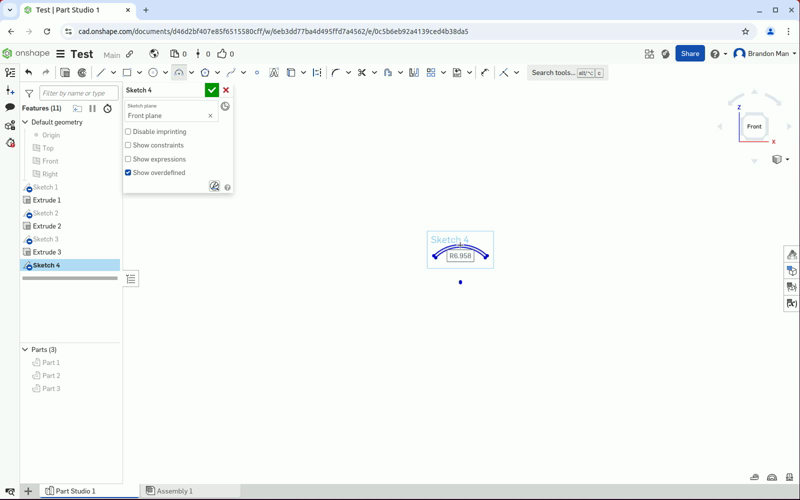
key_up(shift)
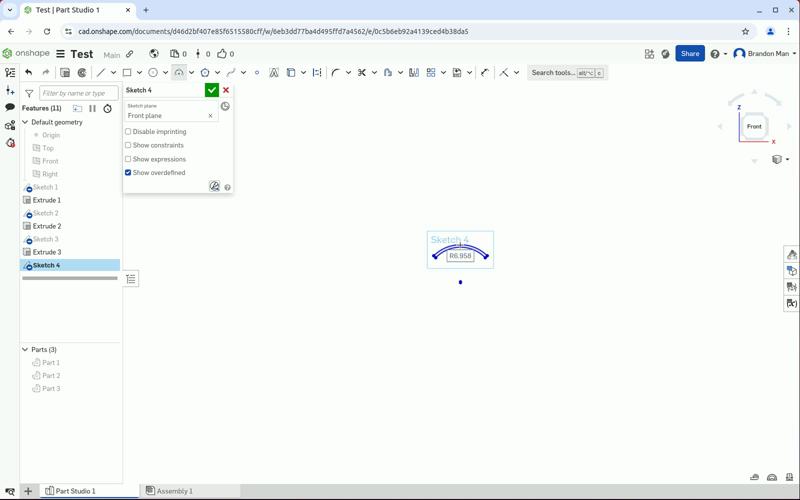
key(esc)
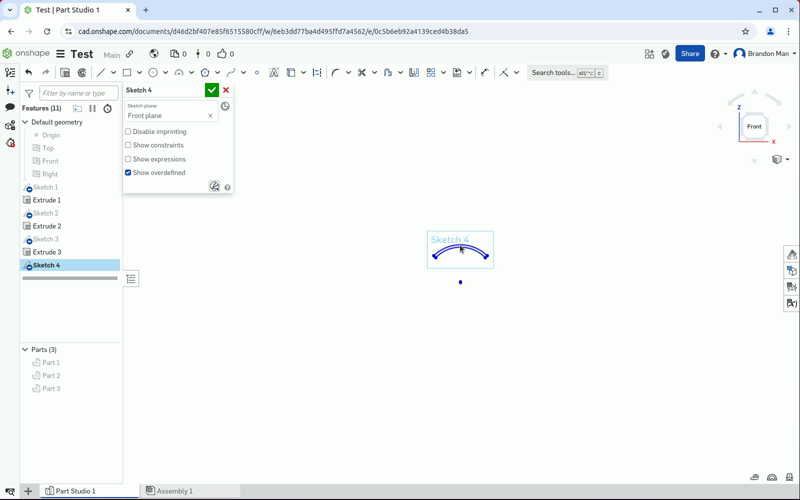
mouse_move(458, 247)
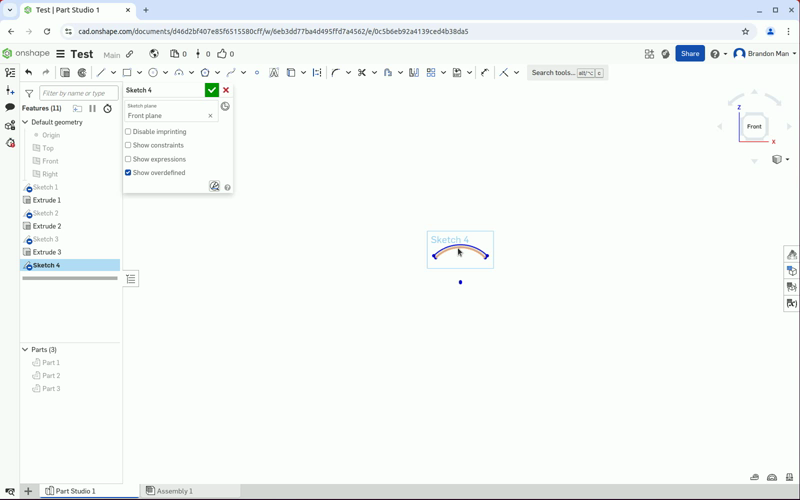
scroll(6)
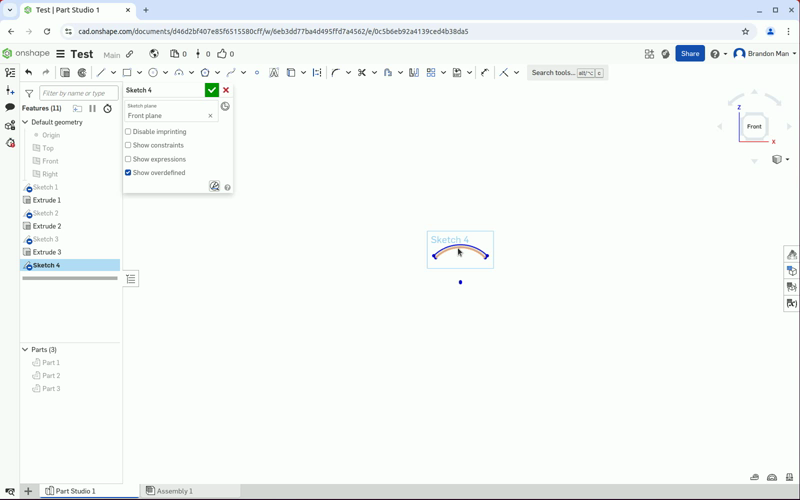
scroll(6)
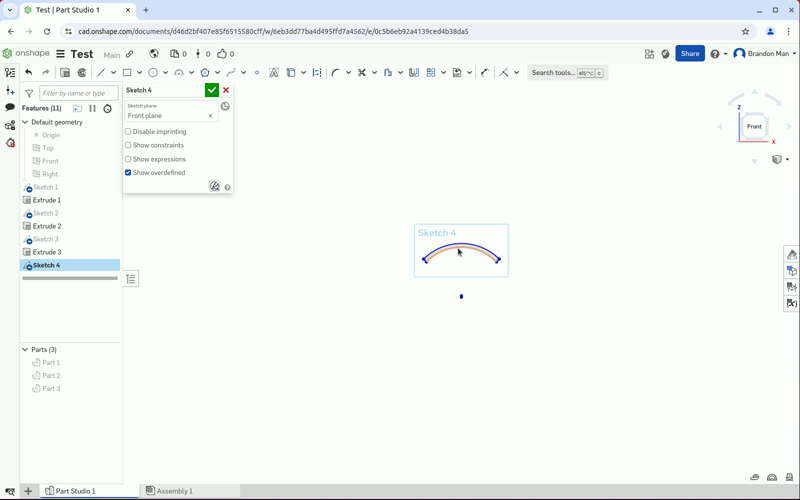
scroll(6)
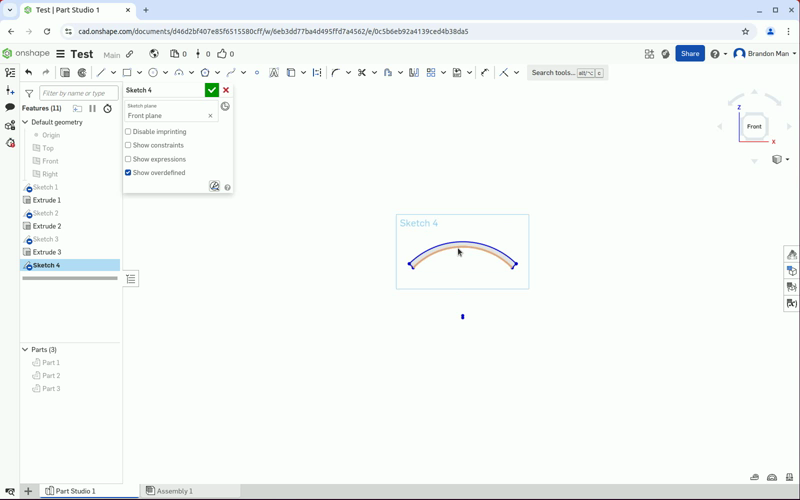
scroll(6)
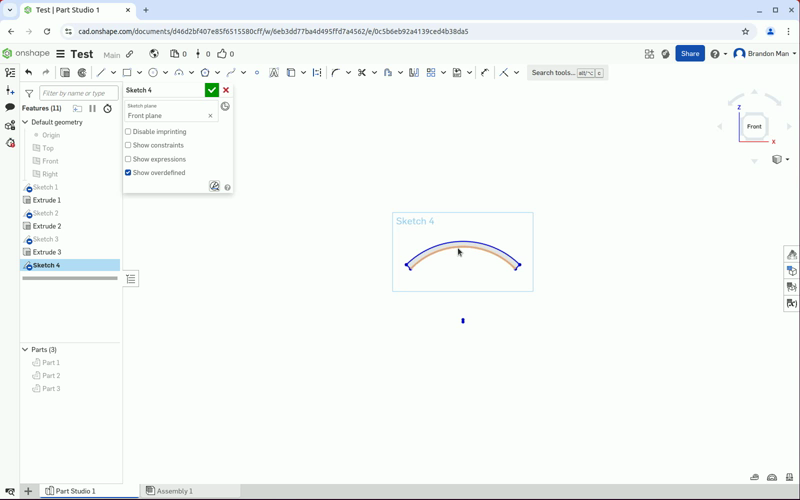
scroll(6)
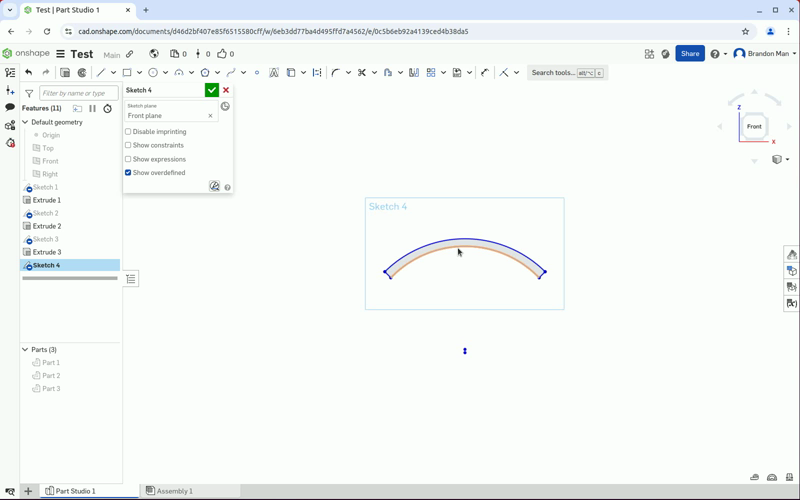
scroll(6)
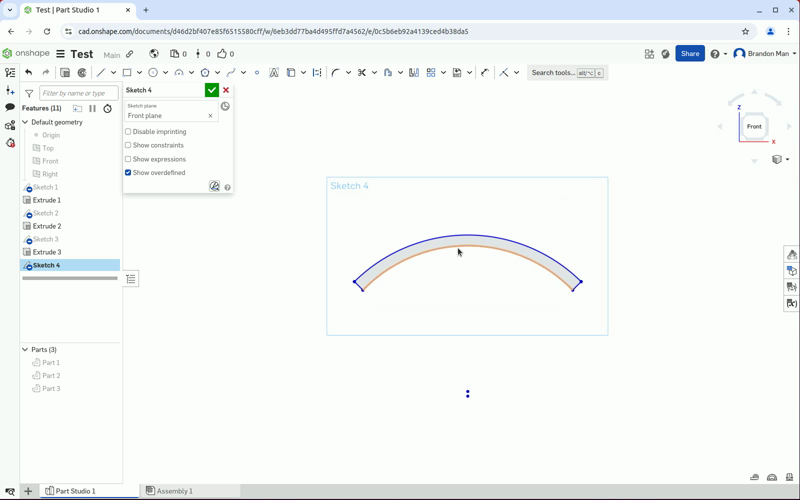
scroll(6)
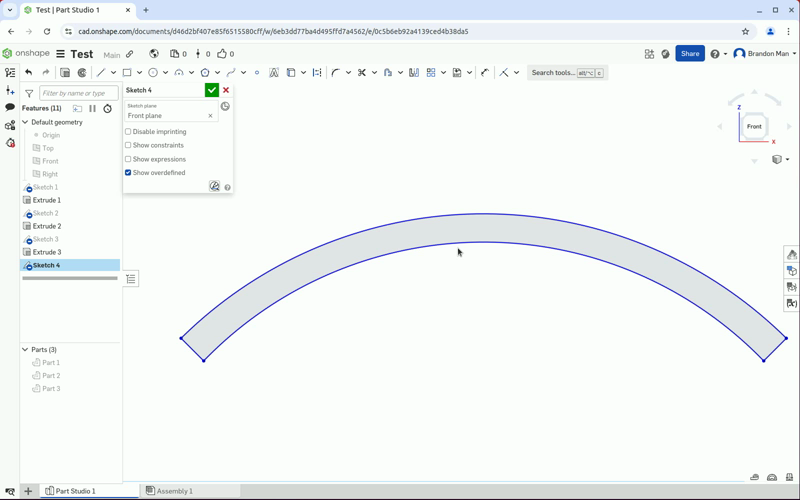
click(458, 247)
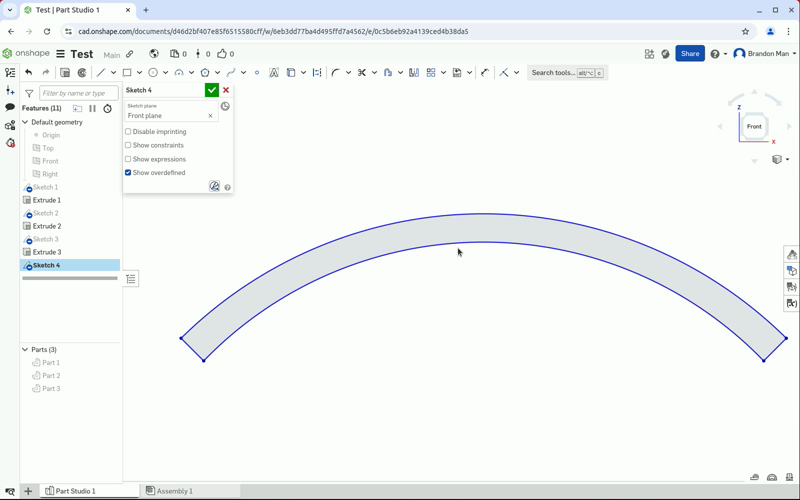
scroll(-6)
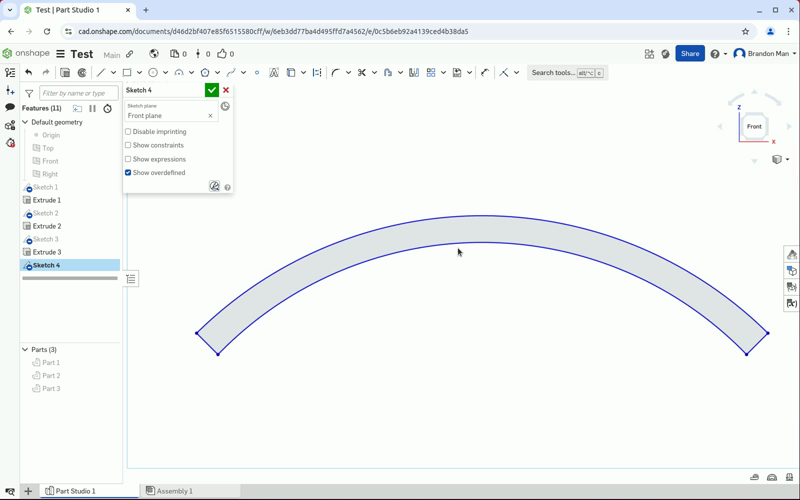
scroll(-6)
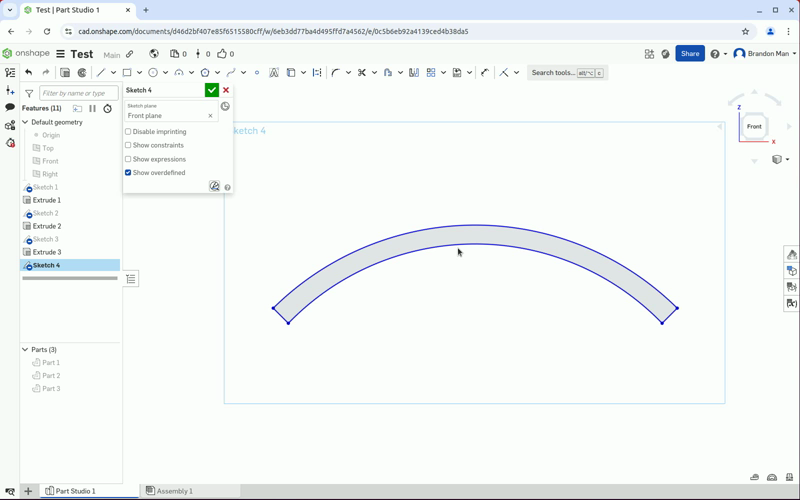
scroll(-6)
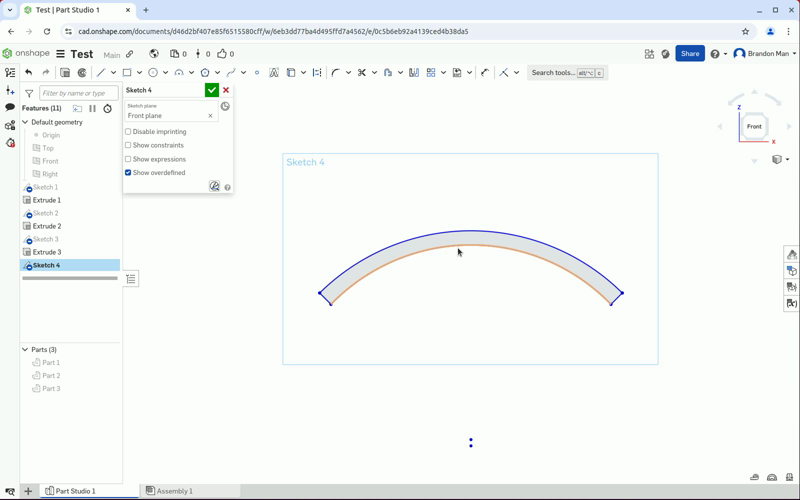
scroll(-6)
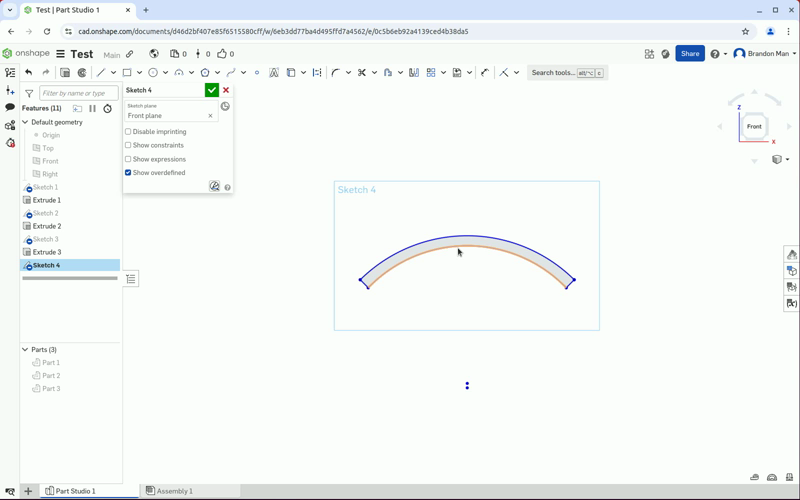
scroll(-6)
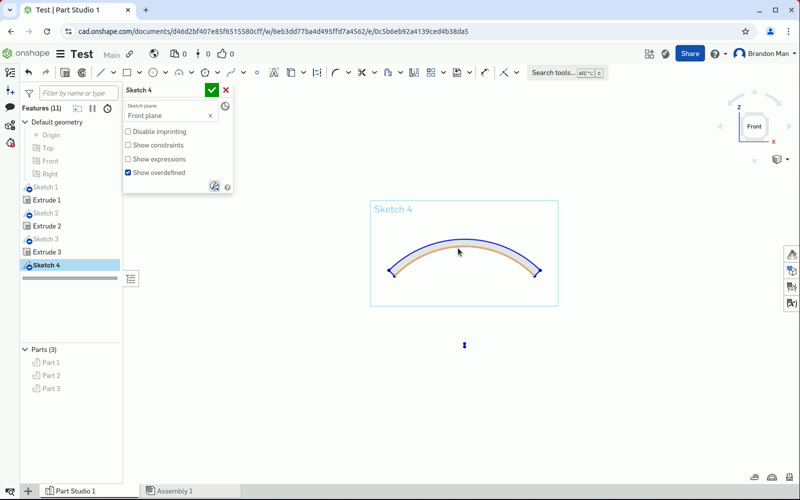
scroll(-6)
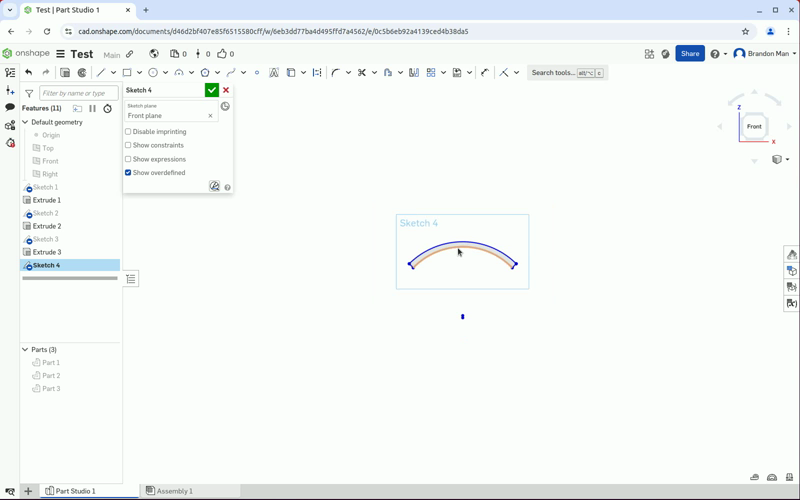
scroll(-6)
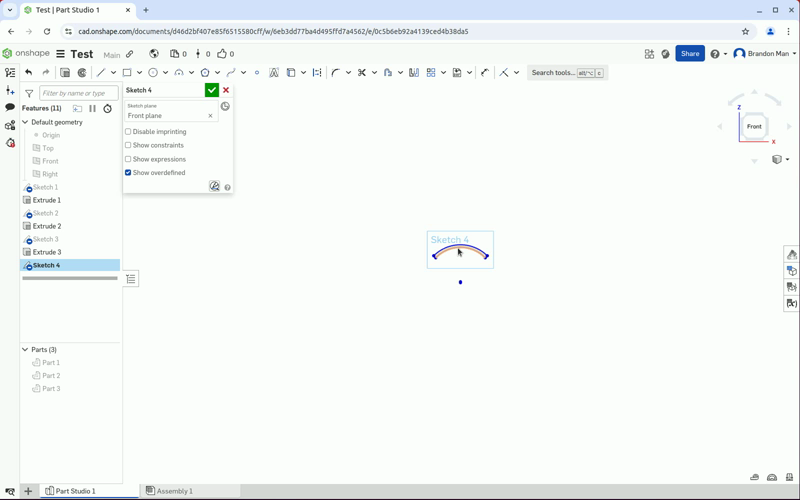
mouse_move(73, 352)
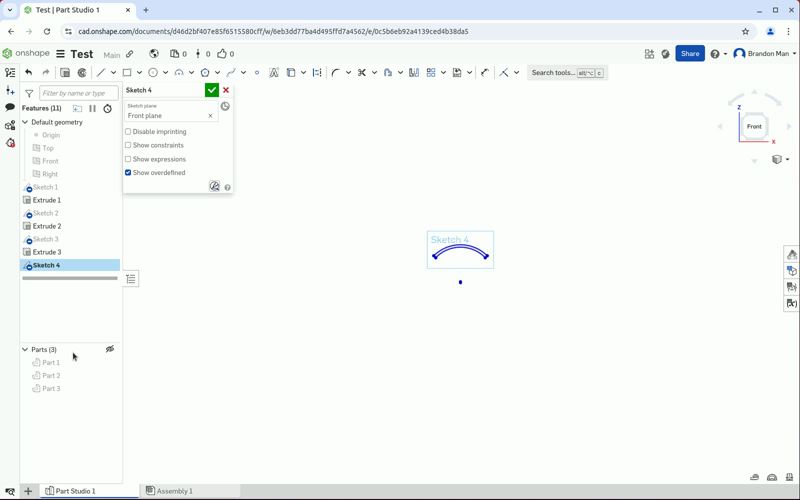
key(shift+y)
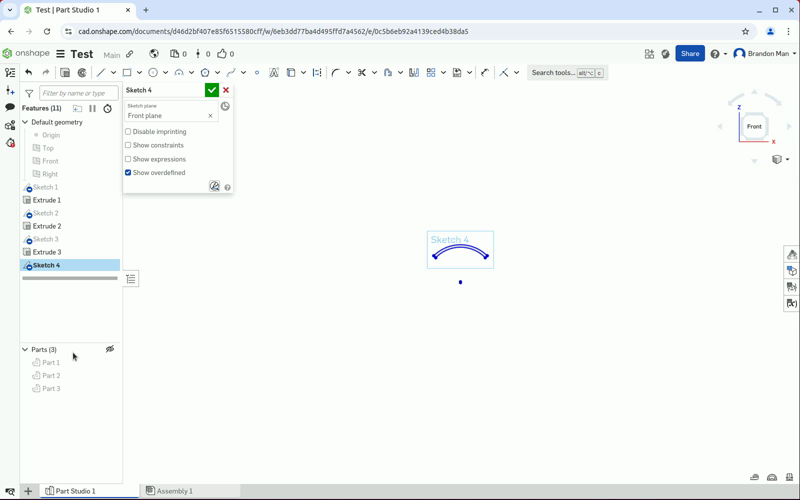
key(shift+e)
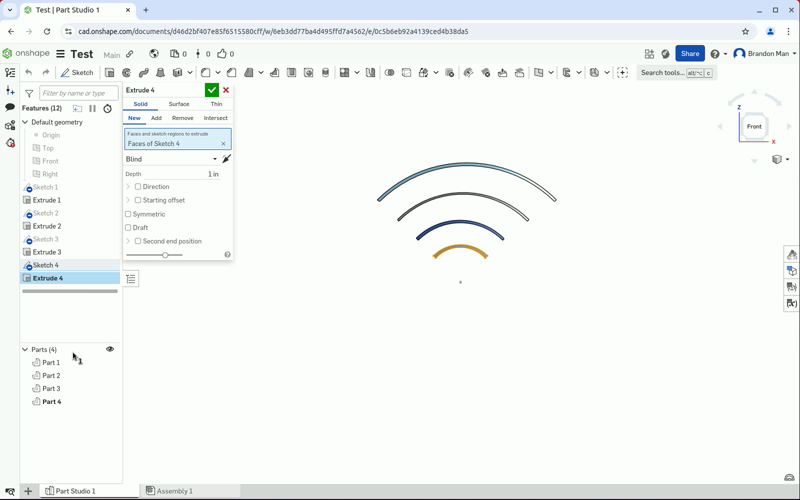
mouse_move(143, 106)
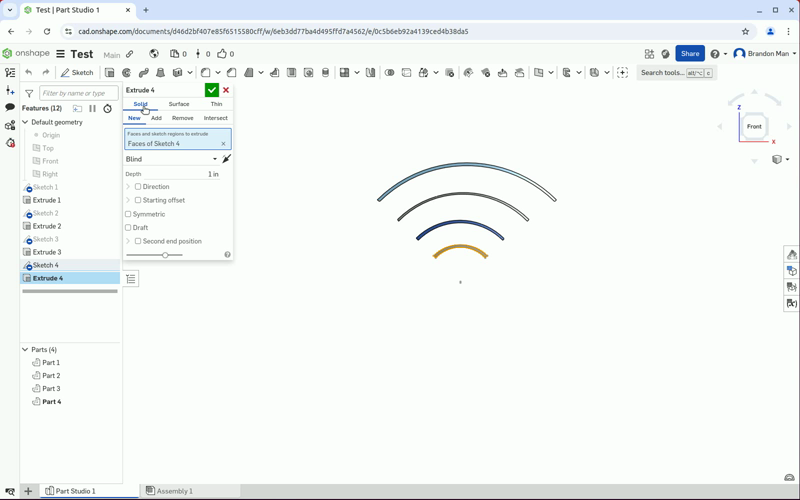
click(143, 106)
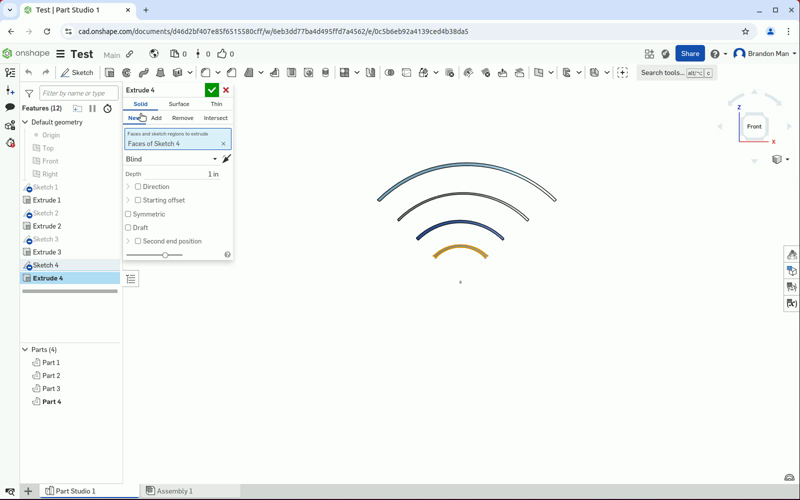
mouse_move(137, 120)
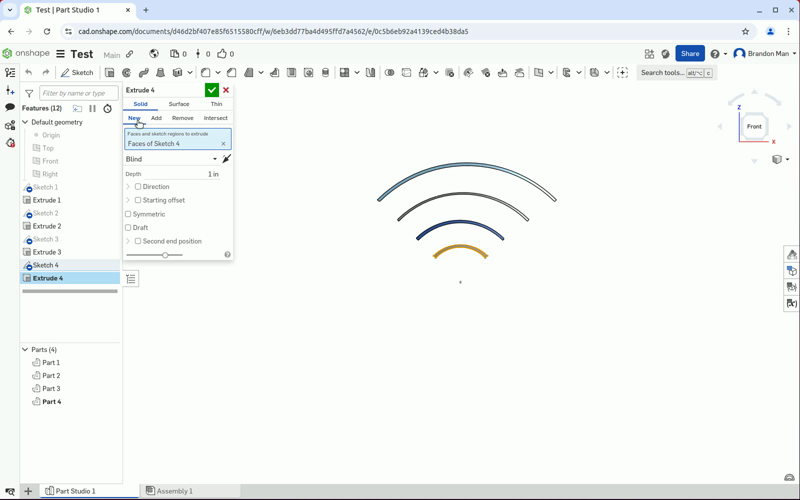
click(137, 120)
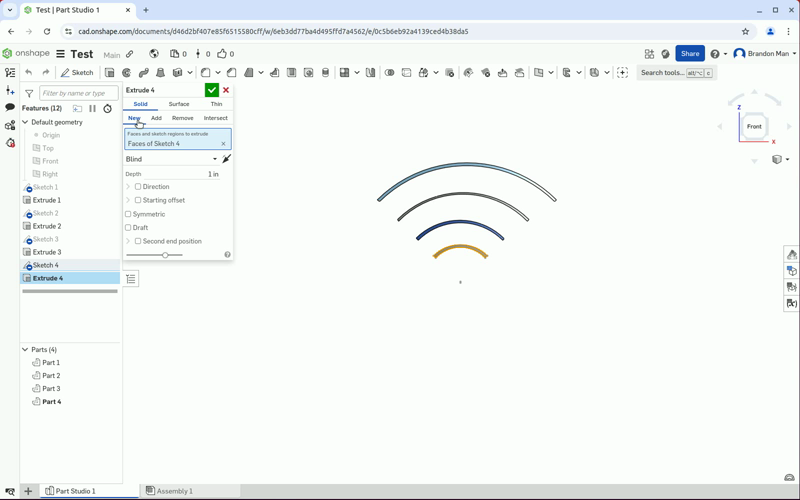
key(tab, 4)
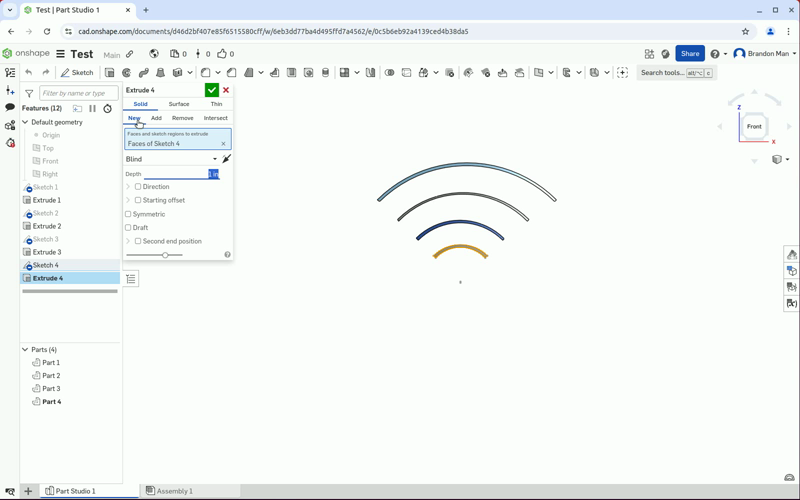
text(0.722)
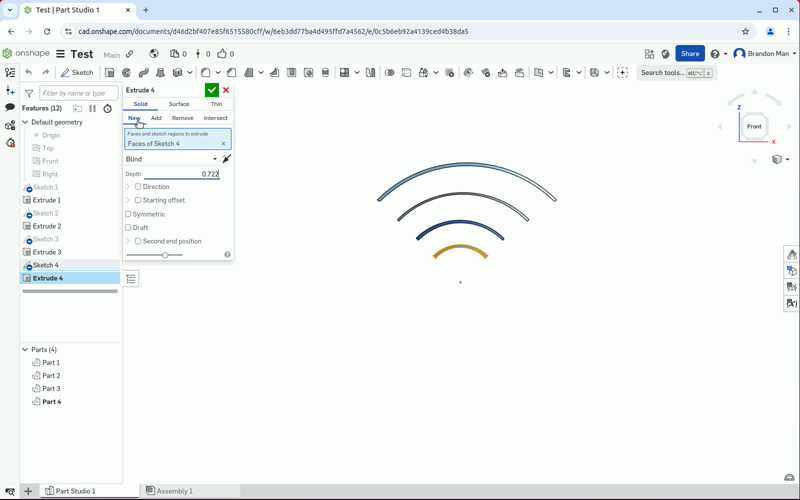
key(tab, 3)
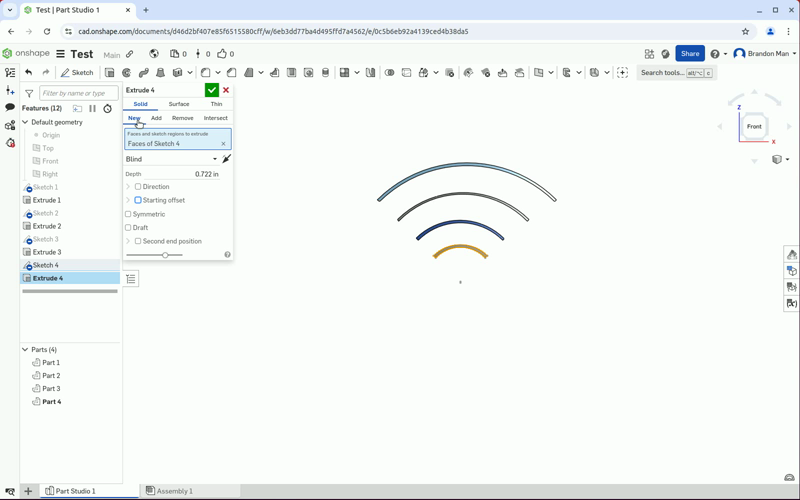
key(tab, 2)
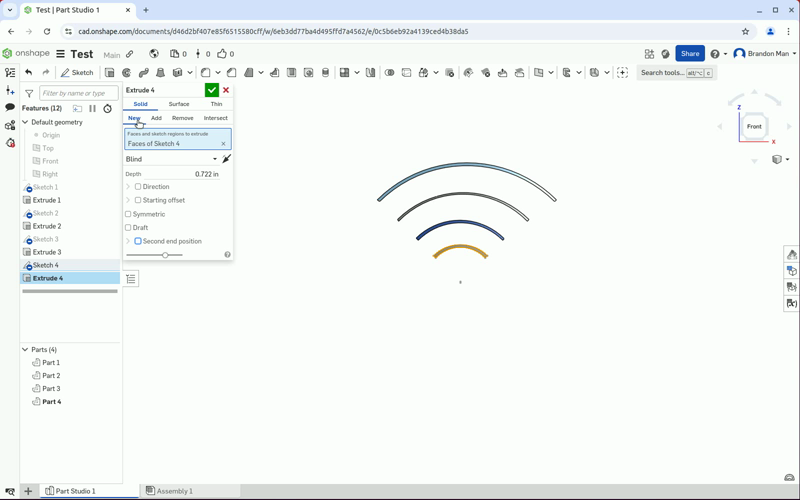
key(space)
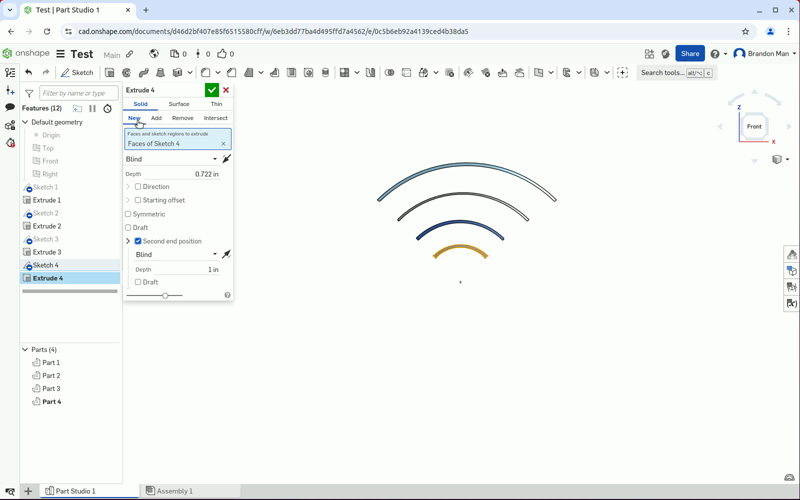
key(tab, 3)
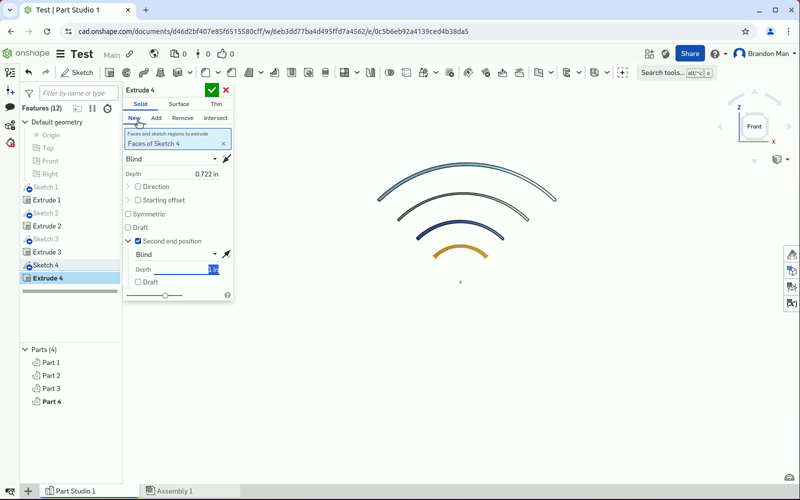
text(0.722)
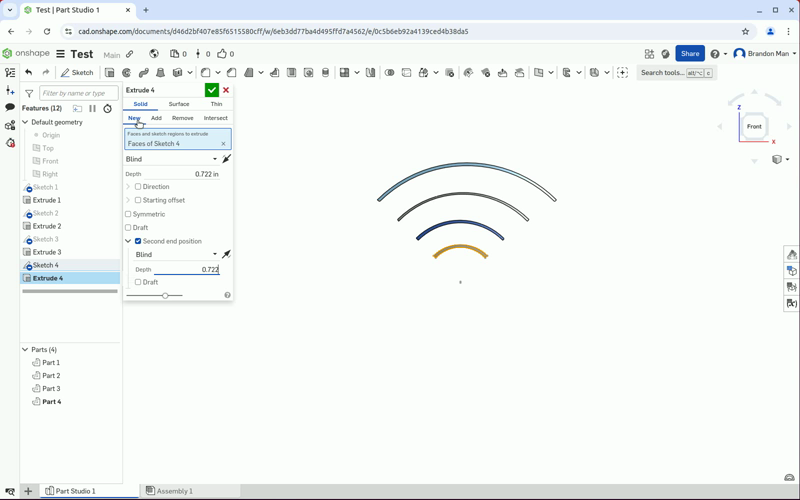
key(enter)
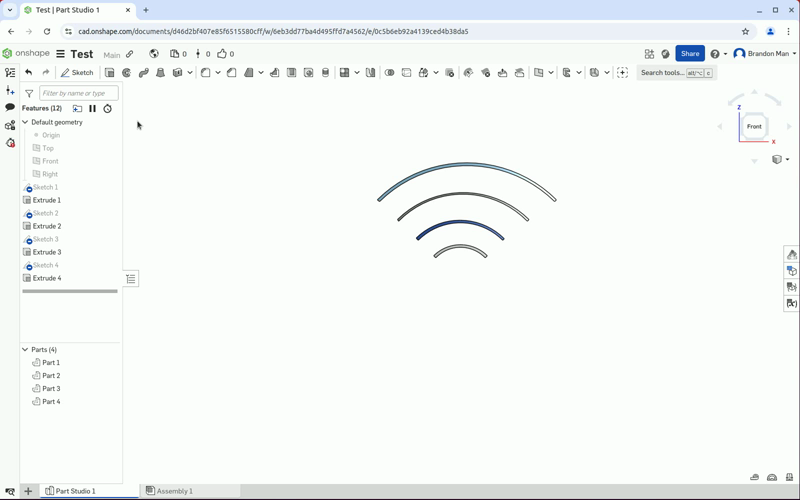
key(shift+h)
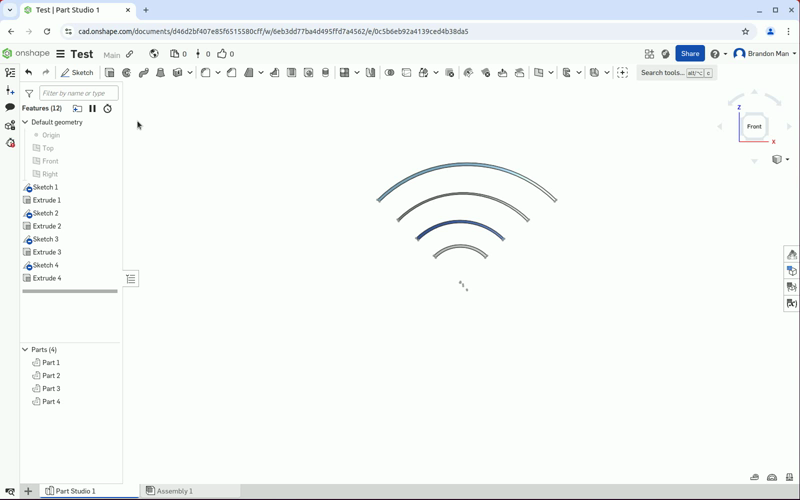
key(shift+h)
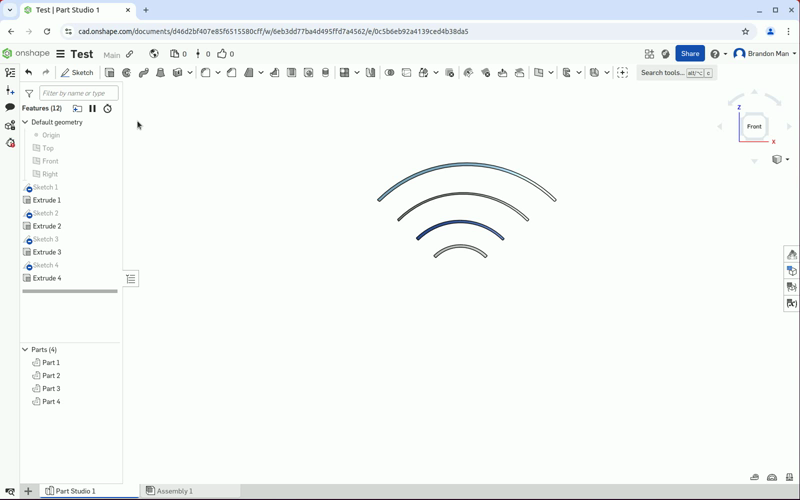
mouse_move(73, 189)
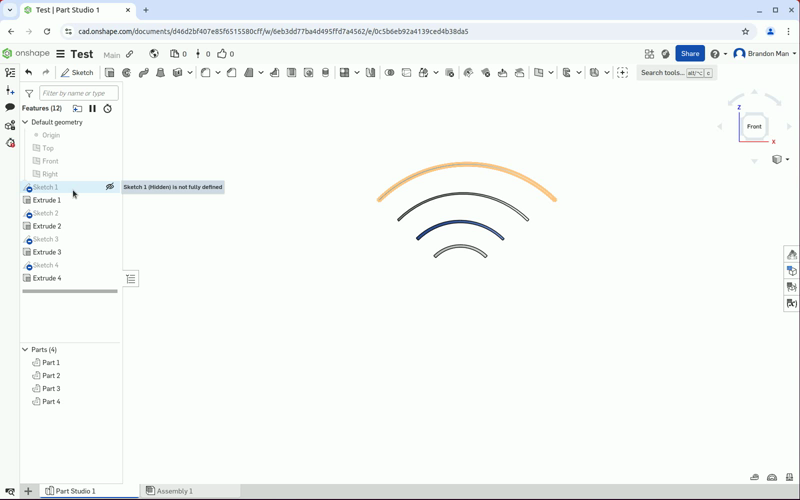
click(73, 189)
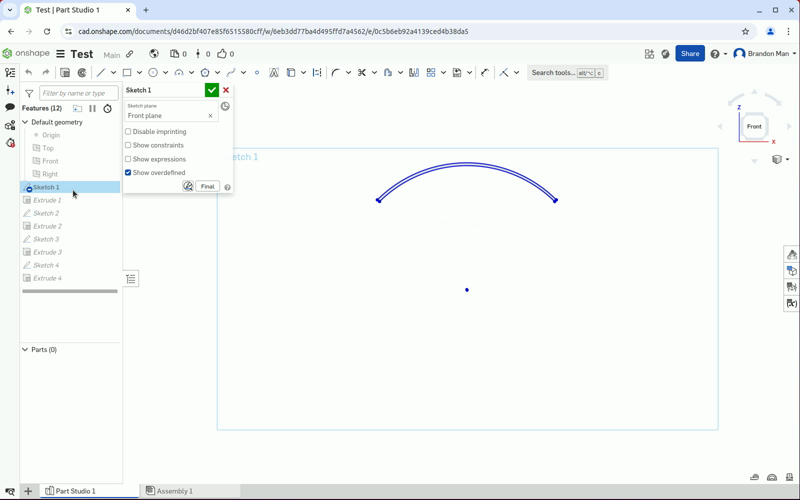
mouse_move(229, 92)
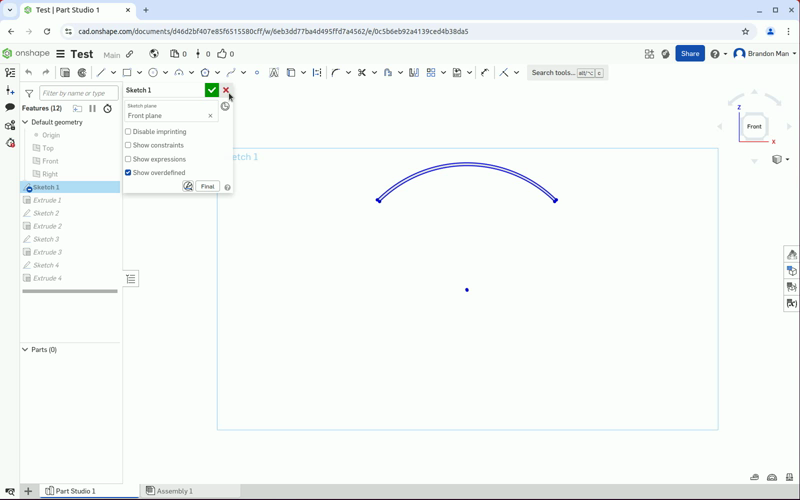
click(229, 92)
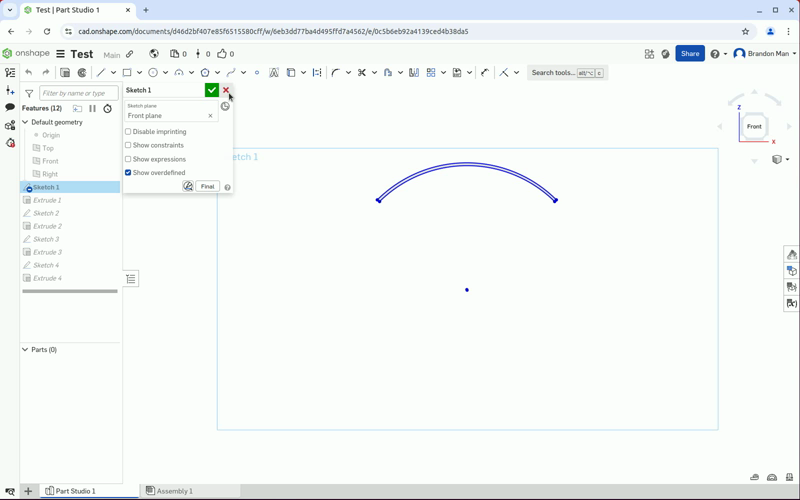
key(shift+s)
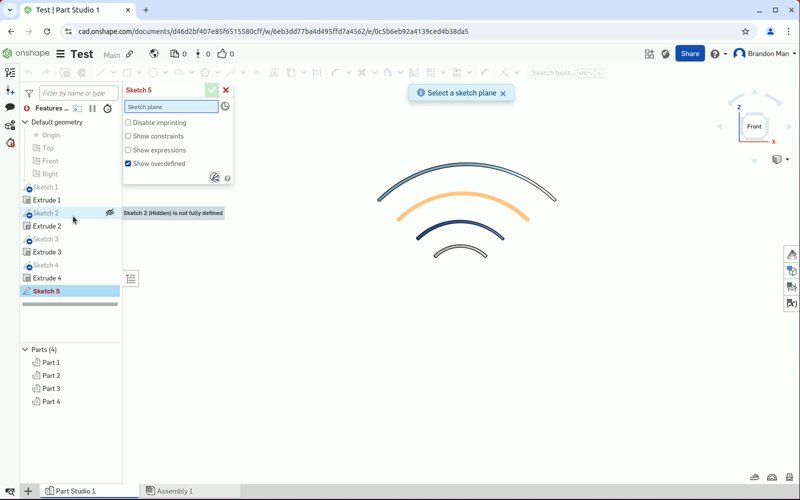
scroll(3)
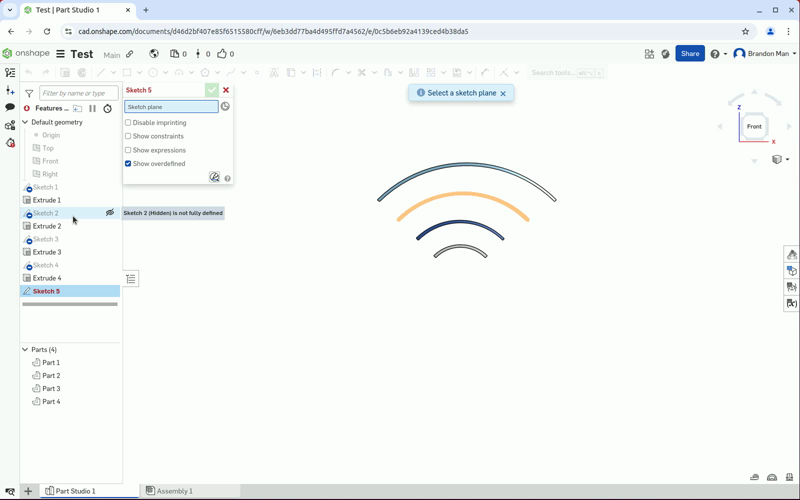
mouse_move(73, 163)
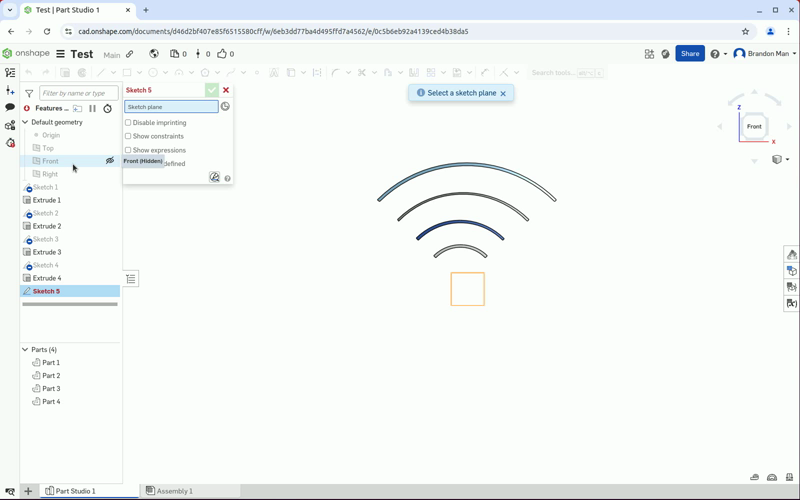
click(73, 163)
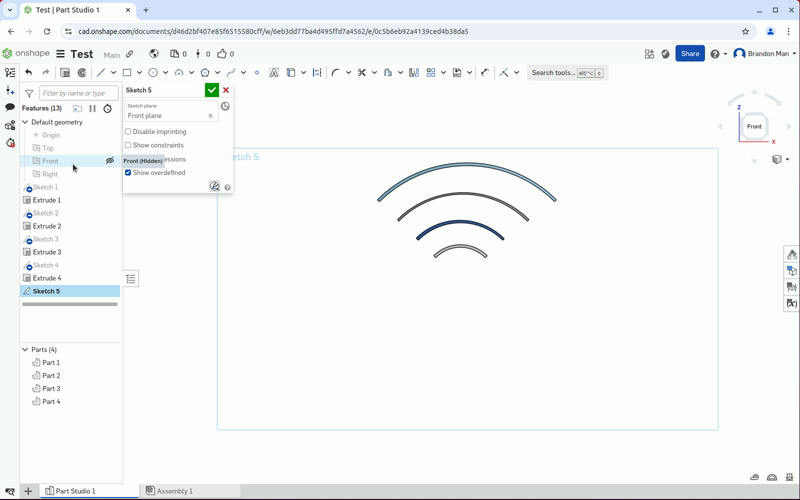
mouse_move(73, 352)
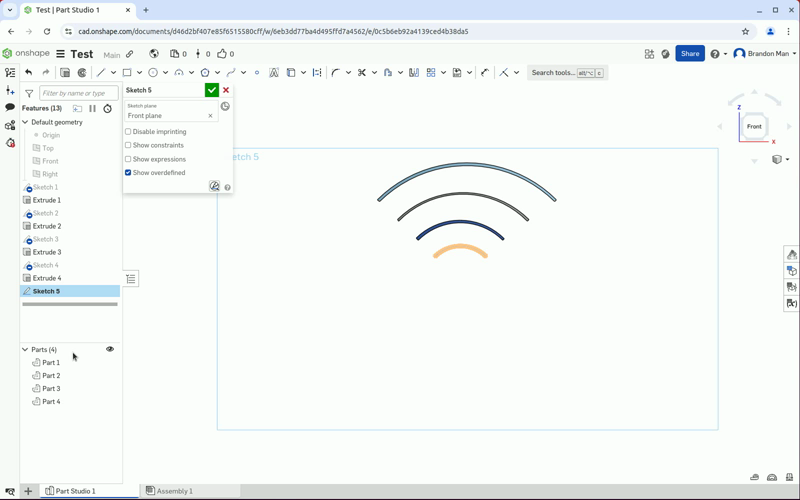
key(y)
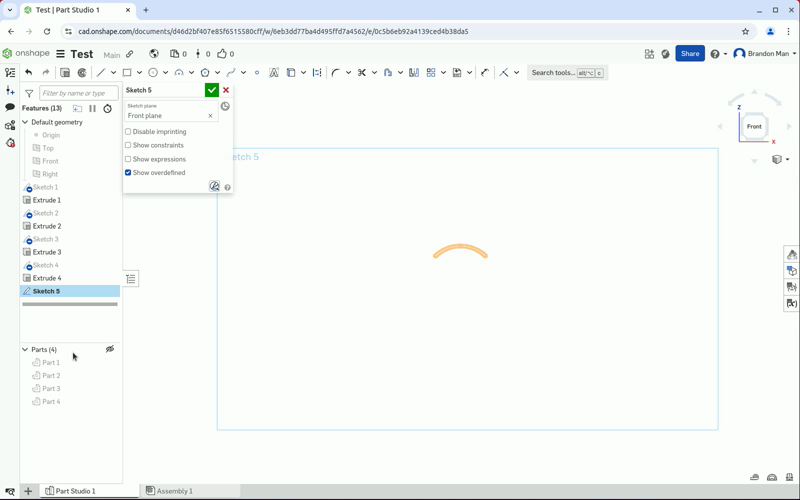
key(l)
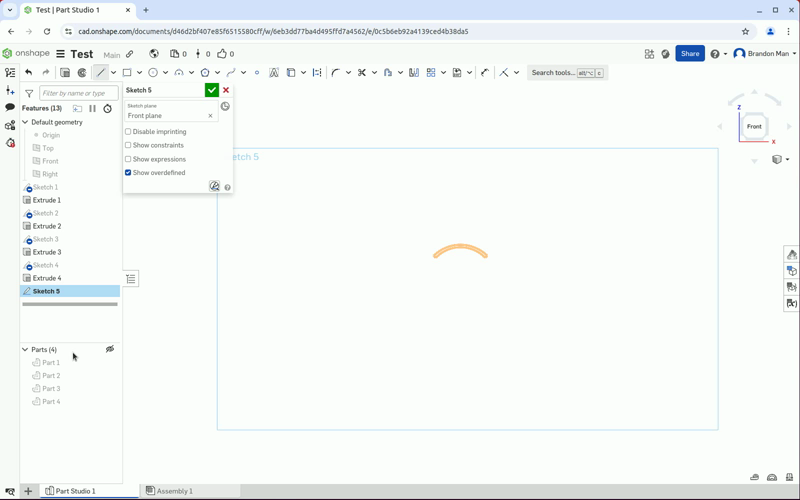
key_down(shift)
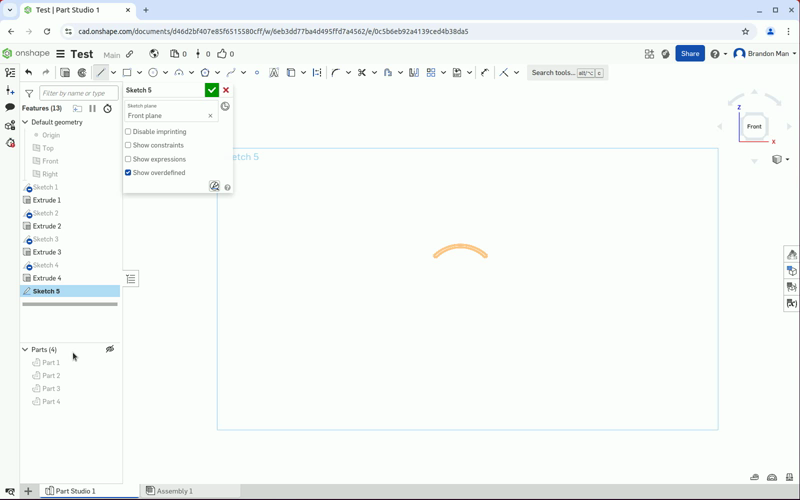
mouse_move(451, 273)
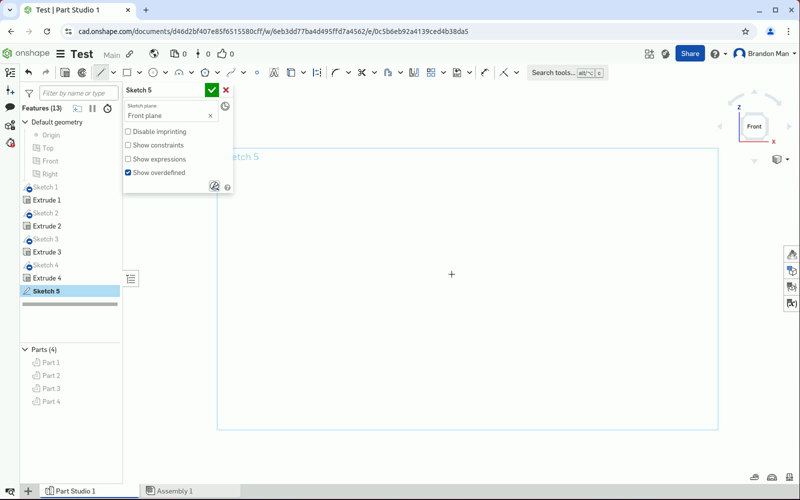
click(451, 273)
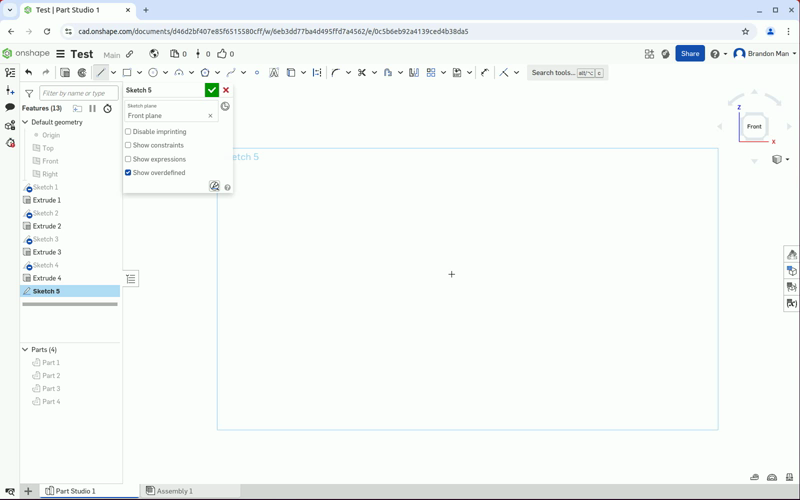
key_up(shift)
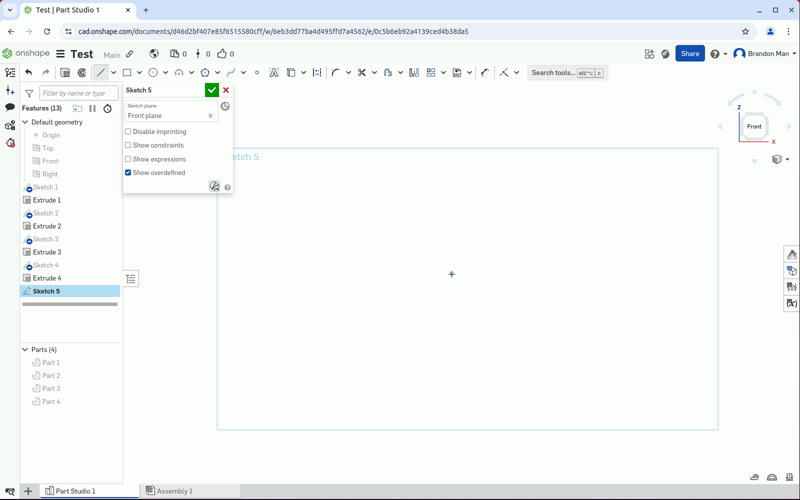
key_down(shift)
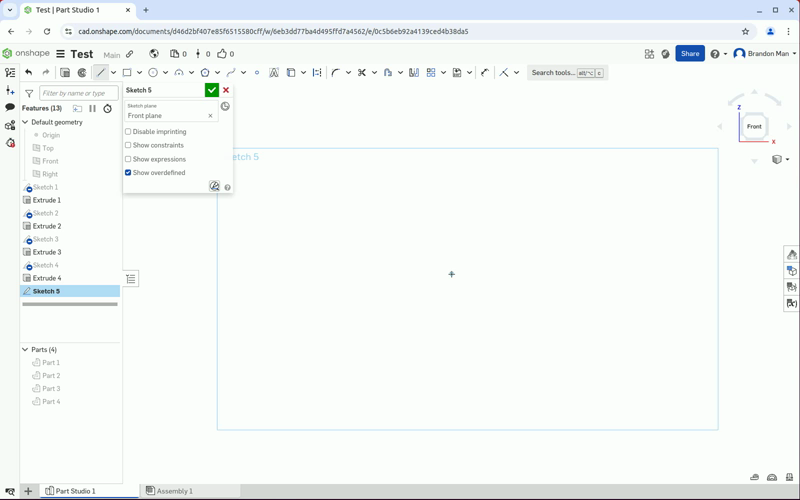
mouse_move(481, 273)
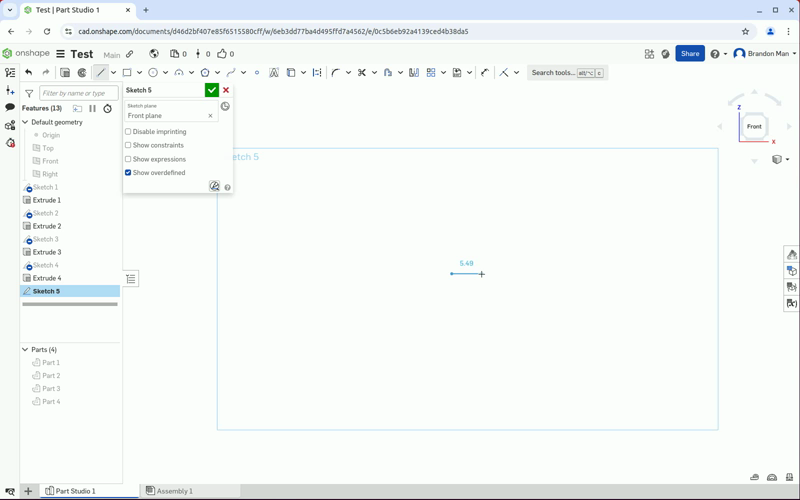
mouse_move(453, 275)
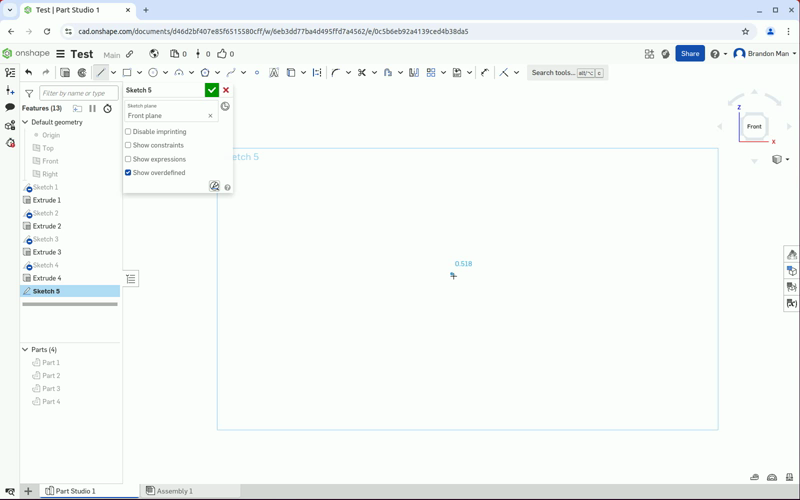
scroll(6)
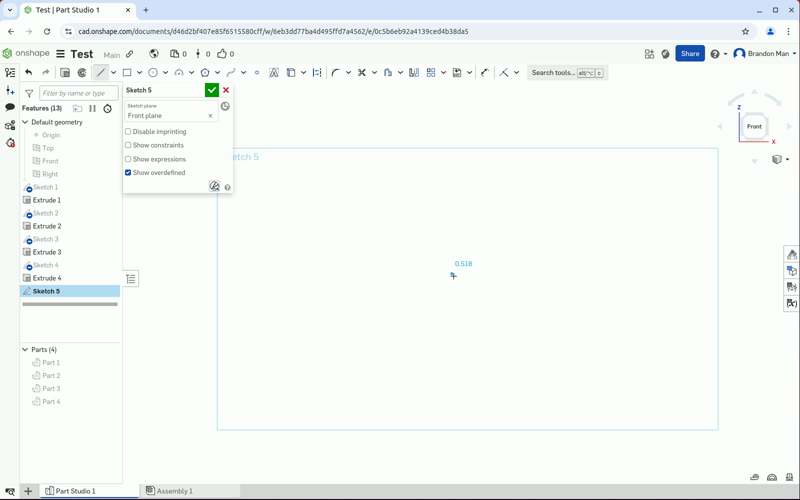
scroll(6)
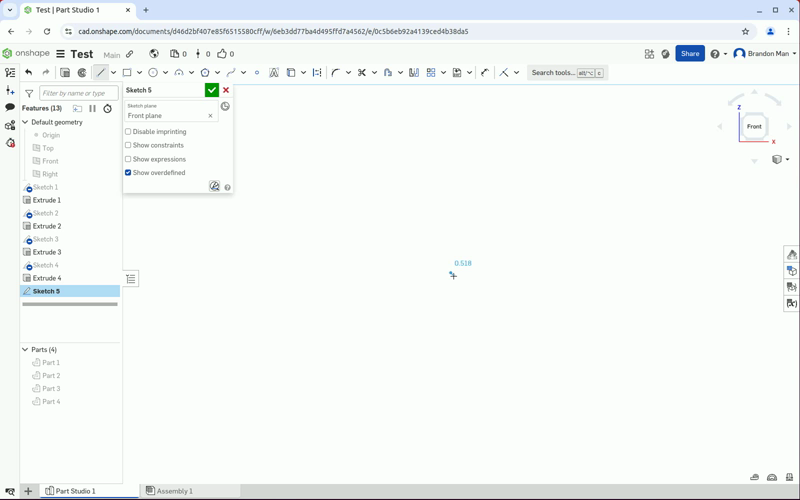
scroll(6)
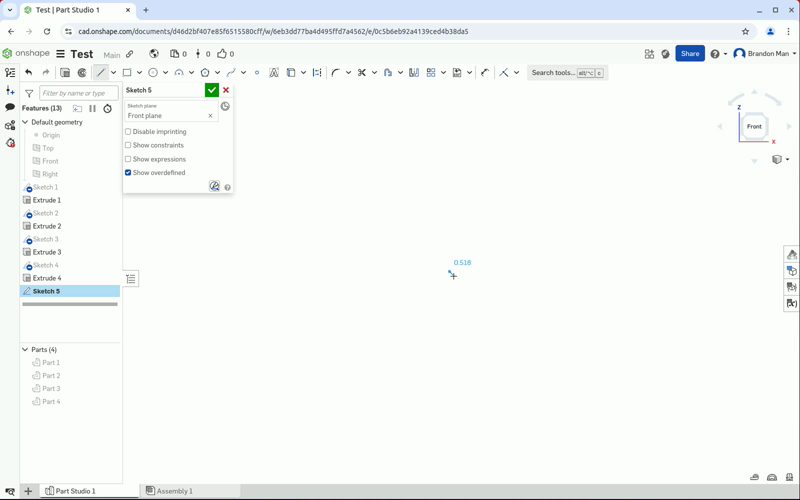
scroll(6)
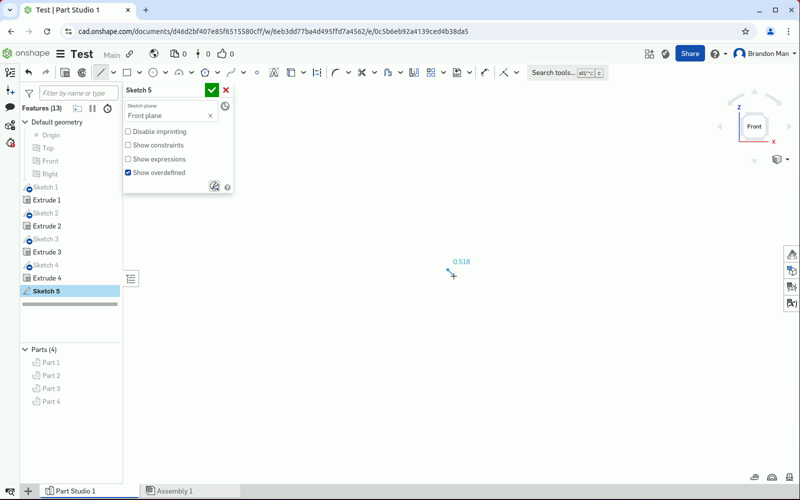
scroll(6)
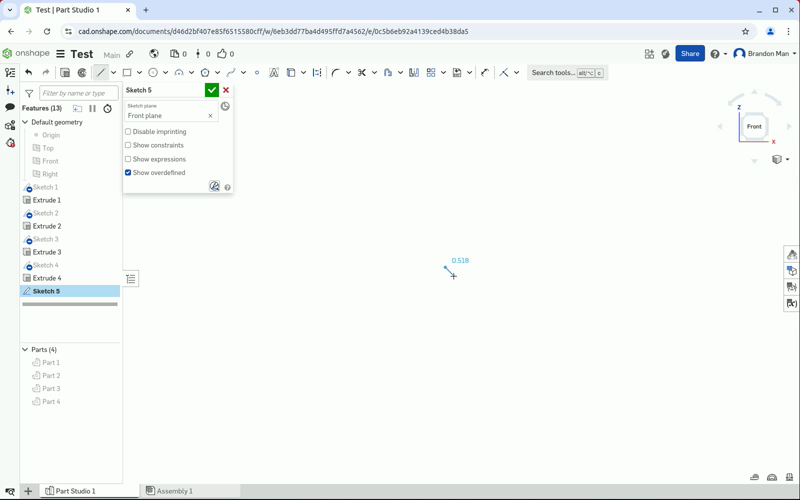
scroll(6)
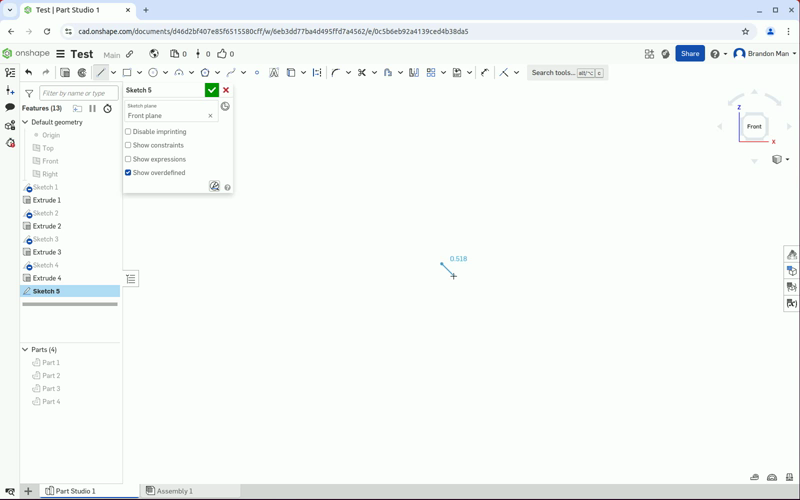
scroll(6)
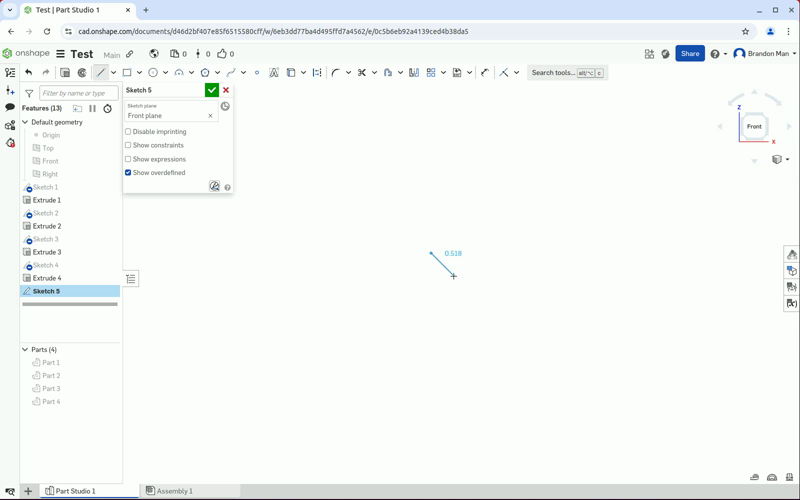
click(453, 275)
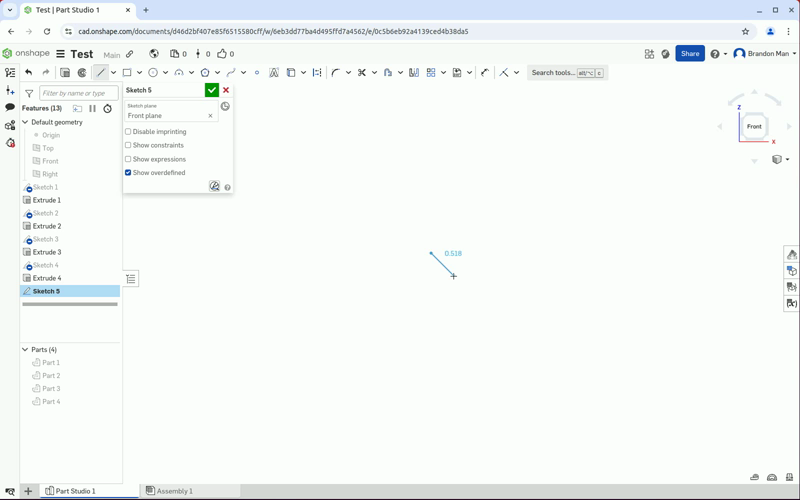
scroll(-6)
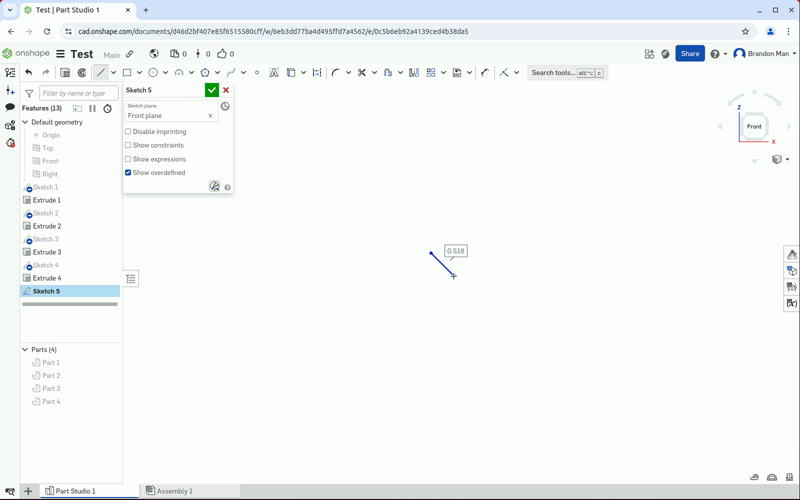
scroll(-6)
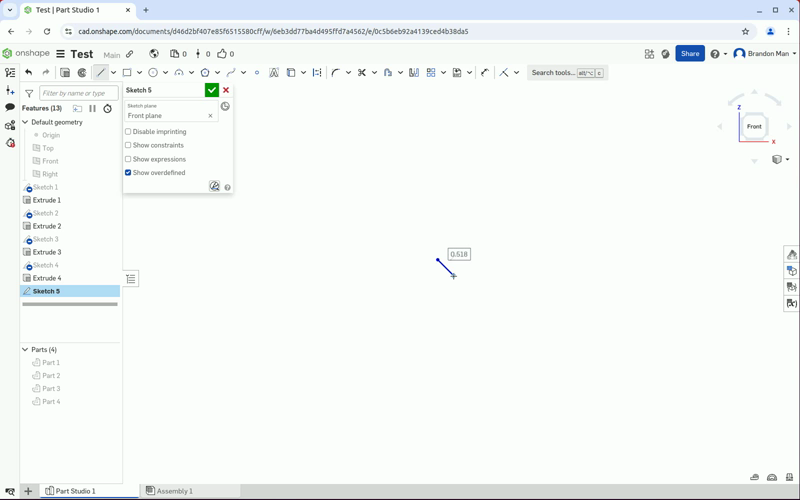
scroll(-6)
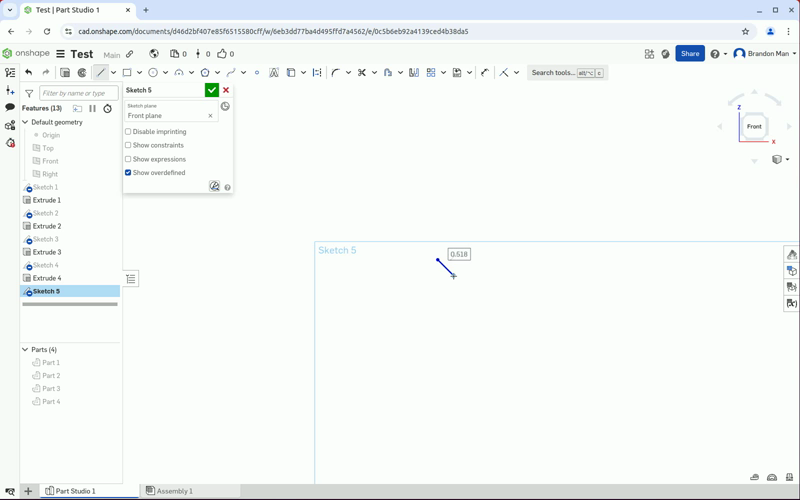
scroll(-6)
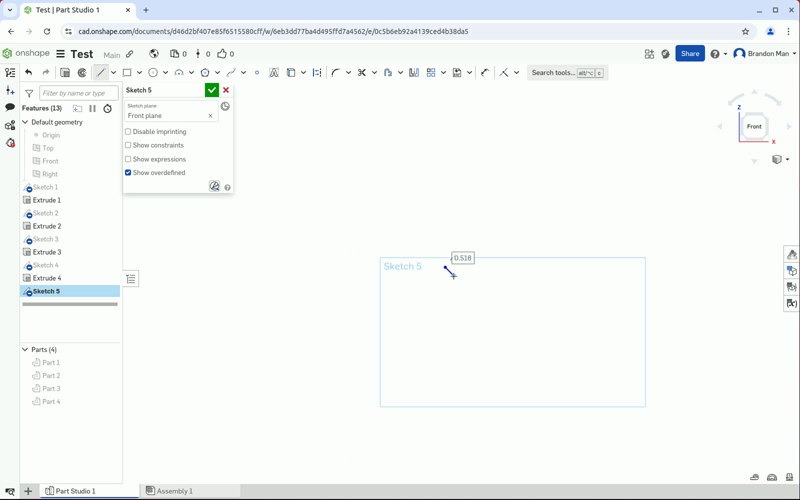
scroll(-6)
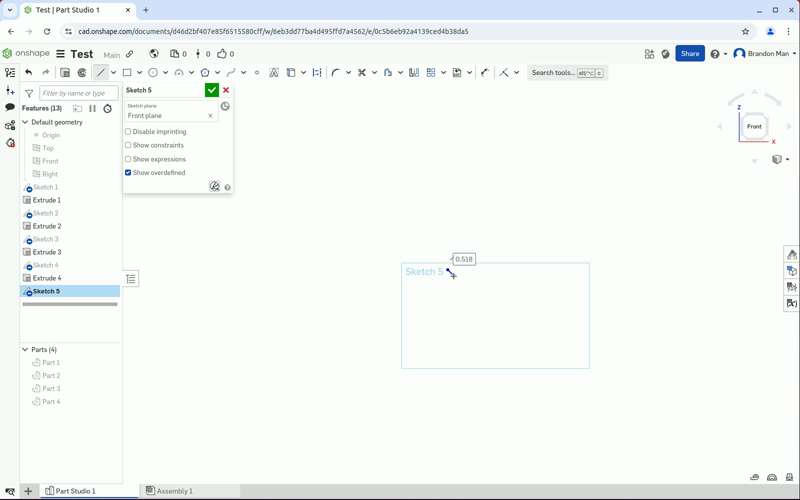
scroll(-6)
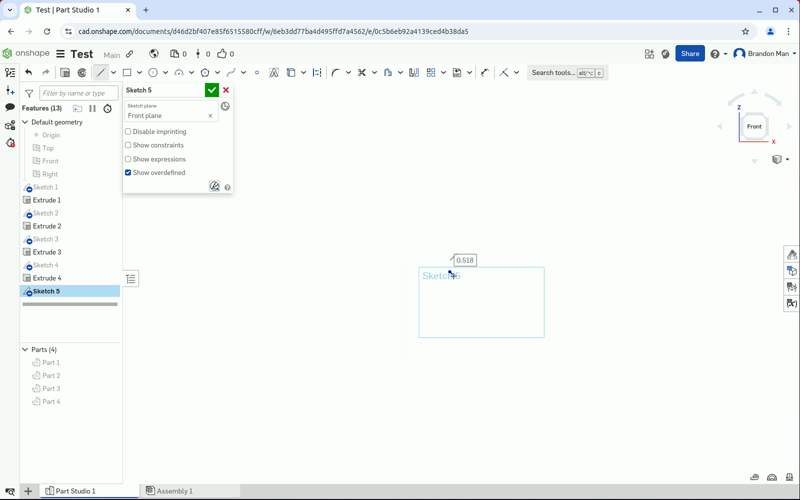
scroll(-6)
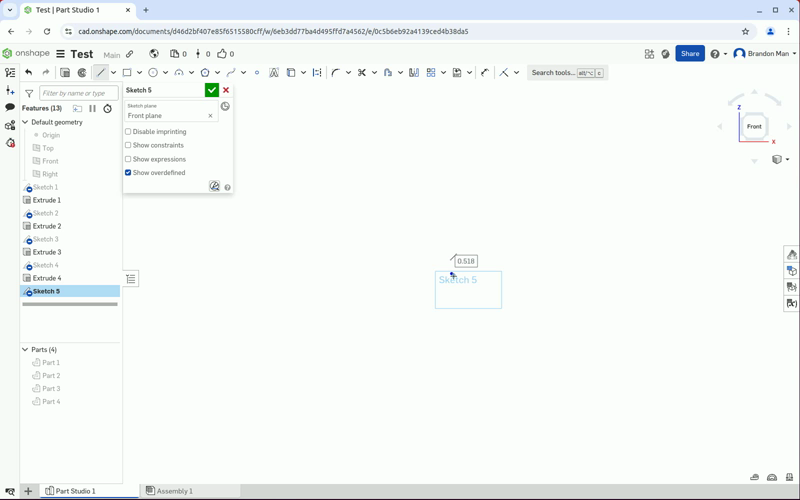
key_up(shift)
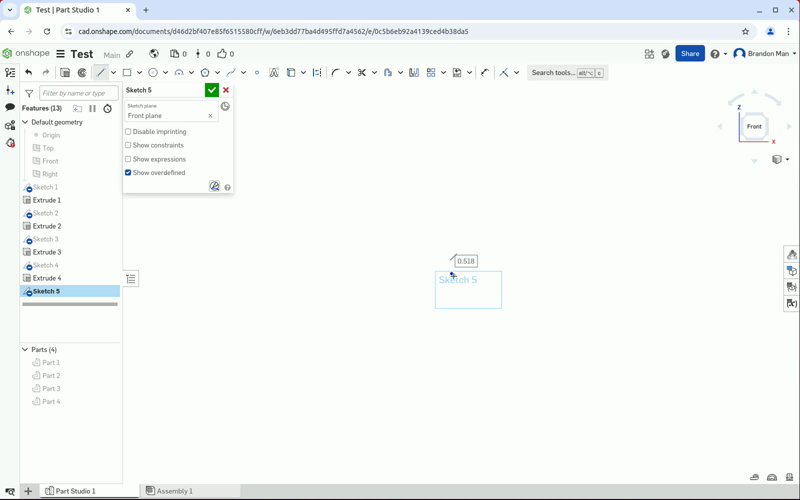
key(esc)
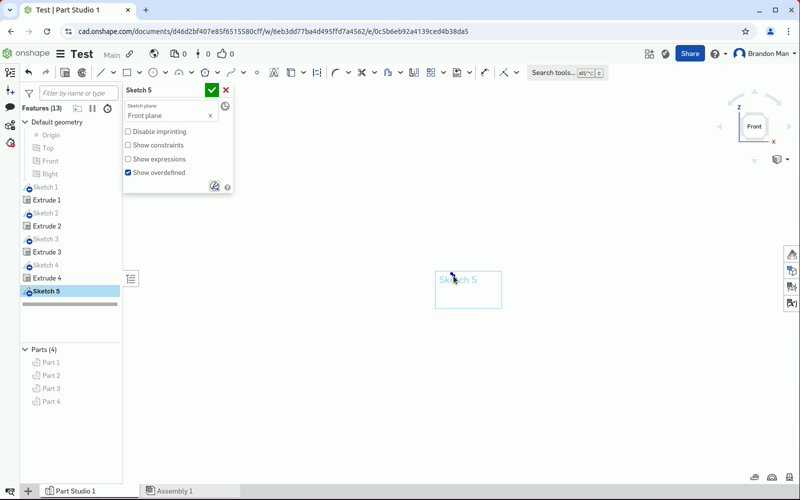
key(a)
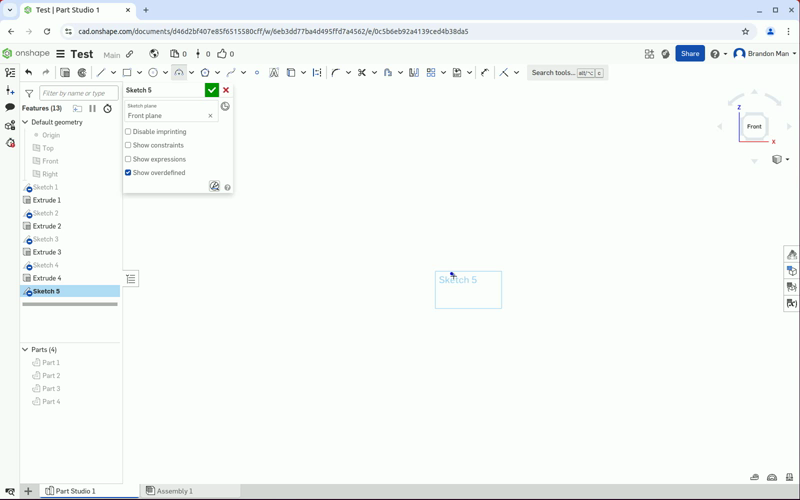
mouse_move(453, 275)
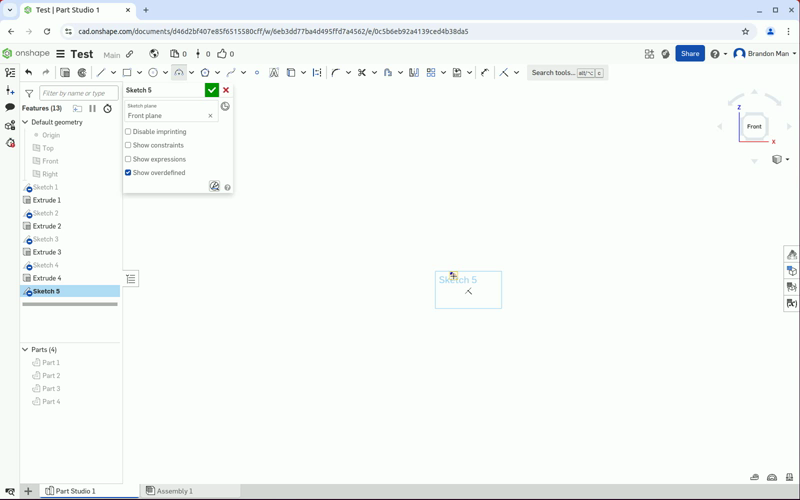
scroll(6)
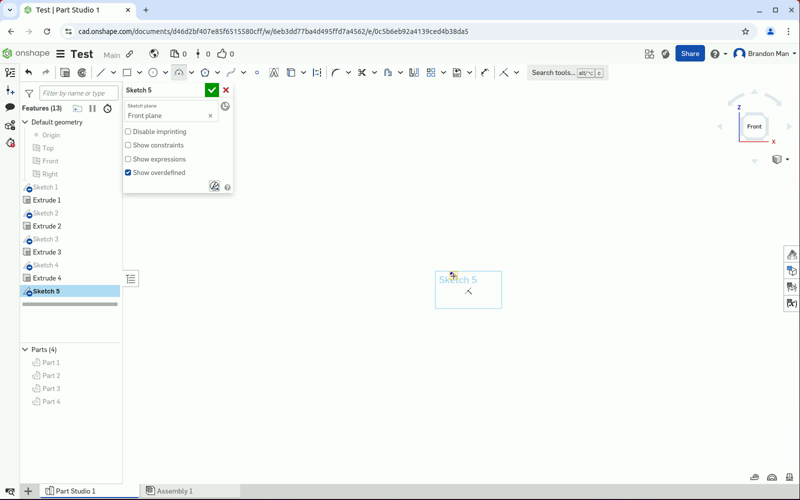
scroll(6)
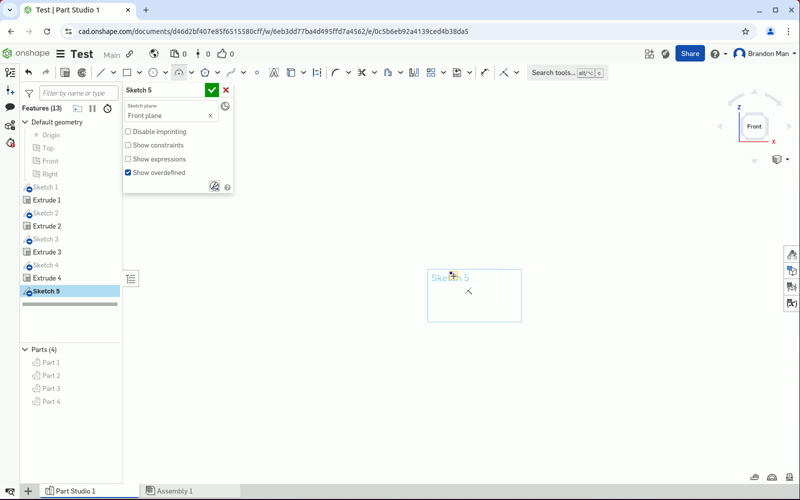
scroll(6)
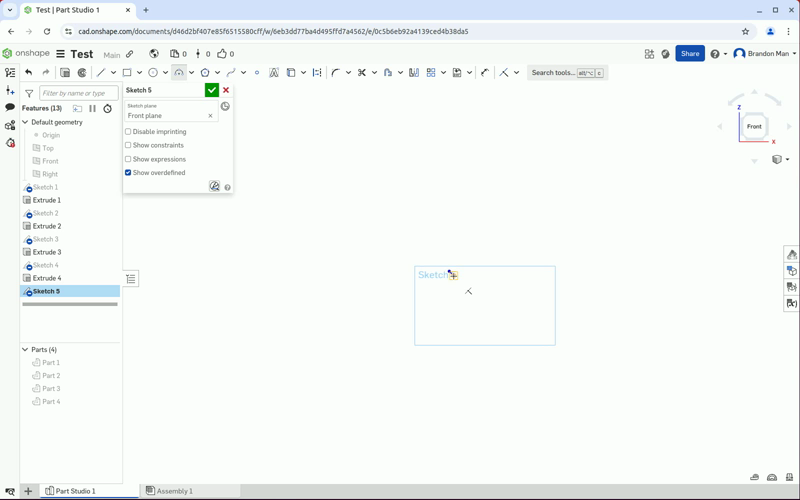
scroll(6)
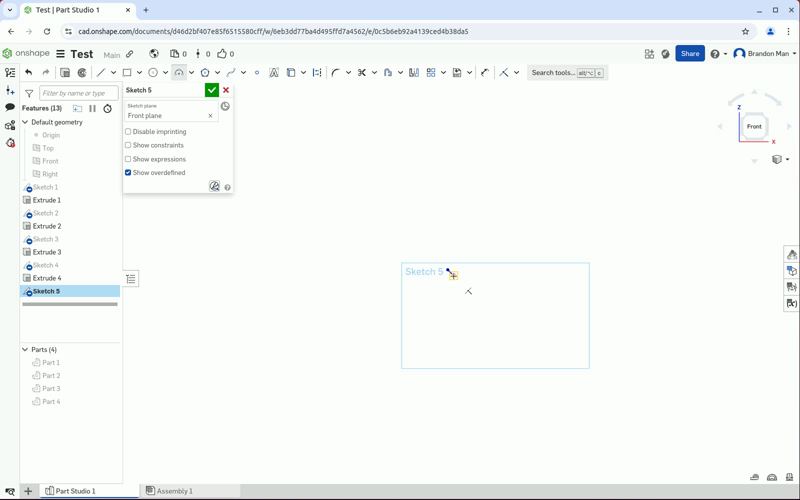
scroll(6)
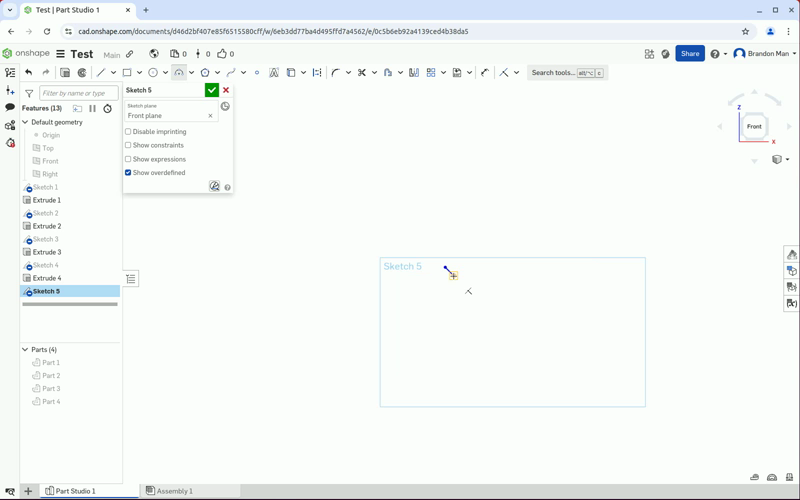
scroll(6)
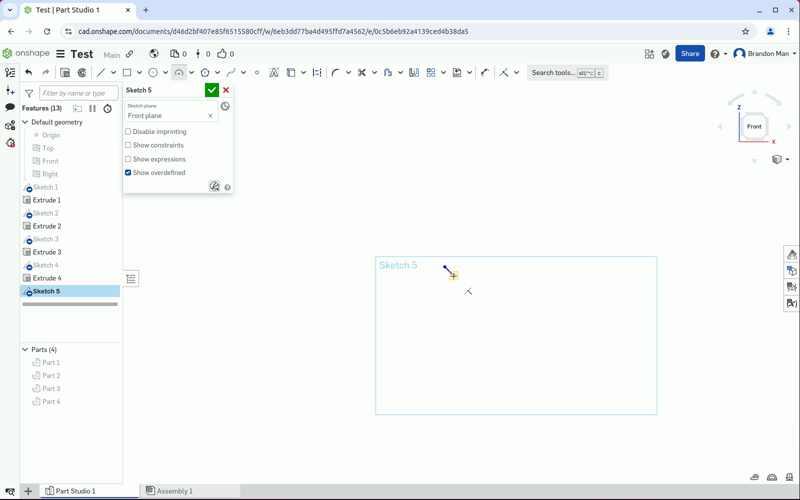
scroll(6)
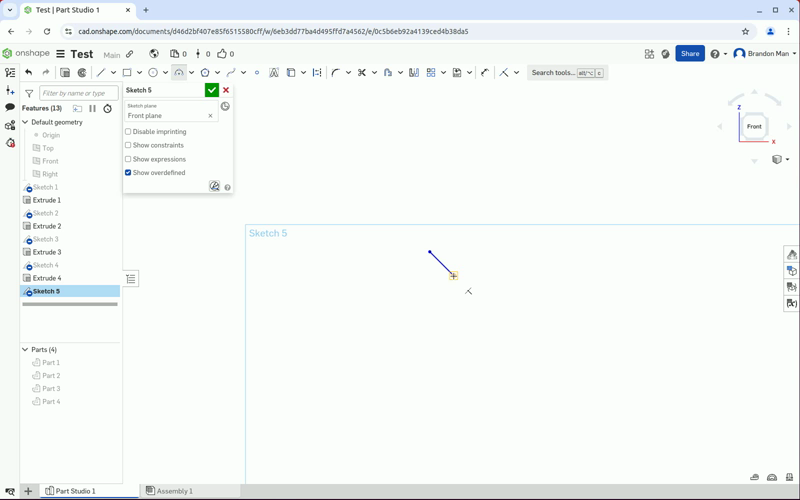
click(453, 275)
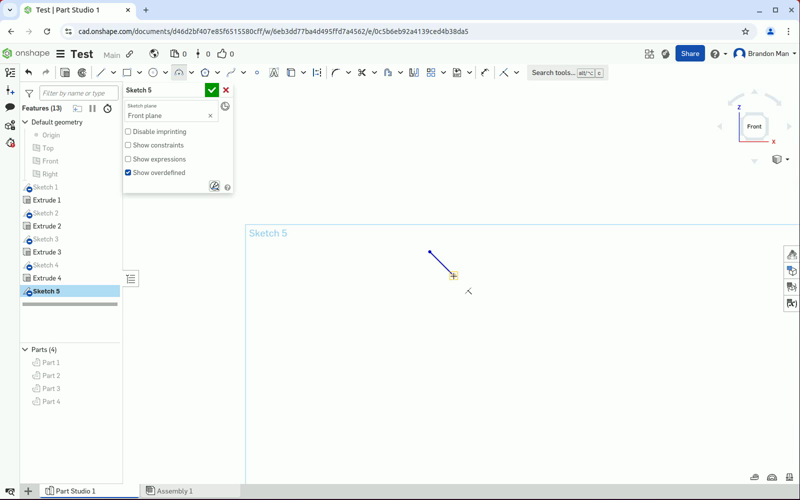
scroll(-6)
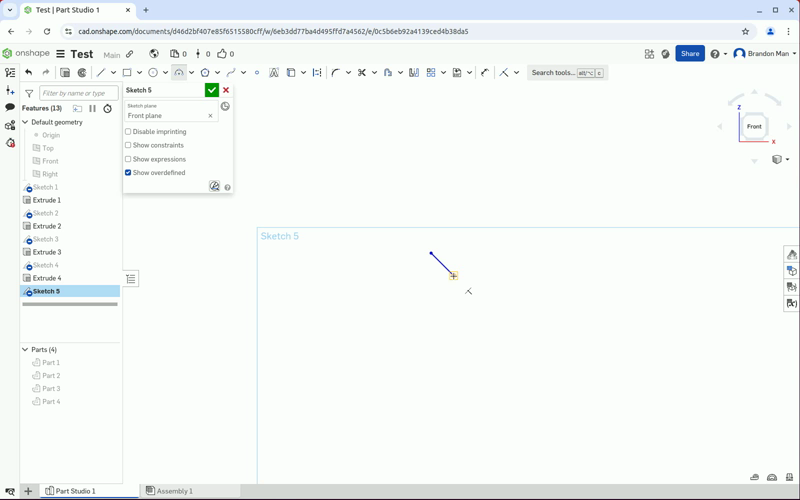
scroll(-6)
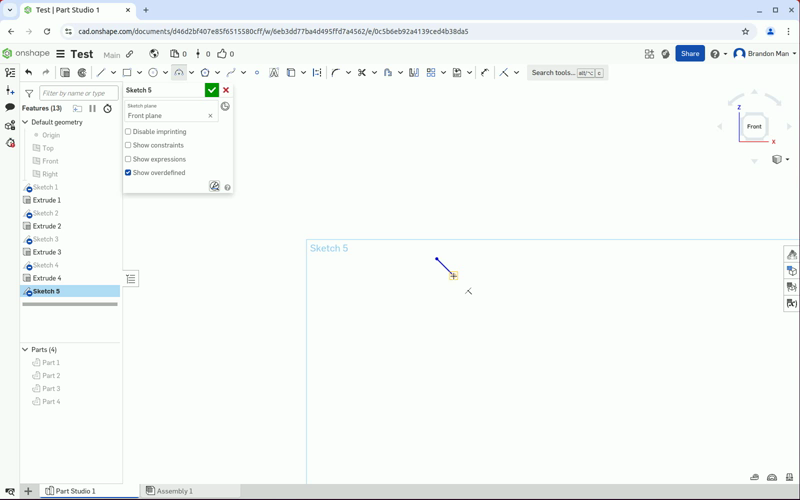
scroll(-6)
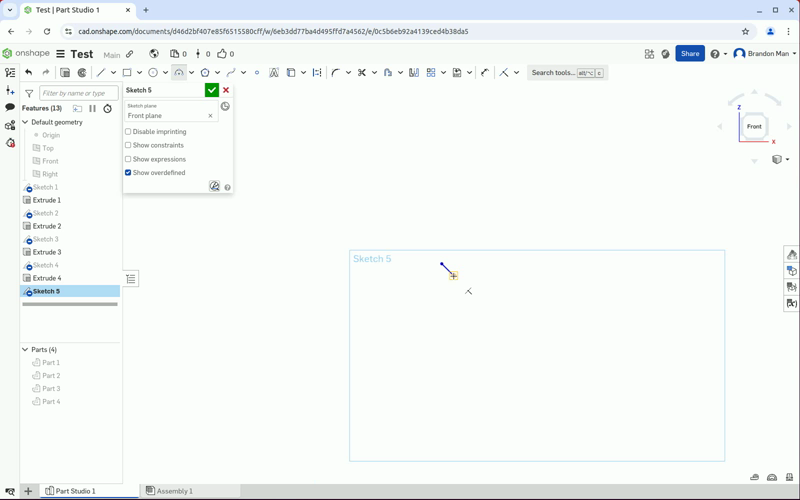
scroll(-6)
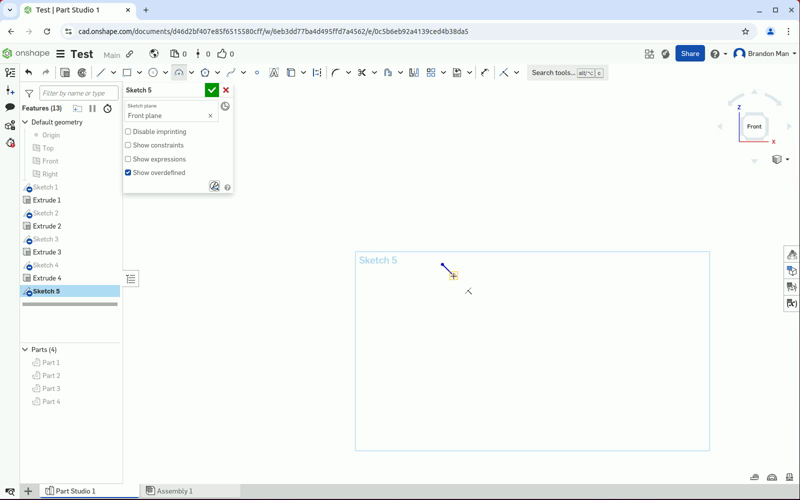
scroll(-6)
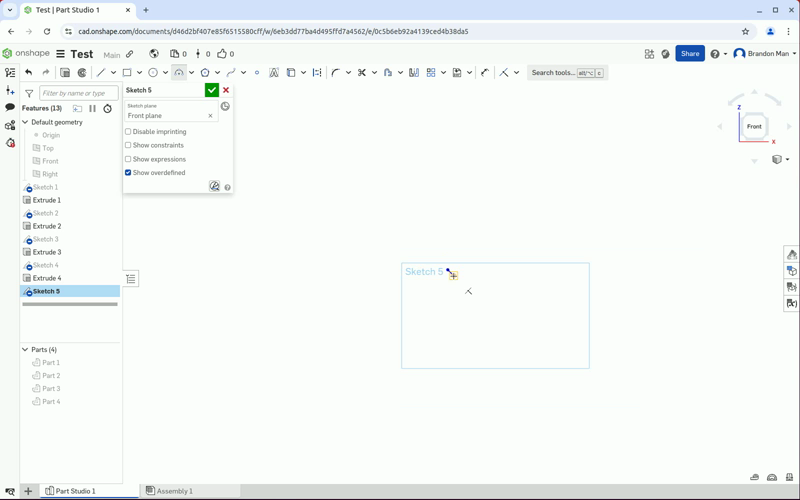
scroll(-6)
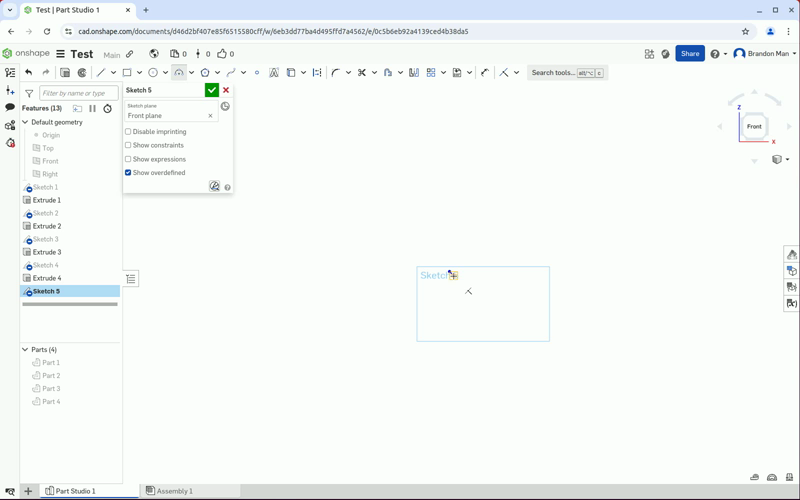
scroll(-6)
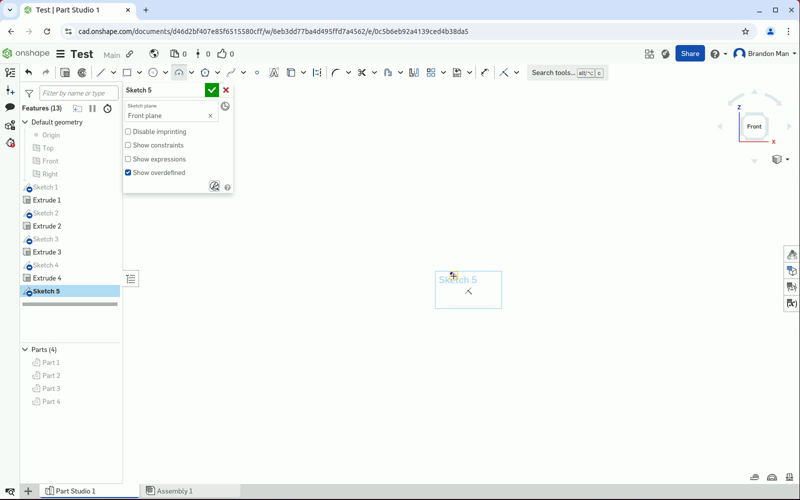
key_down(shift)
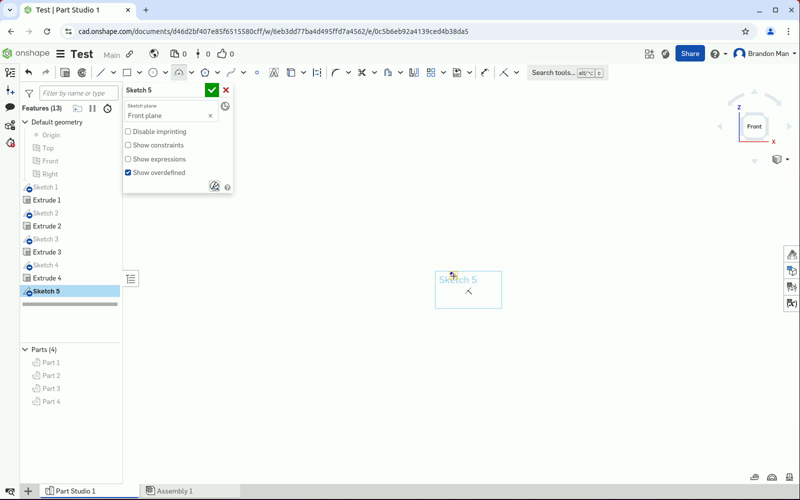
mouse_move(467, 275)
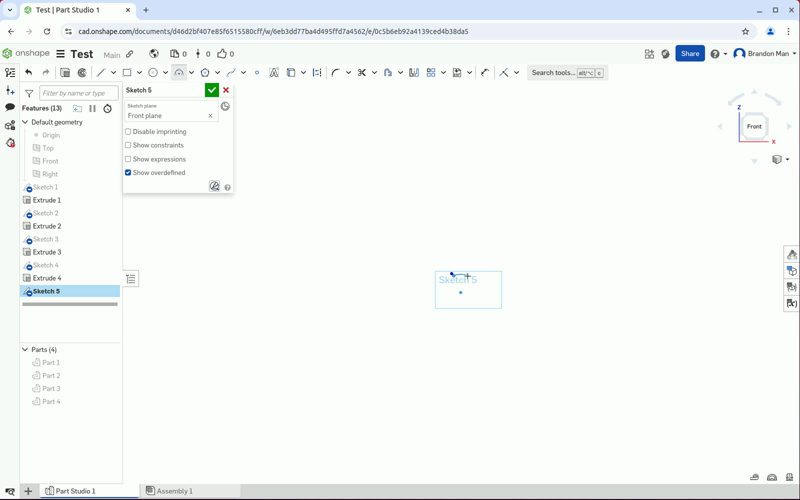
click(467, 275)
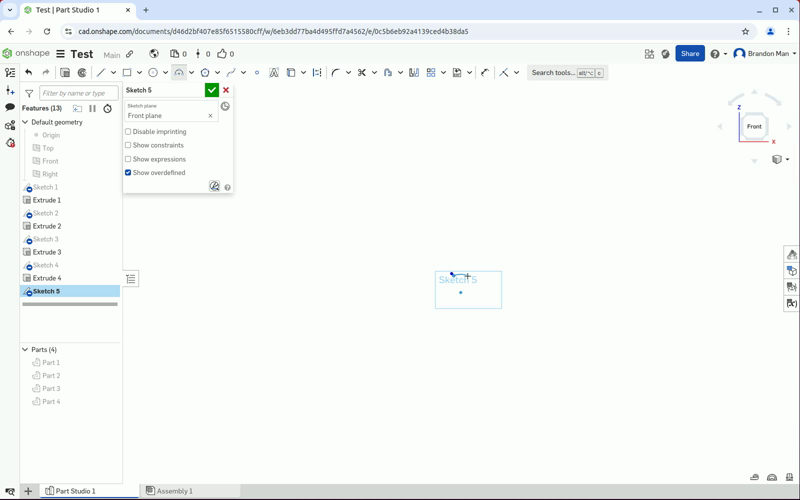
mouse_move(460, 272)
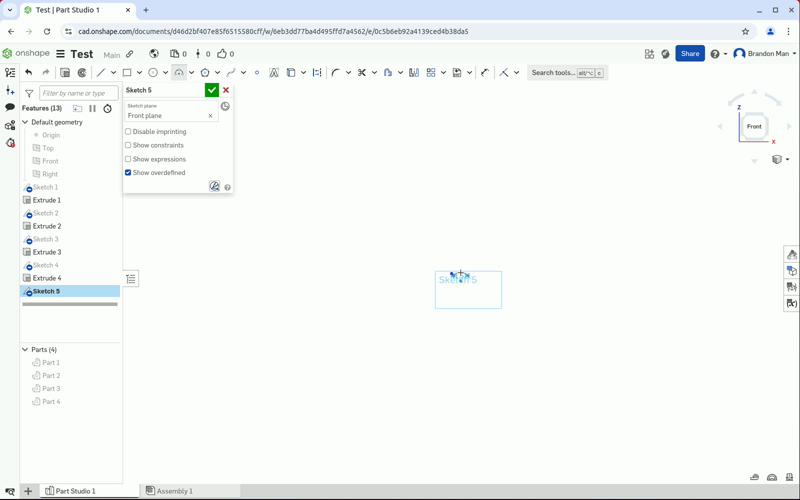
click(460, 272)
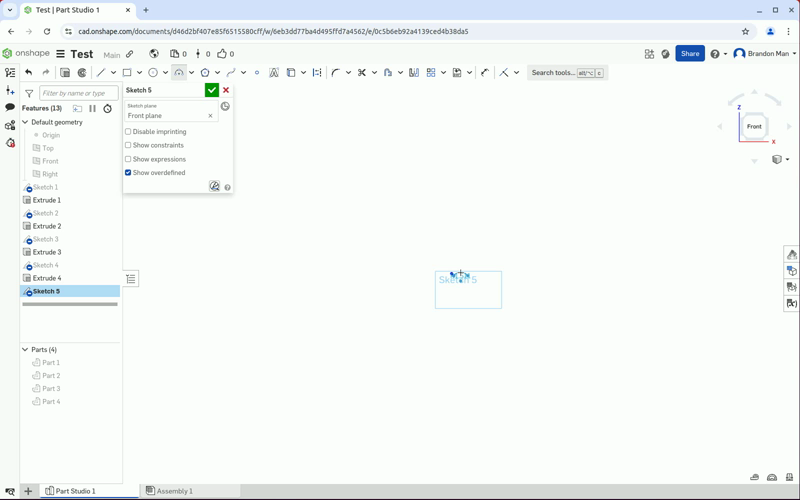
key_up(shift)
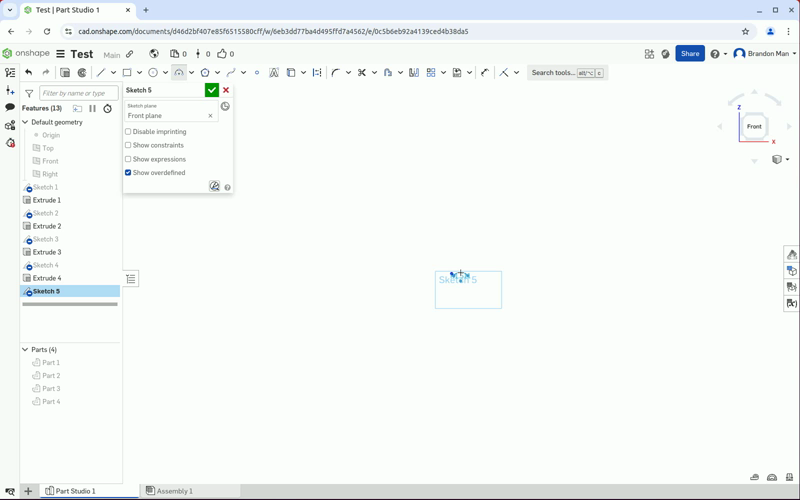
key(esc)
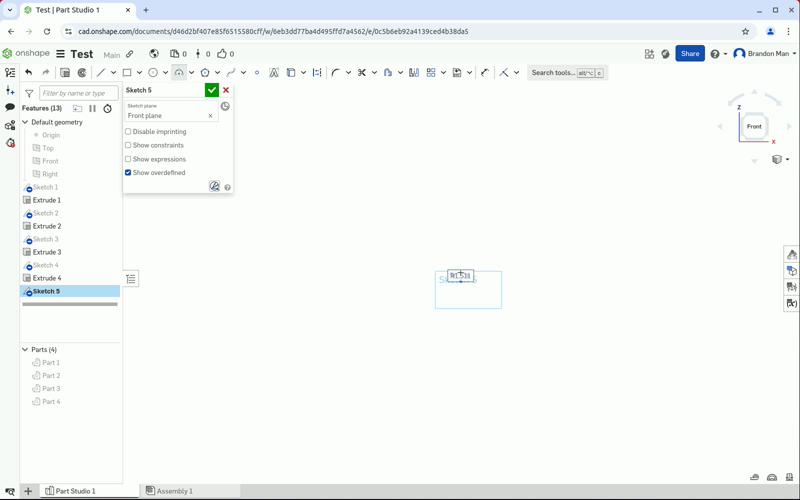
key(l)
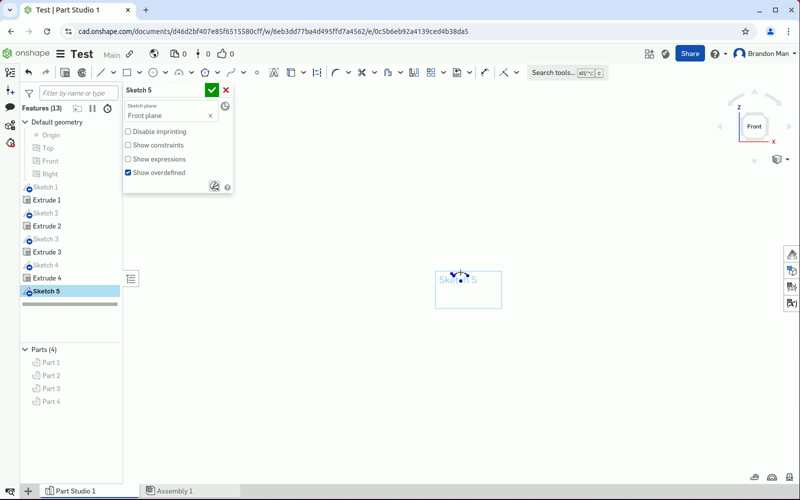
mouse_move(467, 275)
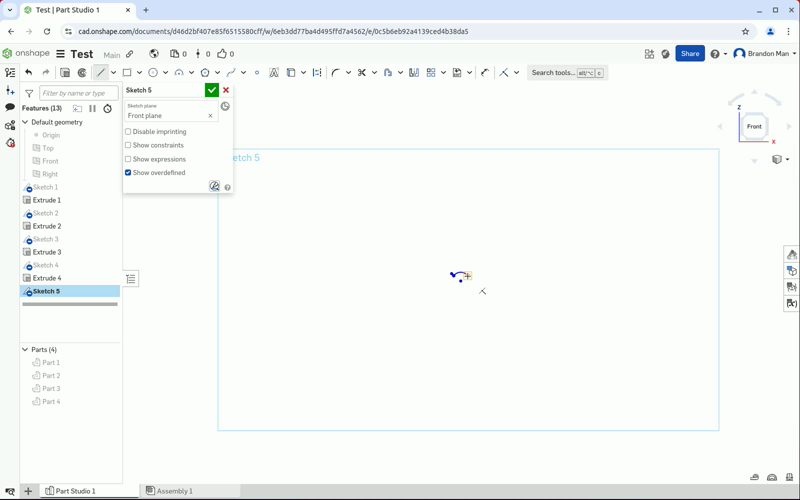
click(467, 275)
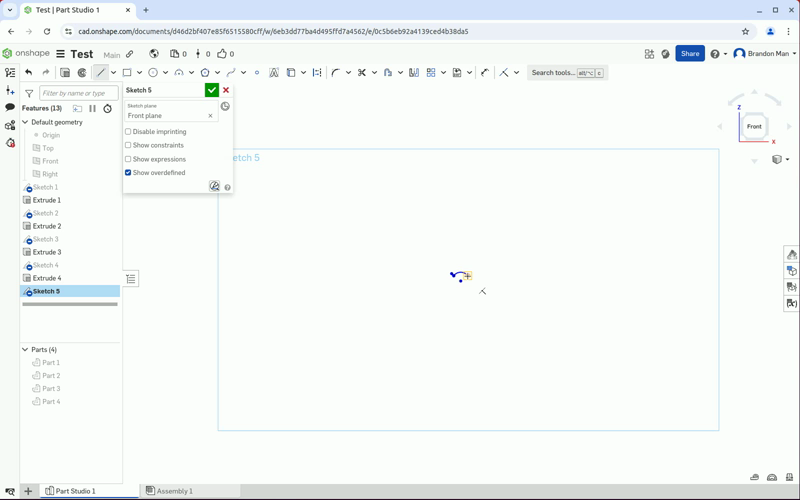
key_down(shift)
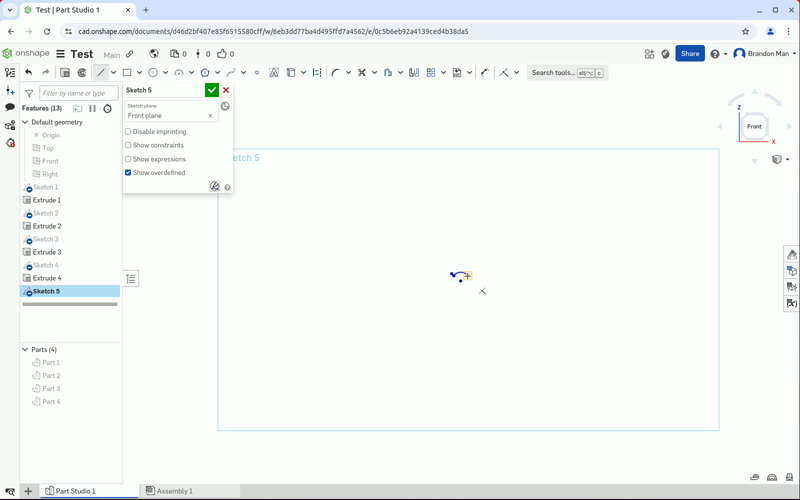
mouse_move(498, 275)
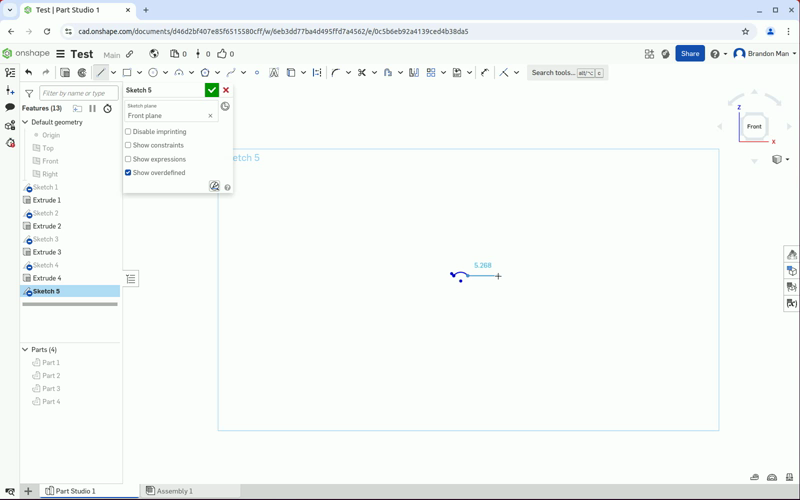
mouse_move(470, 273)
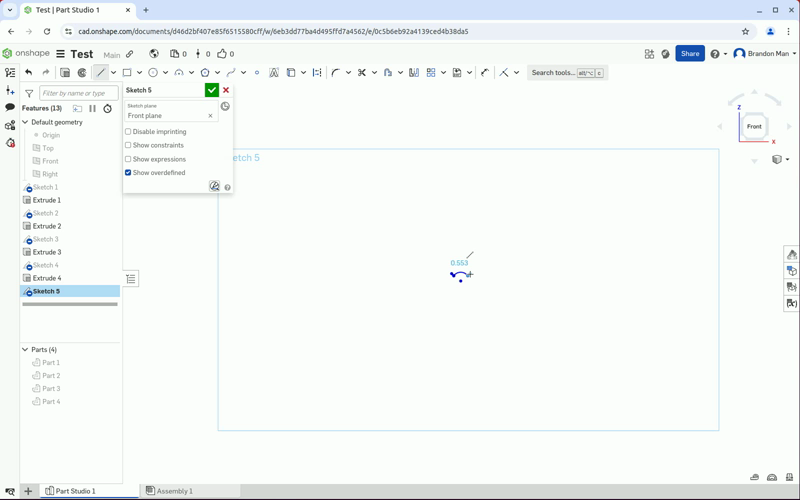
scroll(6)
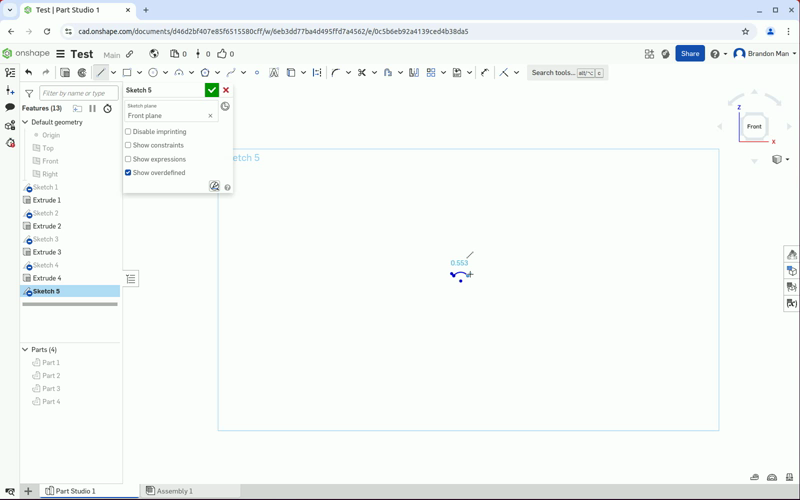
scroll(6)
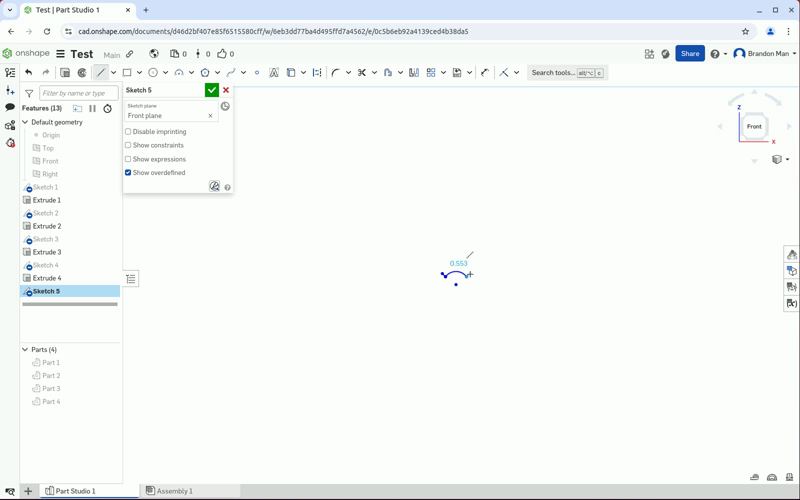
scroll(6)
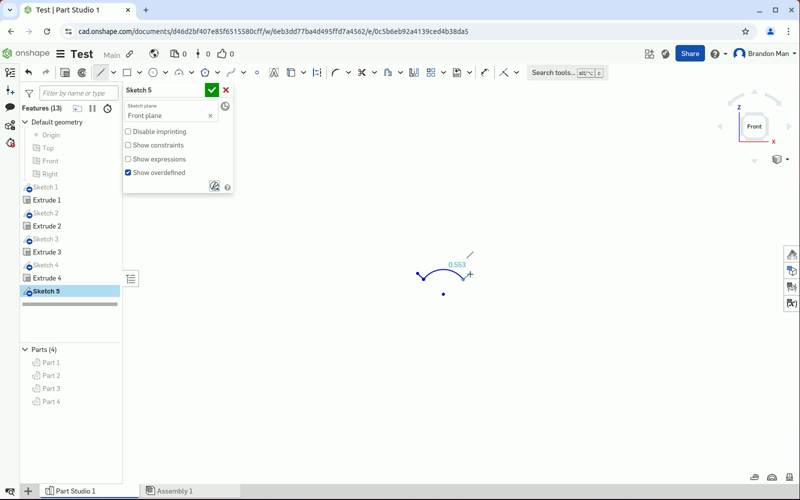
scroll(6)
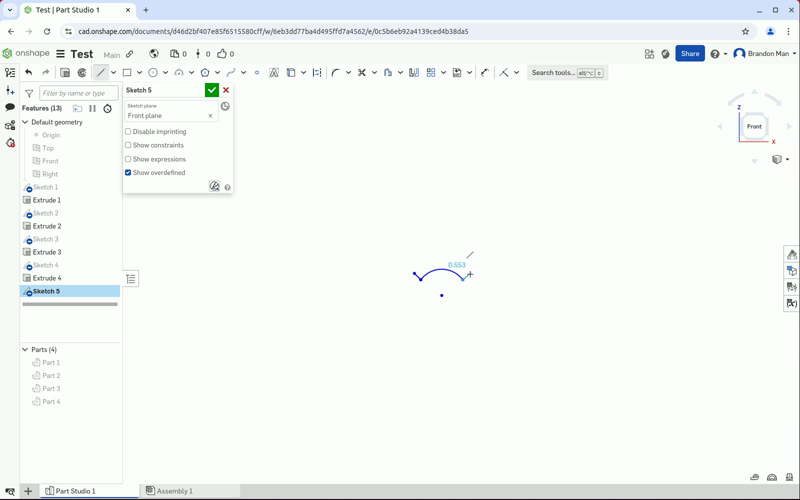
scroll(6)
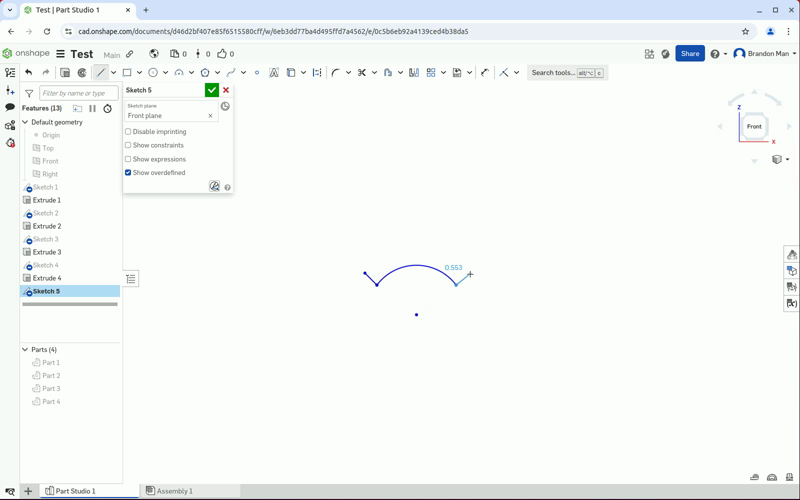
scroll(6)
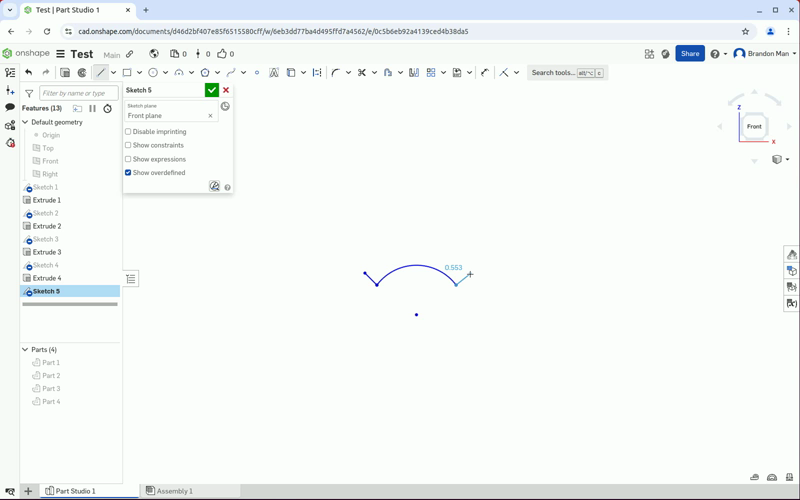
scroll(6)
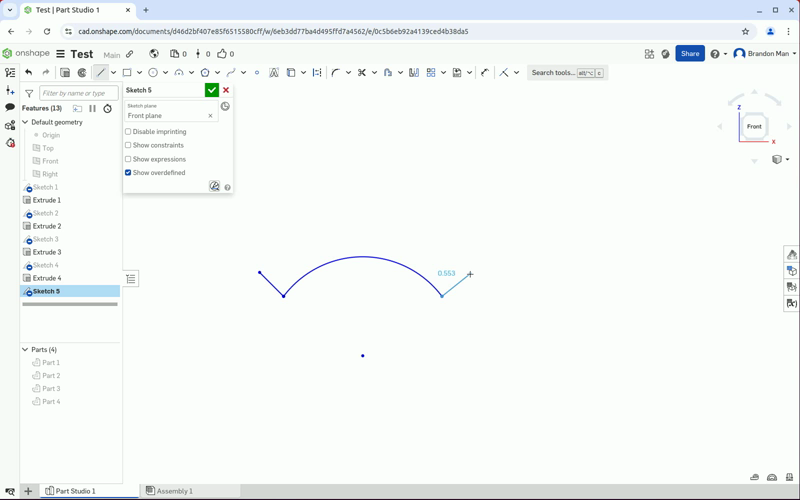
click(470, 273)
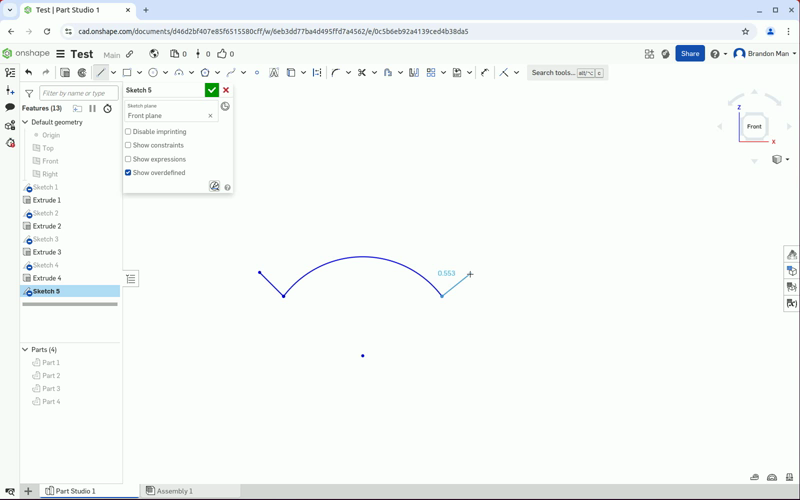
scroll(-6)
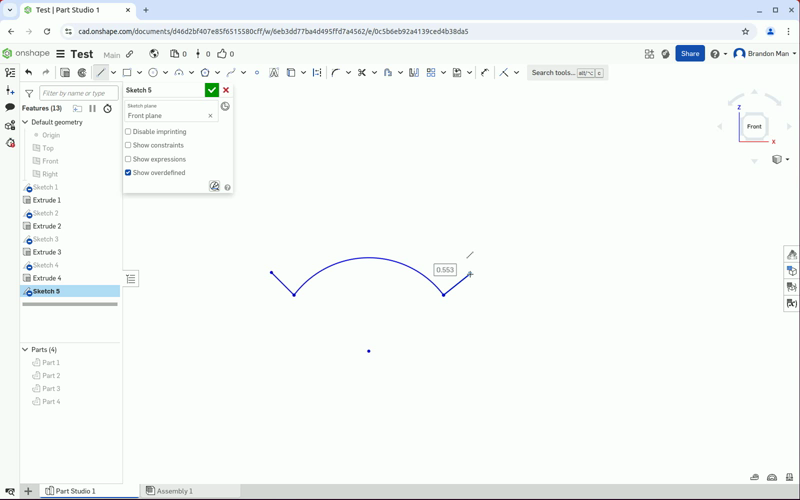
scroll(-6)
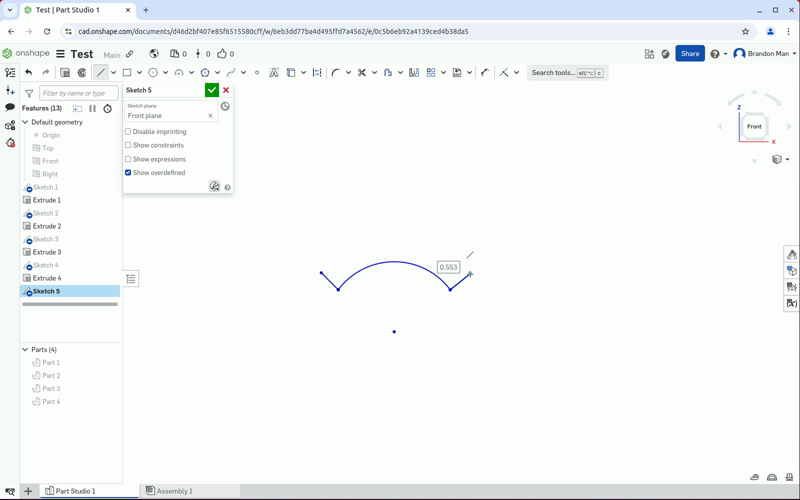
scroll(-6)
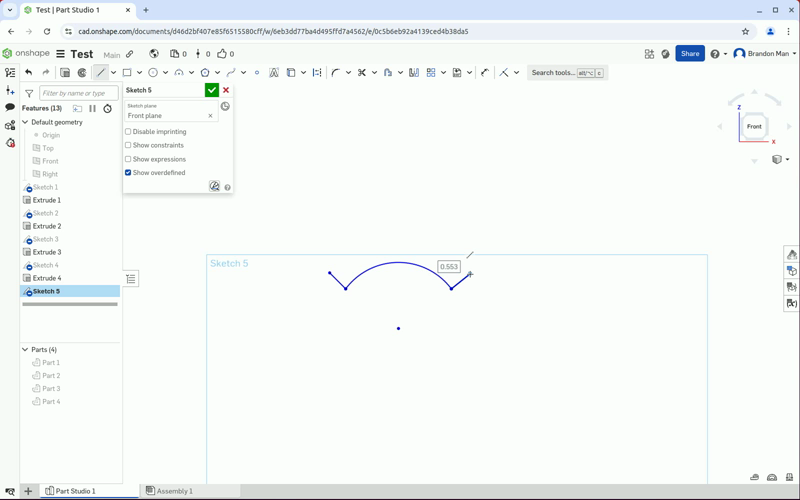
scroll(-6)
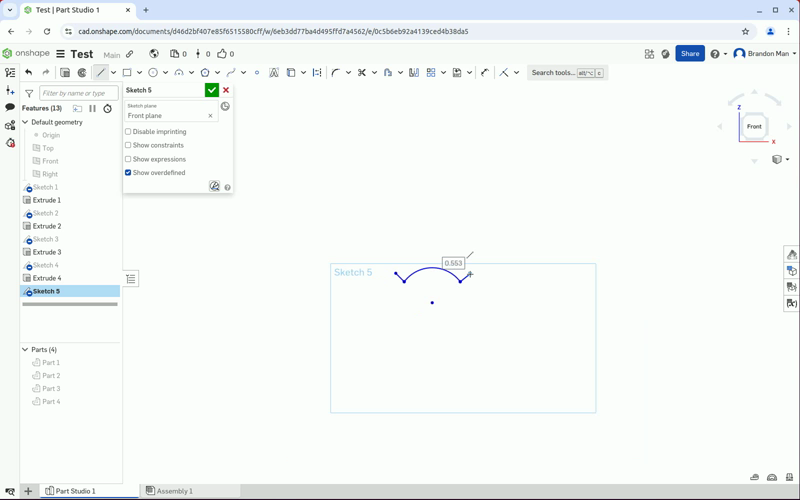
scroll(-6)
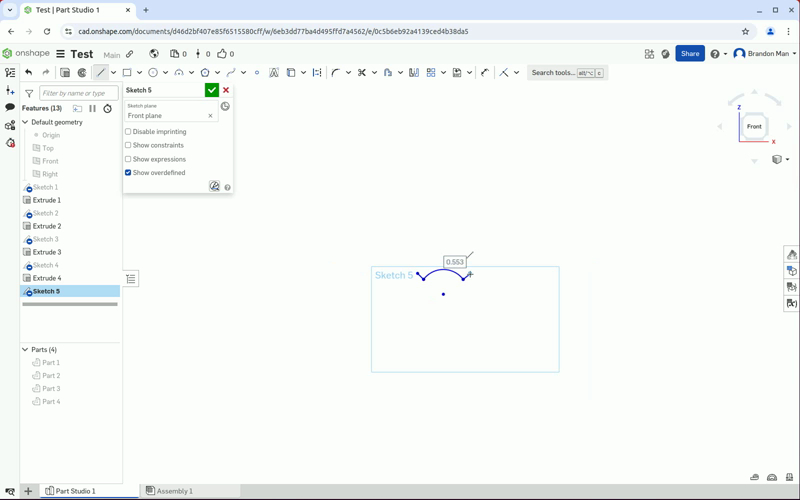
scroll(-6)
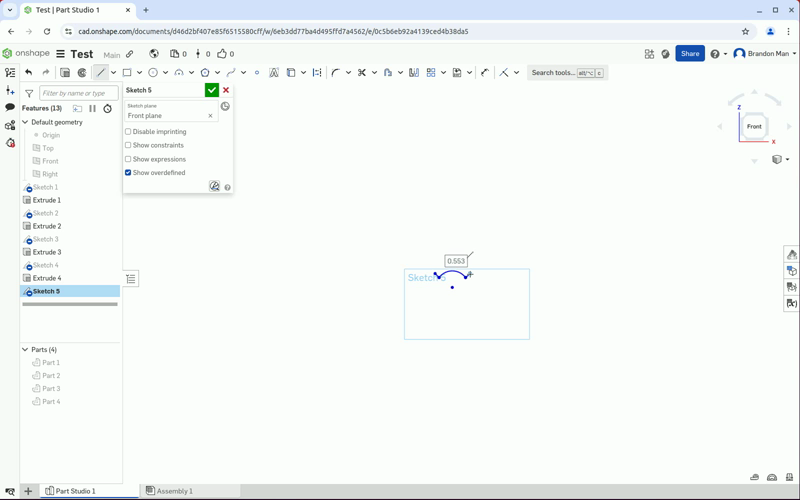
scroll(-6)
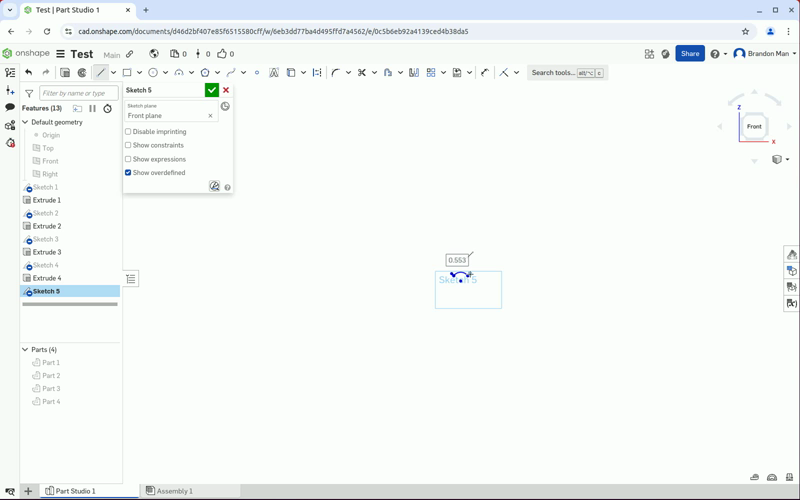
key_up(shift)
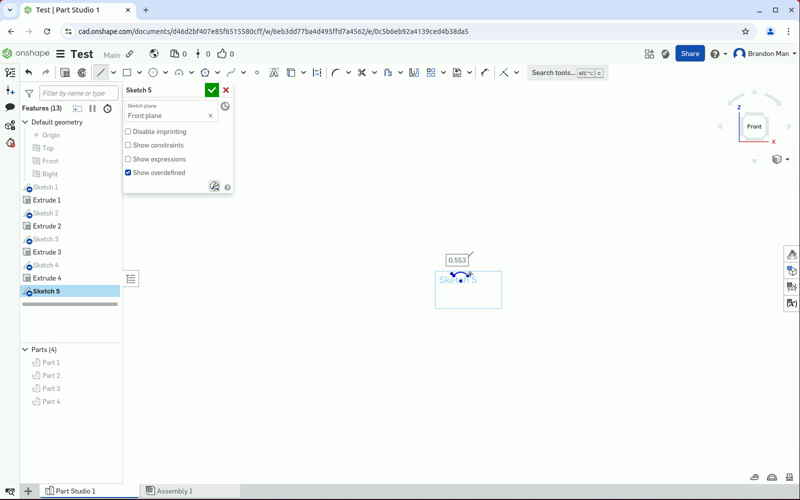
key(esc)
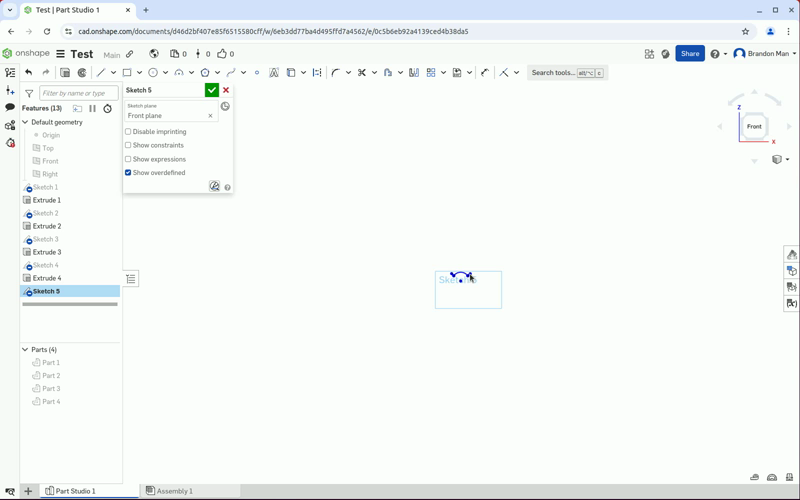
key(a)
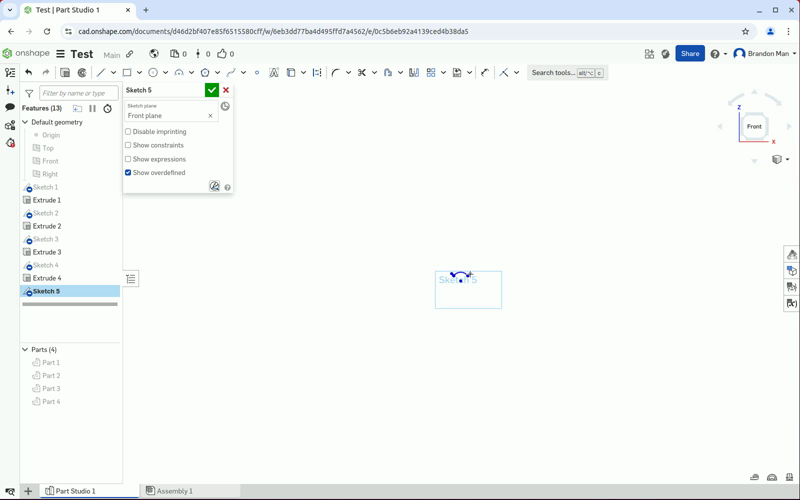
mouse_move(470, 273)
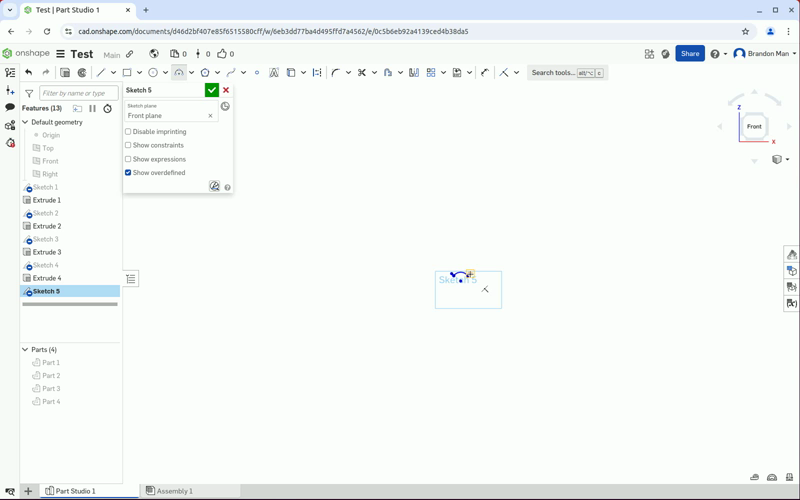
scroll(6)
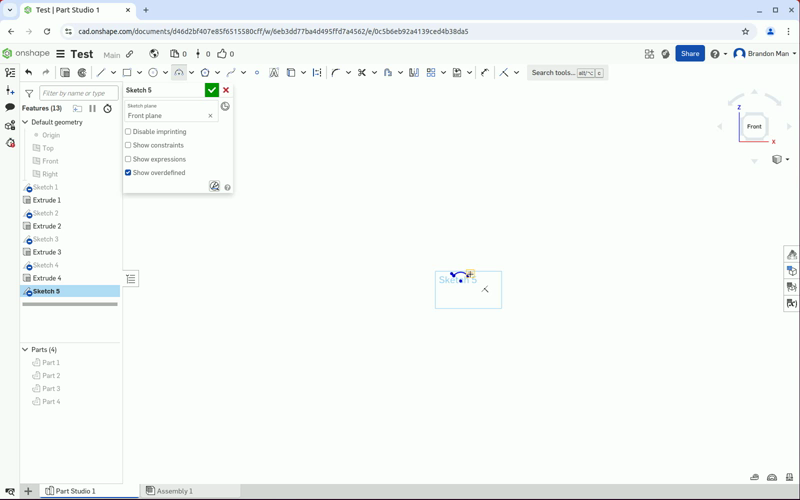
scroll(6)
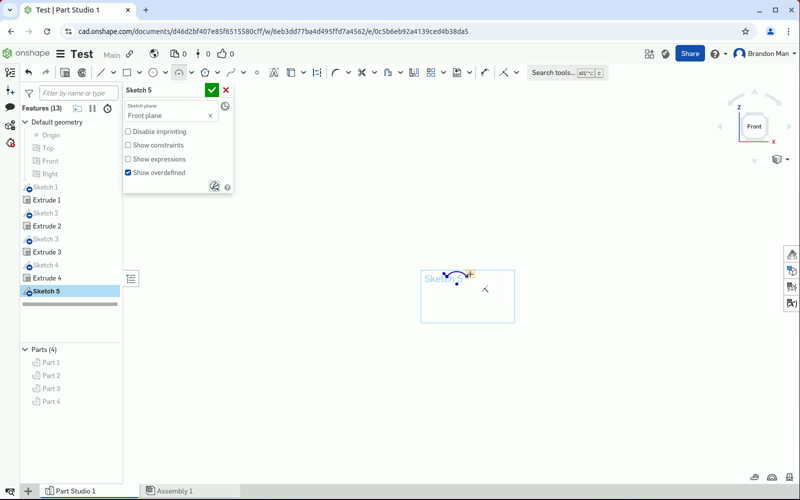
scroll(6)
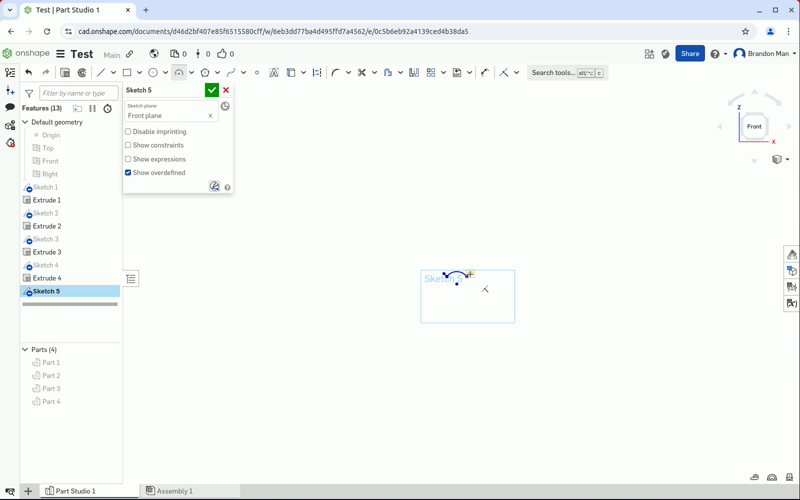
scroll(6)
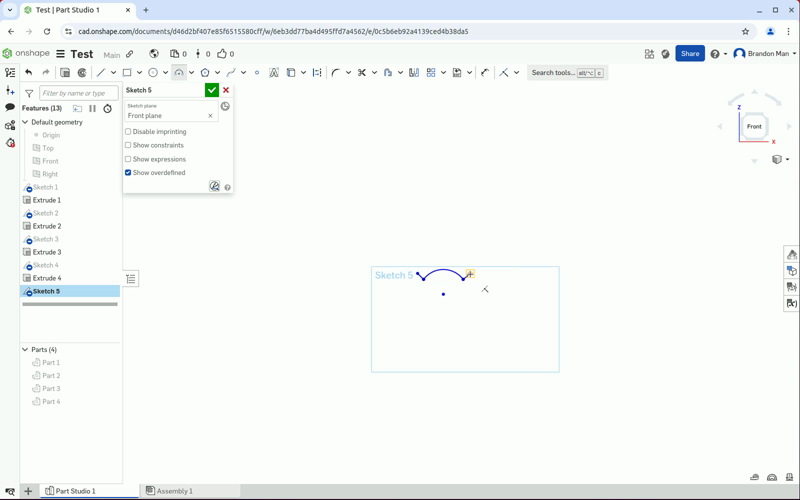
scroll(6)
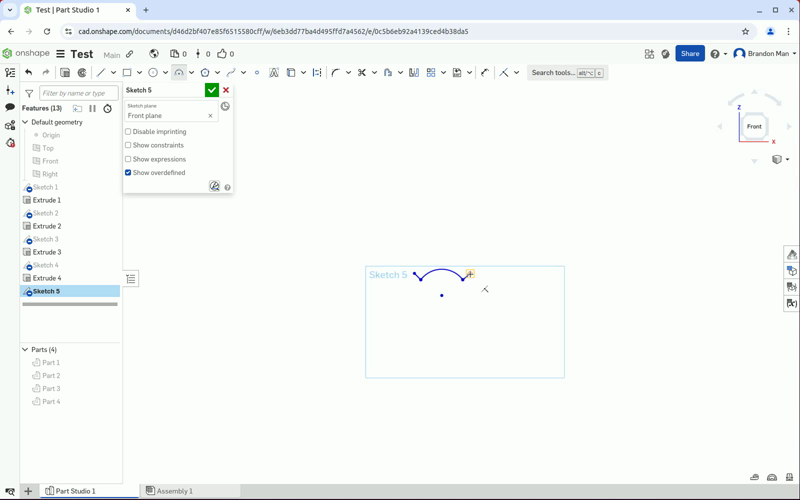
scroll(6)
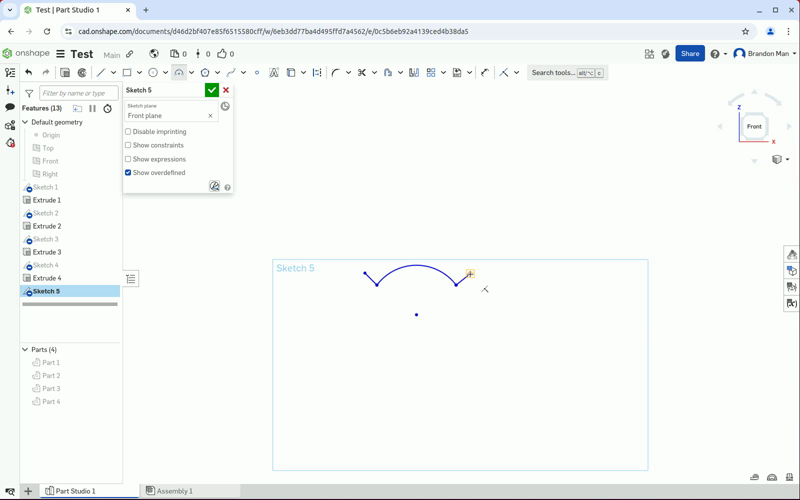
scroll(6)
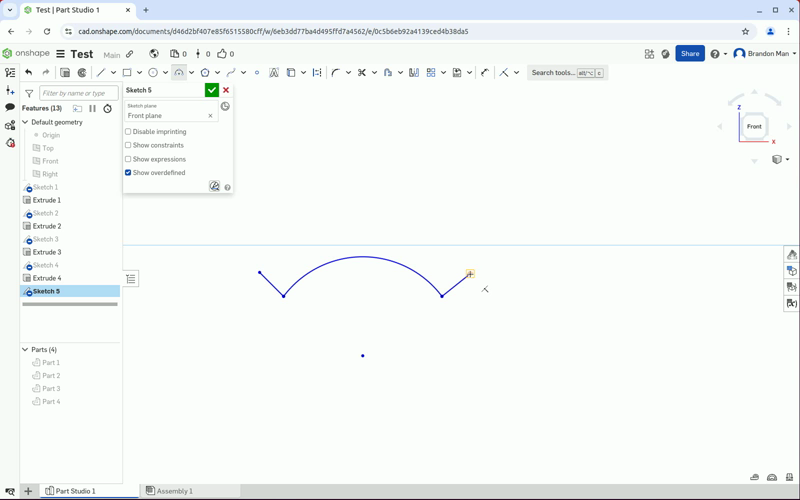
click(470, 273)
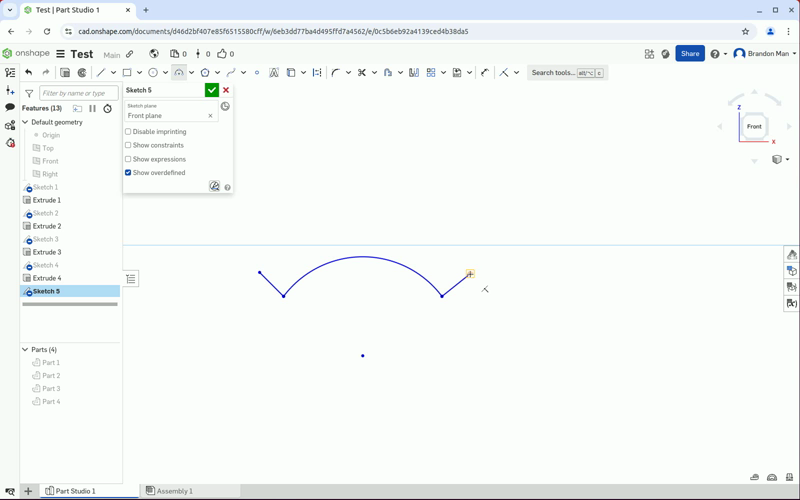
scroll(-6)
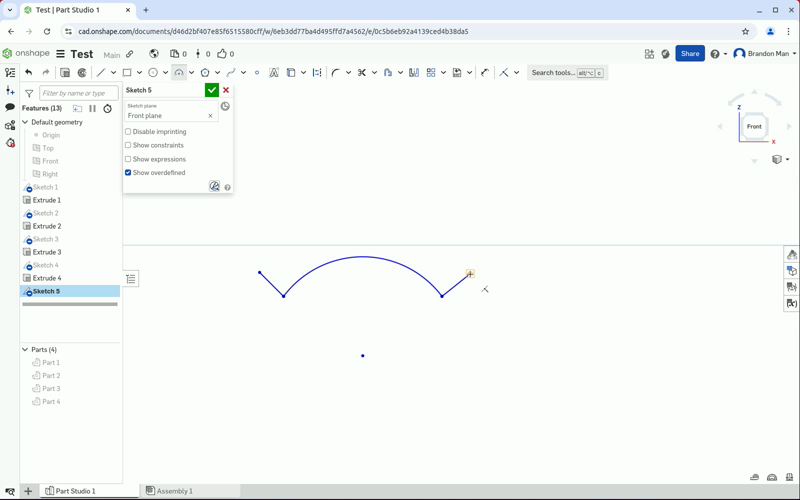
scroll(-6)
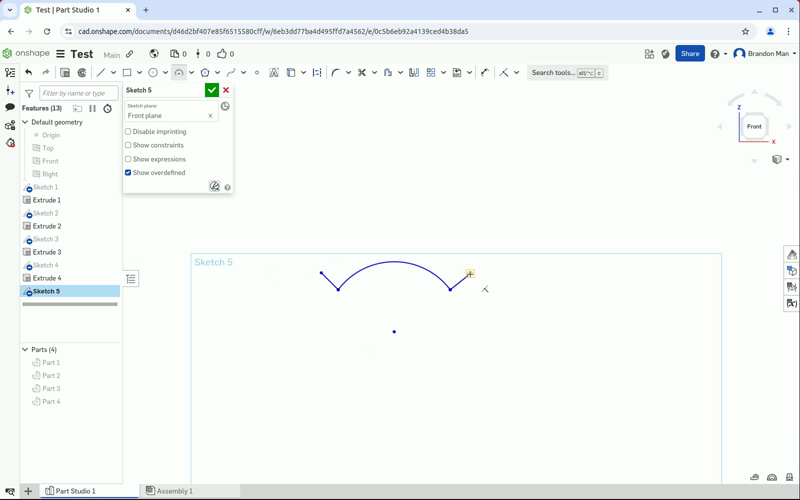
scroll(-6)
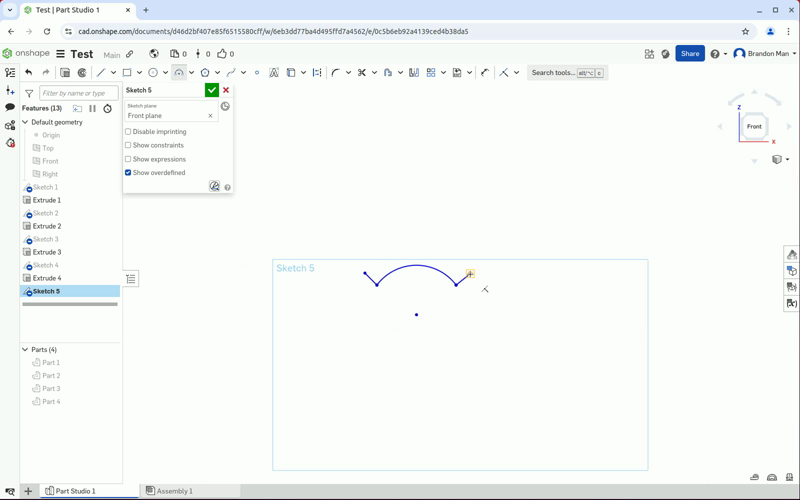
scroll(-6)
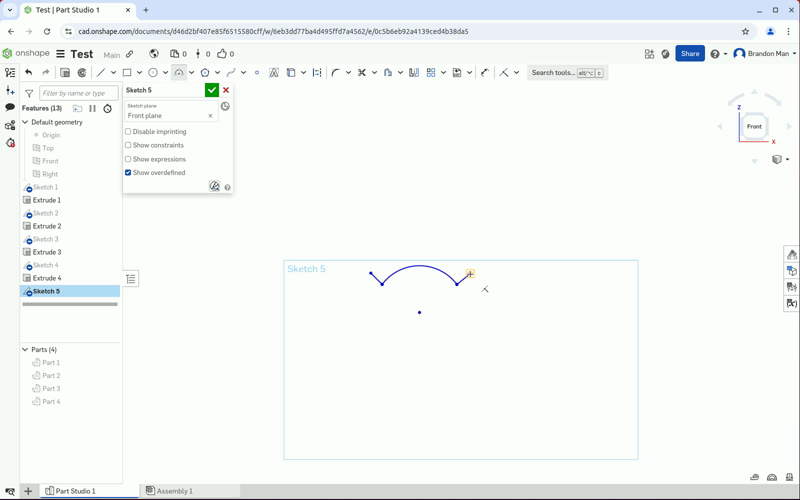
scroll(-6)
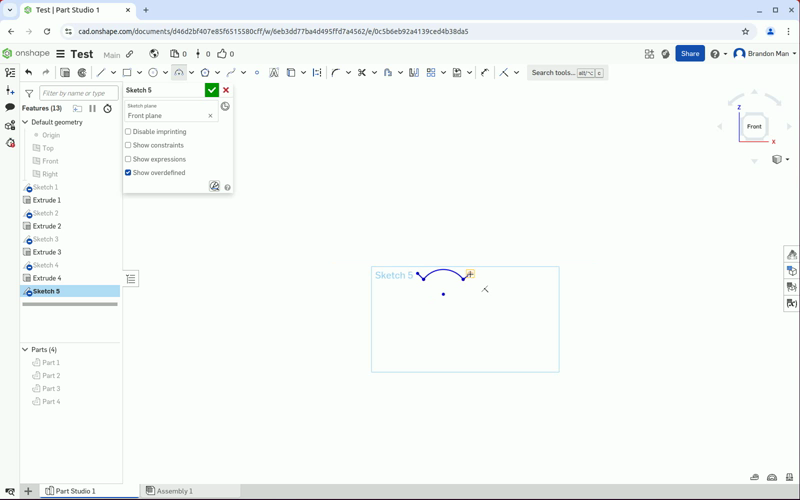
scroll(-6)
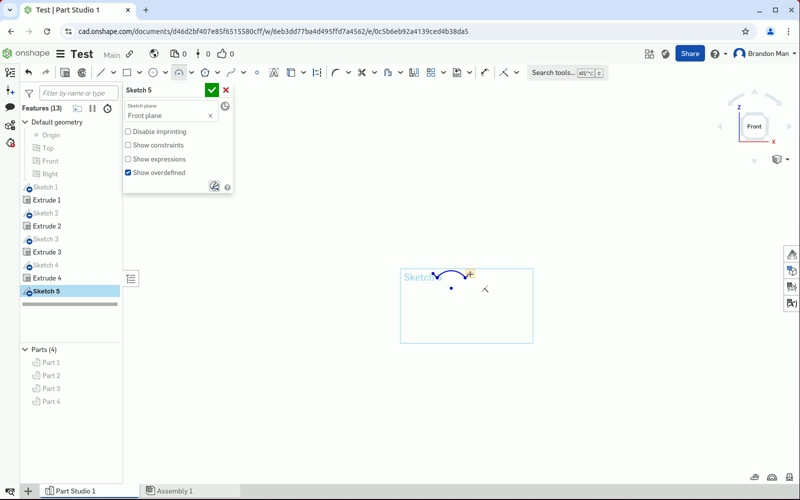
scroll(-6)
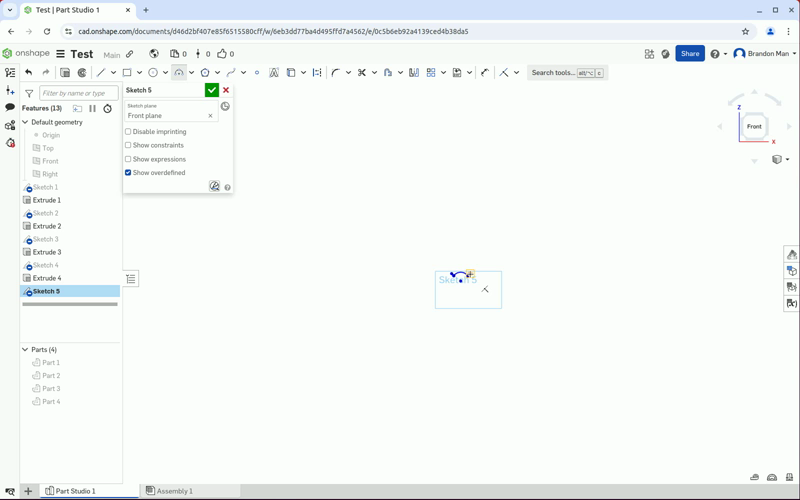
mouse_move(451, 273)
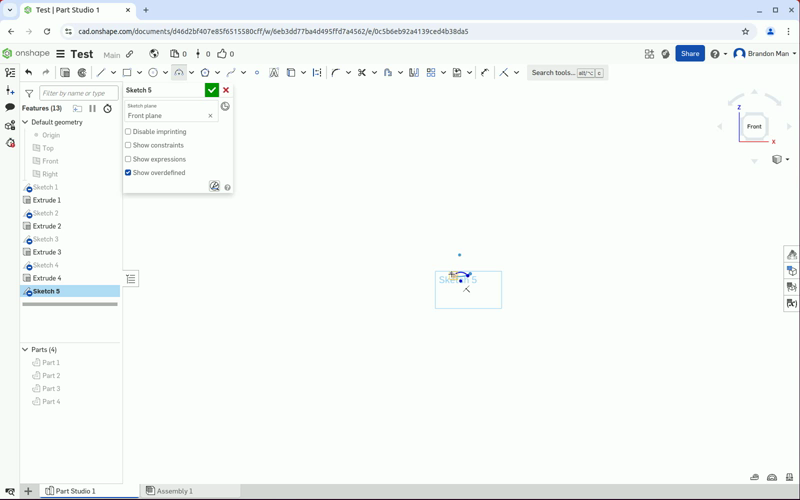
scroll(6)
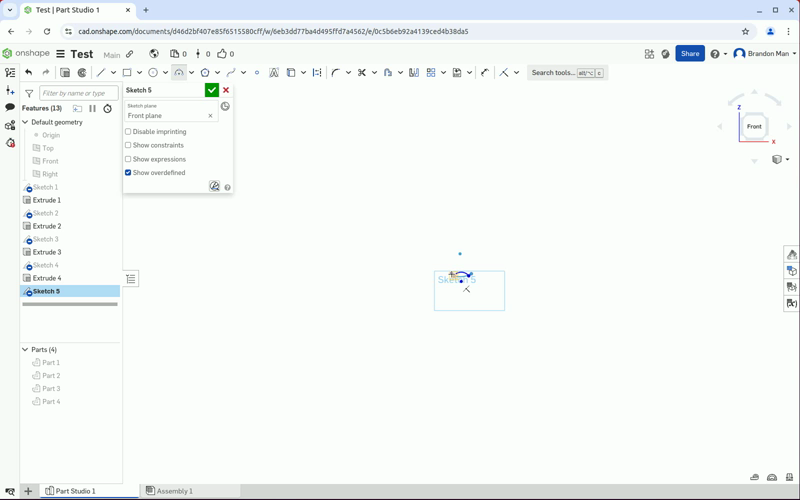
scroll(6)
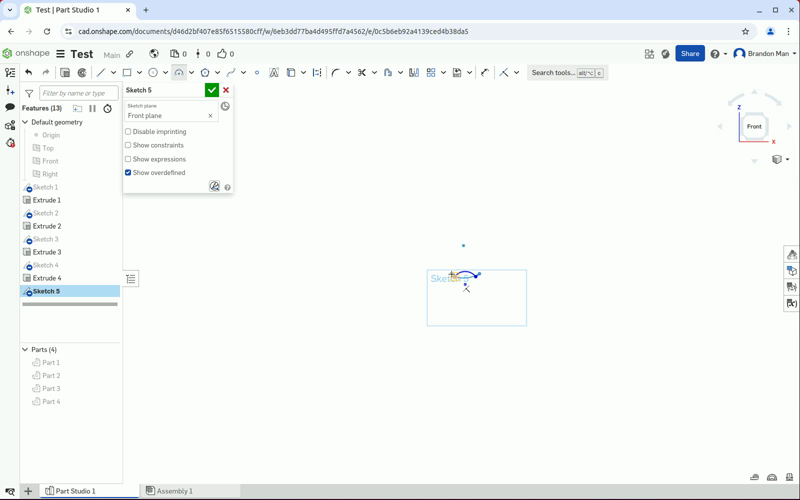
scroll(6)
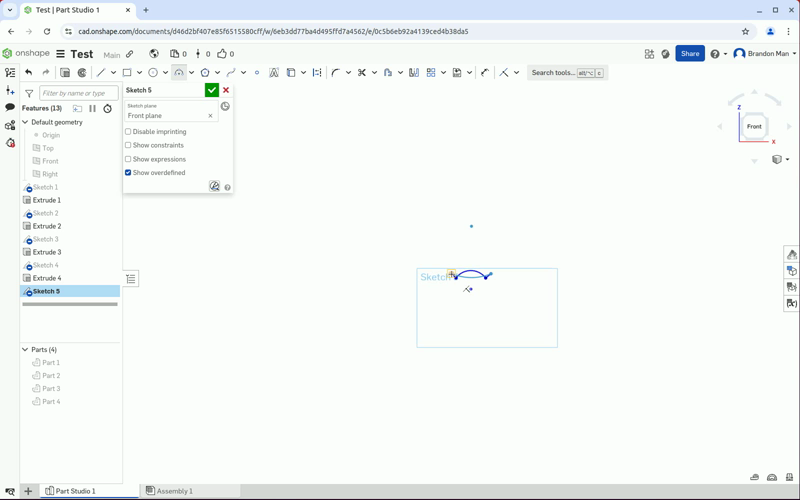
scroll(6)
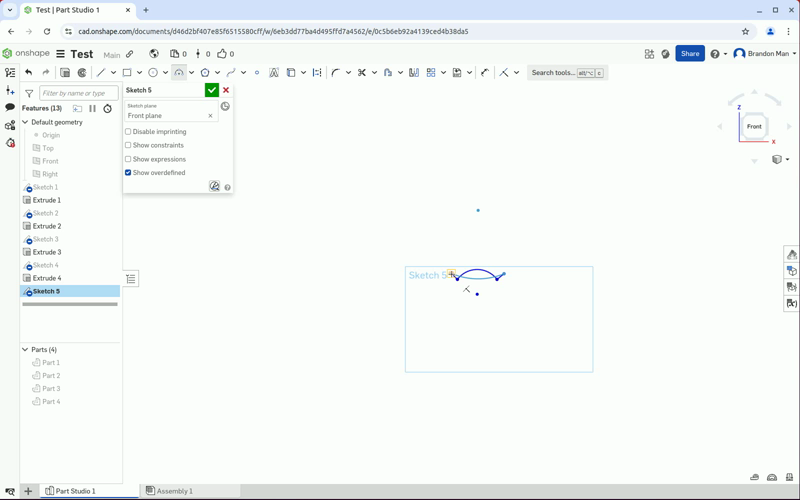
scroll(6)
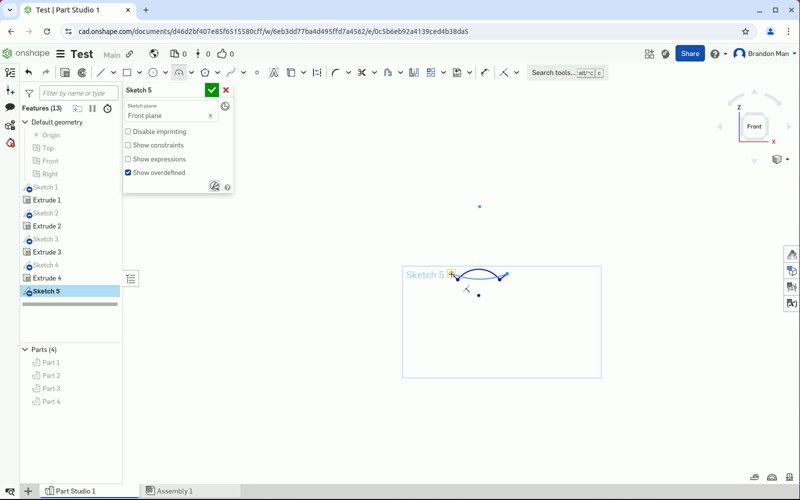
scroll(6)
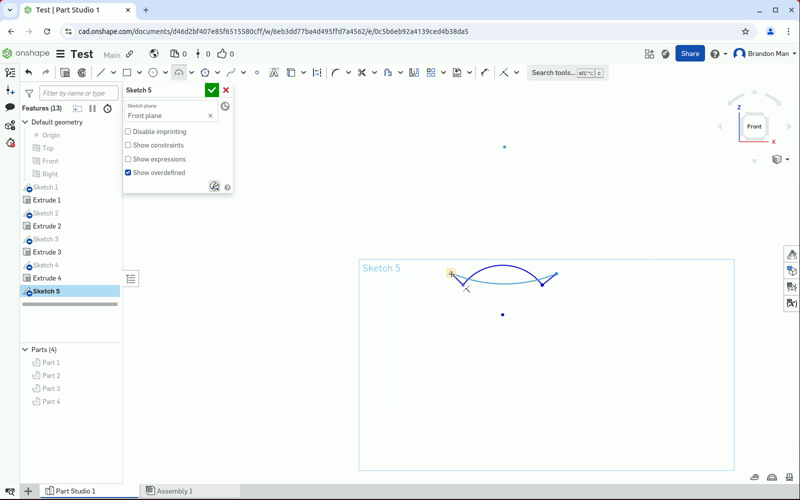
scroll(6)
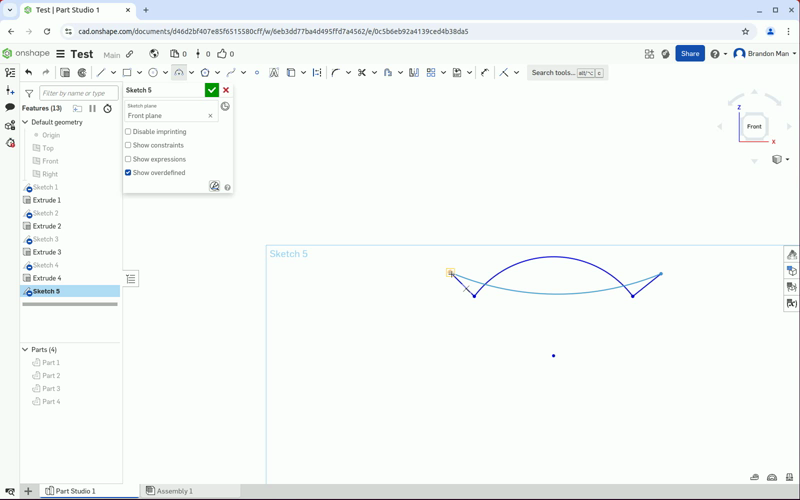
click(451, 273)
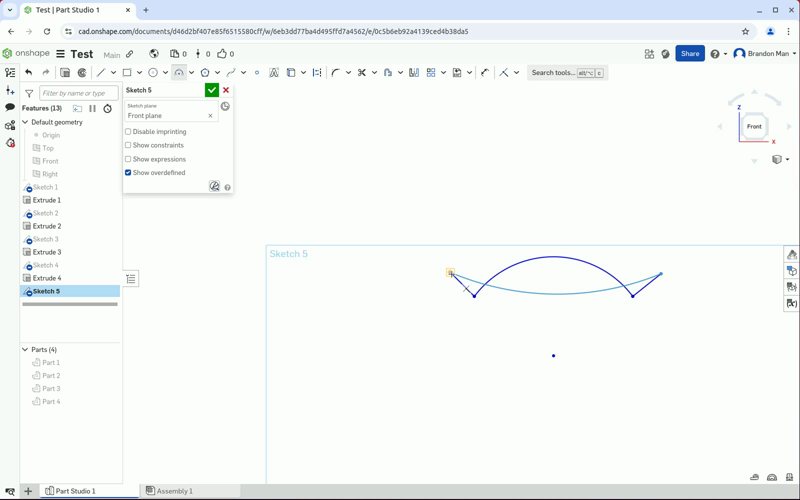
scroll(-6)
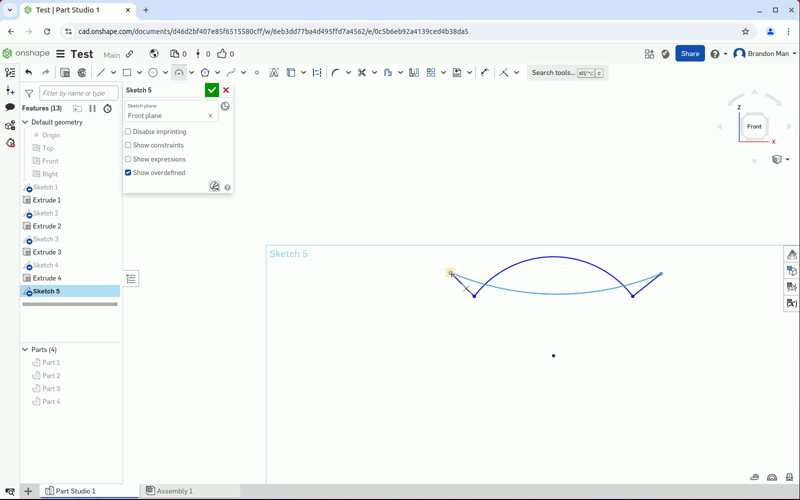
scroll(-6)
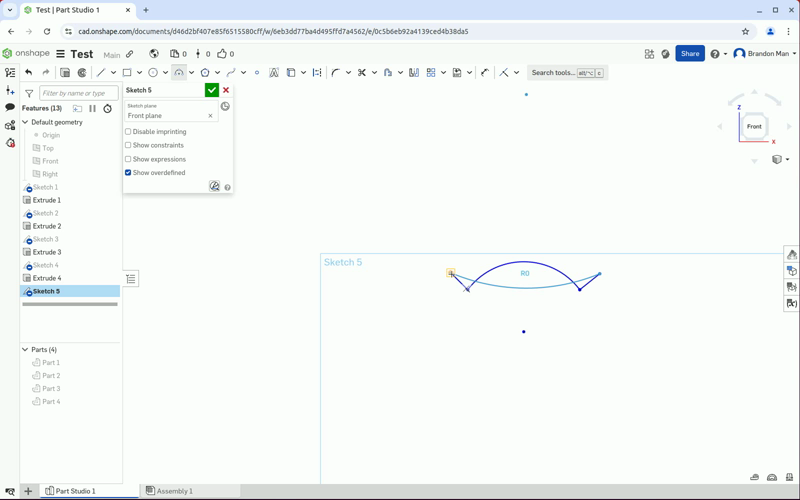
scroll(-6)
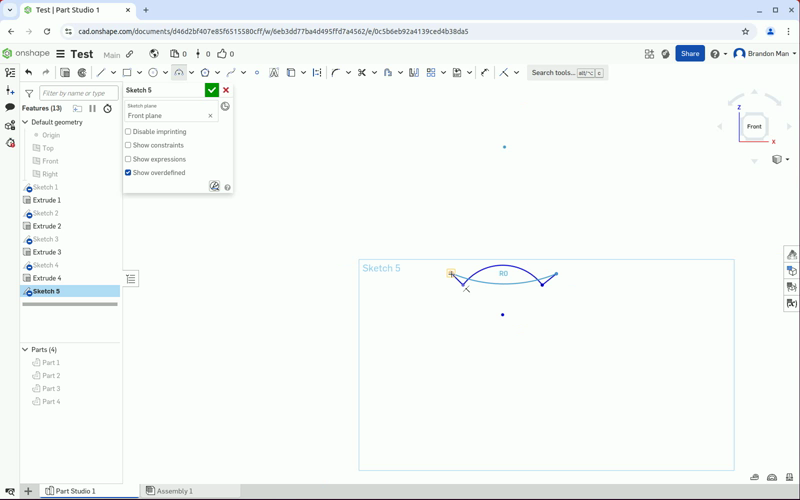
scroll(-6)
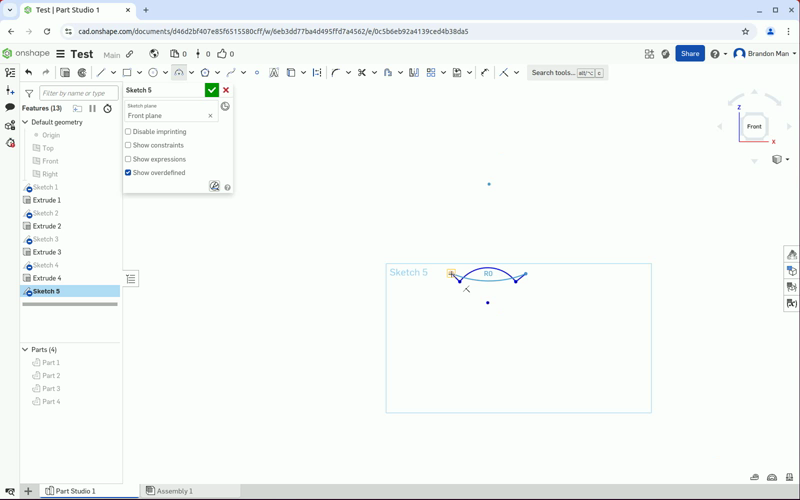
scroll(-6)
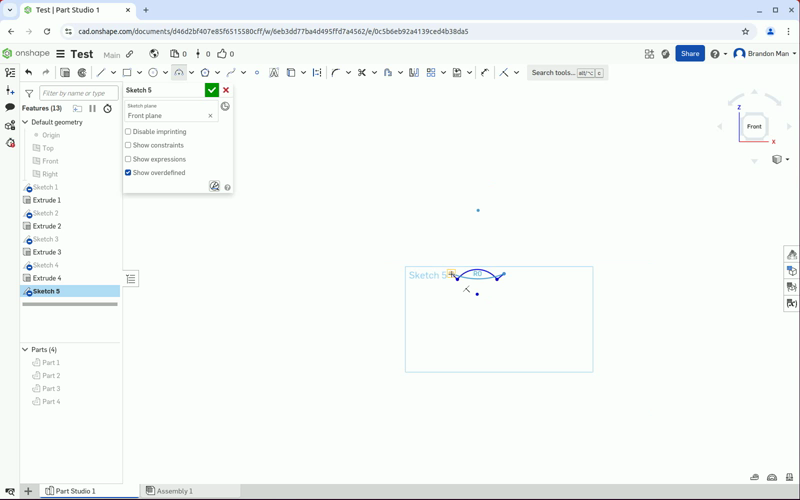
scroll(-6)
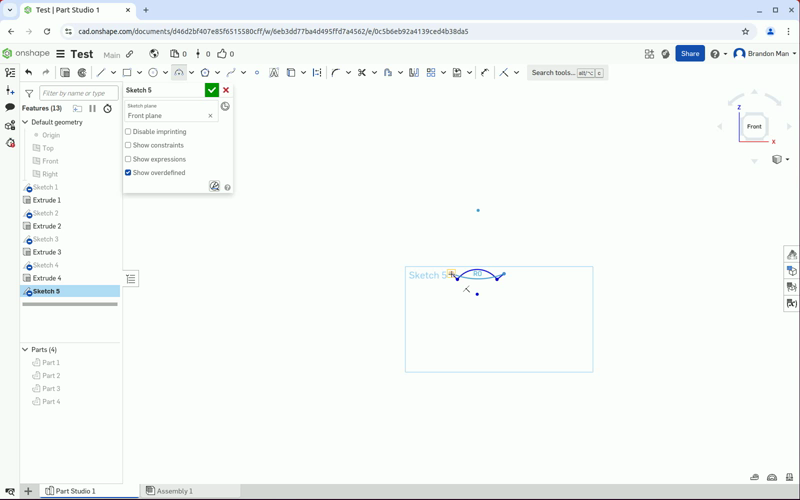
scroll(-6)
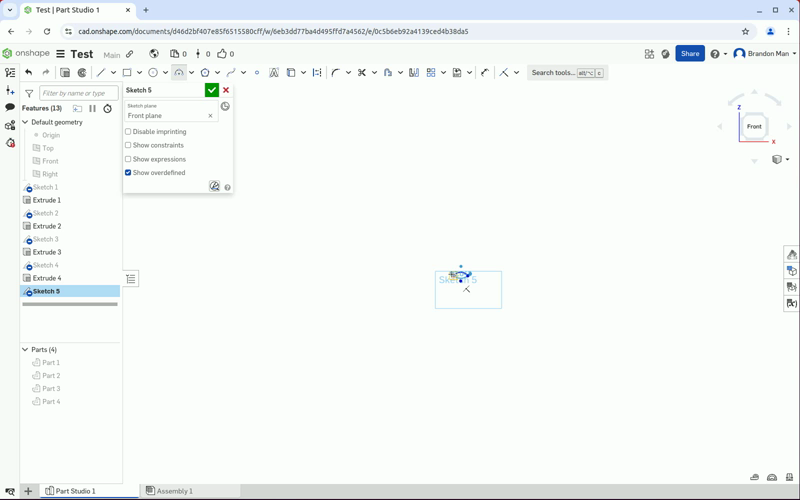
key_down(shift)
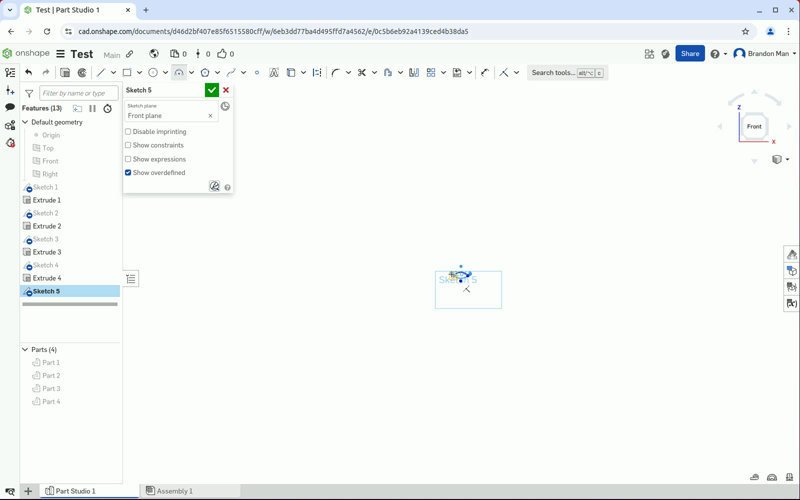
mouse_move(460, 269)
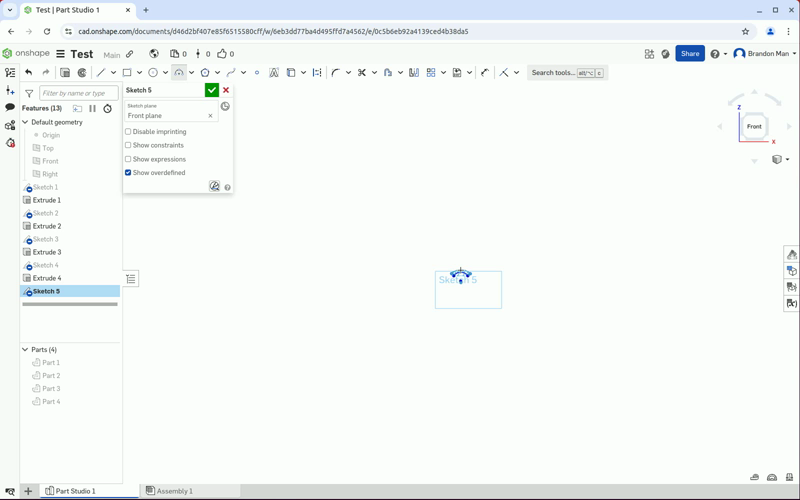
scroll(6)
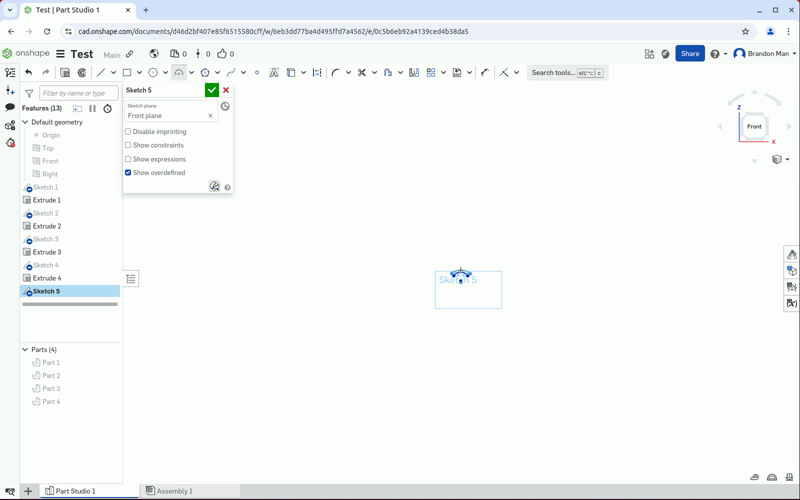
scroll(6)
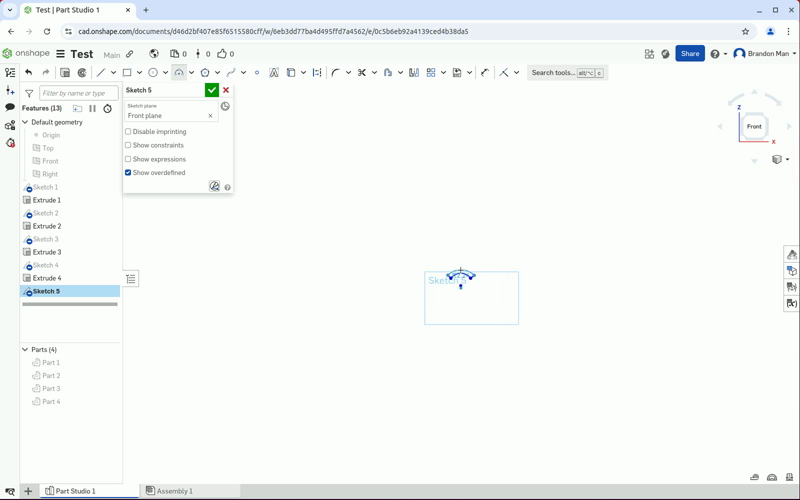
scroll(6)
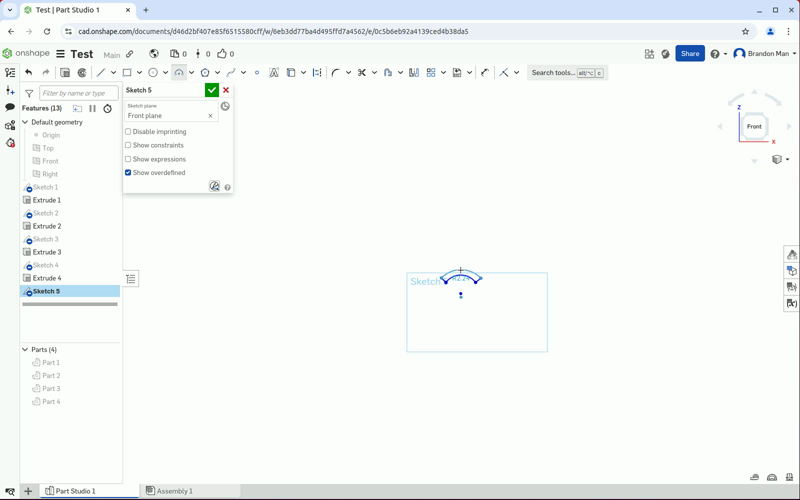
scroll(6)
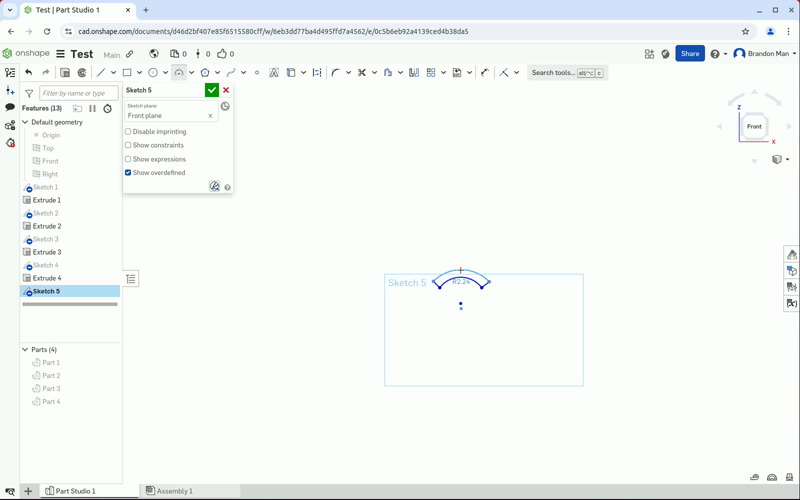
scroll(6)
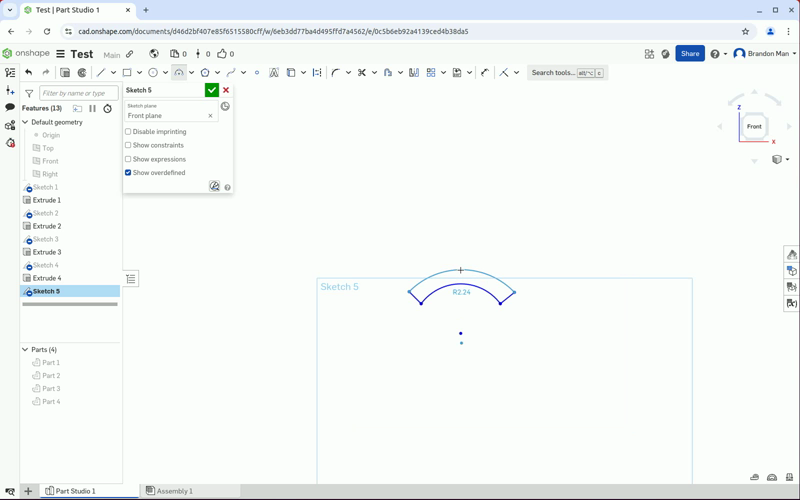
scroll(6)
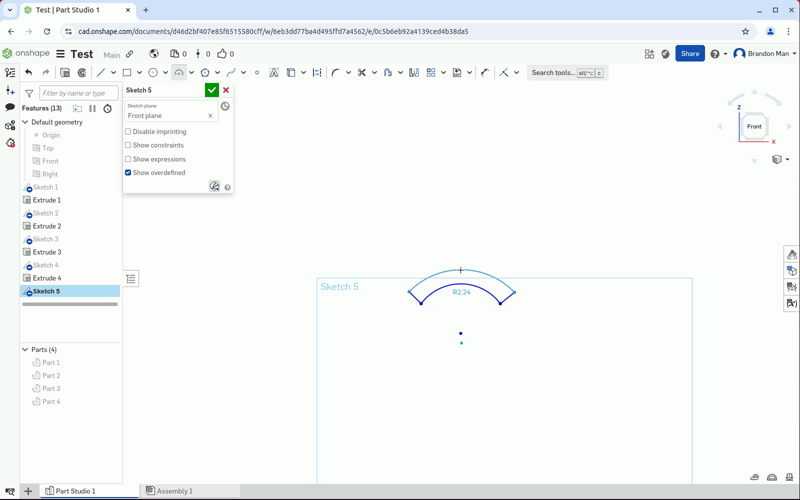
scroll(6)
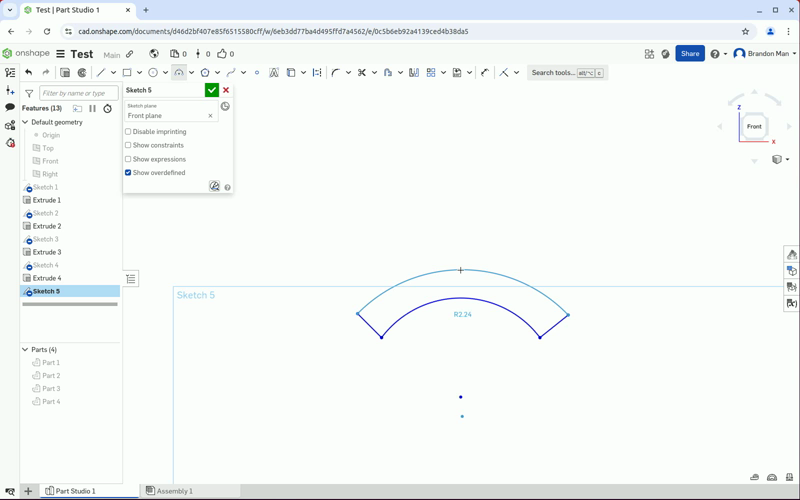
click(460, 269)
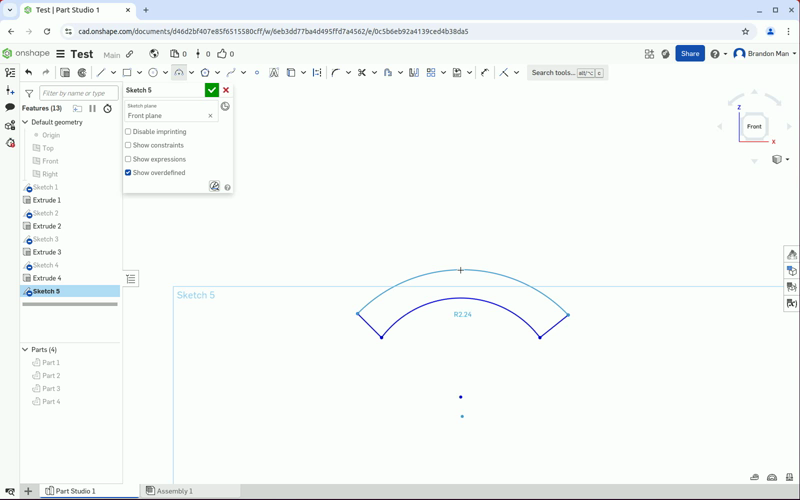
scroll(-6)
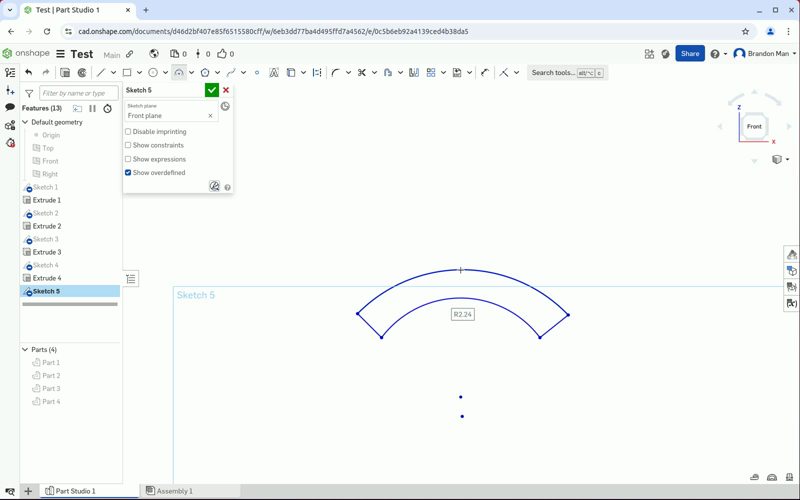
scroll(-6)
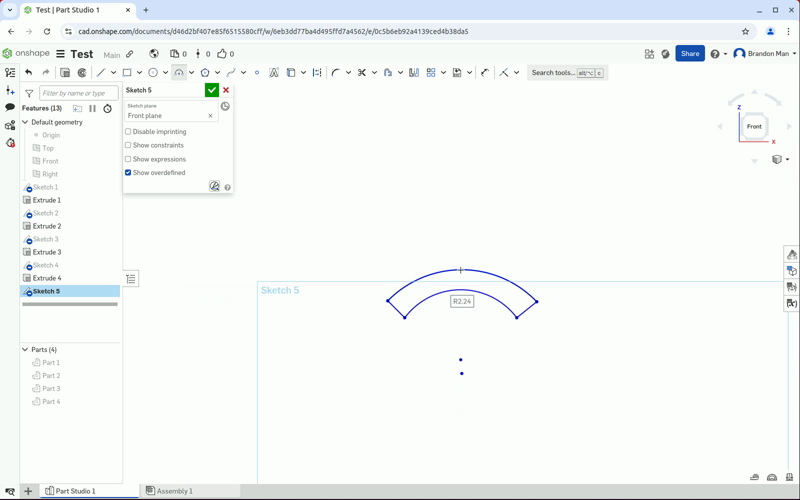
scroll(-6)
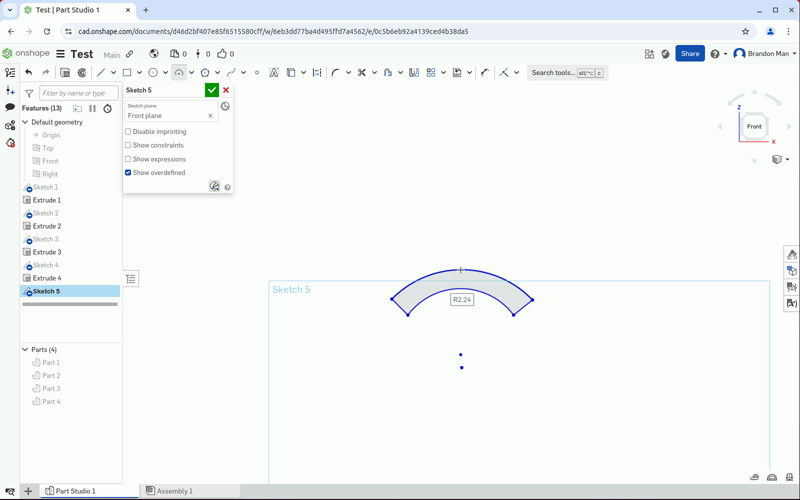
scroll(-6)
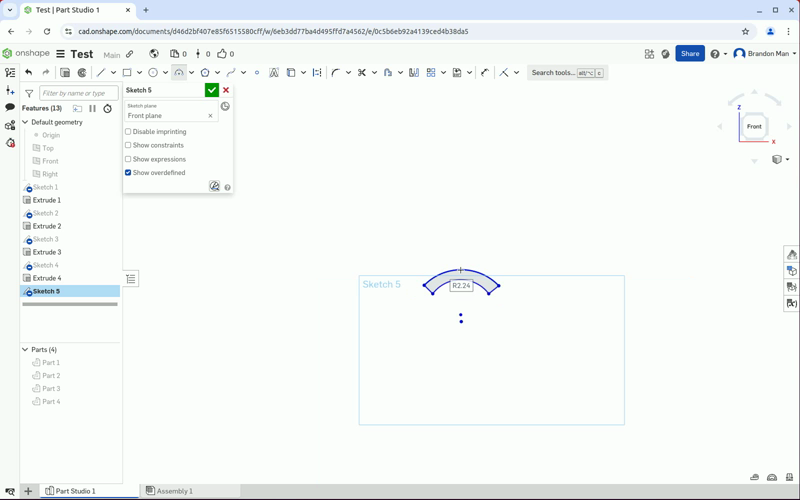
scroll(-6)
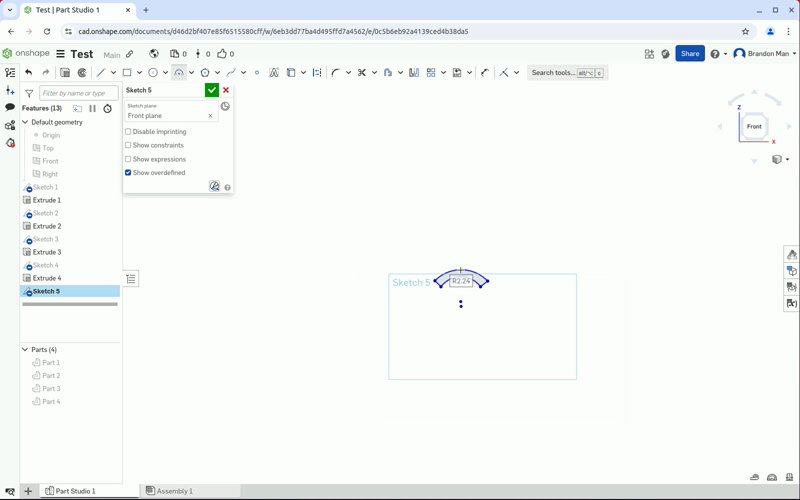
scroll(-6)
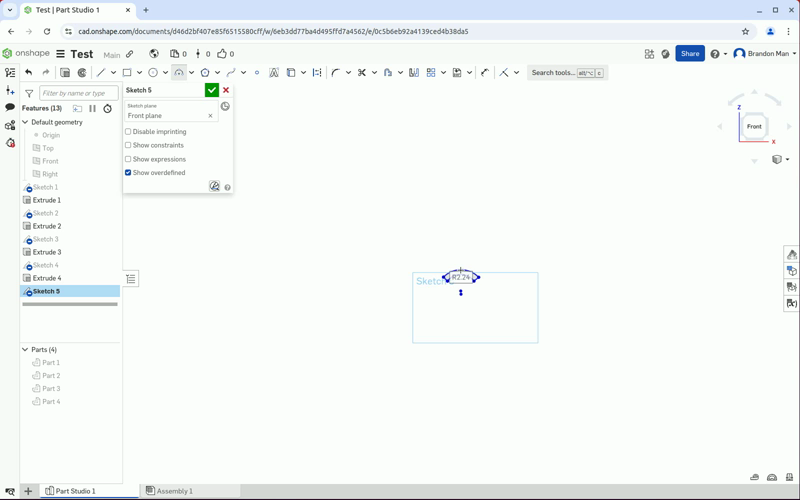
scroll(-6)
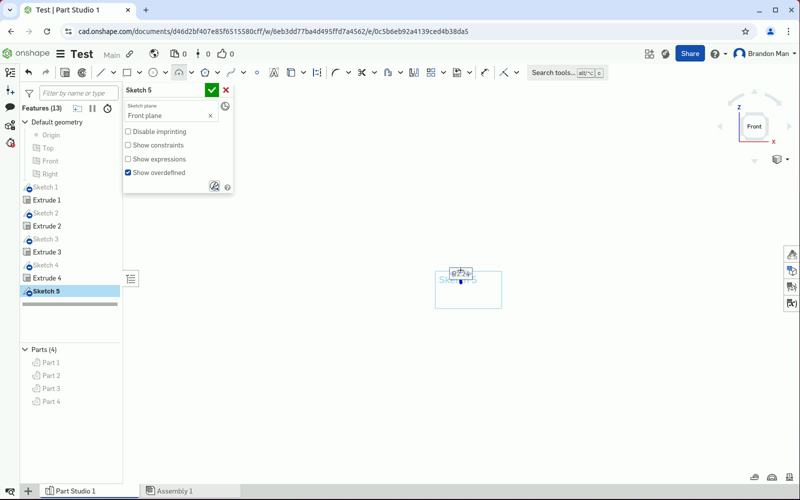
key_up(shift)
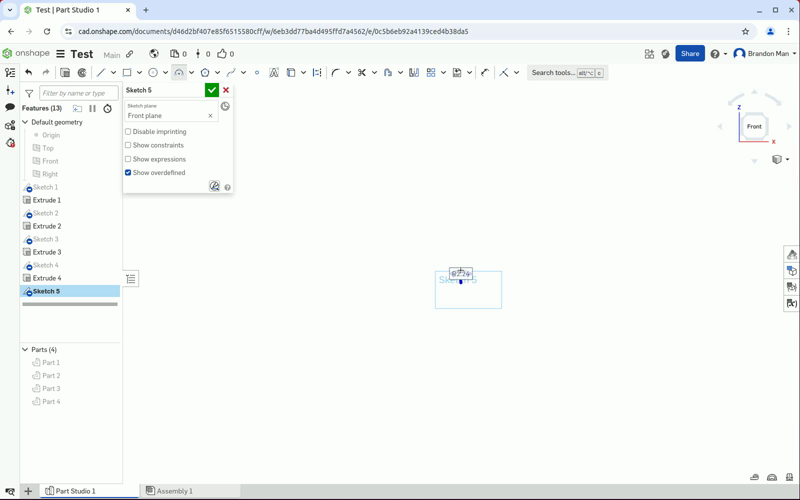
key(esc)
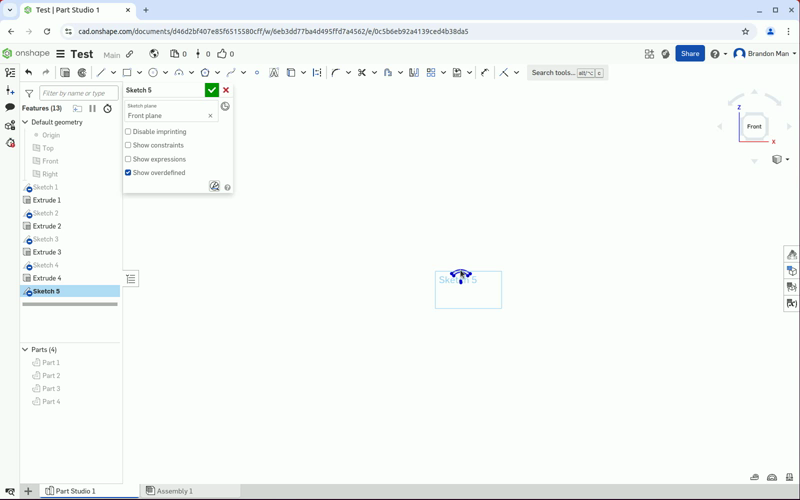
mouse_move(465, 271)
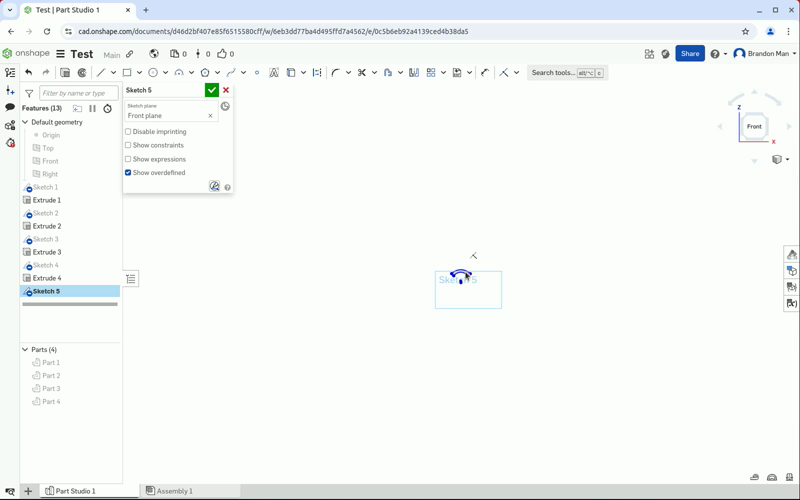
scroll(6)
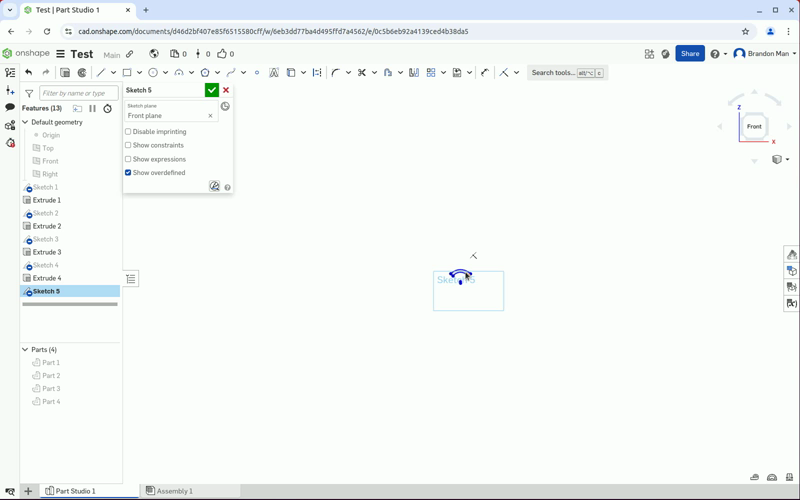
scroll(6)
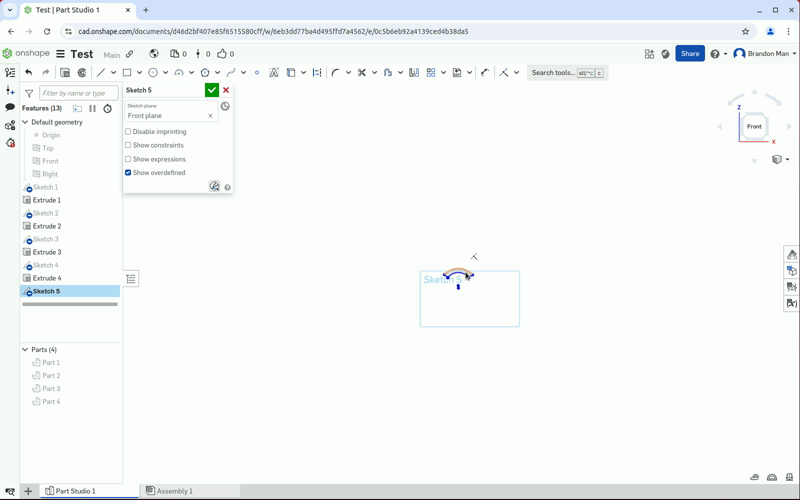
scroll(6)
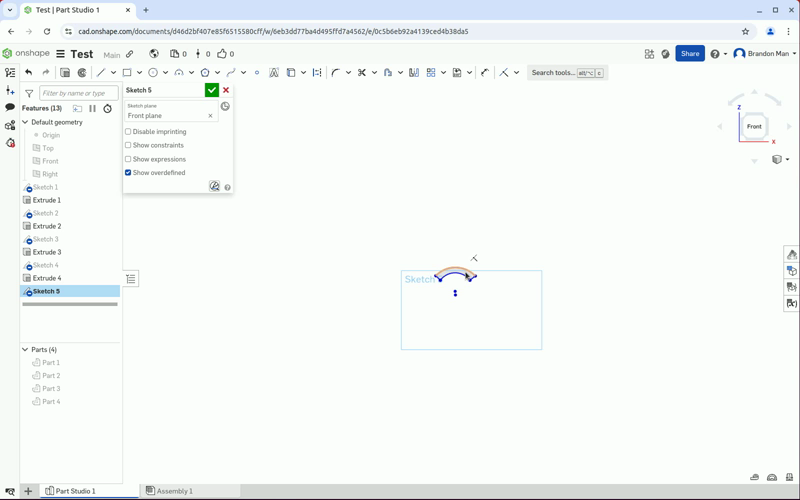
scroll(6)
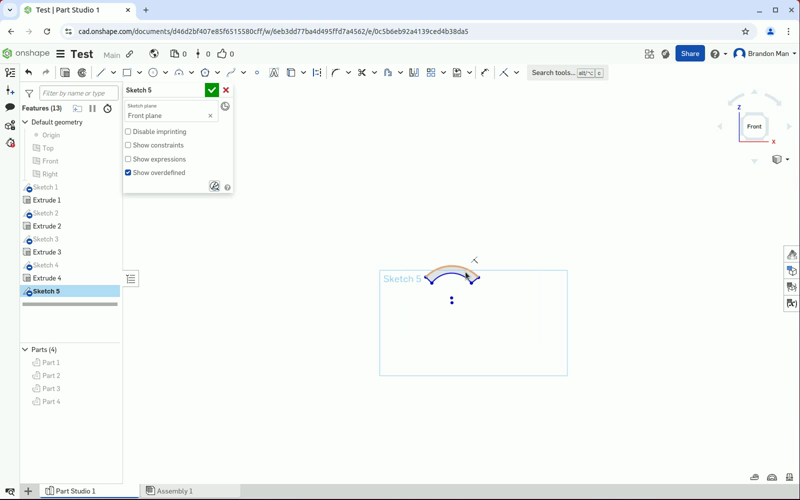
scroll(6)
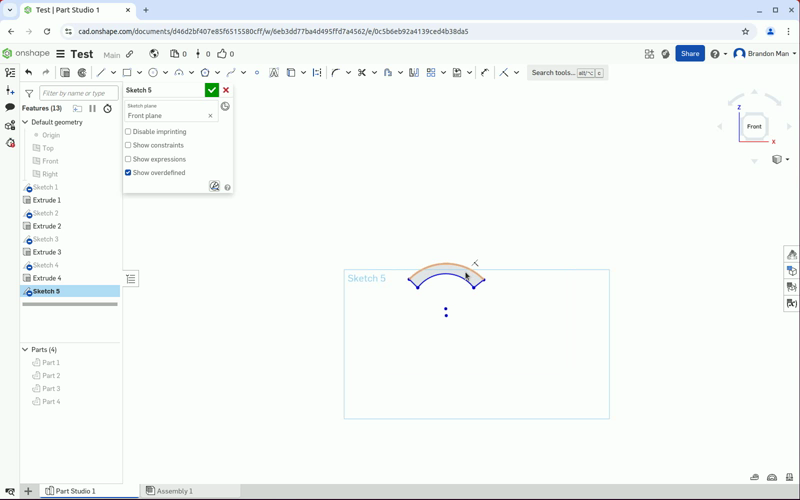
scroll(6)
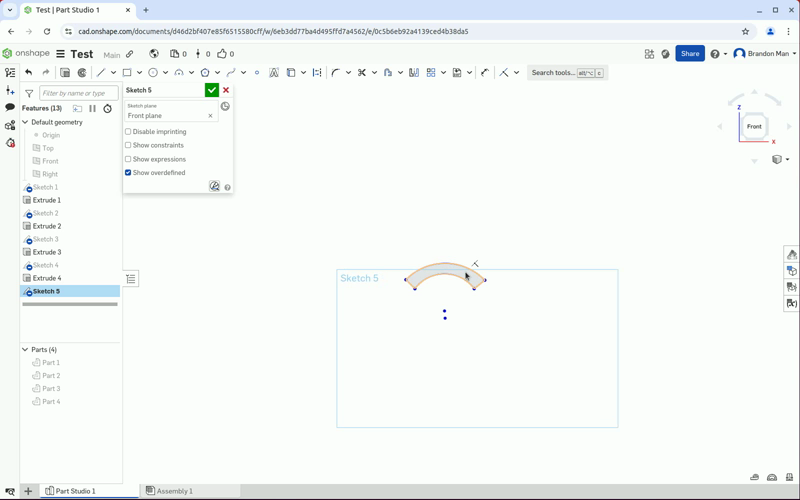
scroll(6)
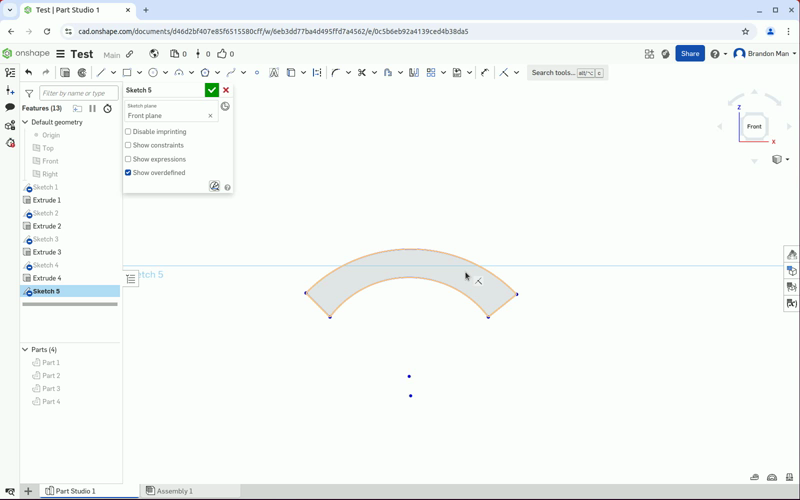
click(465, 271)
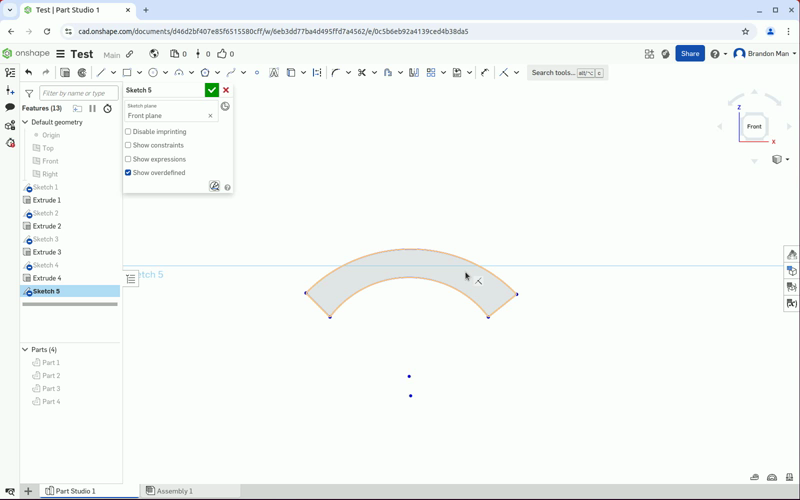
scroll(-6)
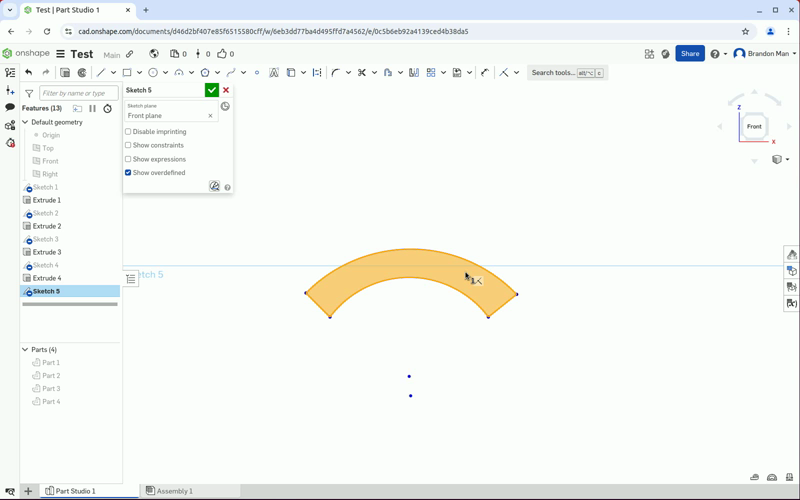
scroll(-6)
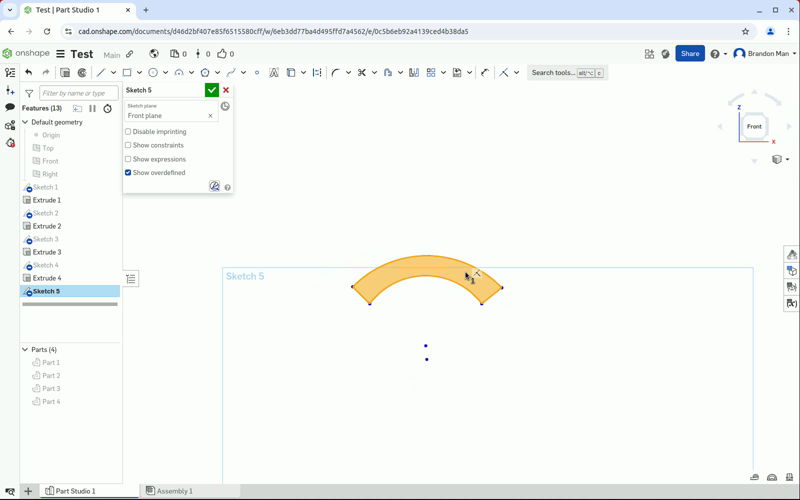
scroll(-6)
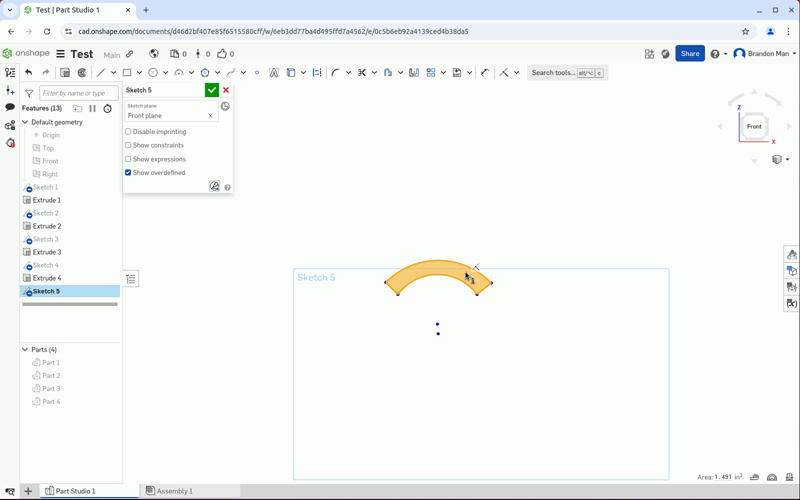
scroll(-6)
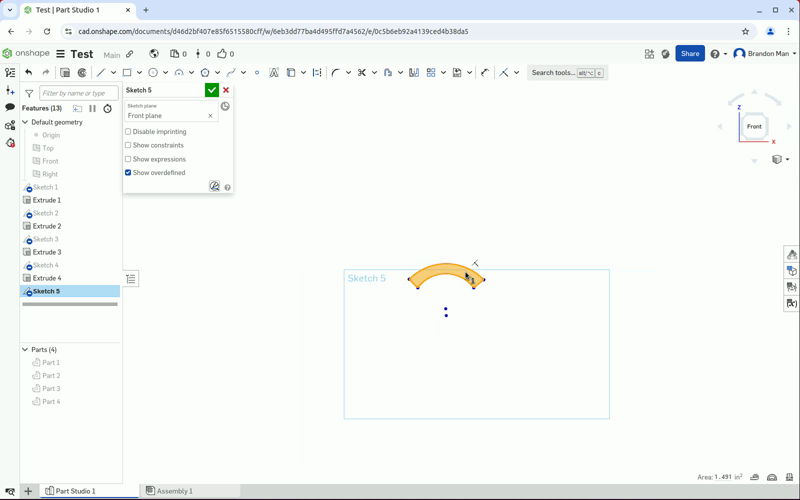
scroll(-6)
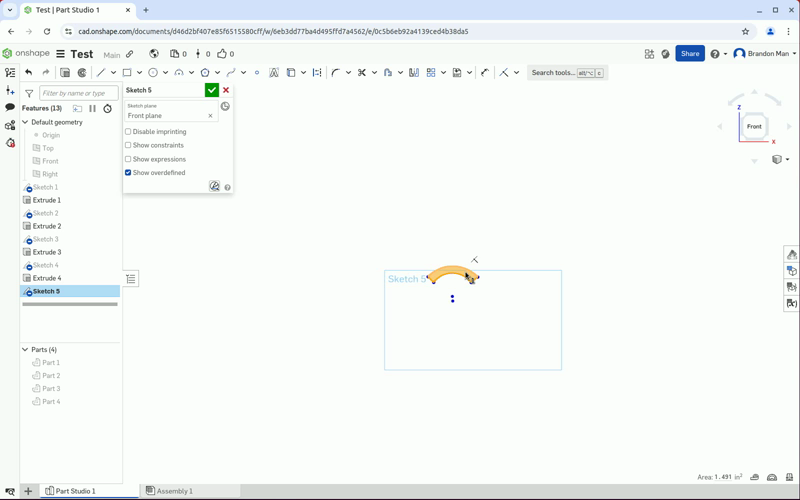
scroll(-6)
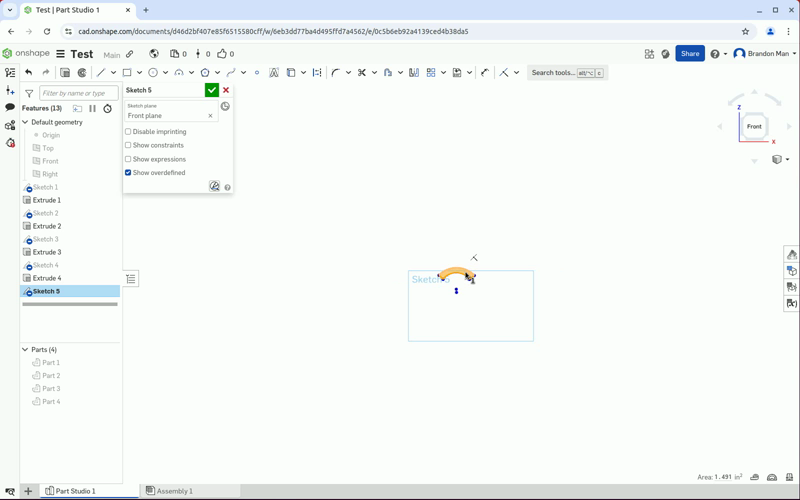
scroll(-6)
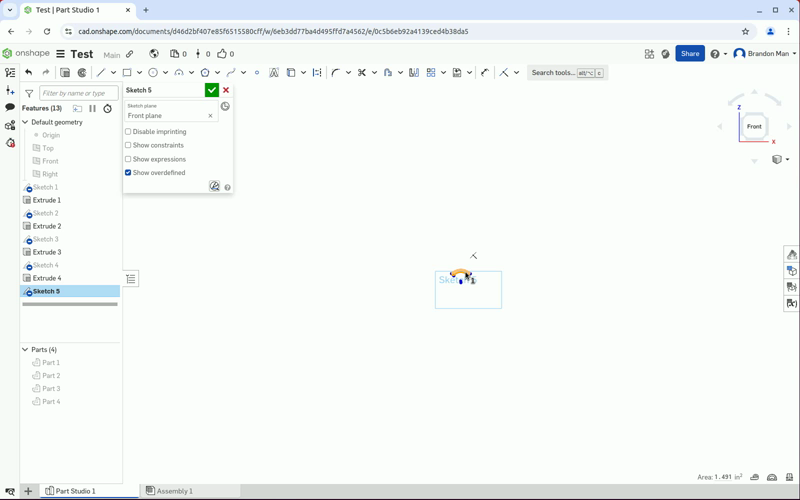
mouse_move(73, 352)
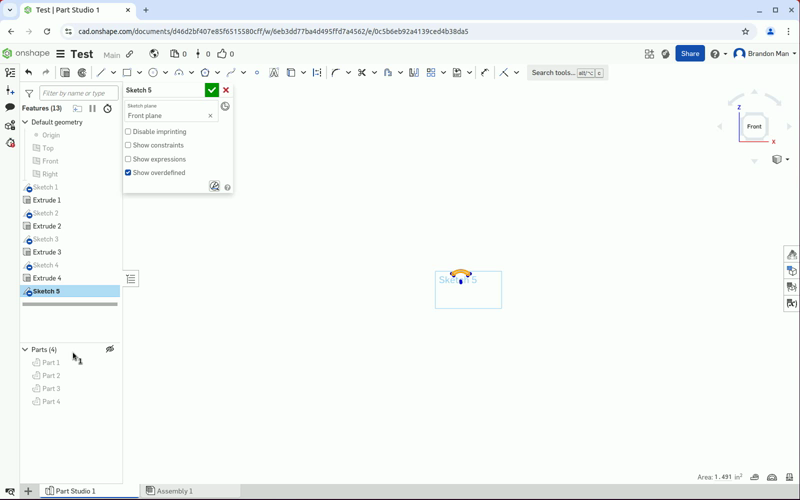
key(shift+y)
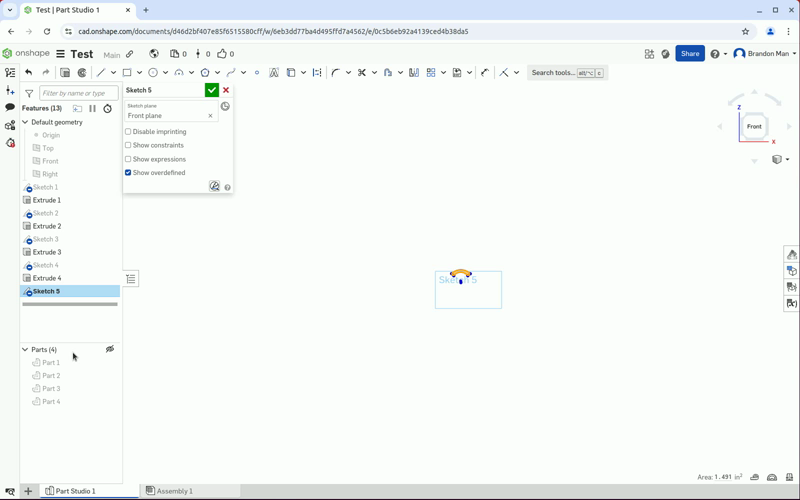
key(shift+e)
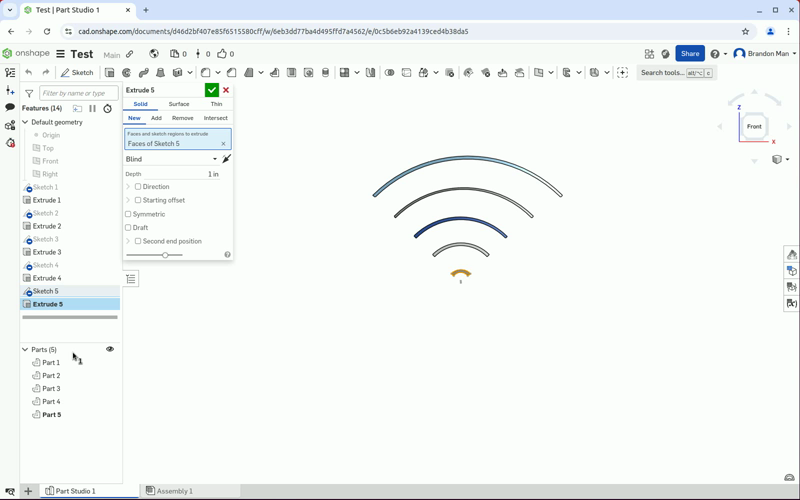
mouse_move(143, 106)
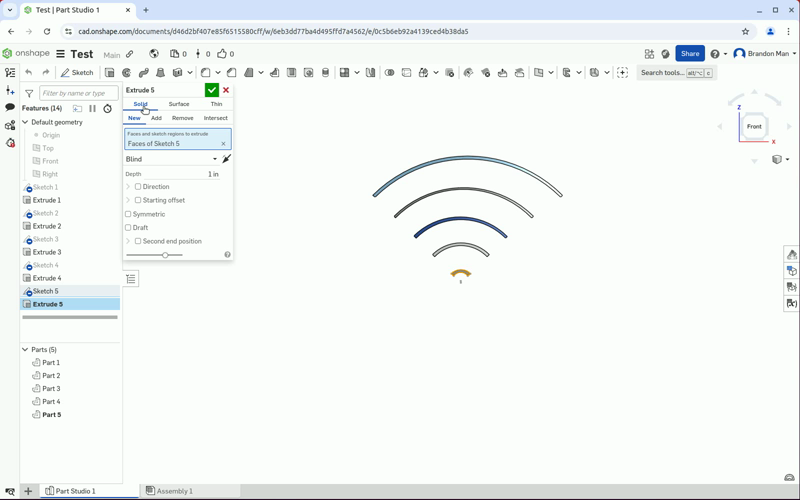
click(143, 106)
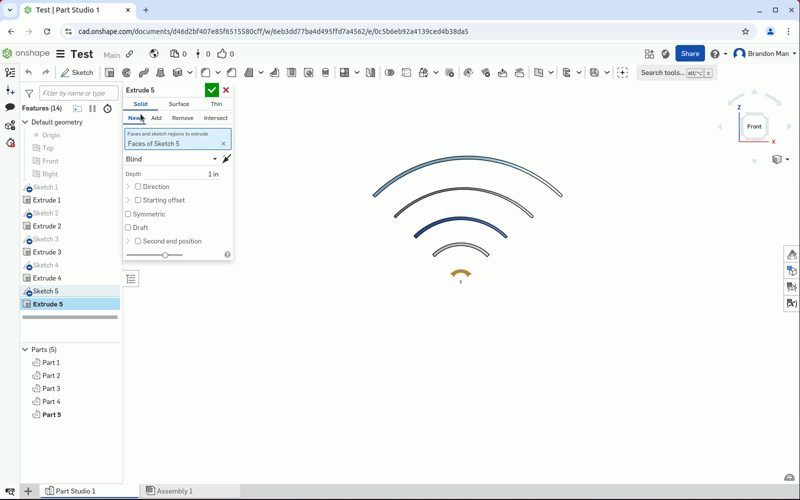
mouse_move(137, 120)
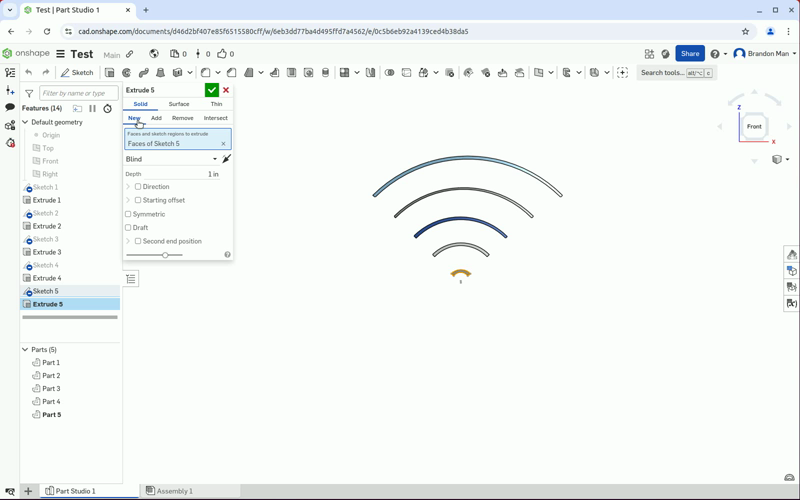
click(137, 120)
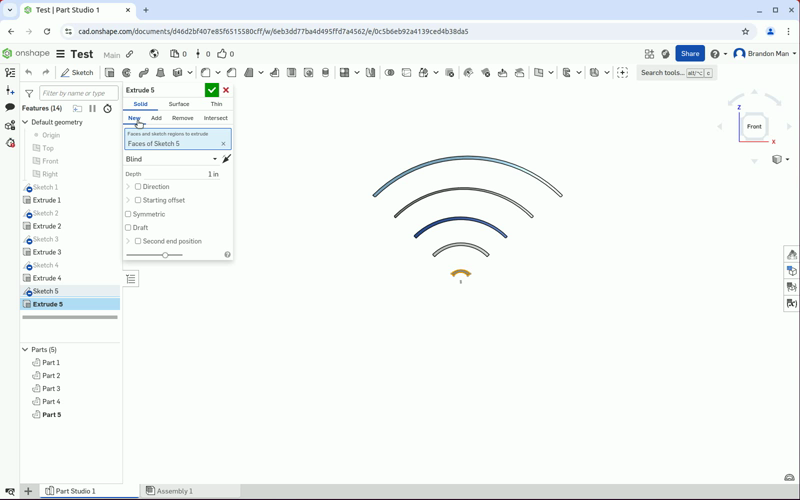
key(tab, 4)
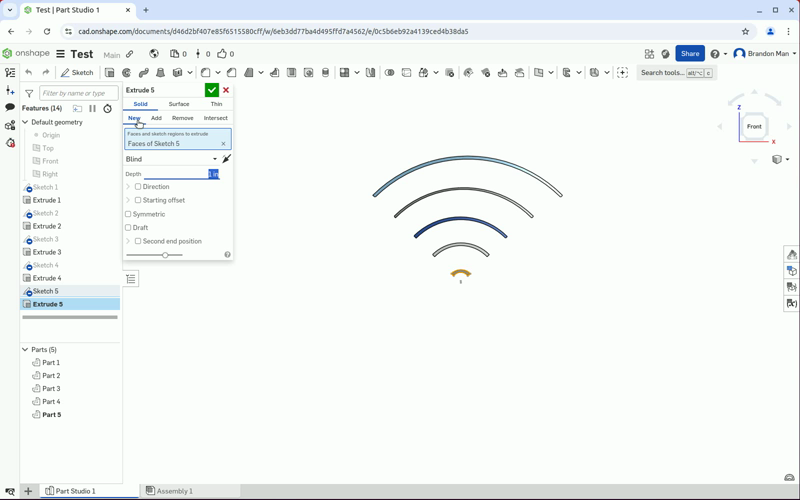
text(0.722)
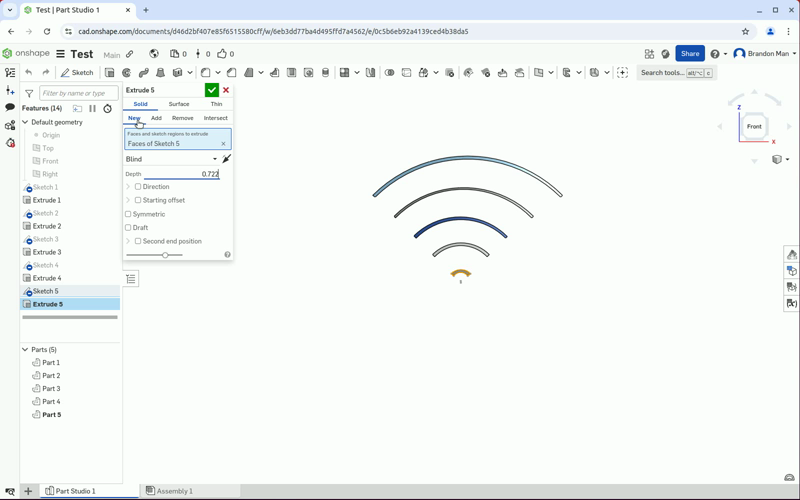
key(tab, 3)
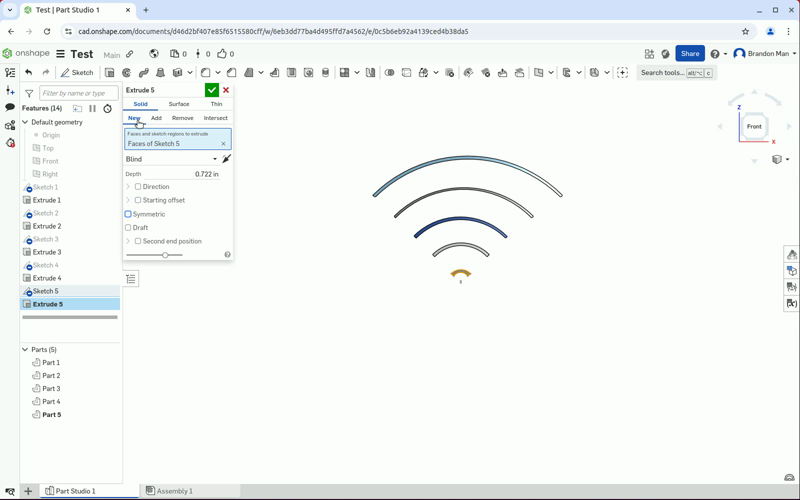
key(tab, 2)
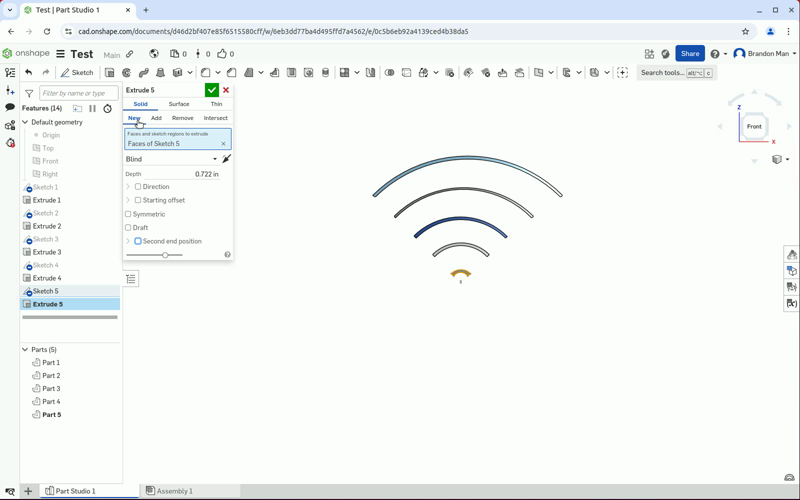
key(space)
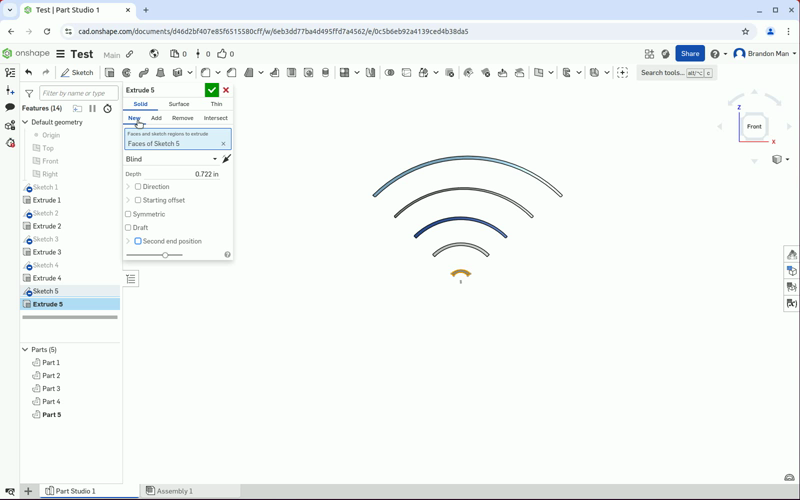
key(tab, 3)
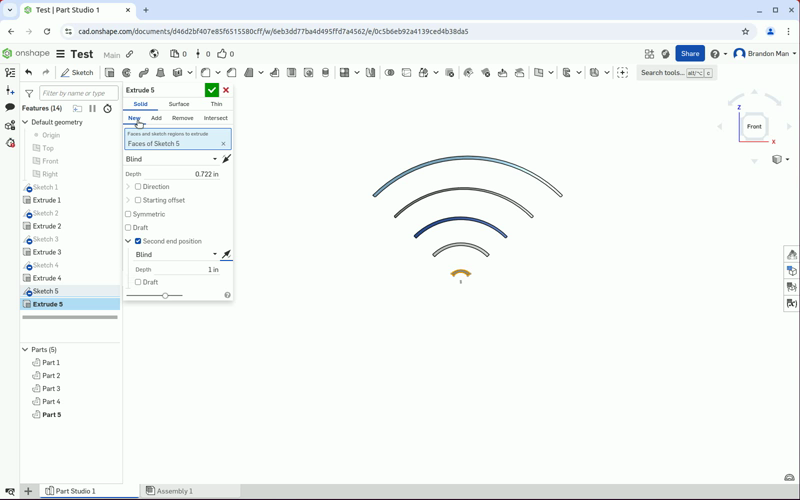
text(0.722)
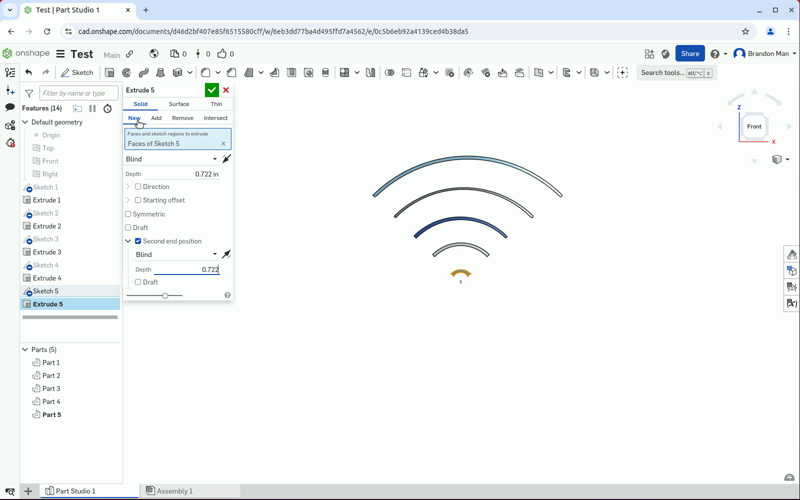
key(enter)
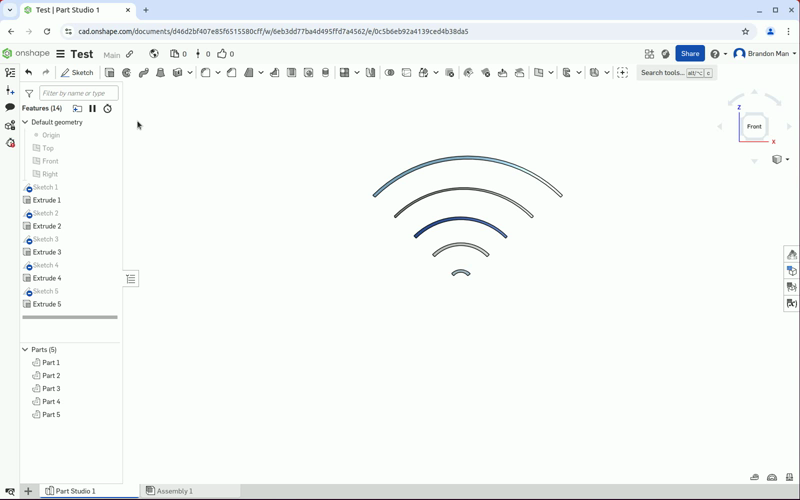
key(shift+h)
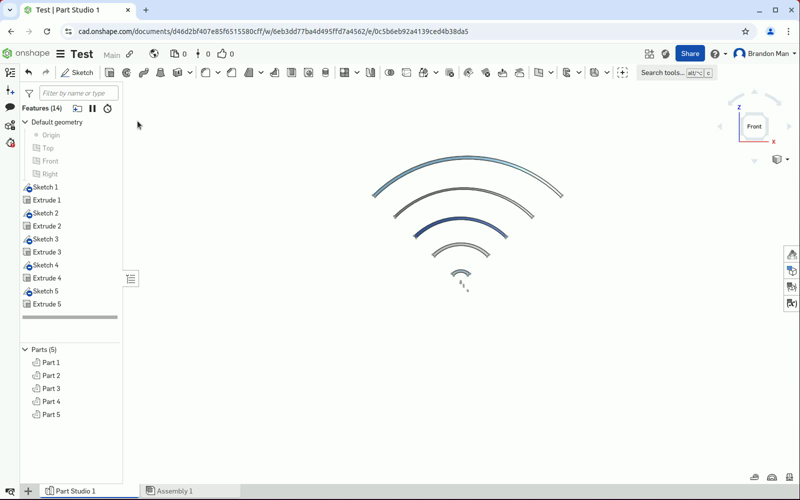
key(shift+h)
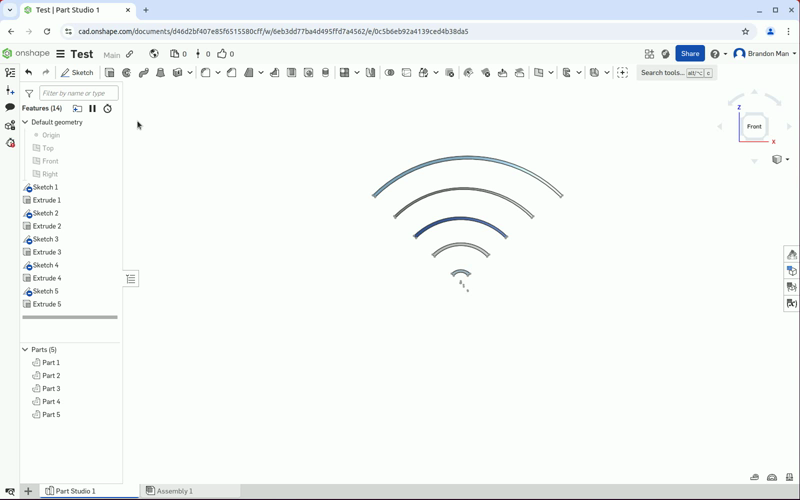
key(shift+7)
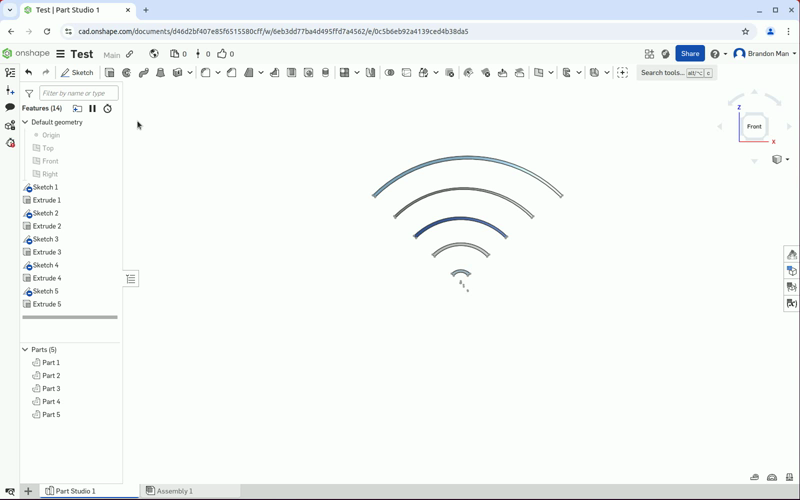
key(left, 2)
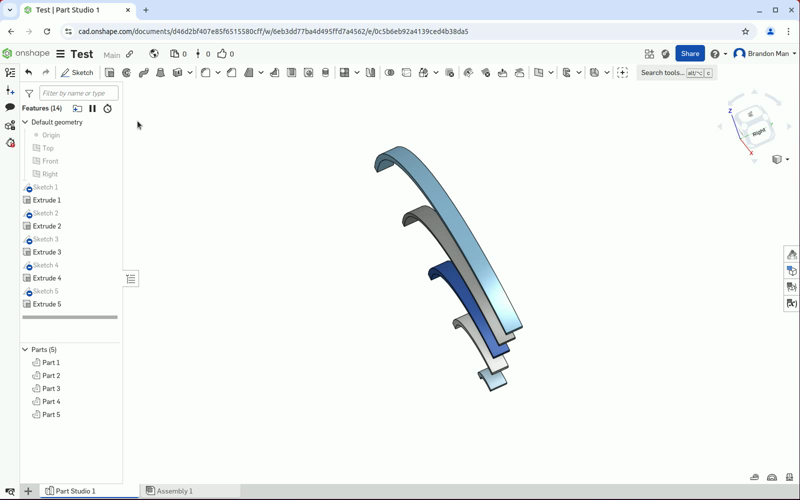
key(down, 2)
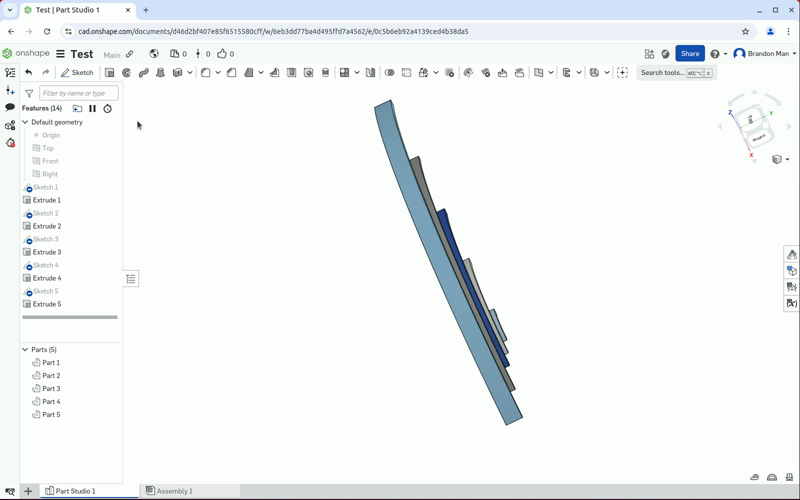
key(up, 2)
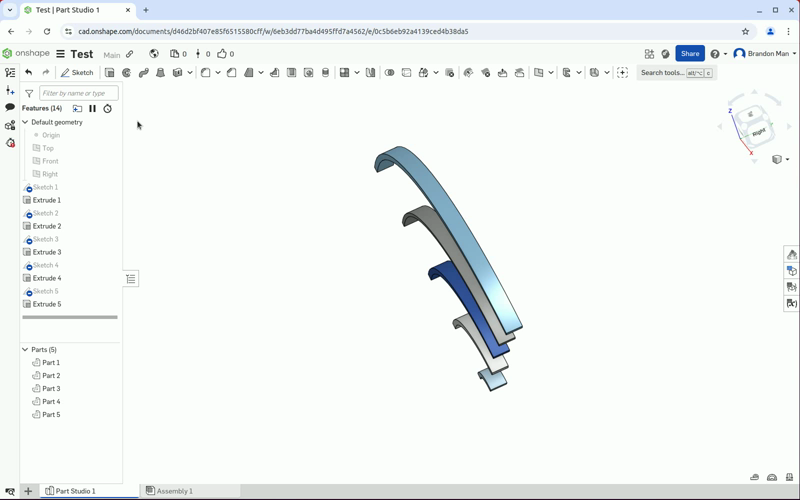
key(right, 2)
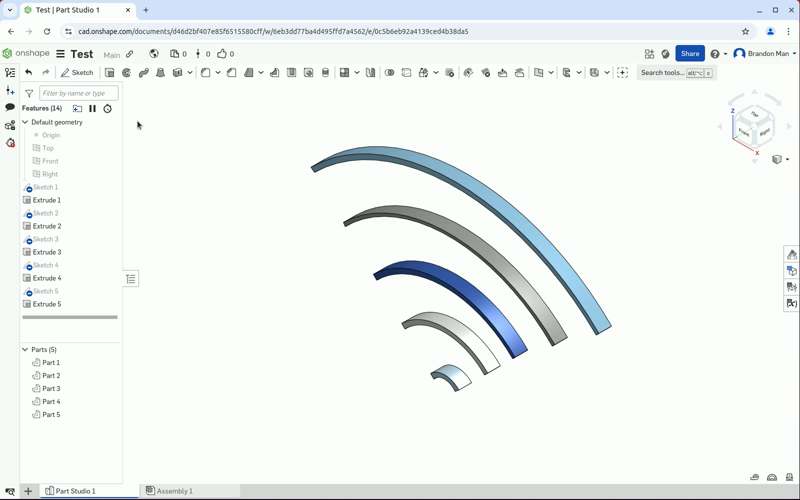
mouse_move(73, 189)
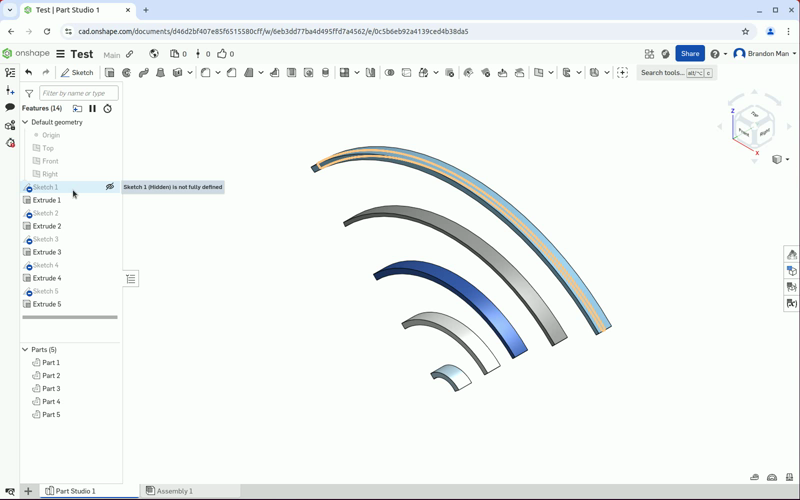
click(73, 189)